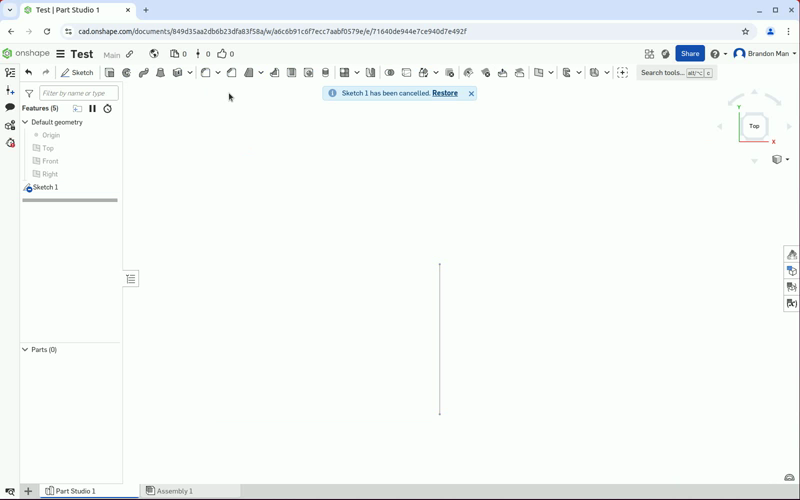
key(shift+h)
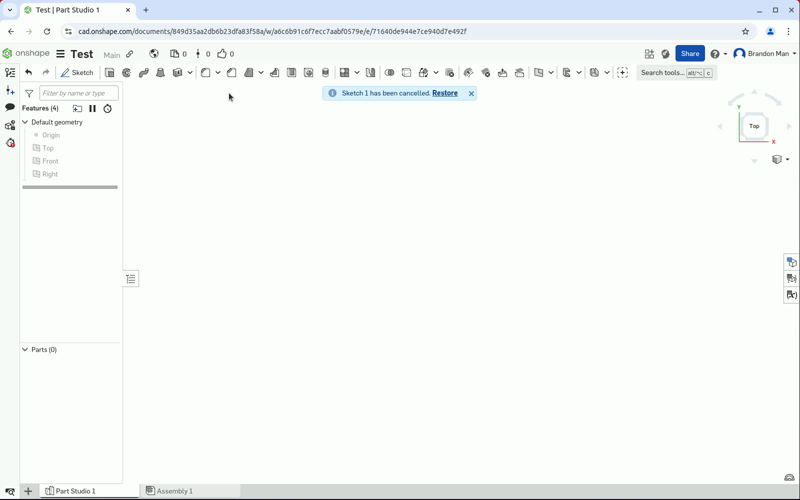
mouse_move(73, 352)
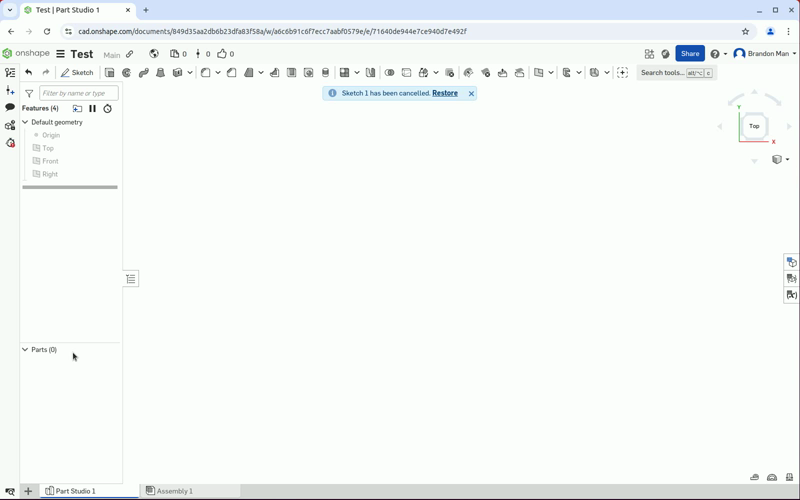
key(y)
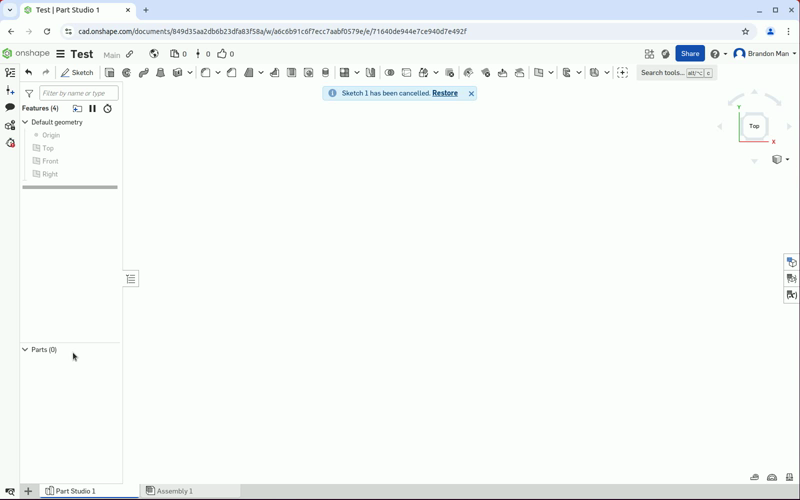
key(shift+p)
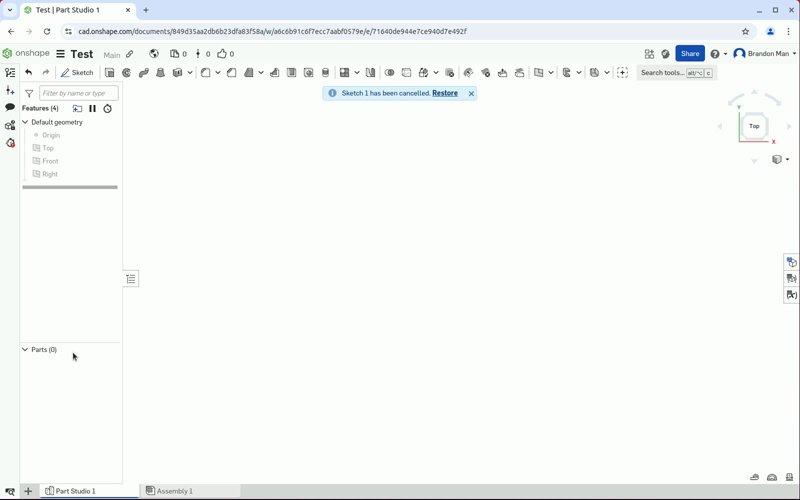
key(space)
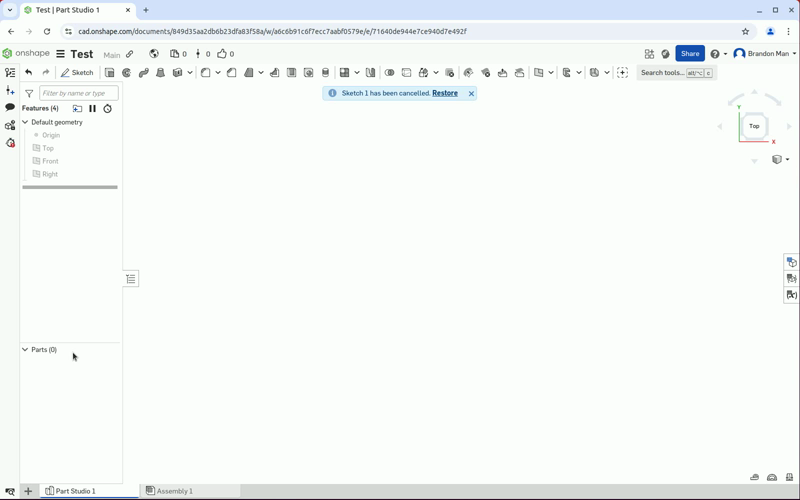
key_down(shift)
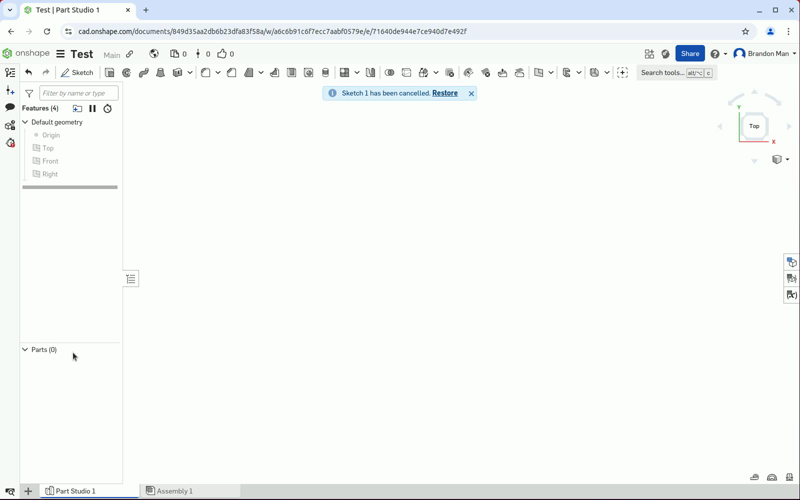
key(up)
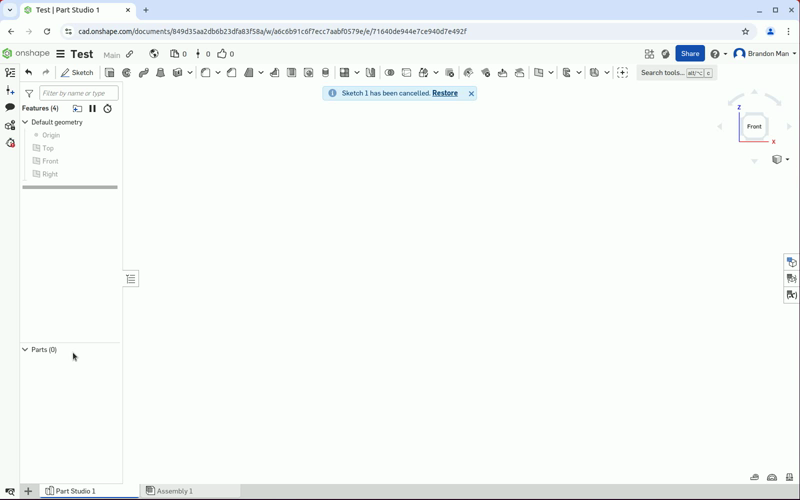
key_up(shift)
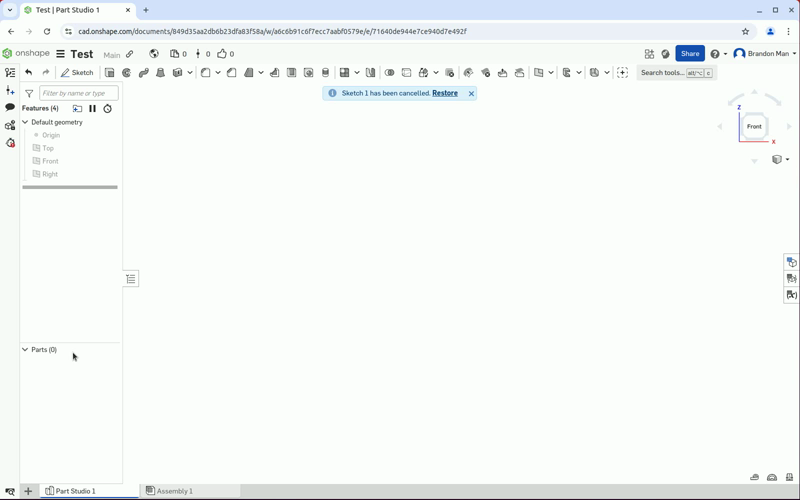
mouse_move(73, 352)
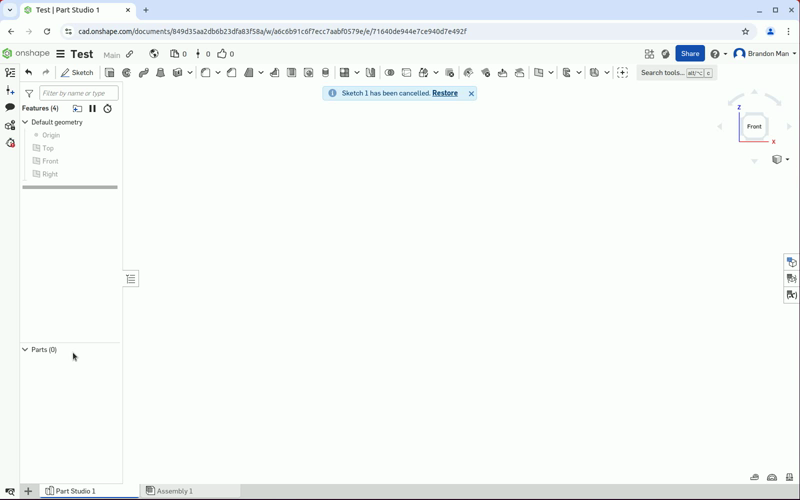
key(shift+y)
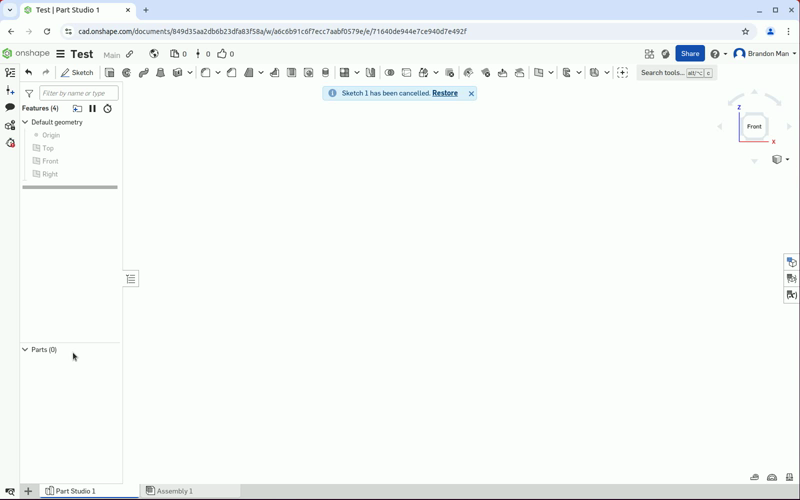
key(shift+s)
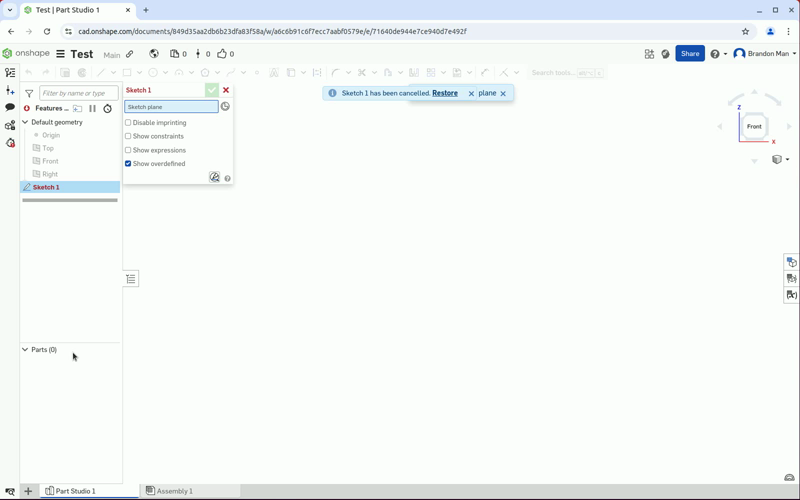
mouse_move(73, 163)
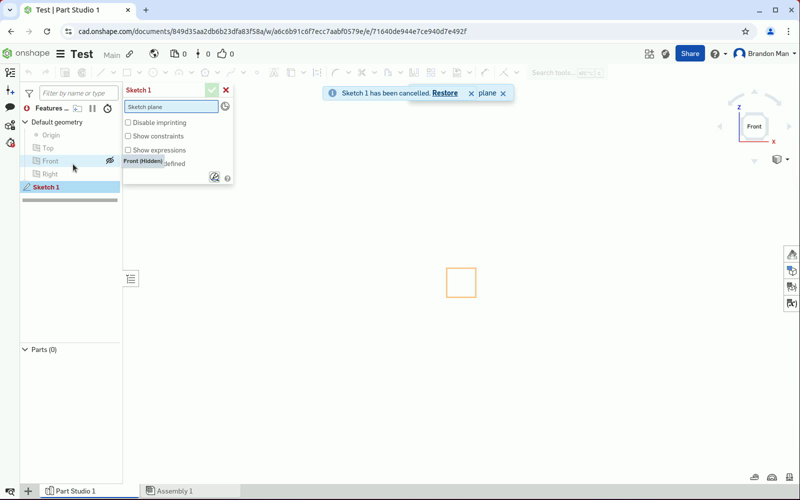
click(73, 163)
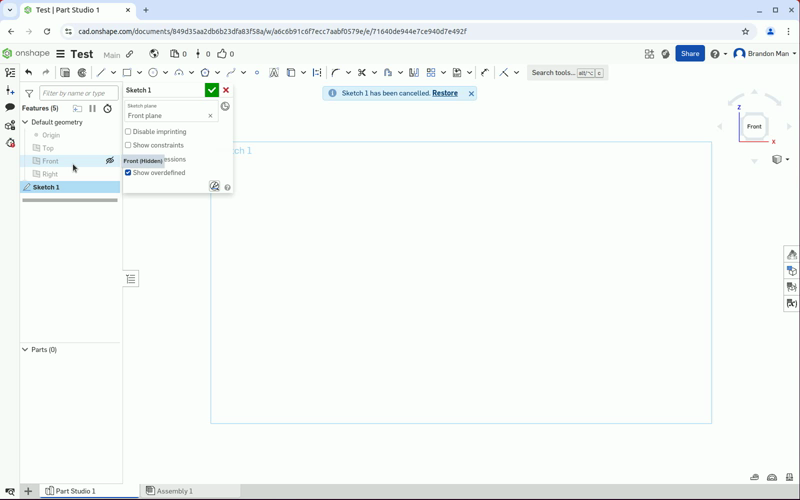
mouse_move(73, 352)
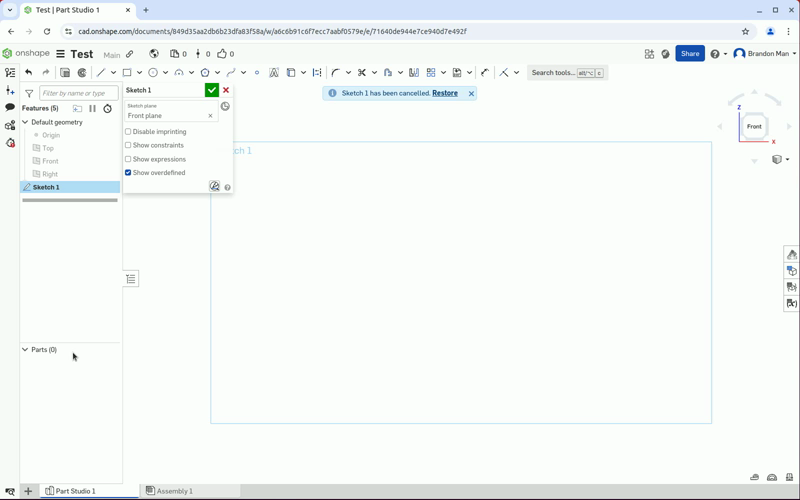
key(y)
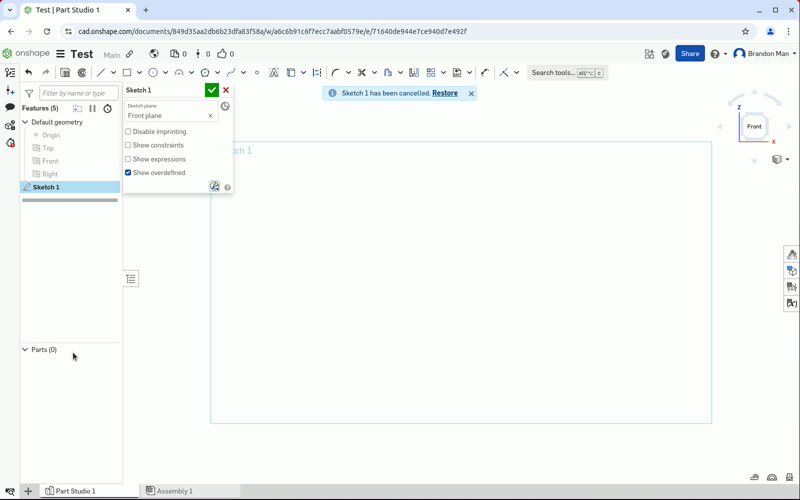
key(l)
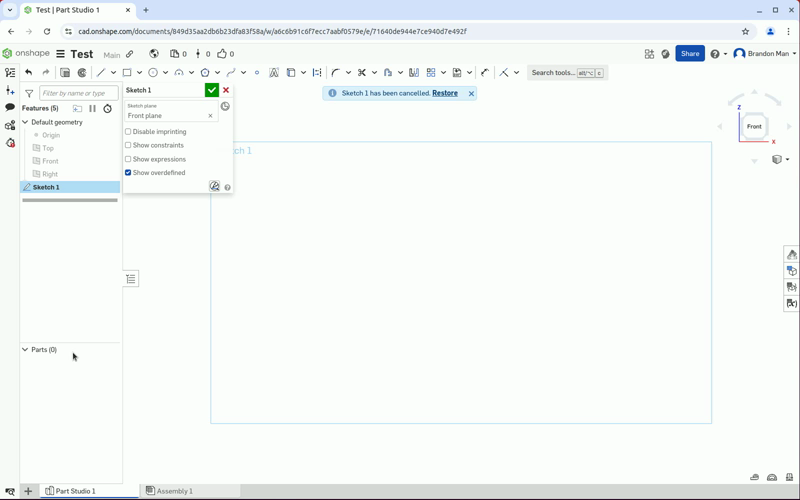
key_down(shift)
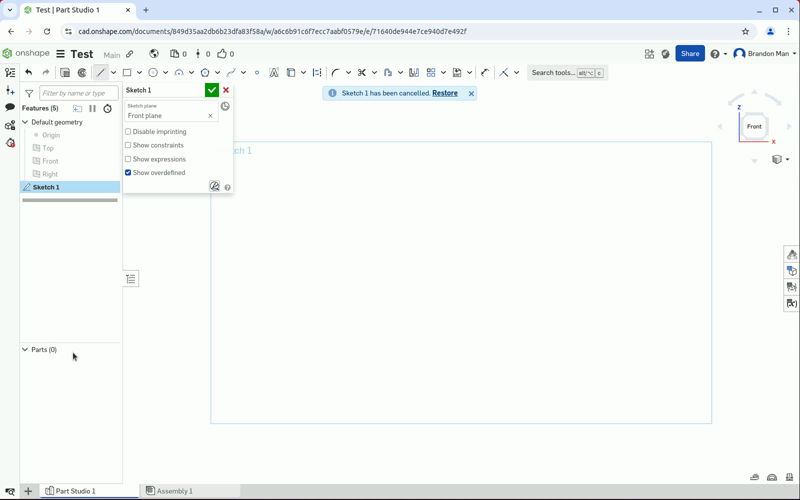
mouse_move(461, 309)
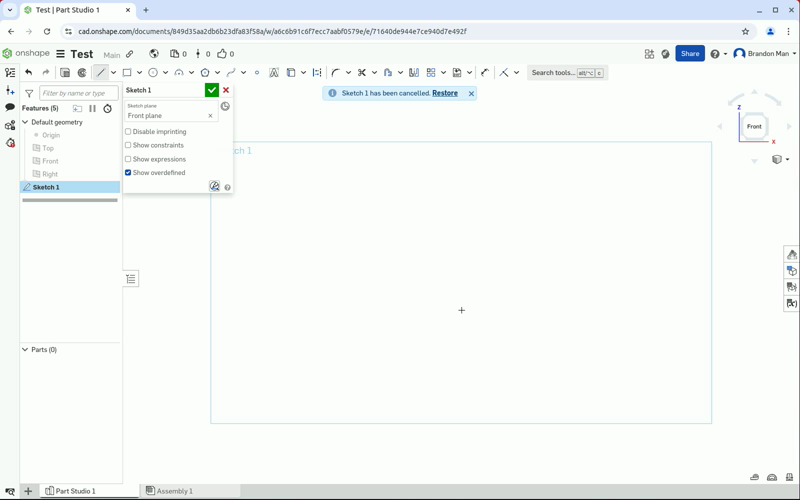
click(461, 309)
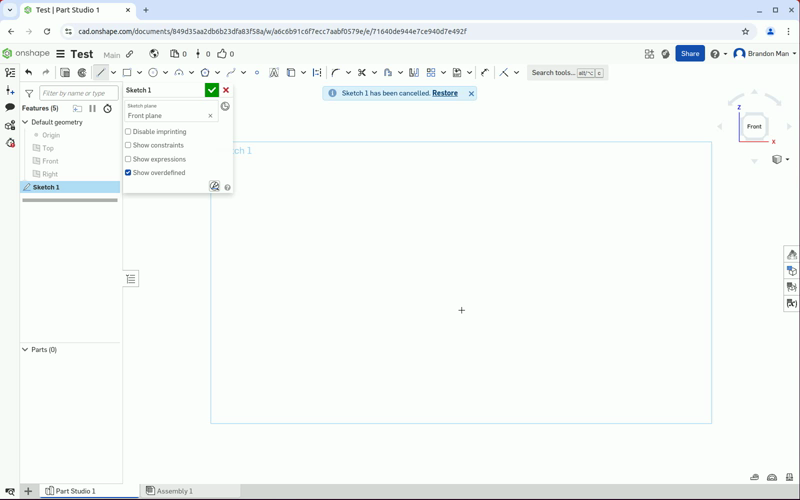
key_up(shift)
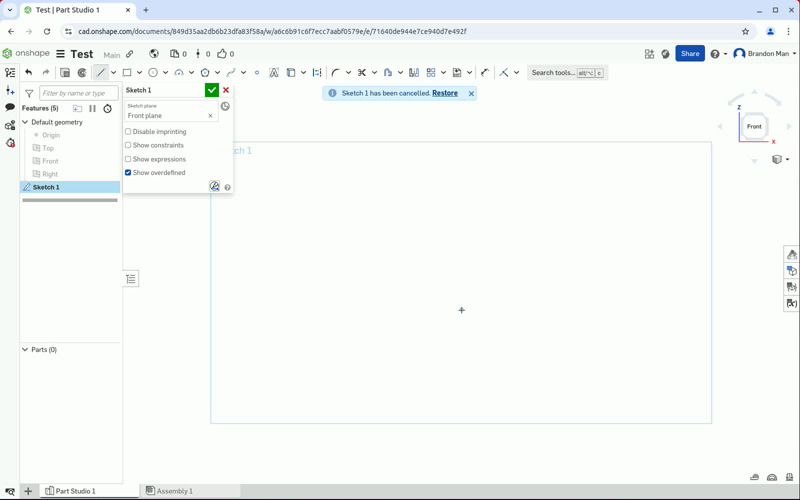
key_down(shift)
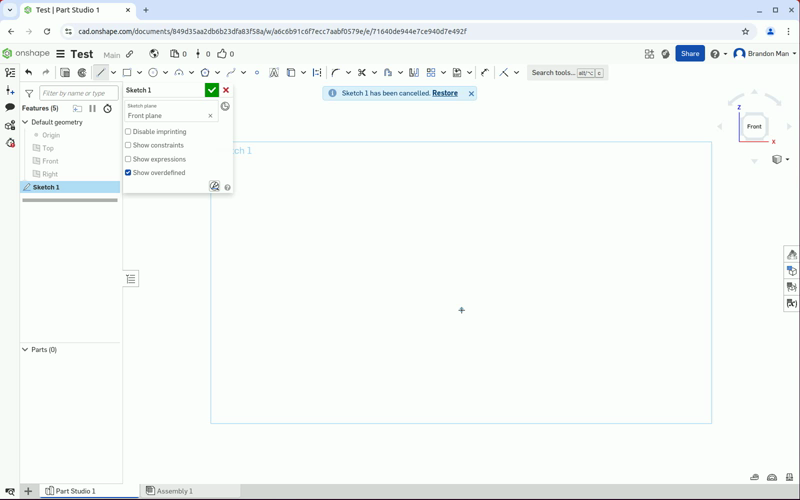
mouse_move(492, 309)
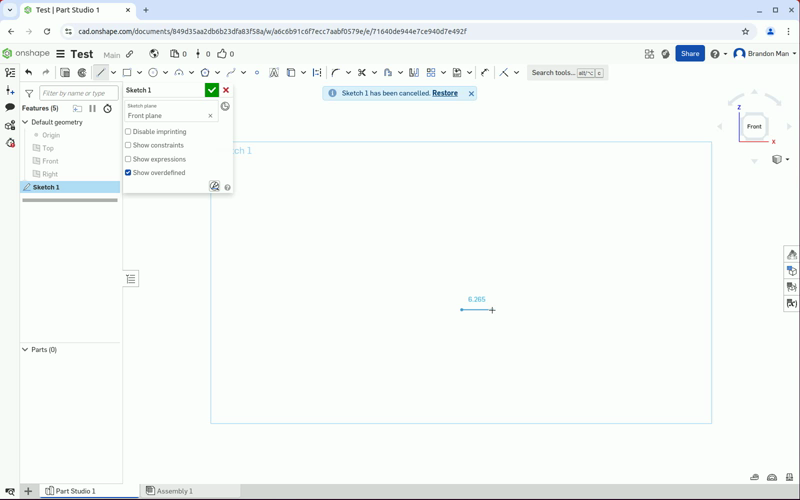
mouse_move(472, 306)
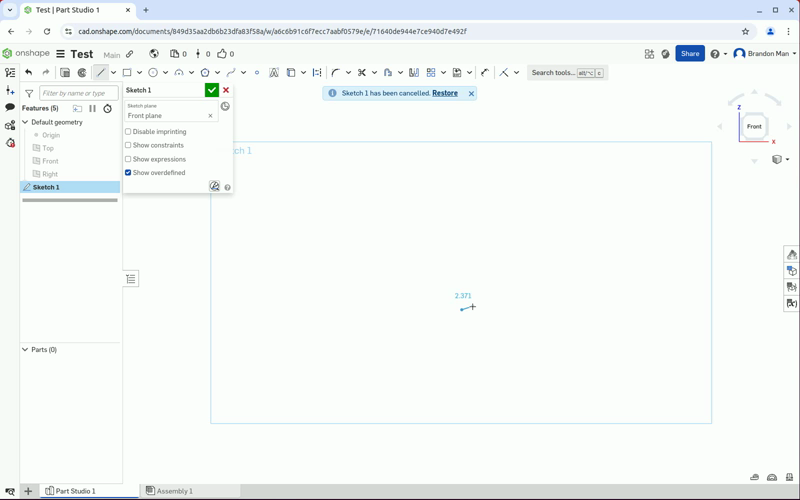
click(472, 306)
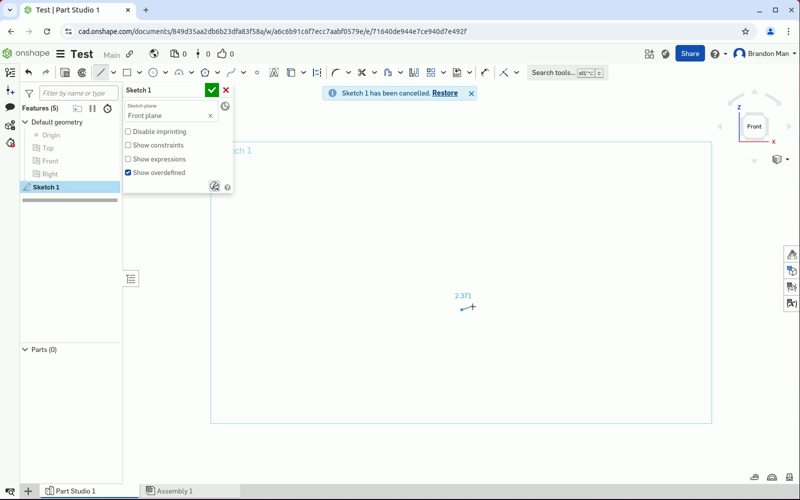
key_up(shift)
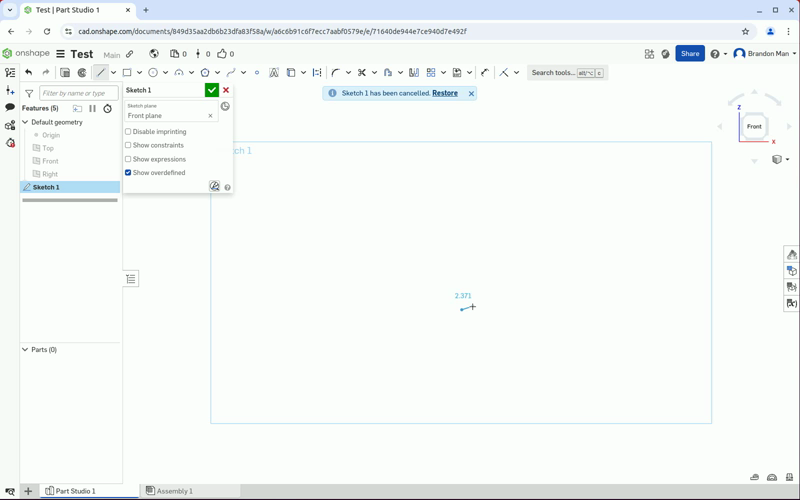
key(esc)
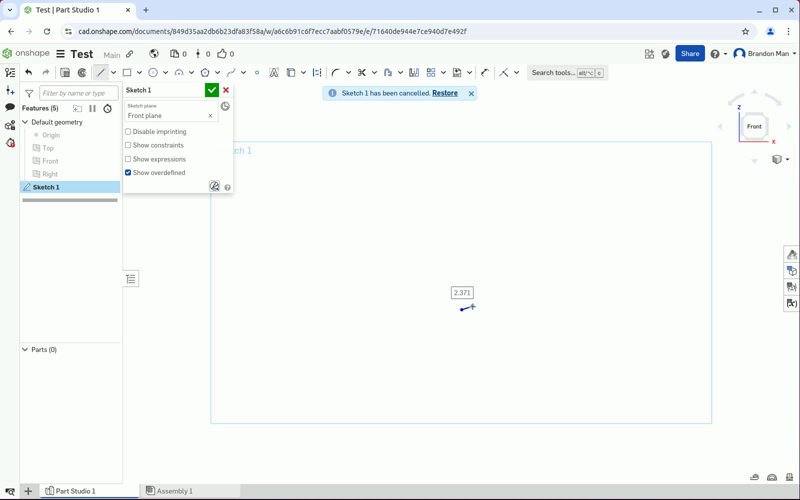
key(a)
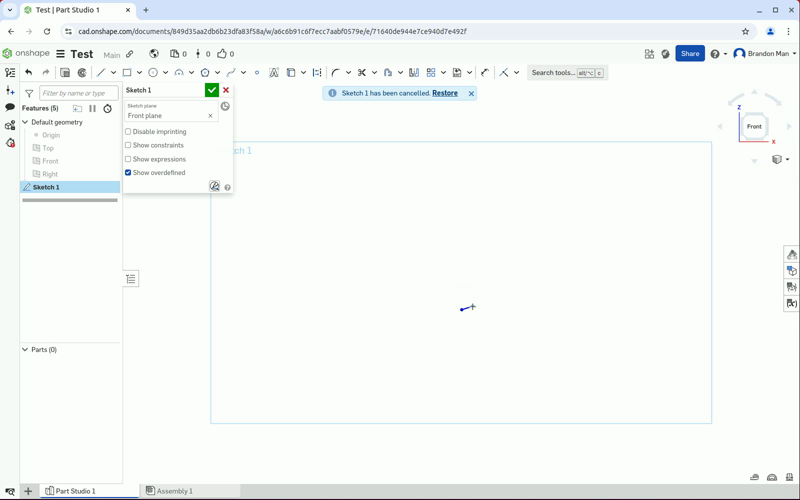
mouse_move(472, 306)
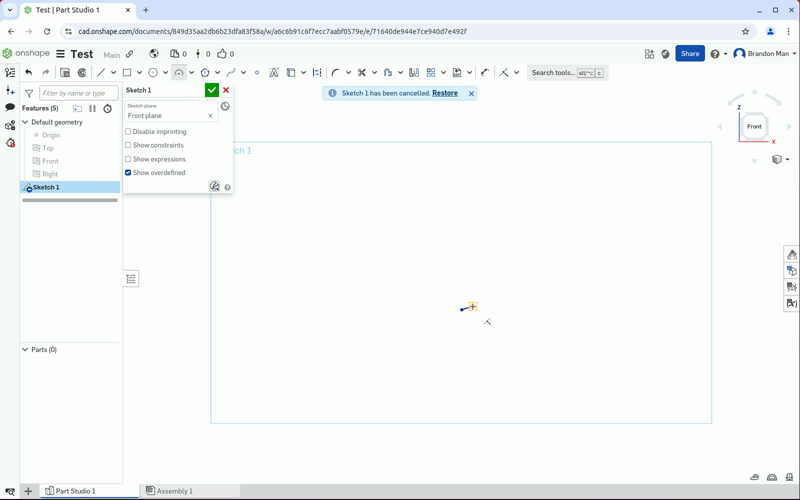
click(472, 306)
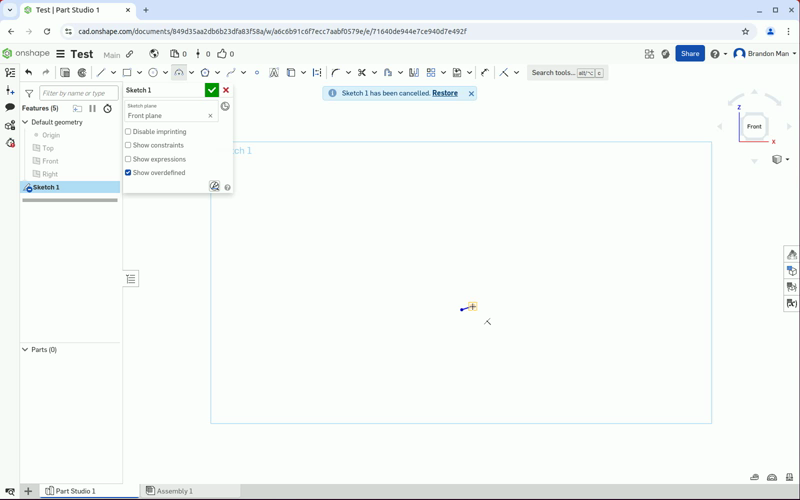
key_down(shift)
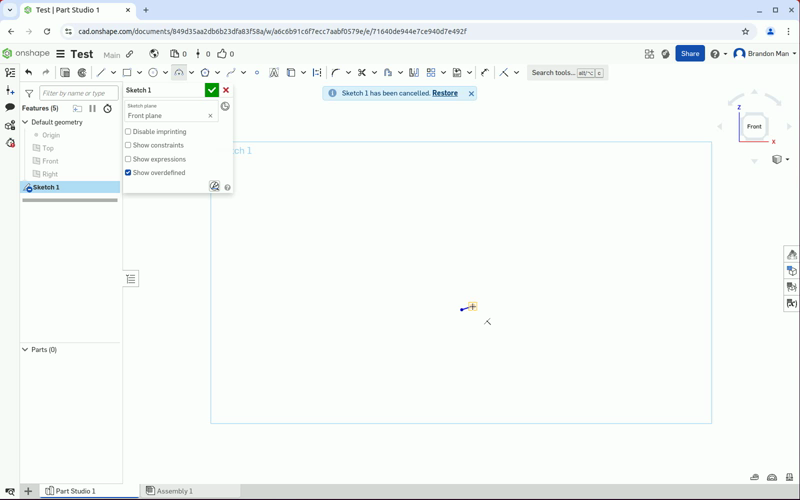
mouse_move(478, 304)
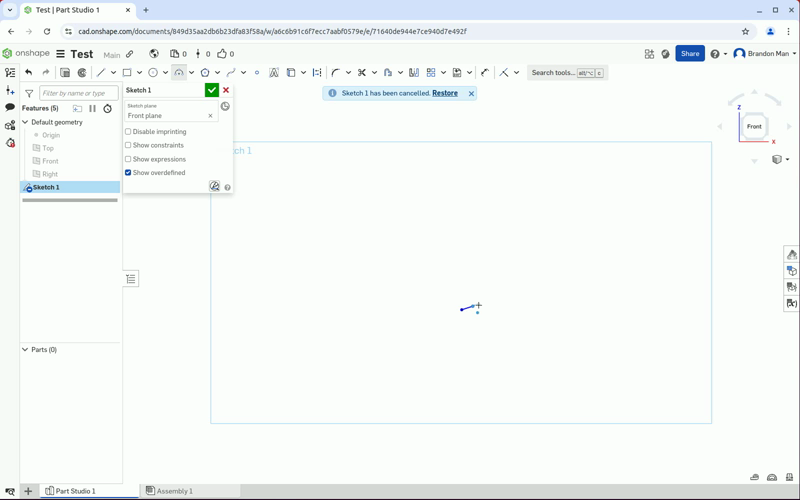
scroll(6)
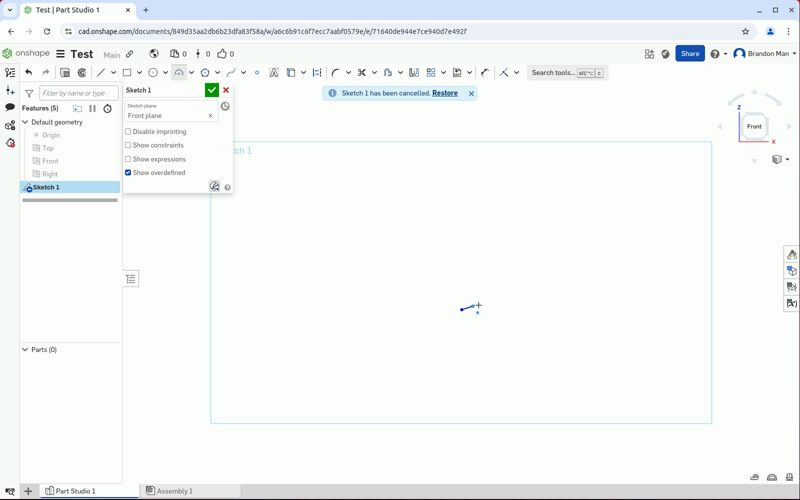
scroll(6)
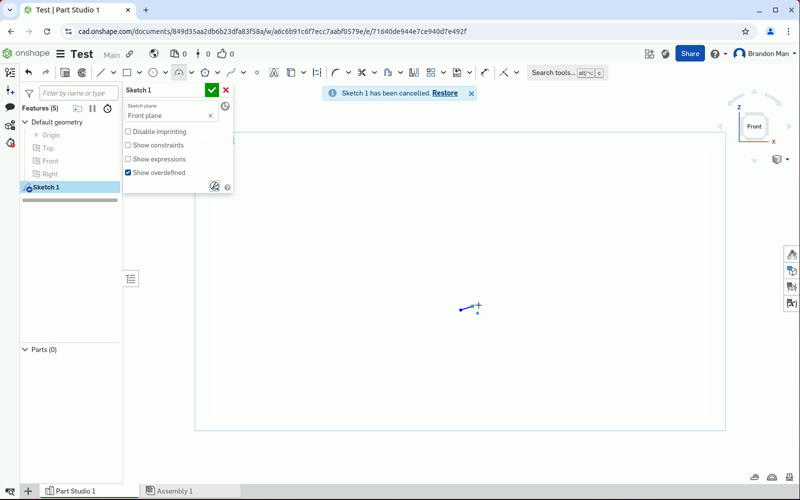
scroll(6)
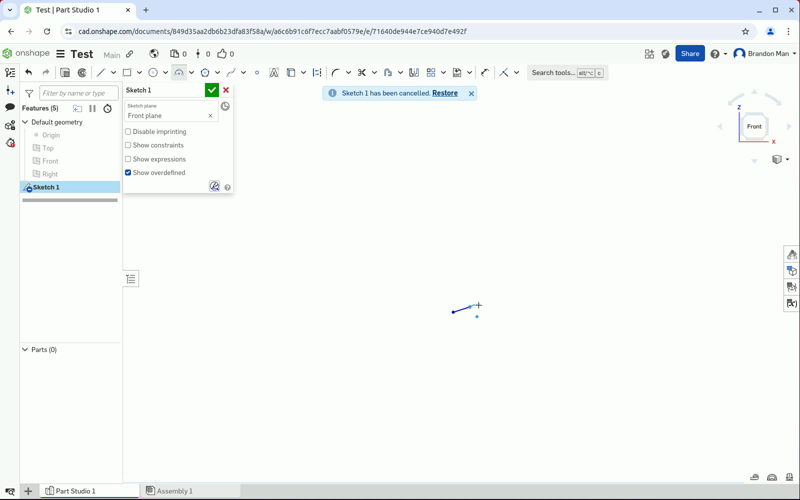
scroll(6)
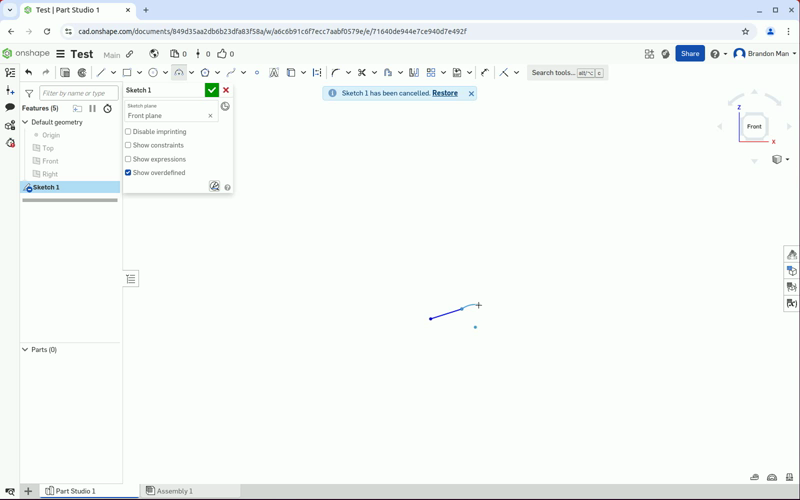
scroll(6)
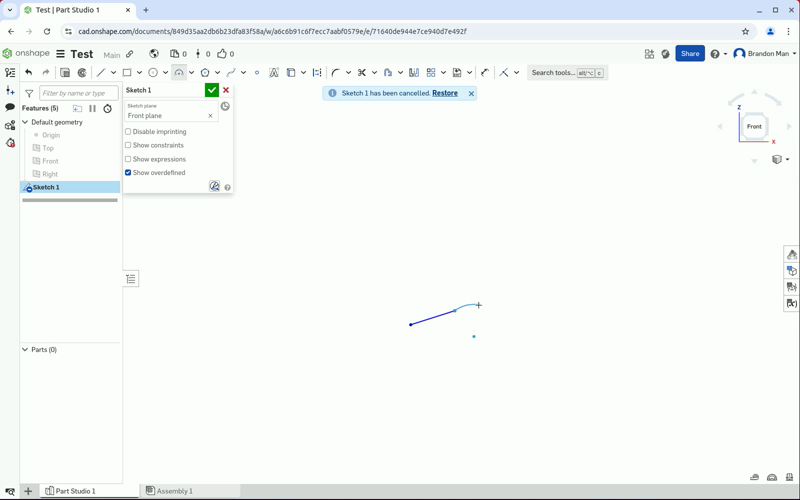
scroll(6)
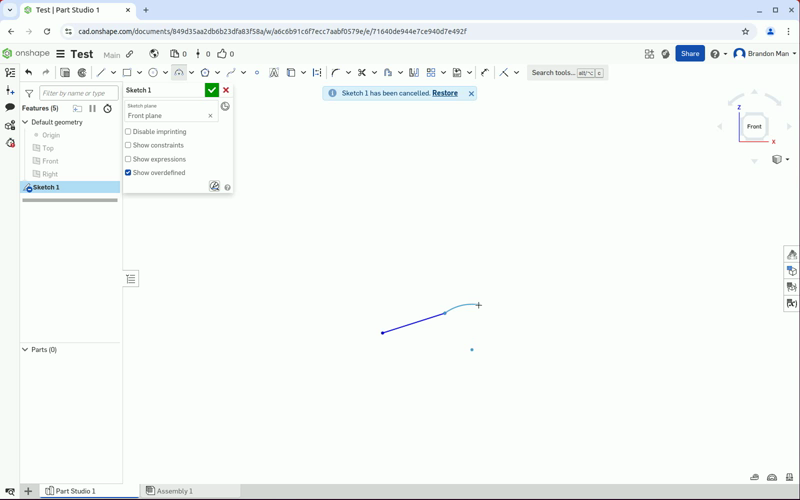
scroll(6)
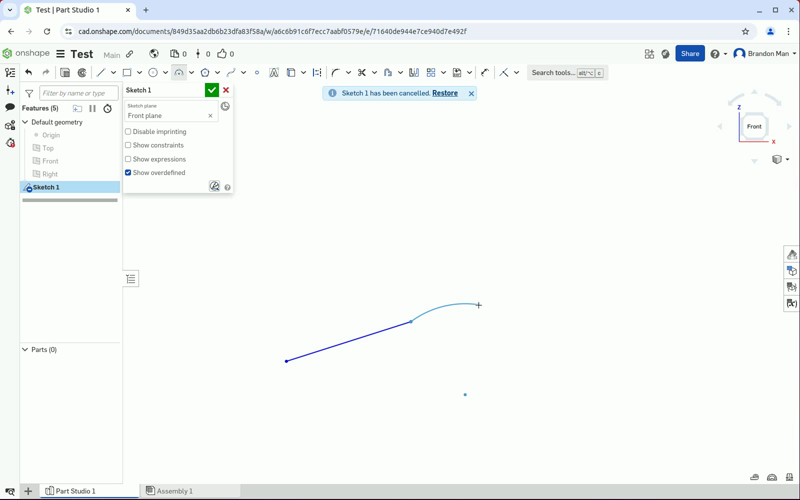
click(478, 304)
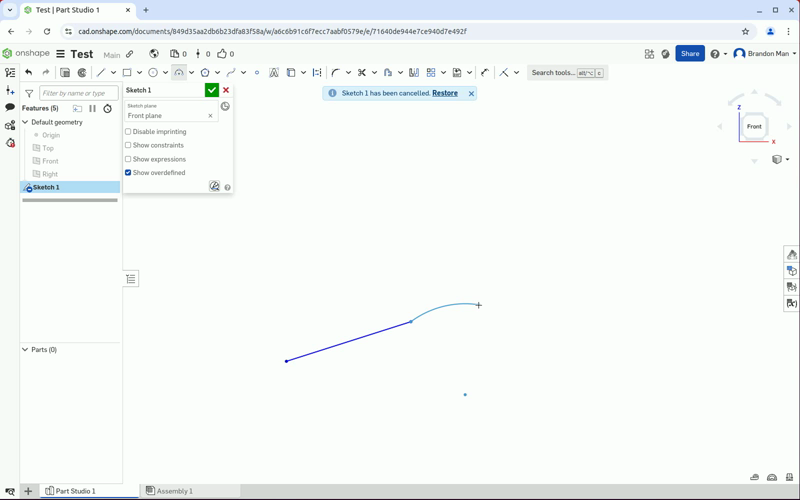
scroll(-6)
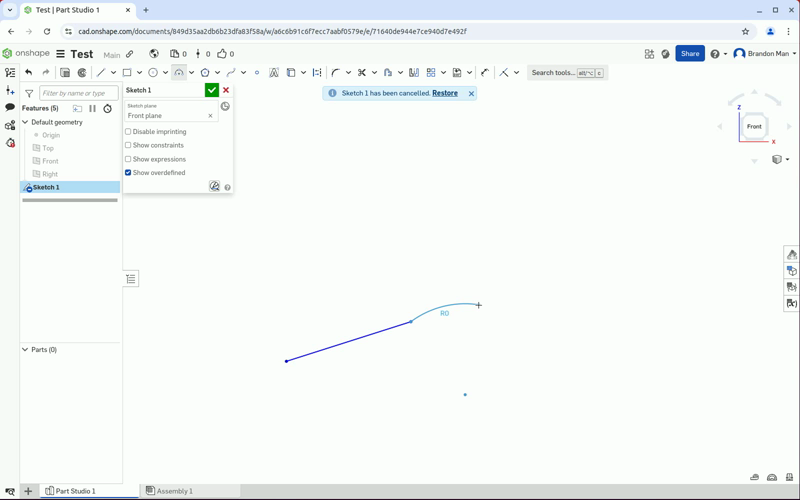
scroll(-6)
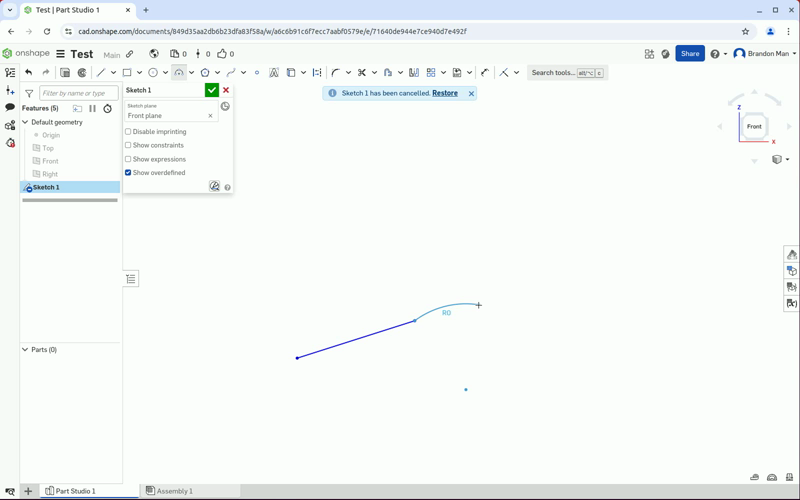
scroll(-6)
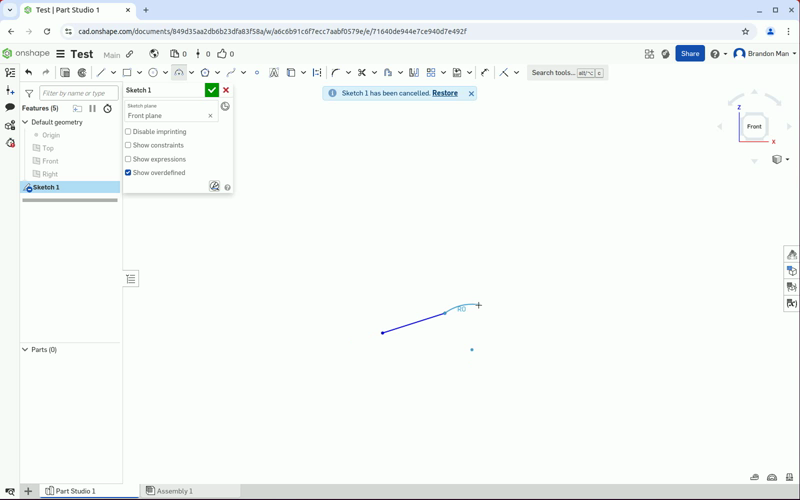
scroll(-6)
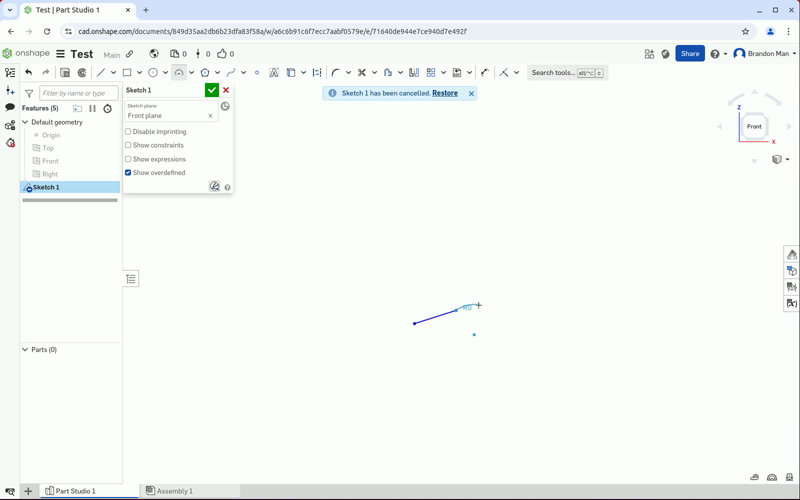
scroll(-6)
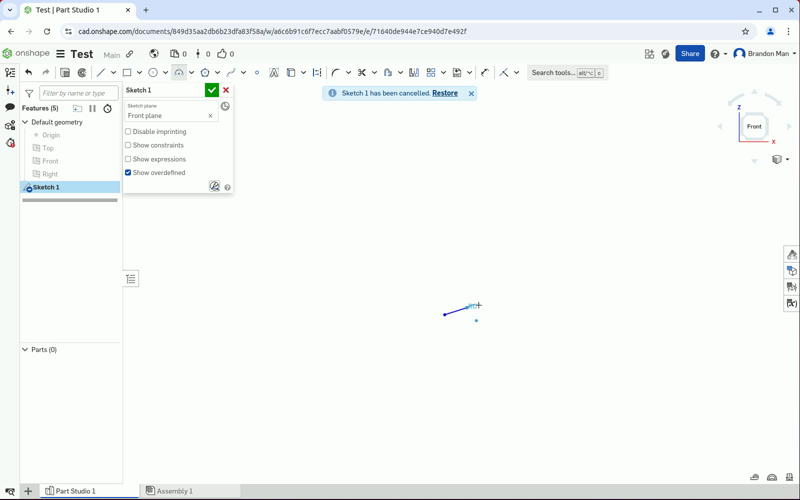
scroll(-6)
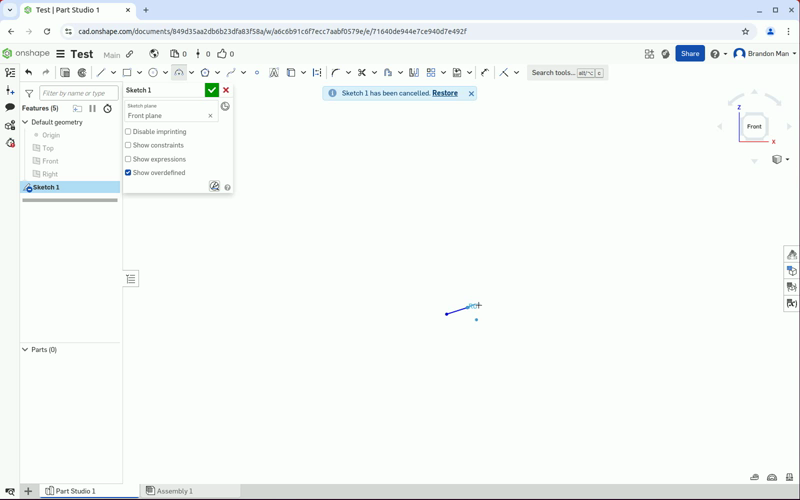
scroll(-6)
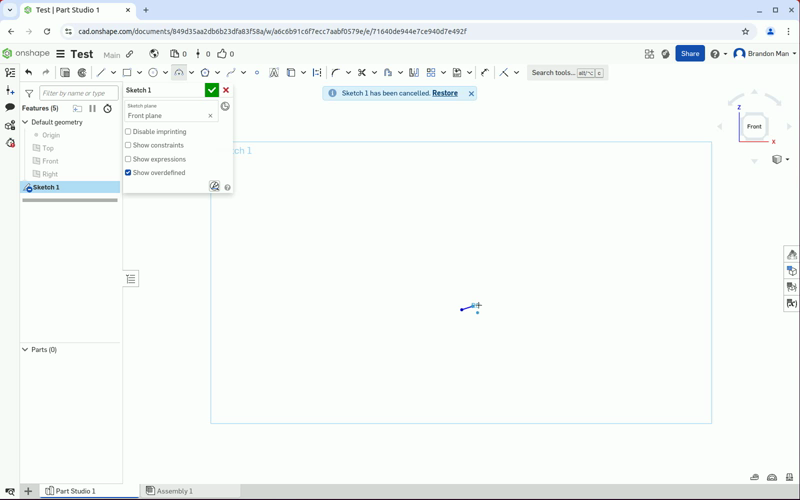
mouse_move(475, 304)
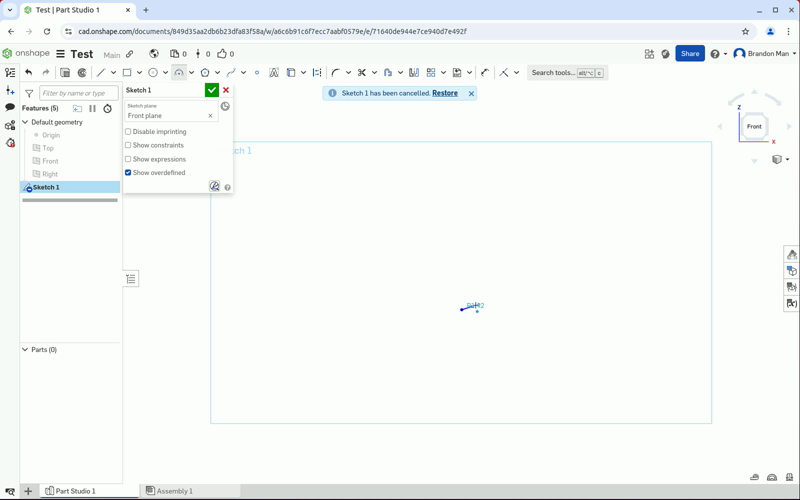
scroll(6)
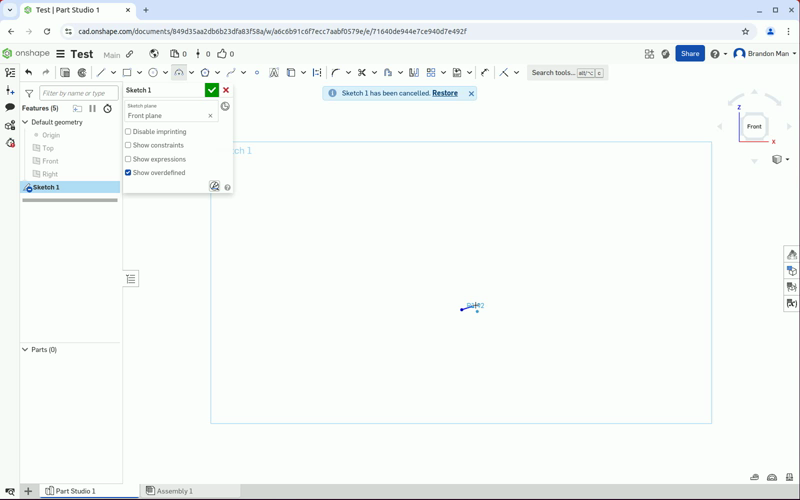
scroll(6)
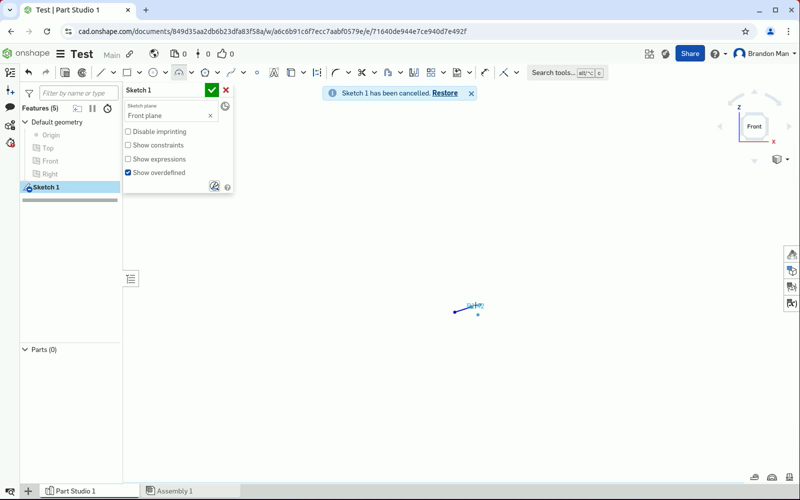
scroll(6)
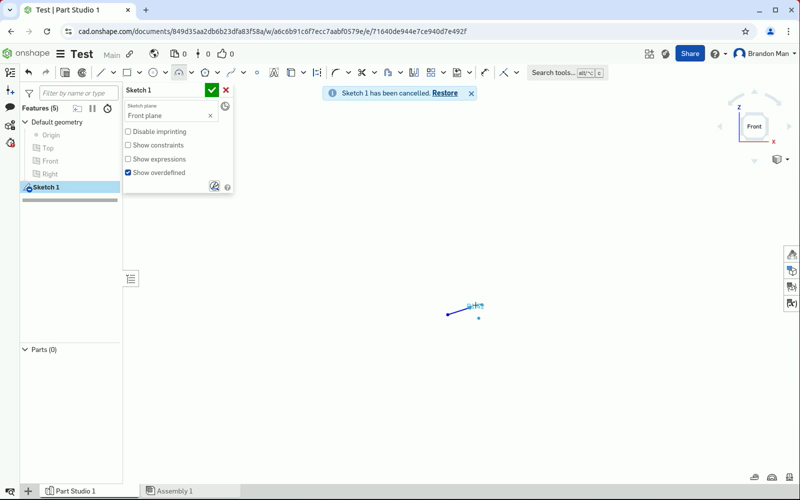
scroll(6)
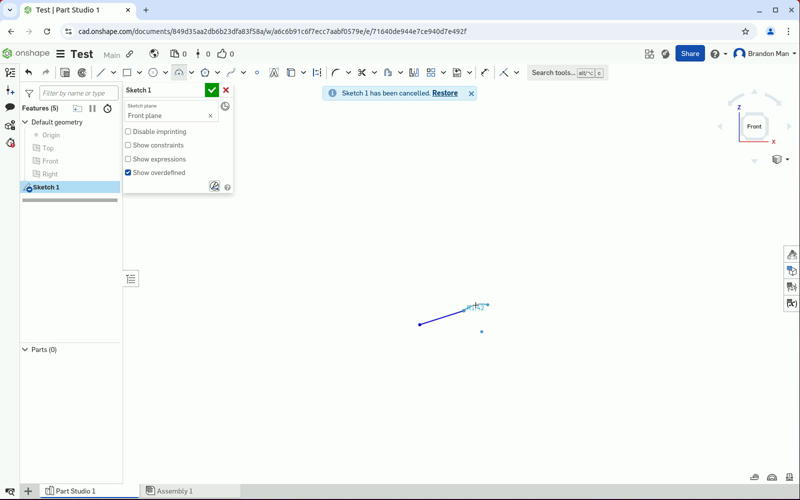
scroll(6)
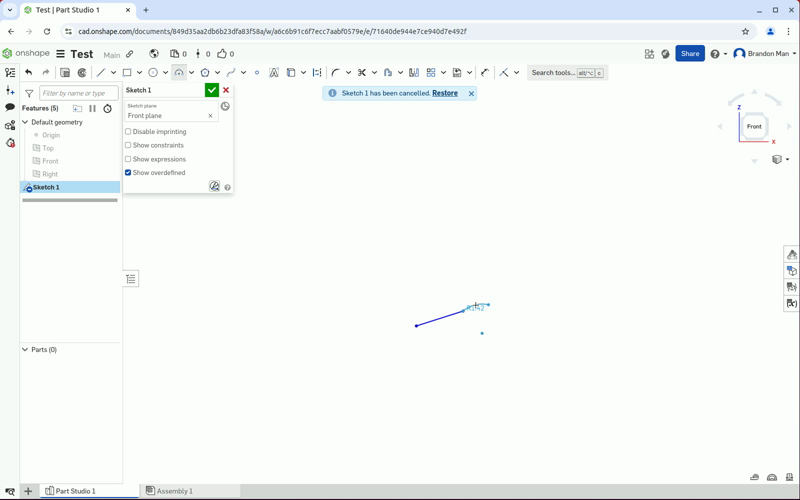
scroll(6)
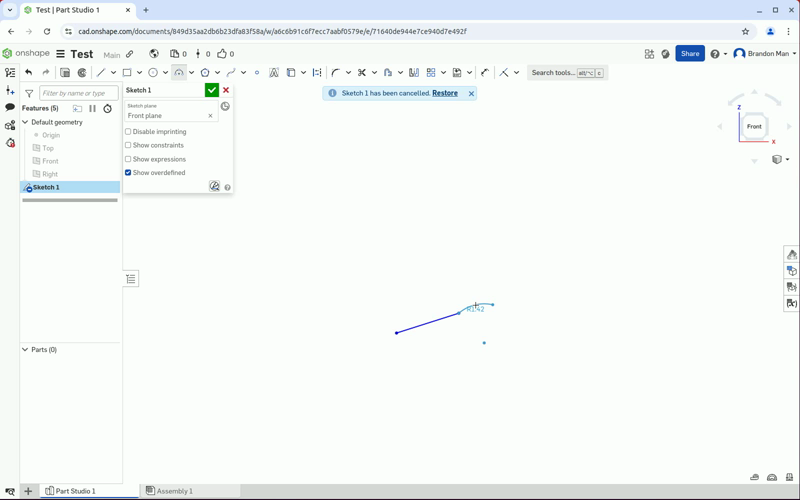
scroll(6)
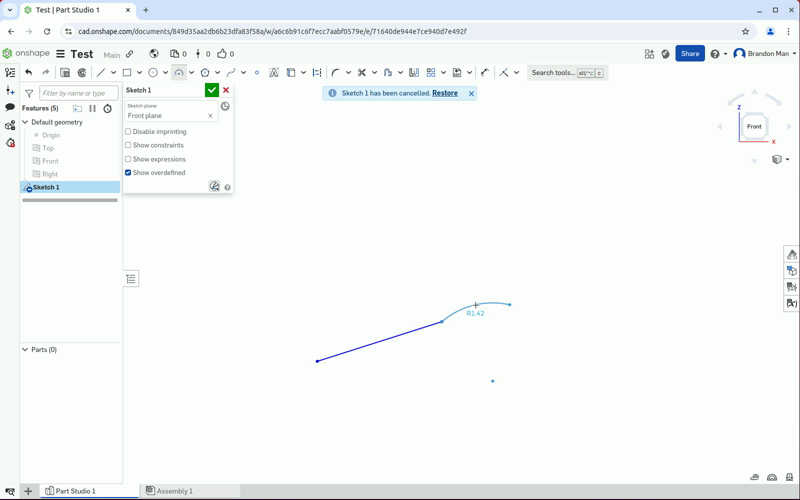
click(475, 304)
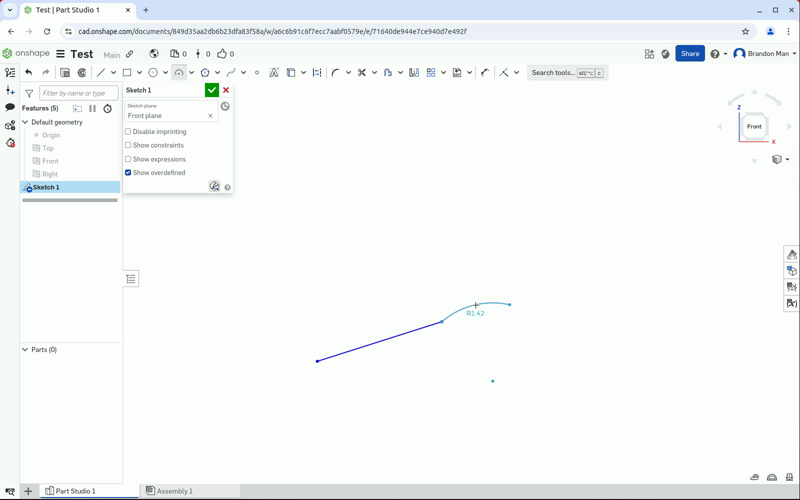
scroll(-6)
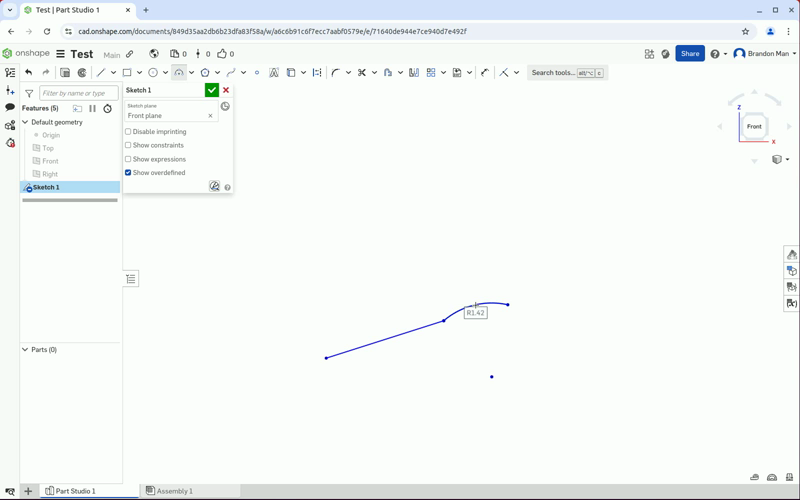
scroll(-6)
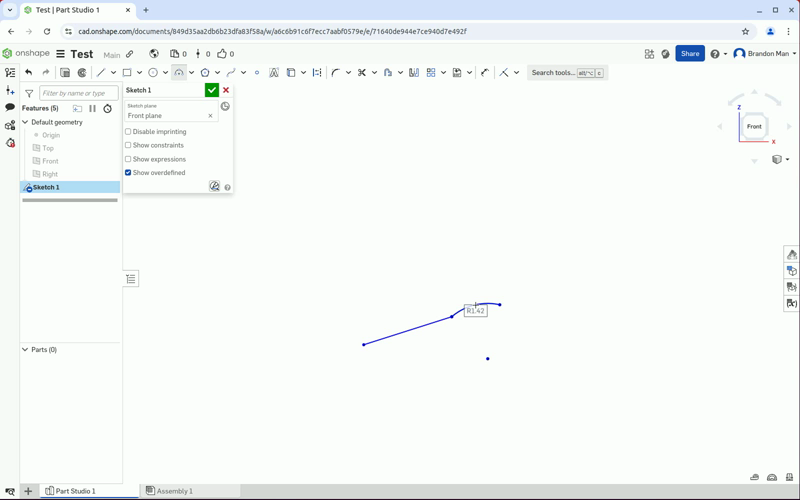
scroll(-6)
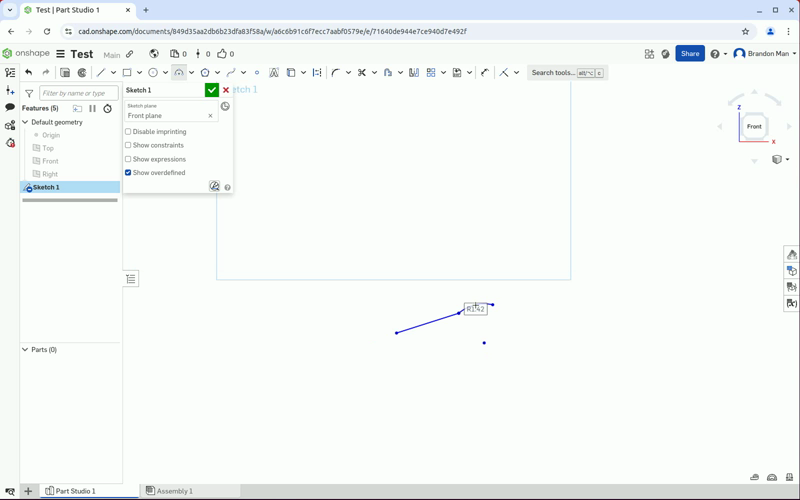
scroll(-6)
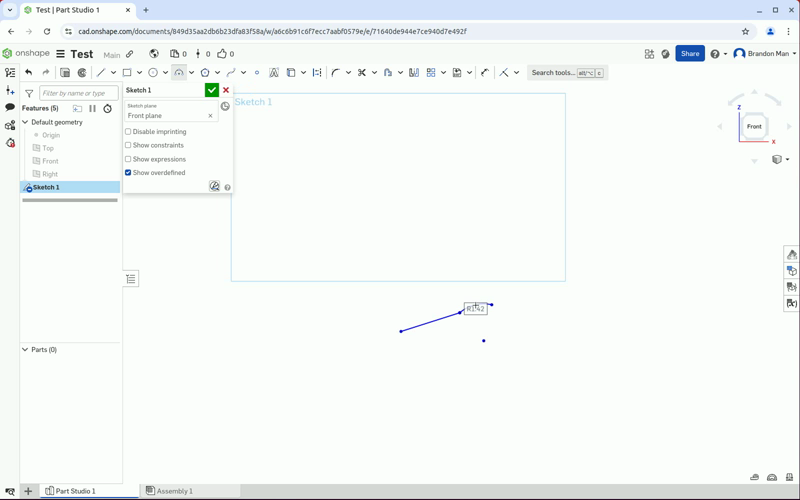
scroll(-6)
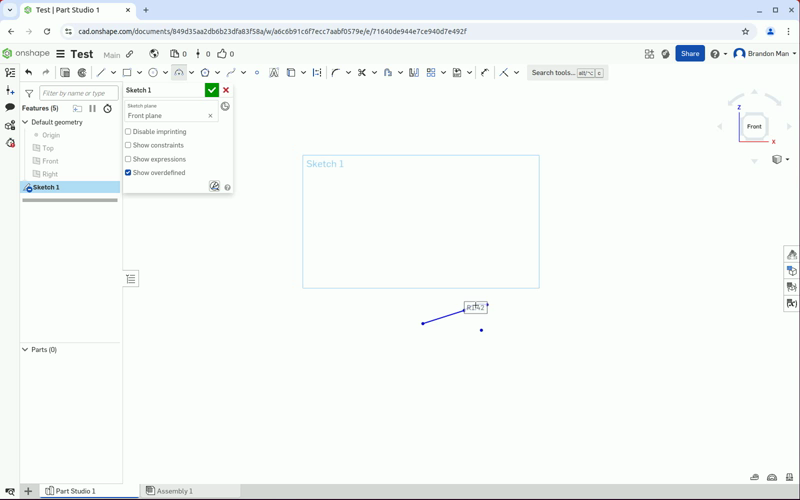
scroll(-6)
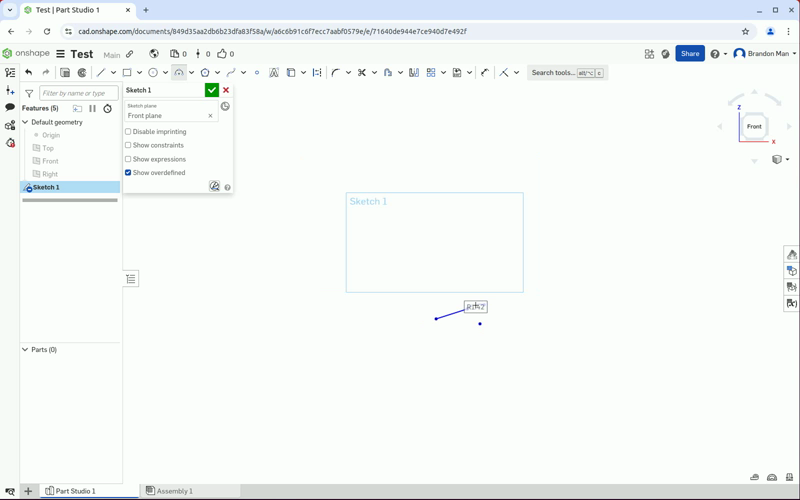
scroll(-6)
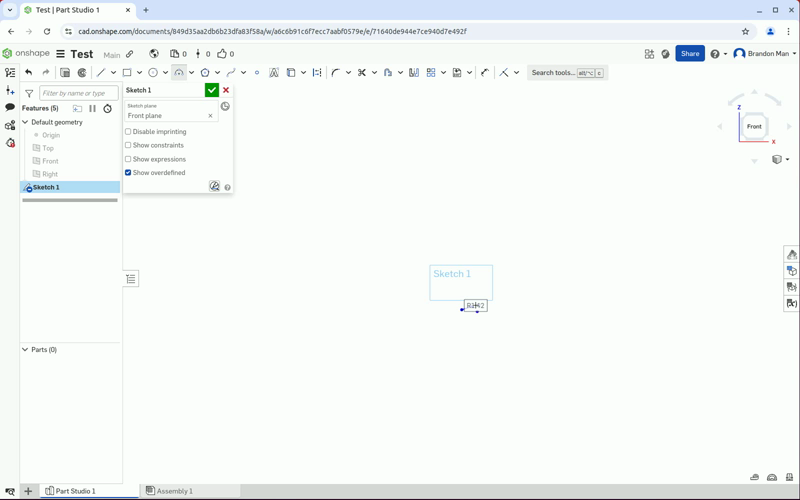
key_up(shift)
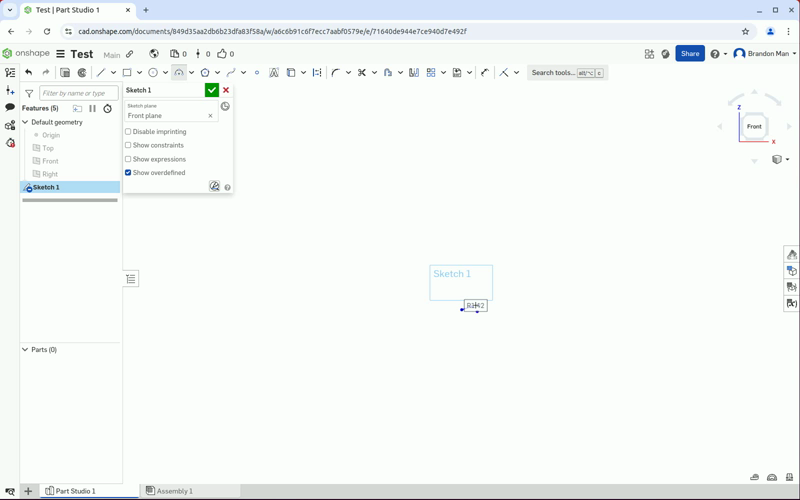
key(esc)
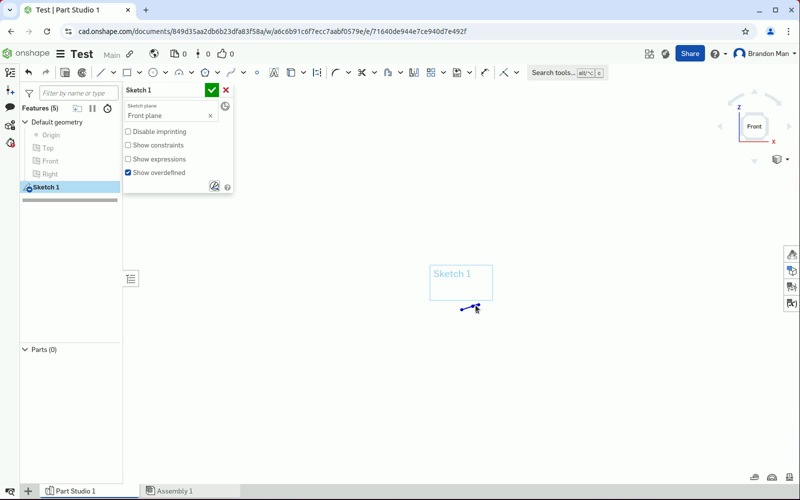
key(l)
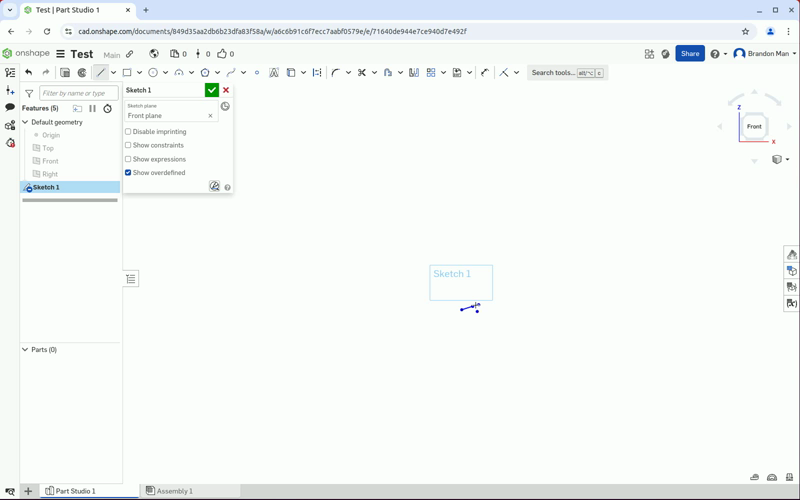
mouse_move(478, 304)
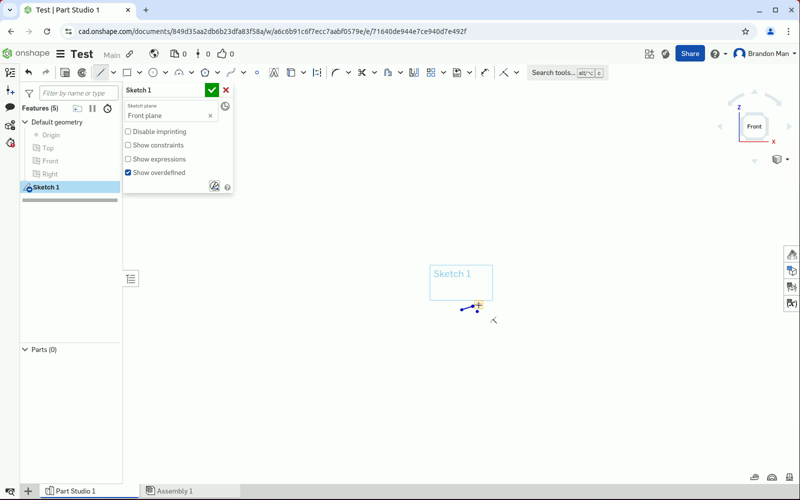
scroll(6)
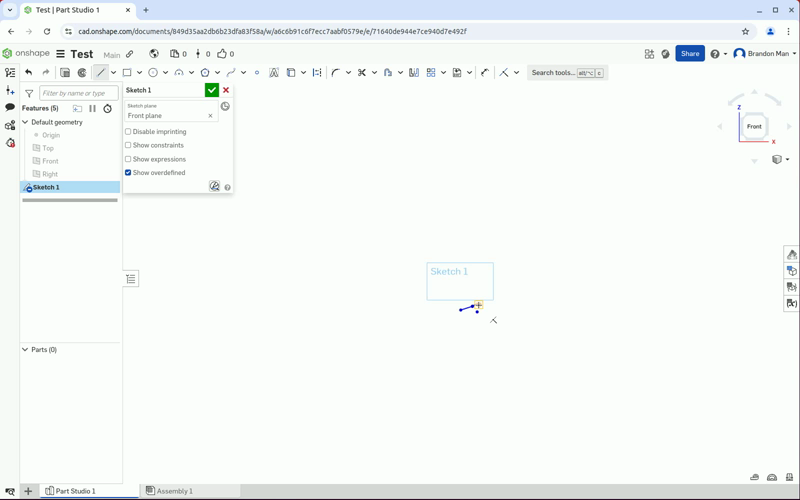
scroll(6)
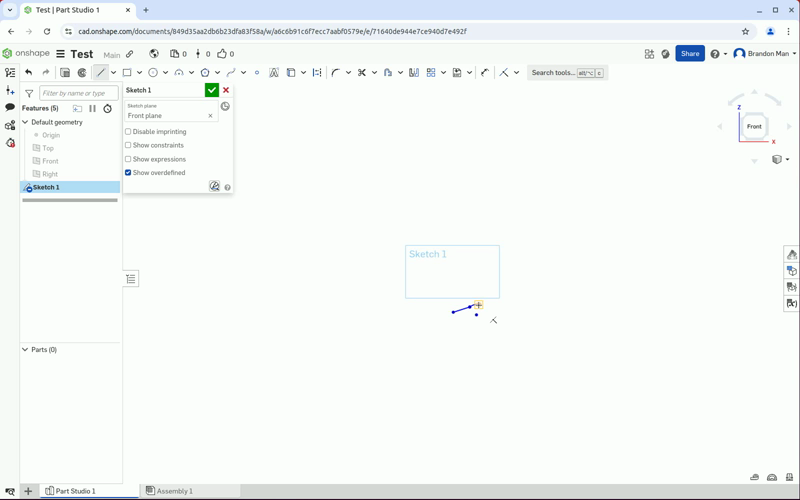
scroll(6)
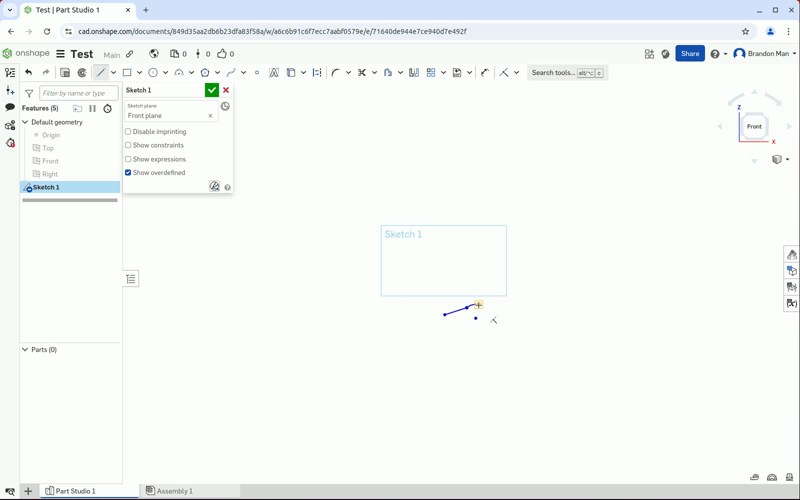
scroll(6)
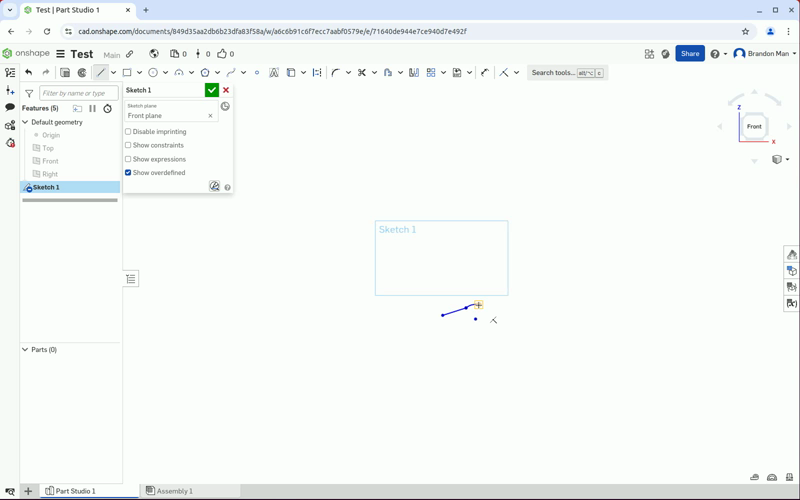
scroll(6)
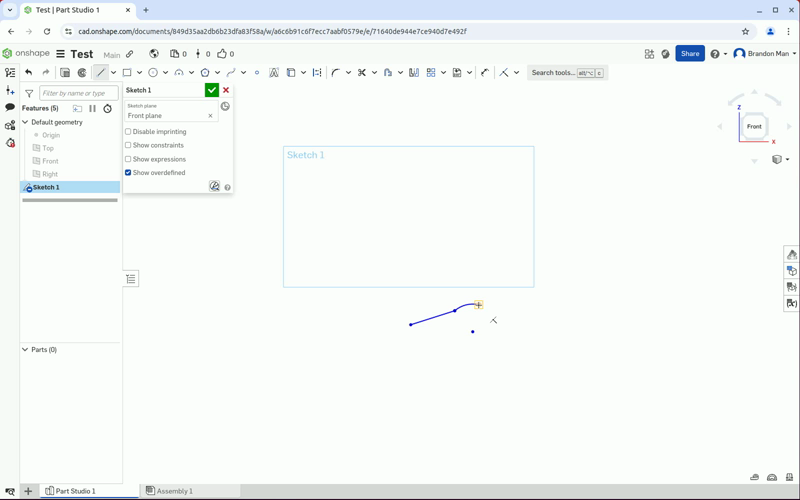
scroll(6)
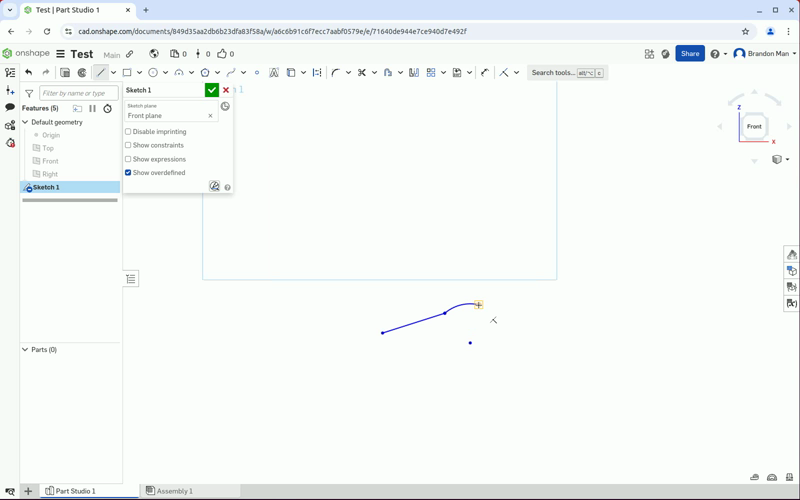
scroll(6)
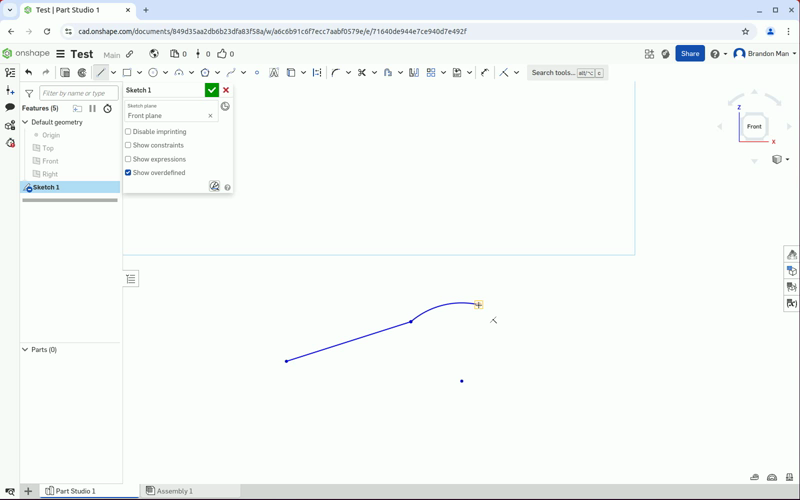
click(478, 304)
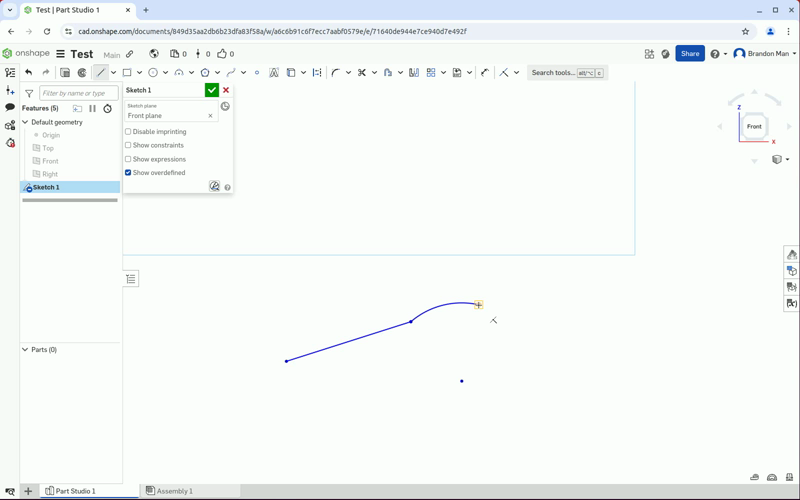
scroll(-6)
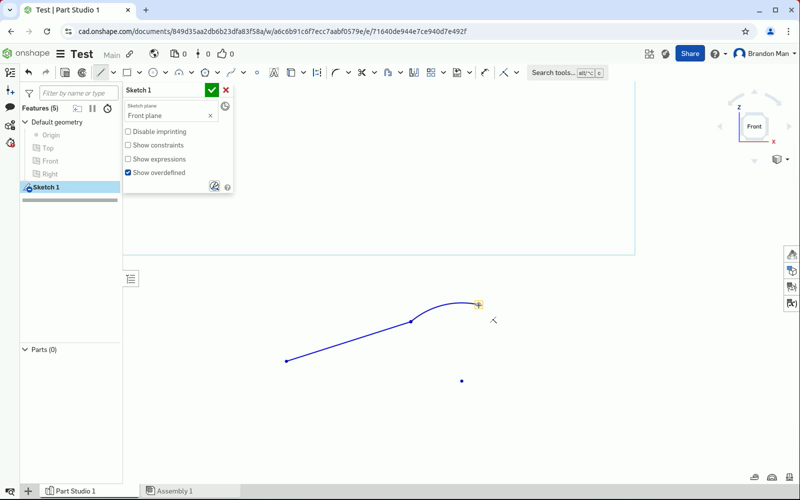
scroll(-6)
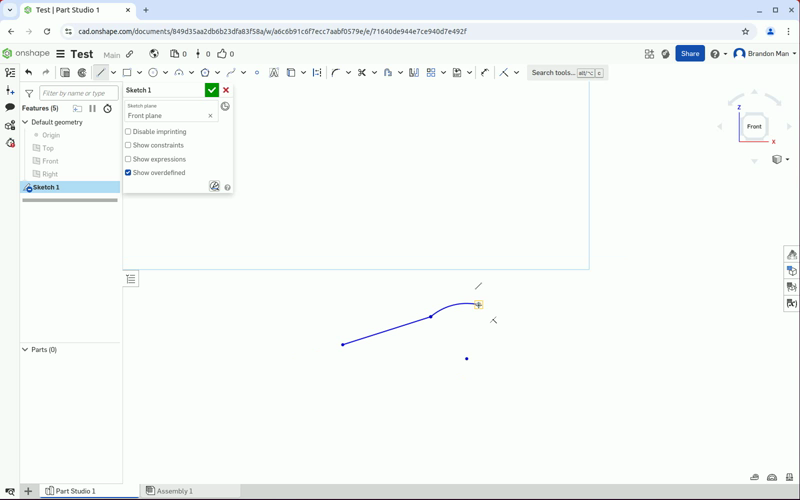
scroll(-6)
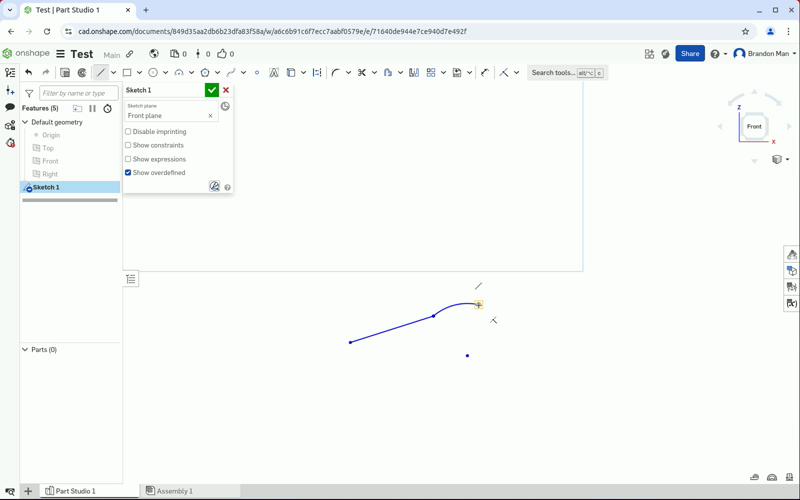
scroll(-6)
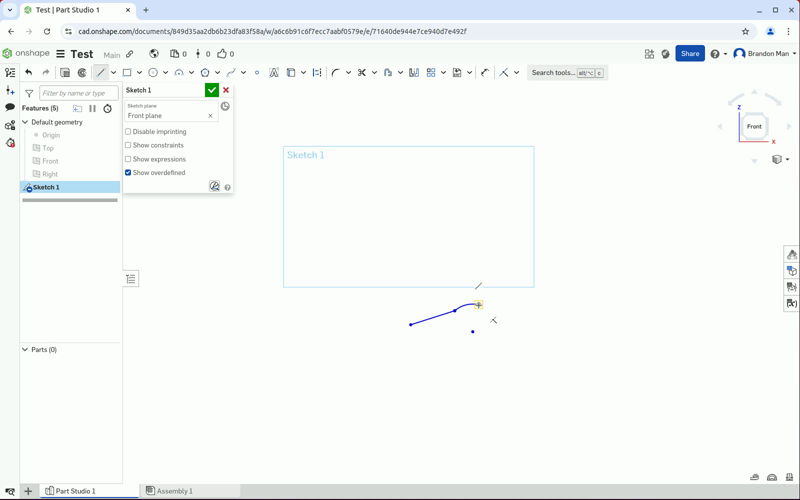
scroll(-6)
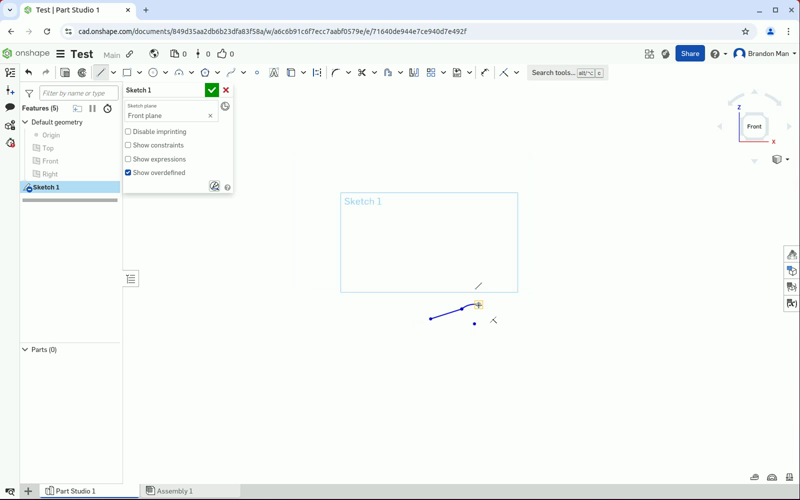
scroll(-6)
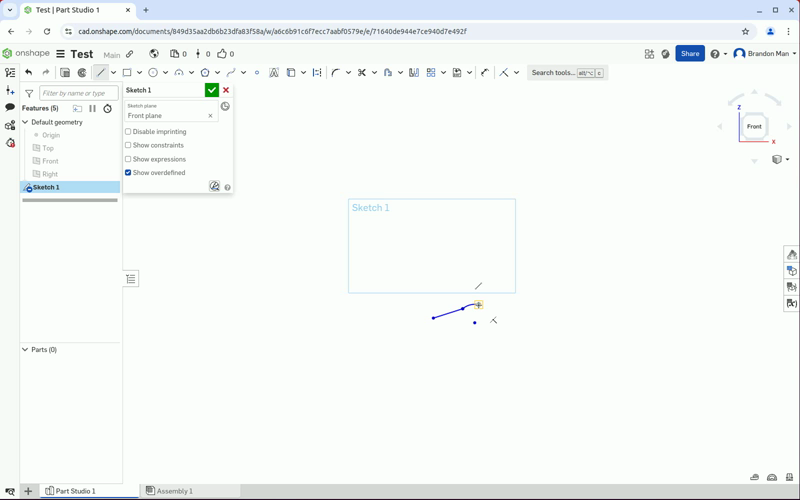
scroll(-6)
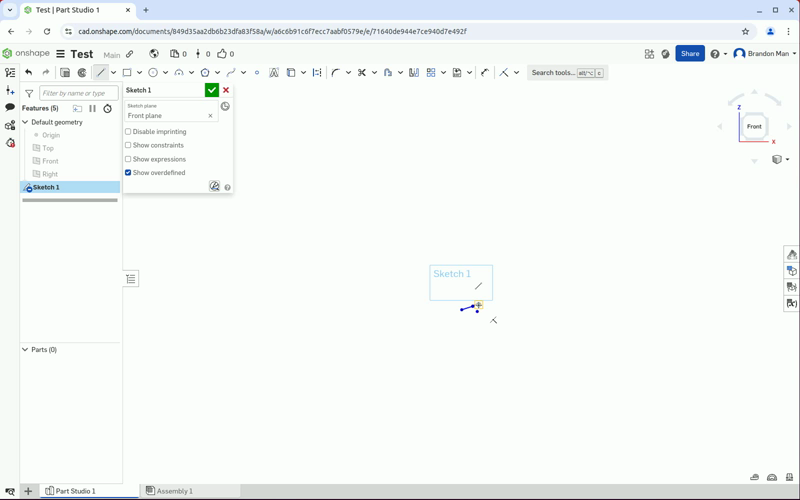
key_down(shift)
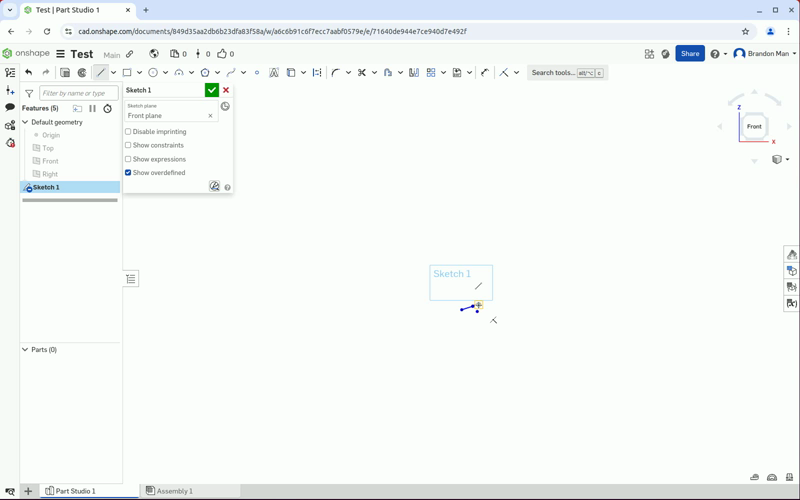
mouse_move(508, 304)
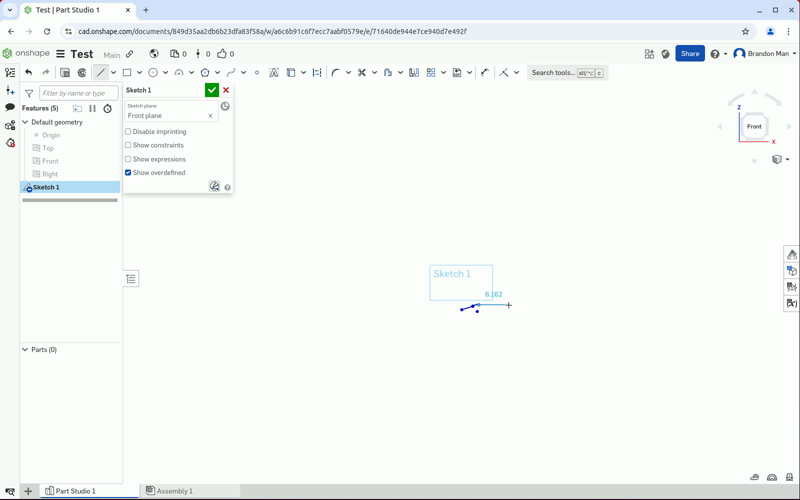
mouse_move(498, 304)
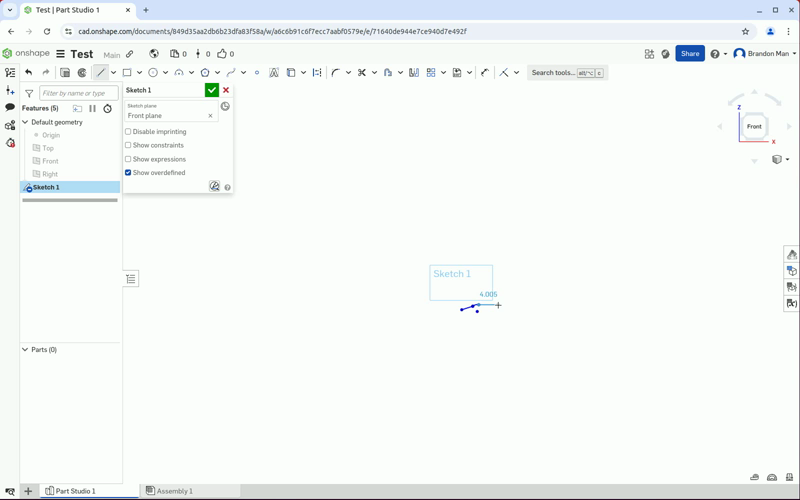
click(498, 304)
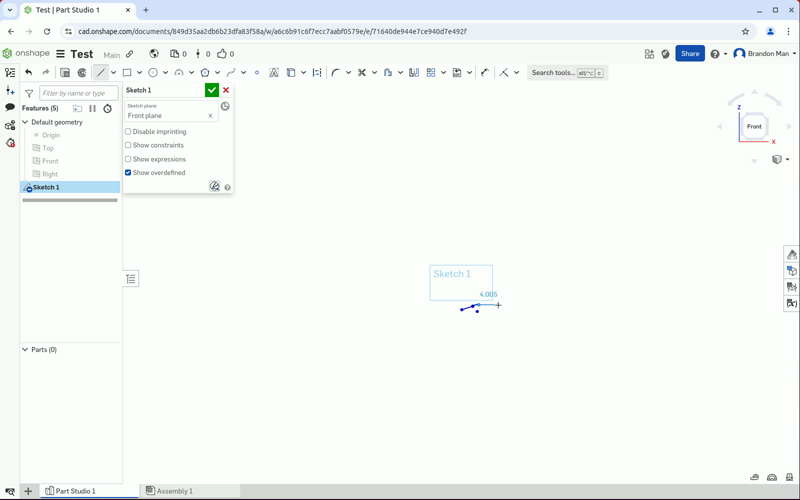
key_up(shift)
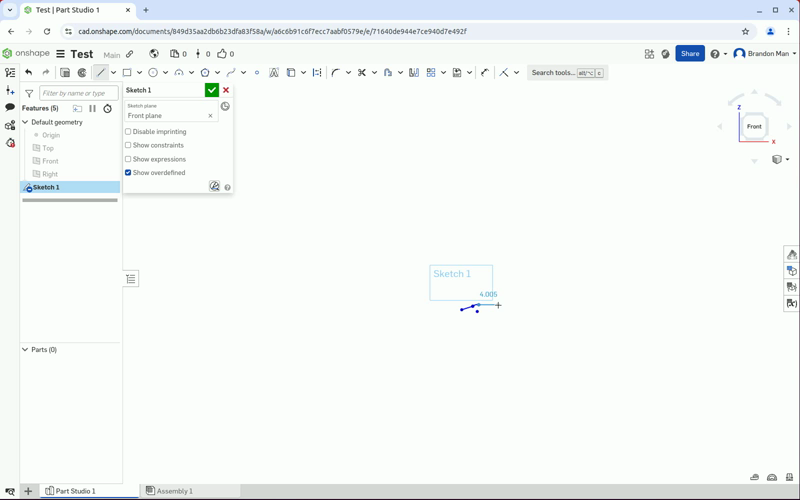
key(esc)
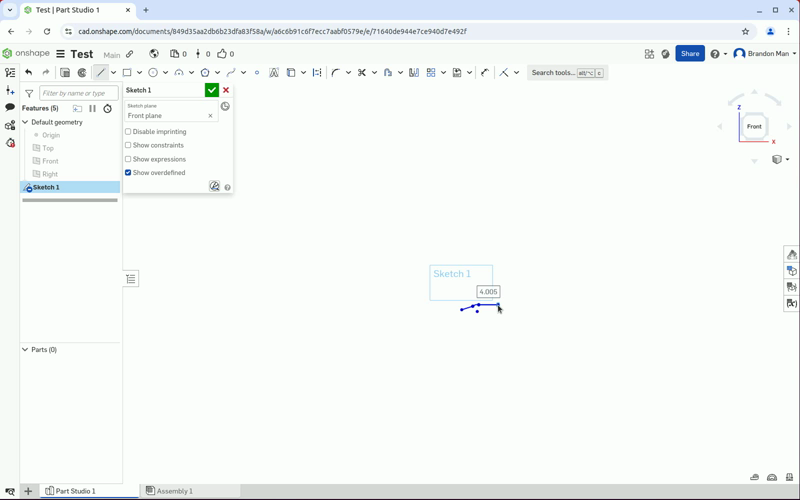
key(a)
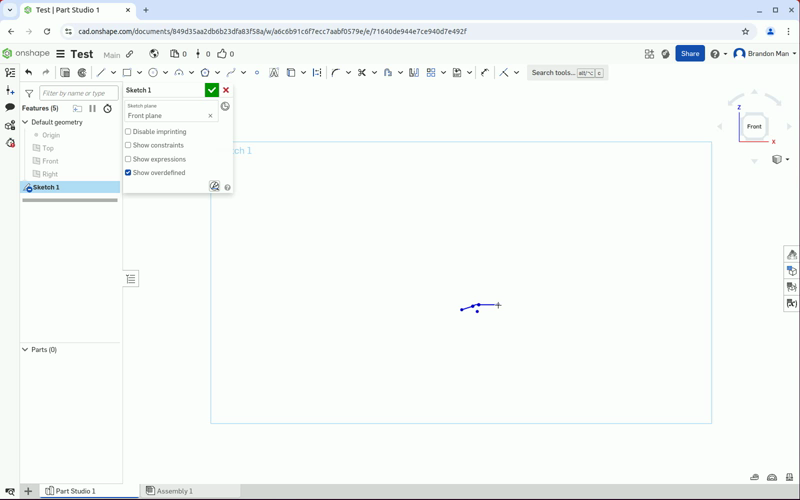
mouse_move(498, 304)
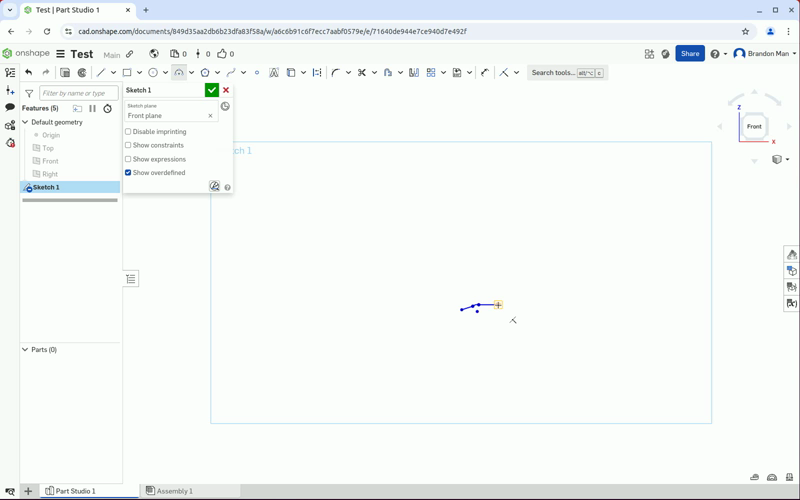
click(498, 304)
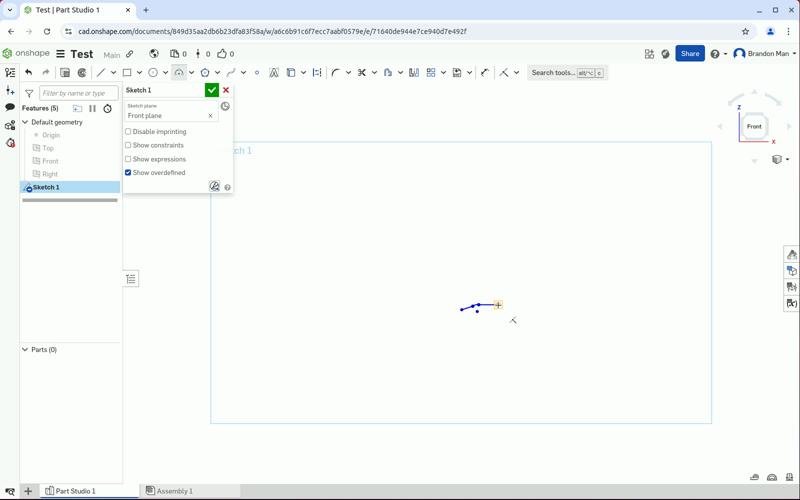
key_down(shift)
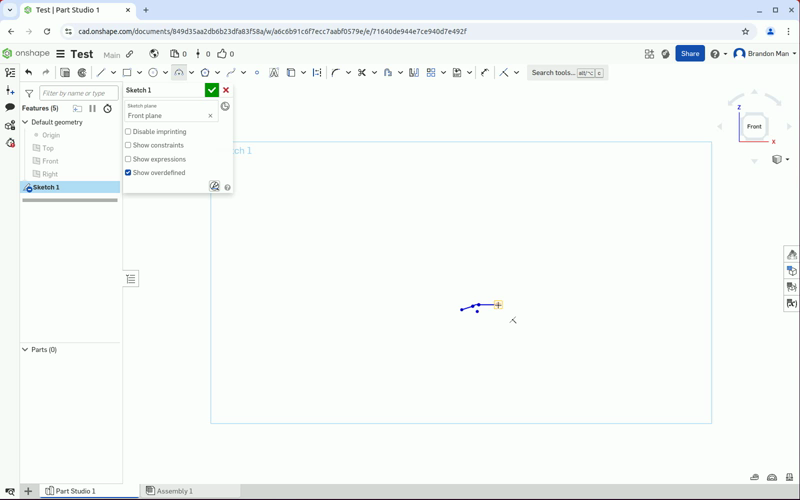
mouse_move(504, 306)
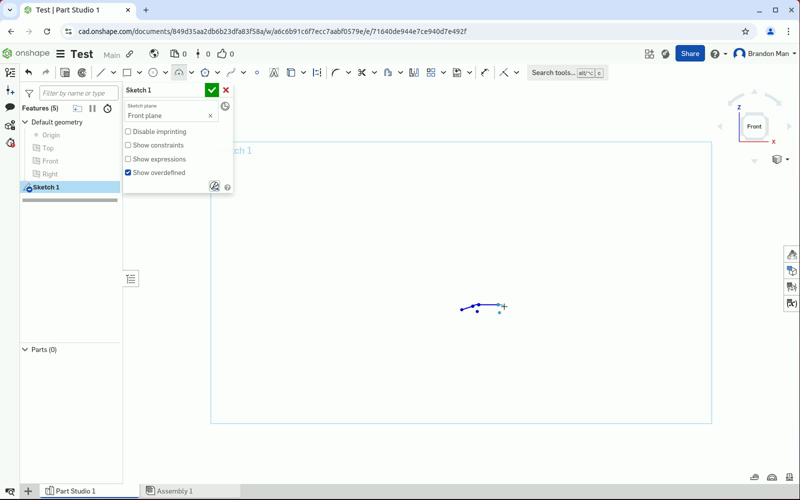
scroll(6)
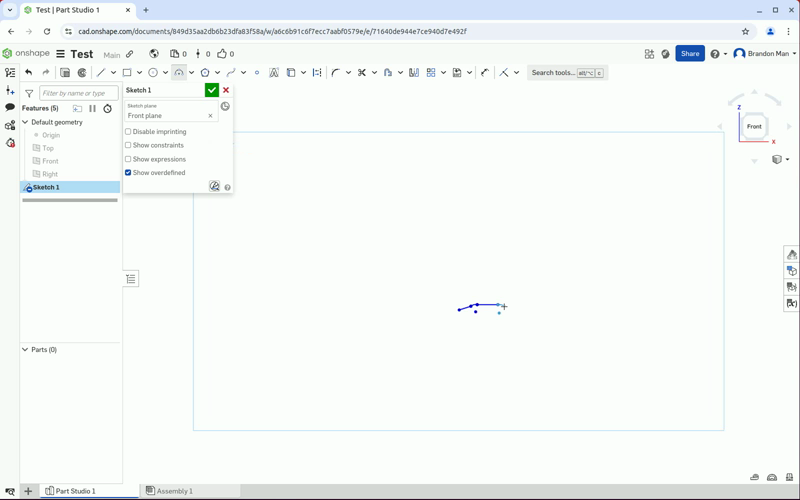
scroll(6)
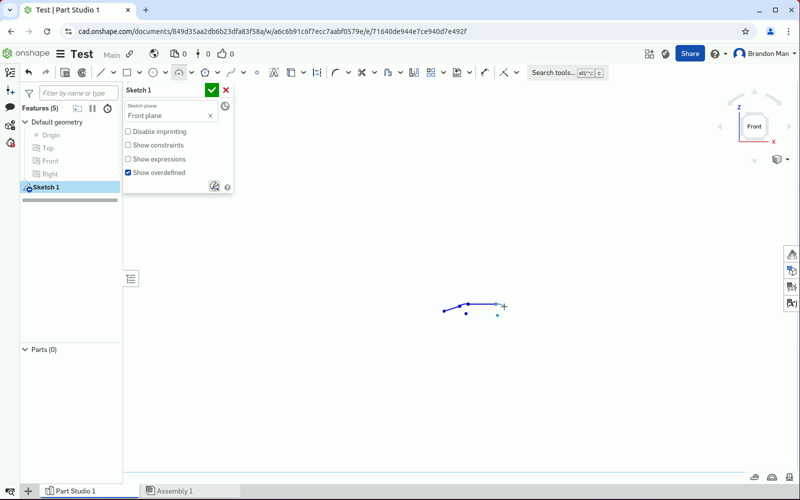
scroll(6)
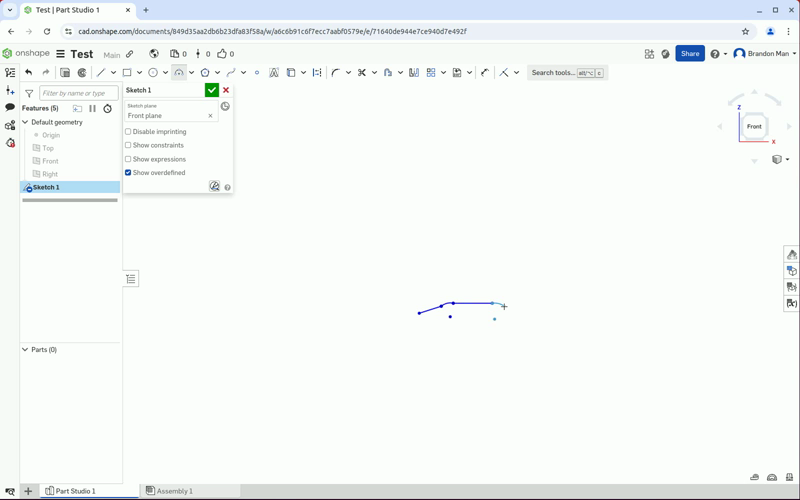
scroll(6)
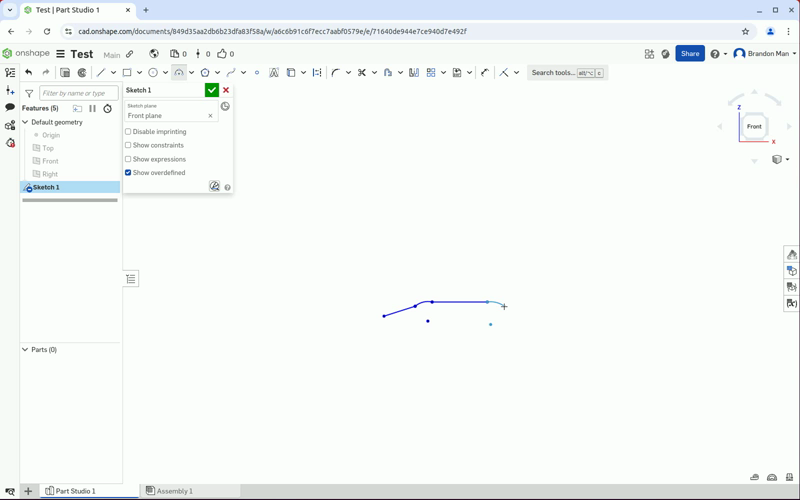
scroll(6)
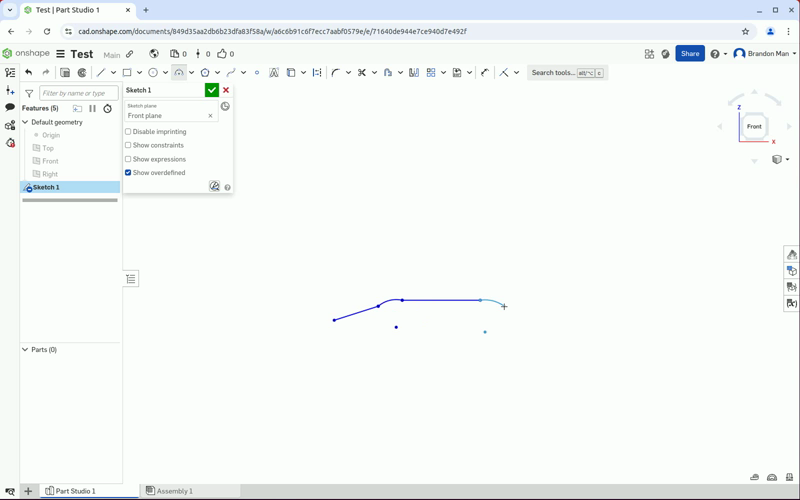
scroll(6)
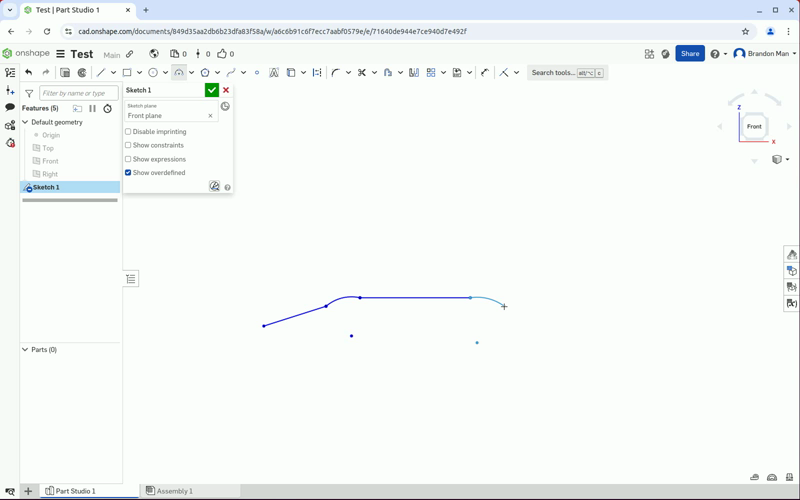
scroll(6)
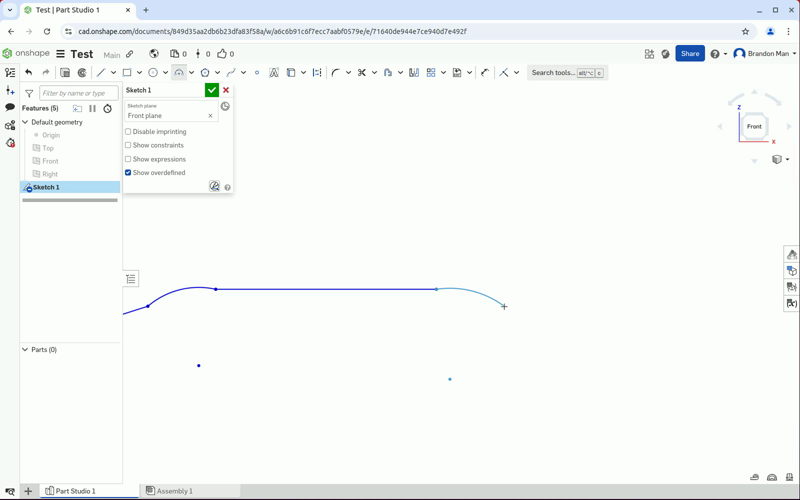
click(504, 306)
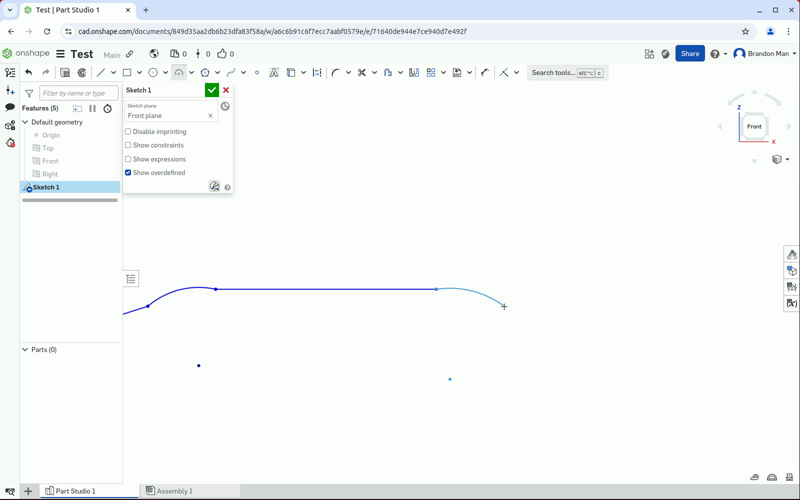
scroll(-6)
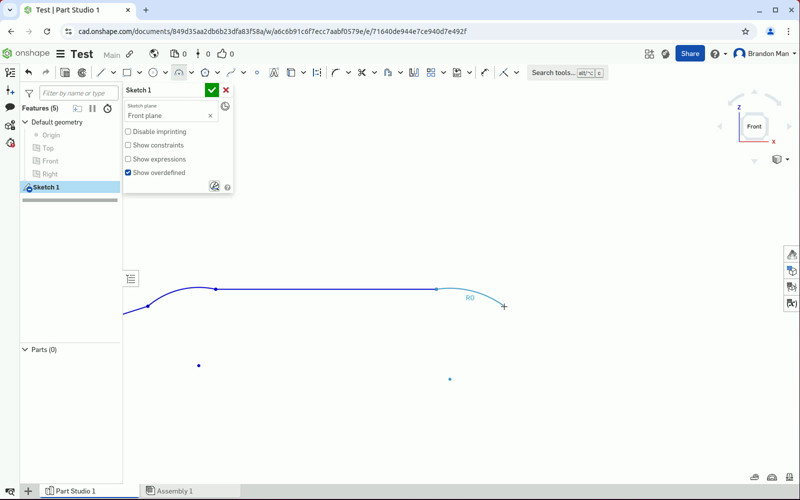
scroll(-6)
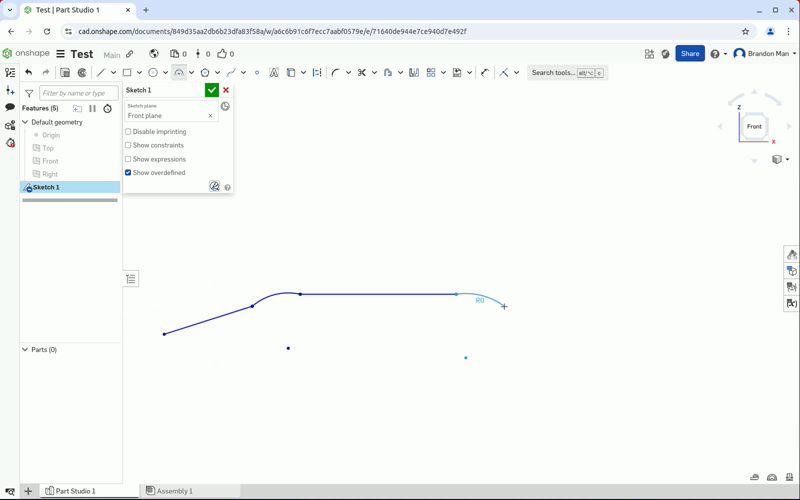
scroll(-6)
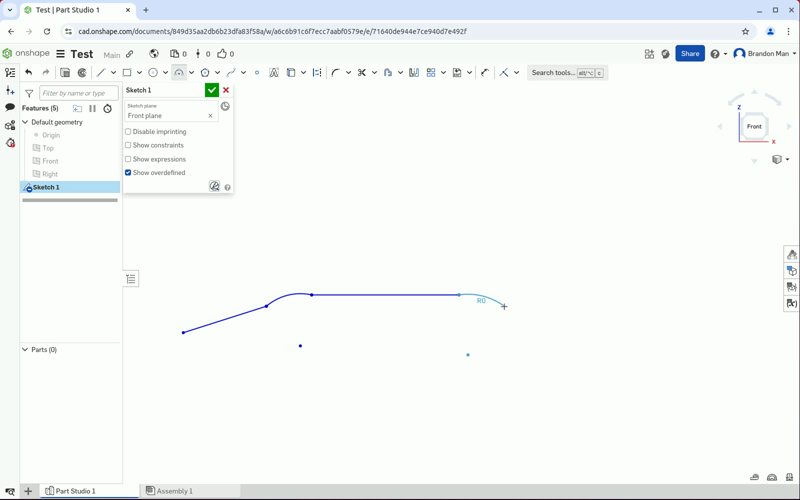
scroll(-6)
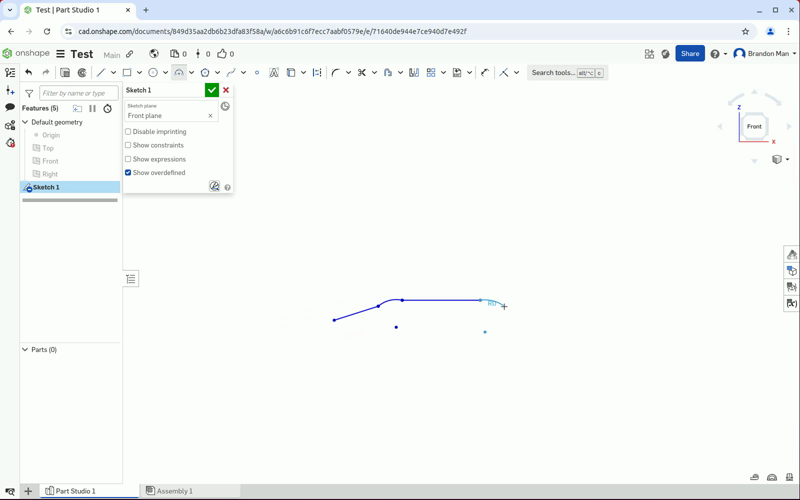
scroll(-6)
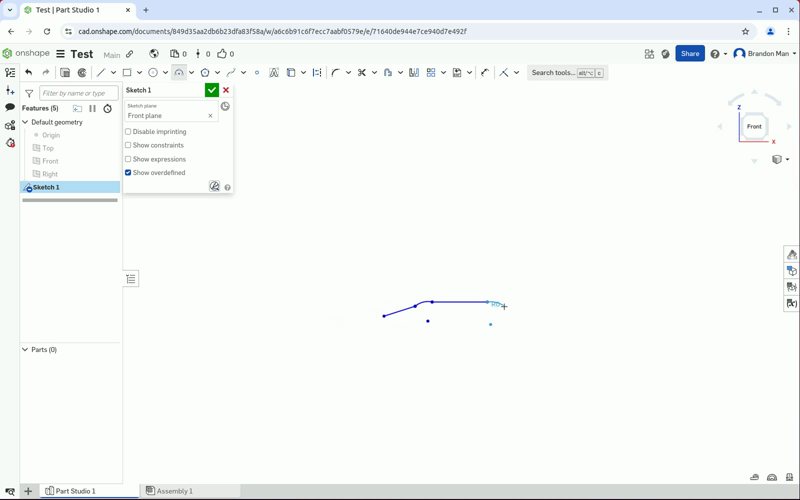
scroll(-6)
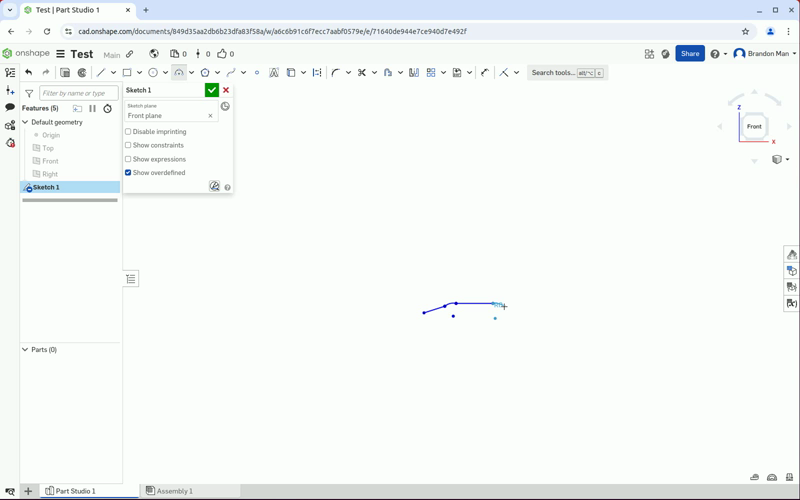
scroll(-6)
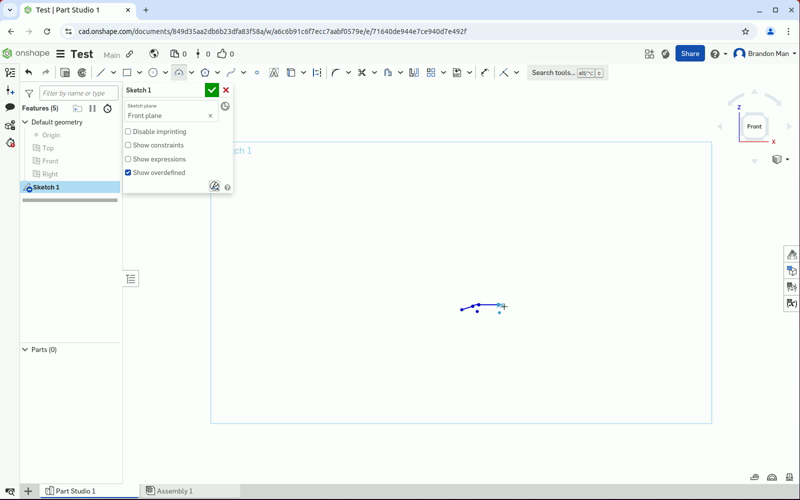
mouse_move(501, 304)
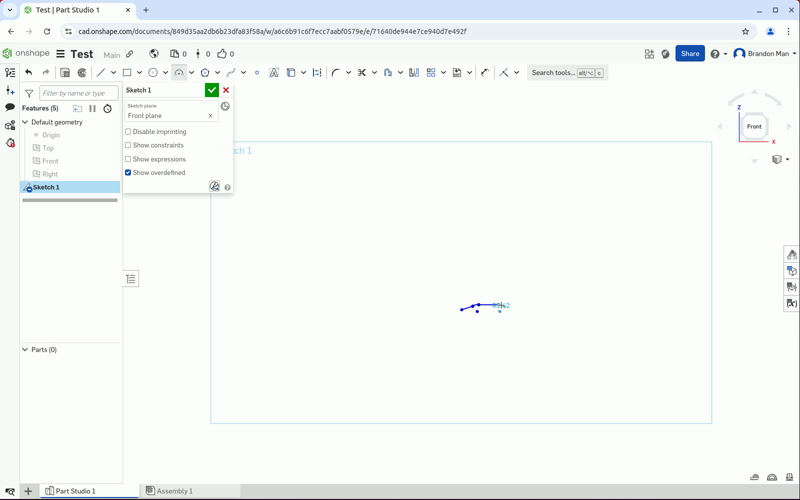
scroll(6)
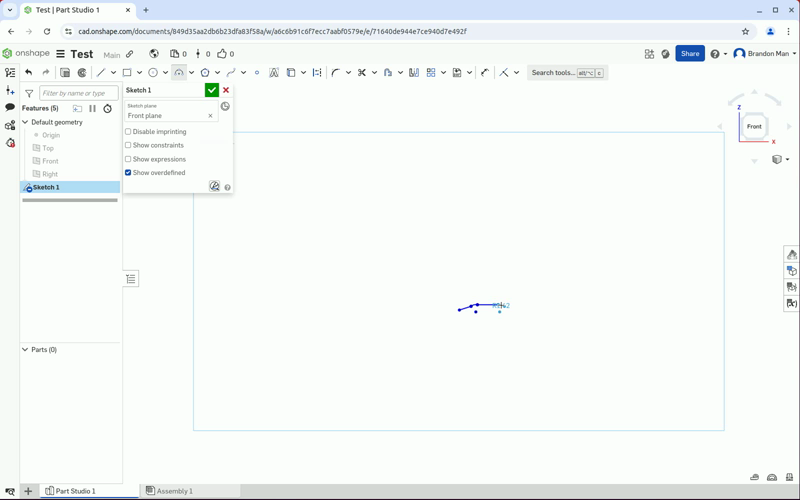
scroll(6)
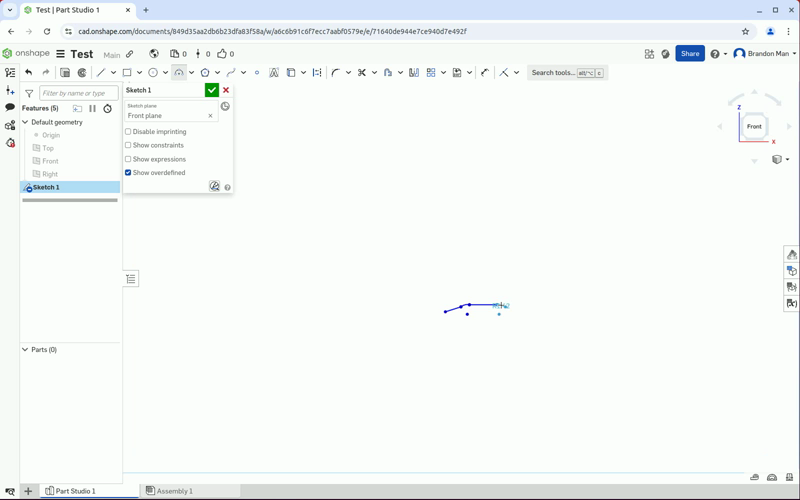
scroll(6)
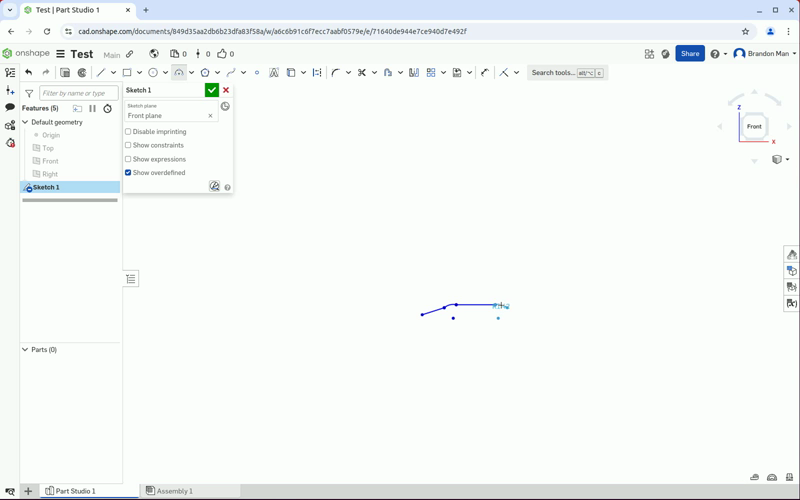
scroll(6)
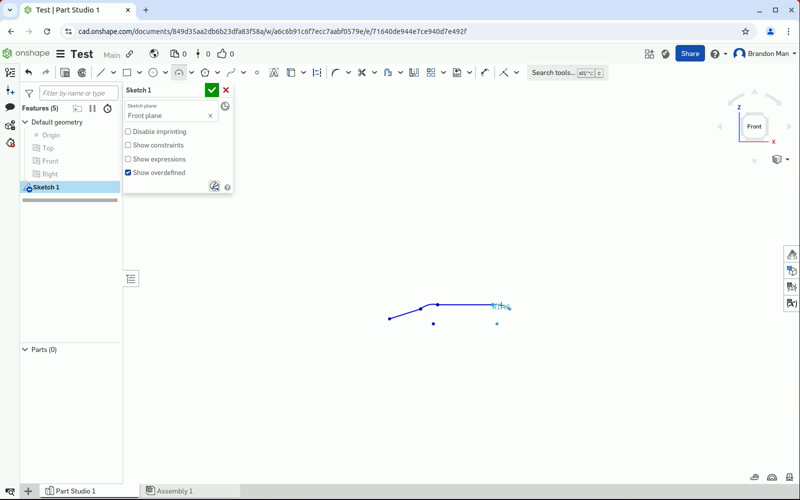
scroll(6)
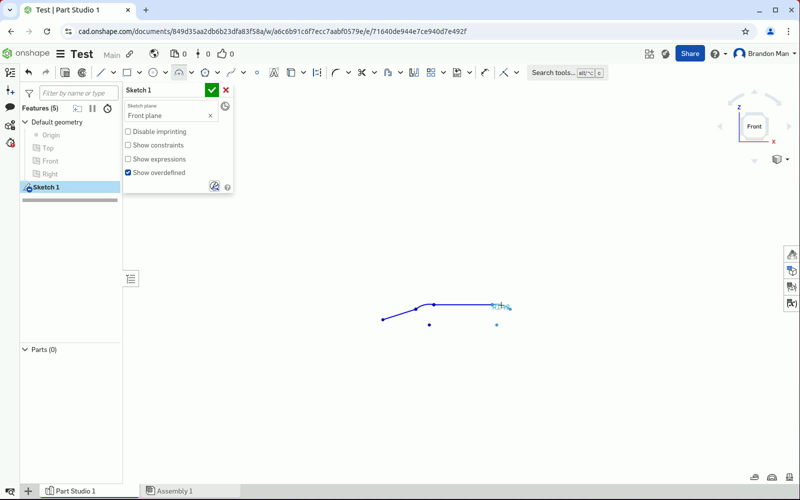
scroll(6)
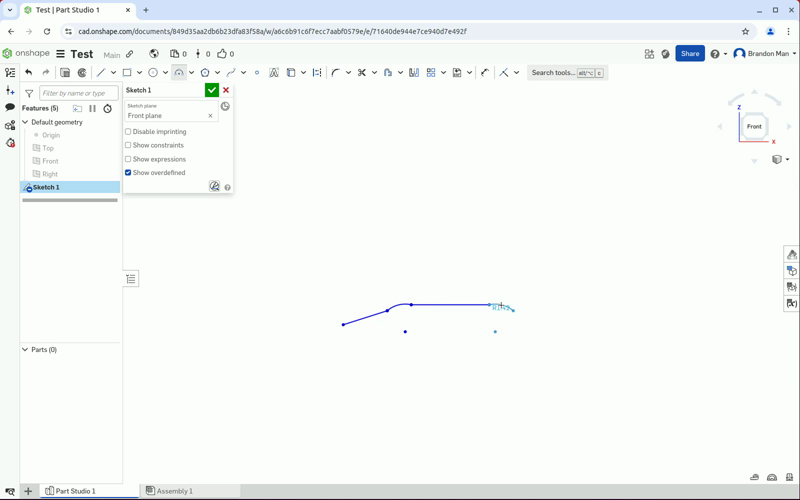
scroll(6)
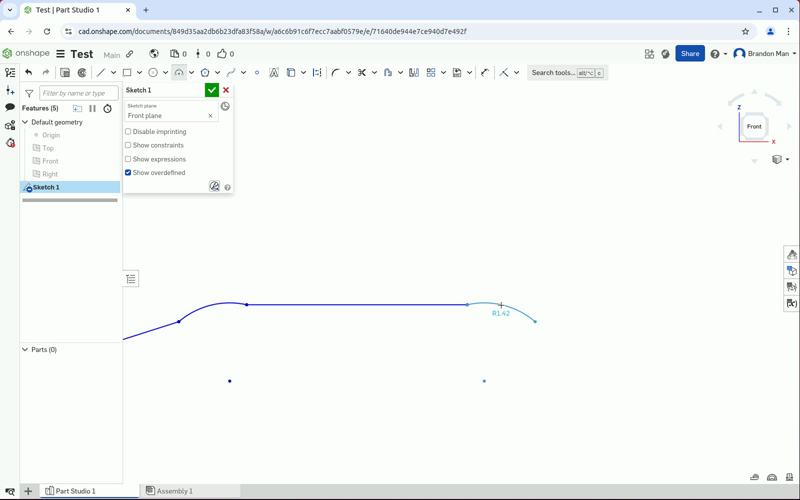
click(501, 304)
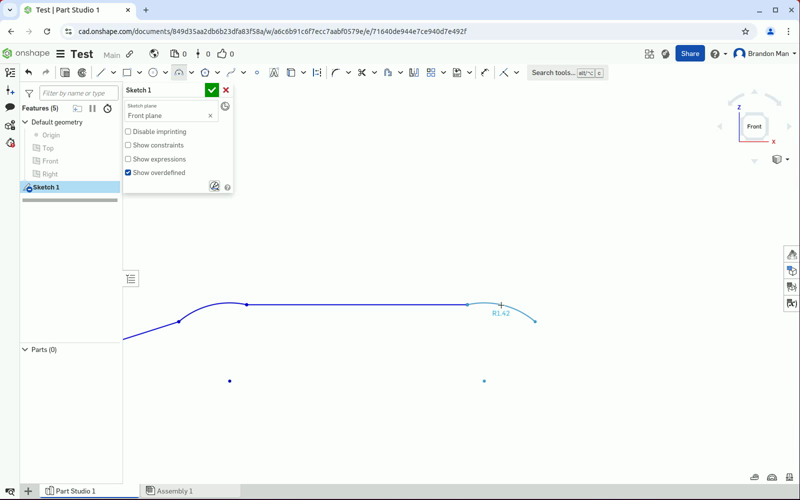
scroll(-6)
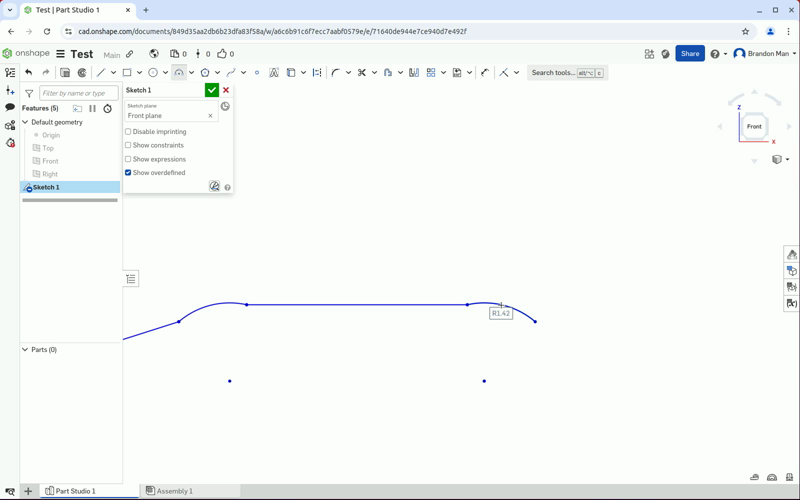
scroll(-6)
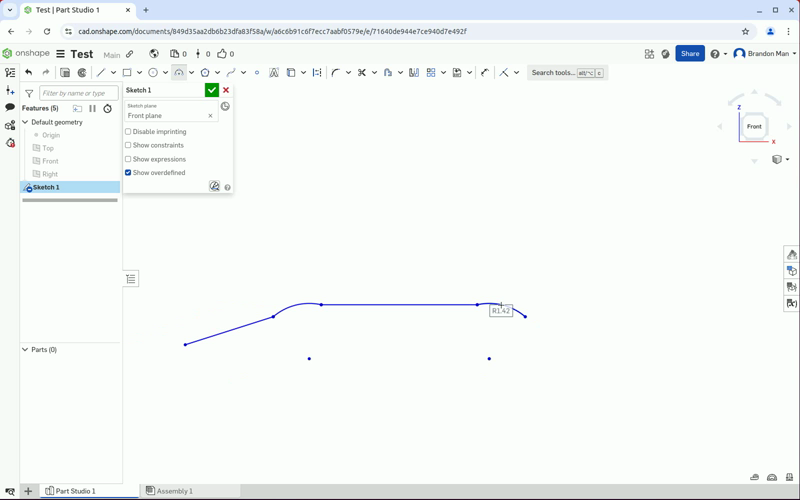
scroll(-6)
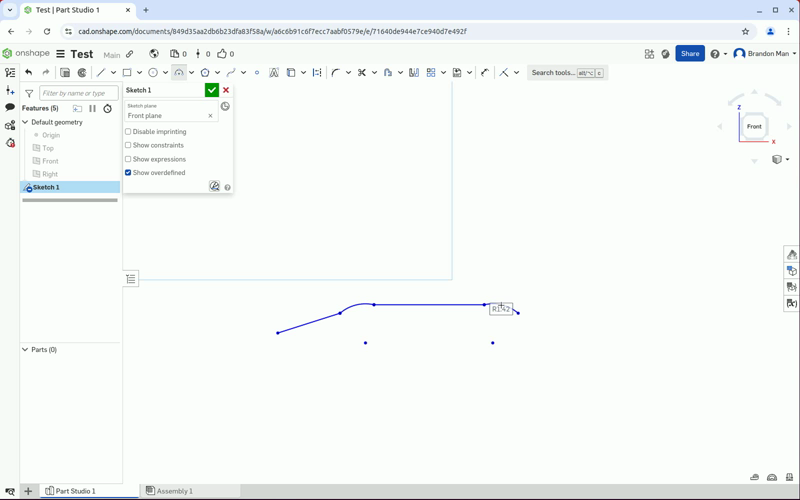
scroll(-6)
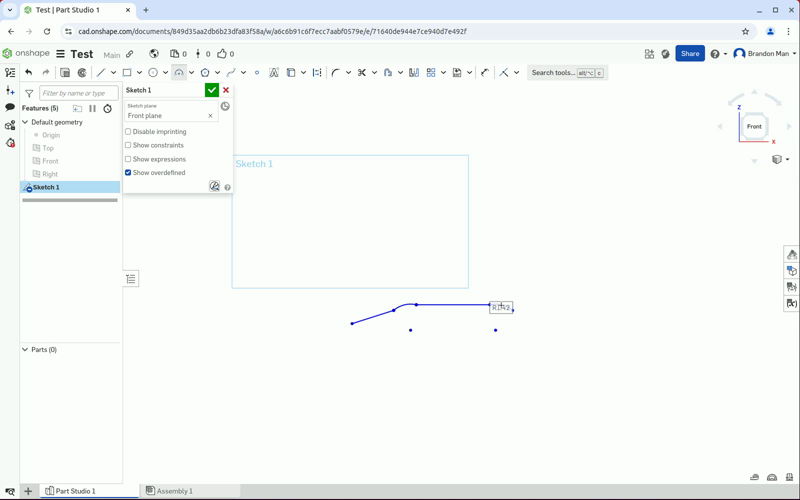
scroll(-6)
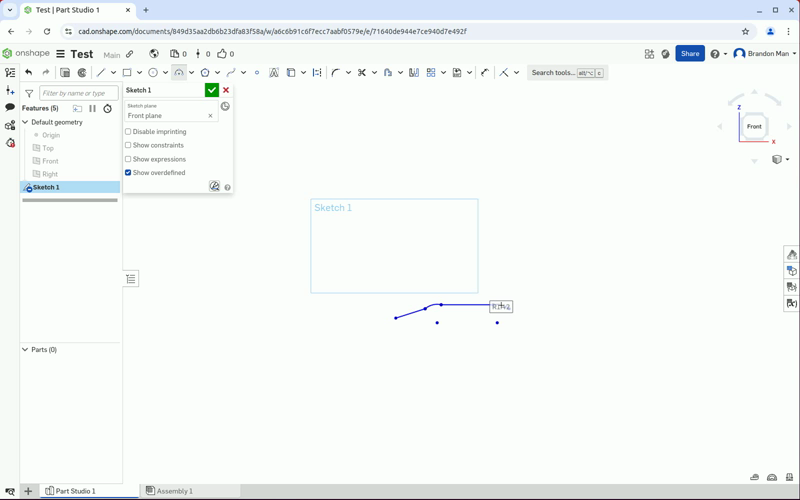
scroll(-6)
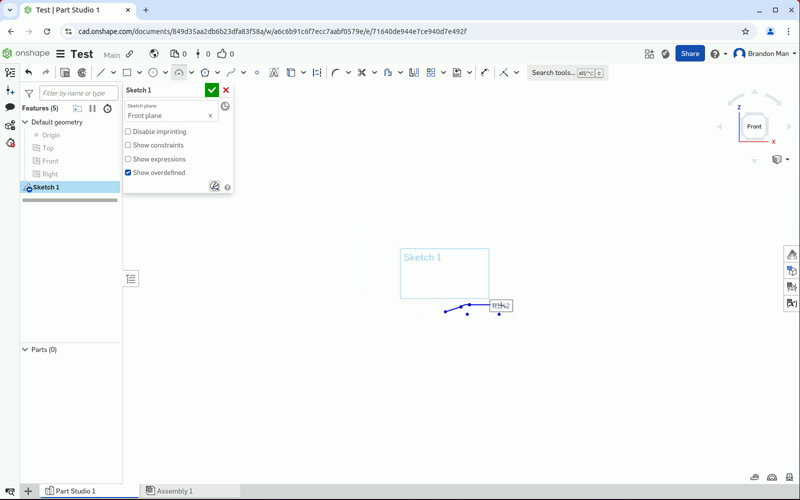
scroll(-6)
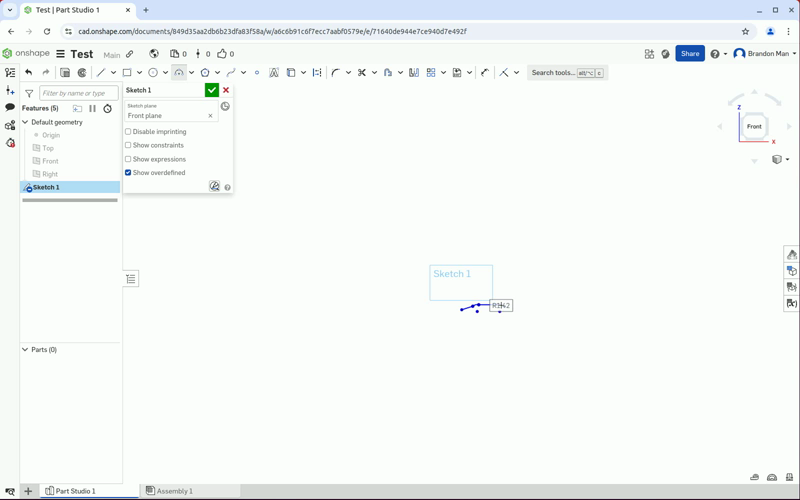
key_up(shift)
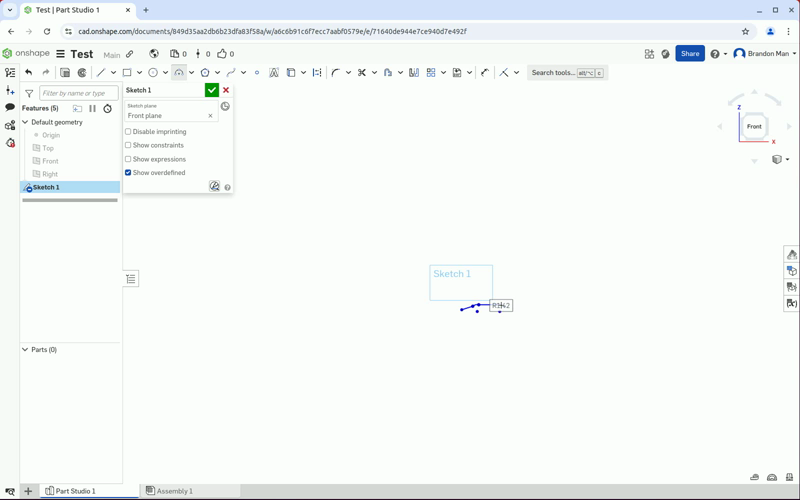
key(esc)
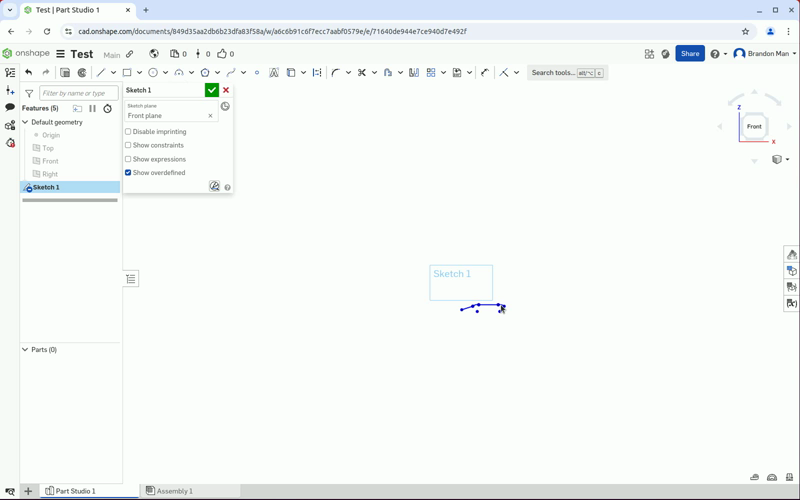
key(l)
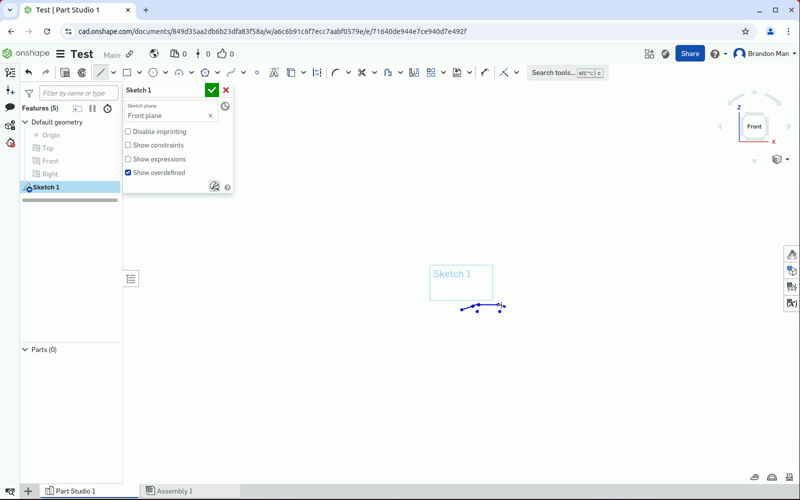
mouse_move(504, 306)
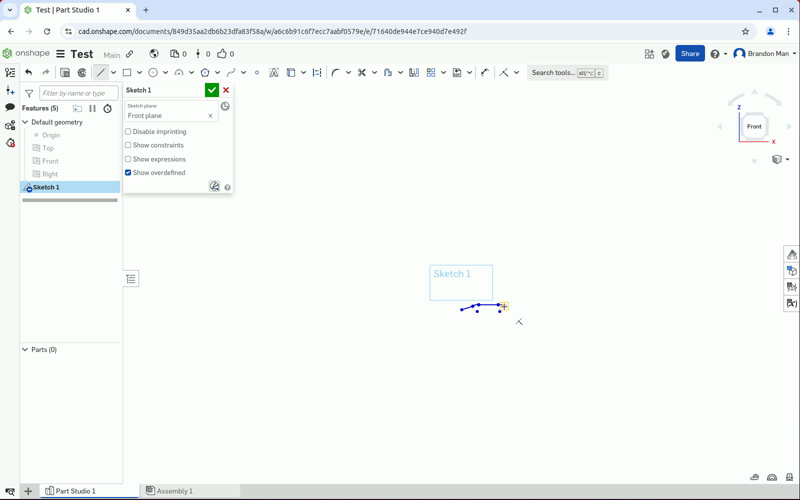
scroll(6)
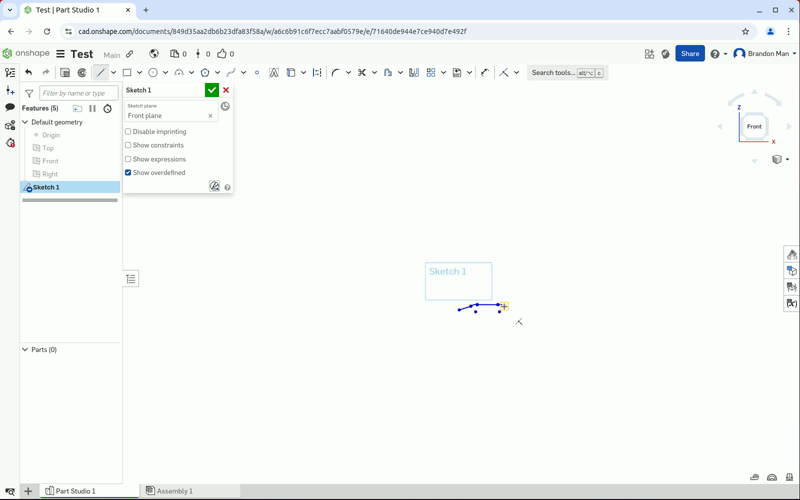
scroll(6)
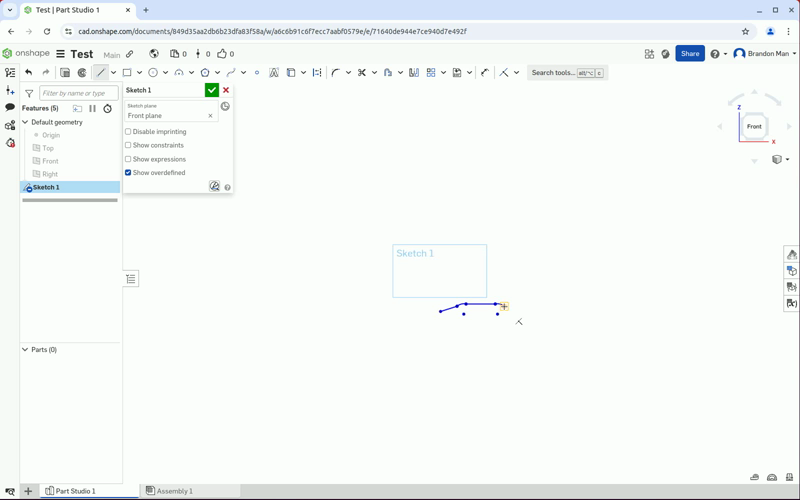
scroll(6)
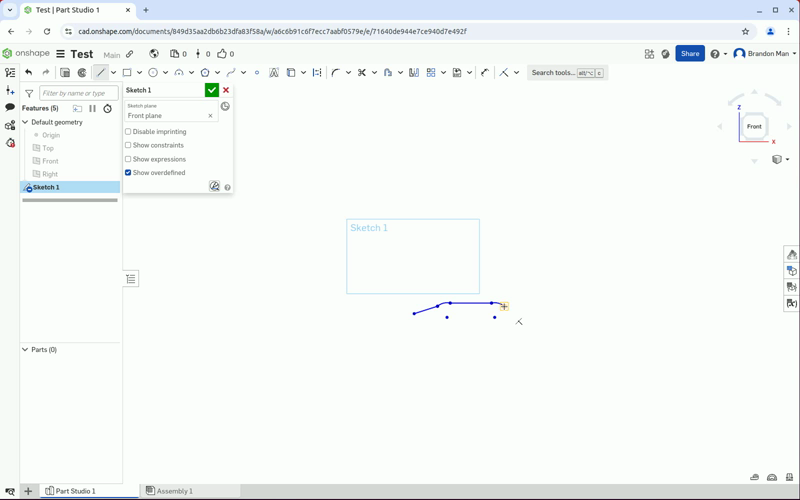
scroll(6)
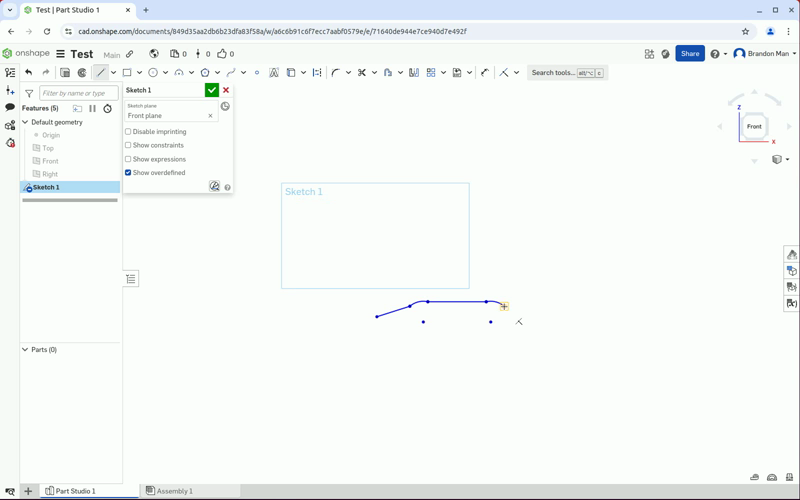
scroll(6)
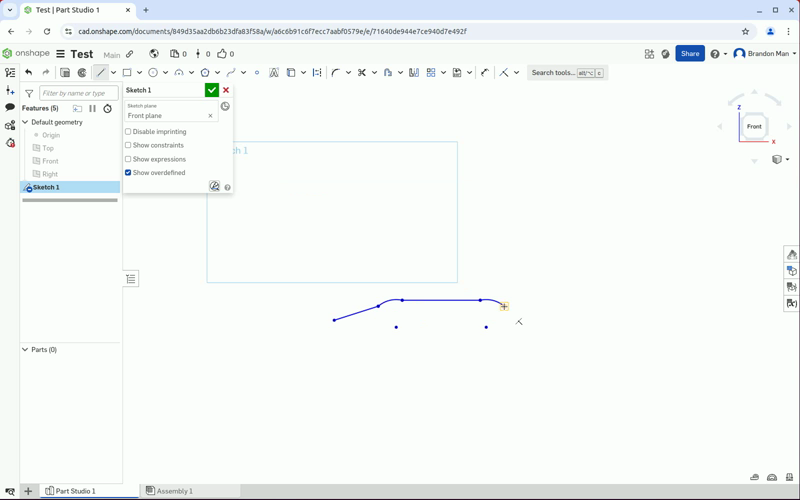
scroll(6)
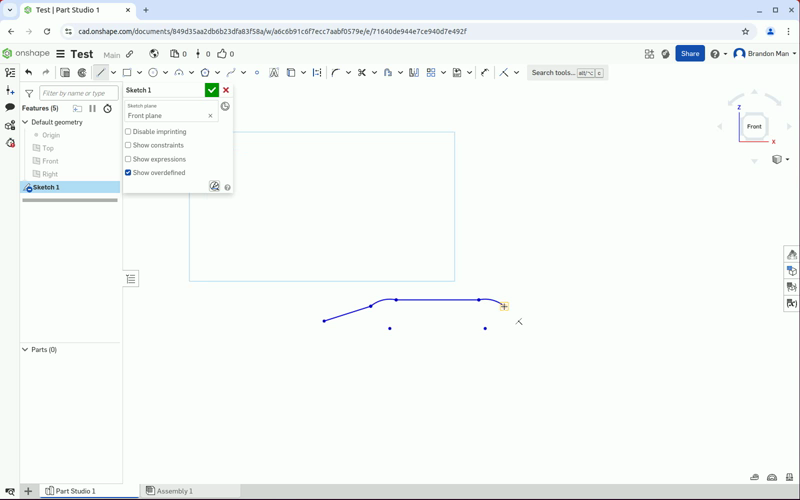
scroll(6)
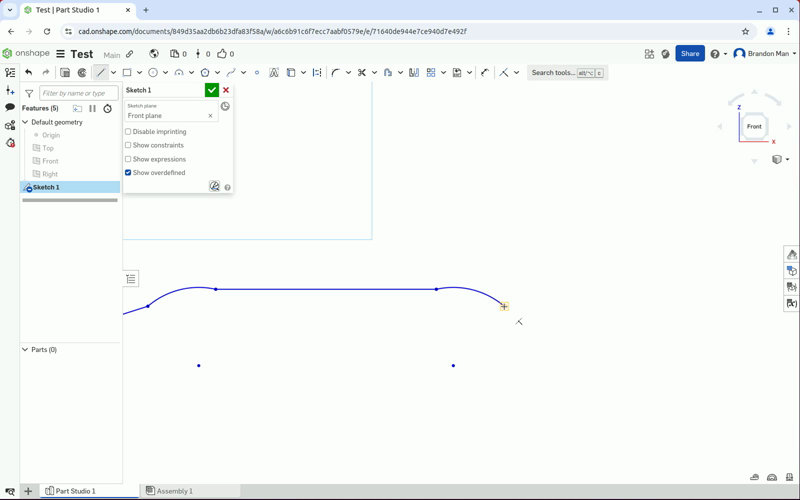
click(504, 306)
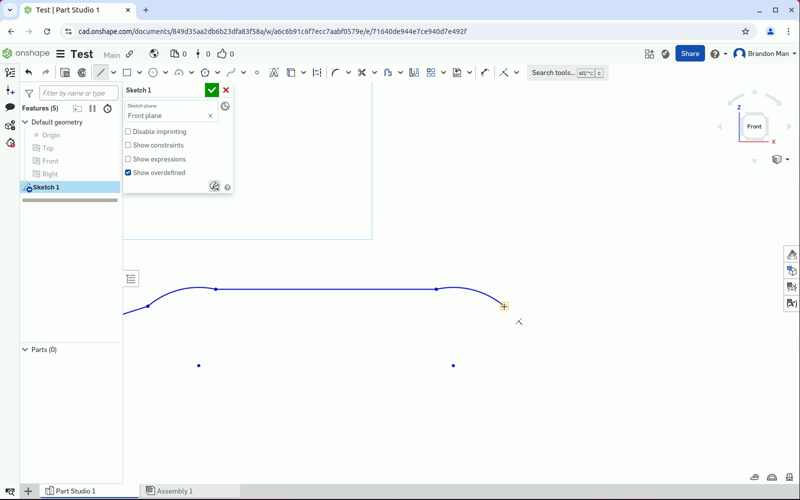
scroll(-6)
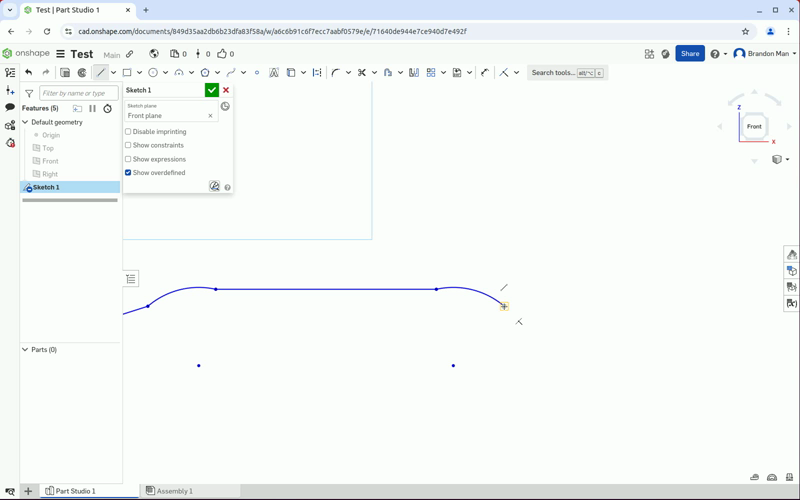
scroll(-6)
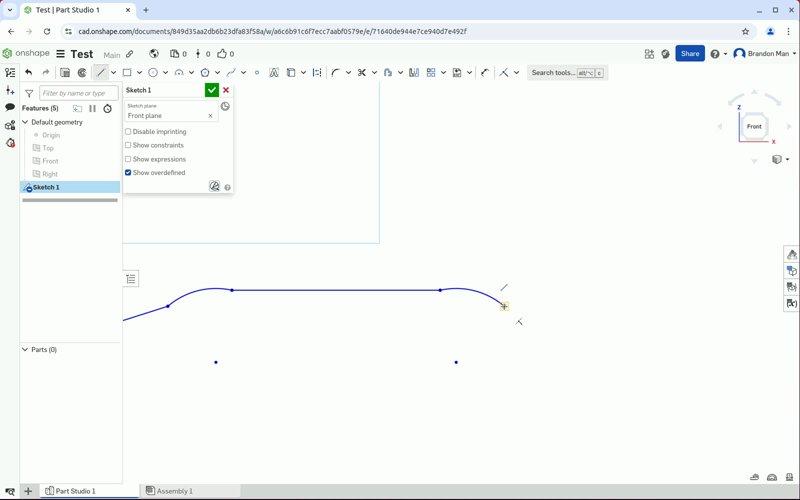
scroll(-6)
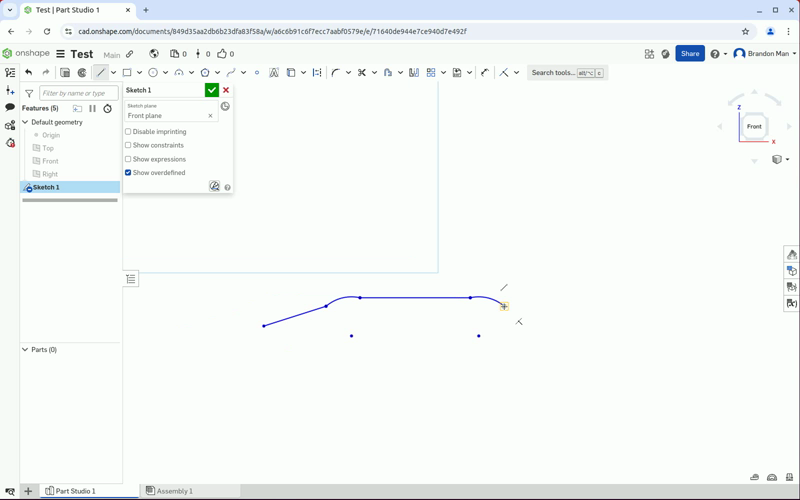
scroll(-6)
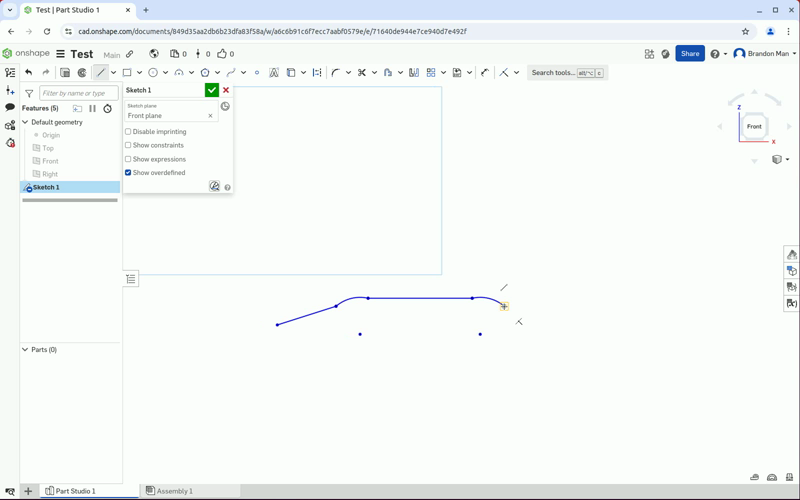
scroll(-6)
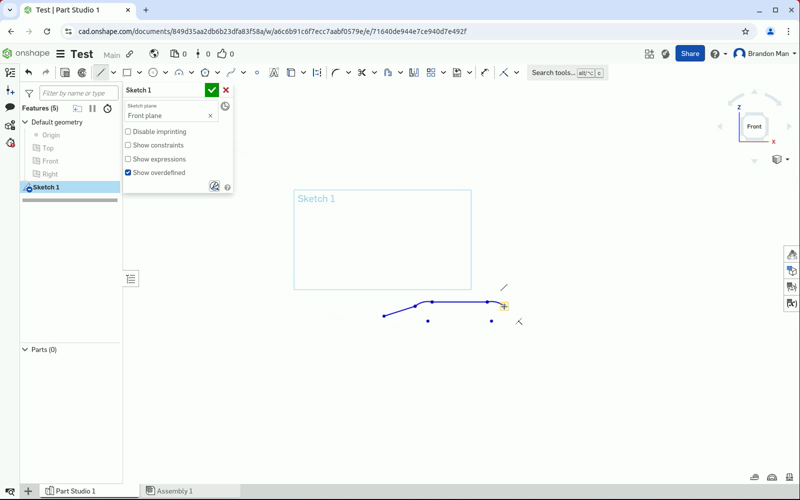
scroll(-6)
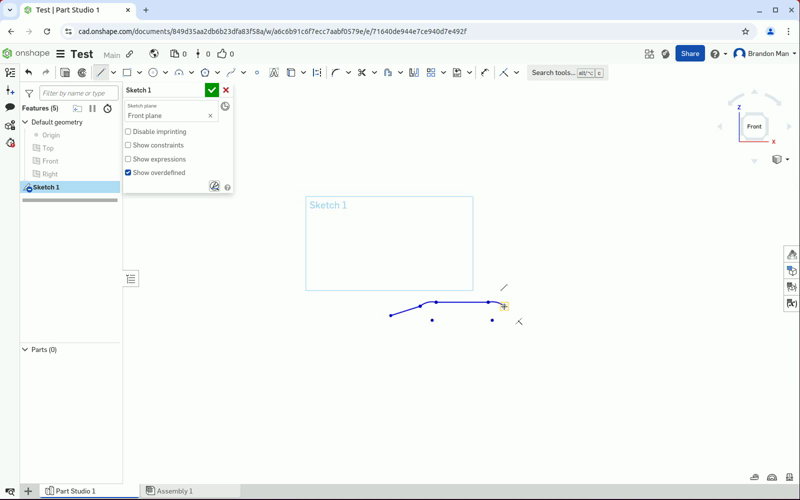
scroll(-6)
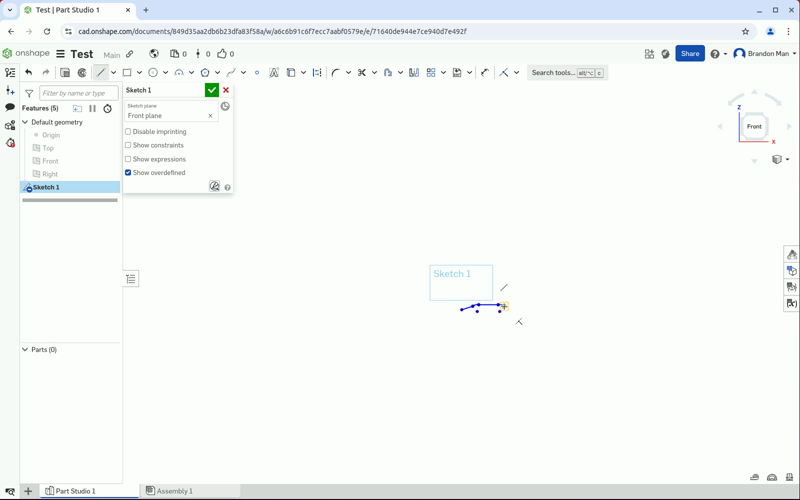
key_down(shift)
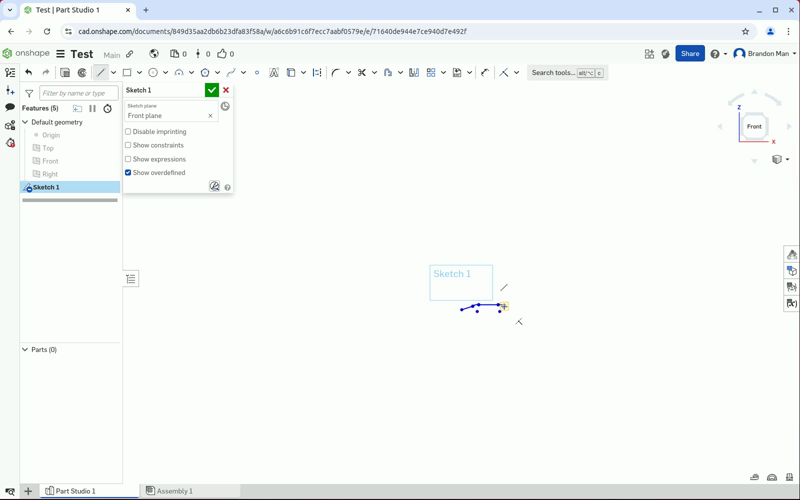
mouse_move(534, 306)
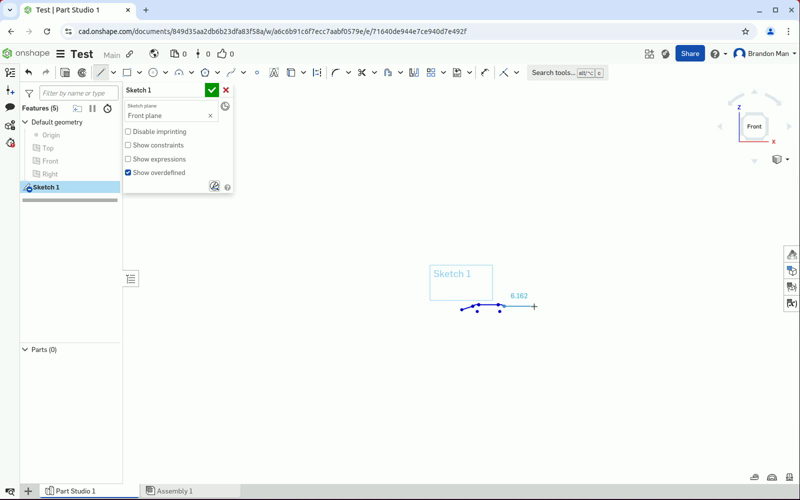
mouse_move(514, 309)
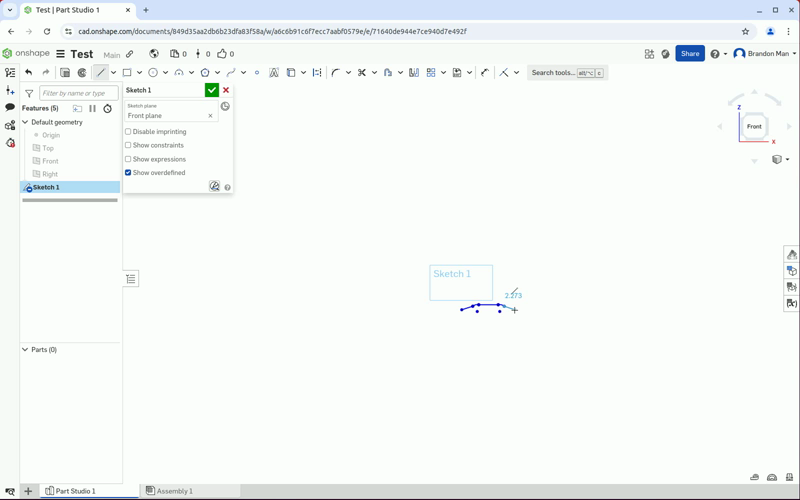
click(514, 309)
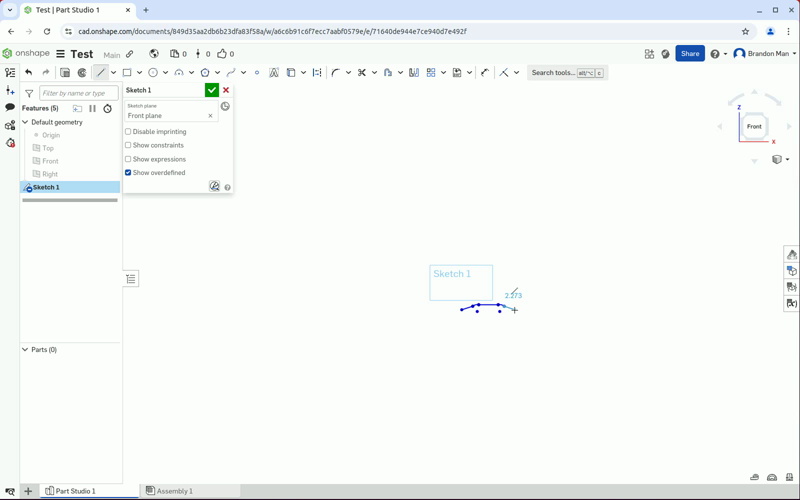
key_up(shift)
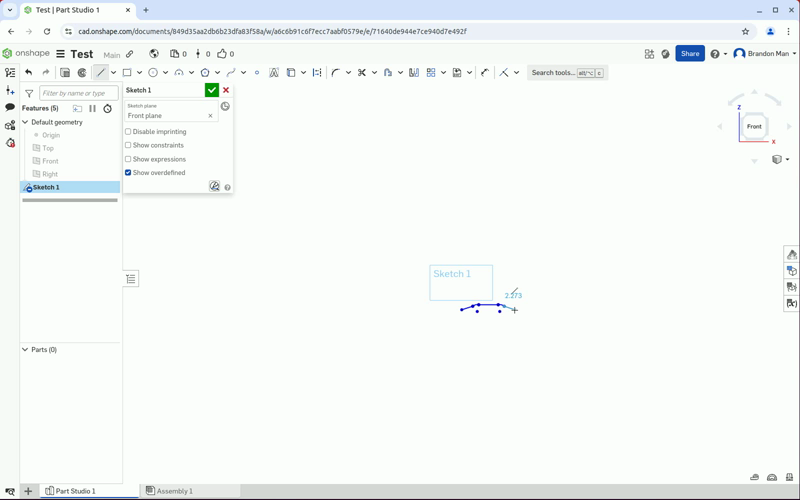
key(esc)
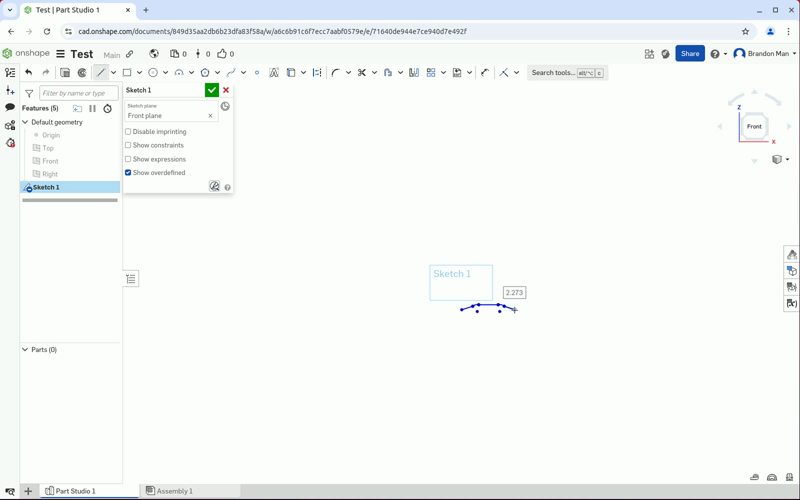
key(a)
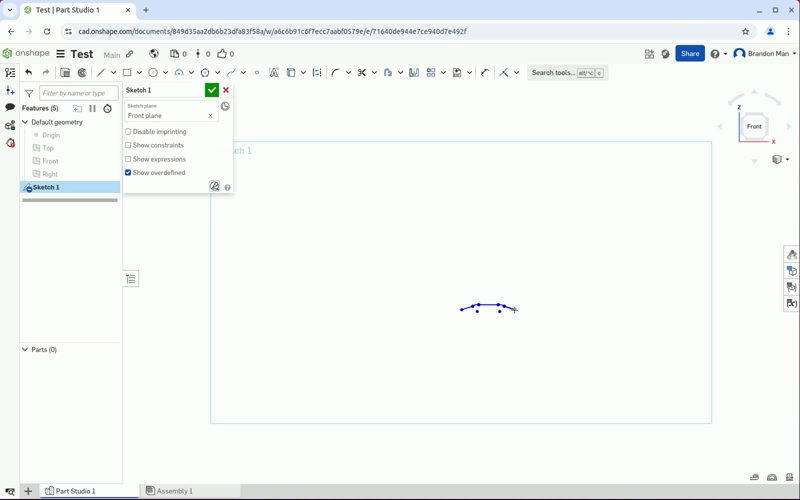
mouse_move(514, 309)
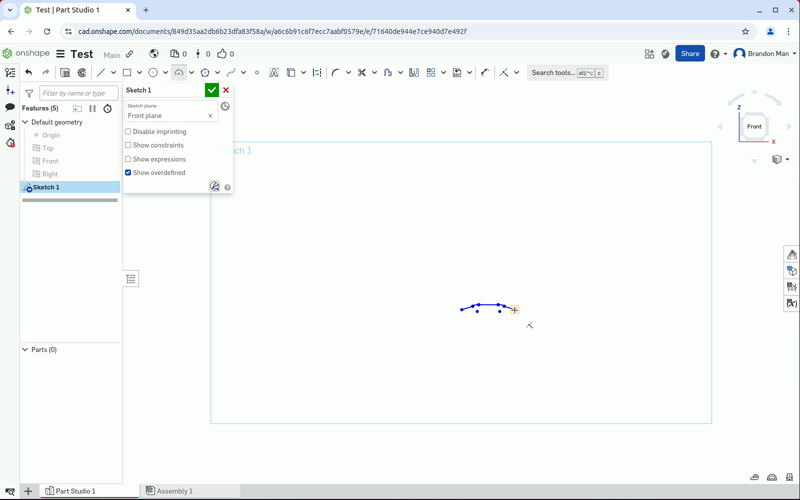
click(514, 309)
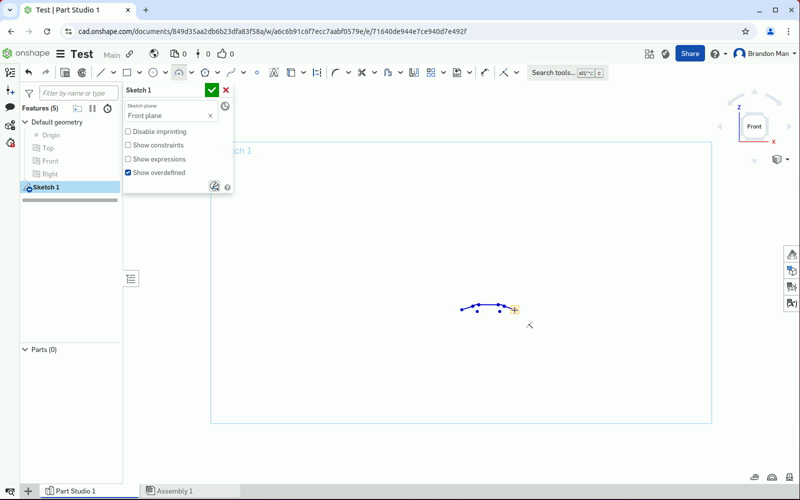
key_down(shift)
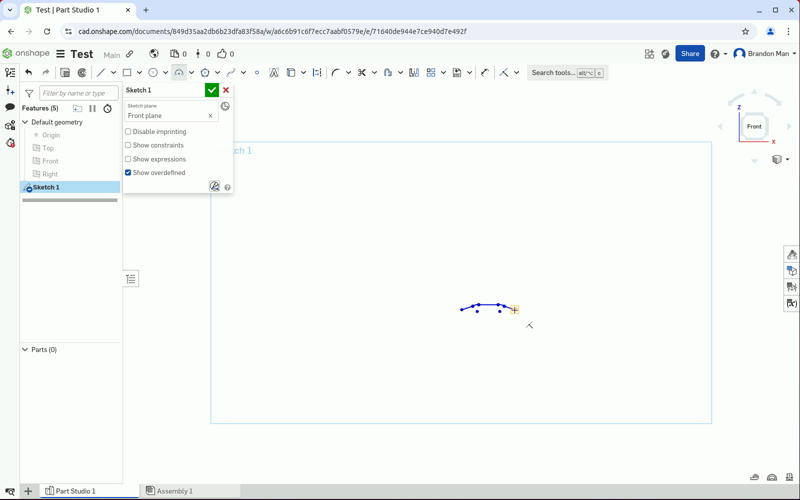
mouse_move(514, 255)
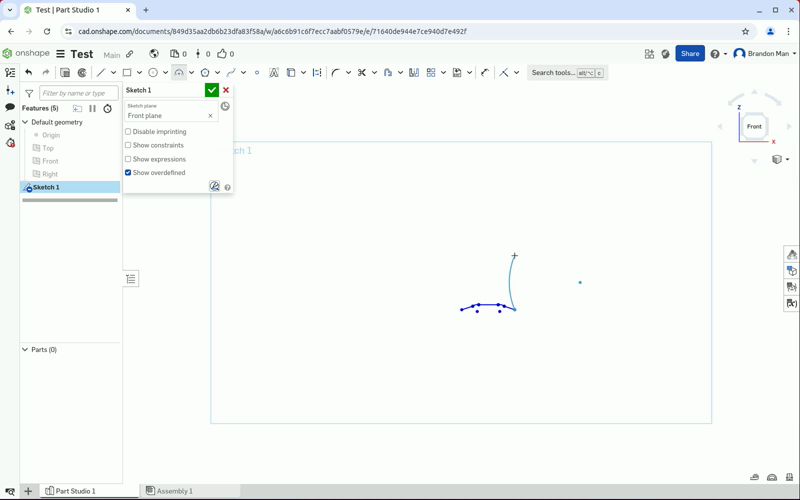
click(514, 255)
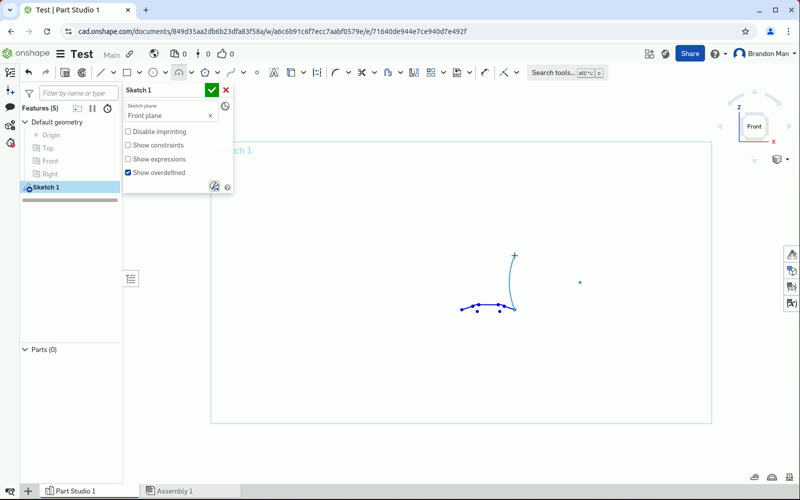
mouse_move(502, 282)
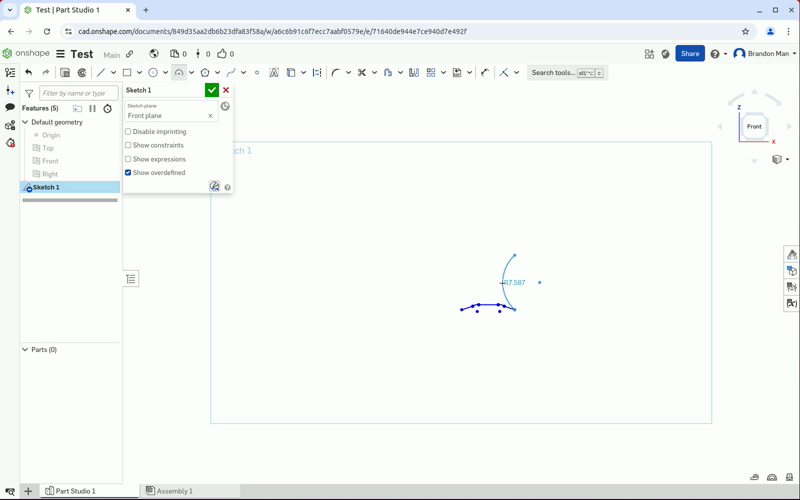
click(502, 282)
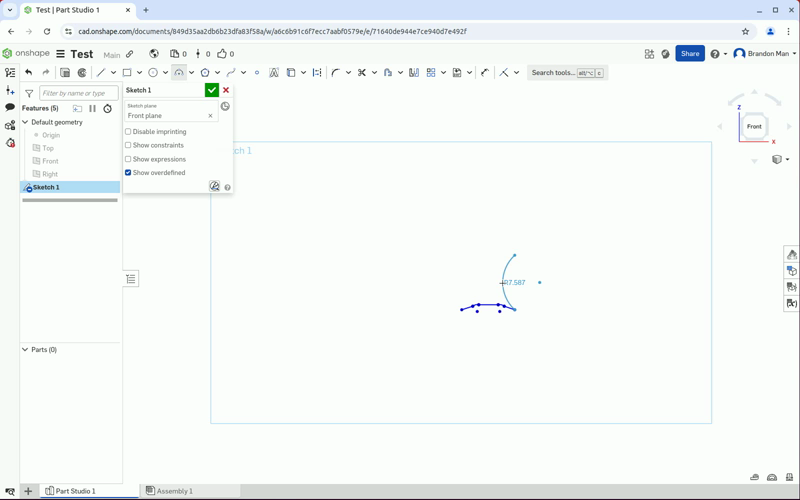
key_up(shift)
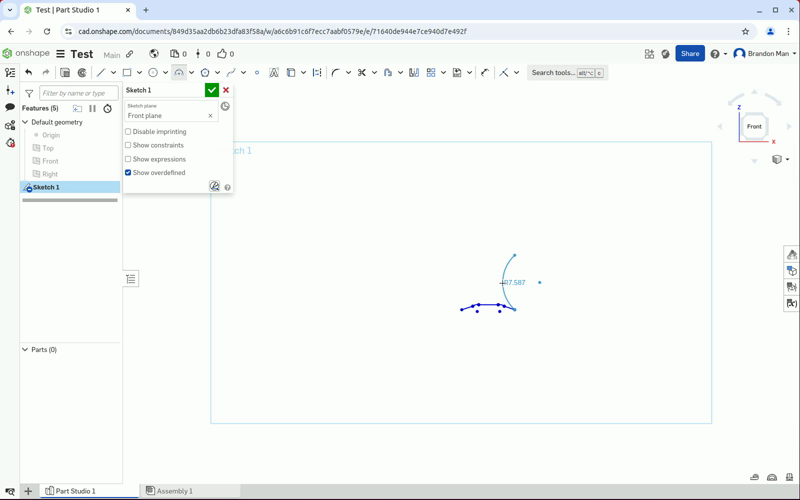
key(esc)
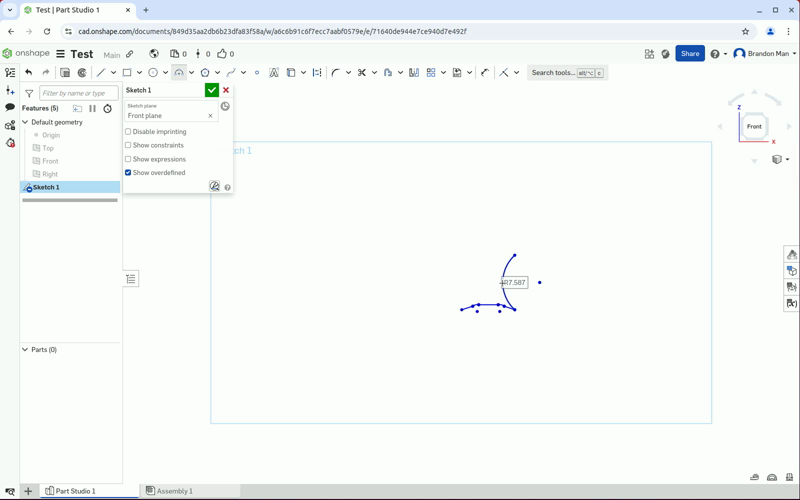
key(l)
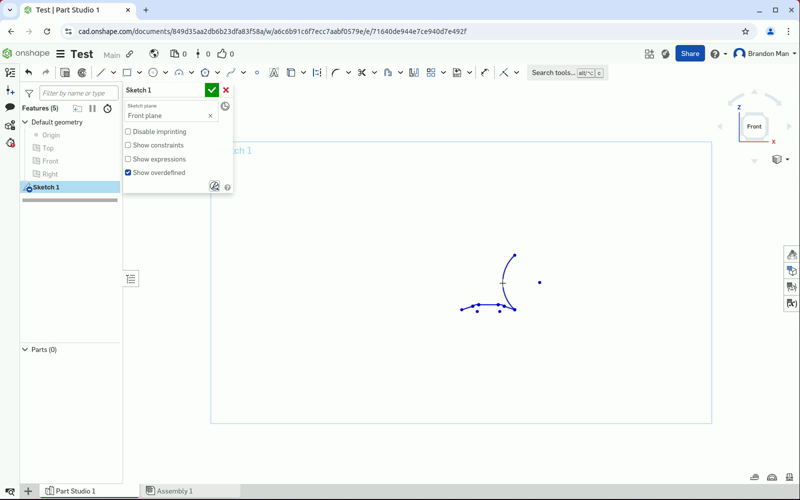
mouse_move(514, 255)
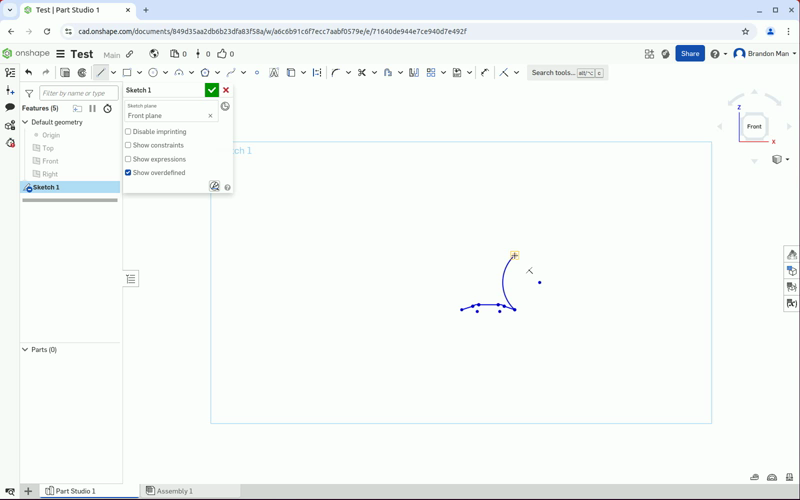
click(514, 255)
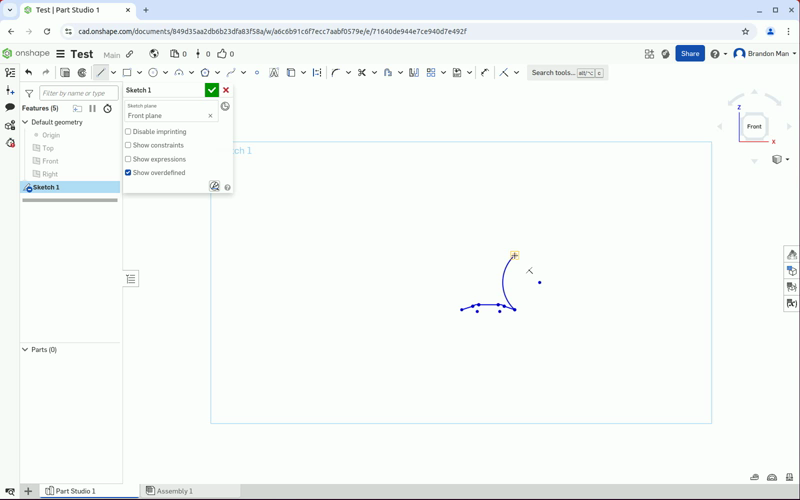
key_down(shift)
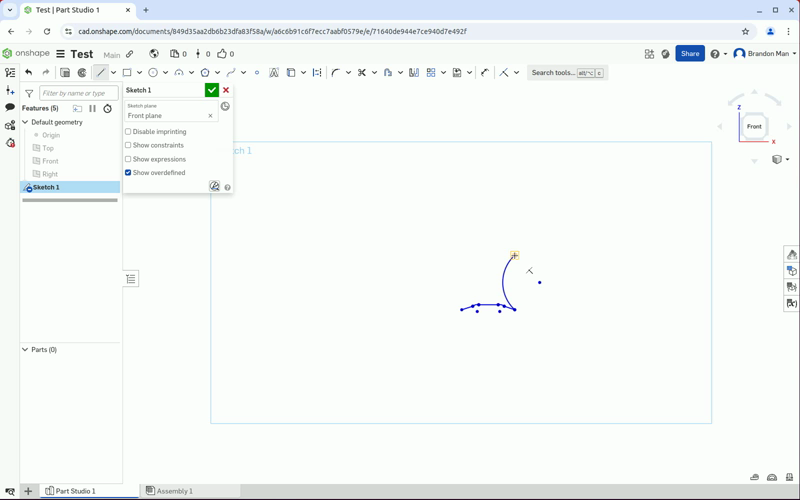
mouse_move(544, 255)
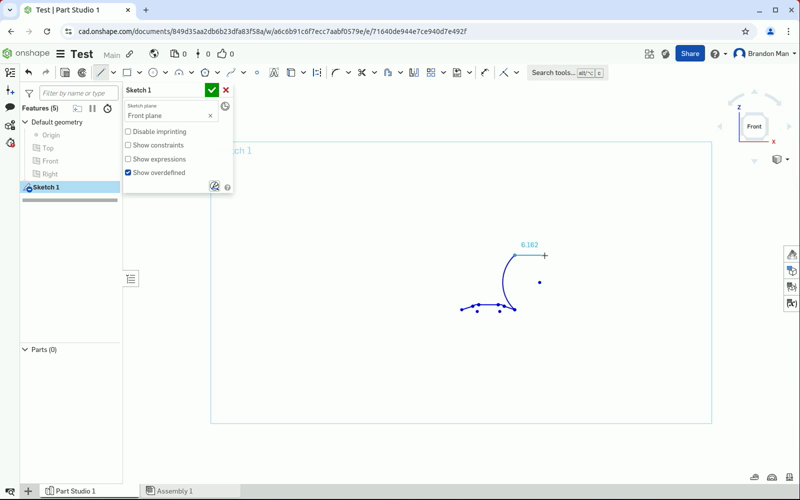
mouse_move(504, 259)
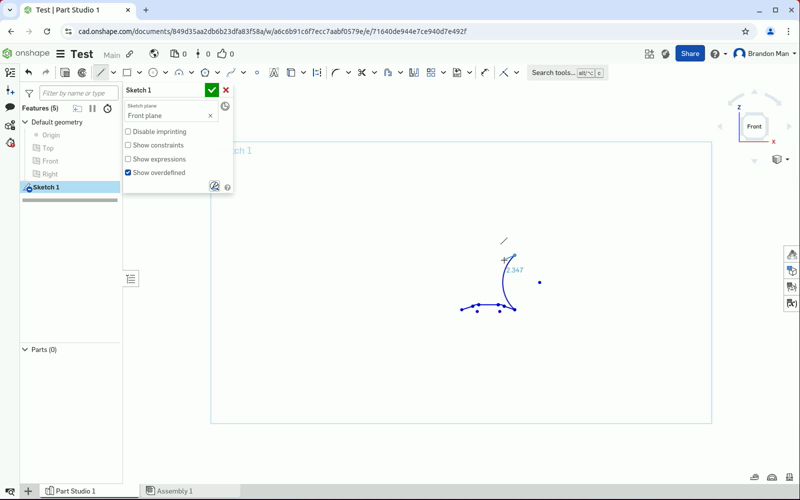
click(504, 259)
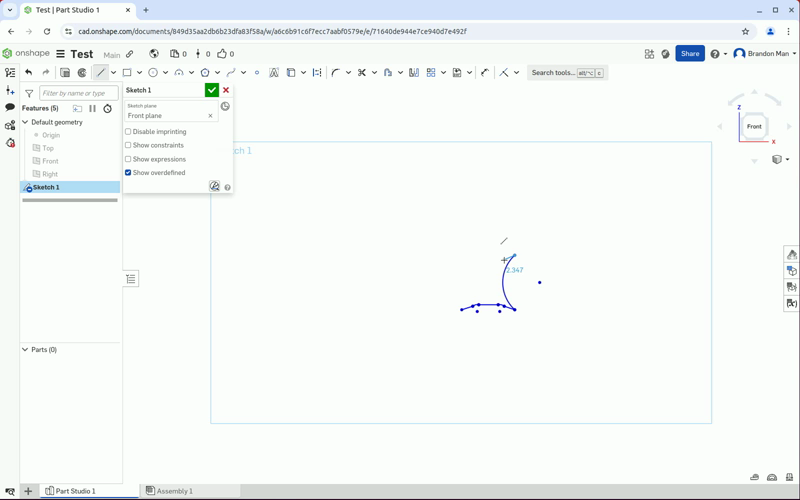
key_up(shift)
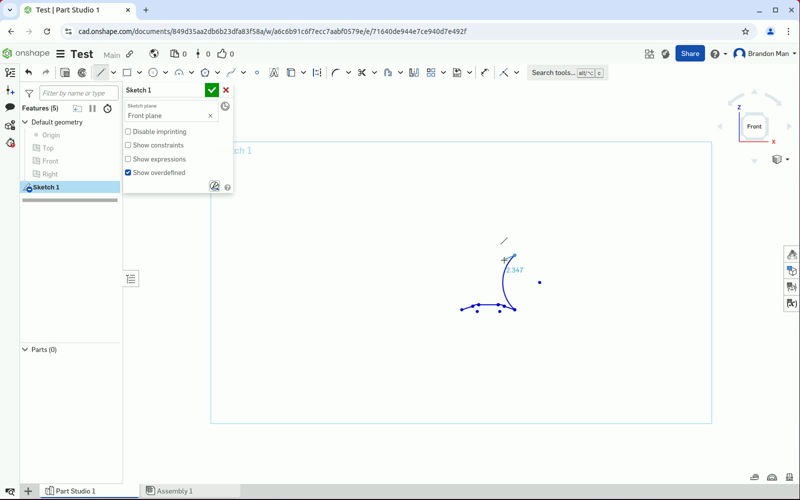
key(esc)
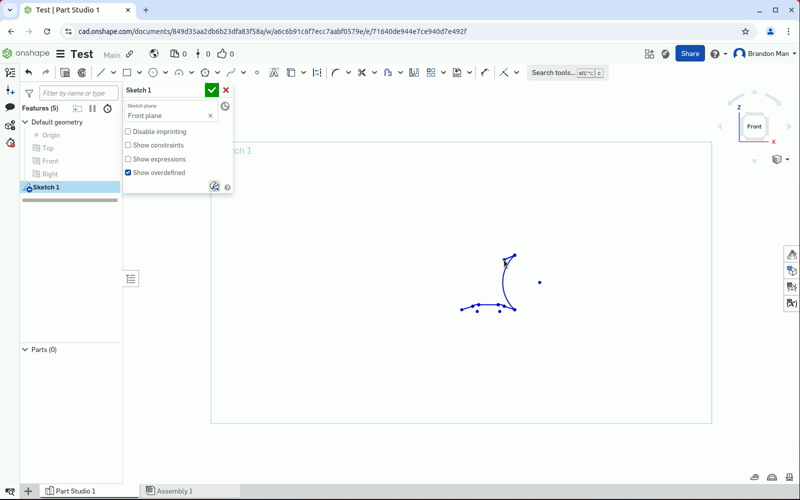
key(a)
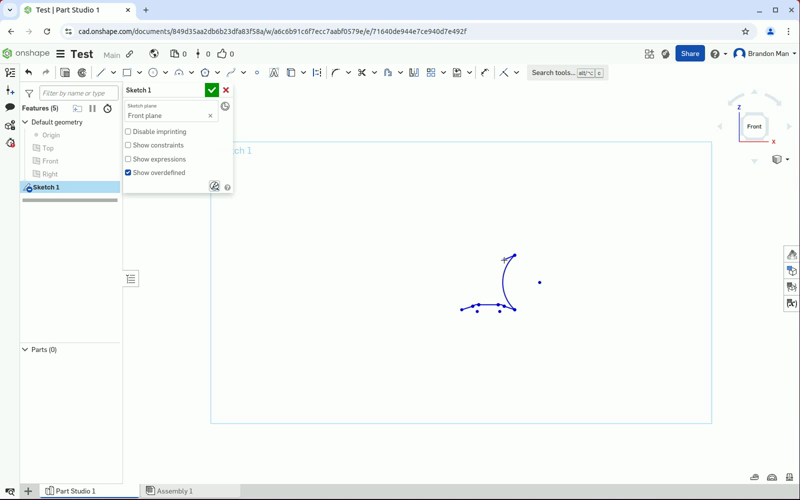
mouse_move(504, 259)
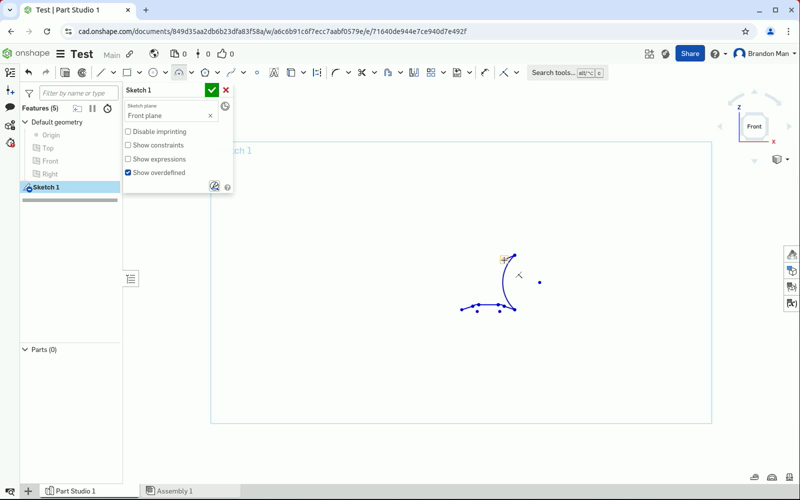
click(504, 259)
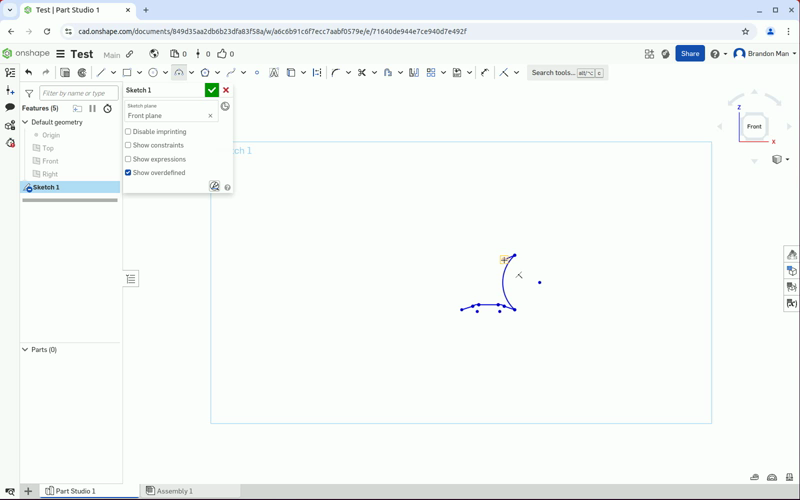
key_down(shift)
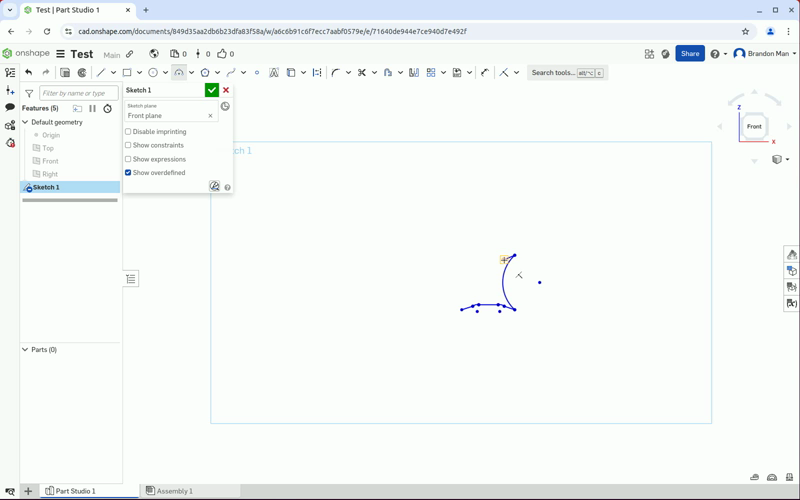
mouse_move(498, 260)
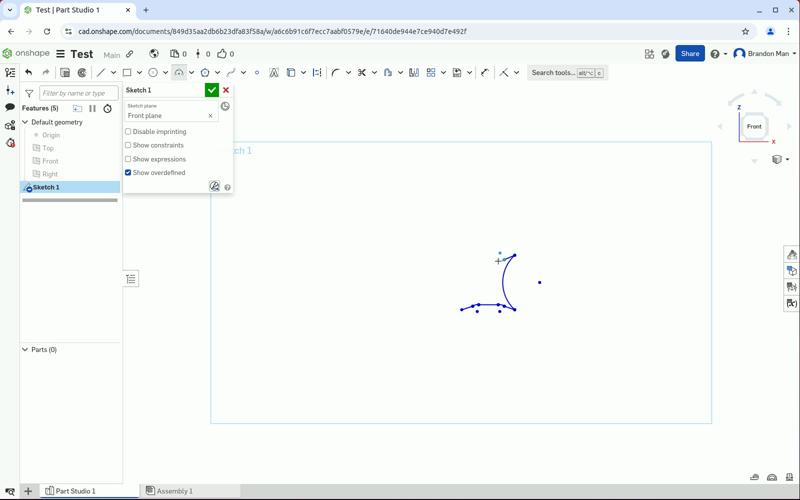
scroll(6)
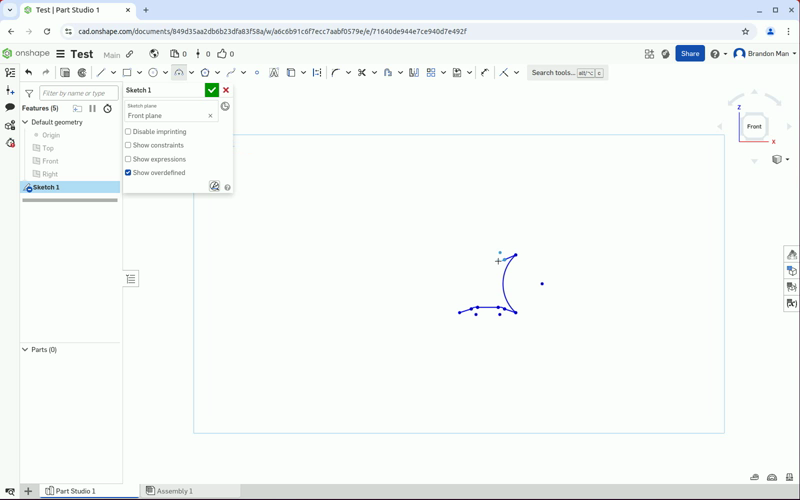
scroll(6)
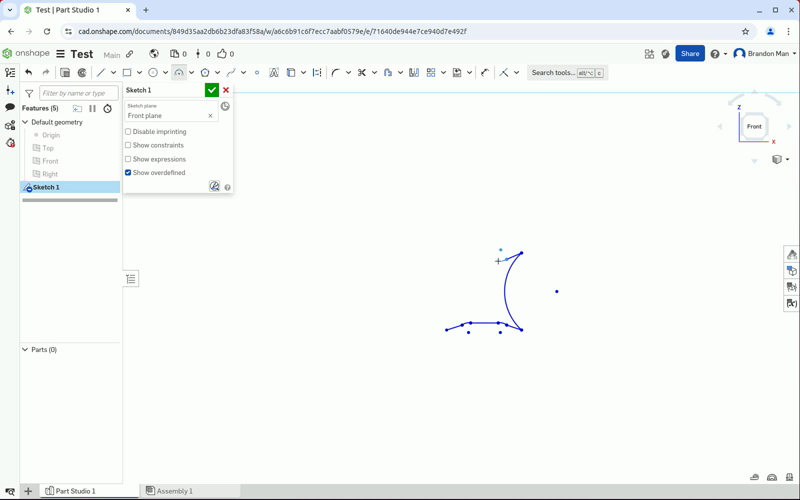
scroll(6)
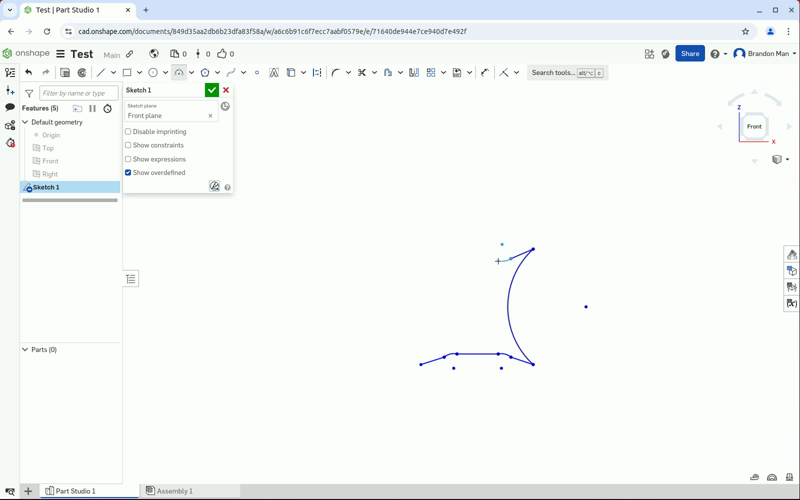
scroll(6)
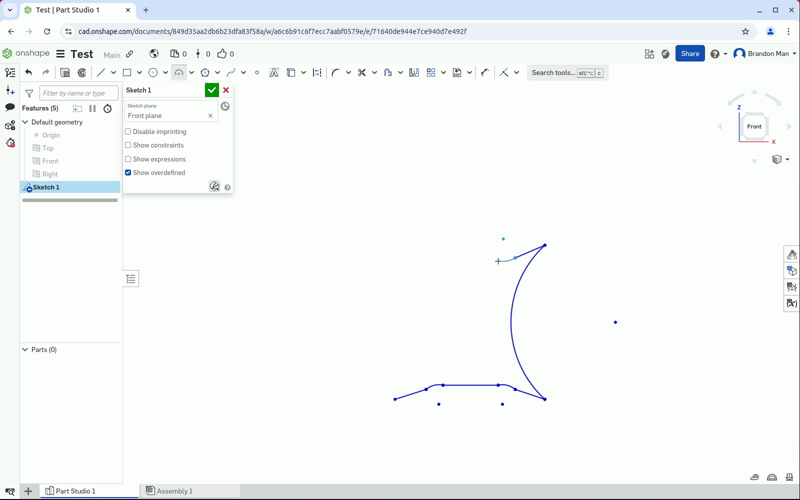
scroll(6)
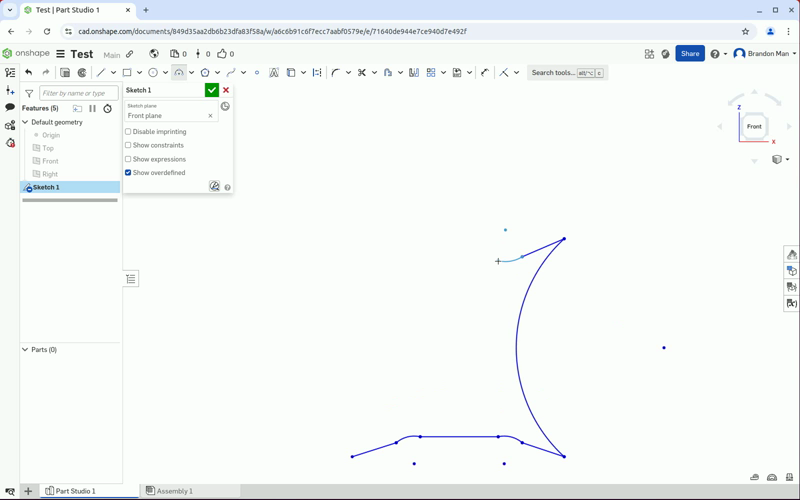
scroll(6)
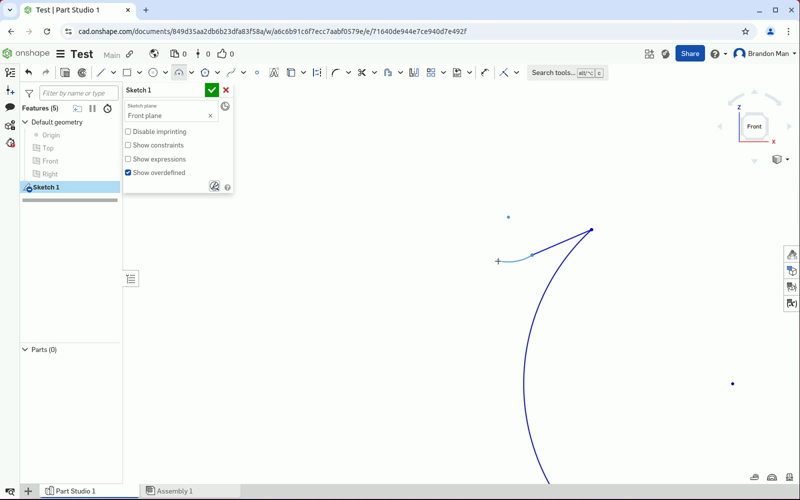
scroll(6)
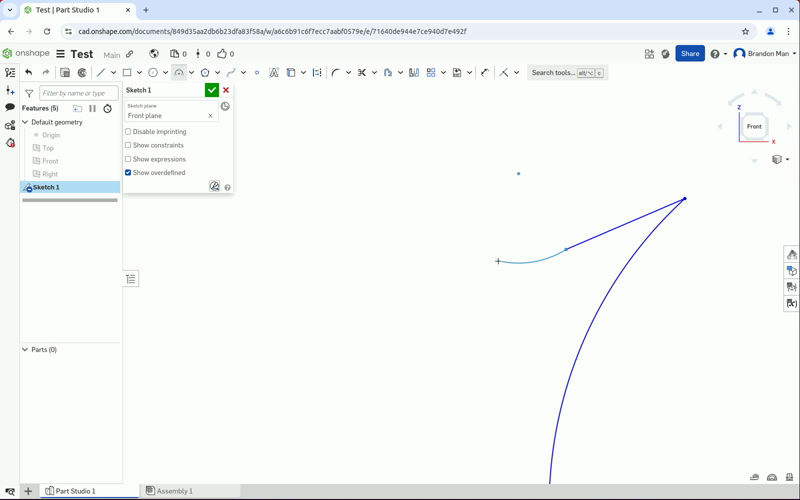
click(498, 260)
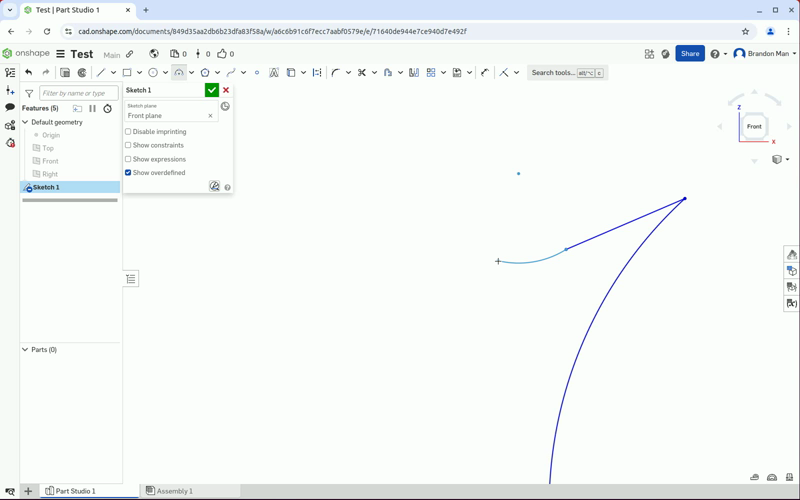
scroll(-6)
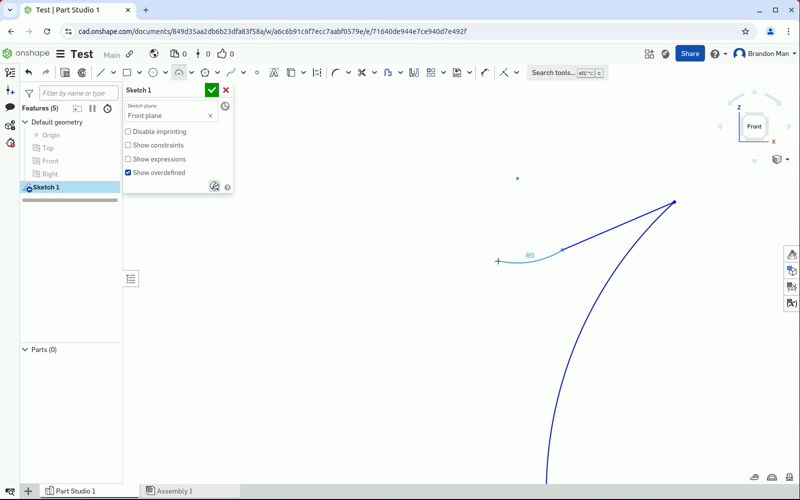
scroll(-6)
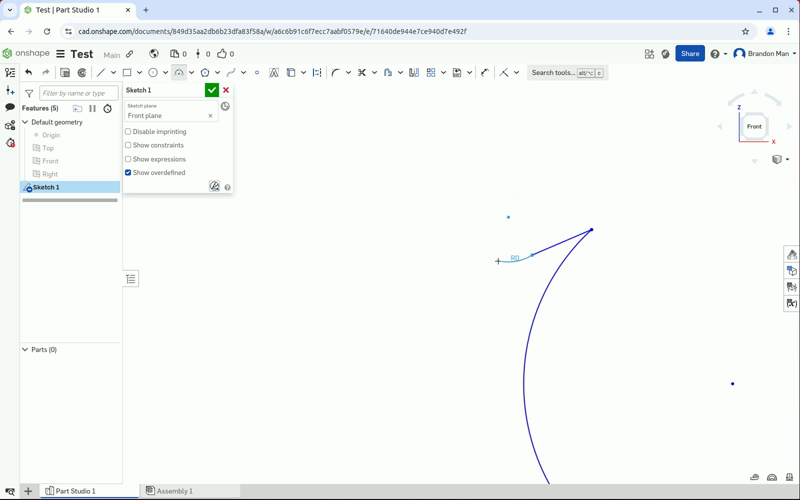
scroll(-6)
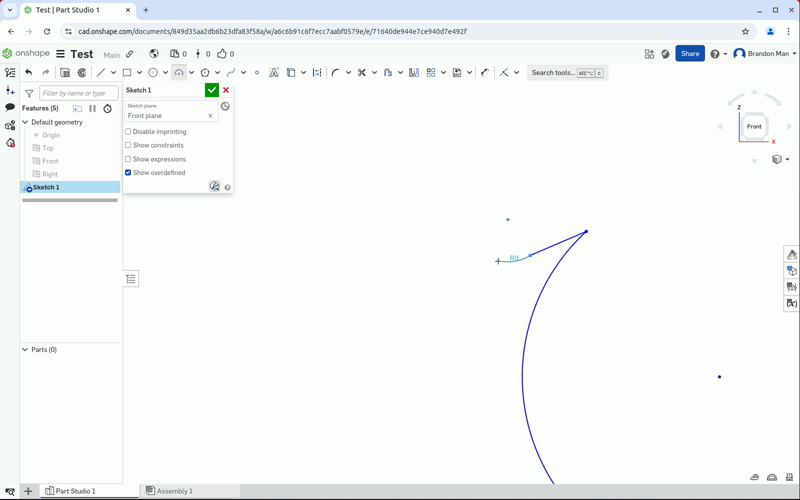
scroll(-6)
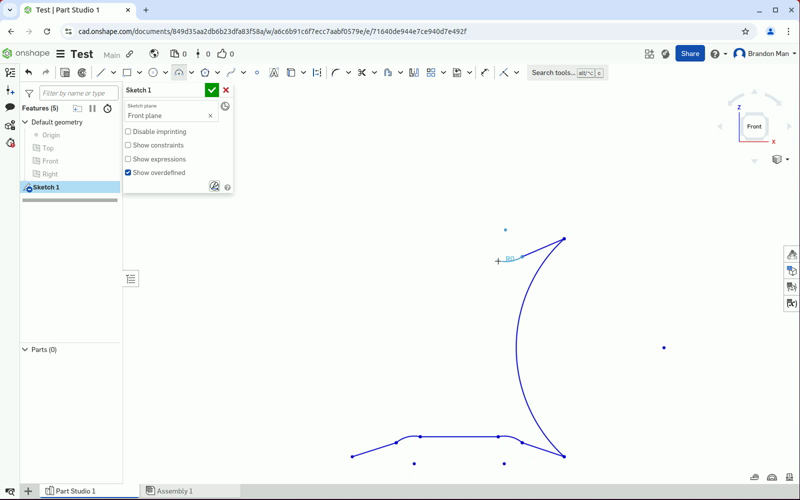
scroll(-6)
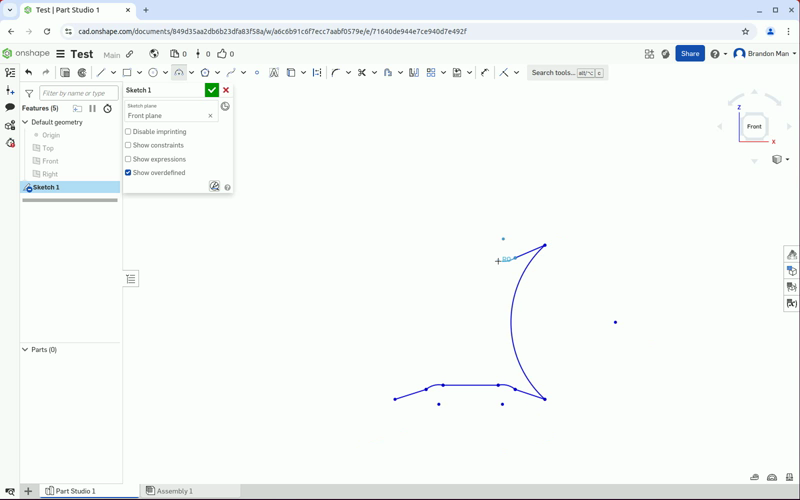
scroll(-6)
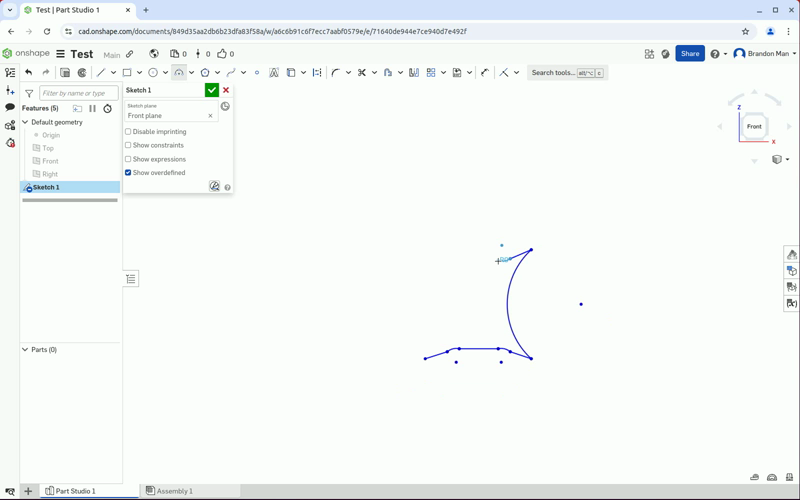
scroll(-6)
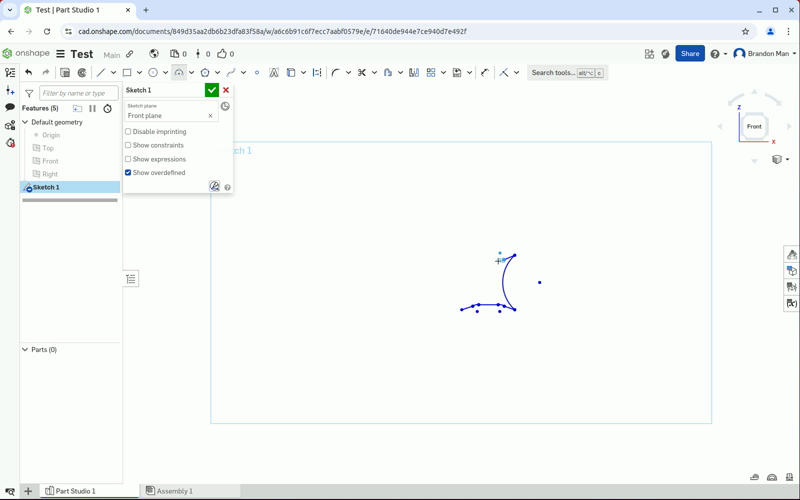
mouse_move(501, 261)
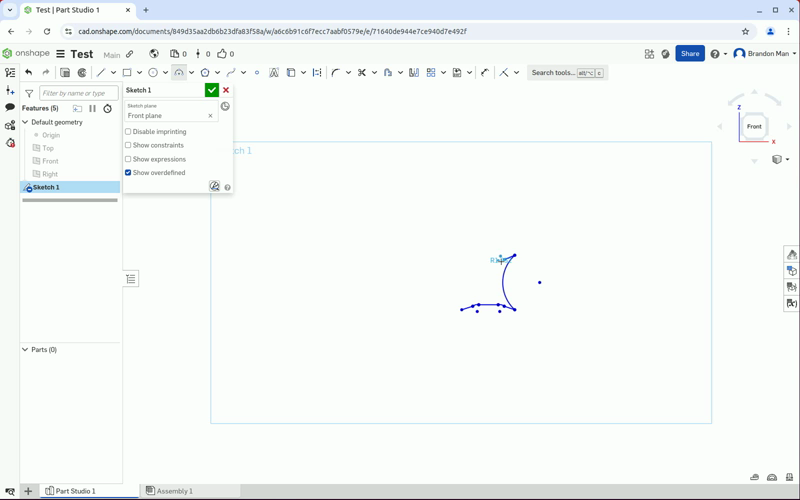
scroll(6)
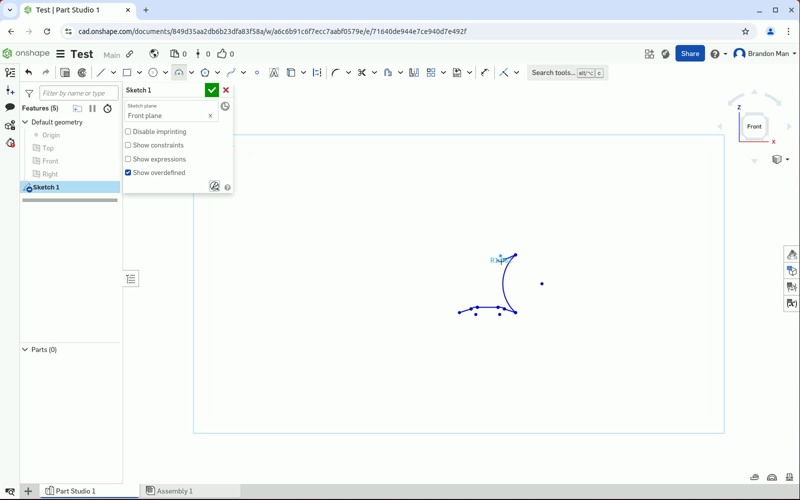
scroll(6)
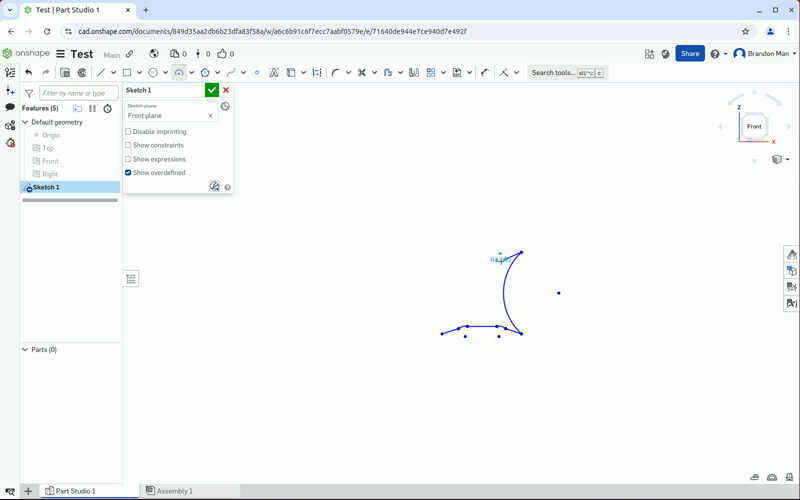
scroll(6)
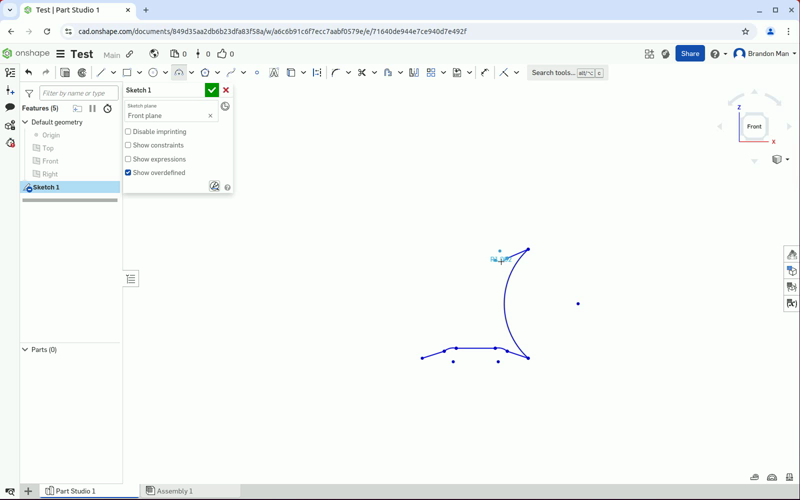
scroll(6)
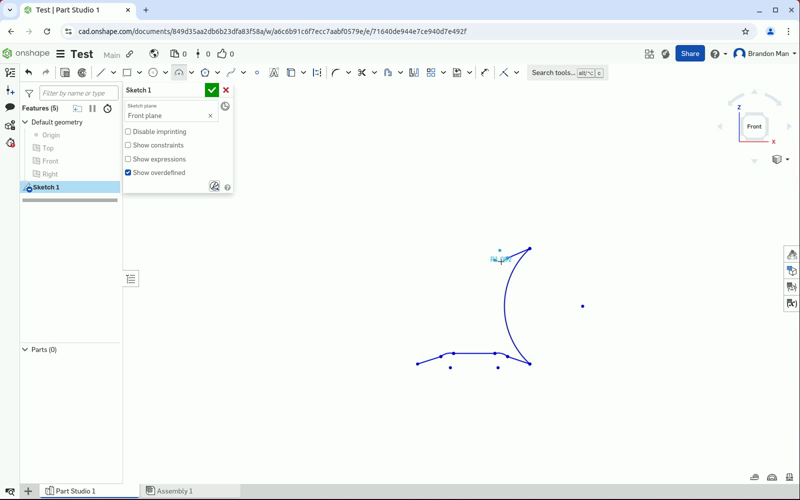
scroll(6)
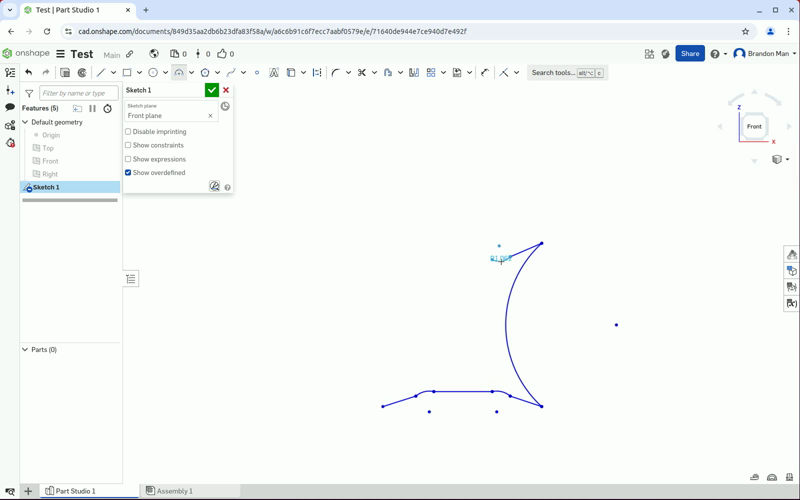
scroll(6)
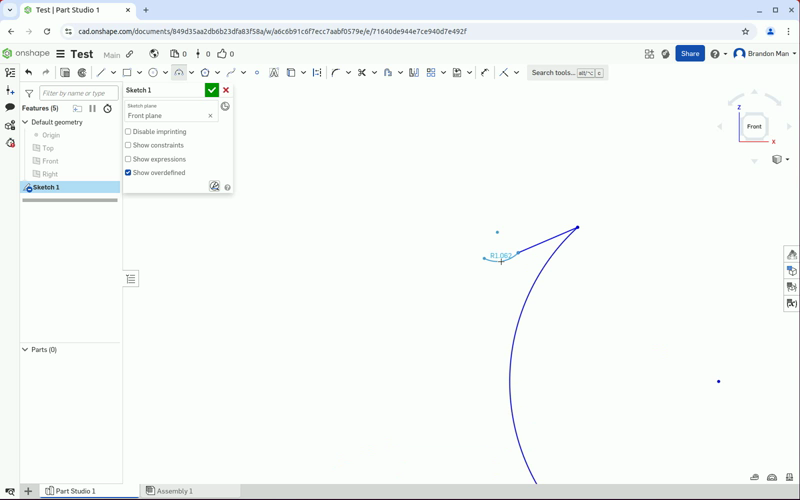
scroll(6)
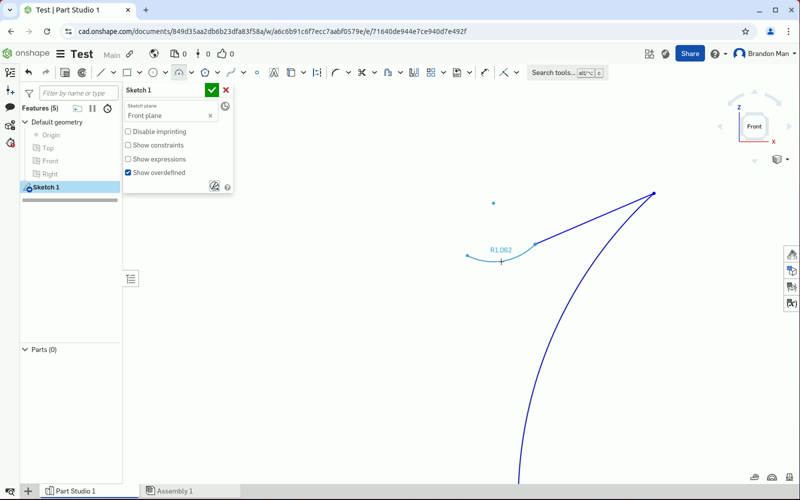
click(501, 261)
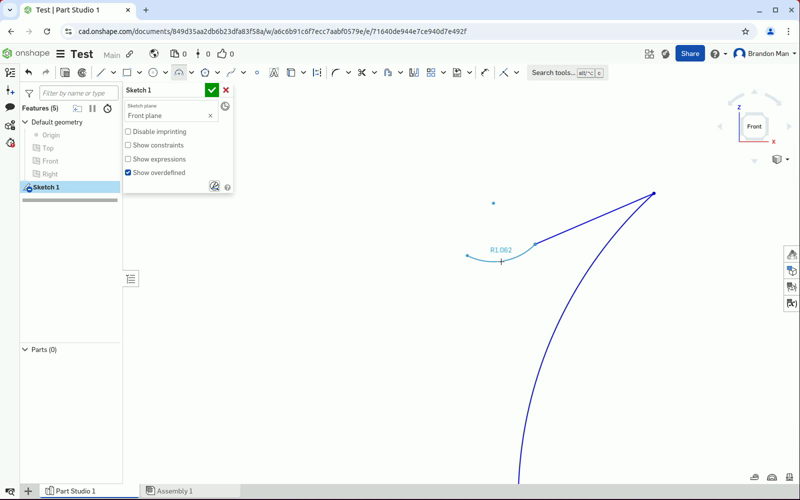
scroll(-6)
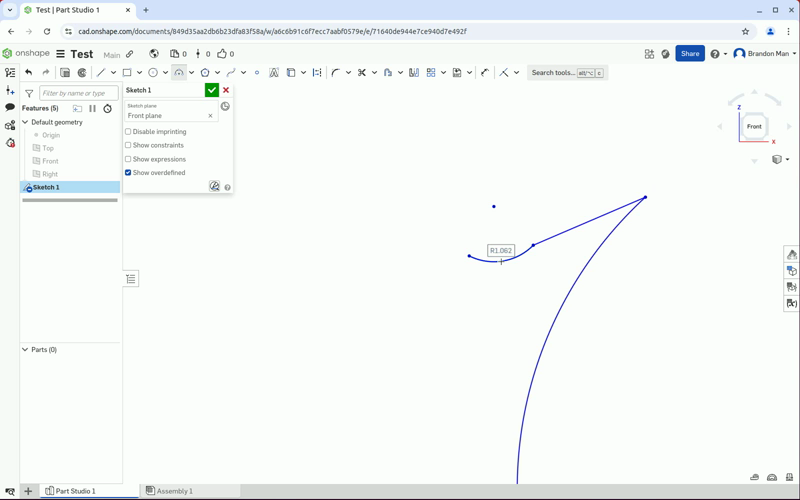
scroll(-6)
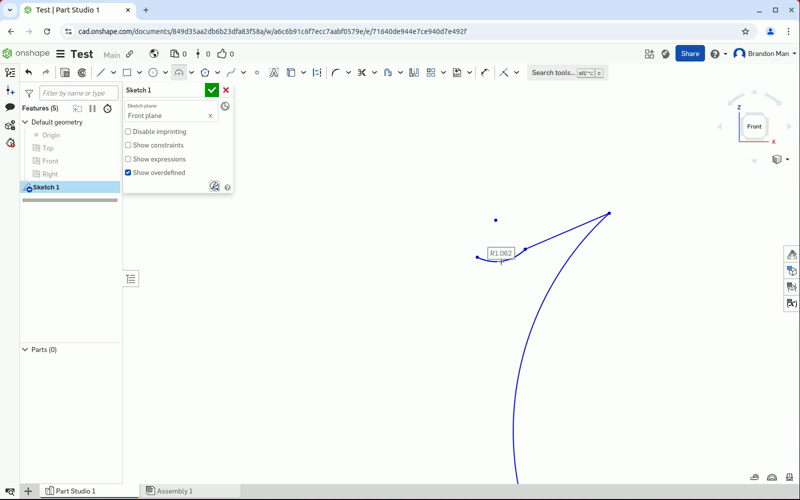
scroll(-6)
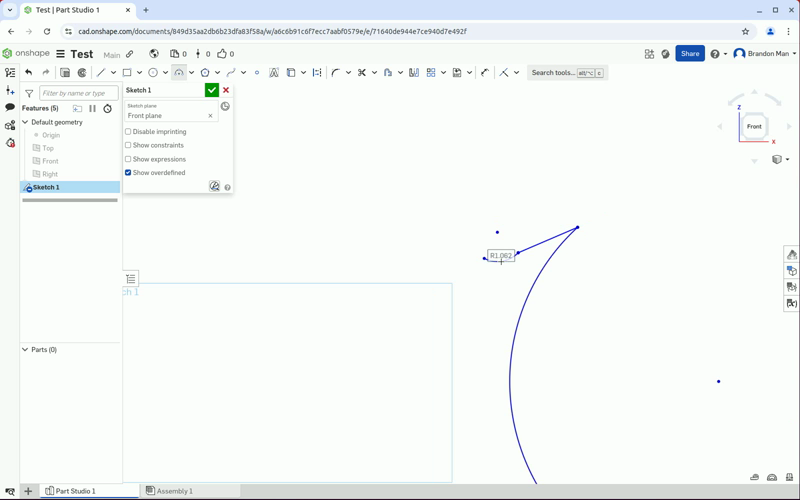
scroll(-6)
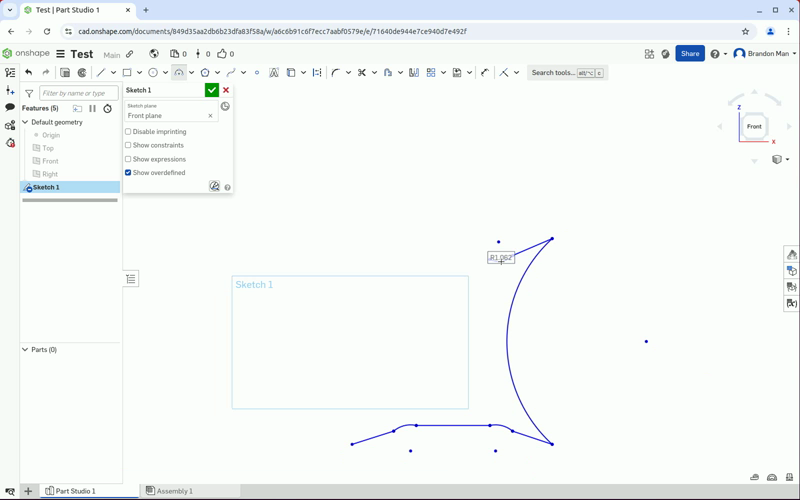
scroll(-6)
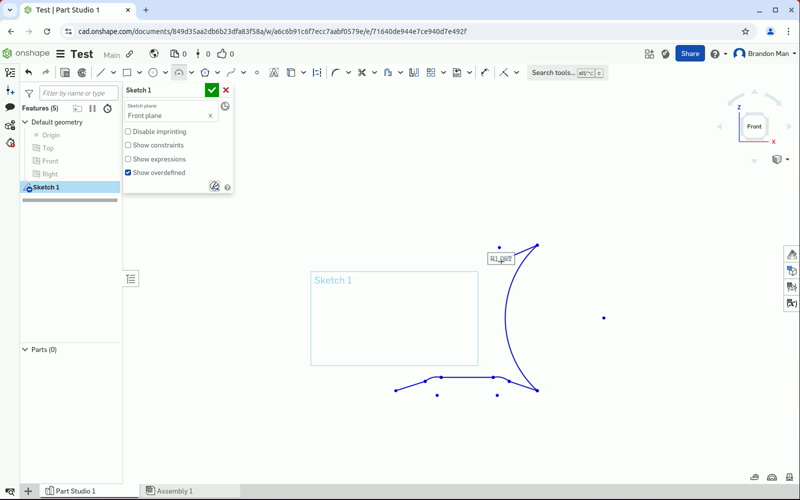
scroll(-6)
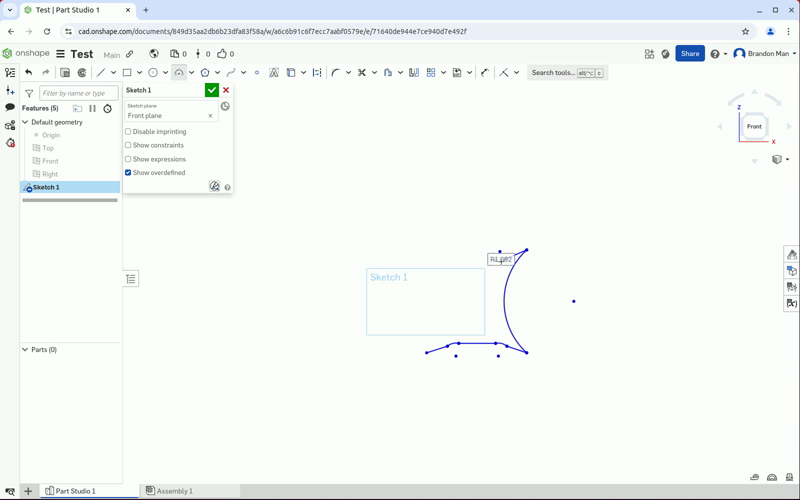
scroll(-6)
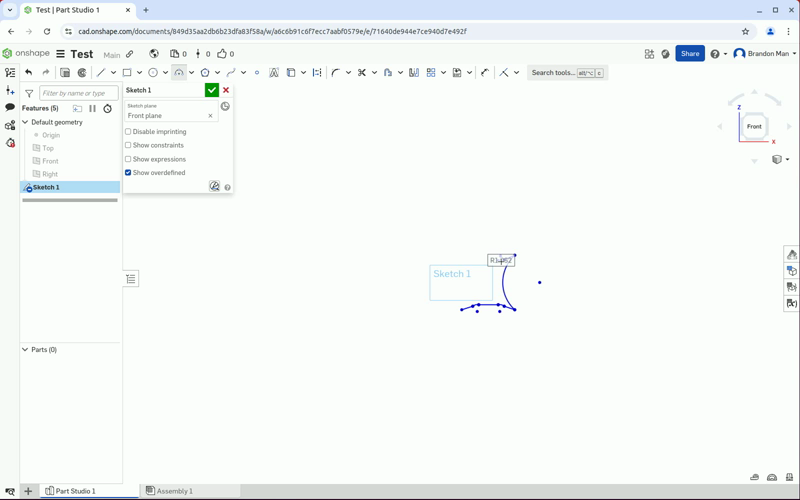
key_up(shift)
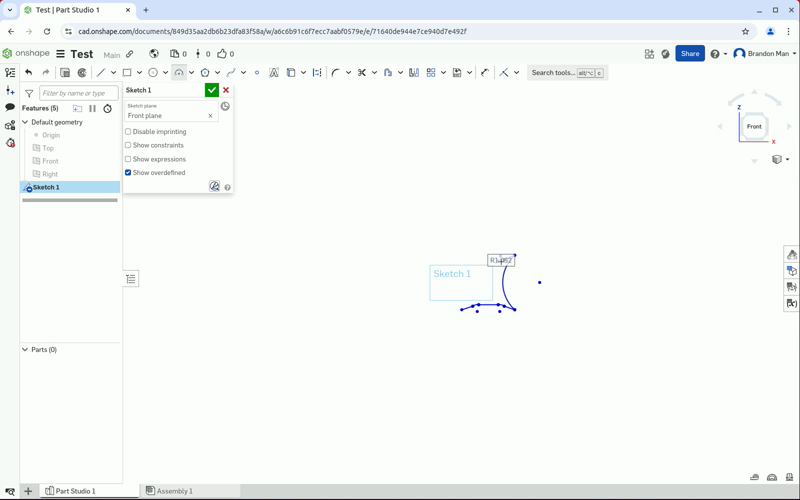
key(esc)
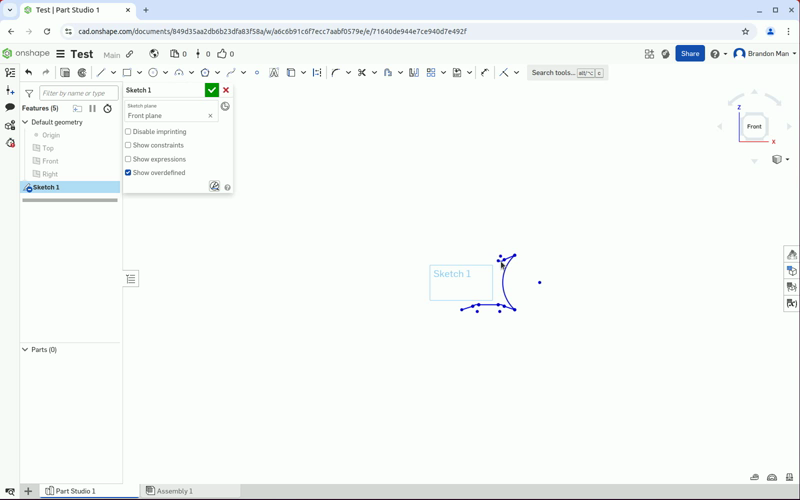
key(l)
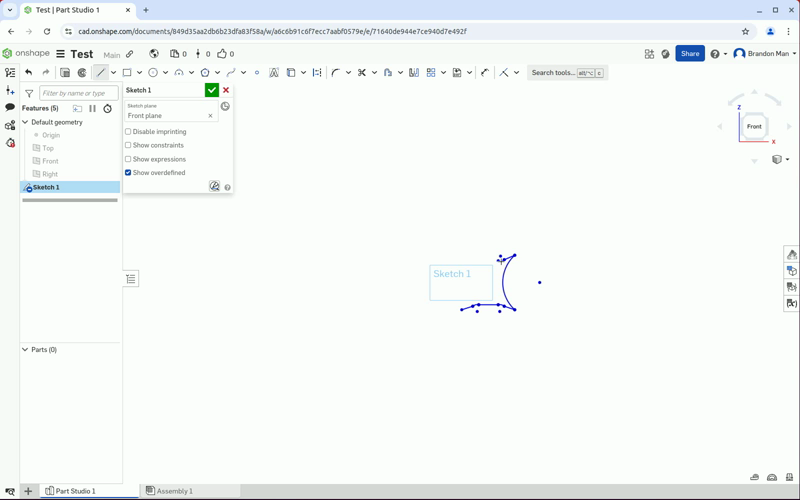
mouse_move(498, 260)
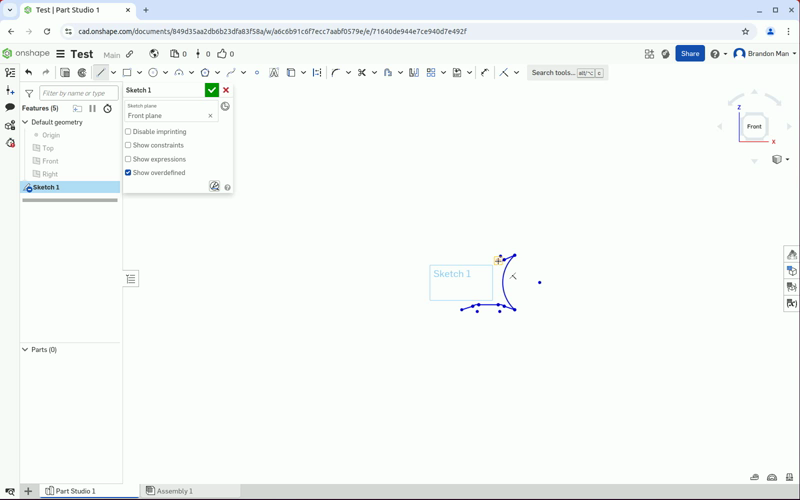
scroll(6)
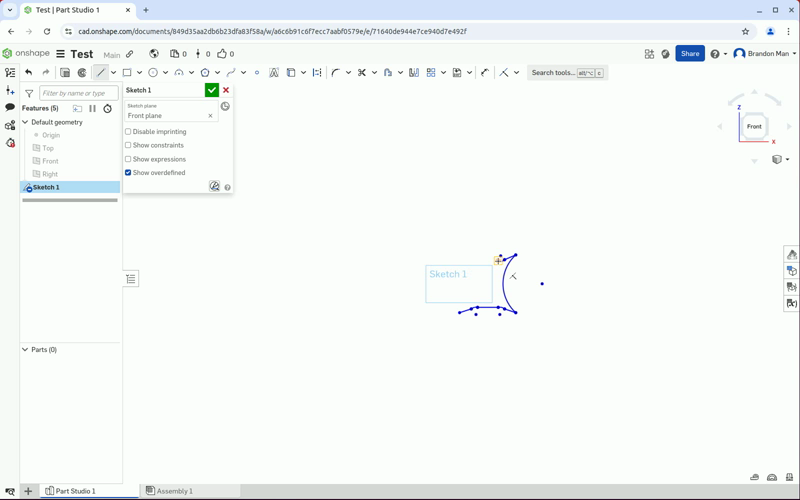
scroll(6)
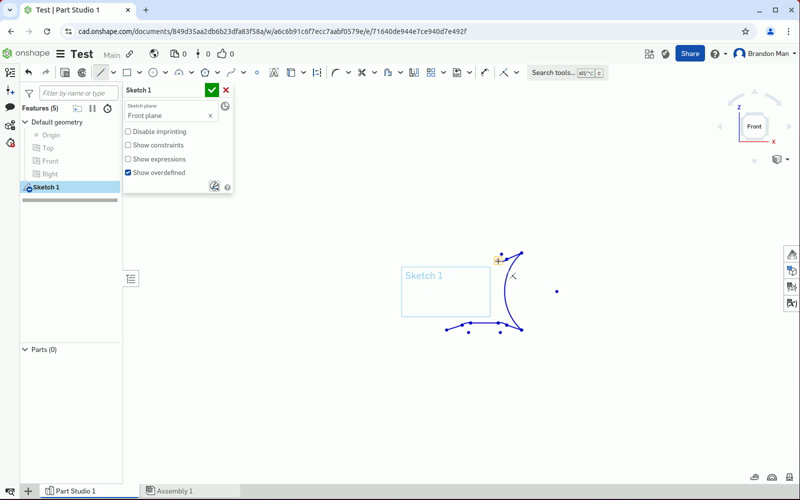
scroll(6)
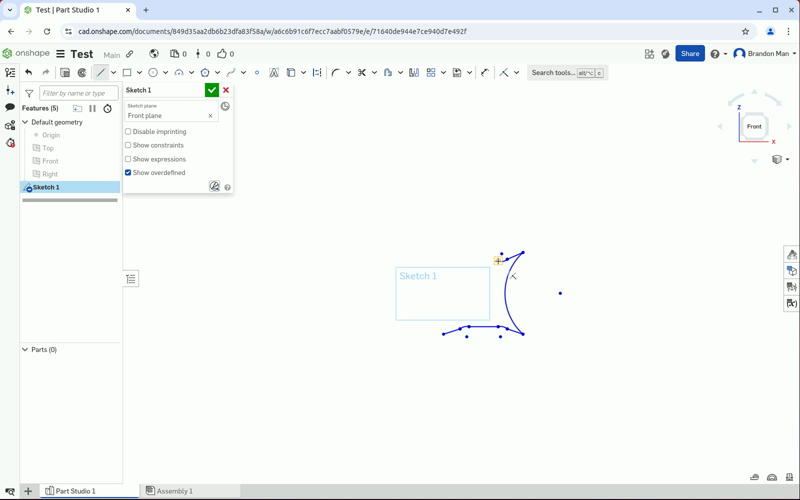
scroll(6)
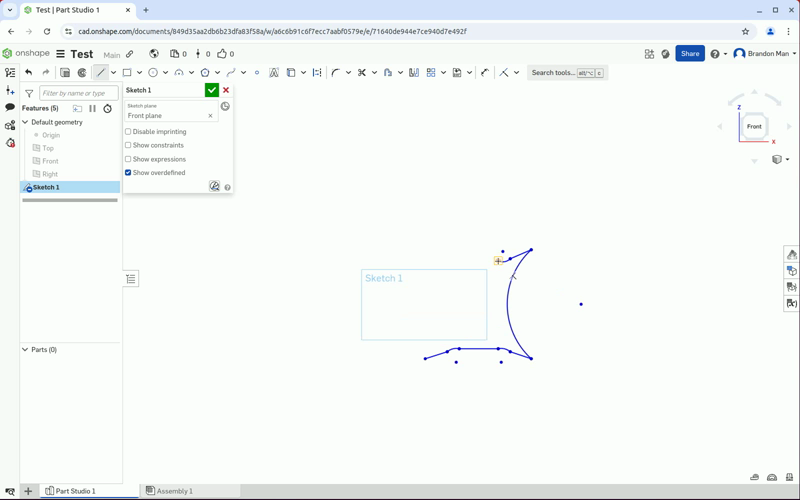
scroll(6)
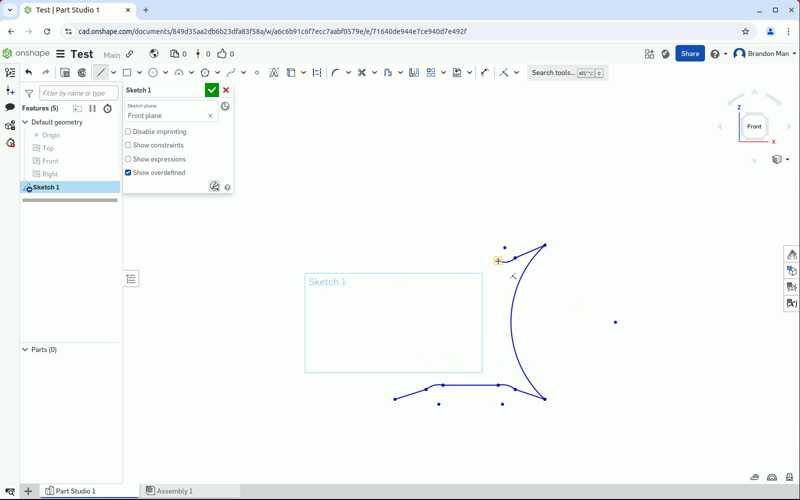
scroll(6)
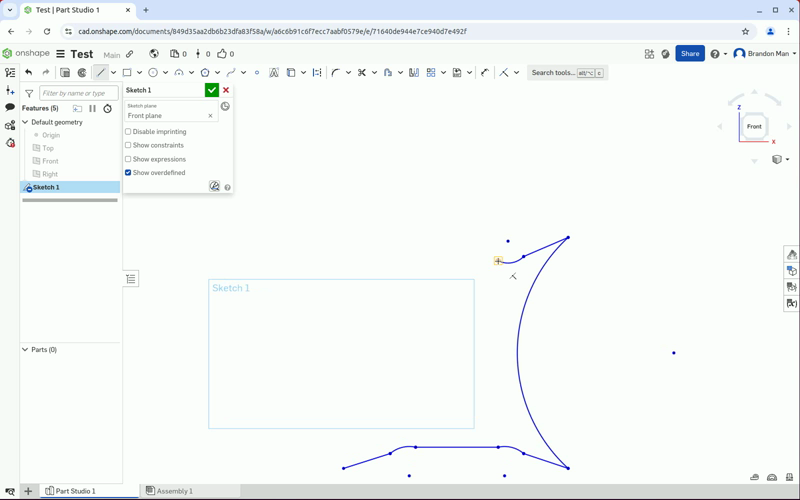
scroll(6)
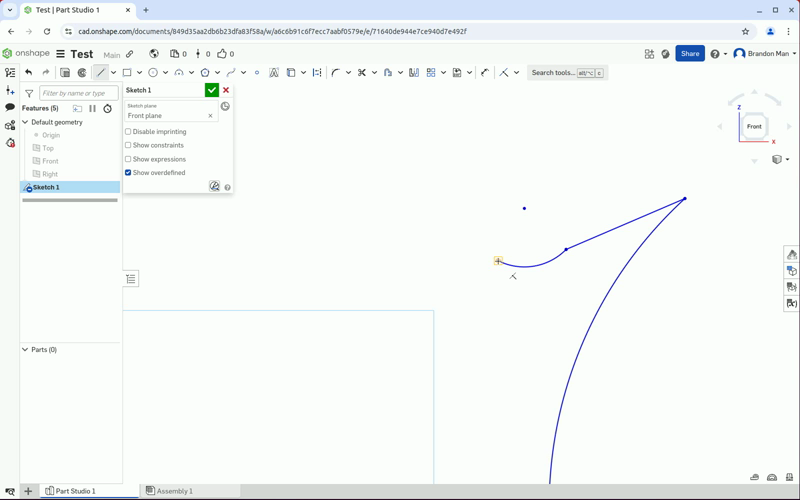
click(498, 260)
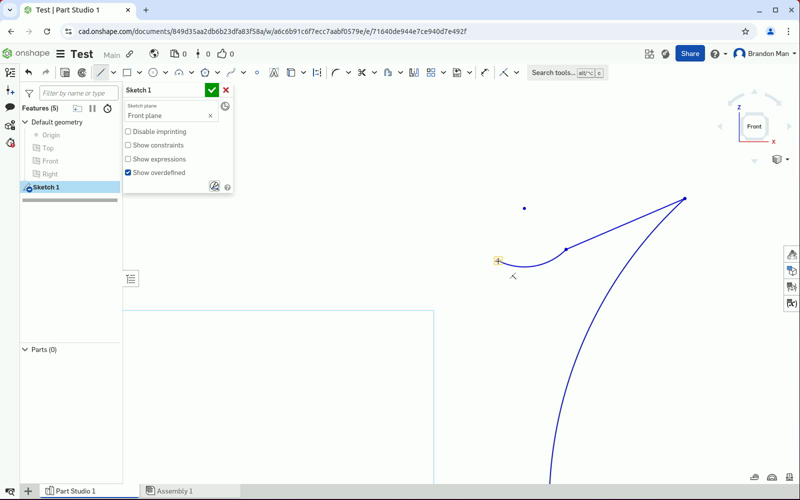
scroll(-6)
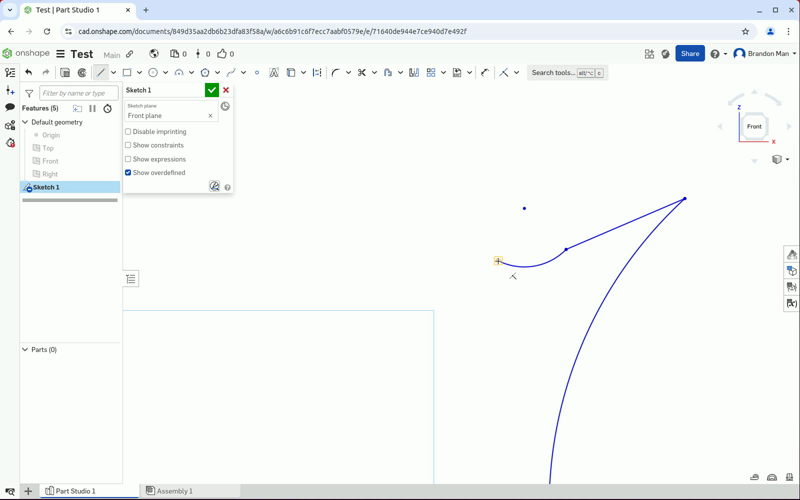
scroll(-6)
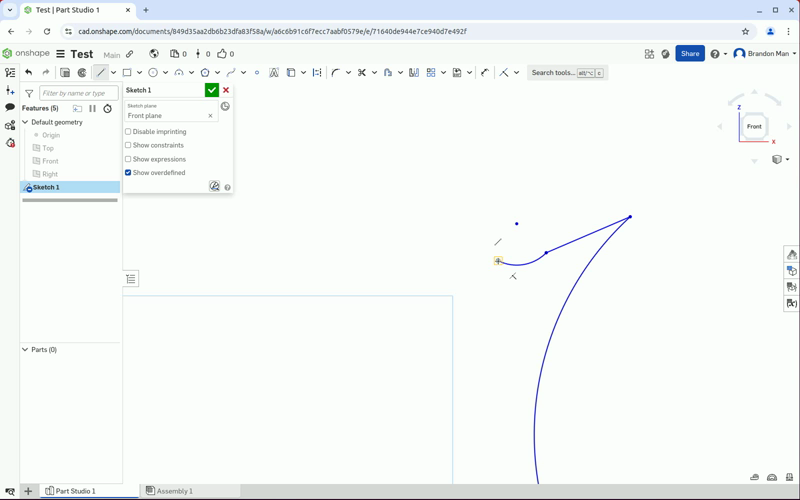
scroll(-6)
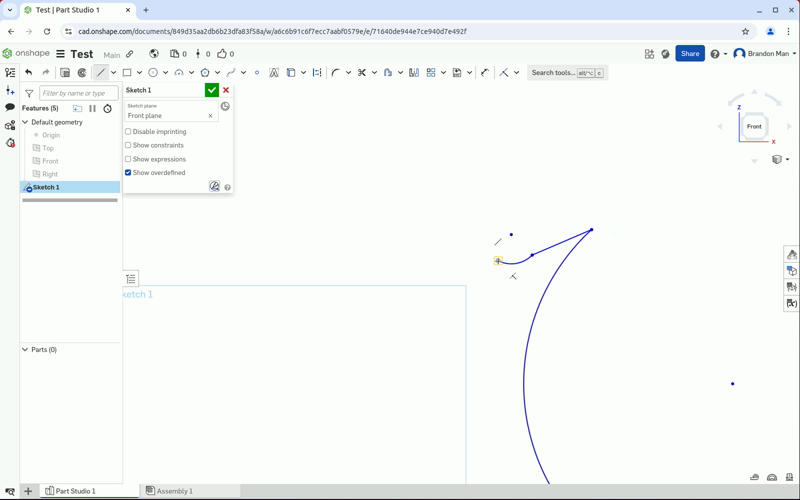
scroll(-6)
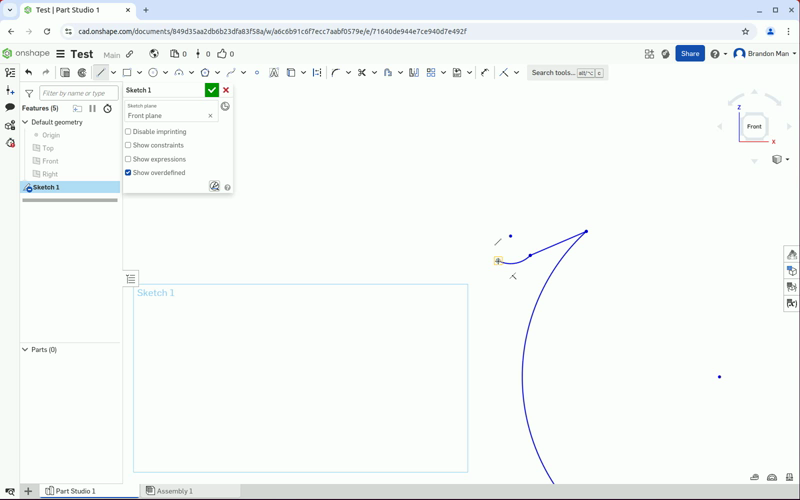
scroll(-6)
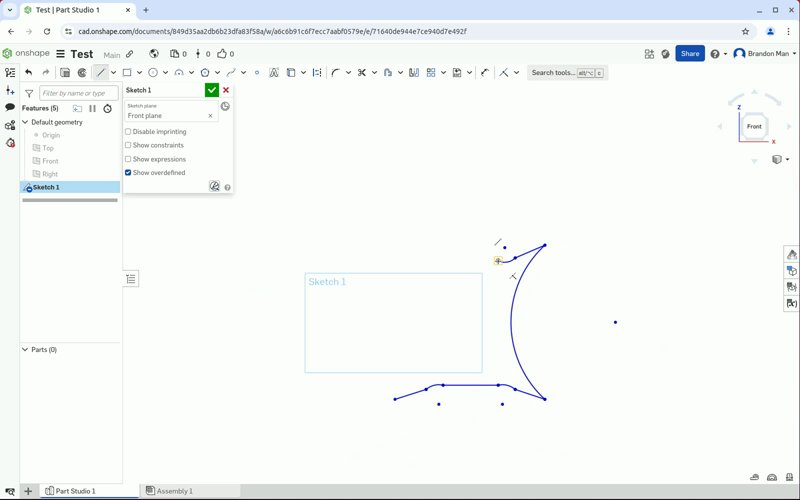
scroll(-6)
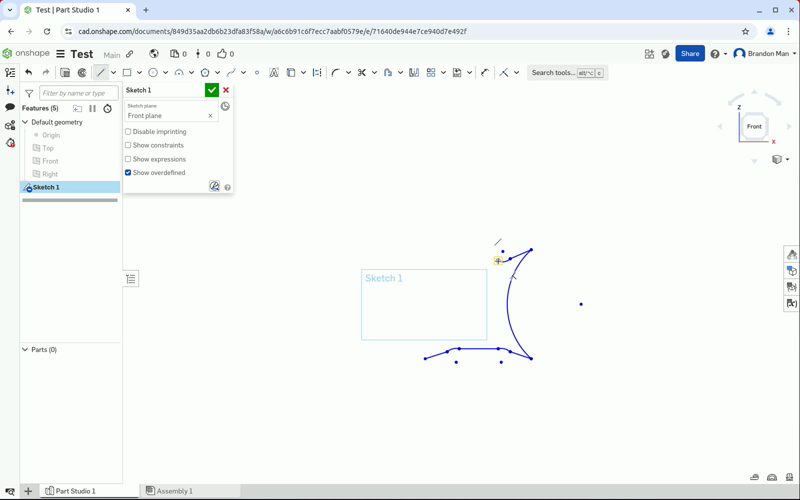
scroll(-6)
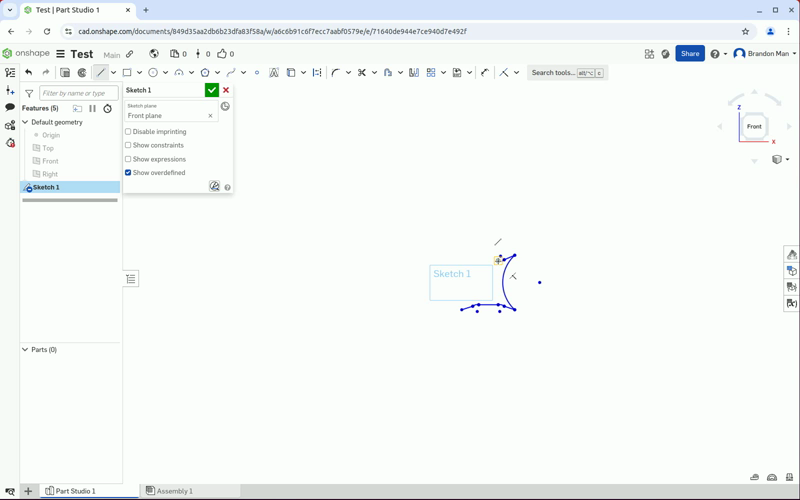
key_down(shift)
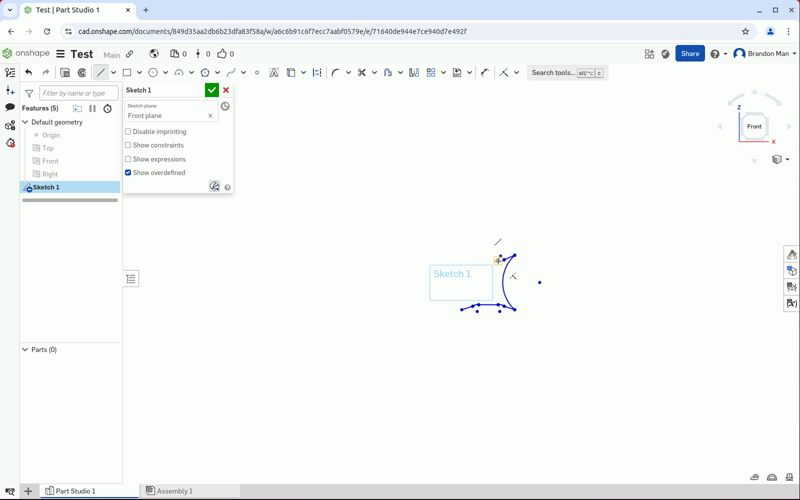
mouse_move(528, 260)
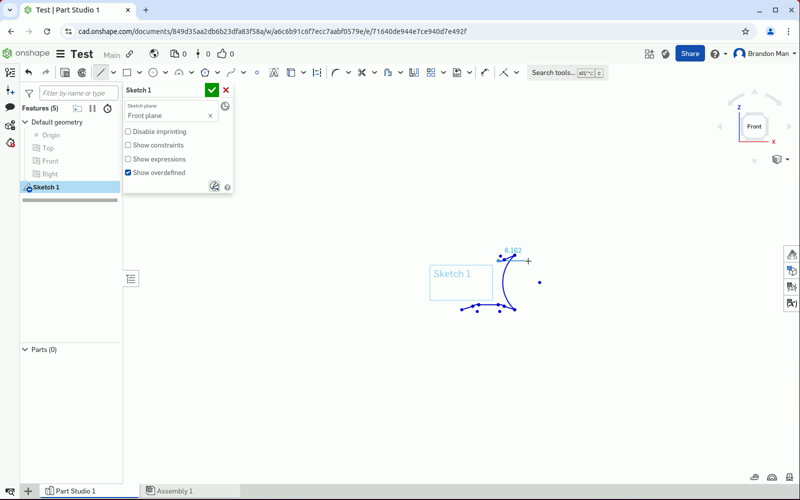
mouse_move(478, 260)
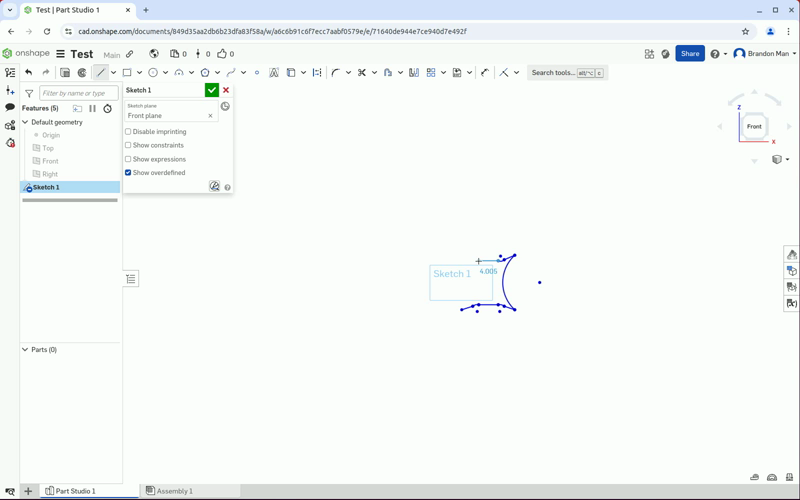
click(478, 260)
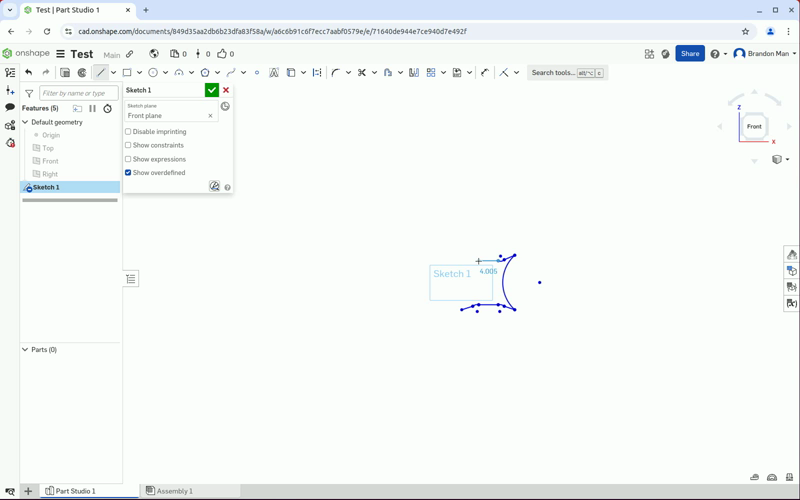
key_up(shift)
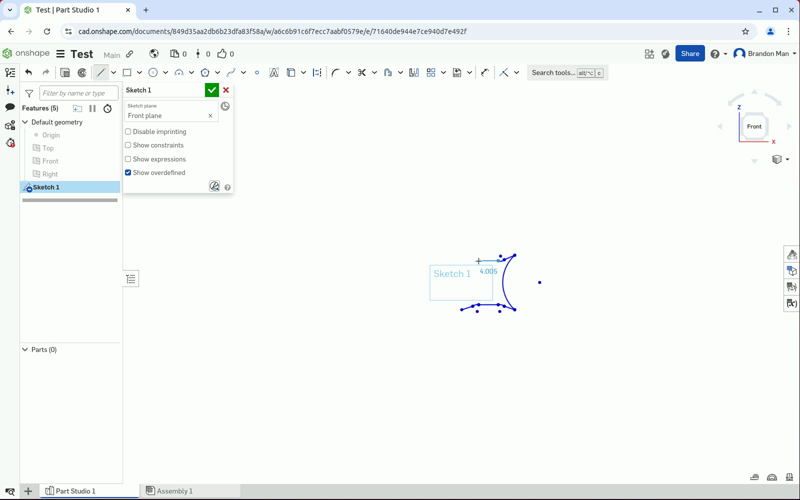
key(esc)
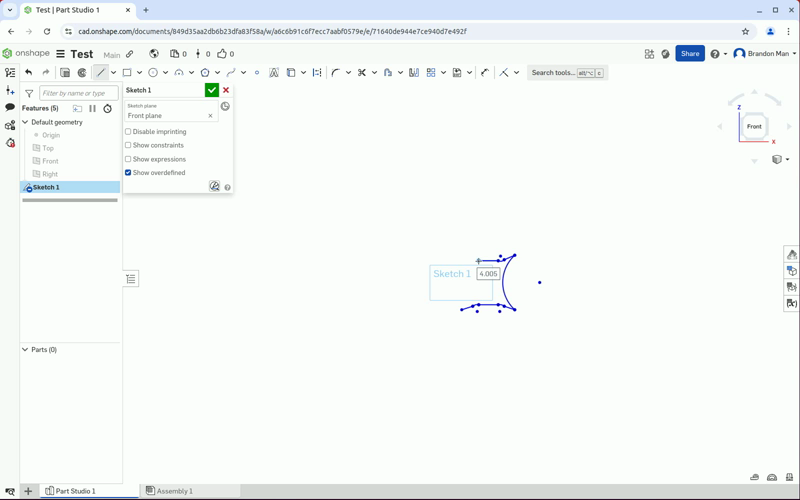
key(a)
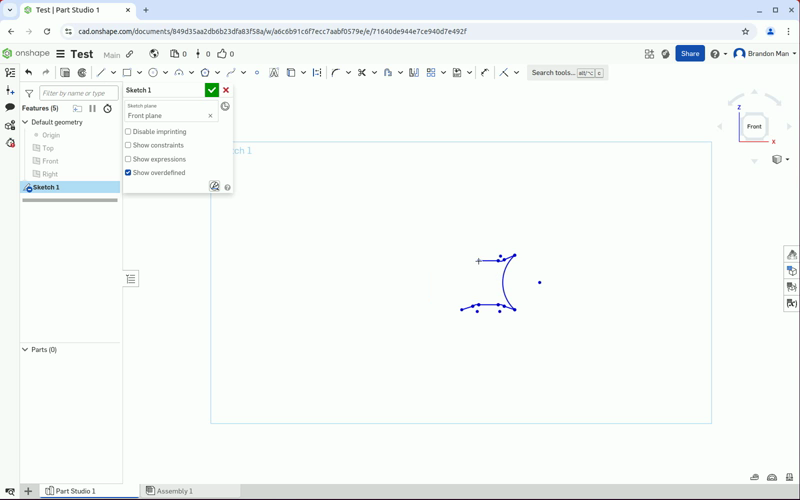
mouse_move(478, 260)
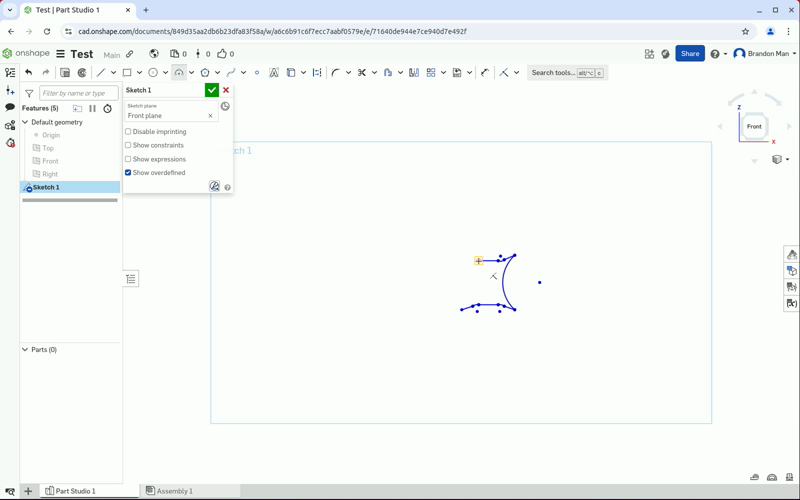
click(478, 260)
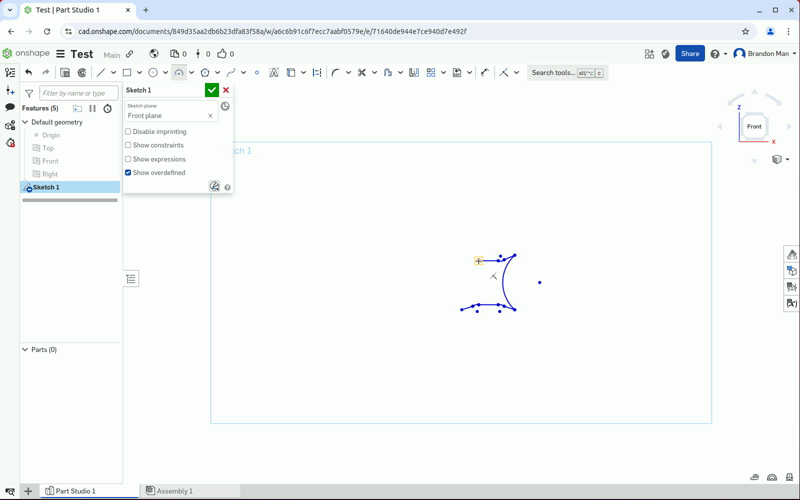
key_down(shift)
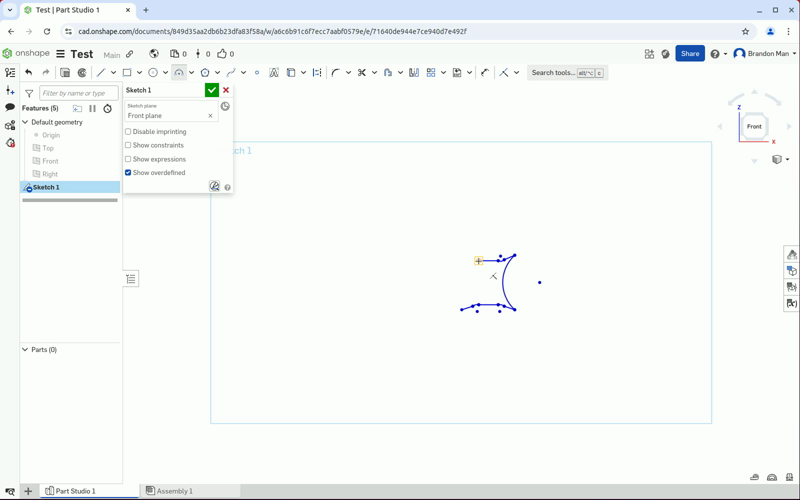
mouse_move(472, 259)
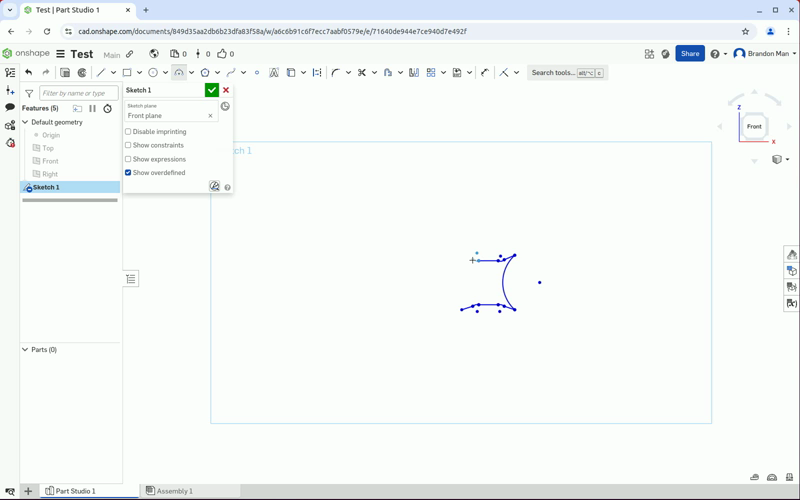
scroll(6)
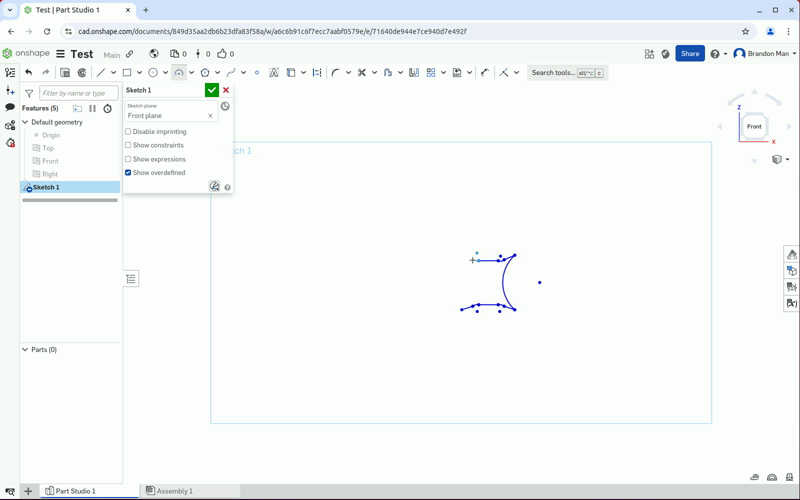
scroll(6)
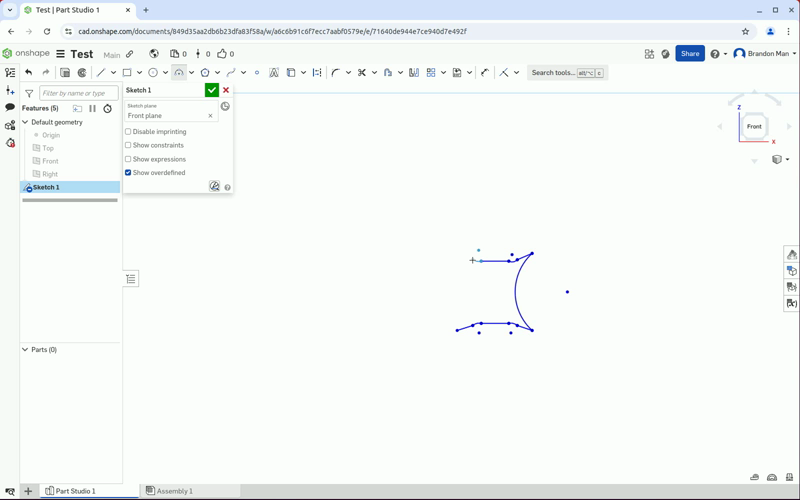
scroll(6)
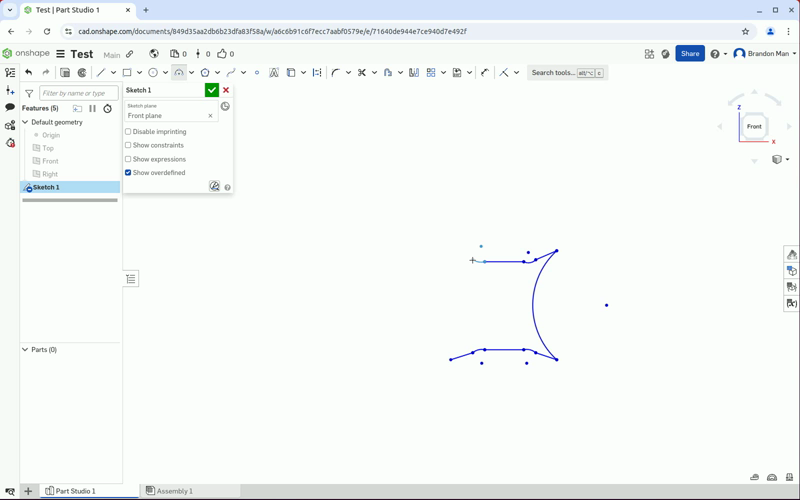
scroll(6)
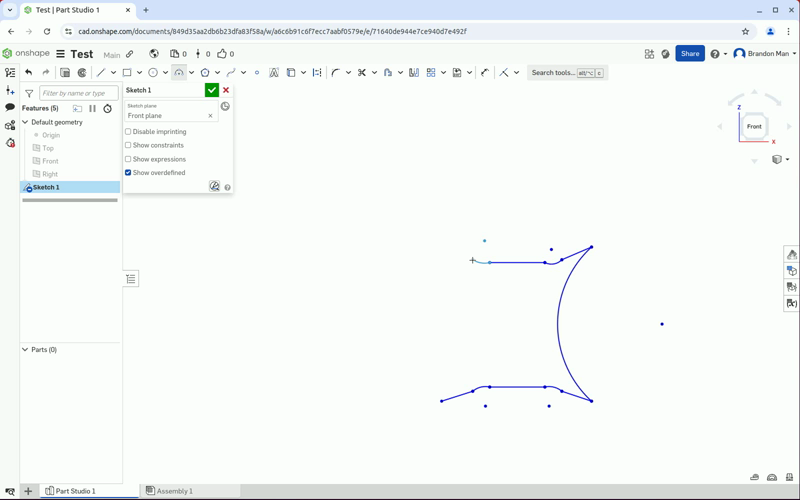
scroll(6)
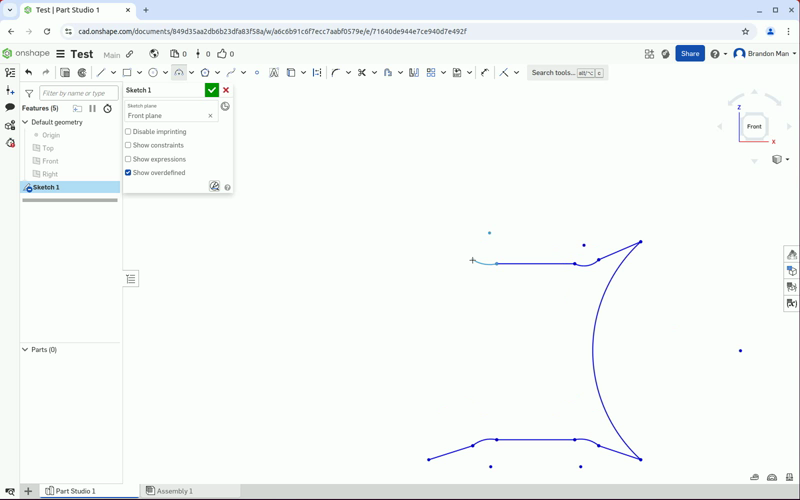
scroll(6)
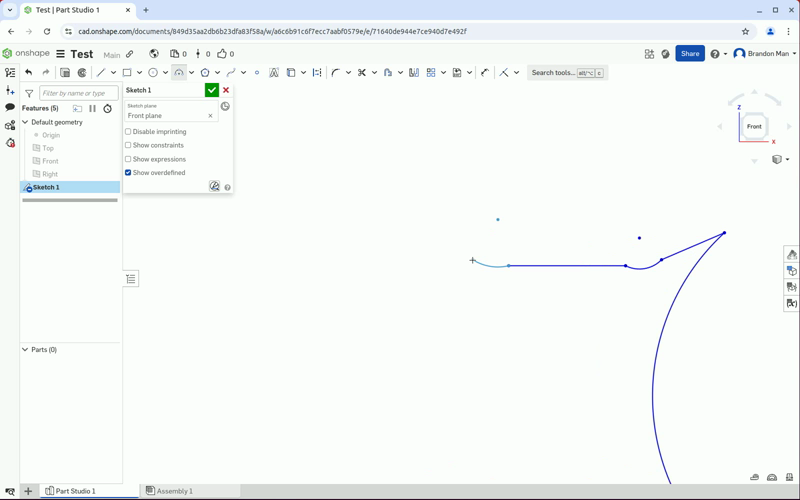
scroll(6)
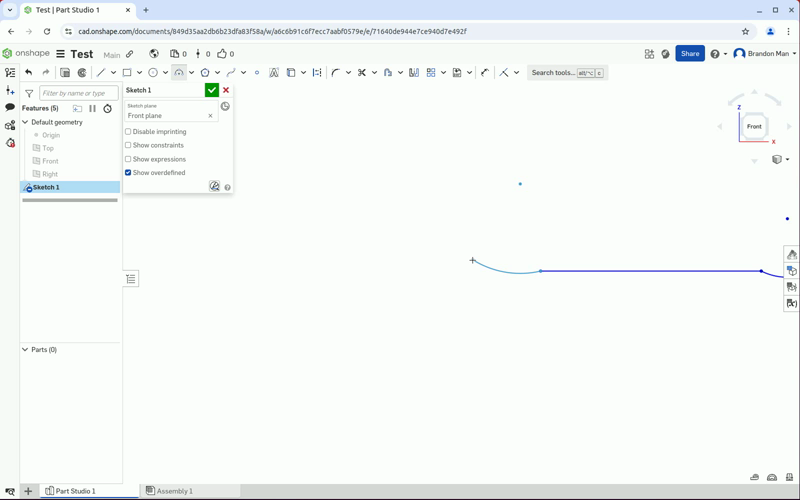
click(472, 259)
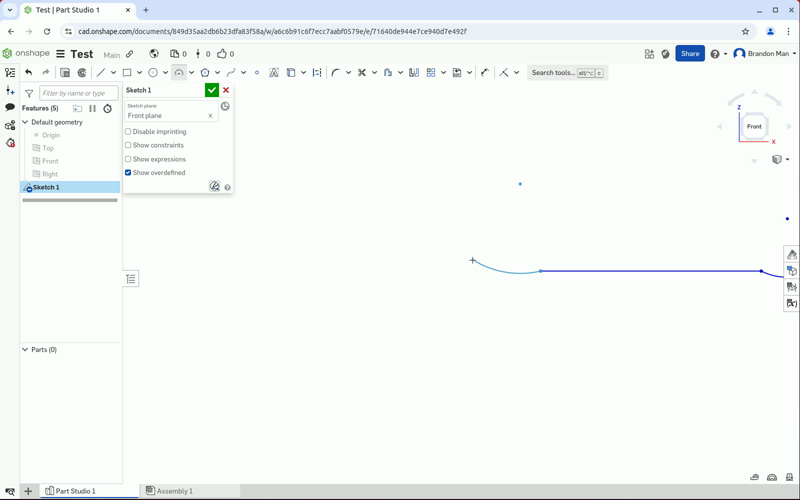
scroll(-6)
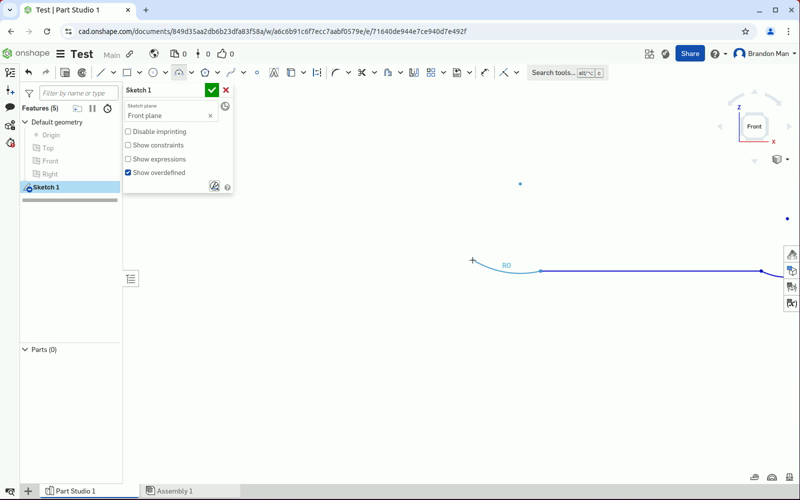
scroll(-6)
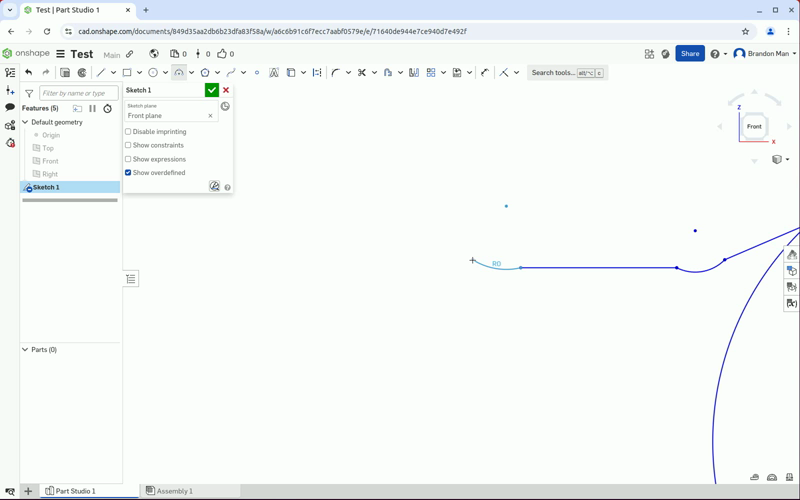
scroll(-6)
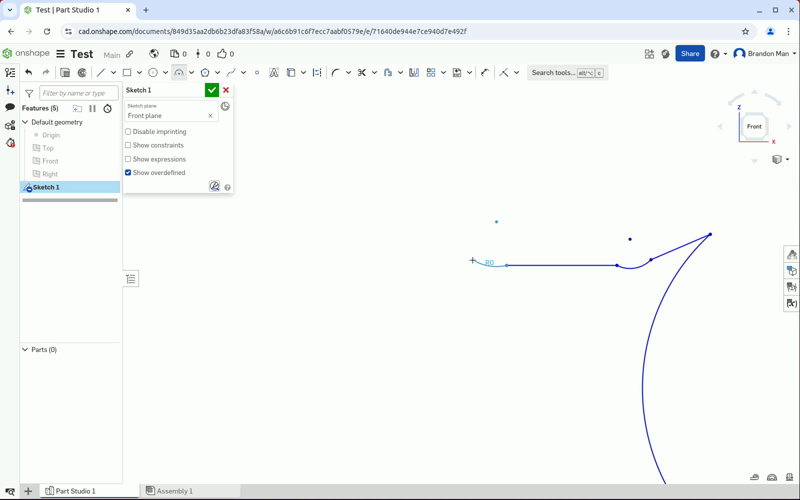
scroll(-6)
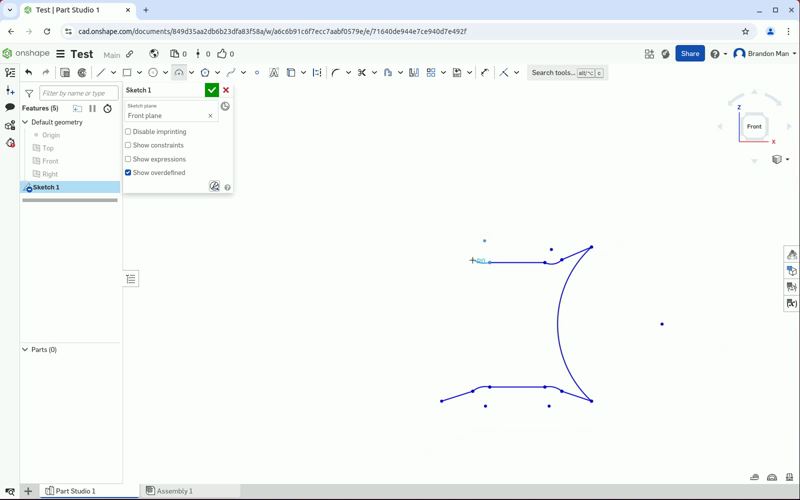
scroll(-6)
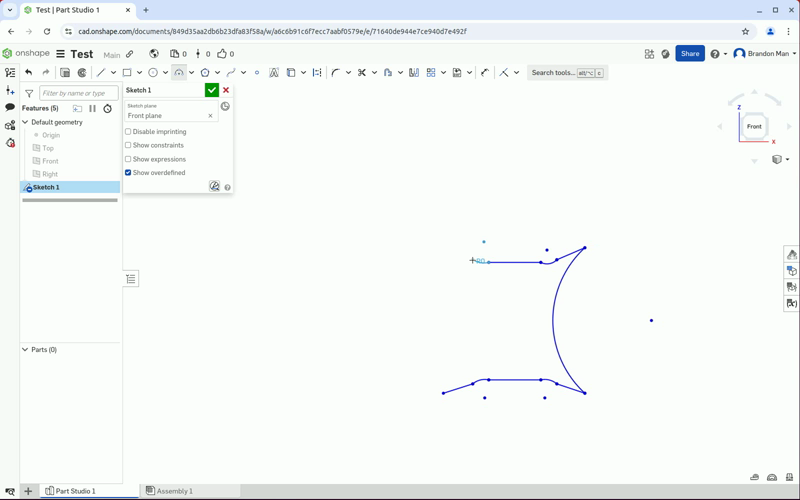
scroll(-6)
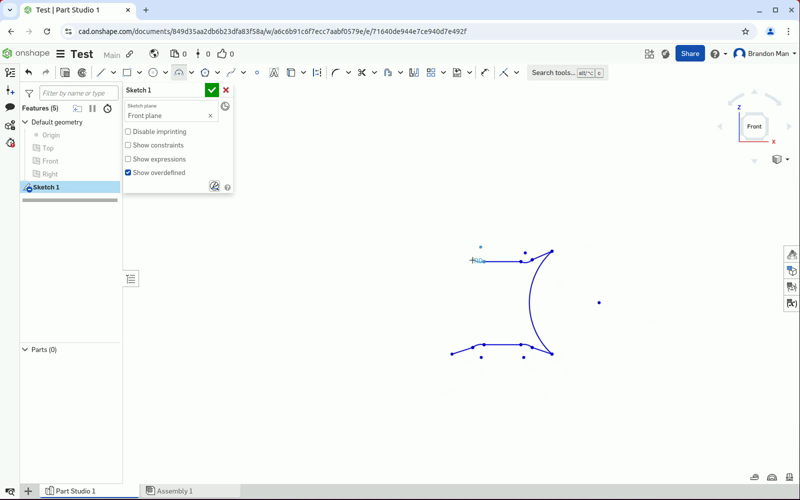
scroll(-6)
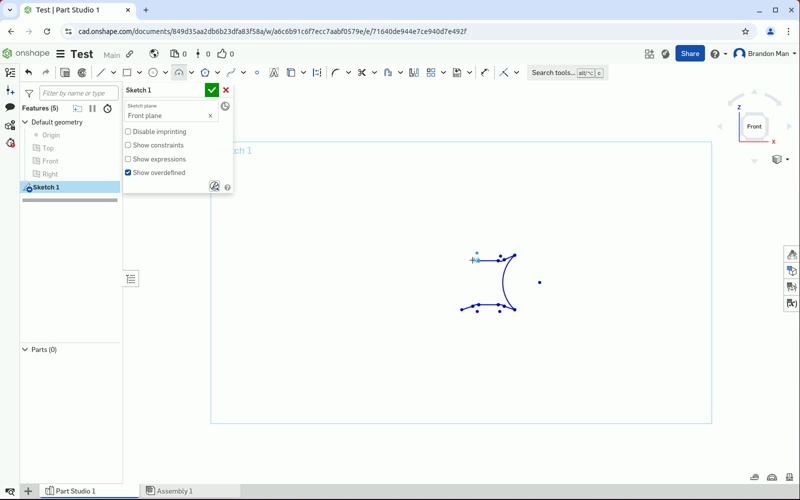
mouse_move(475, 261)
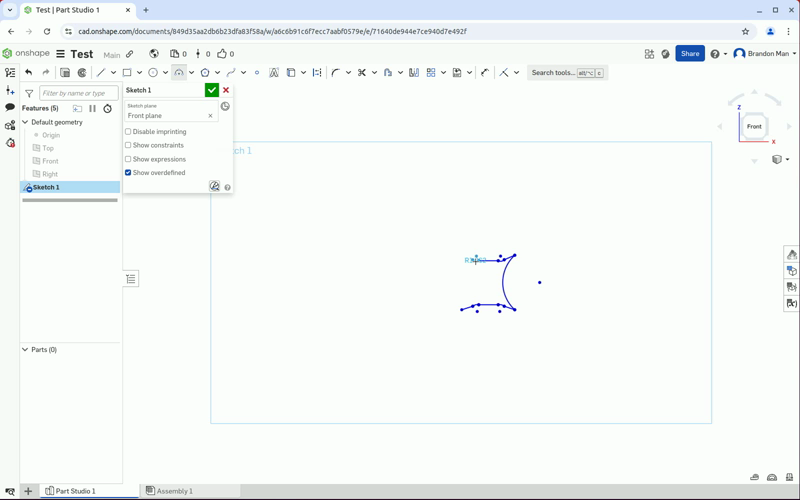
scroll(6)
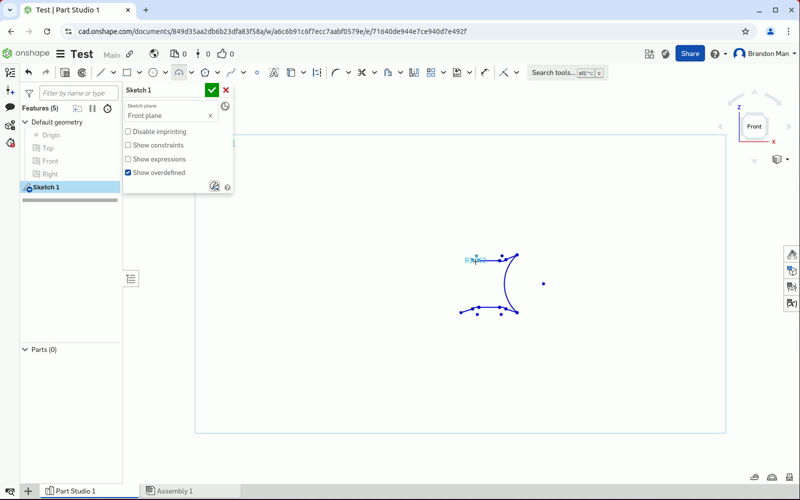
scroll(6)
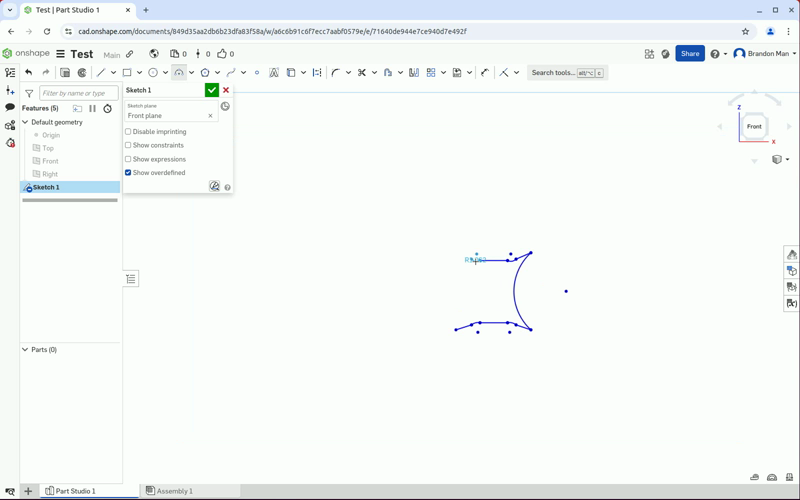
scroll(6)
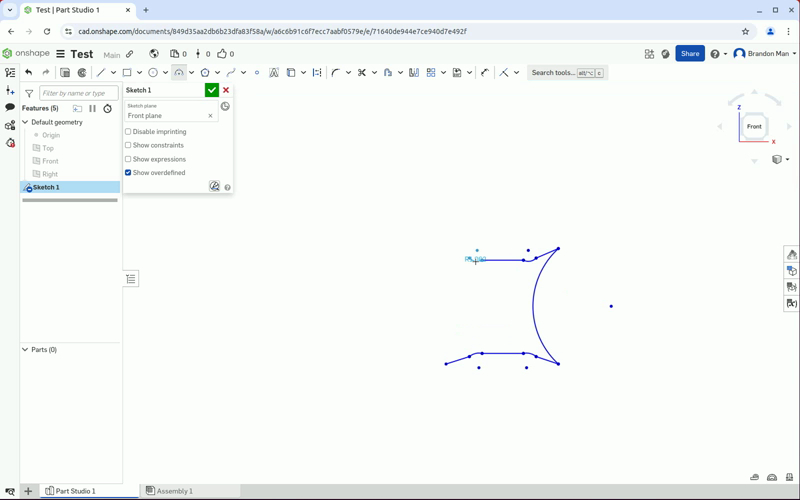
scroll(6)
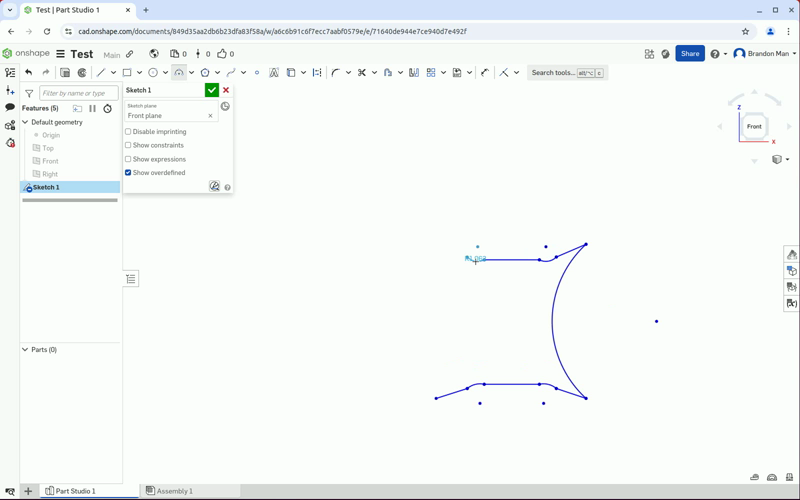
scroll(6)
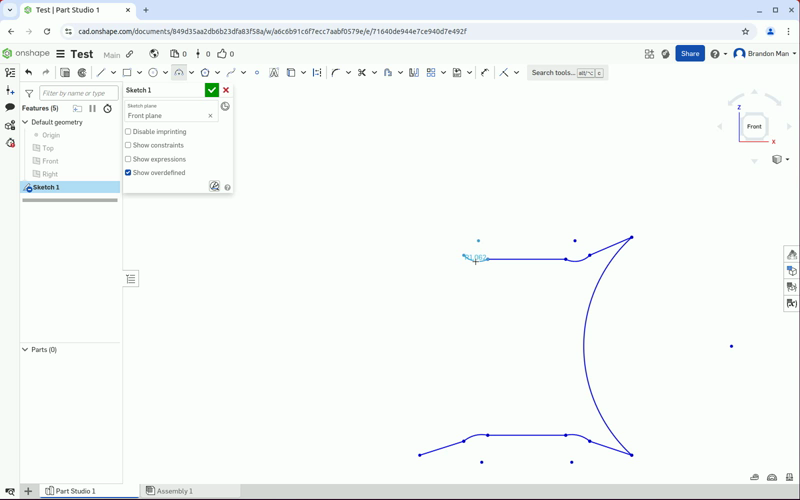
scroll(6)
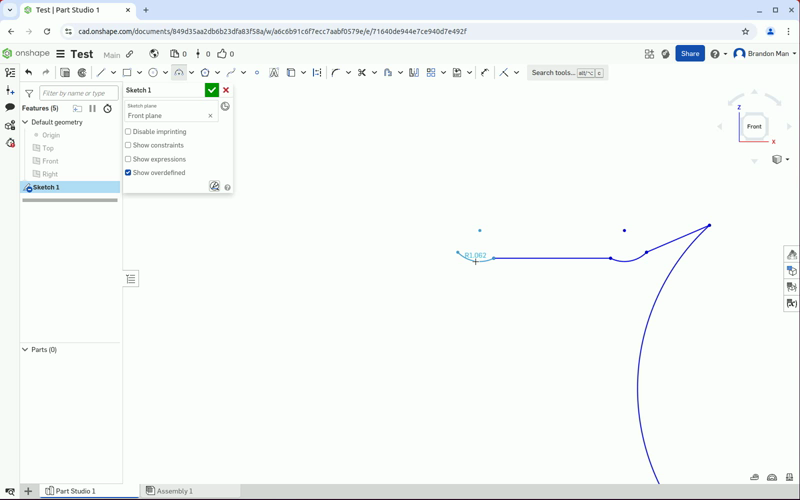
scroll(6)
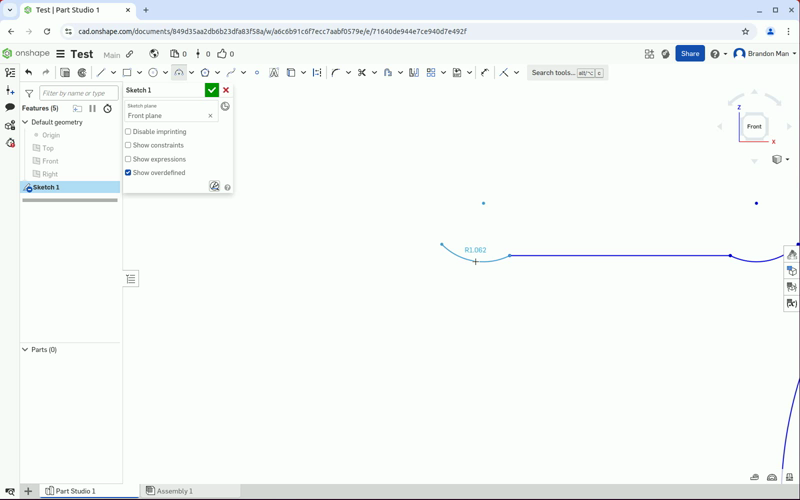
click(475, 261)
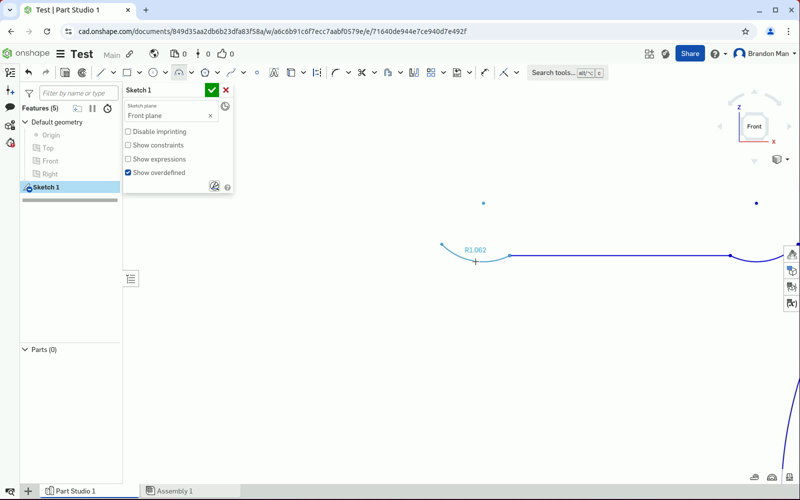
scroll(-6)
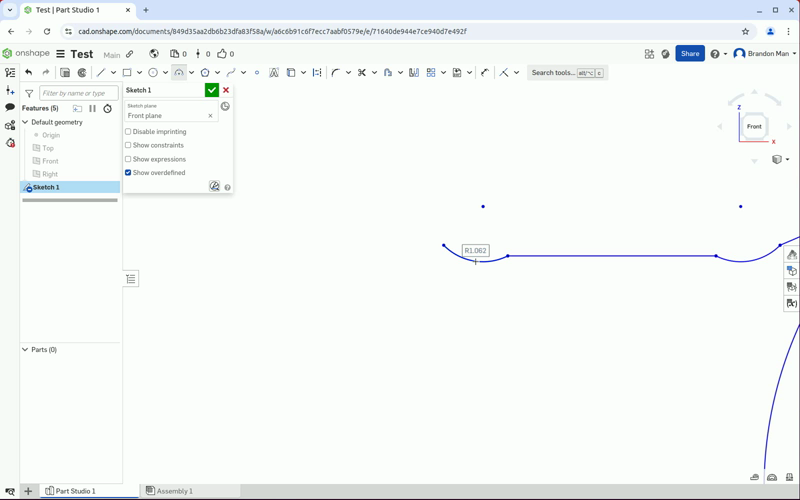
scroll(-6)
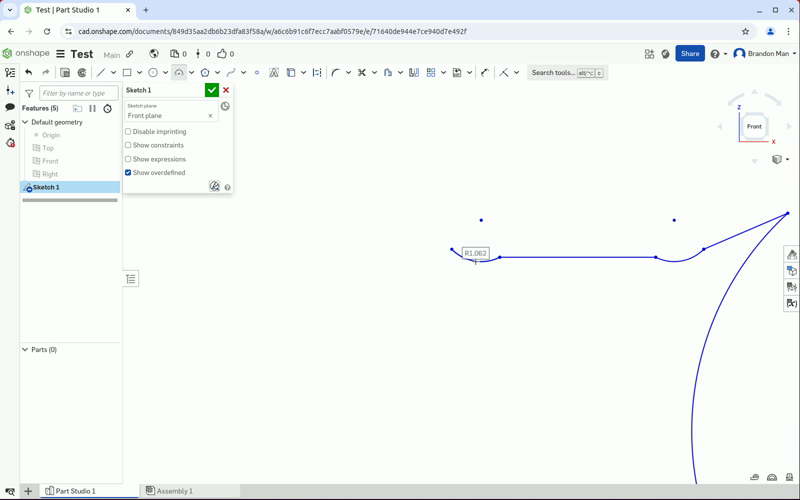
scroll(-6)
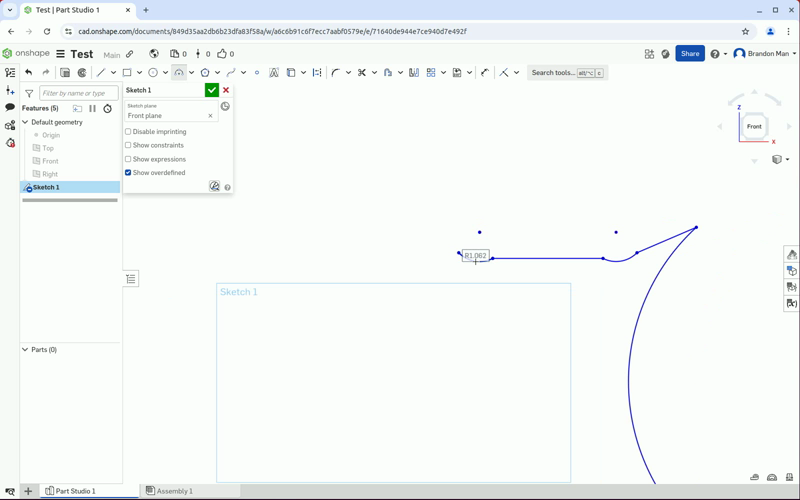
scroll(-6)
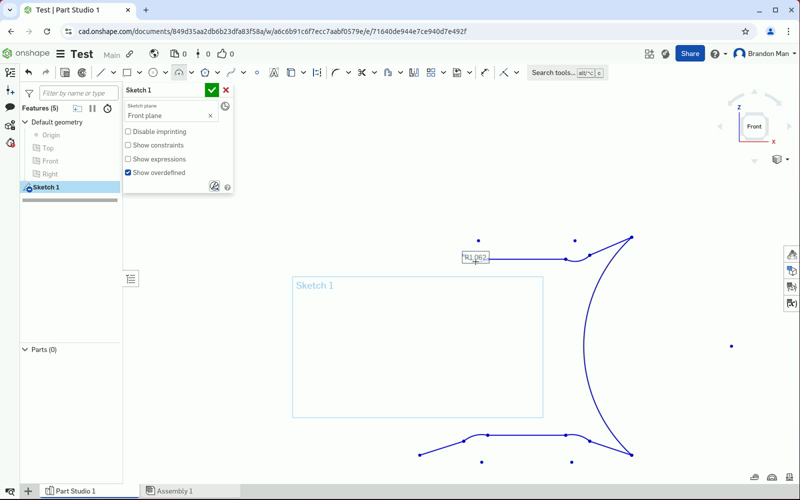
scroll(-6)
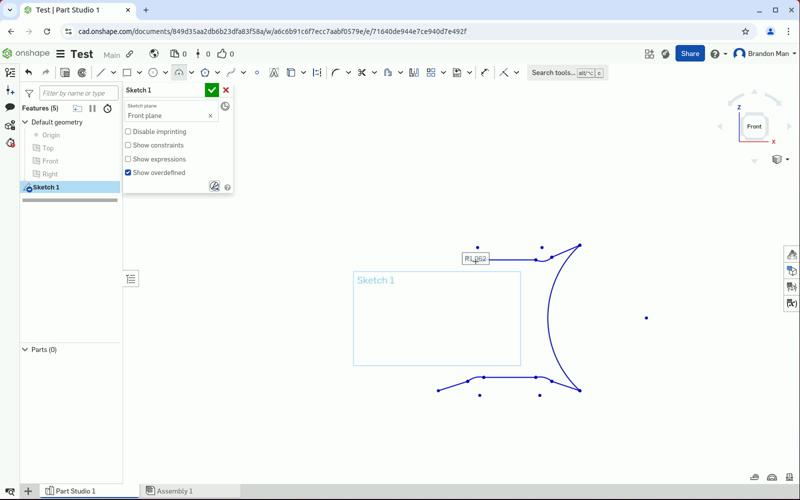
scroll(-6)
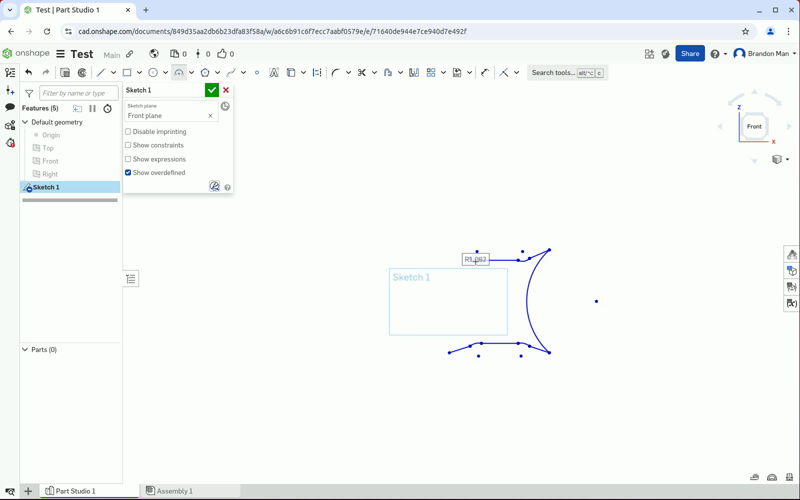
scroll(-6)
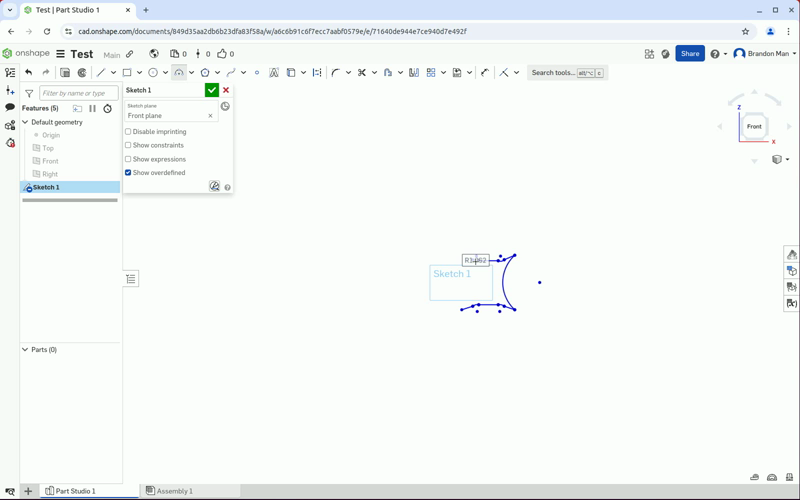
key_up(shift)
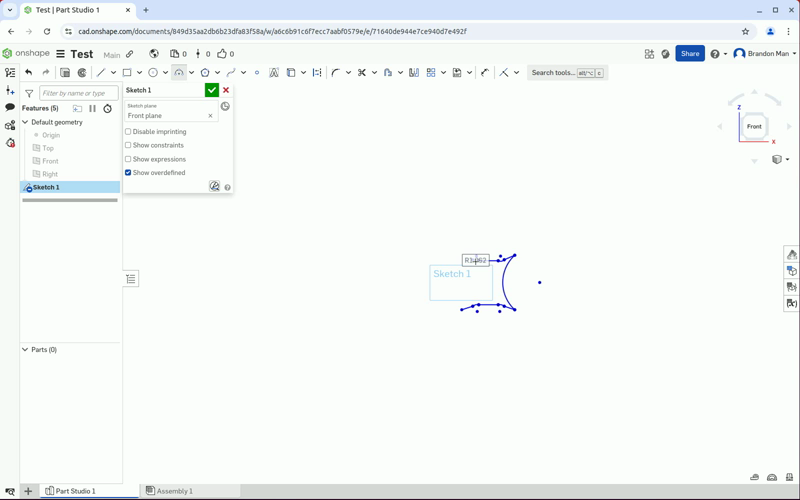
key(esc)
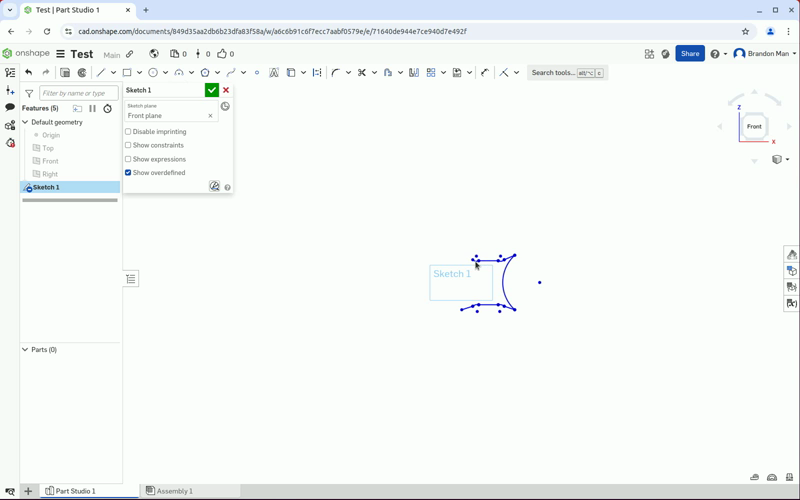
key(l)
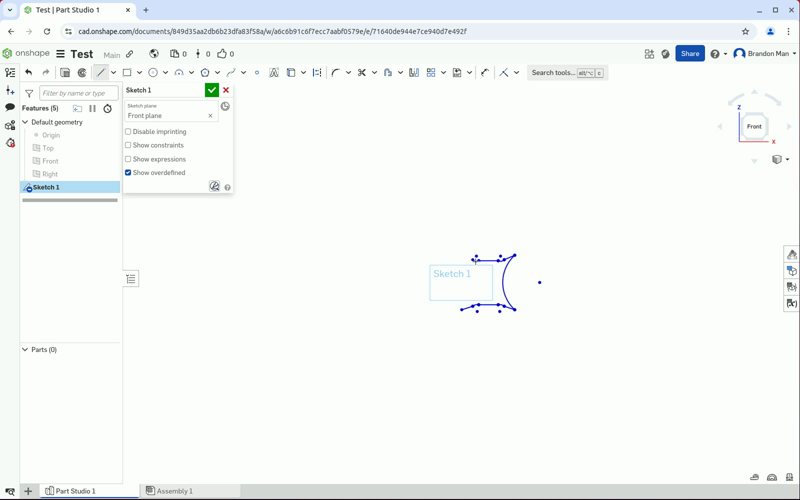
mouse_move(472, 259)
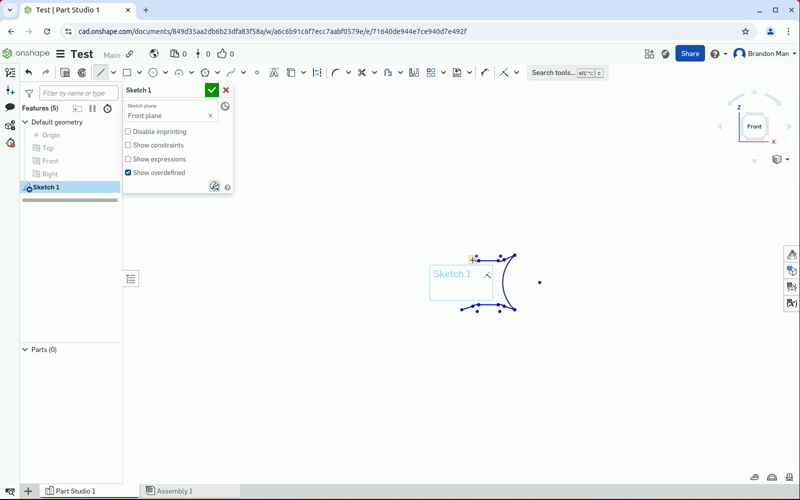
scroll(6)
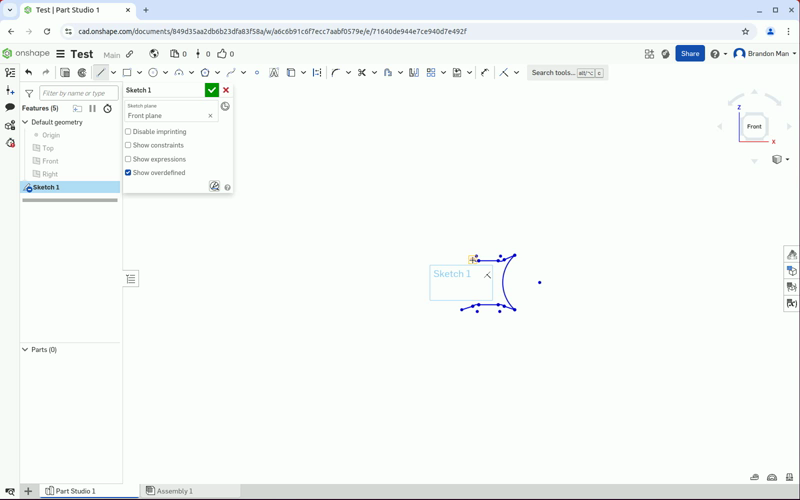
scroll(6)
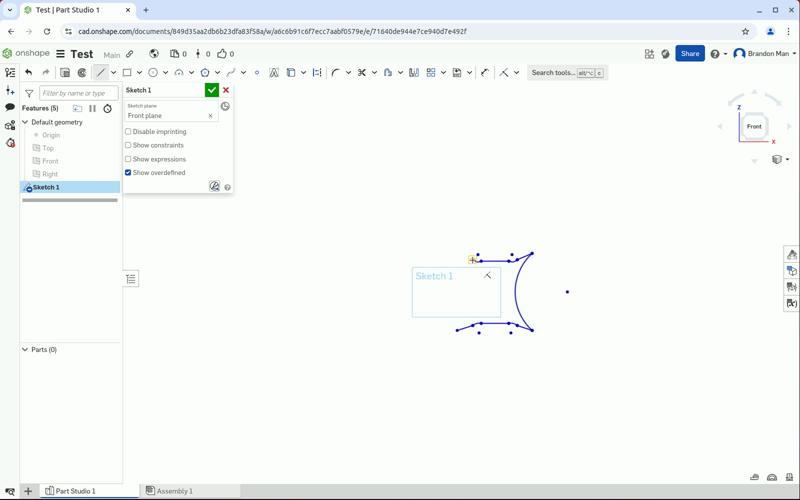
scroll(6)
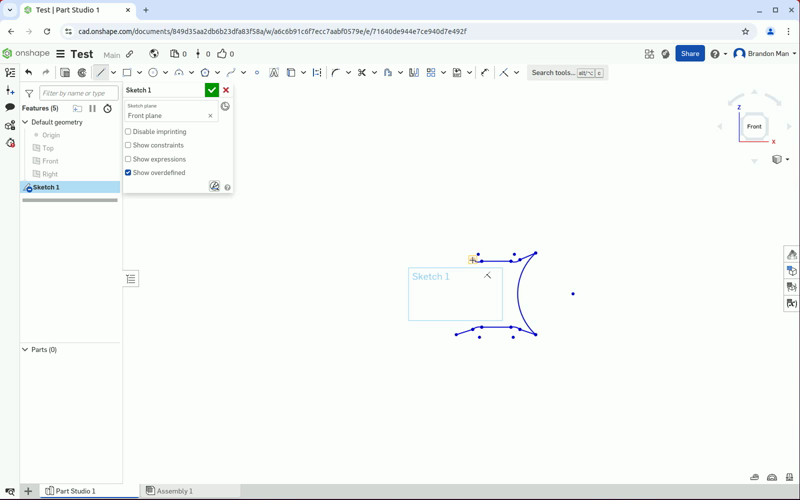
scroll(6)
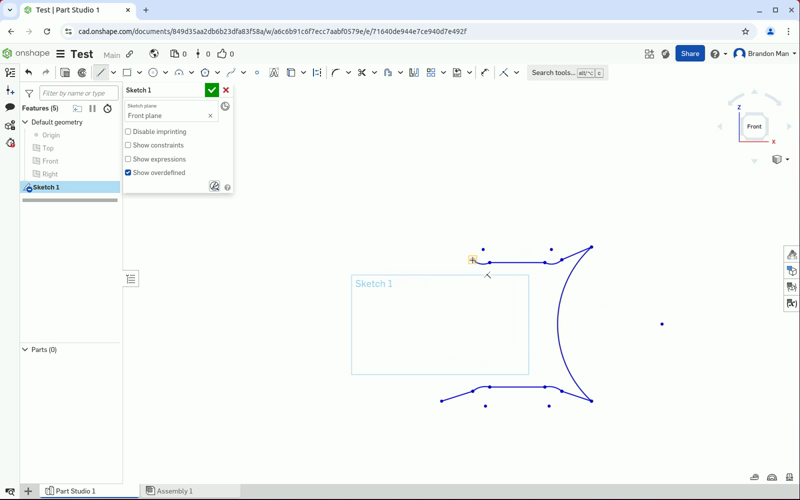
scroll(6)
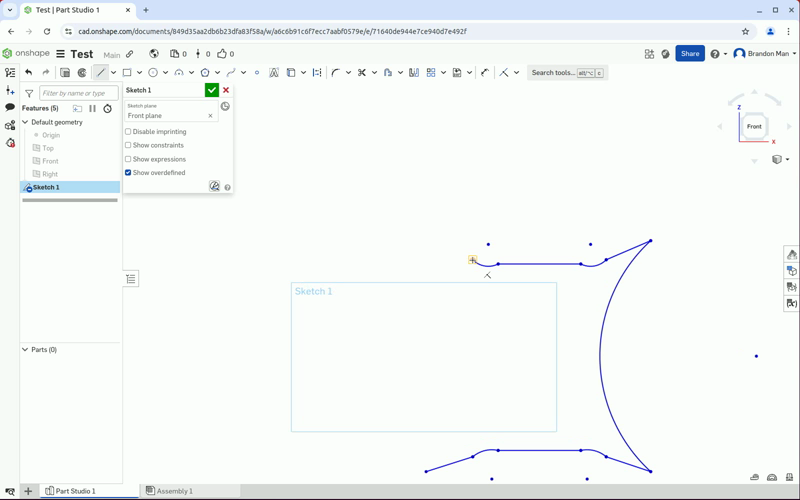
scroll(6)
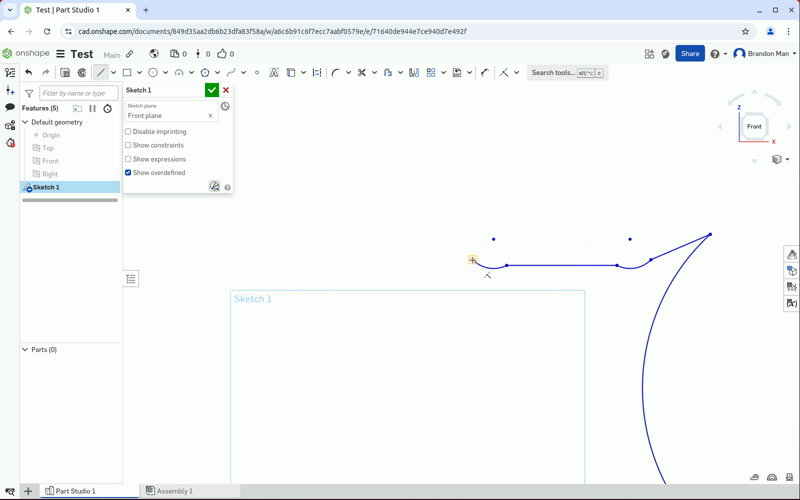
scroll(6)
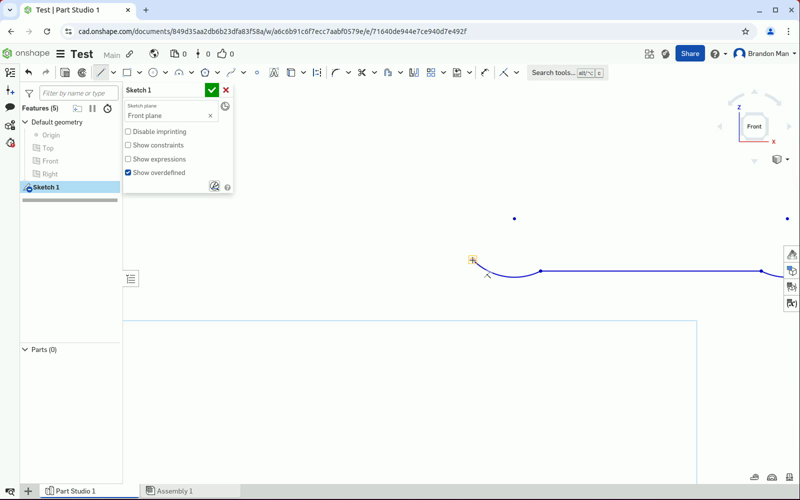
click(472, 259)
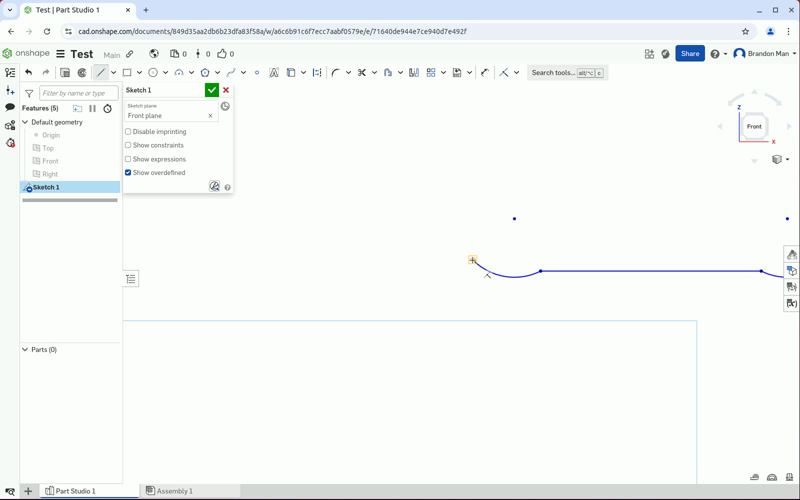
scroll(-6)
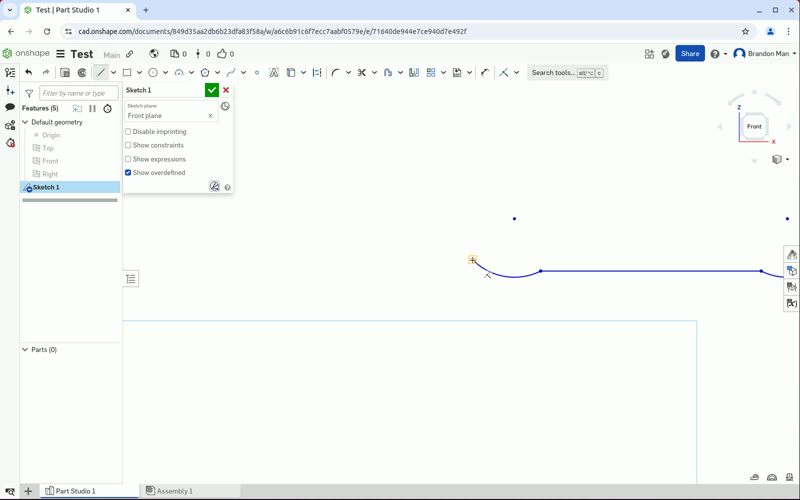
scroll(-6)
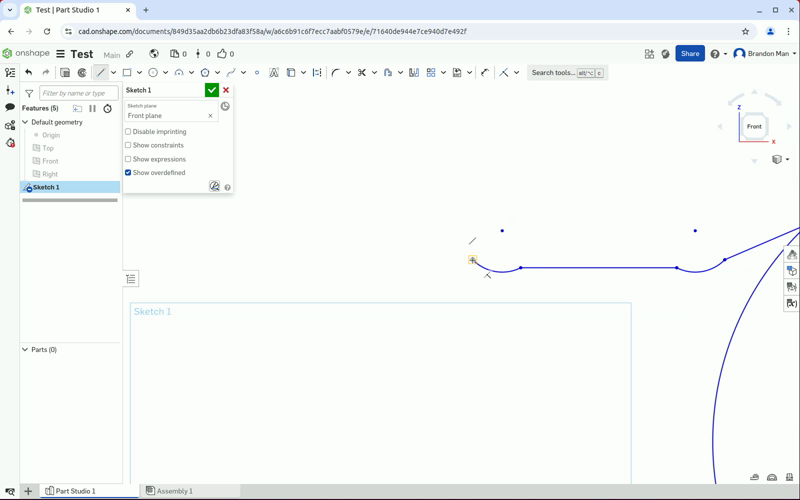
scroll(-6)
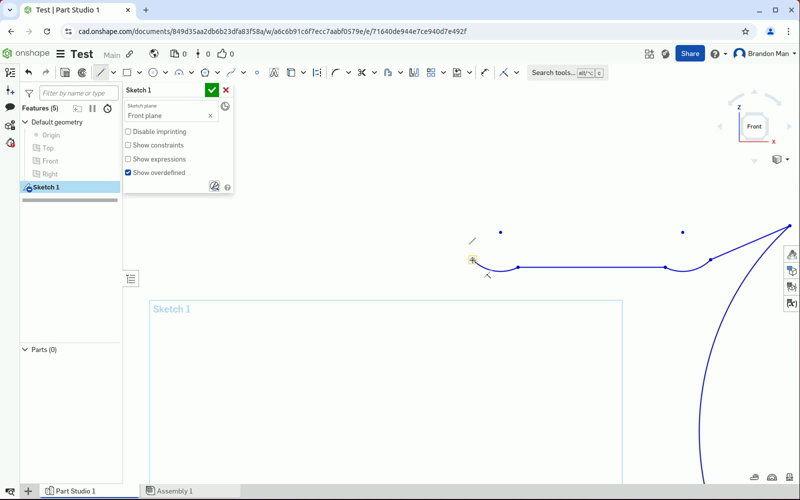
scroll(-6)
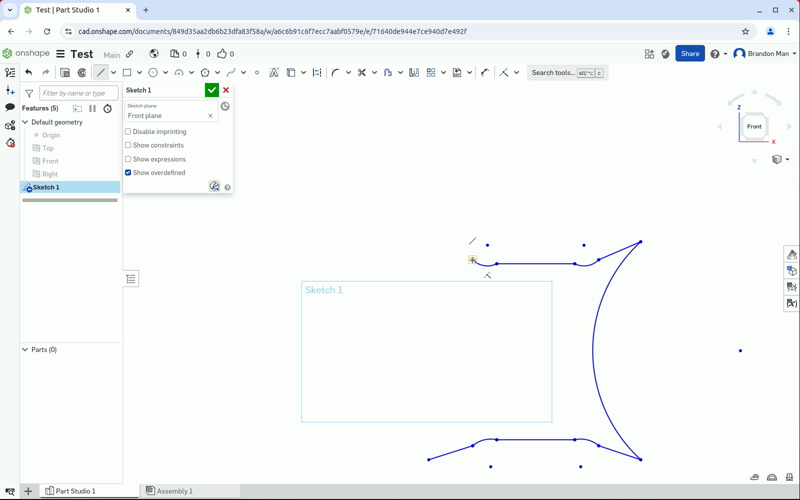
scroll(-6)
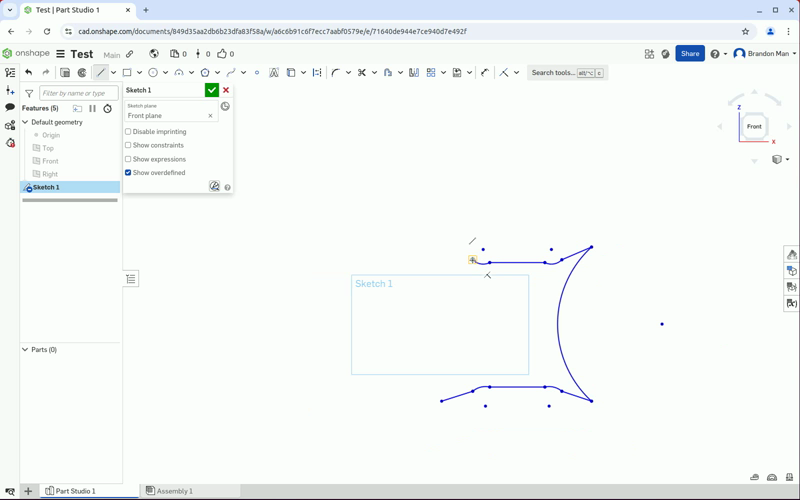
scroll(-6)
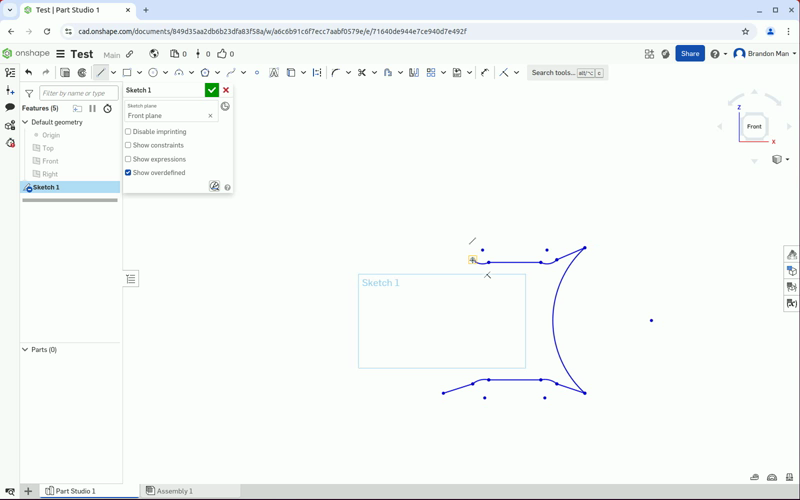
scroll(-6)
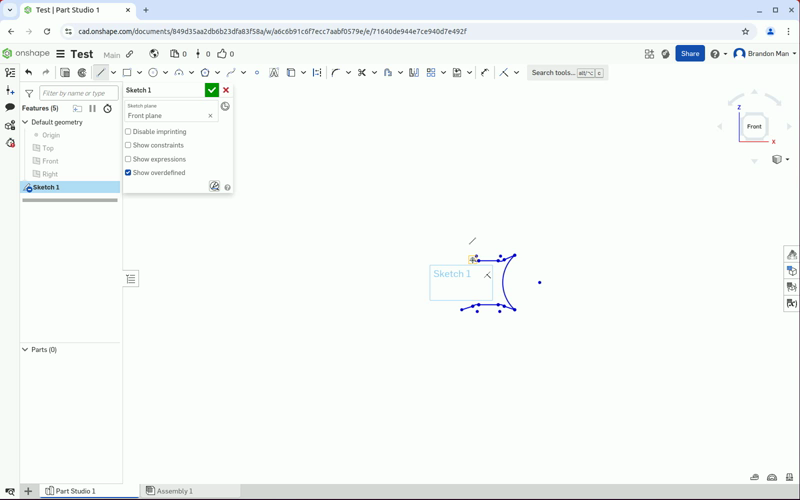
key_down(shift)
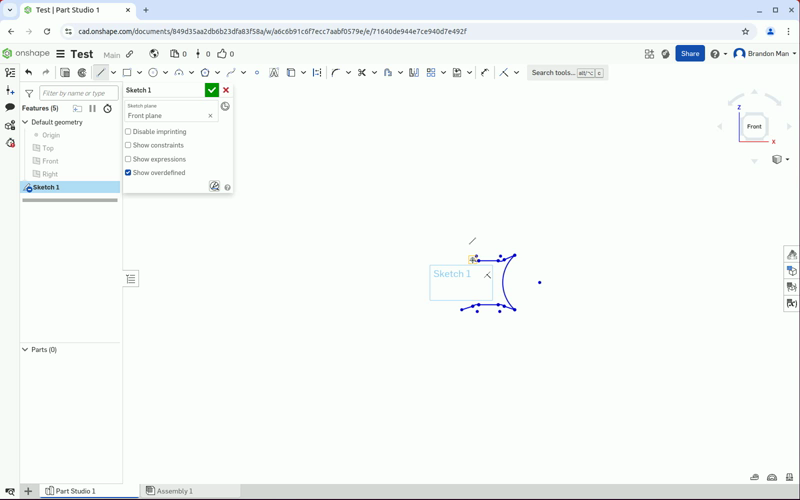
mouse_move(502, 259)
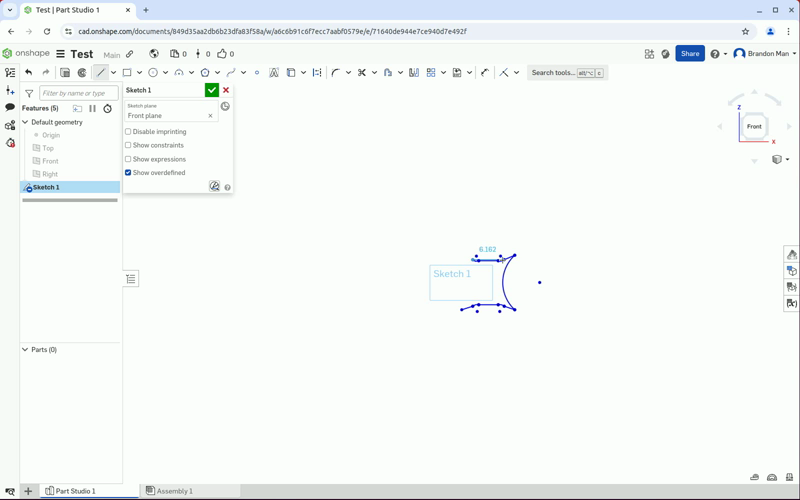
mouse_move(461, 255)
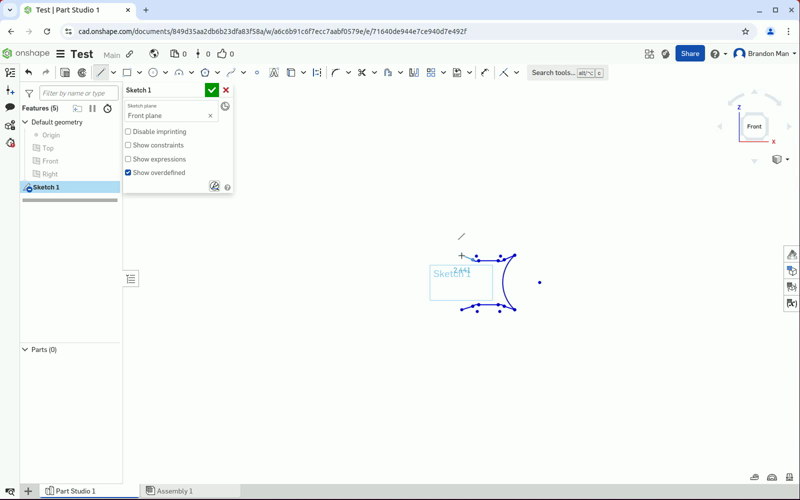
click(461, 255)
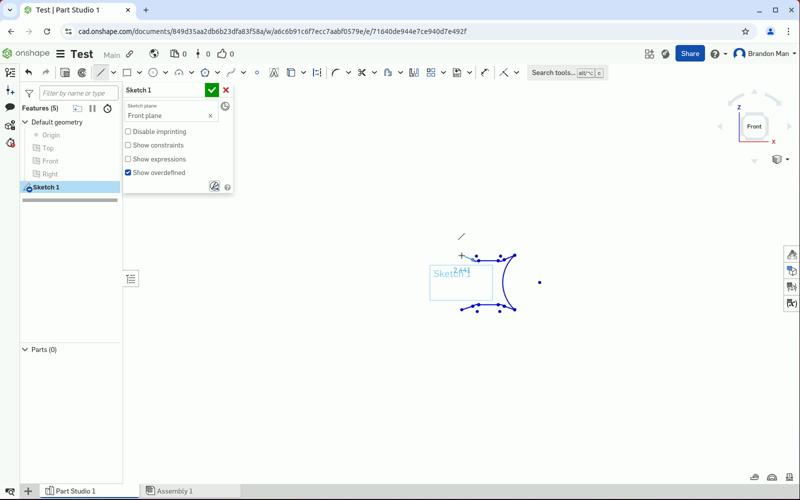
key_up(shift)
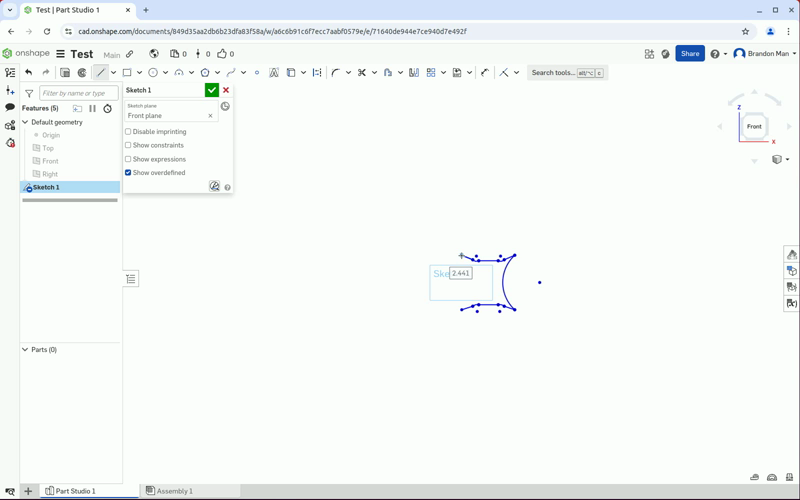
key(esc)
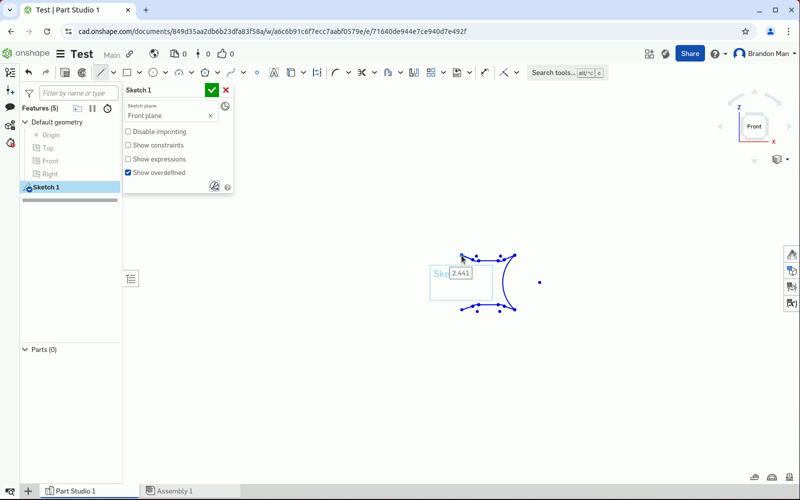
key(a)
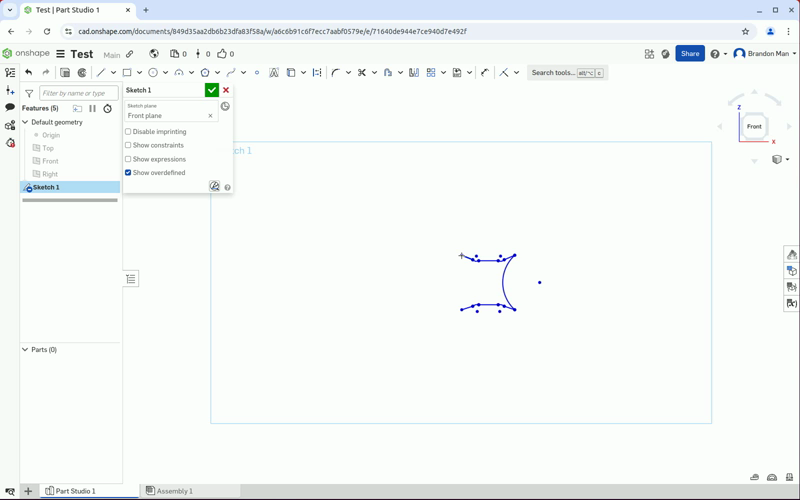
mouse_move(461, 255)
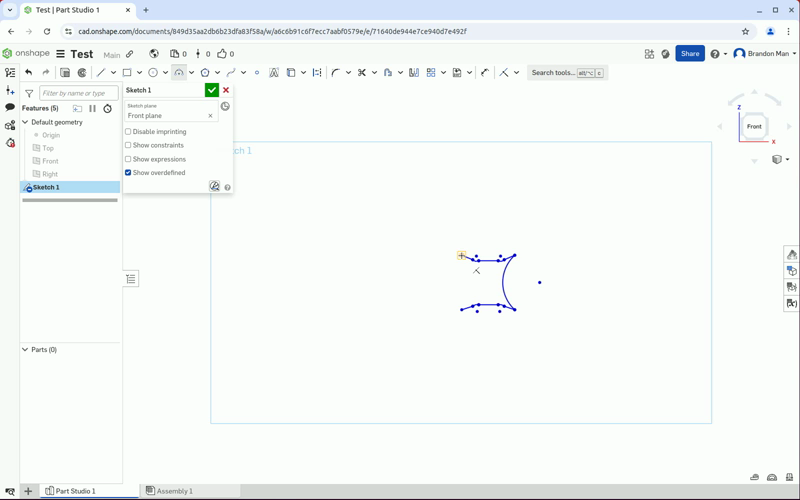
click(461, 255)
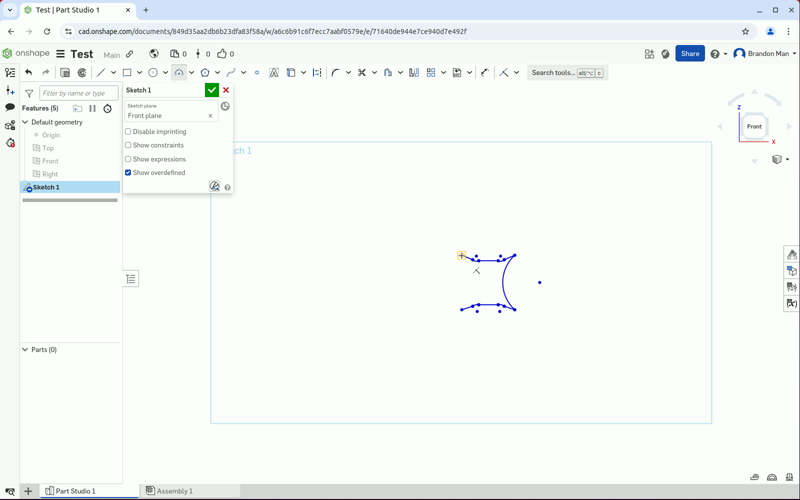
mouse_move(461, 309)
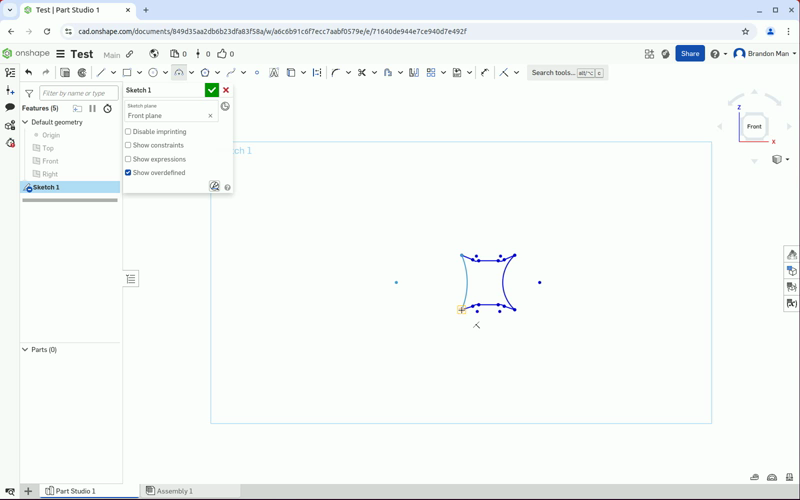
click(461, 309)
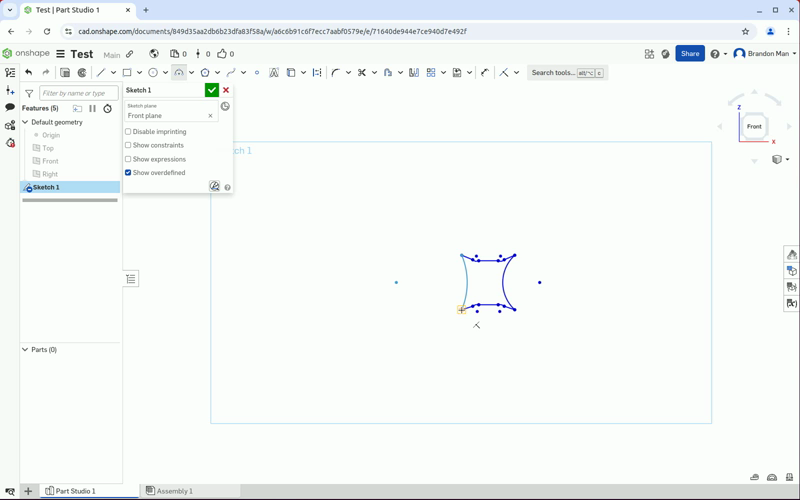
key_down(shift)
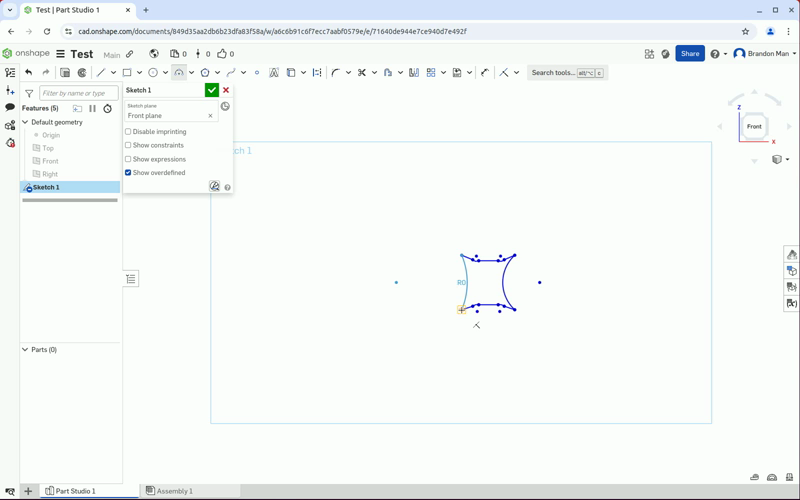
mouse_move(474, 282)
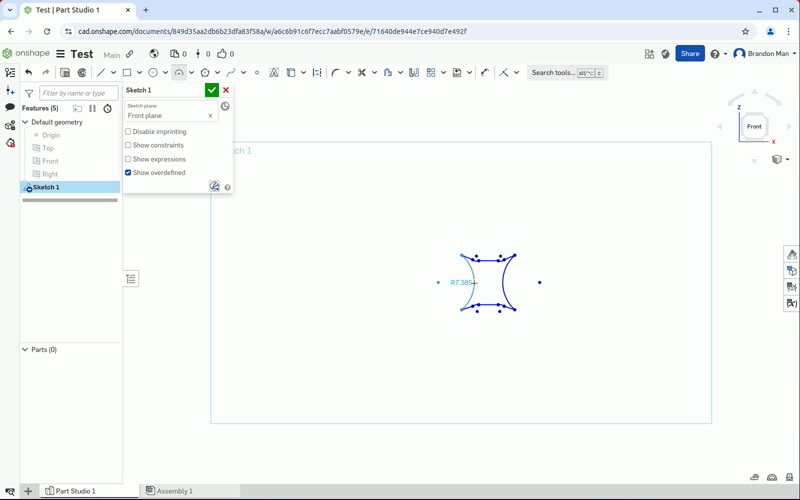
click(474, 282)
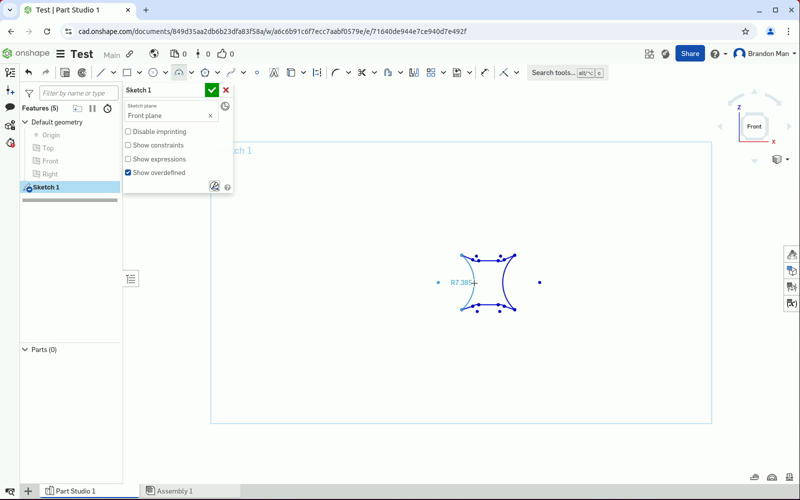
key_up(shift)
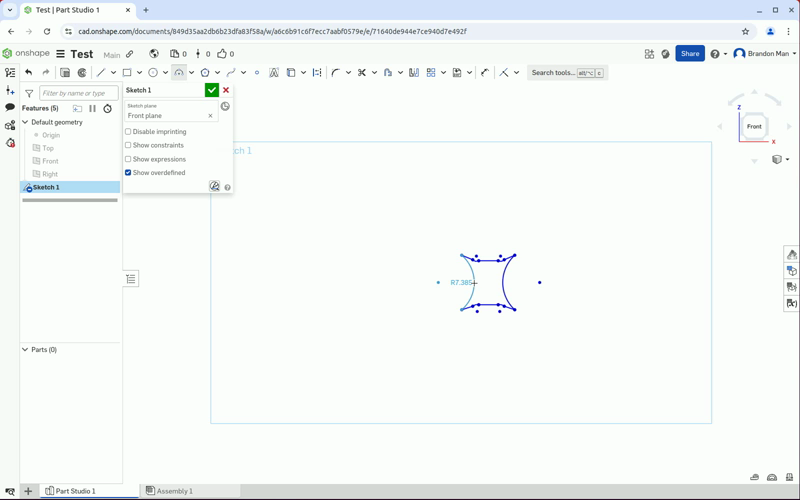
key(esc)
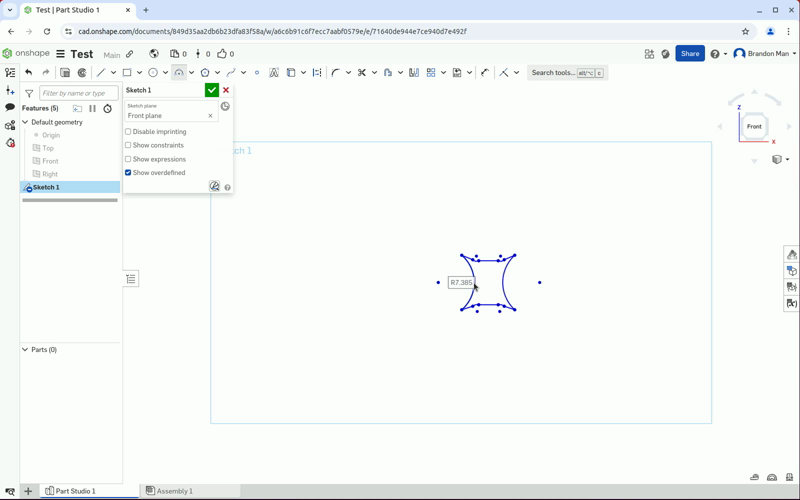
mouse_move(483, 263)
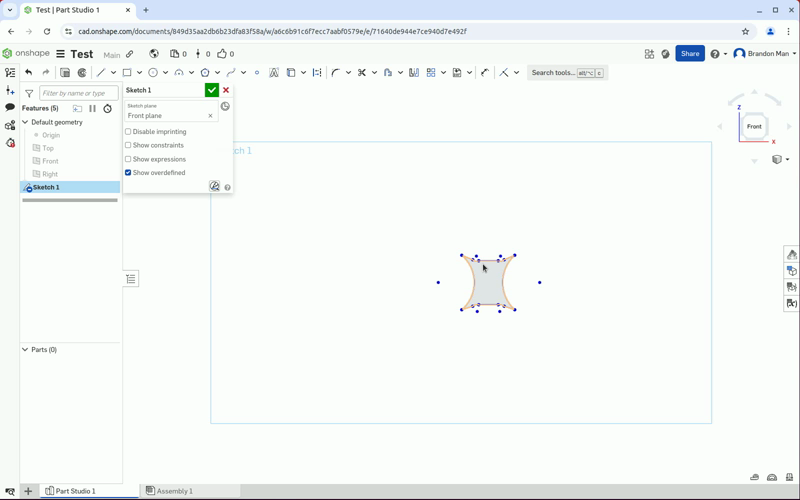
scroll(6)
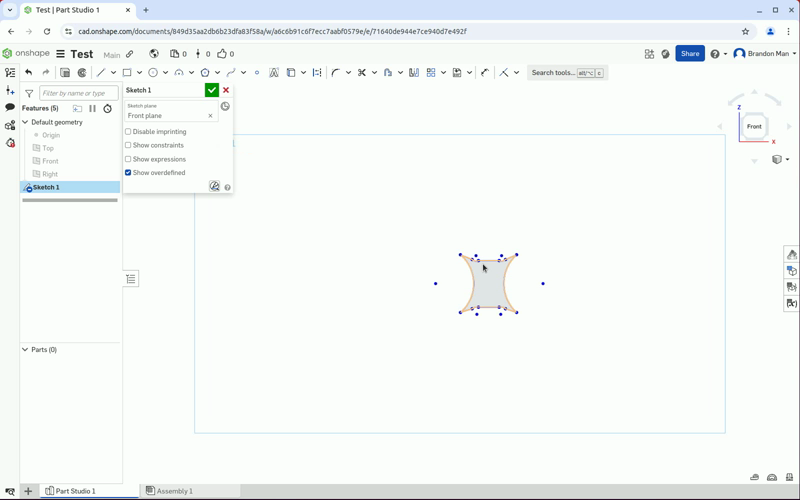
scroll(6)
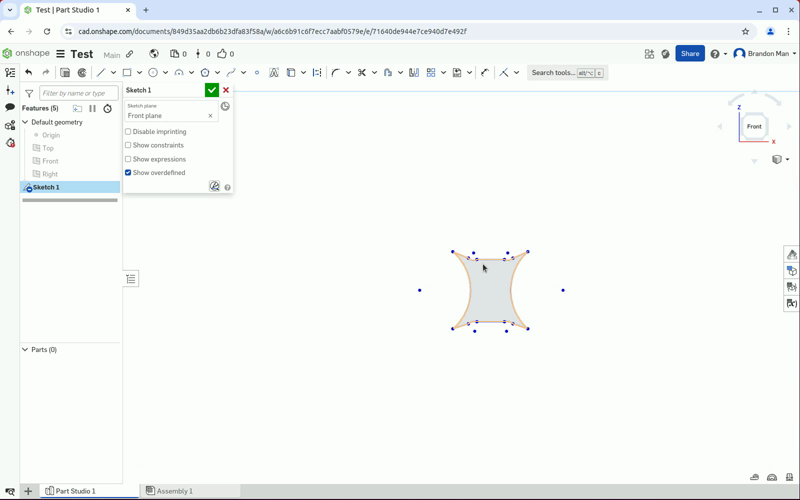
scroll(6)
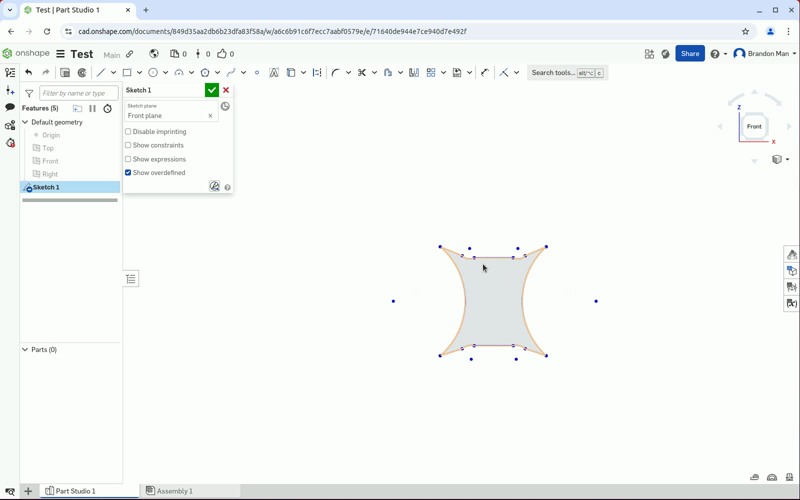
scroll(6)
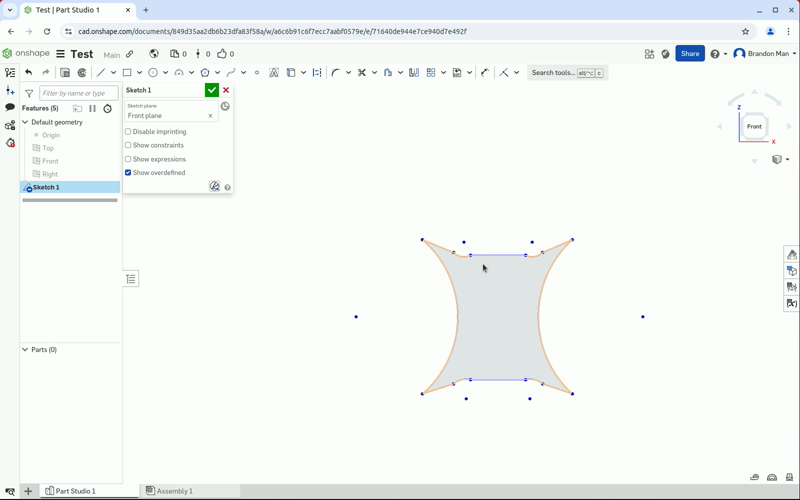
scroll(6)
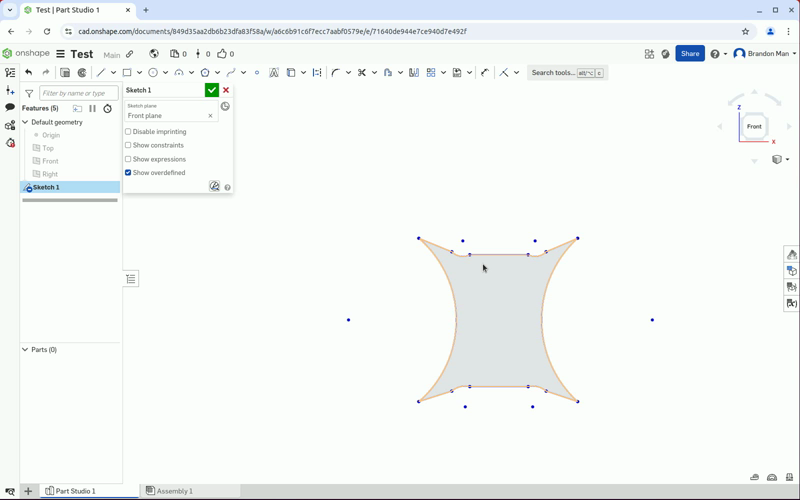
scroll(6)
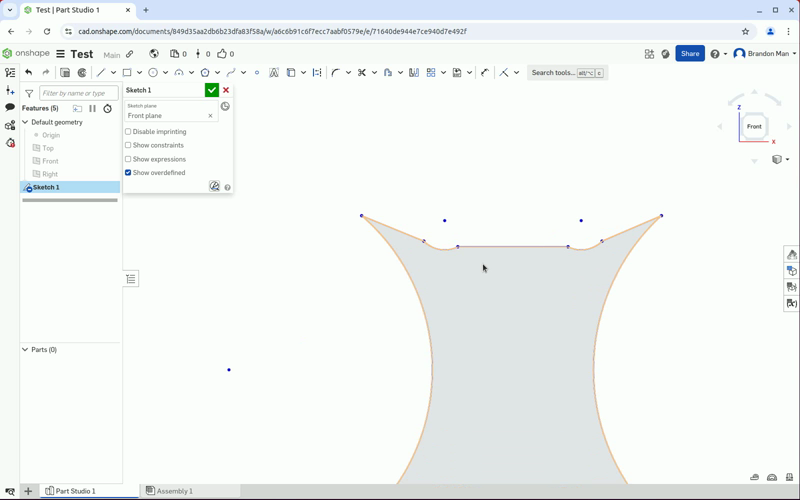
scroll(6)
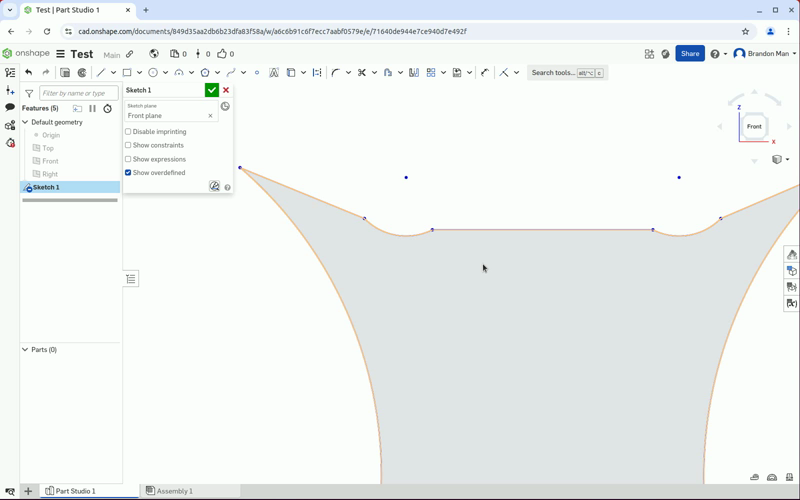
click(483, 263)
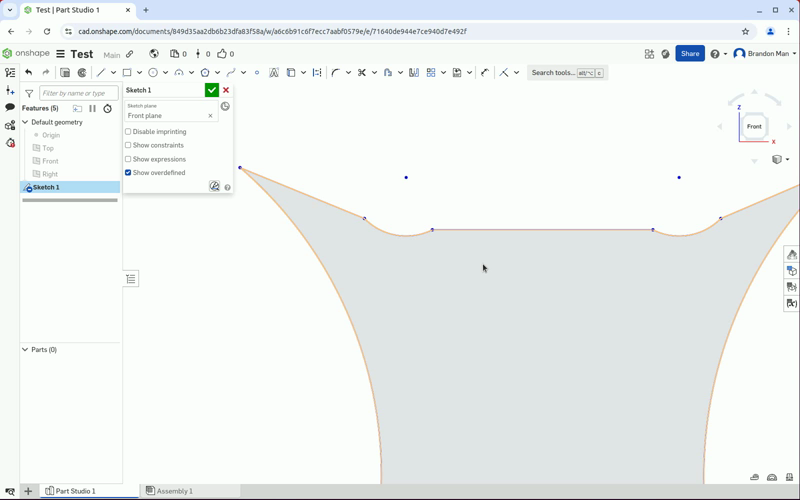
scroll(-6)
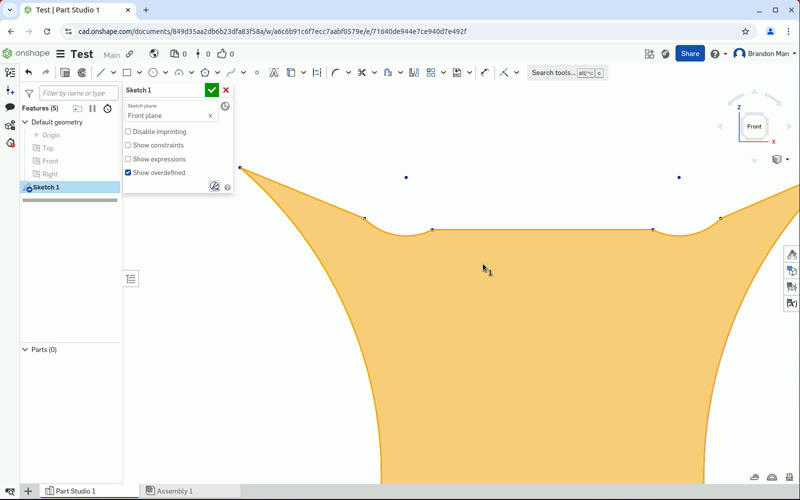
scroll(-6)
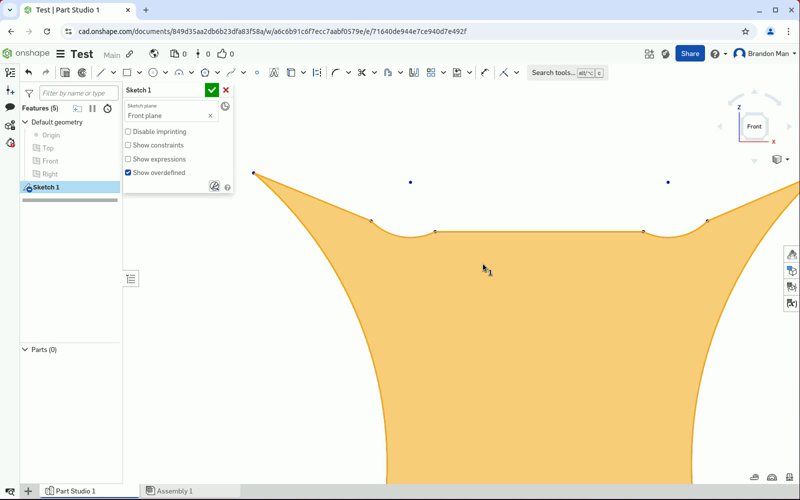
scroll(-6)
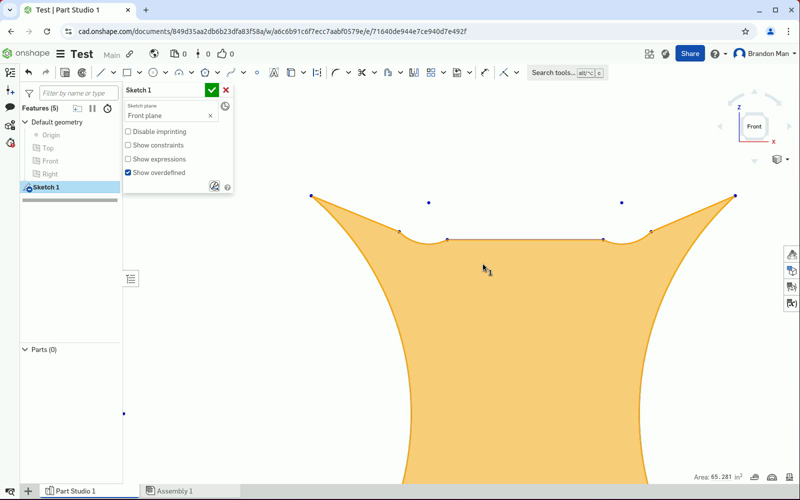
scroll(-6)
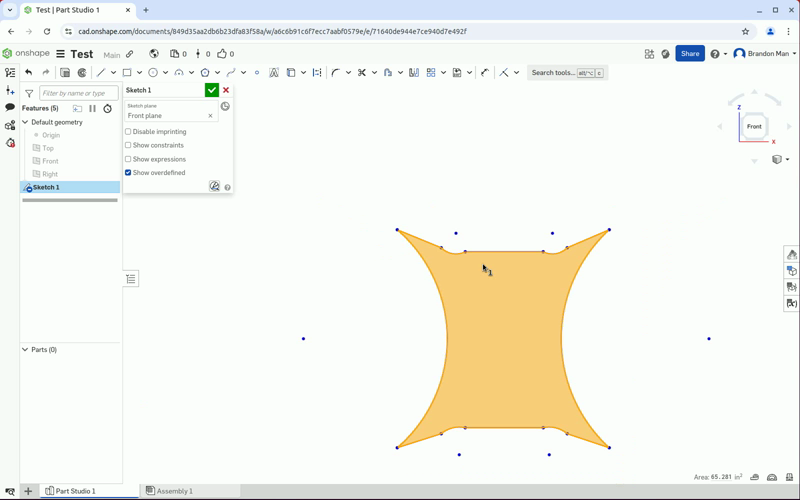
scroll(-6)
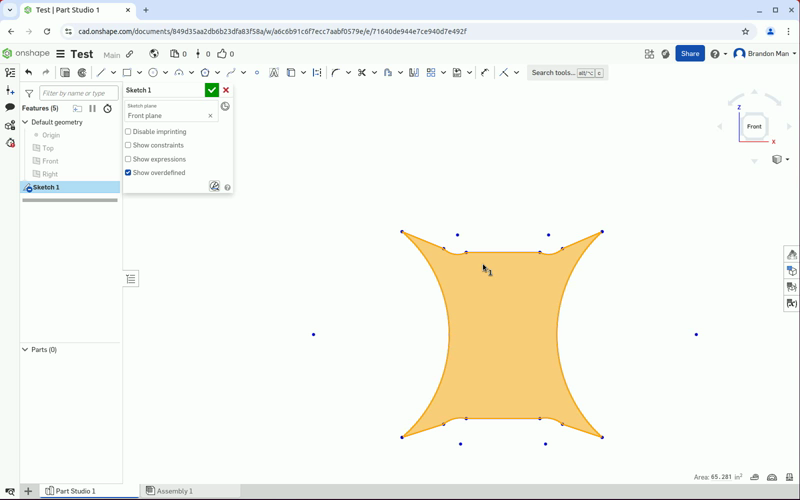
scroll(-6)
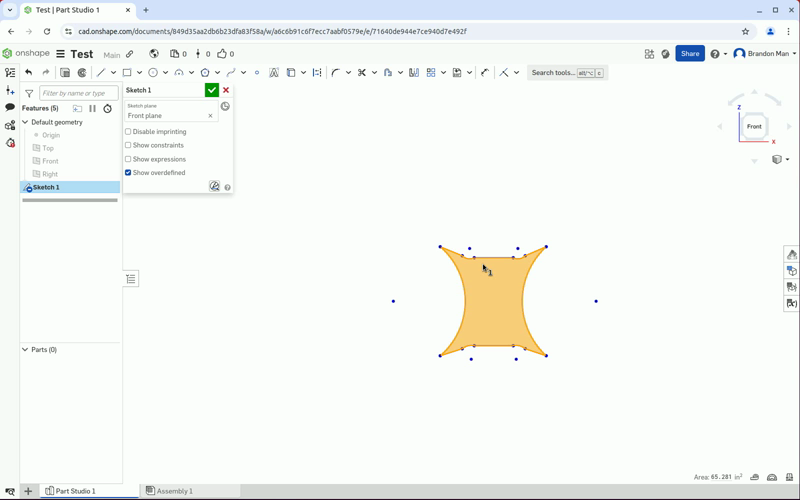
scroll(-6)
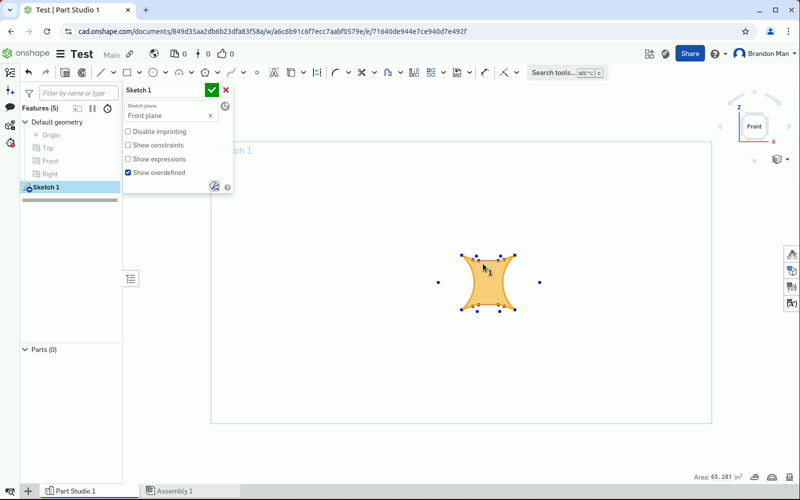
mouse_move(73, 352)
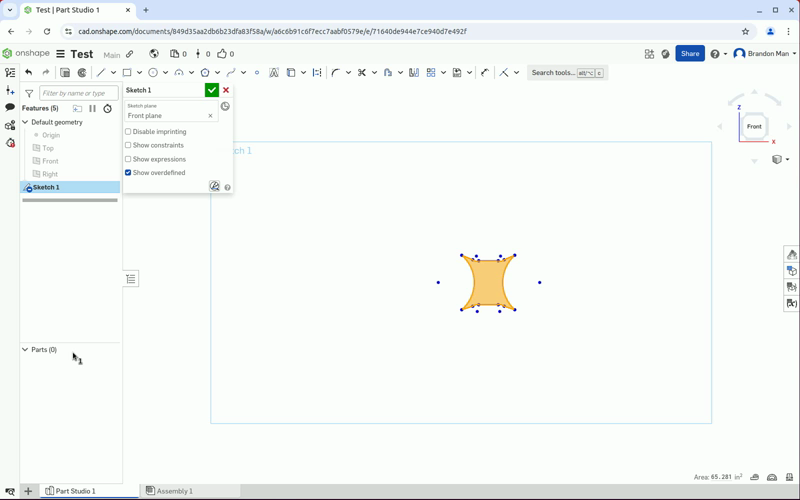
key(shift+y)
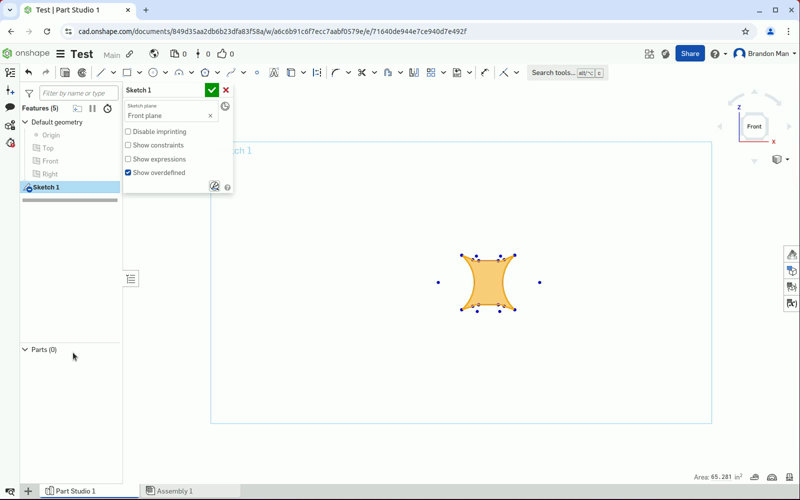
key(shift+e)
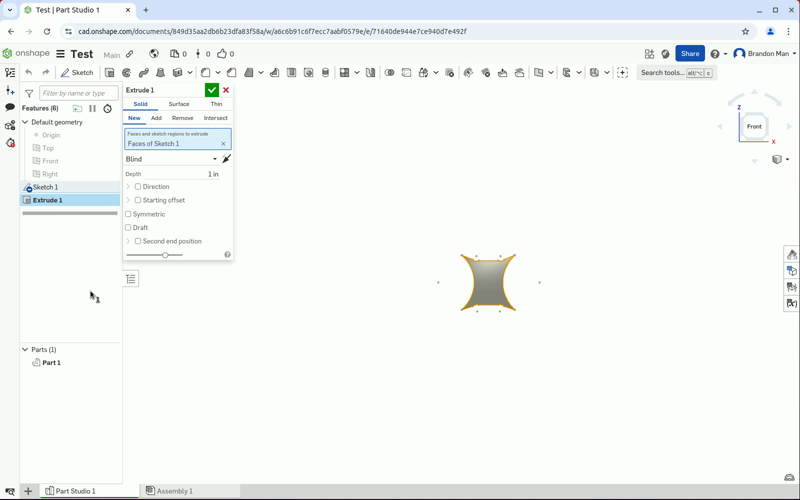
mouse_move(143, 106)
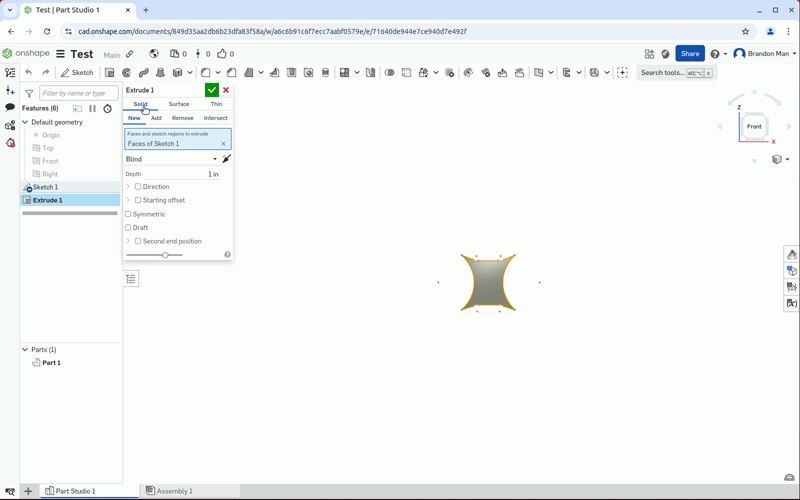
click(143, 106)
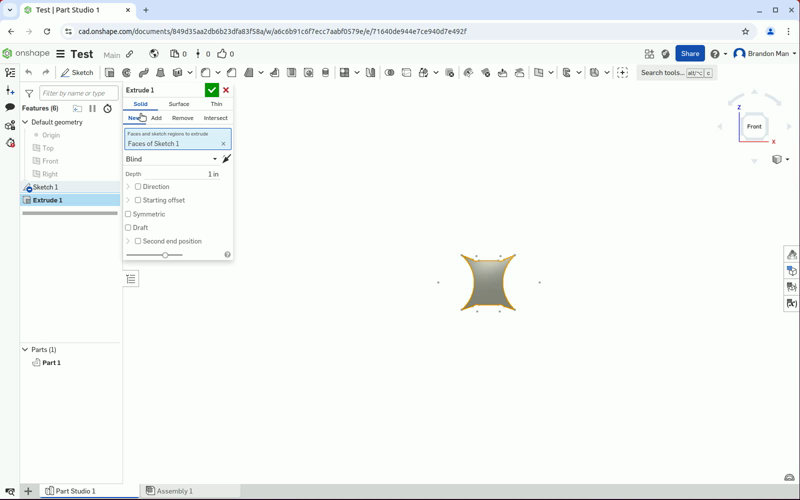
mouse_move(137, 120)
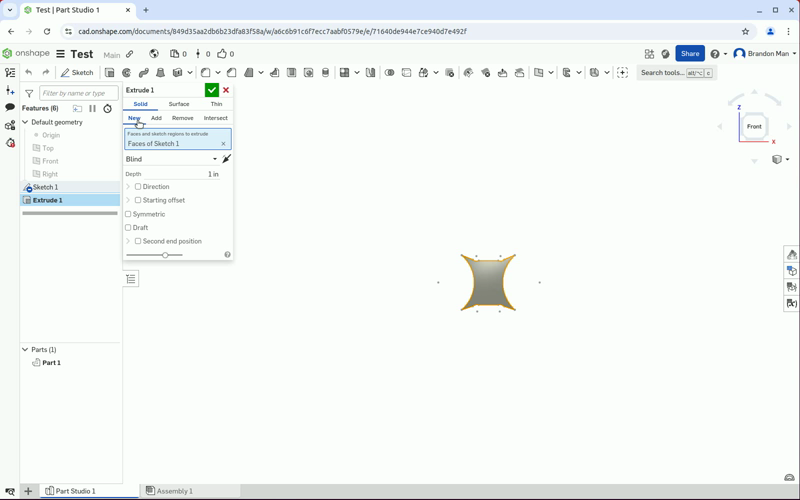
click(137, 120)
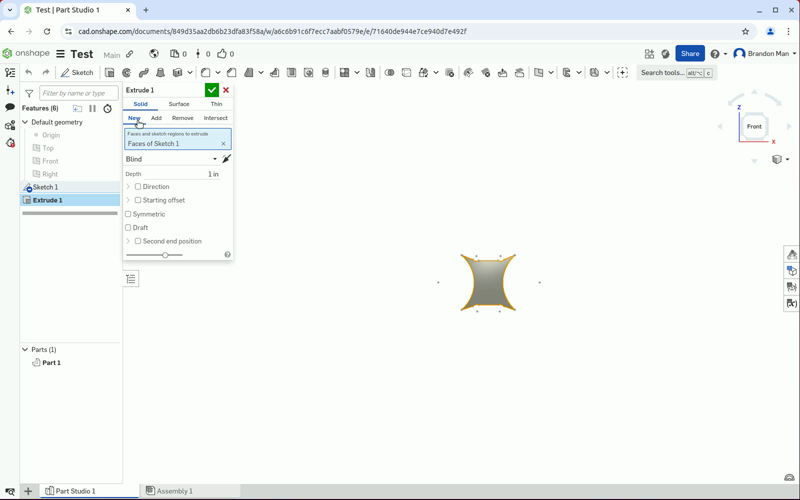
key(tab, 4)
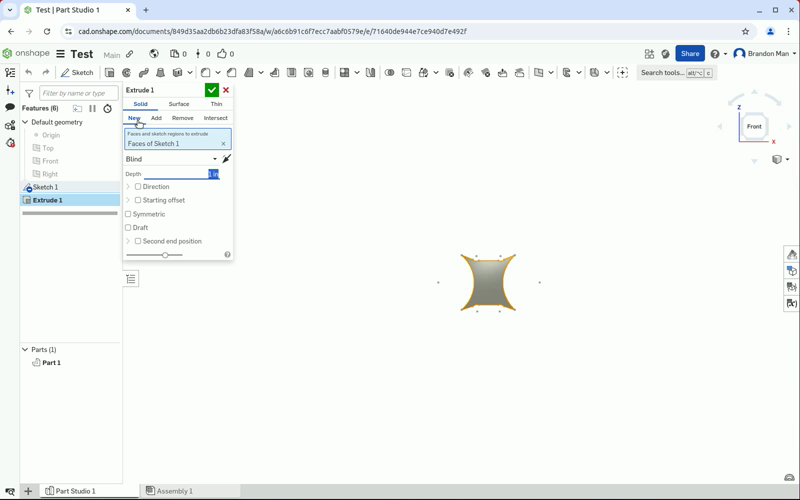
text(2.407)
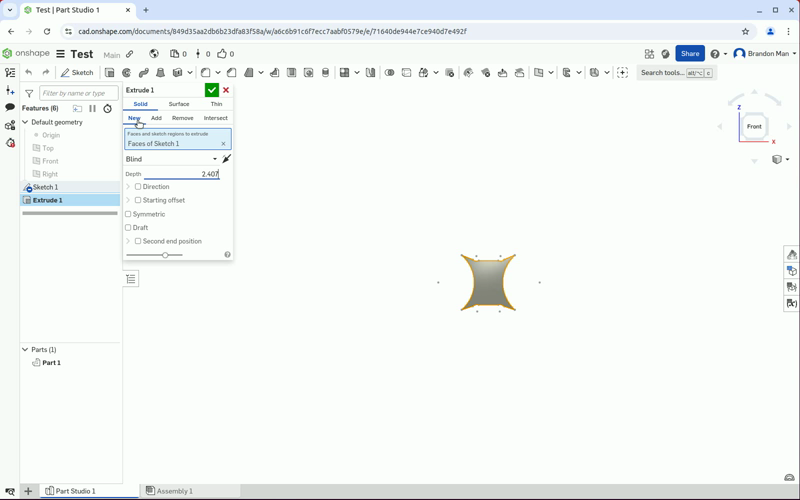
key(enter)
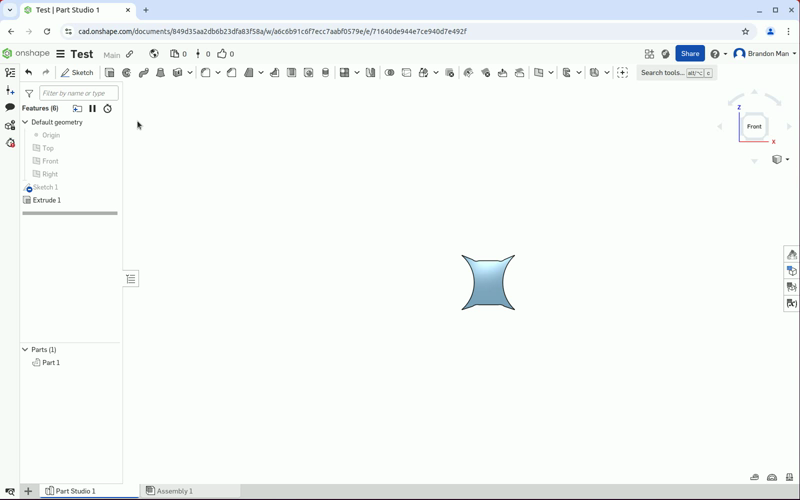
key(shift+h)
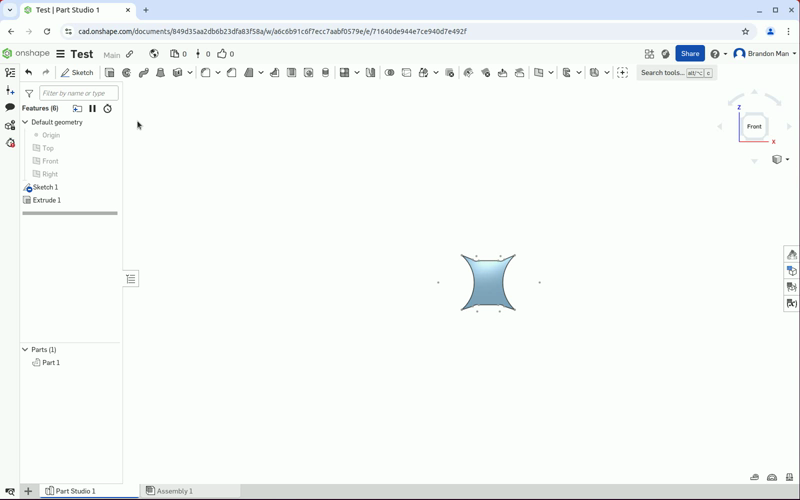
key(shift+h)
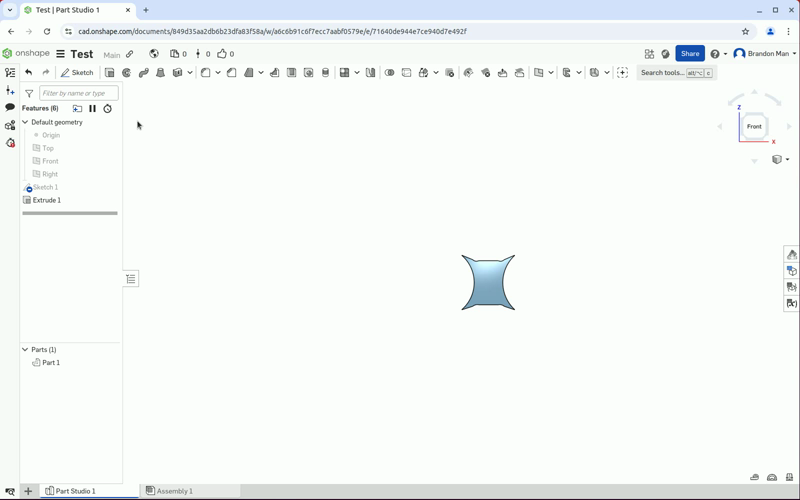
mouse_move(73, 189)
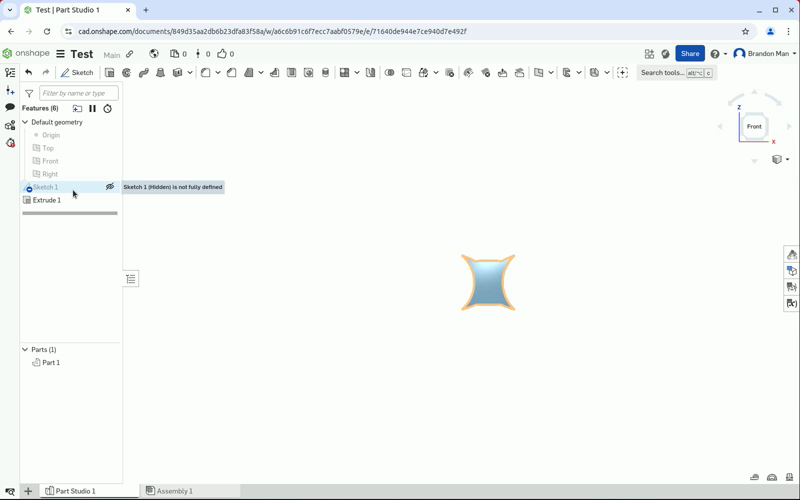
click(73, 189)
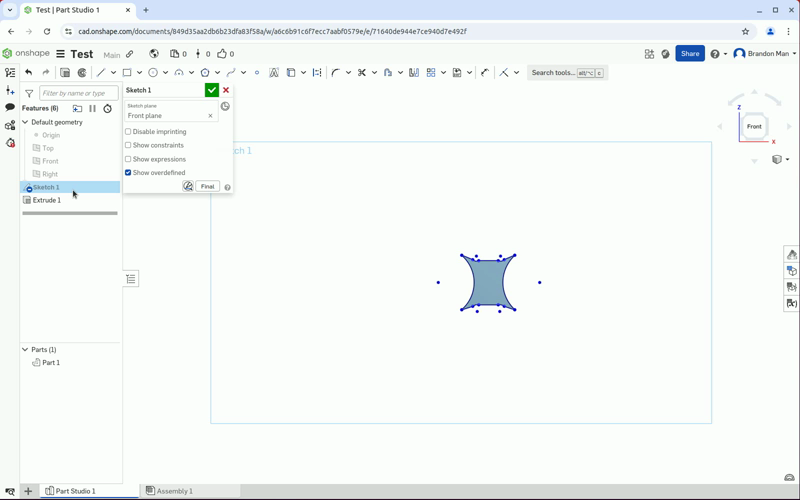
mouse_move(229, 92)
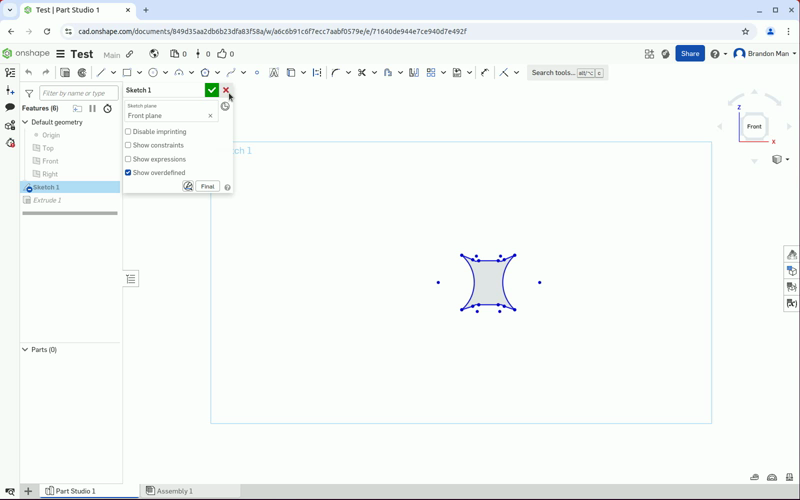
click(229, 92)
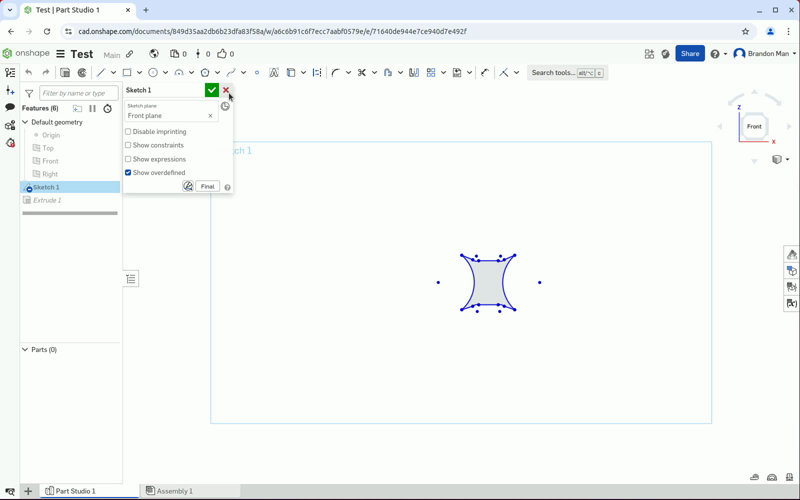
key(shift+s)
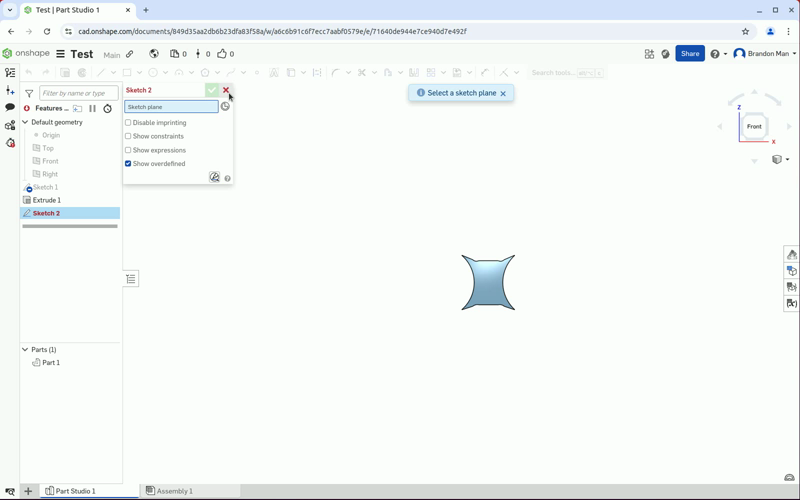
mouse_move(73, 163)
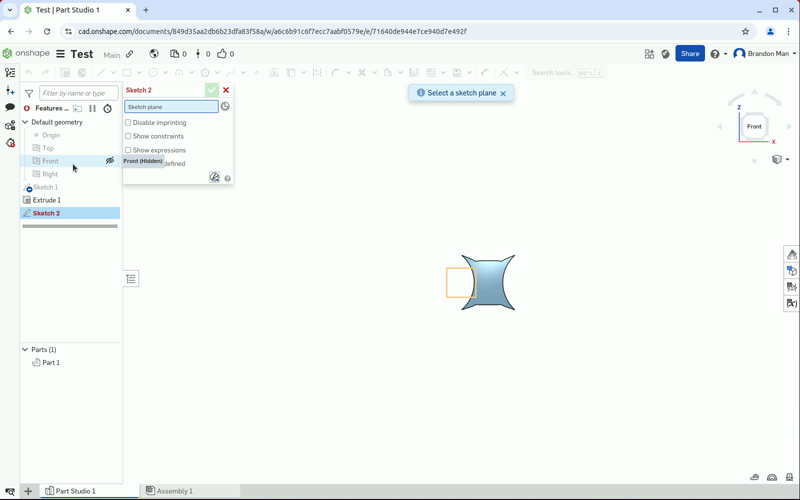
click(73, 163)
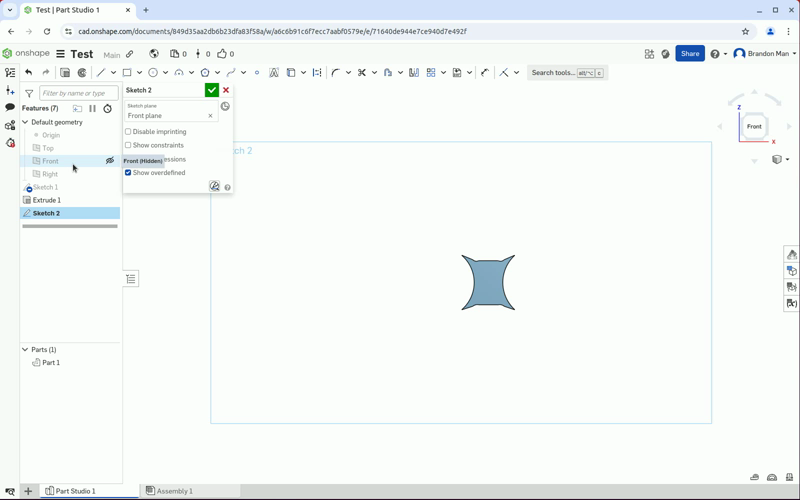
mouse_move(73, 352)
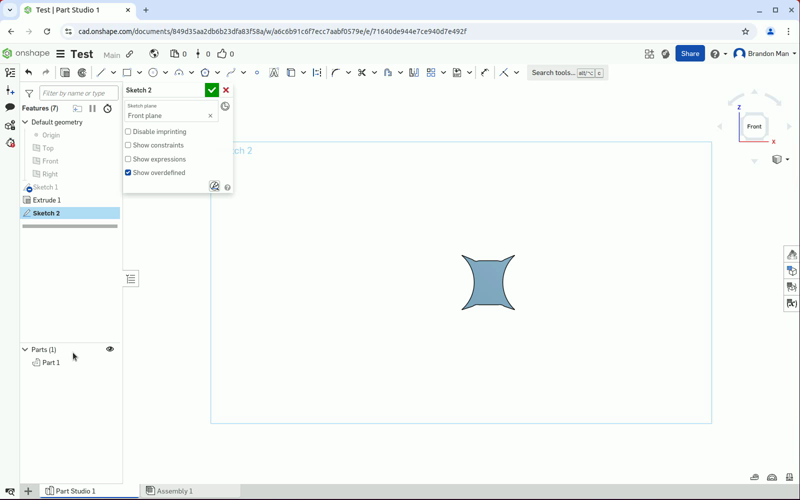
key(y)
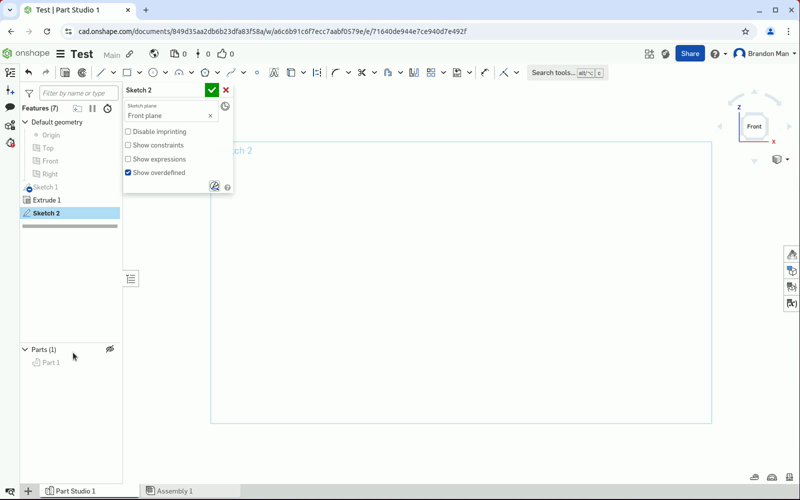
key(l)
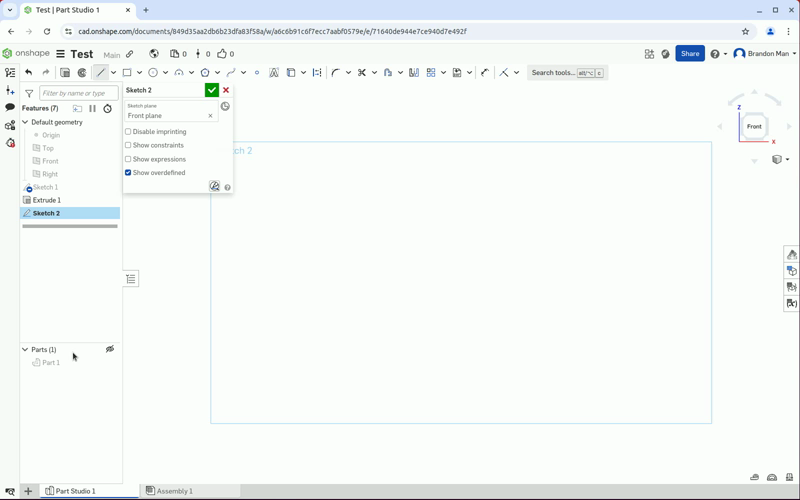
key_down(shift)
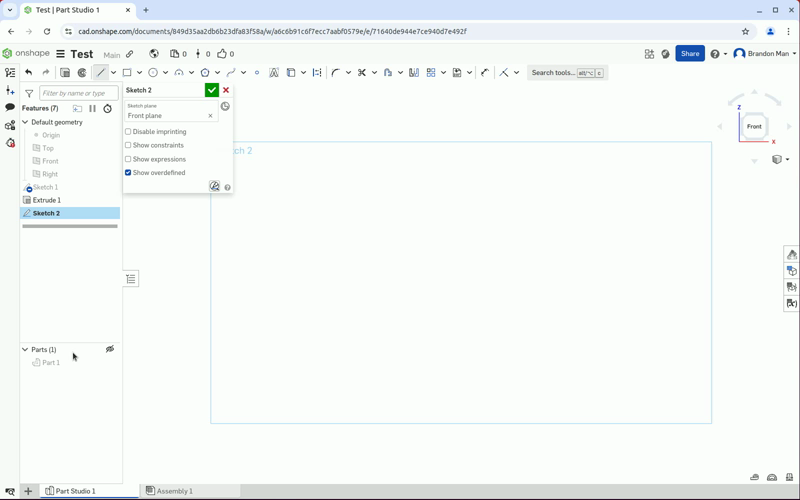
mouse_move(438, 318)
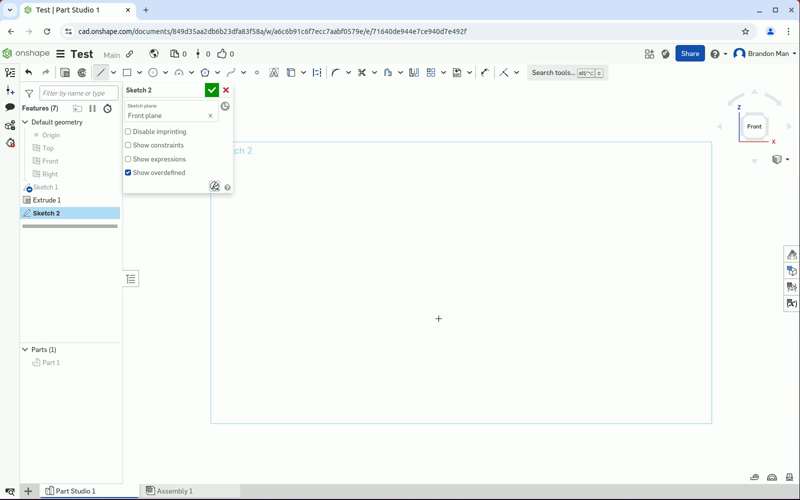
click(438, 318)
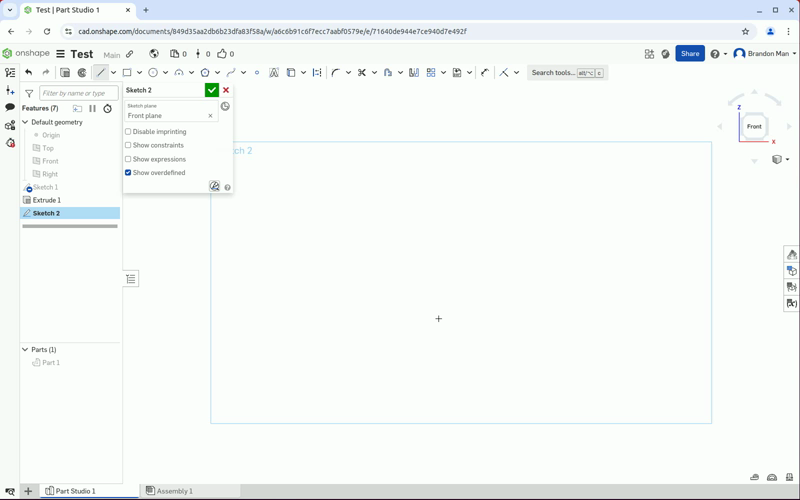
key_up(shift)
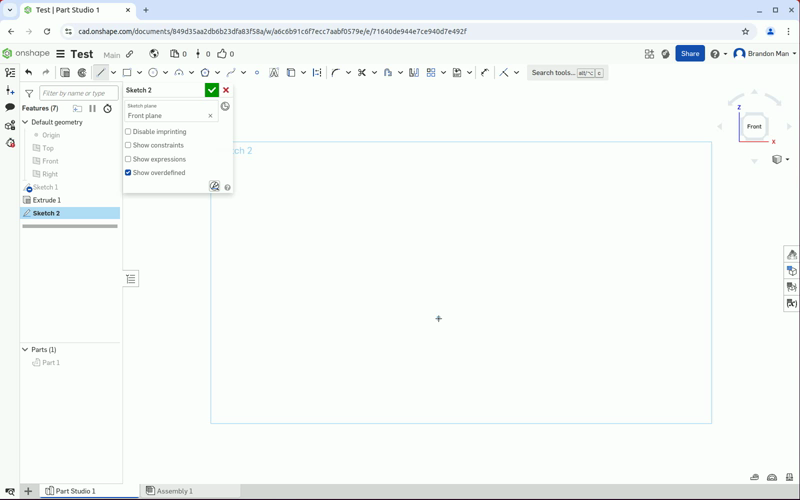
key_down(shift)
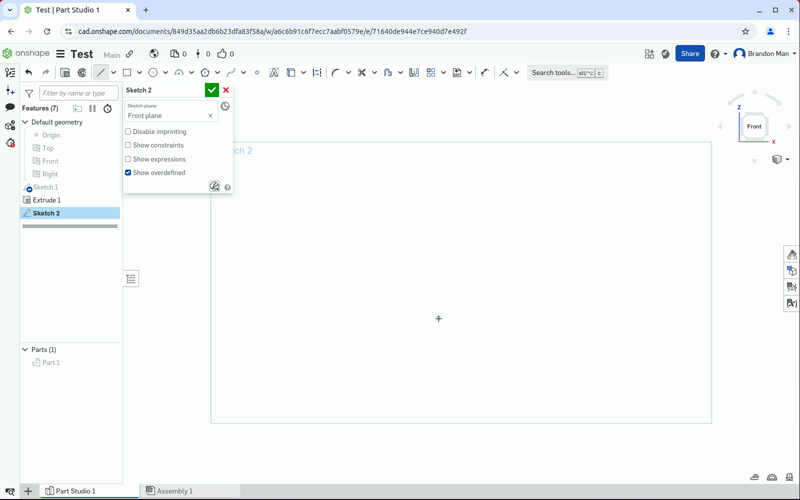
mouse_move(468, 318)
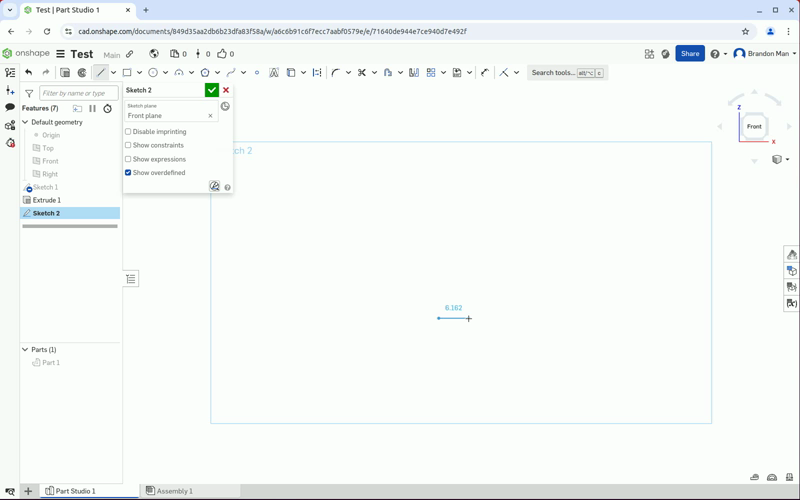
mouse_move(461, 309)
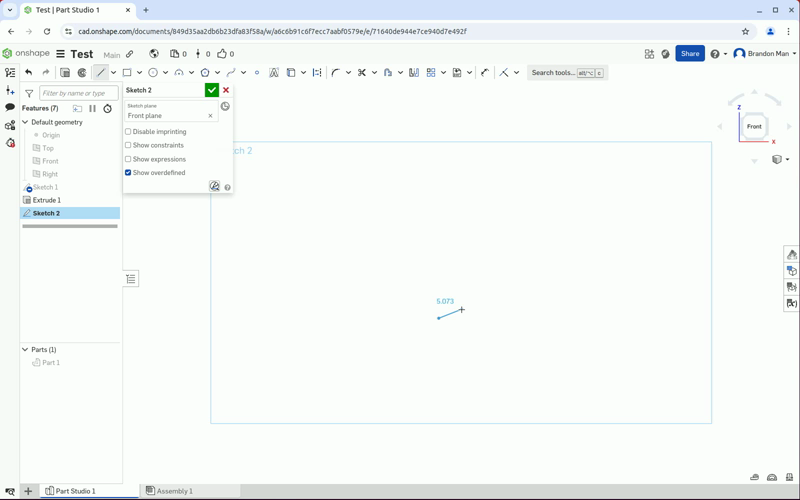
click(461, 309)
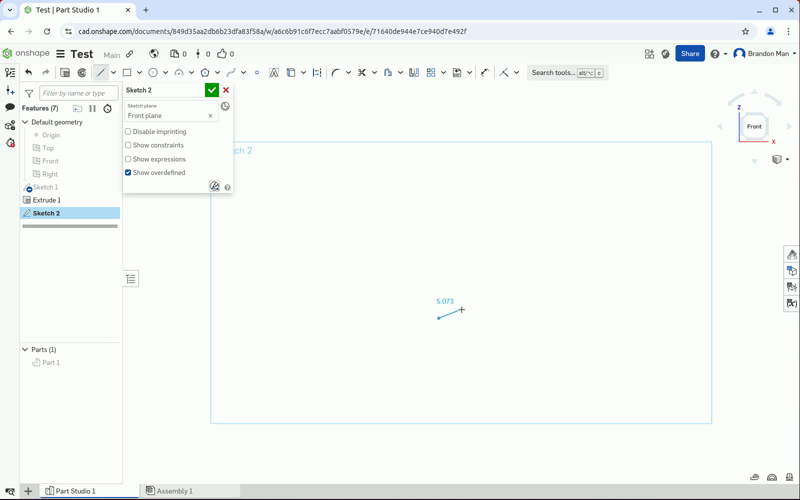
key_up(shift)
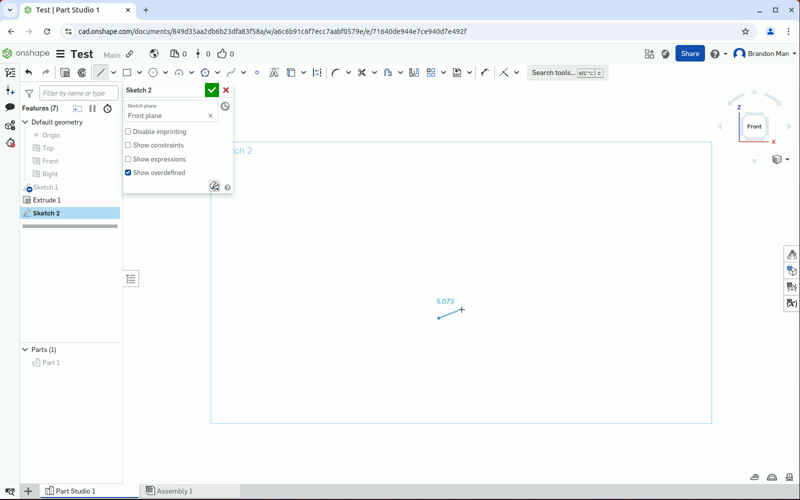
key(esc)
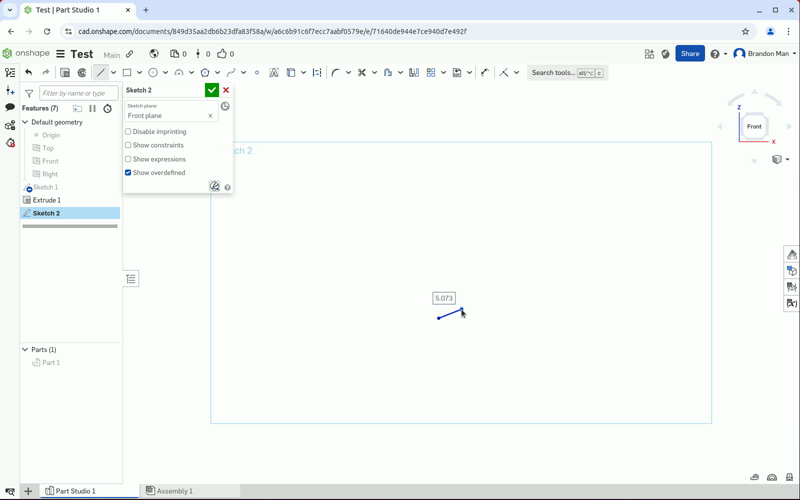
key(a)
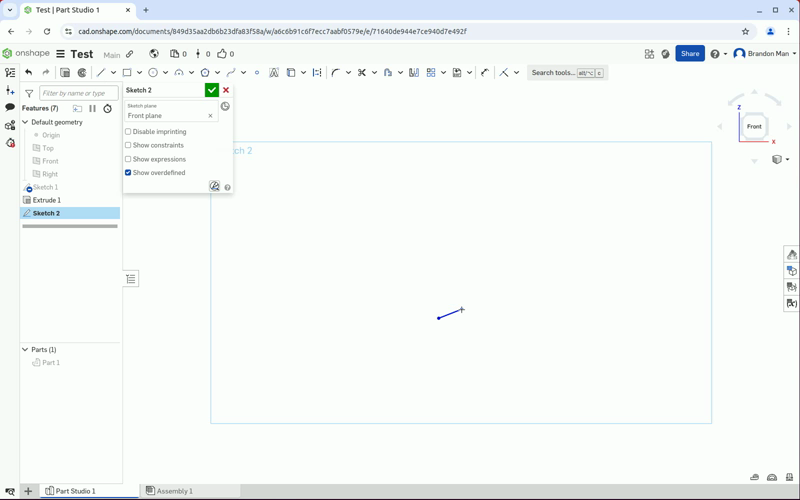
mouse_move(461, 309)
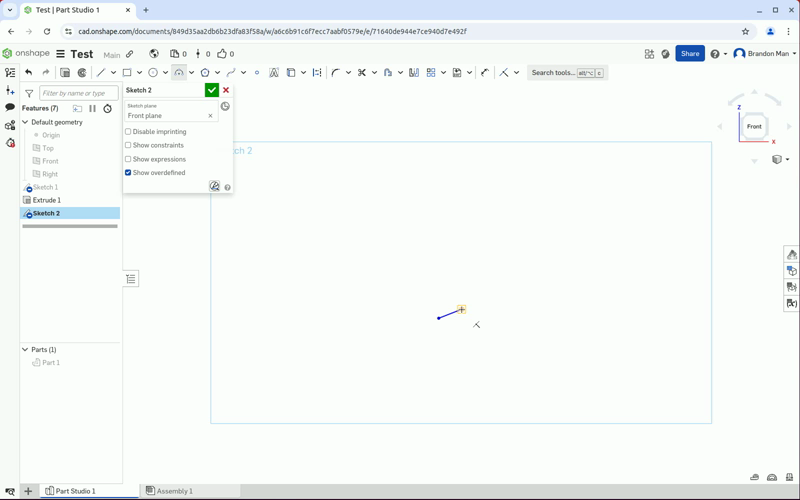
click(461, 309)
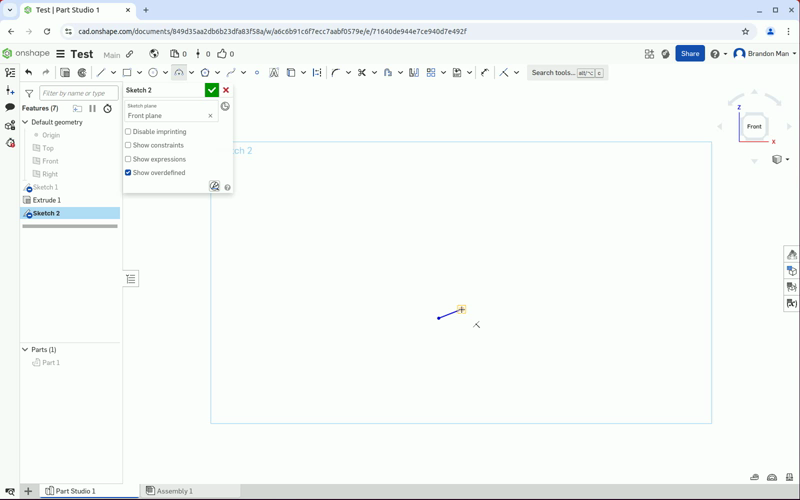
key_down(shift)
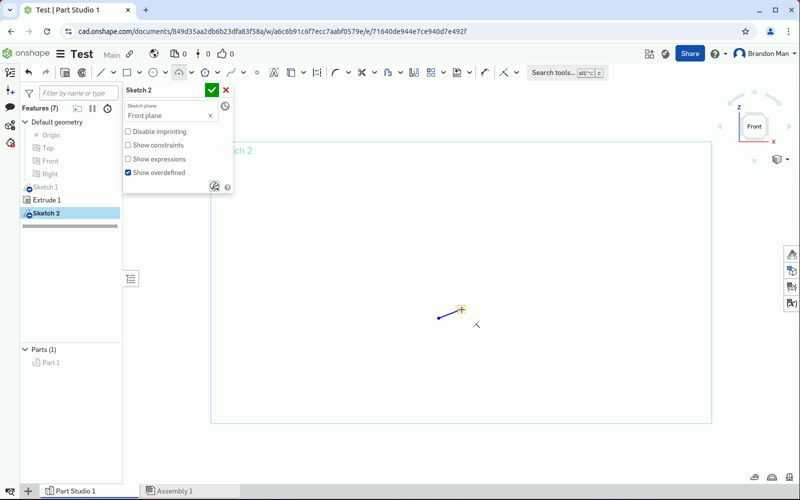
mouse_move(461, 255)
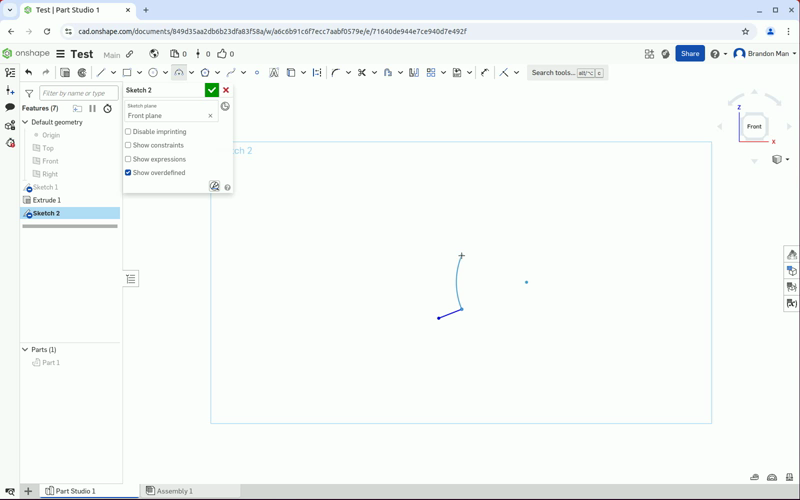
click(461, 255)
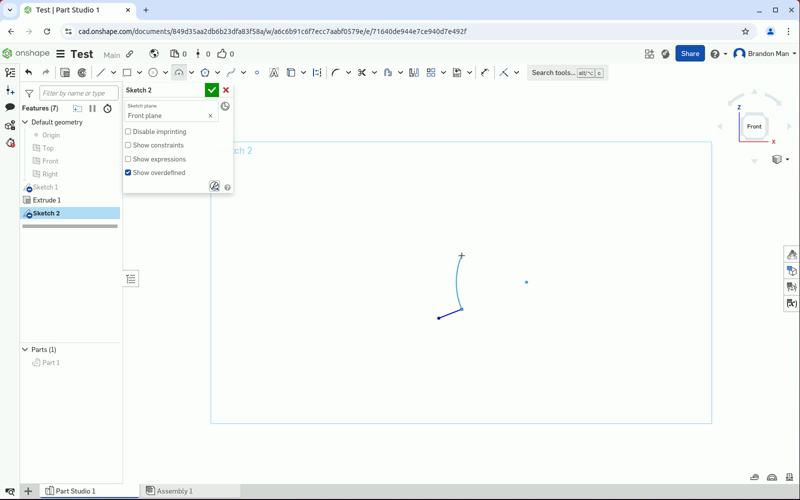
mouse_move(474, 282)
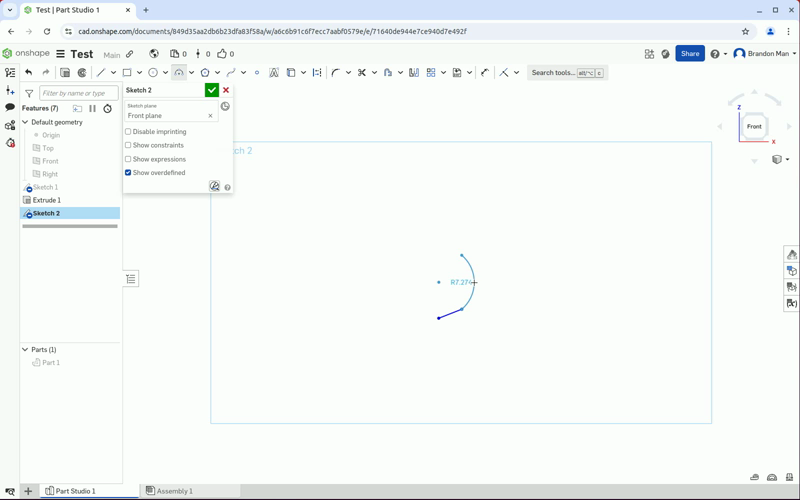
click(474, 282)
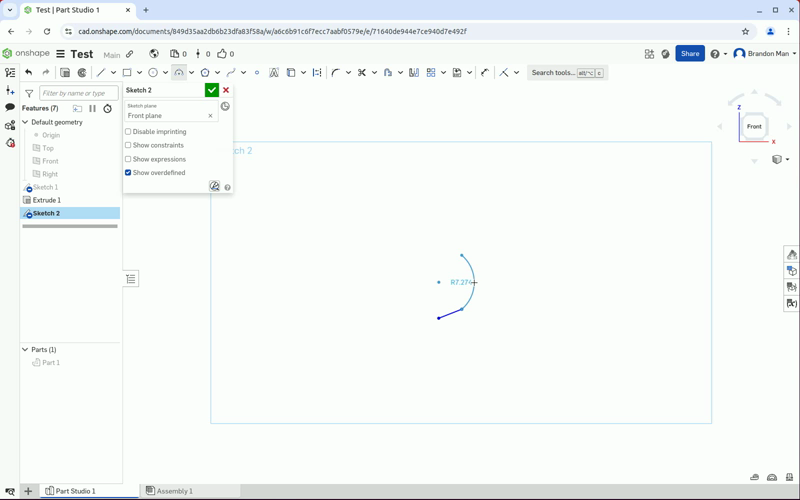
key_up(shift)
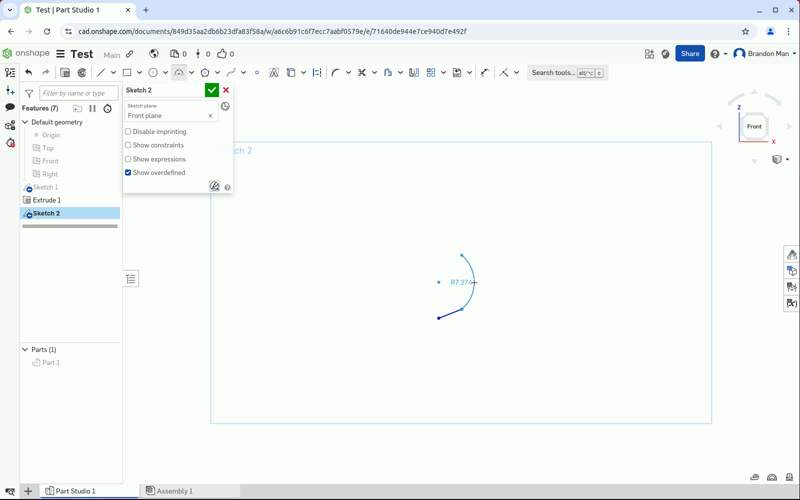
key(esc)
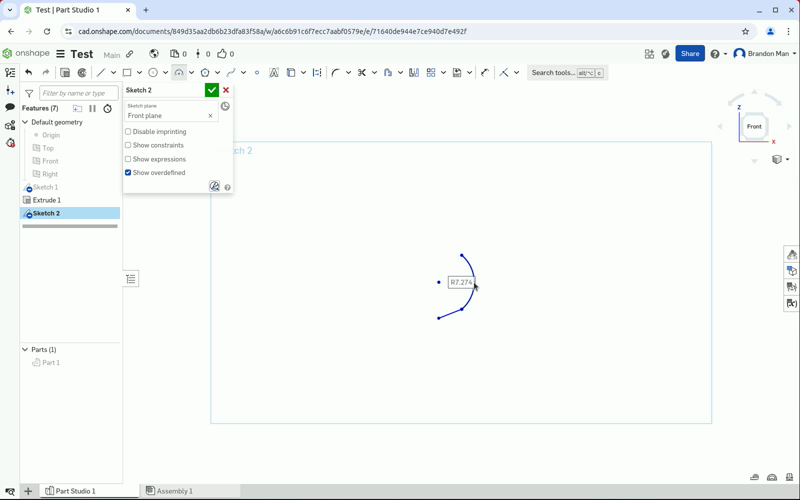
key(l)
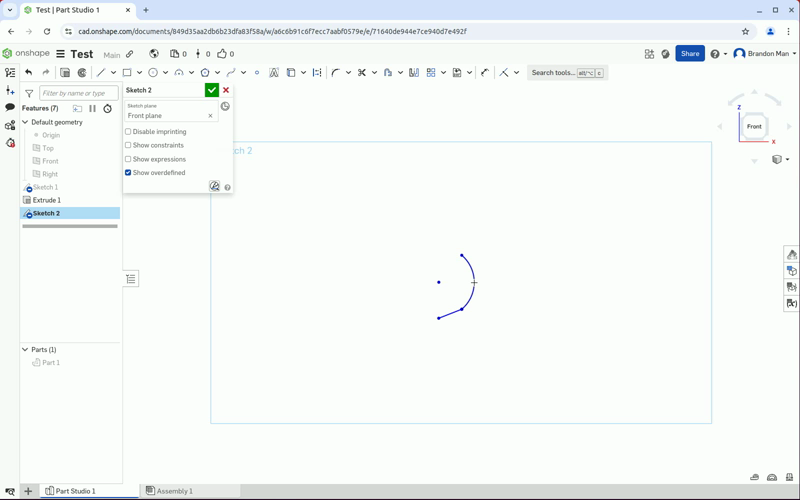
mouse_move(461, 255)
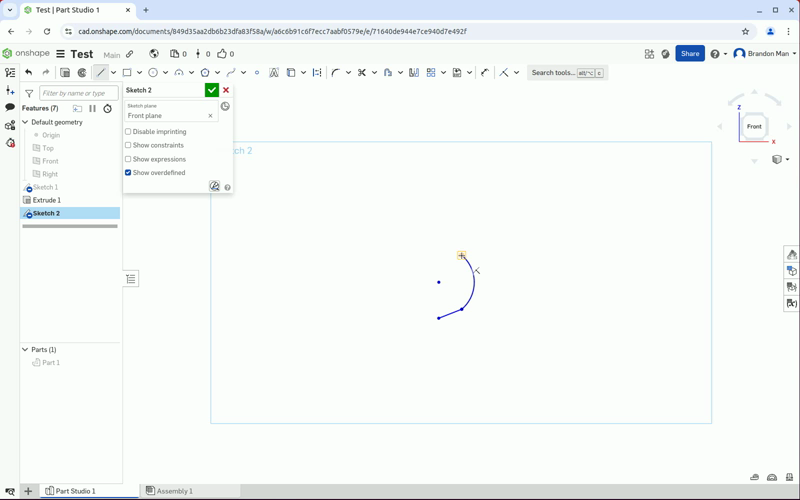
click(461, 255)
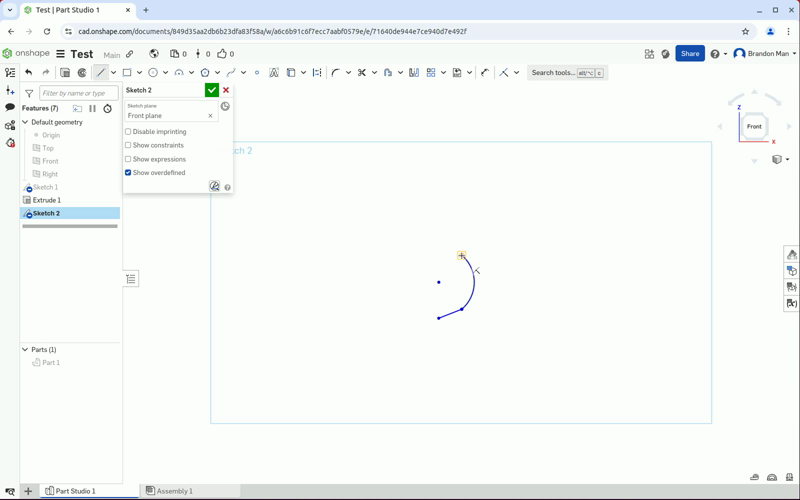
key_down(shift)
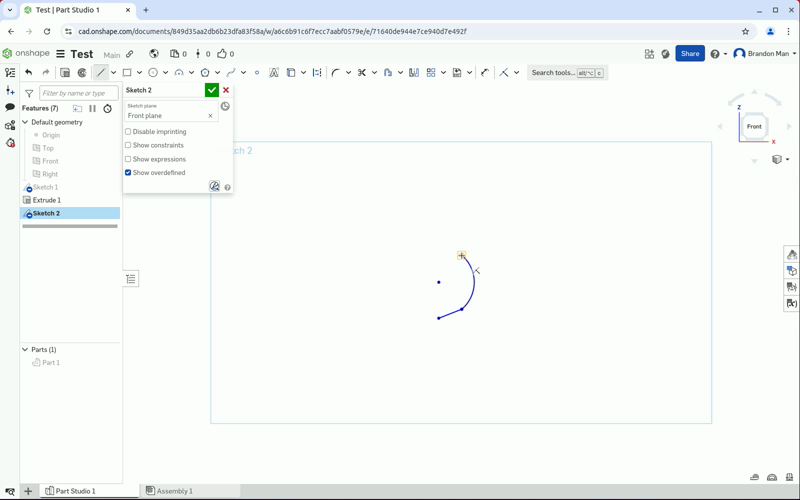
mouse_move(492, 255)
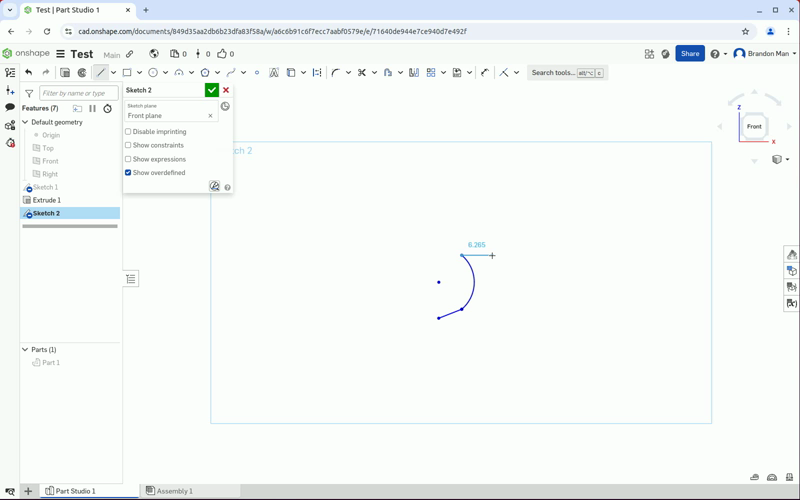
mouse_move(438, 246)
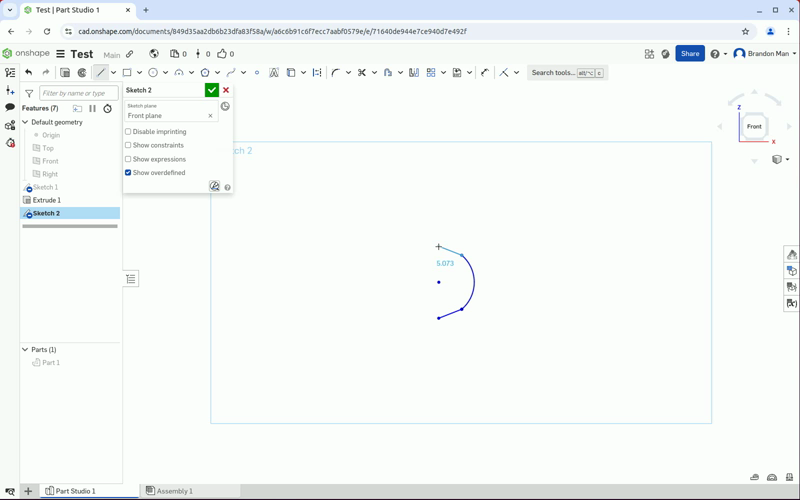
click(438, 246)
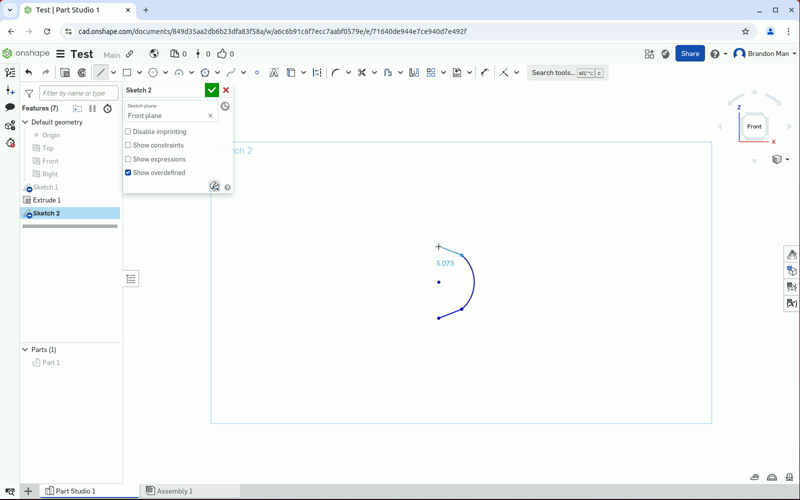
key_up(shift)
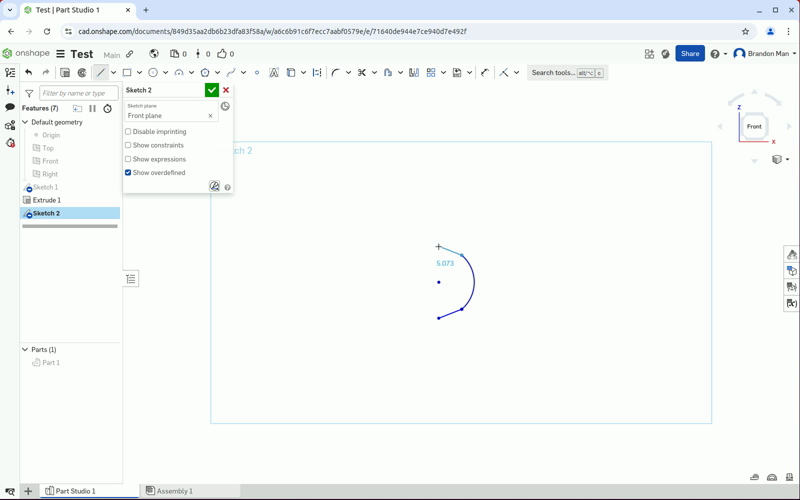
key(esc)
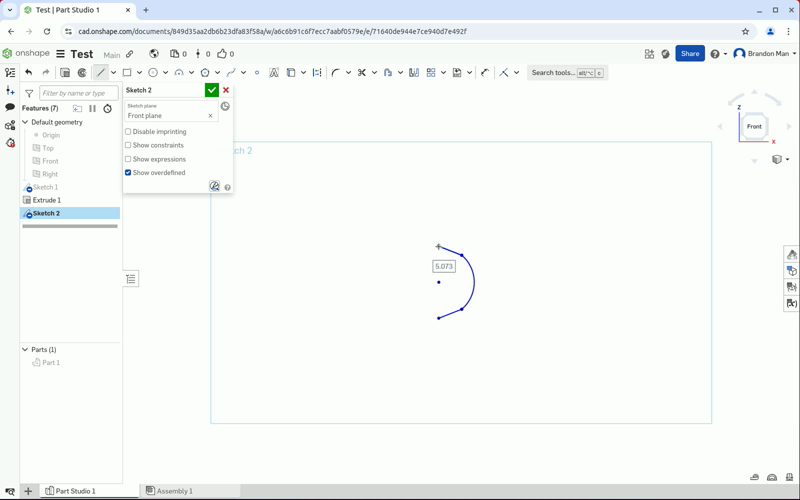
key(a)
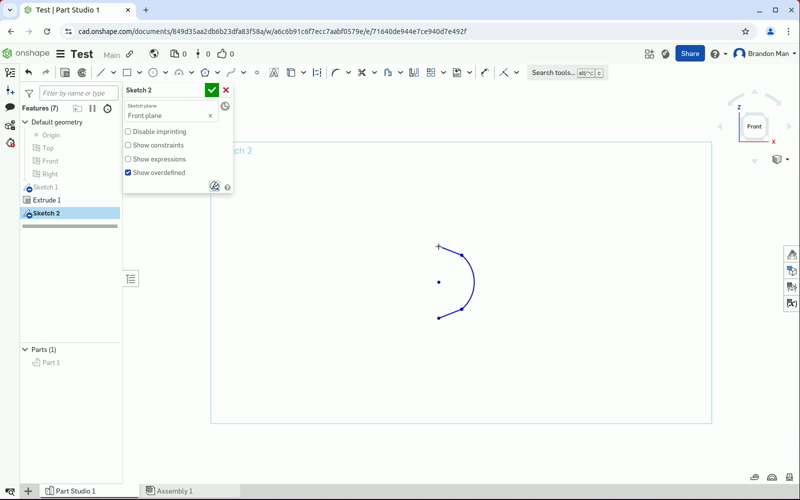
mouse_move(438, 246)
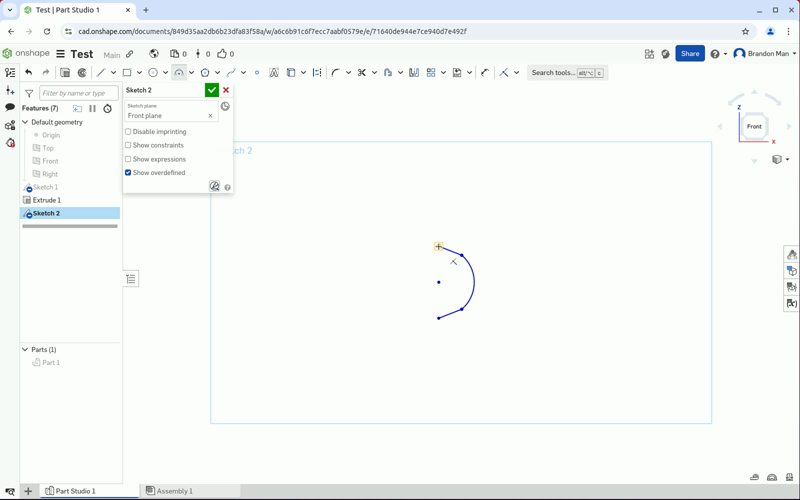
click(438, 246)
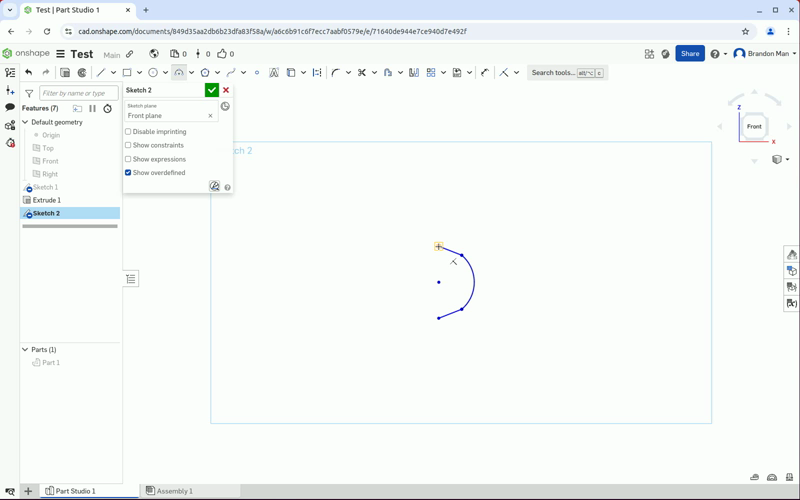
mouse_move(438, 318)
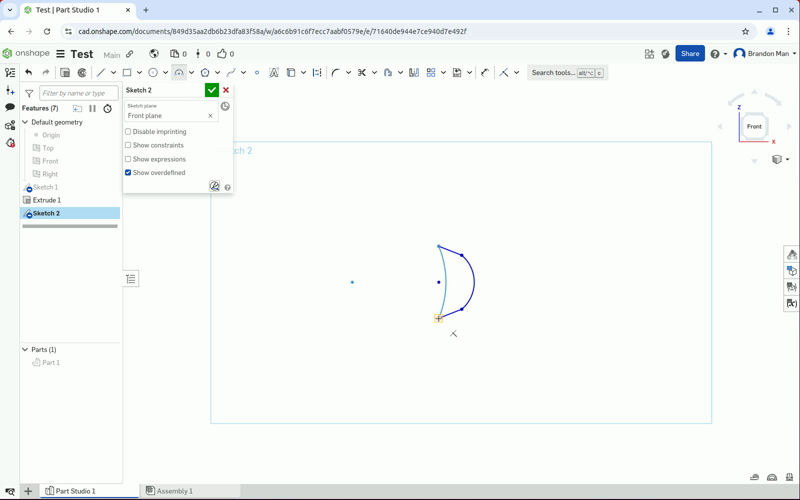
click(438, 318)
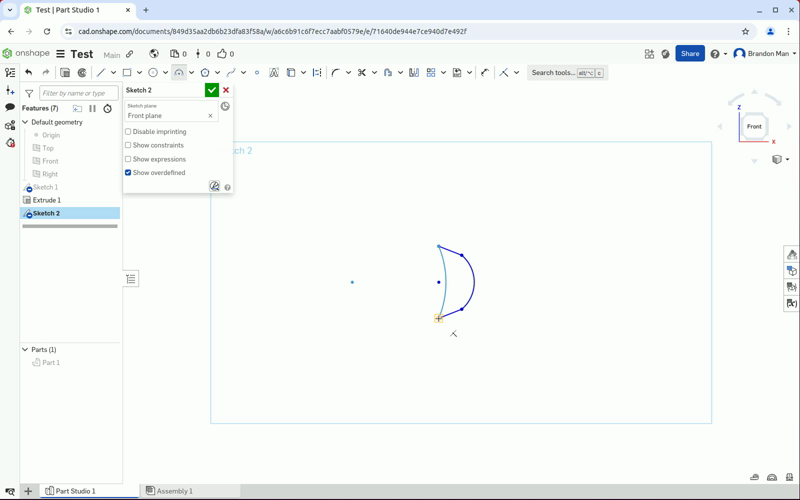
key_down(shift)
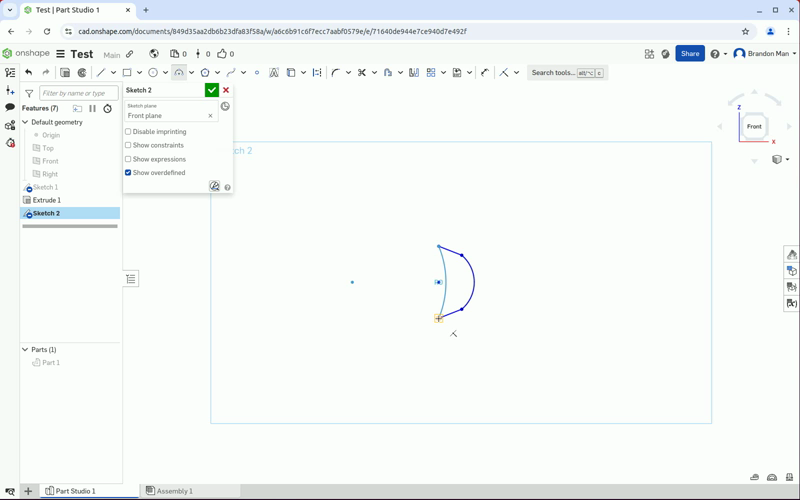
mouse_move(402, 282)
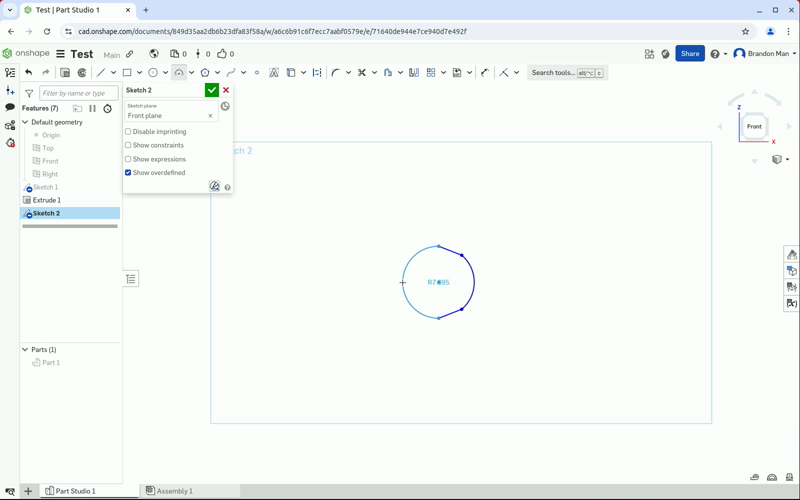
click(402, 282)
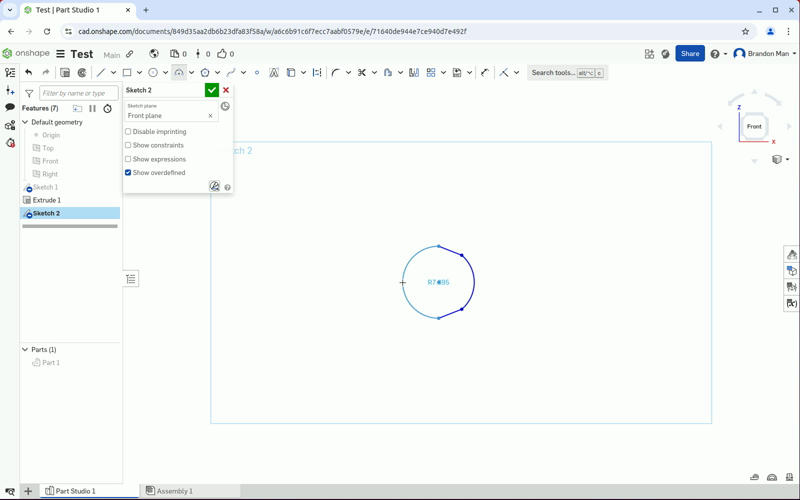
key_up(shift)
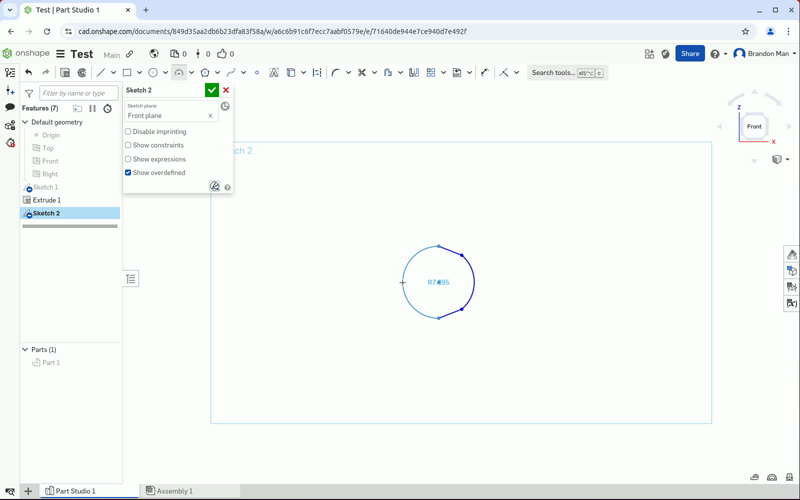
key(esc)
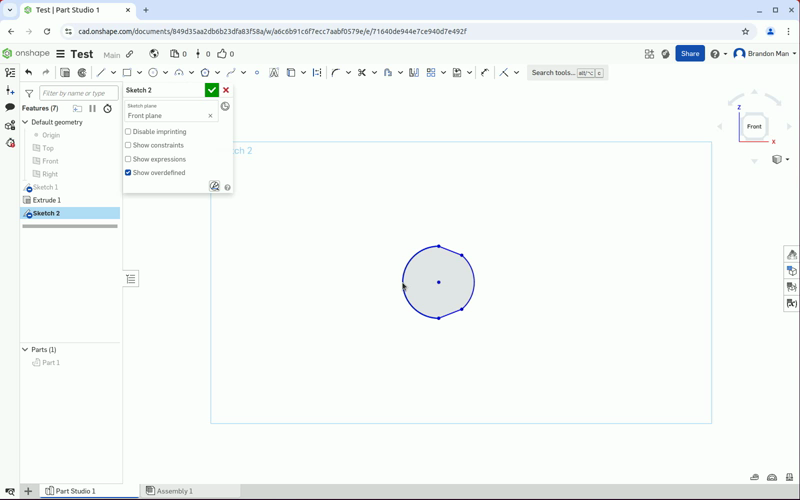
mouse_move(426, 301)
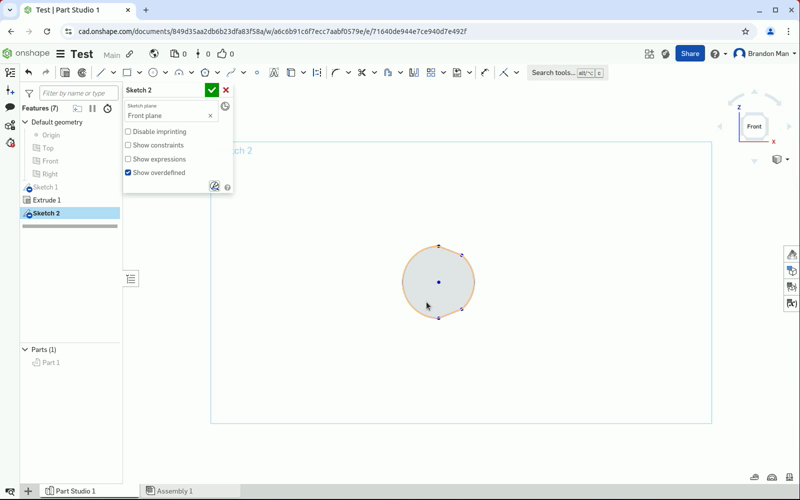
click(426, 301)
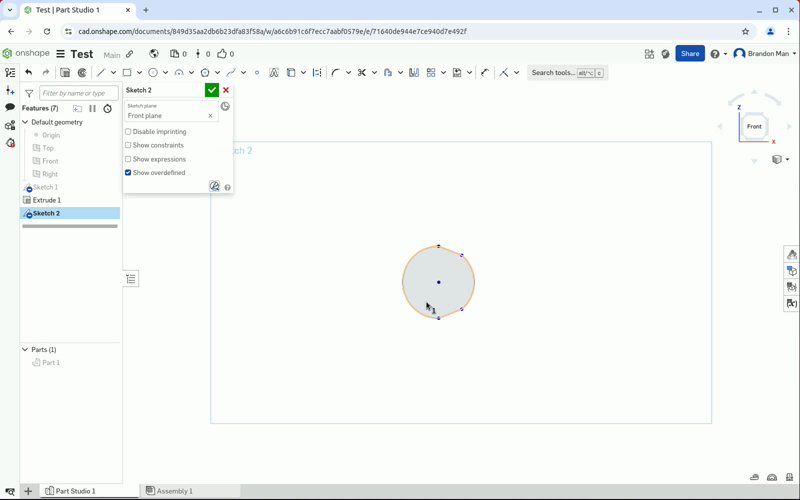
mouse_move(73, 352)
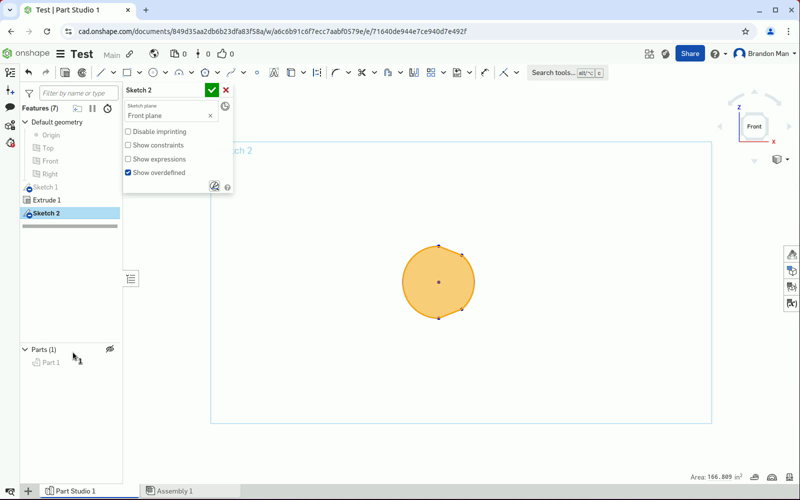
key(shift+y)
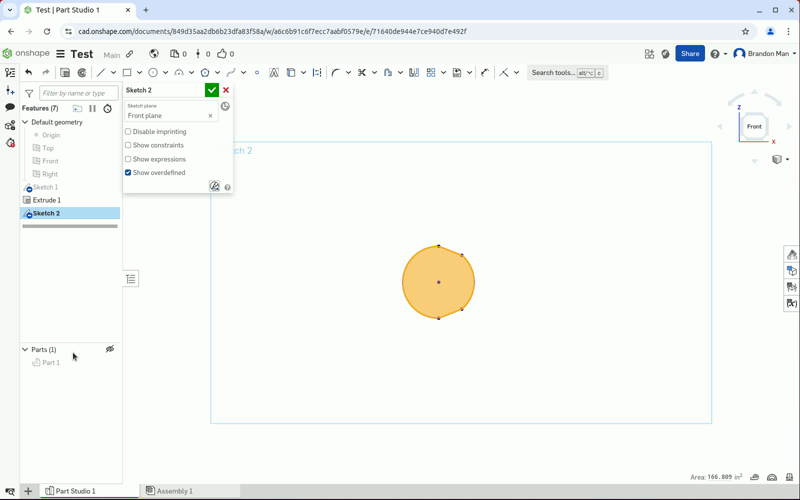
key(shift+e)
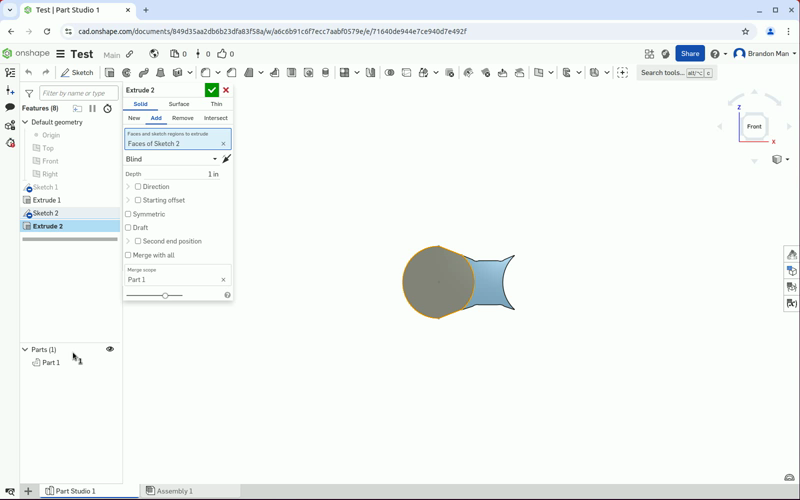
mouse_move(143, 106)
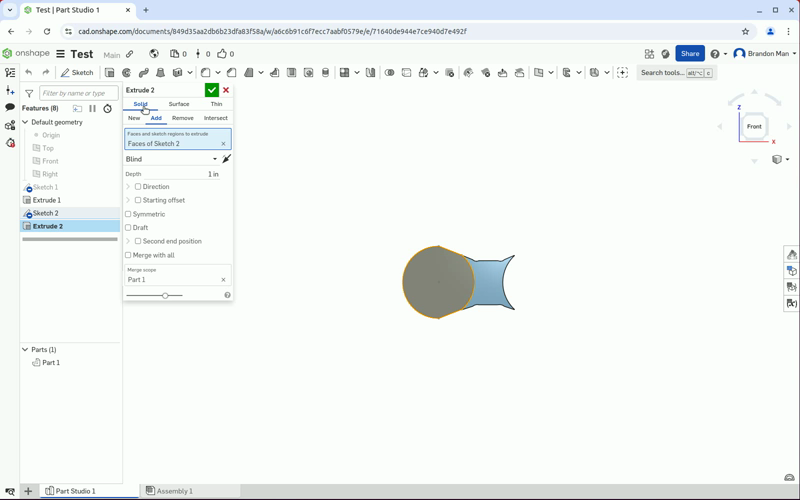
click(143, 106)
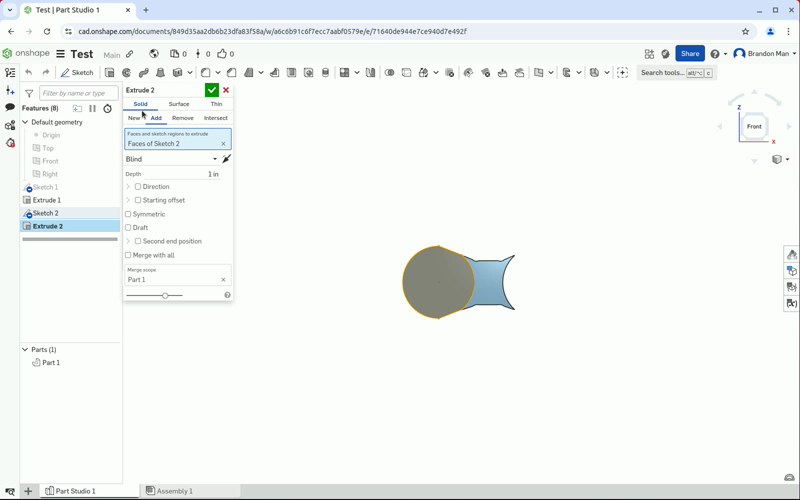
mouse_move(137, 120)
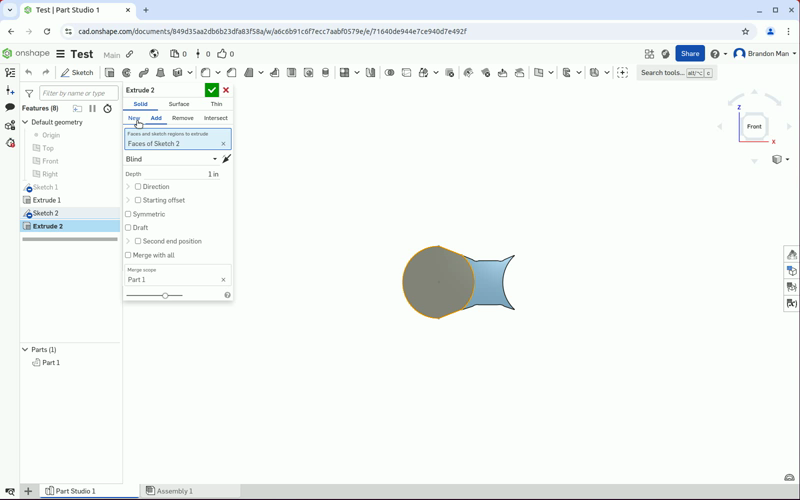
click(137, 120)
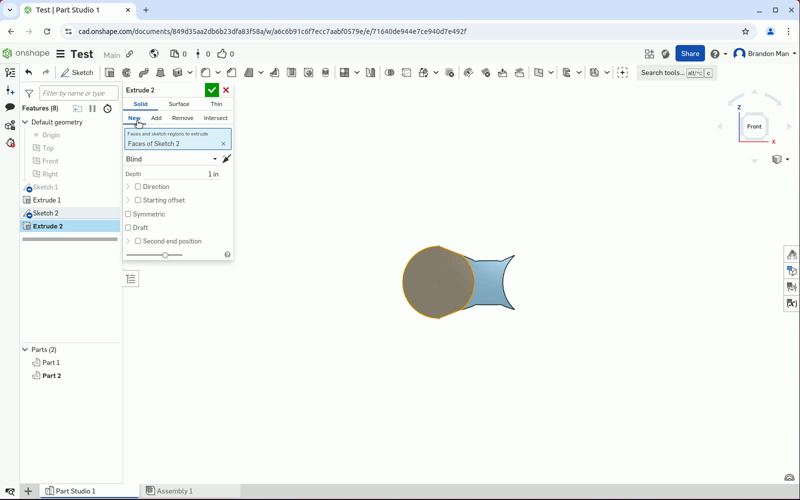
key(tab, 4)
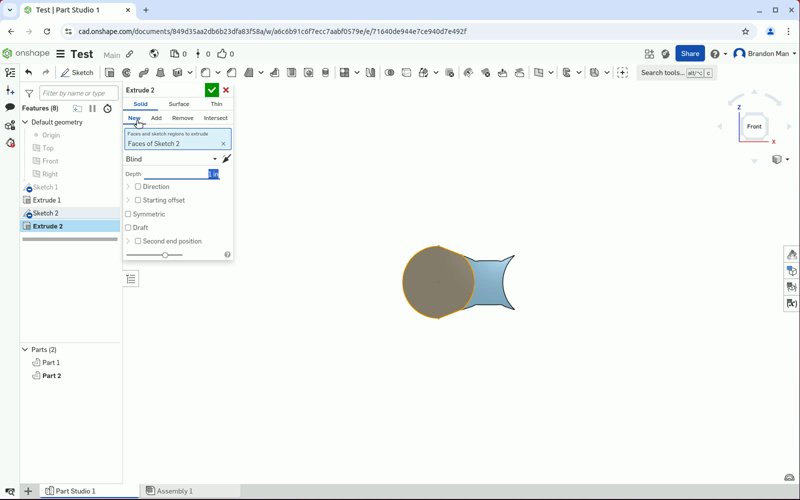
text(2.407)
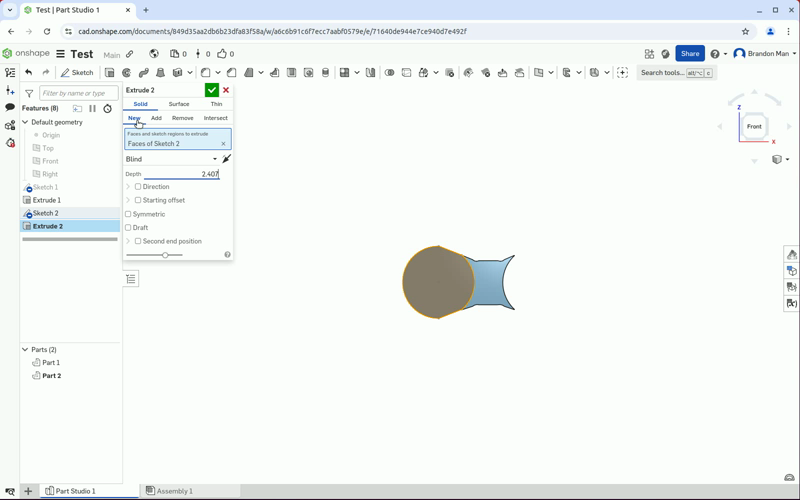
key(enter)
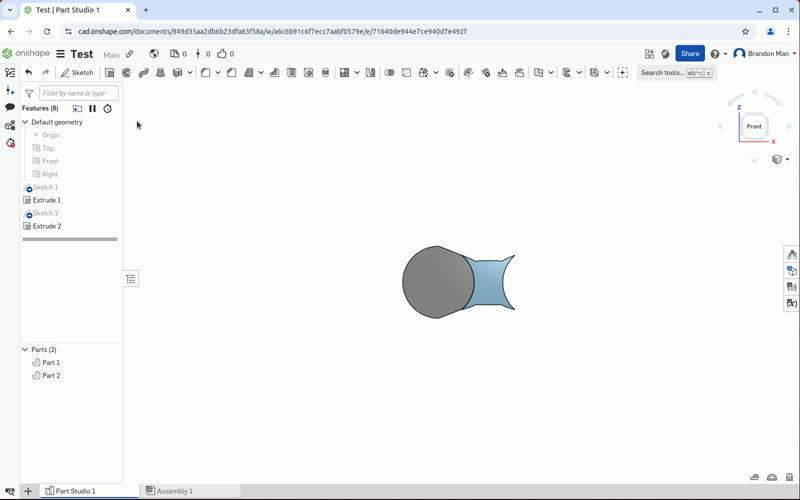
key(shift+h)
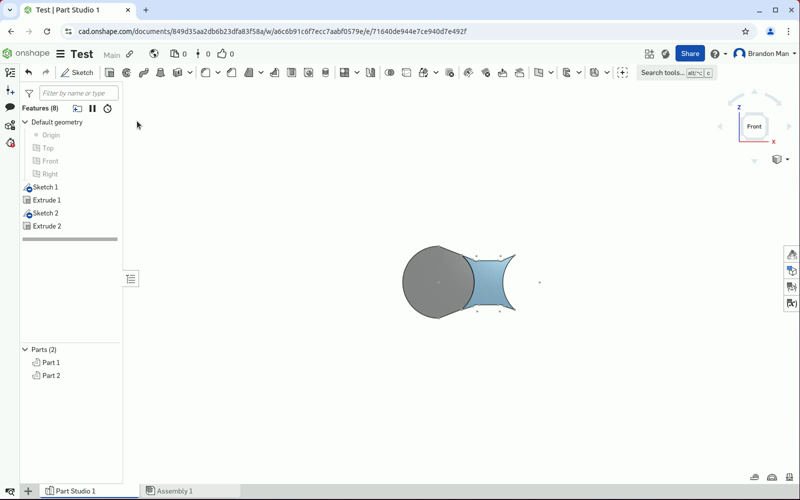
key(shift+h)
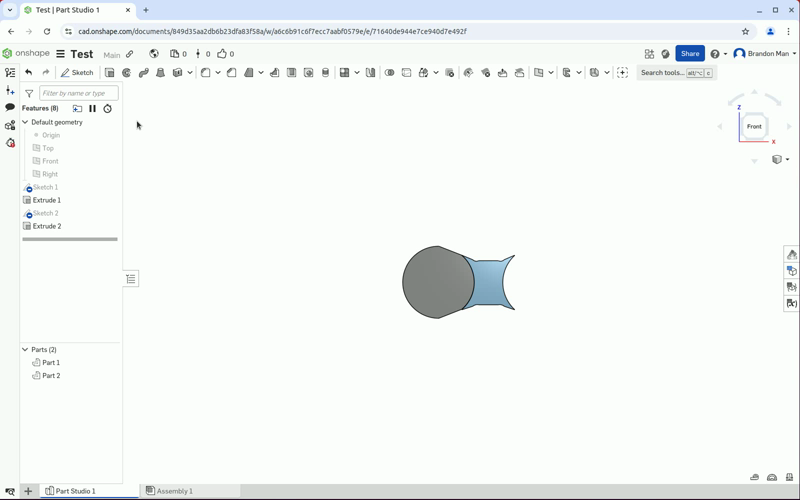
mouse_move(73, 189)
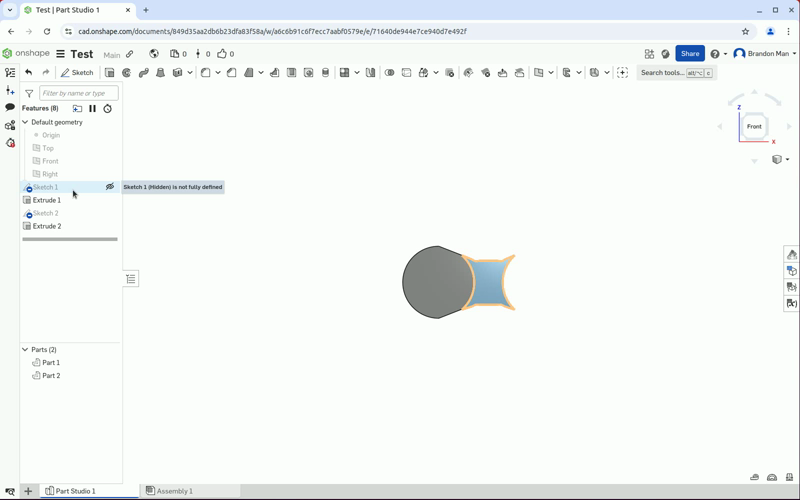
click(73, 189)
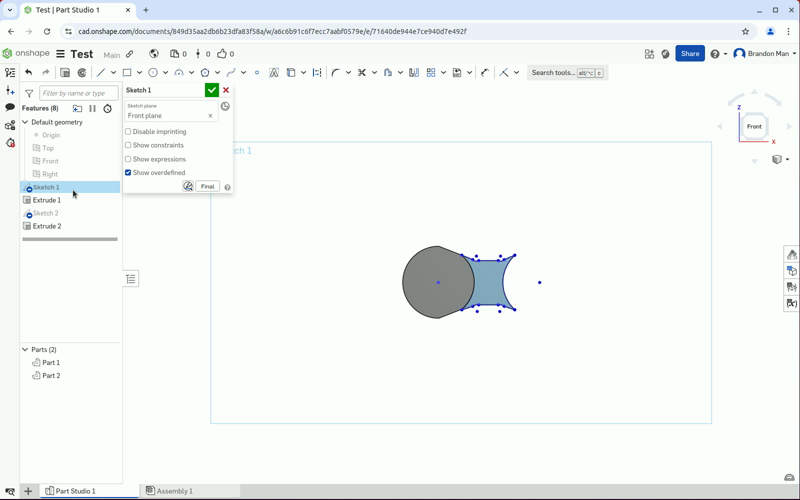
mouse_move(229, 92)
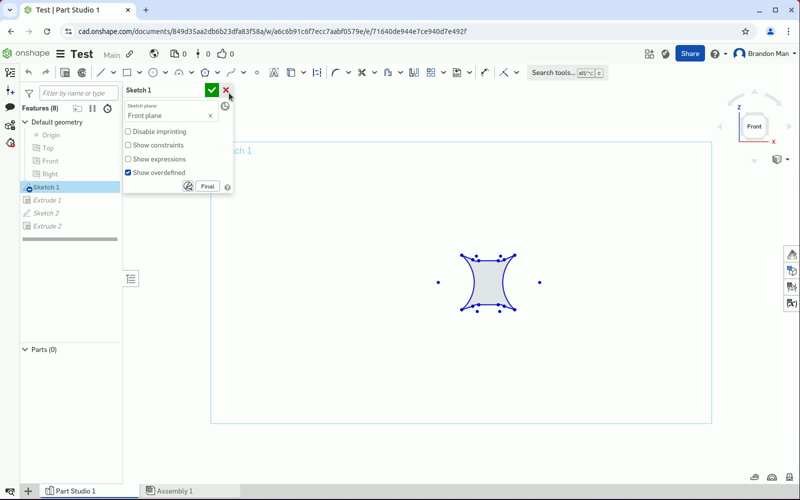
click(229, 92)
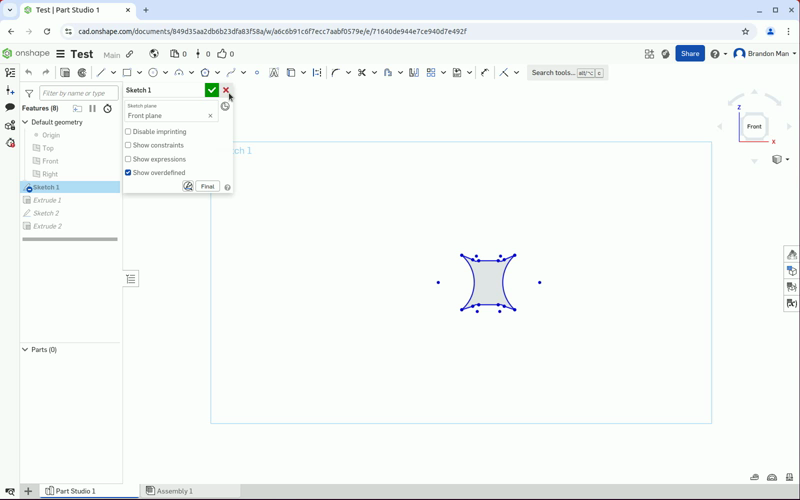
key(shift+s)
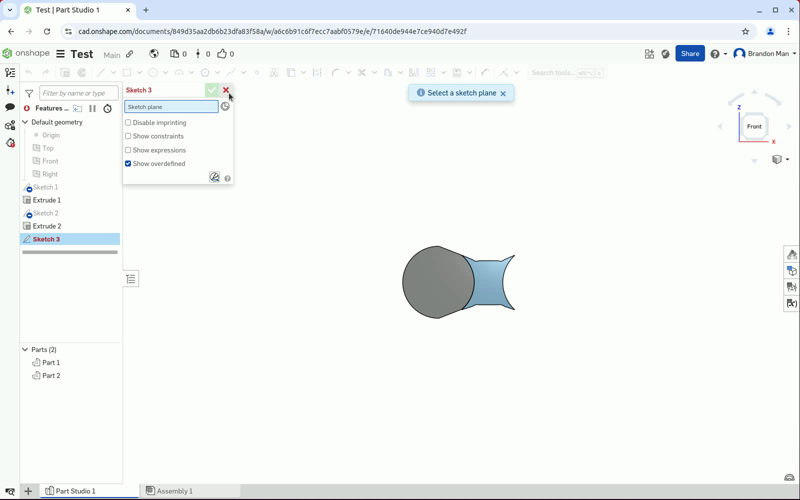
mouse_move(73, 163)
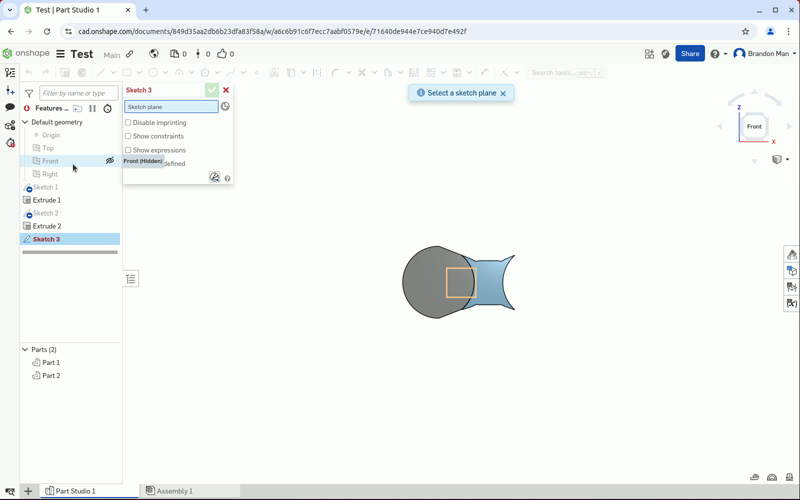
click(73, 163)
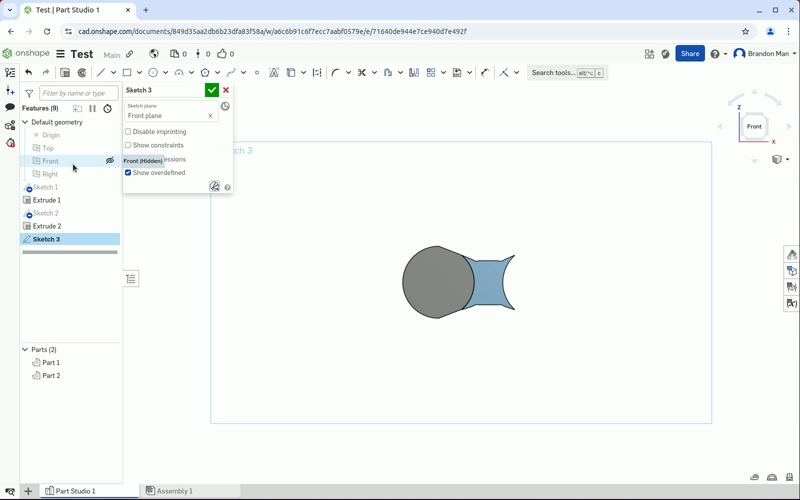
mouse_move(73, 352)
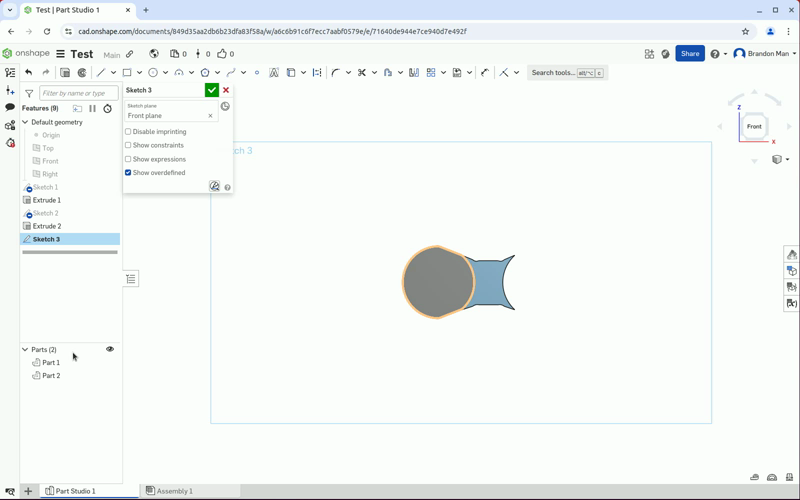
key(y)
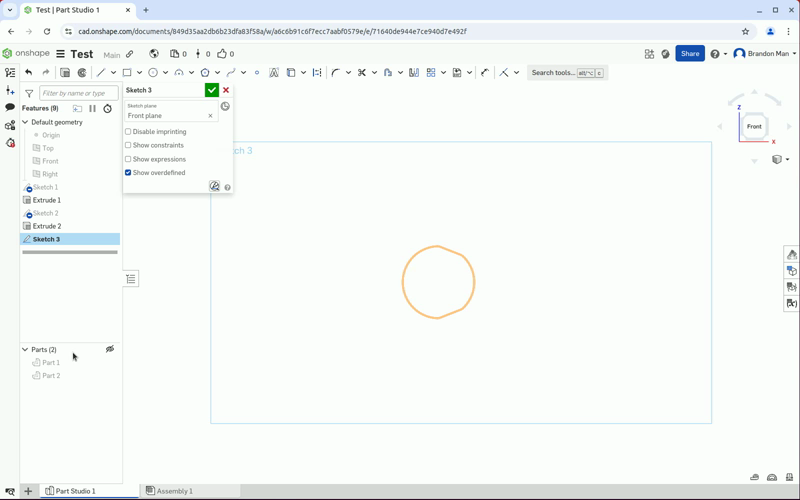
key(l)
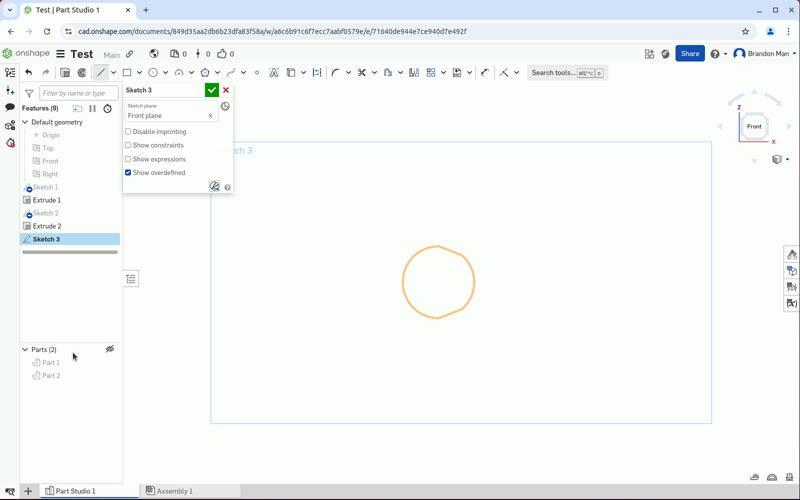
key_down(shift)
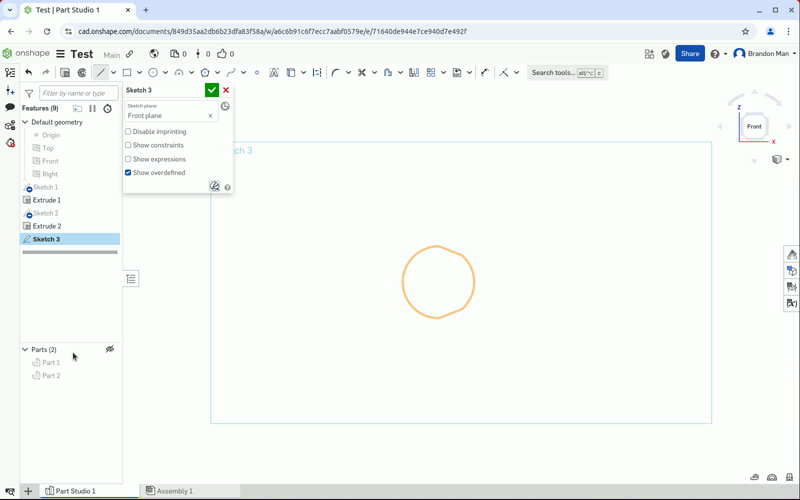
mouse_move(514, 309)
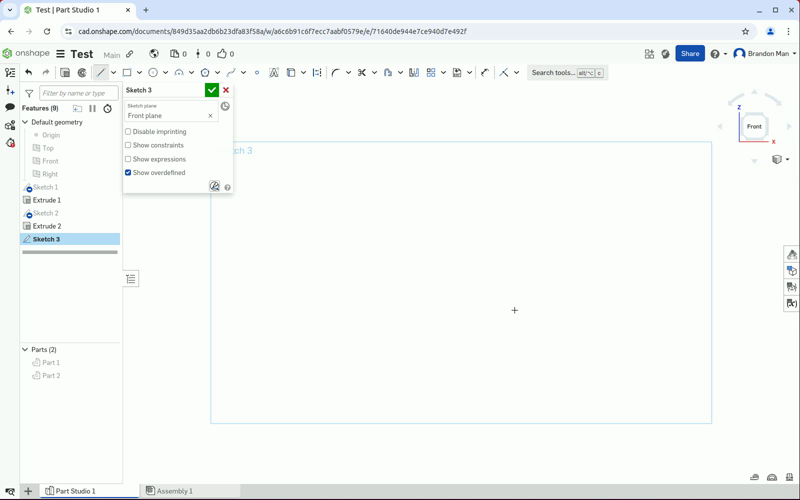
click(514, 309)
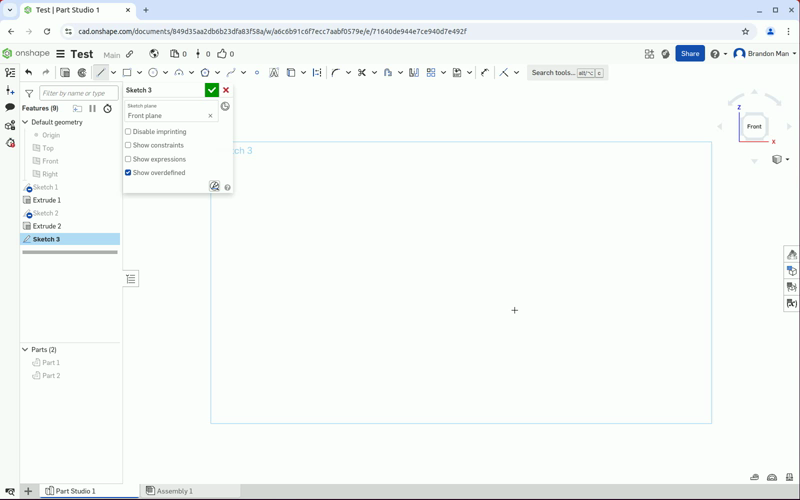
key_up(shift)
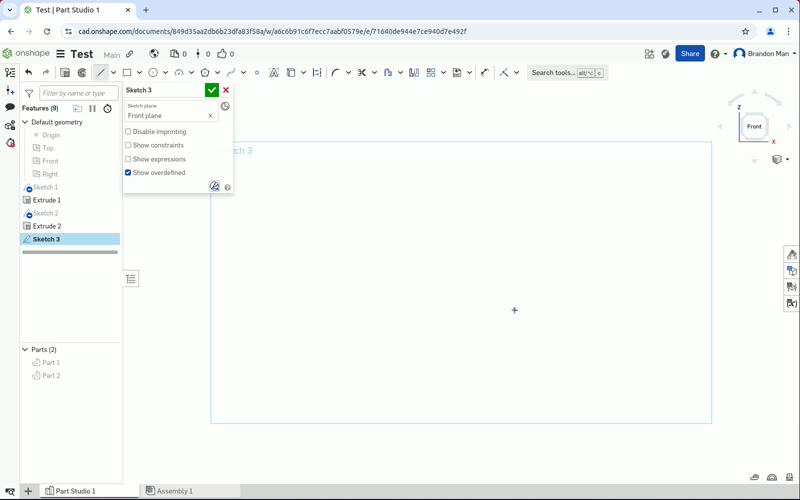
key_down(shift)
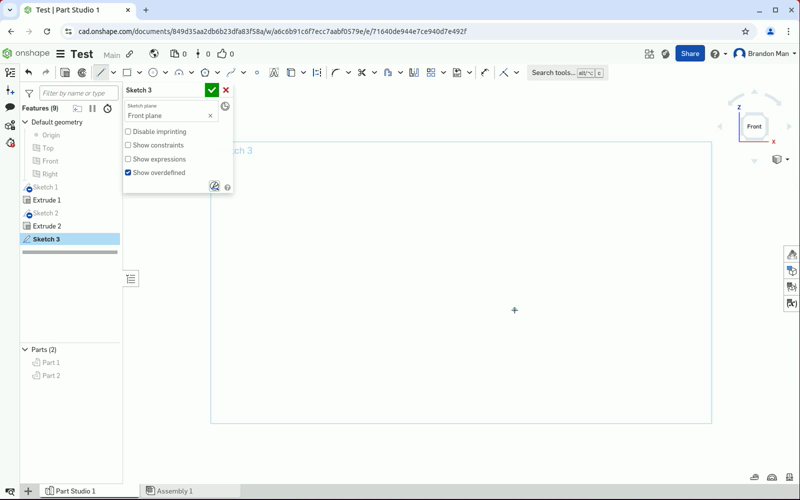
mouse_move(544, 309)
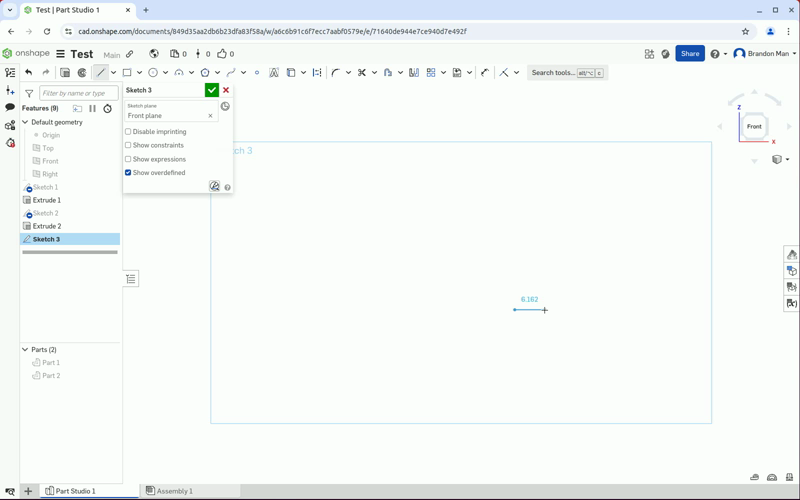
mouse_move(538, 318)
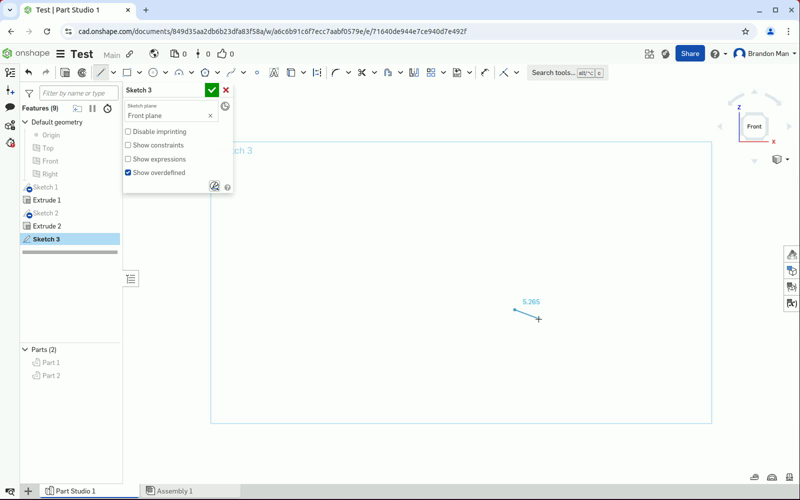
click(538, 318)
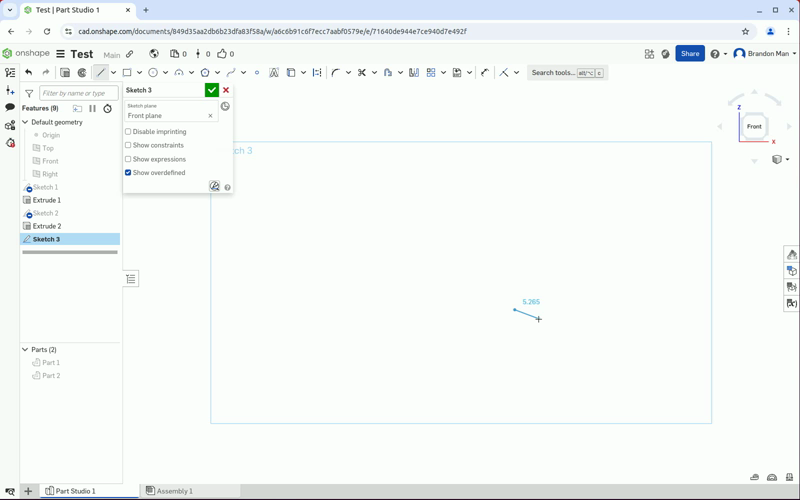
key_up(shift)
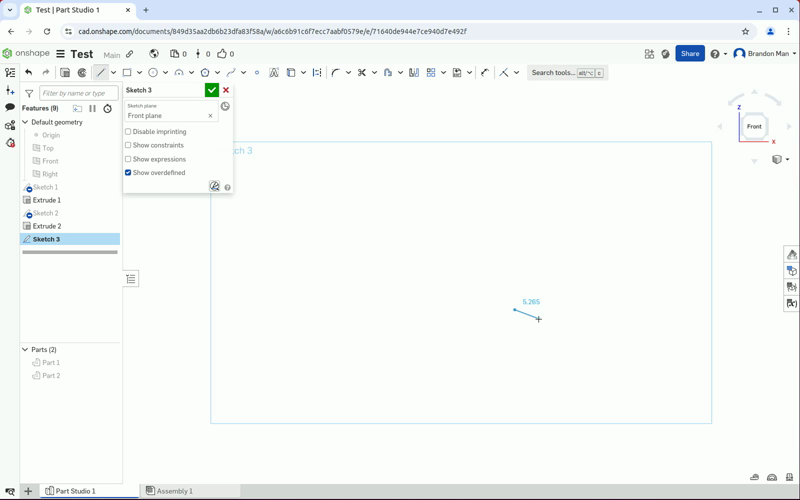
key(esc)
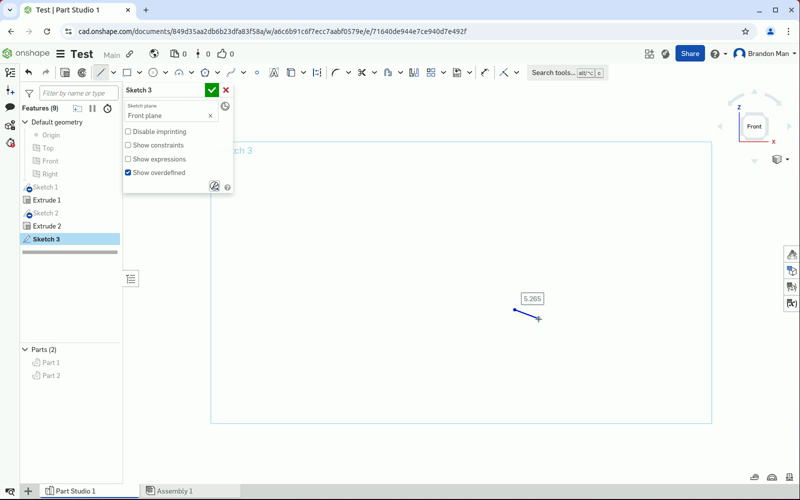
key(a)
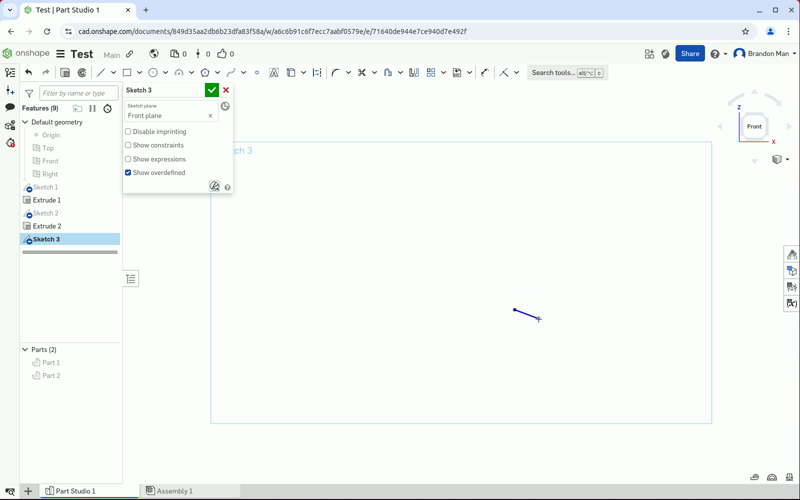
mouse_move(538, 318)
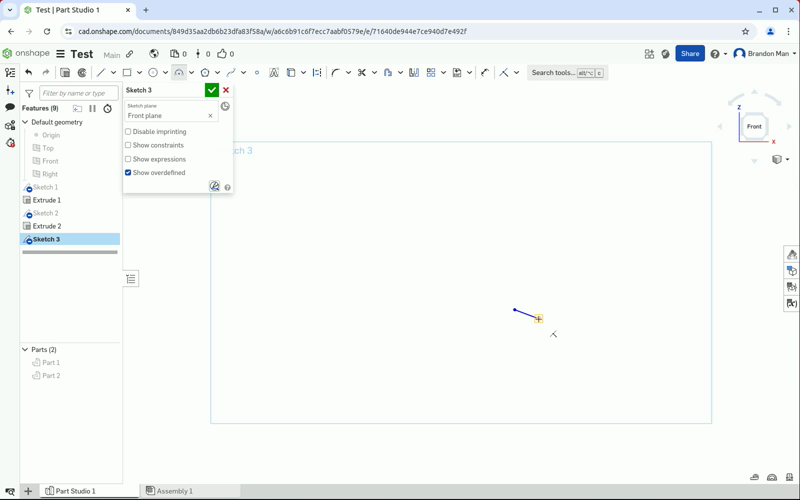
click(538, 318)
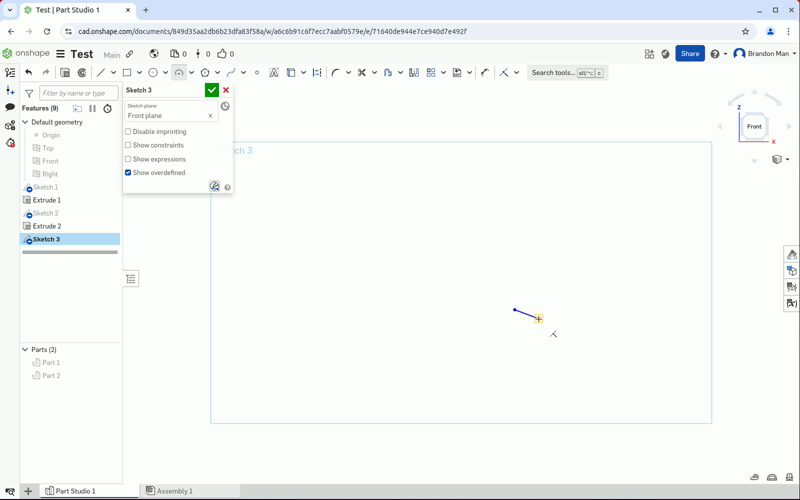
key_down(shift)
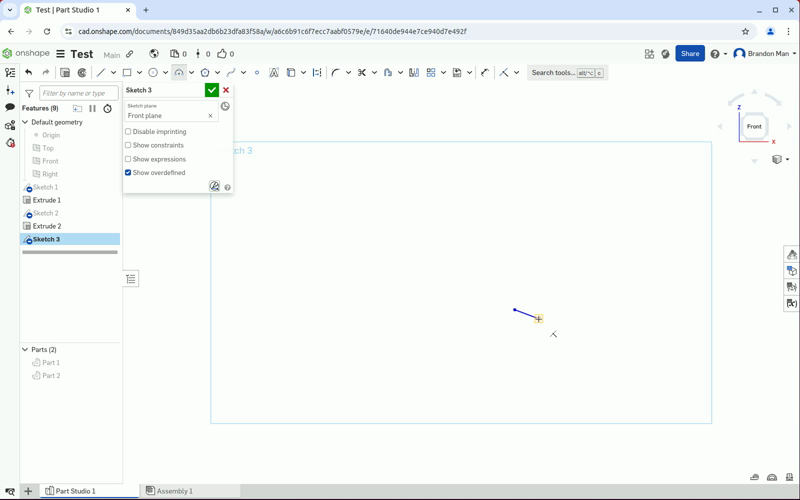
mouse_move(538, 247)
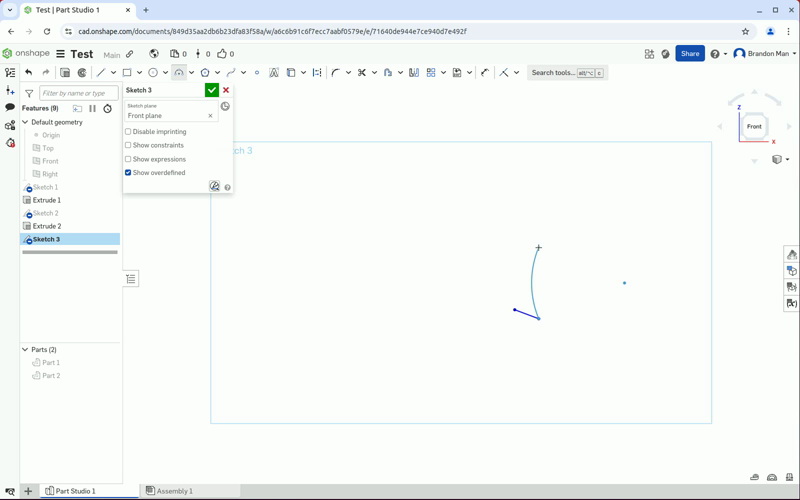
click(538, 247)
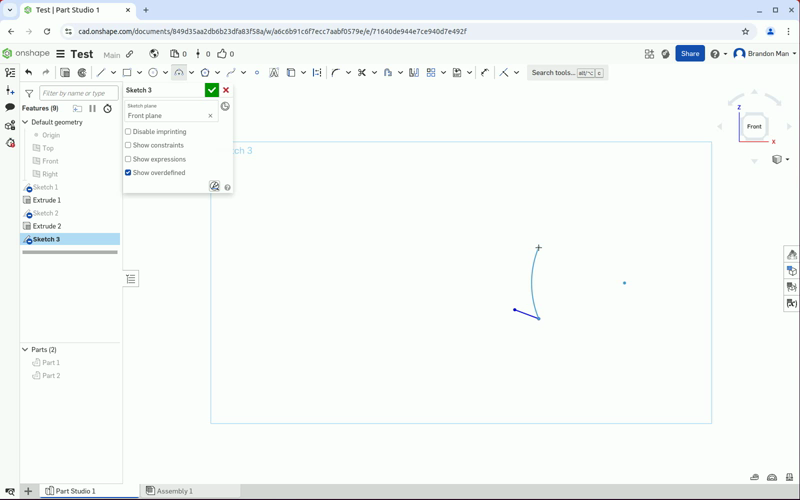
mouse_move(573, 282)
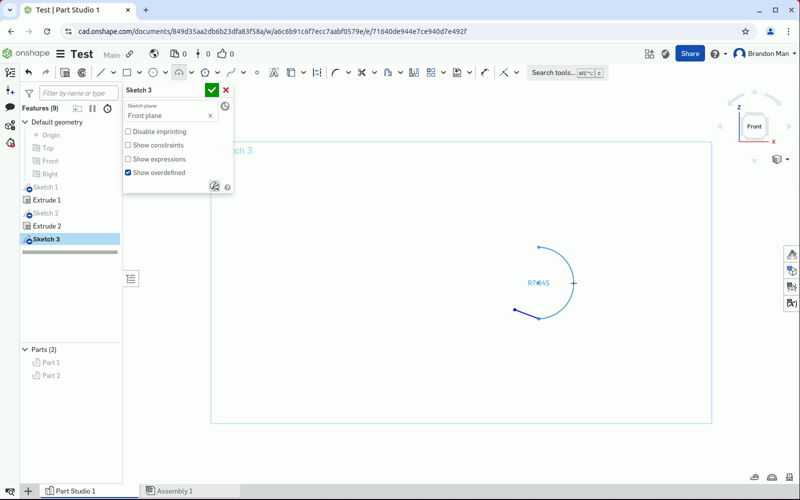
click(573, 282)
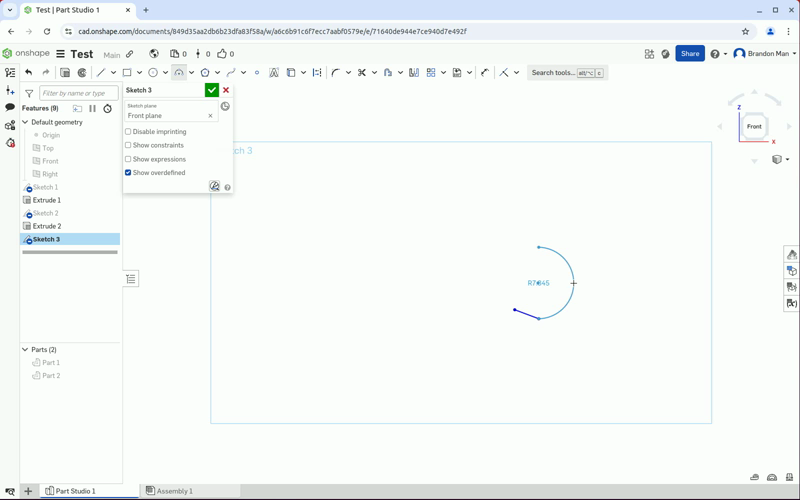
key_up(shift)
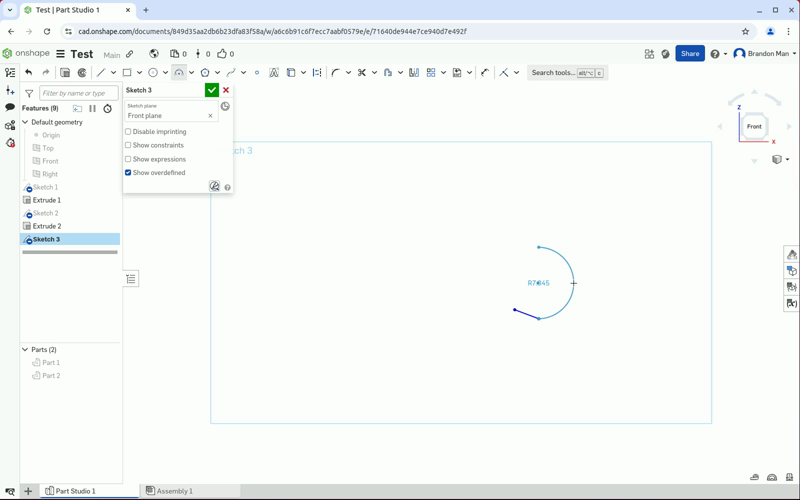
key(esc)
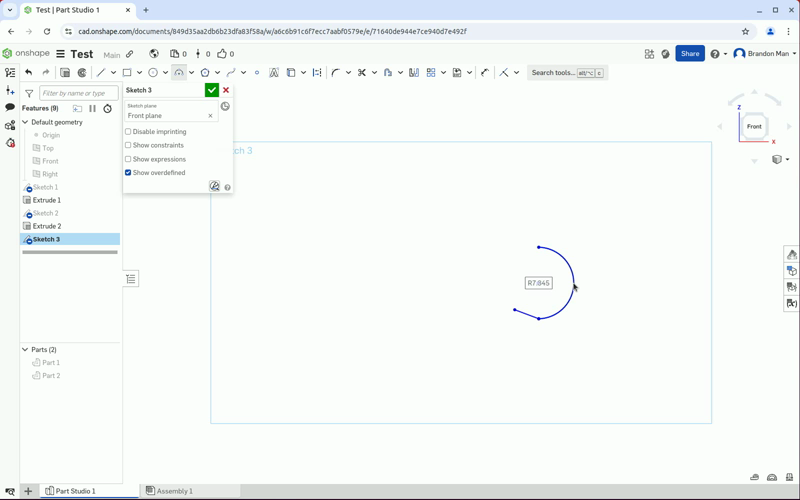
key(l)
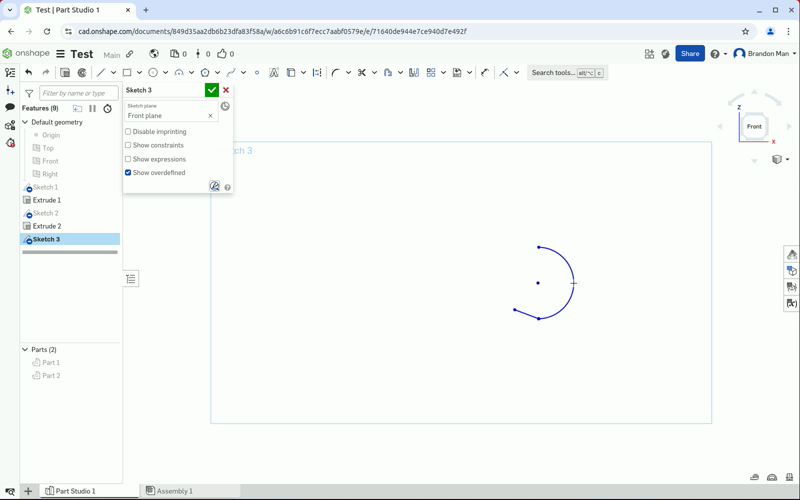
mouse_move(538, 247)
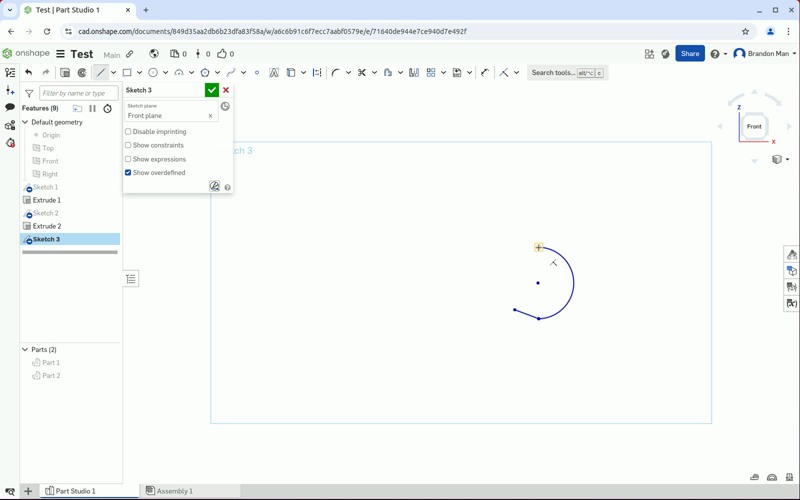
click(538, 247)
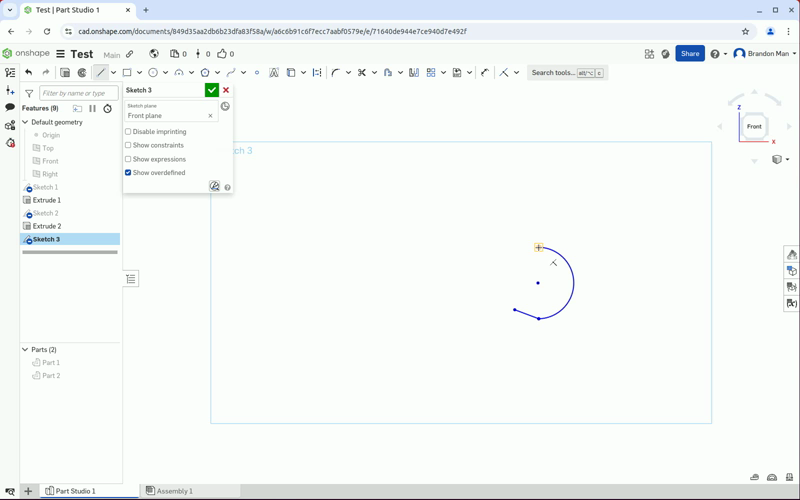
key_down(shift)
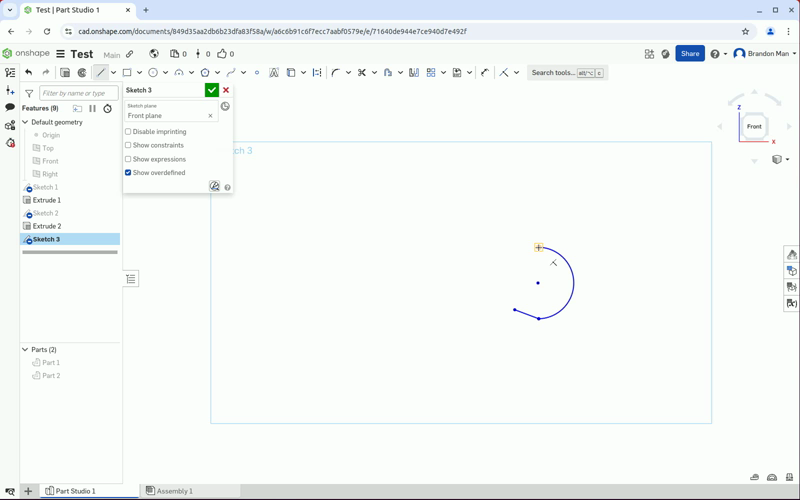
mouse_move(568, 247)
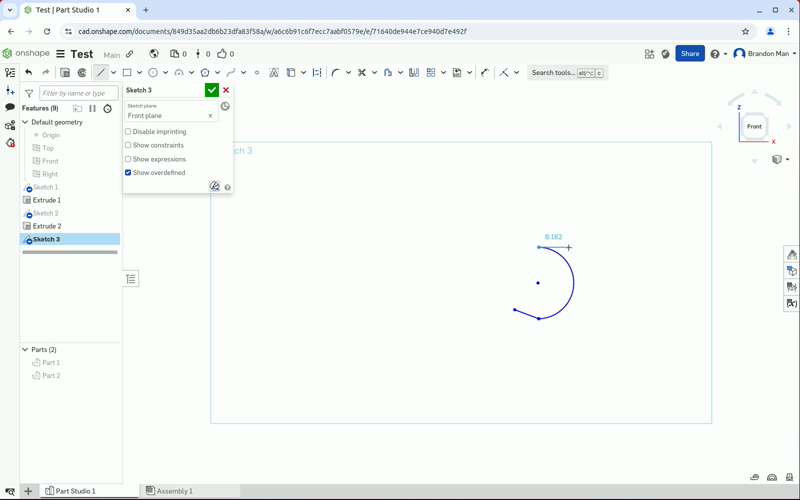
mouse_move(514, 255)
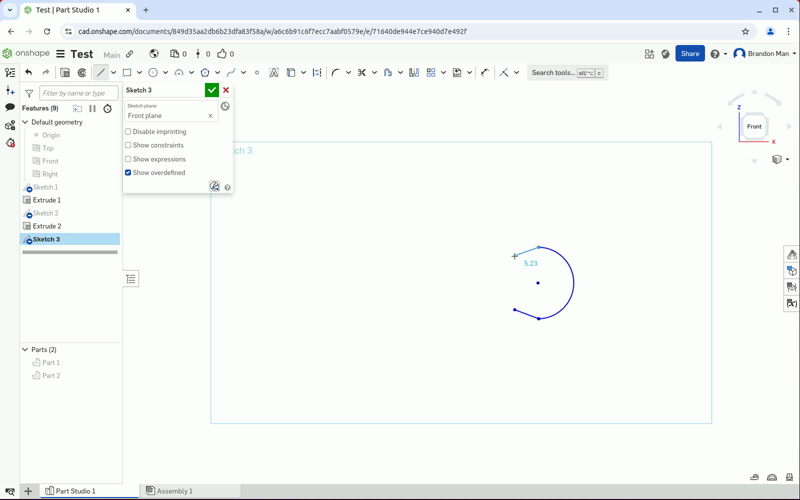
click(514, 255)
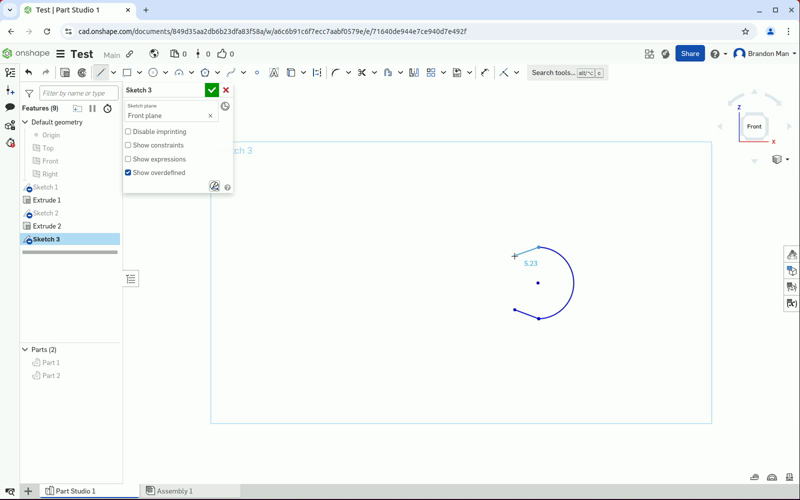
key_up(shift)
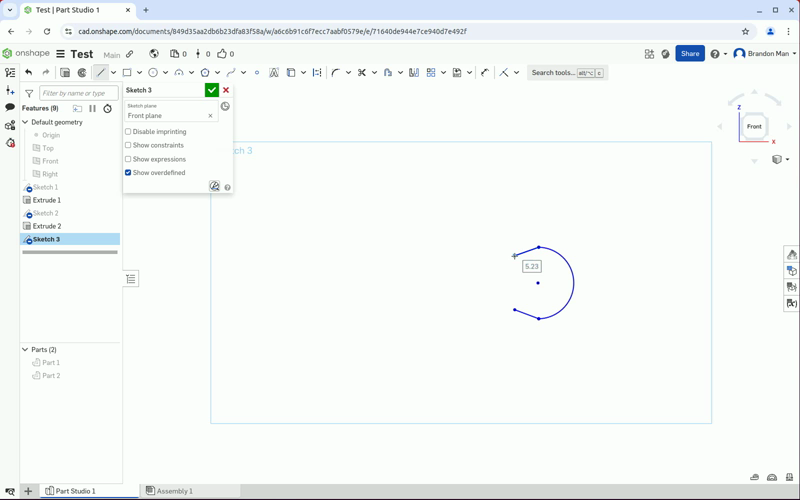
key(esc)
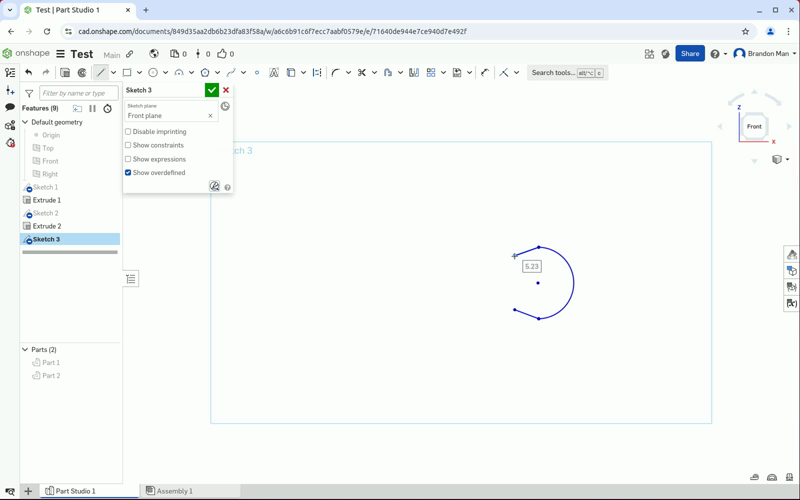
key(a)
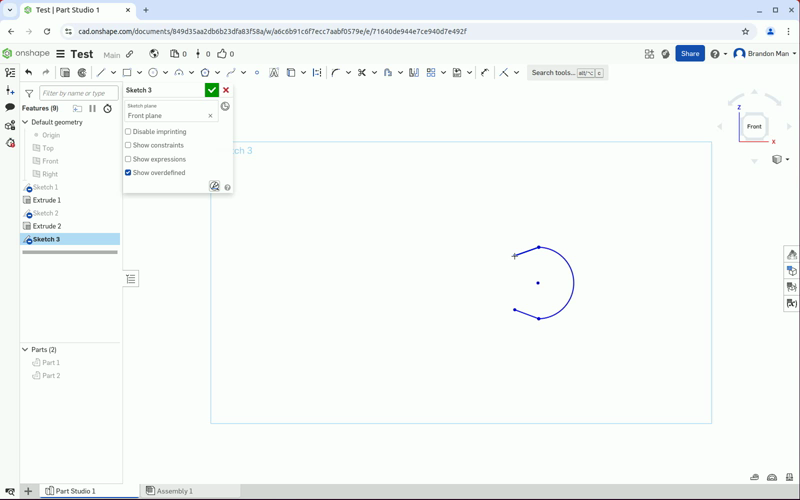
mouse_move(514, 255)
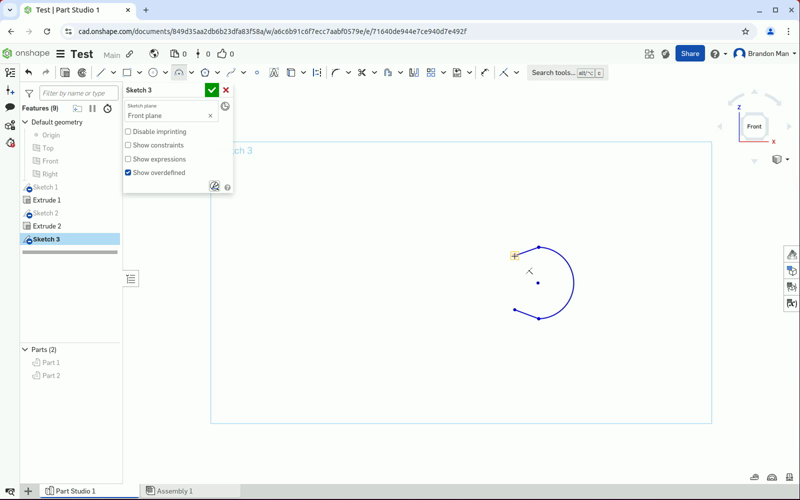
click(514, 255)
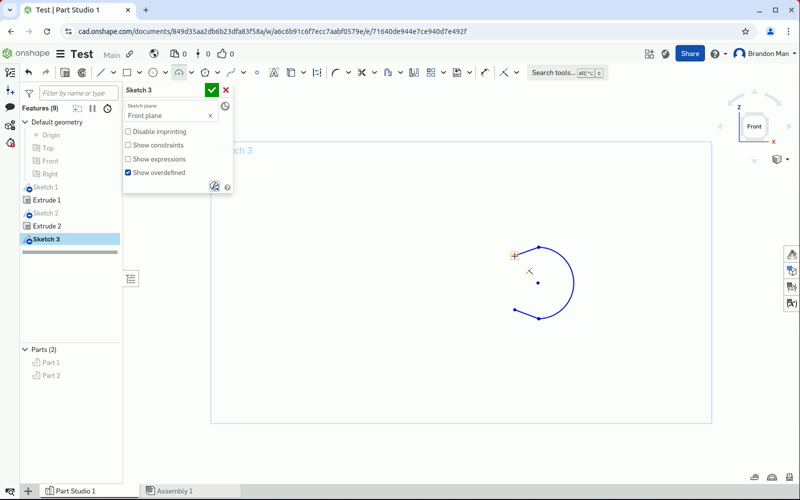
mouse_move(514, 309)
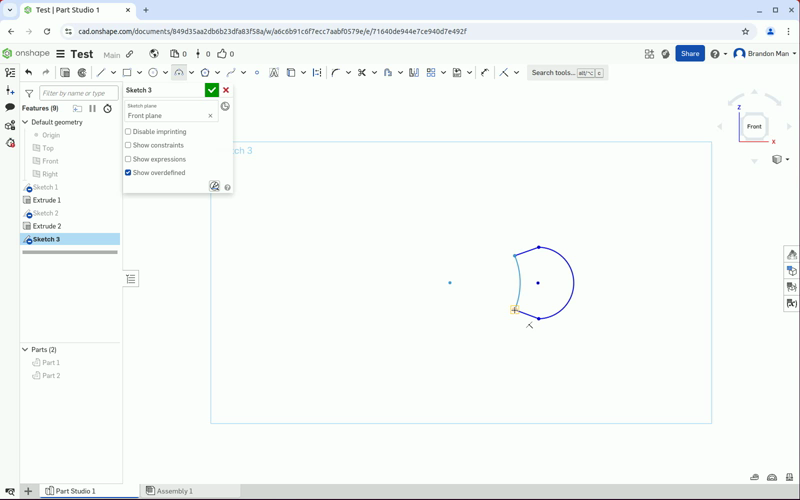
click(514, 309)
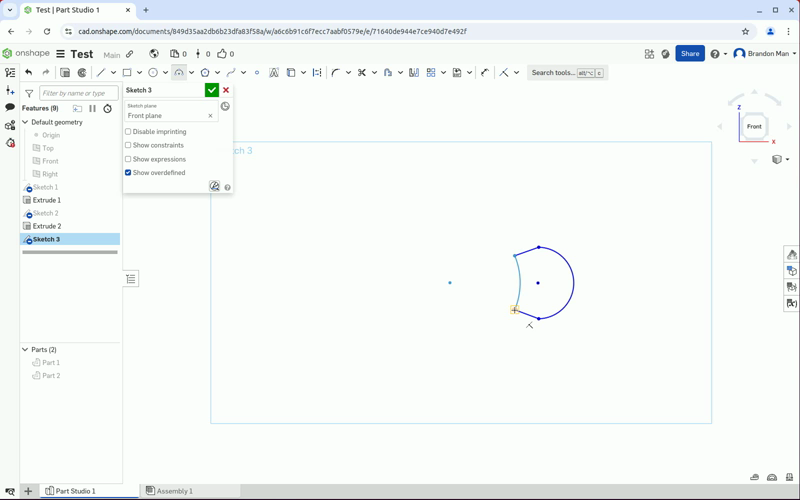
key_down(shift)
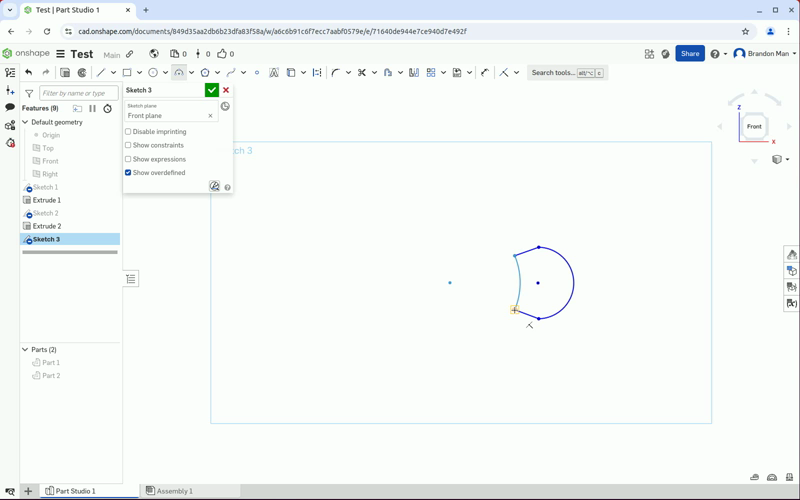
mouse_move(502, 282)
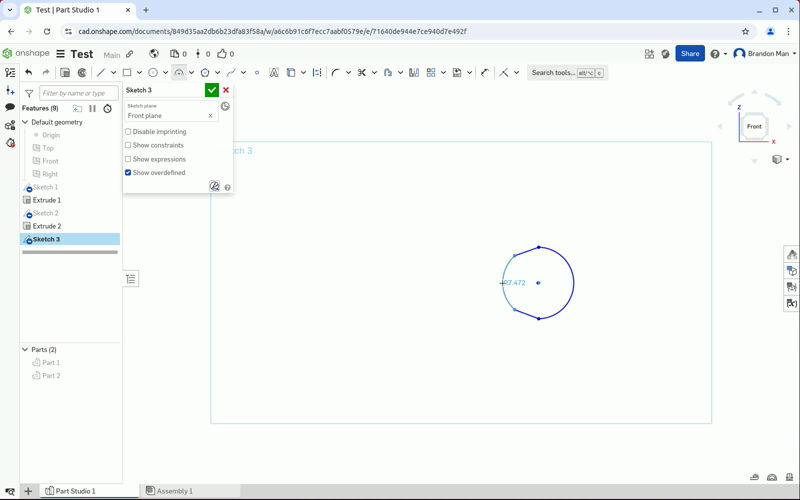
click(502, 282)
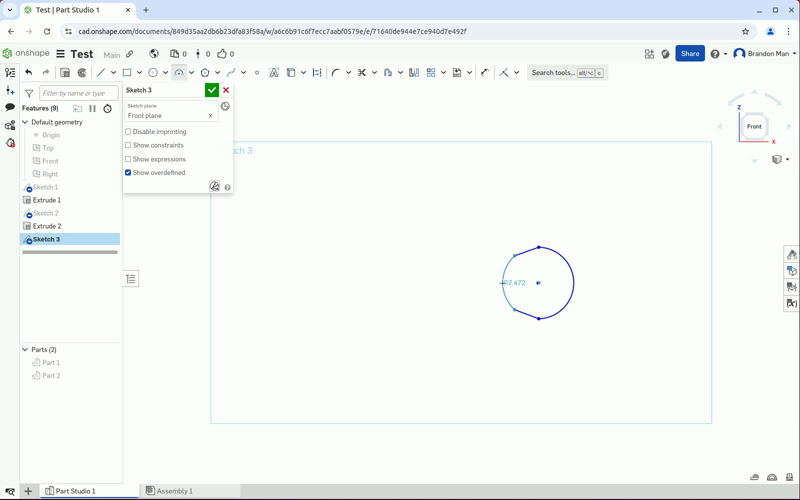
key_up(shift)
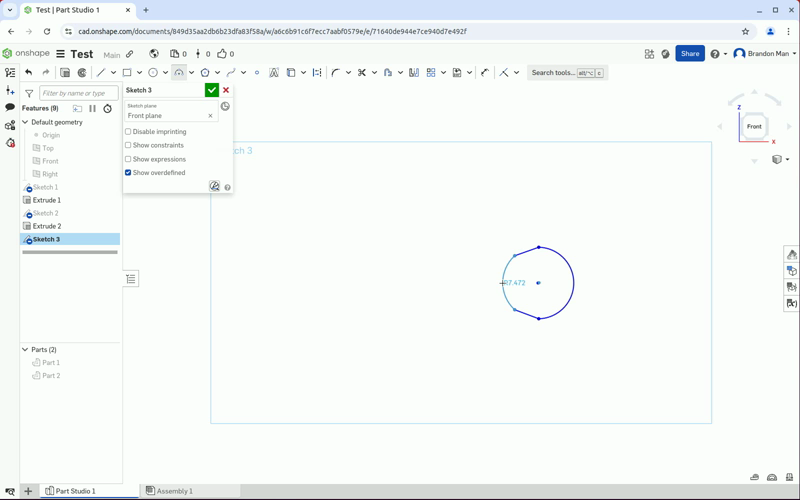
key(esc)
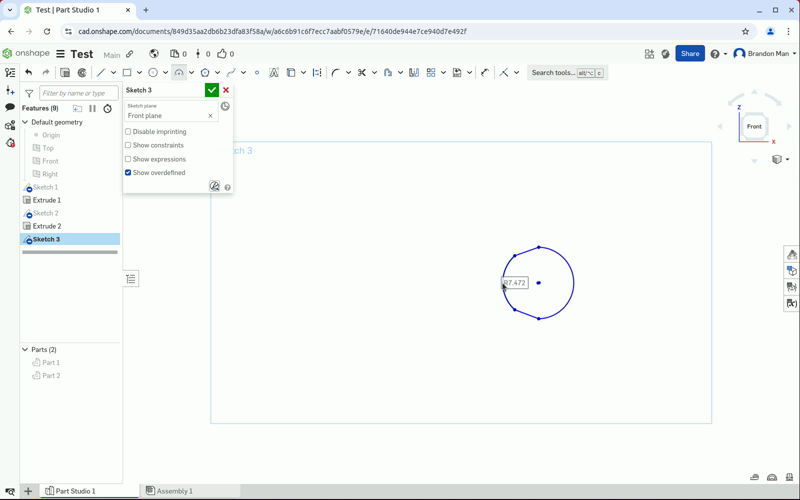
mouse_move(560, 267)
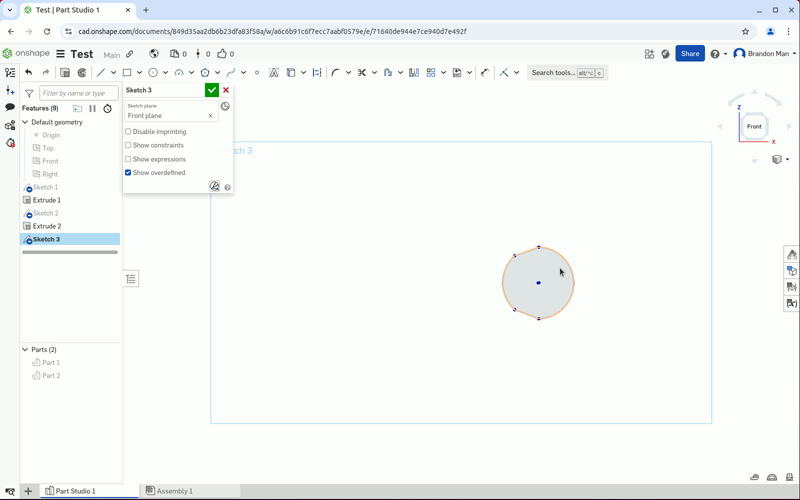
click(560, 267)
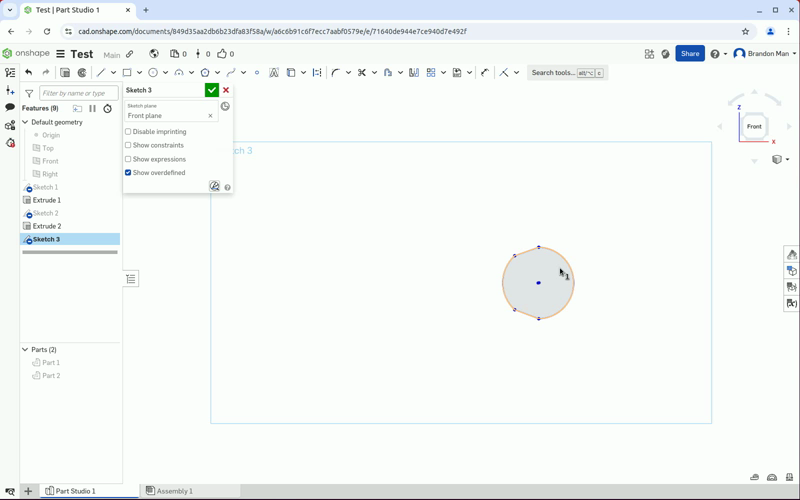
mouse_move(73, 352)
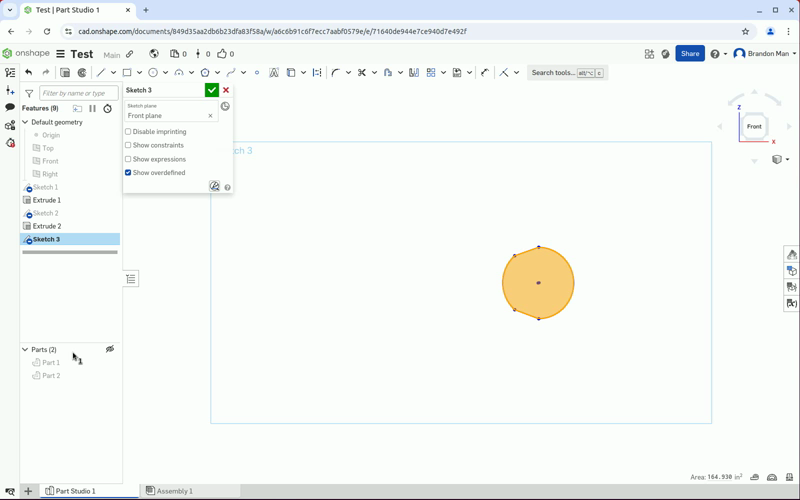
key(shift+y)
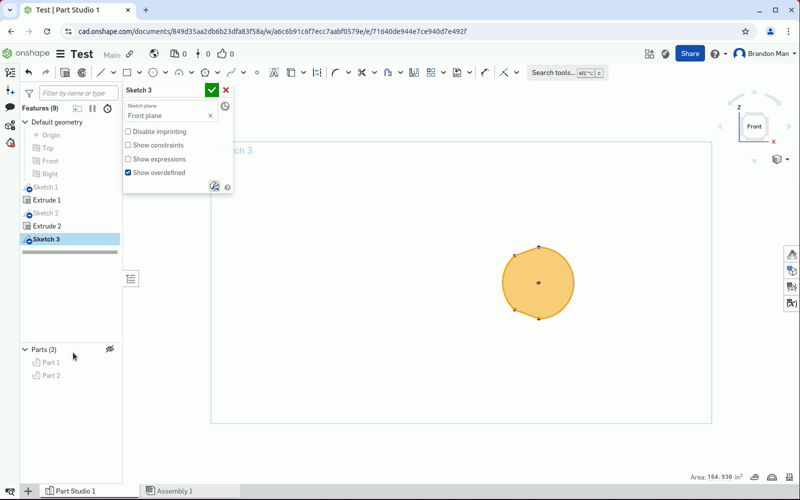
key(shift+e)
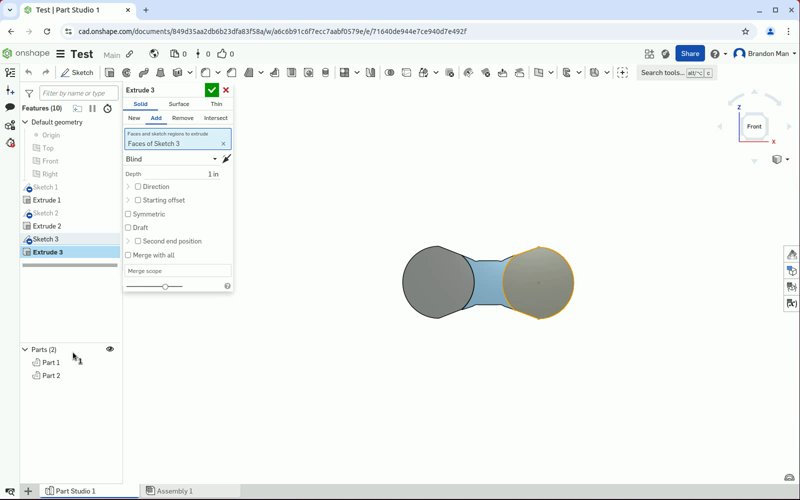
mouse_move(143, 106)
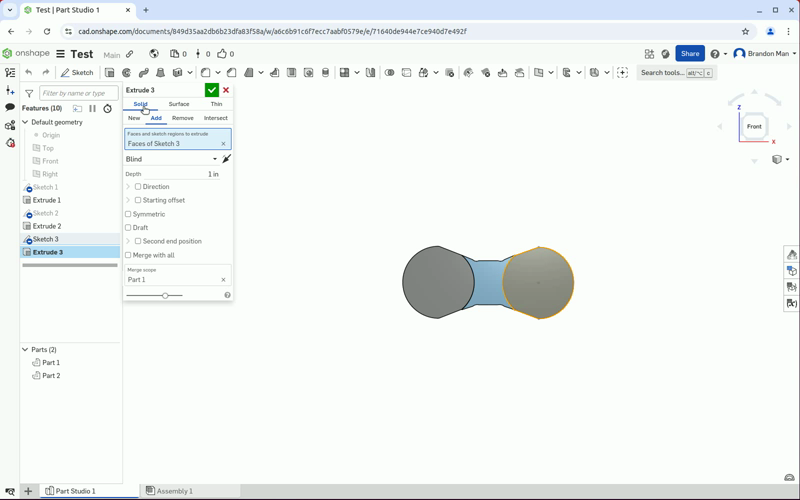
click(143, 106)
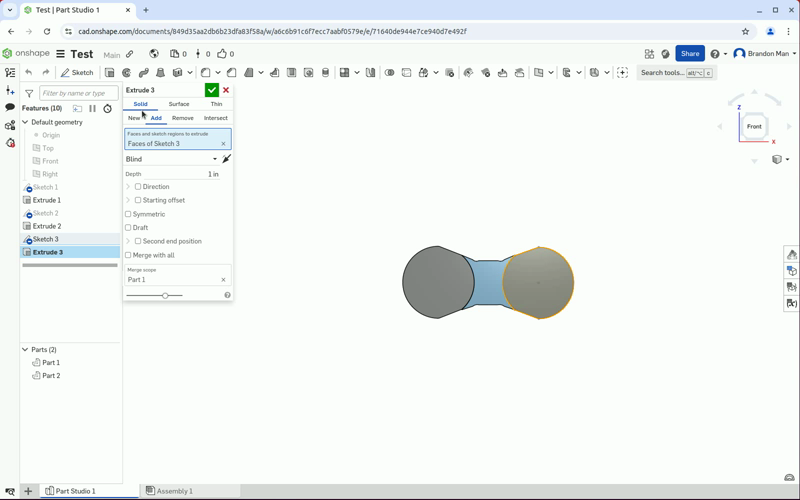
mouse_move(137, 120)
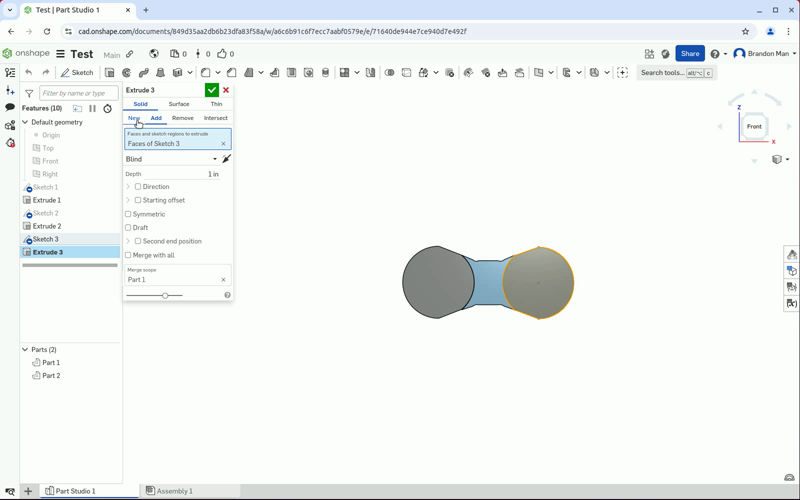
click(137, 120)
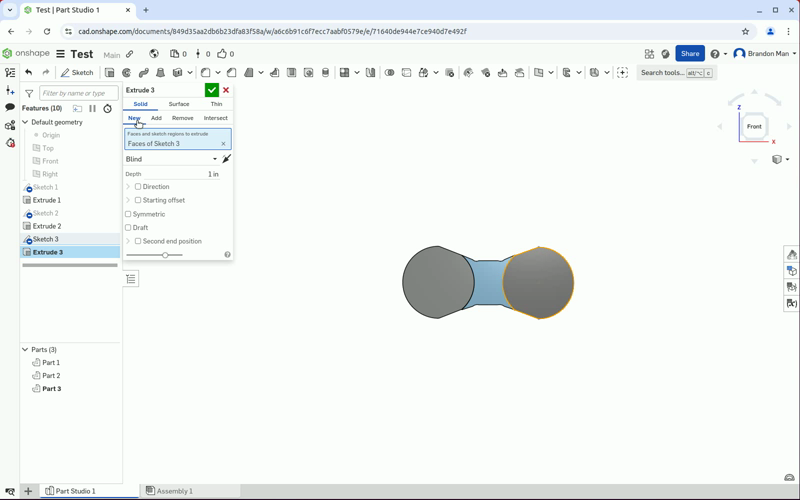
key(tab, 4)
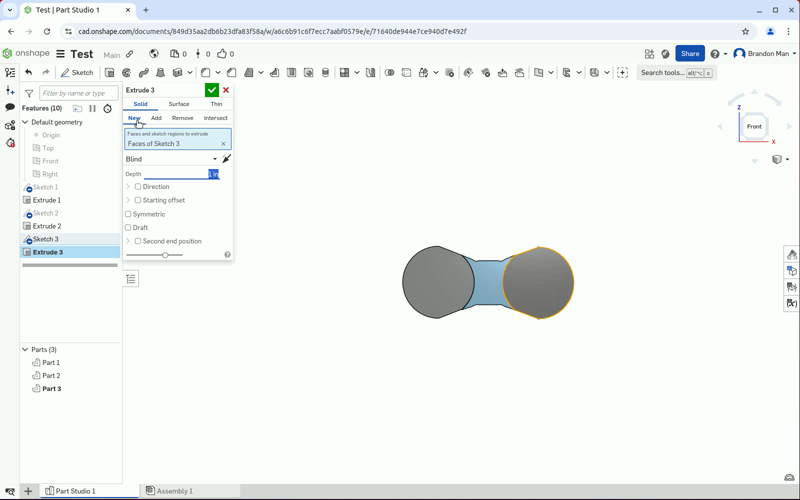
text(2.407)
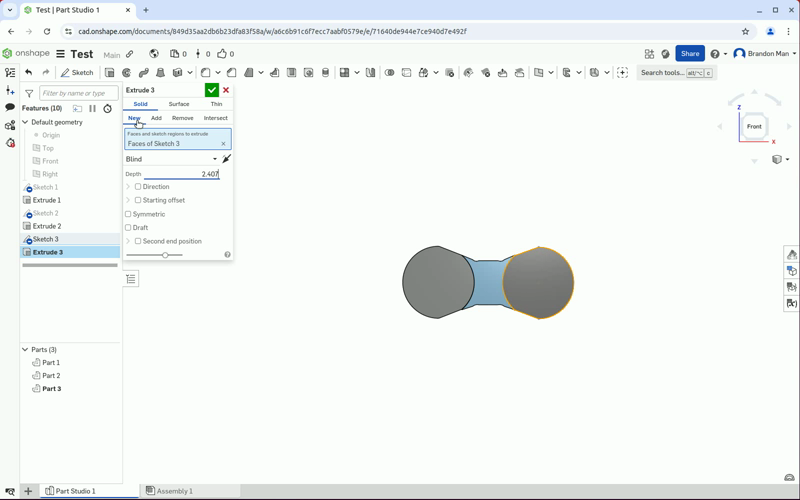
key(enter)
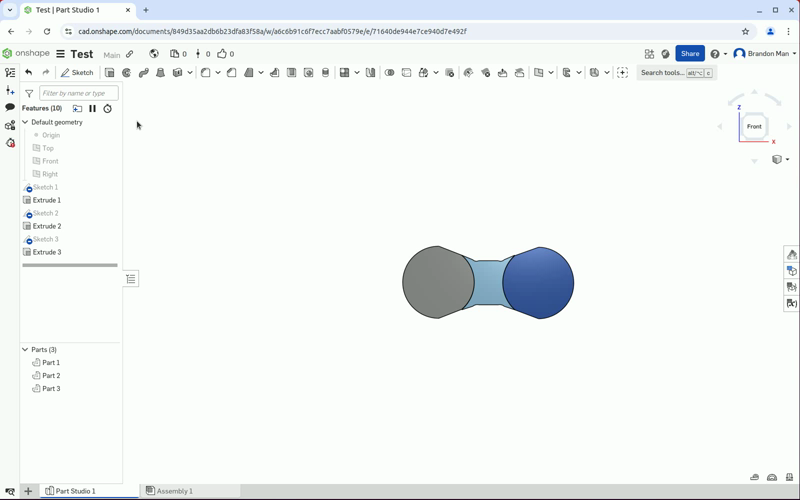
key(shift+h)
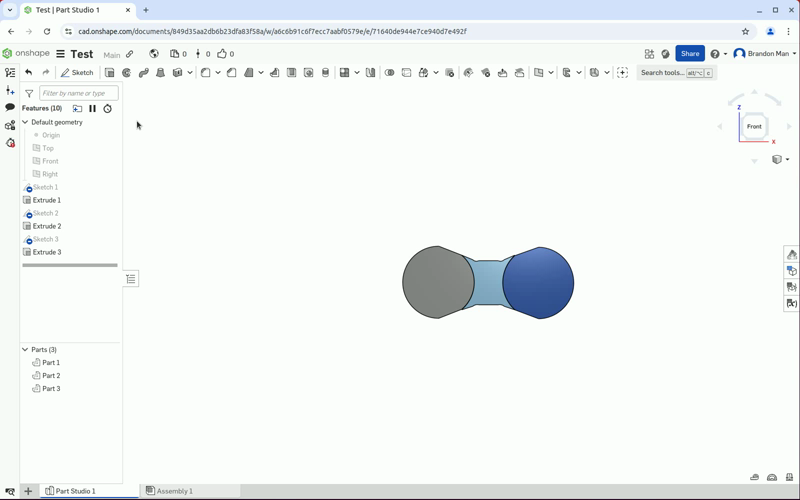
key(shift+h)
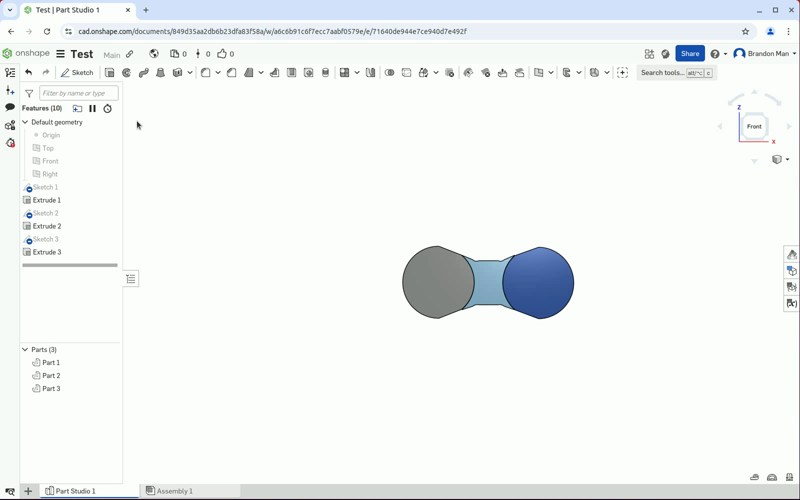
mouse_move(73, 189)
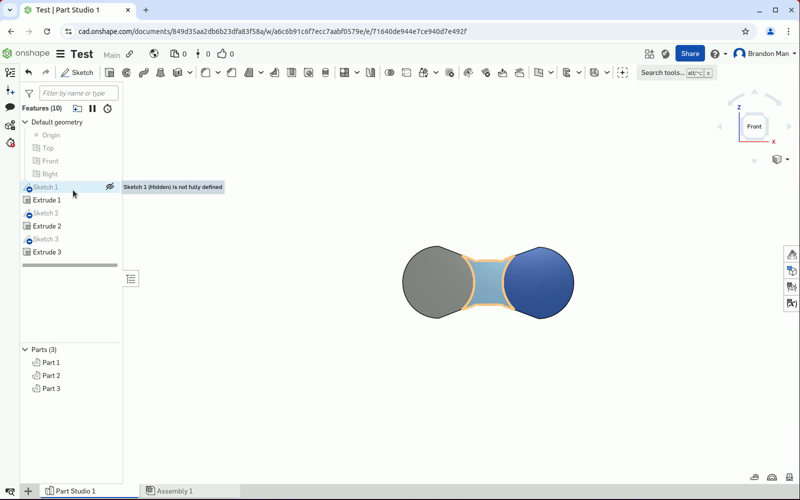
click(73, 189)
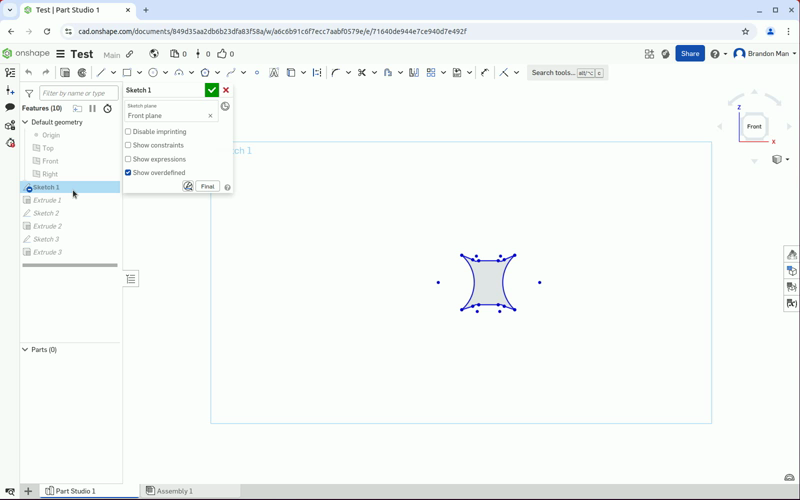
mouse_move(229, 92)
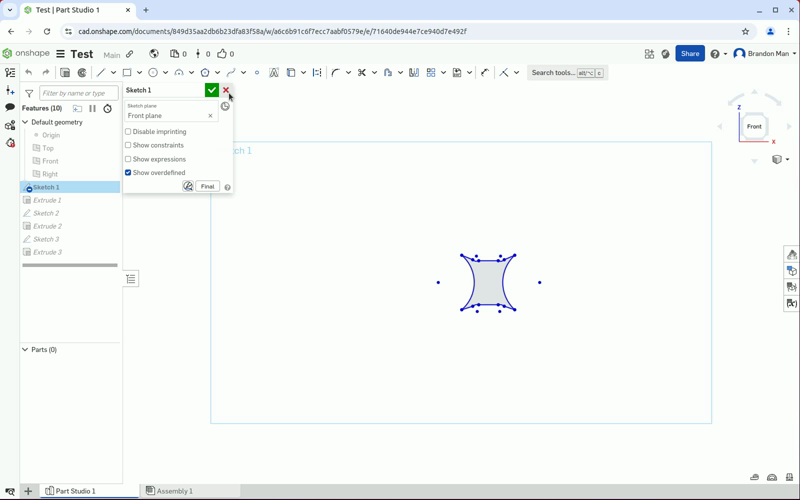
click(229, 92)
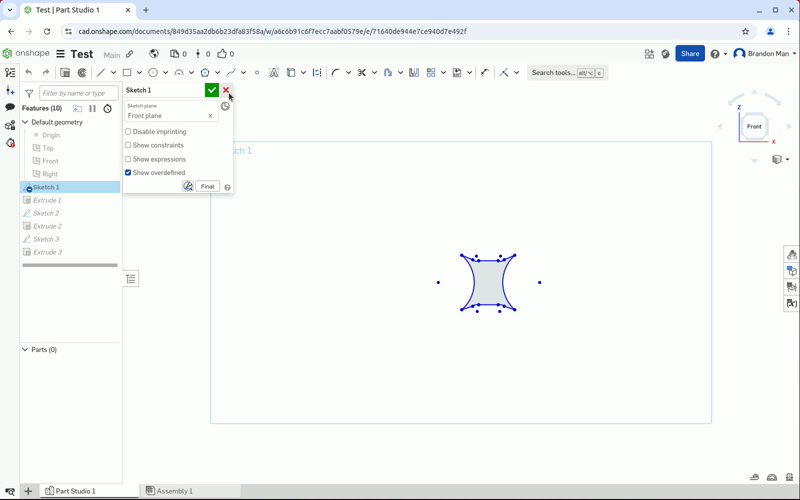
key(shift+s)
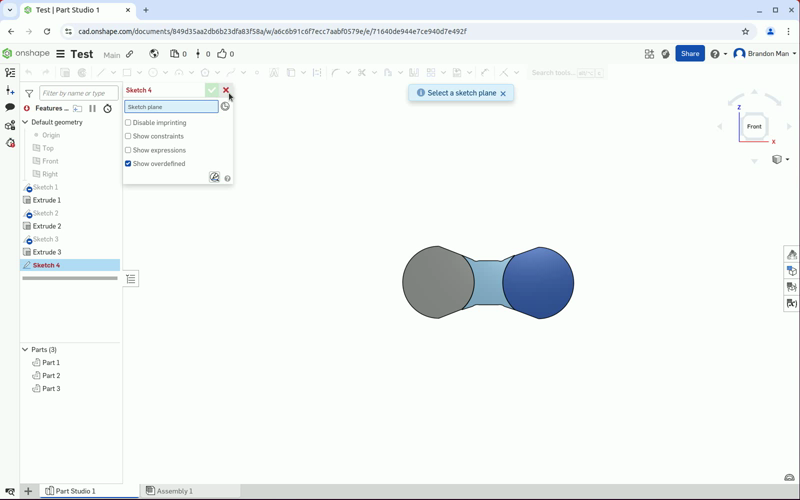
mouse_move(73, 163)
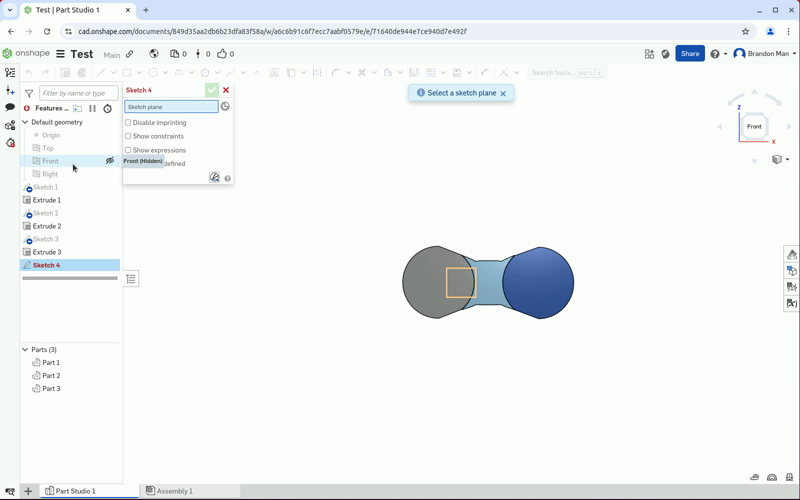
click(73, 163)
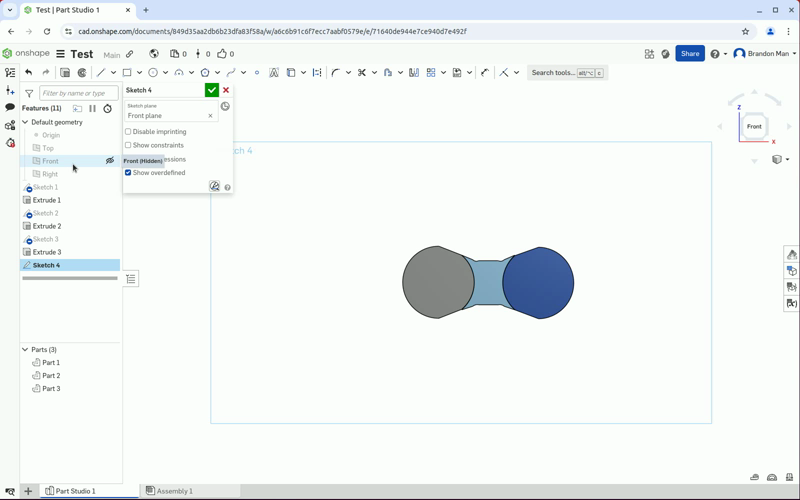
mouse_move(73, 352)
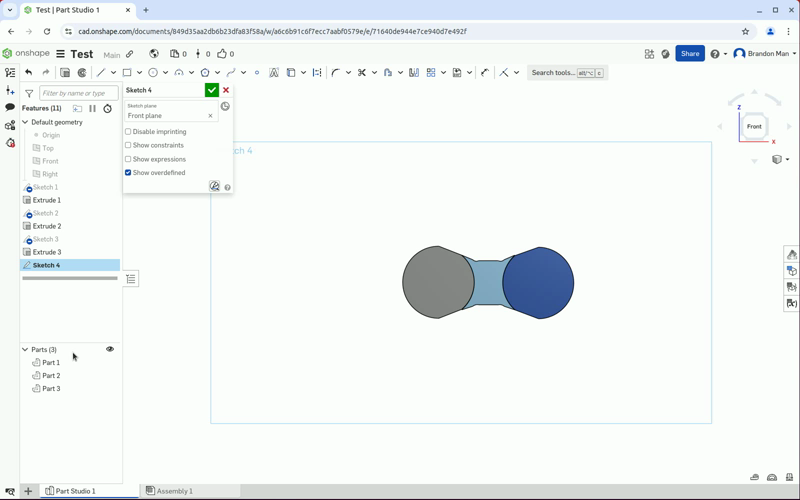
key(y)
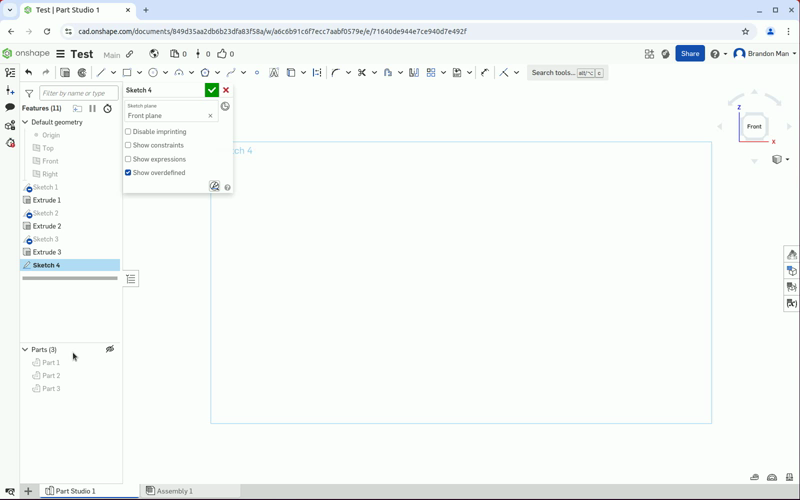
key(l)
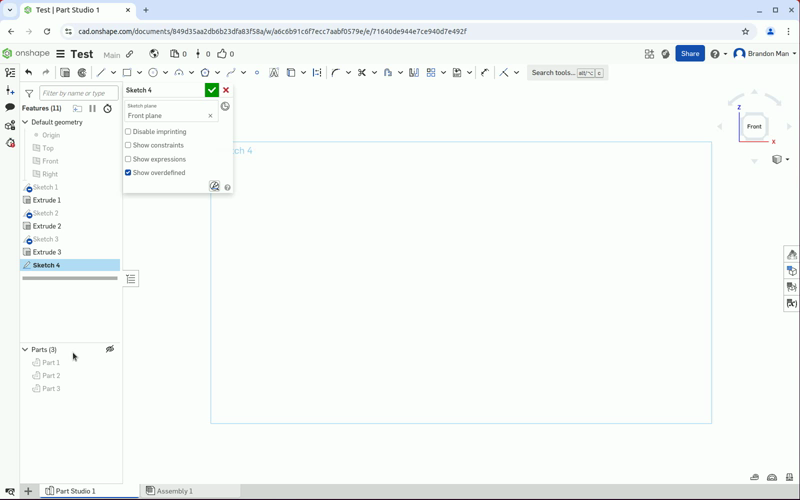
key_down(shift)
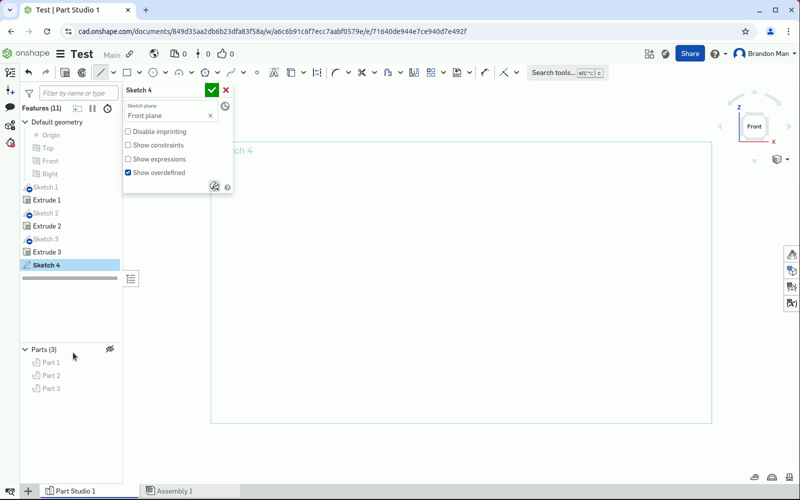
mouse_move(514, 255)
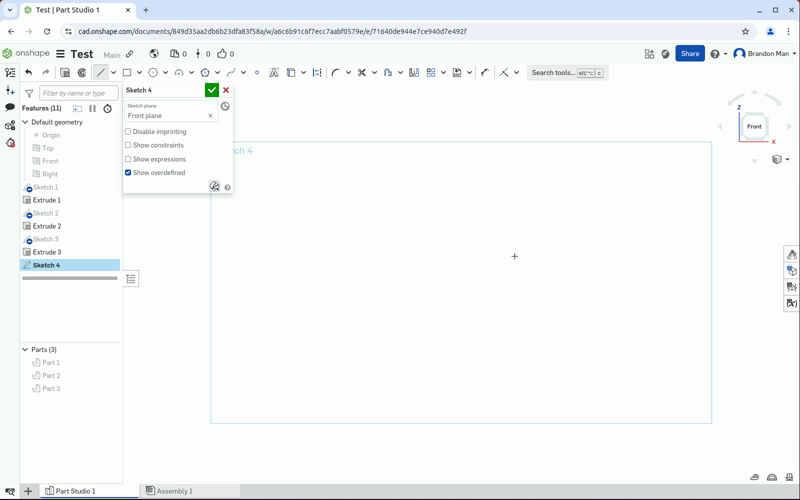
click(514, 255)
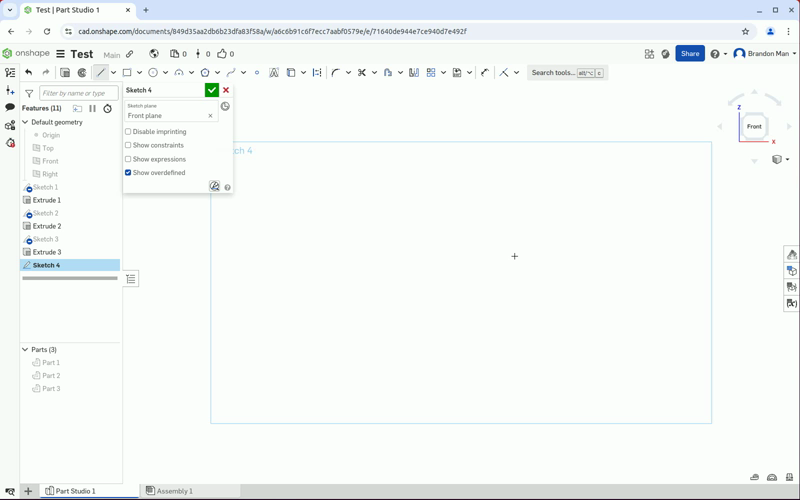
key_up(shift)
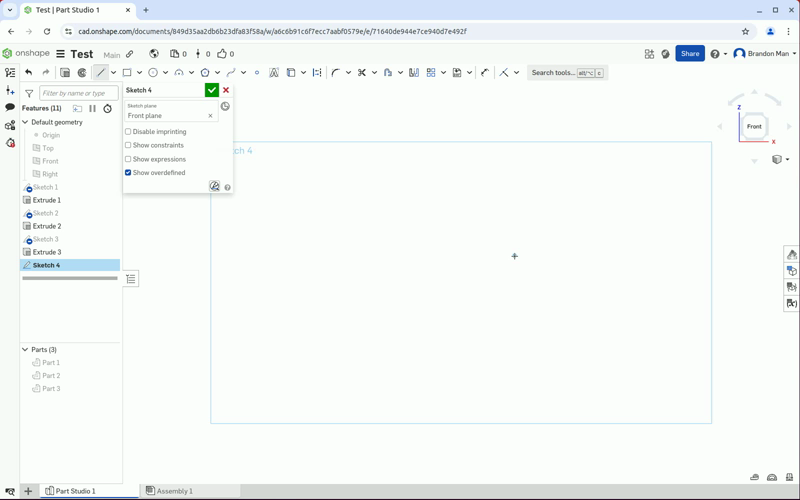
key_down(shift)
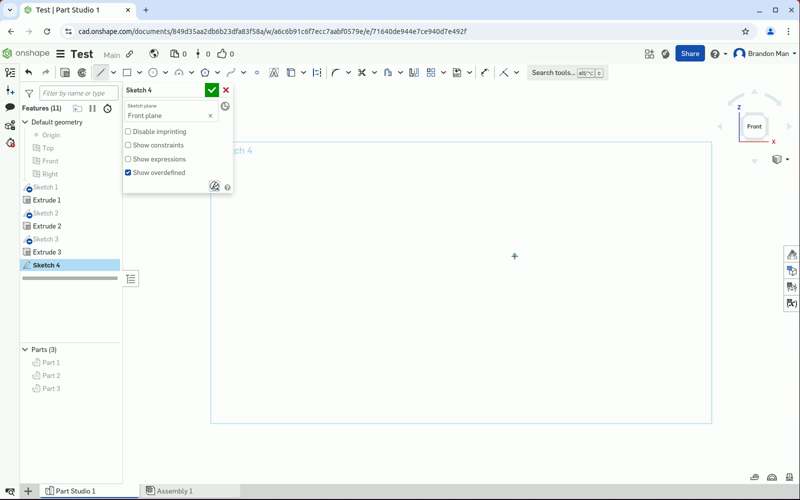
mouse_move(544, 255)
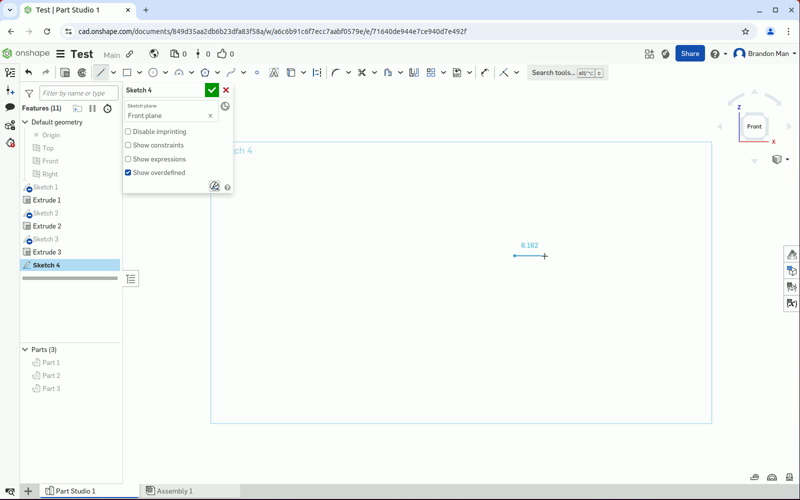
mouse_move(539, 246)
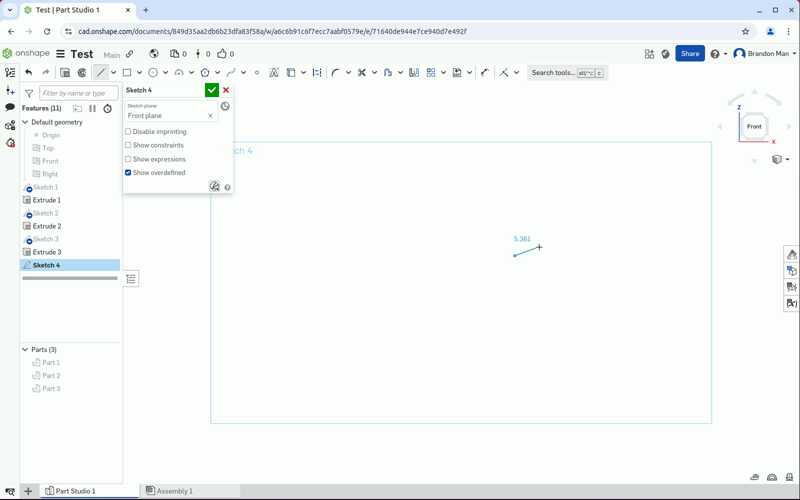
click(539, 246)
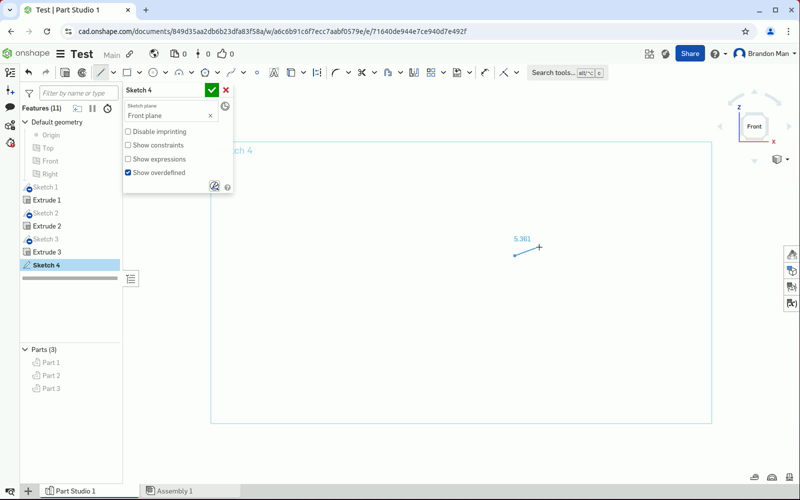
key_up(shift)
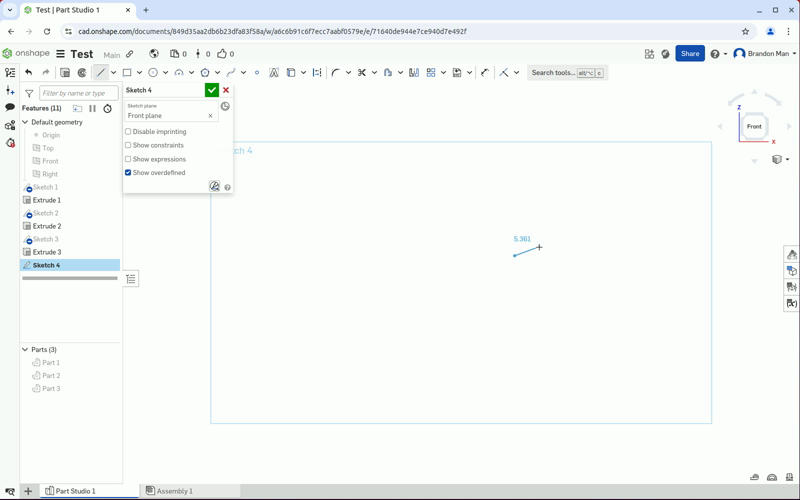
key(esc)
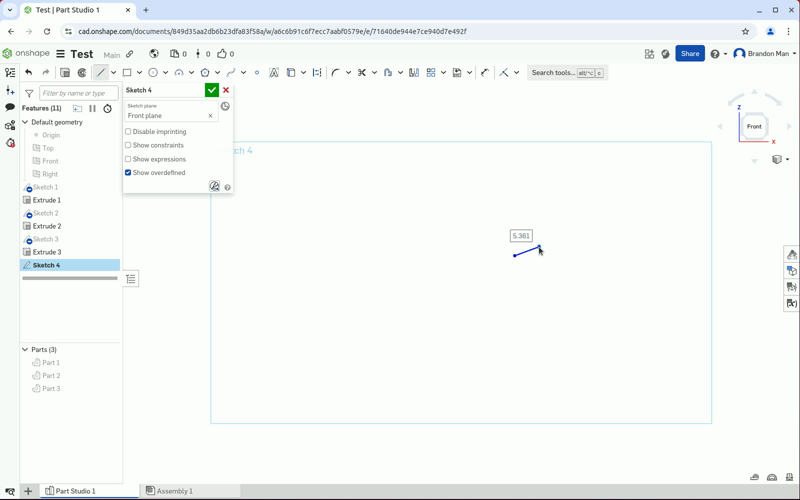
key(a)
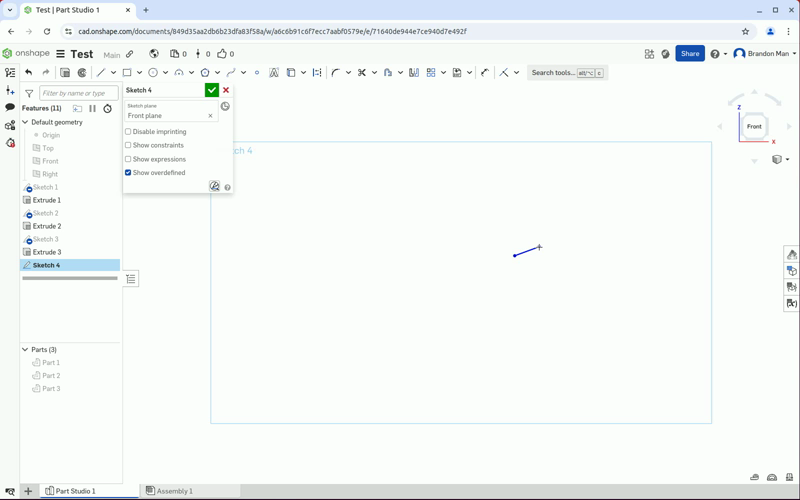
mouse_move(539, 246)
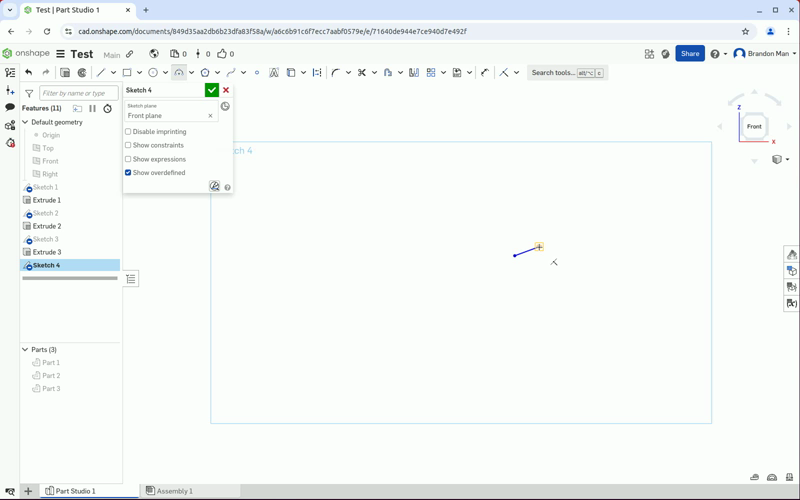
click(539, 246)
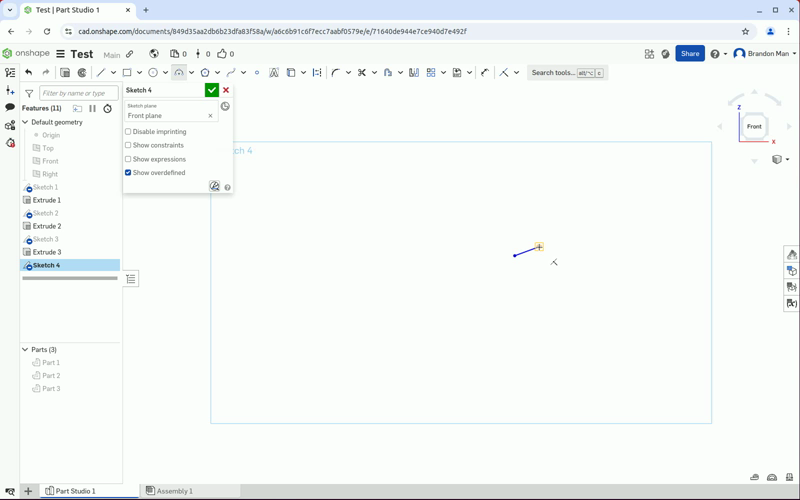
mouse_move(514, 255)
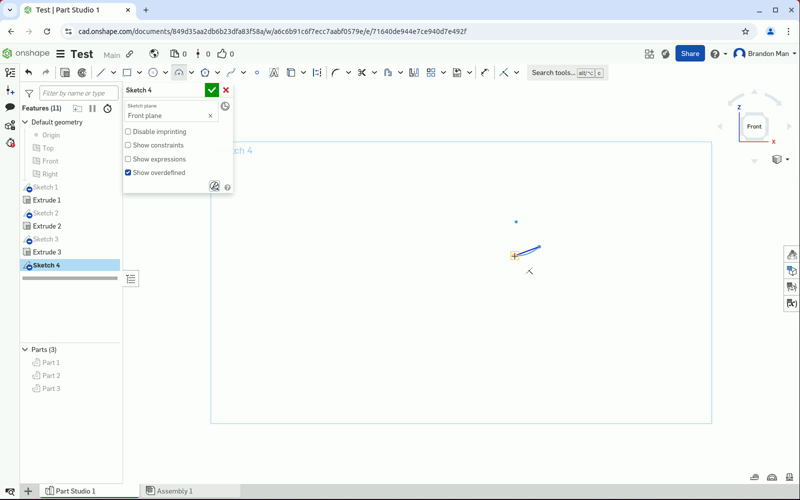
click(514, 255)
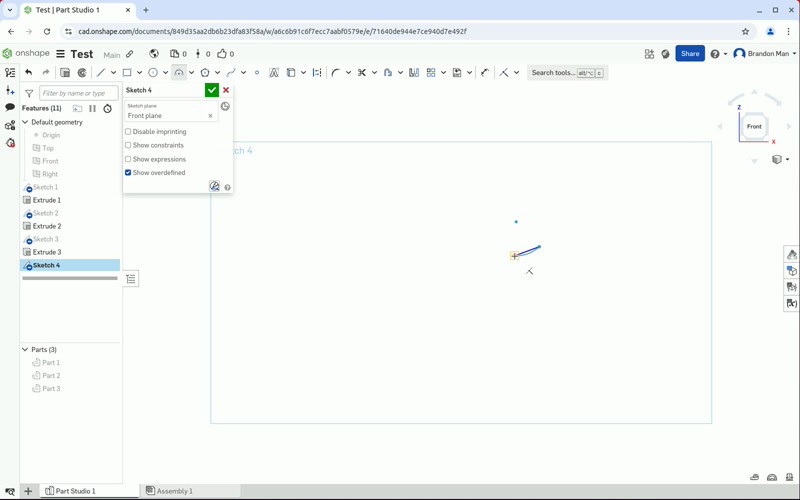
key_down(shift)
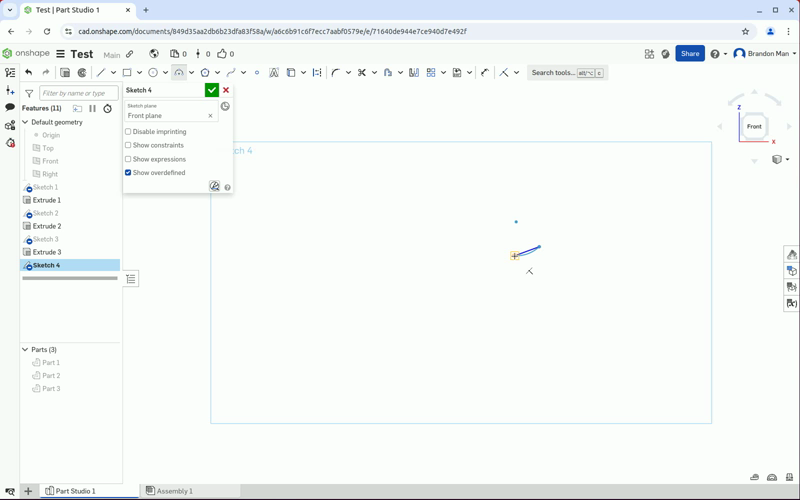
mouse_move(525, 249)
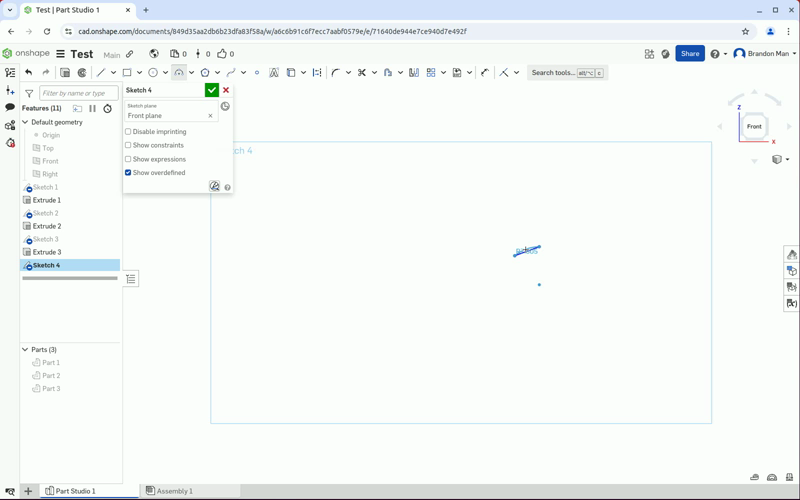
click(525, 249)
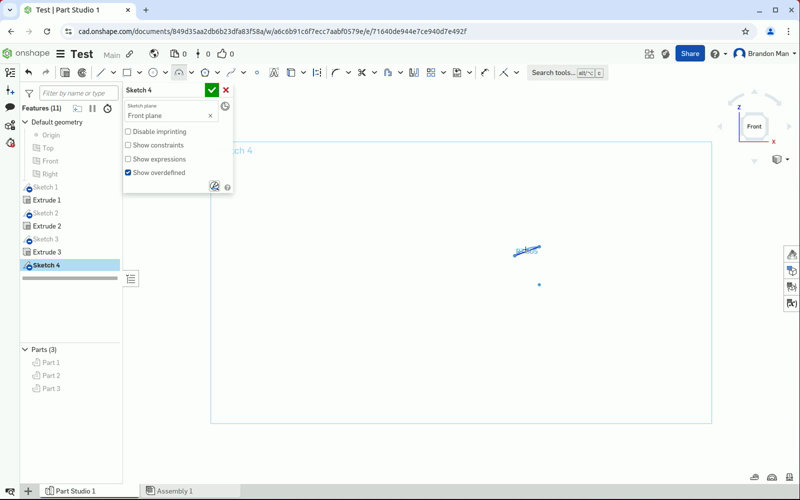
key_up(shift)
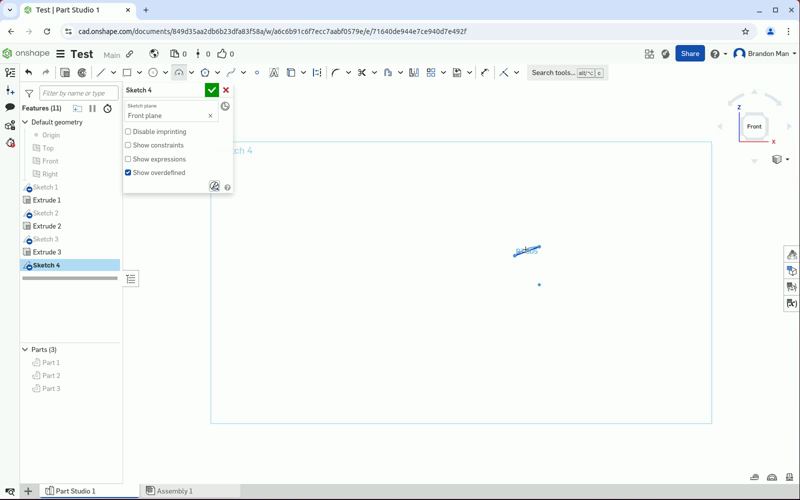
key(esc)
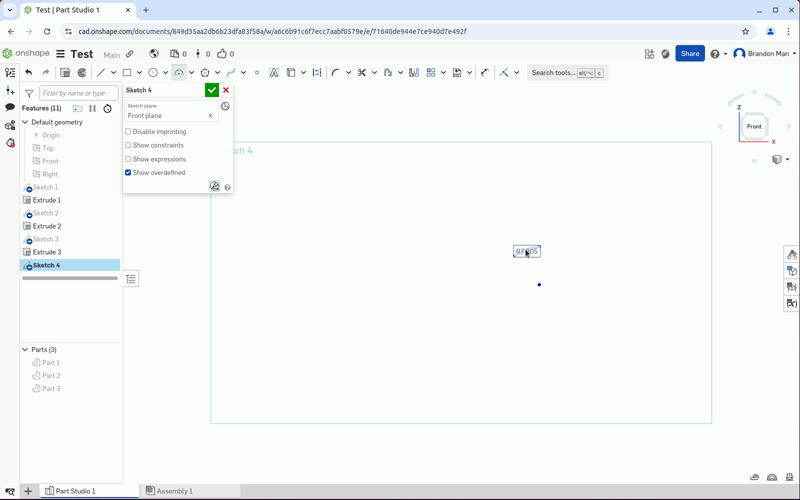
mouse_move(521, 251)
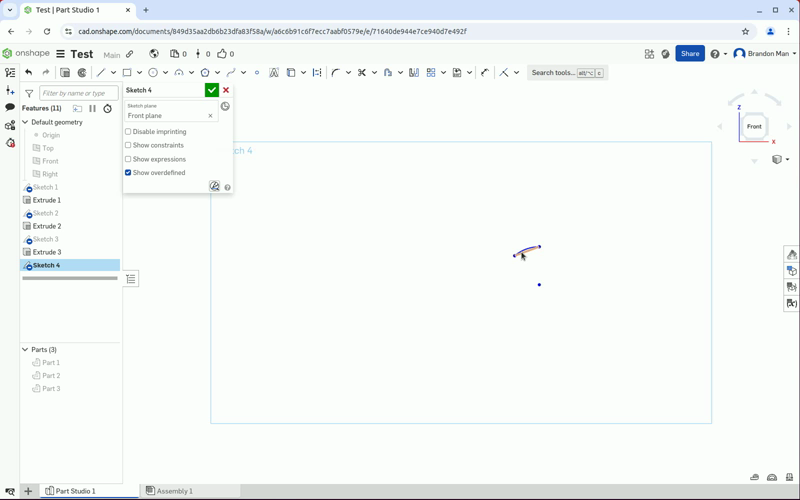
scroll(6)
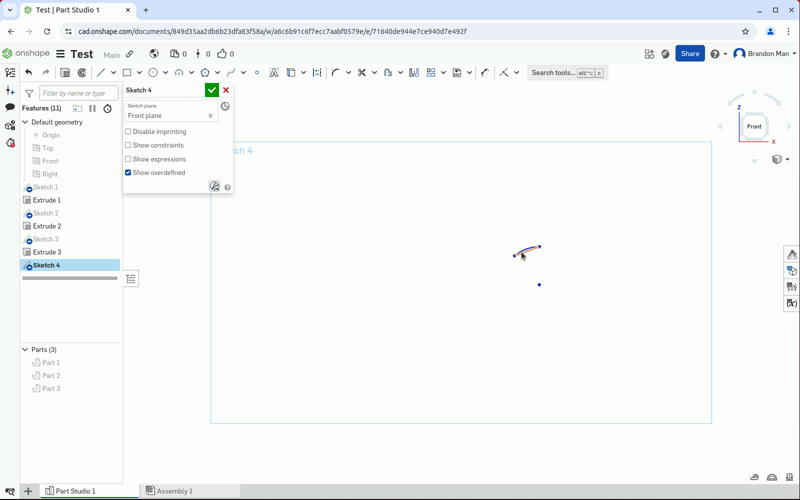
scroll(6)
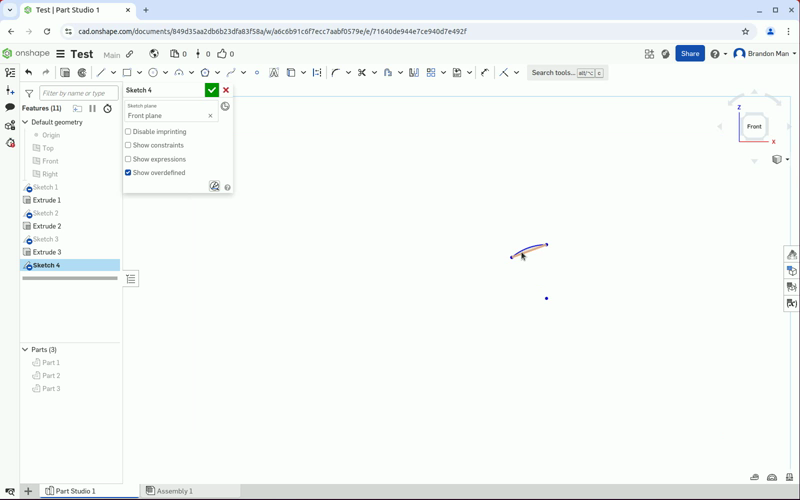
scroll(6)
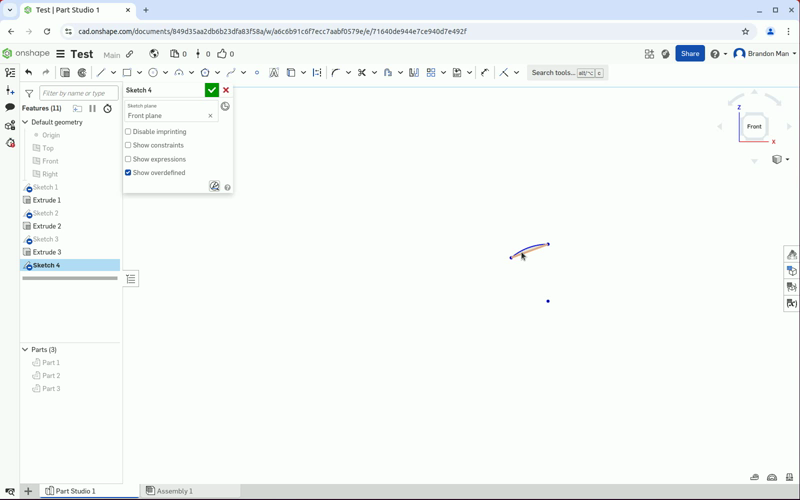
scroll(6)
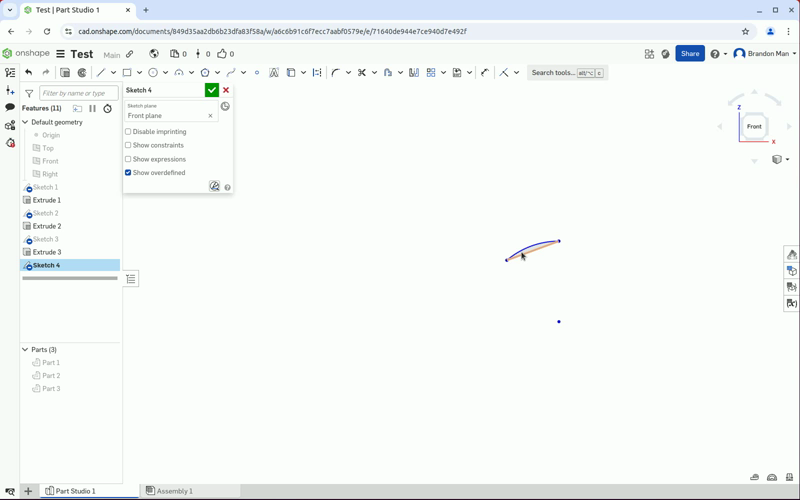
scroll(6)
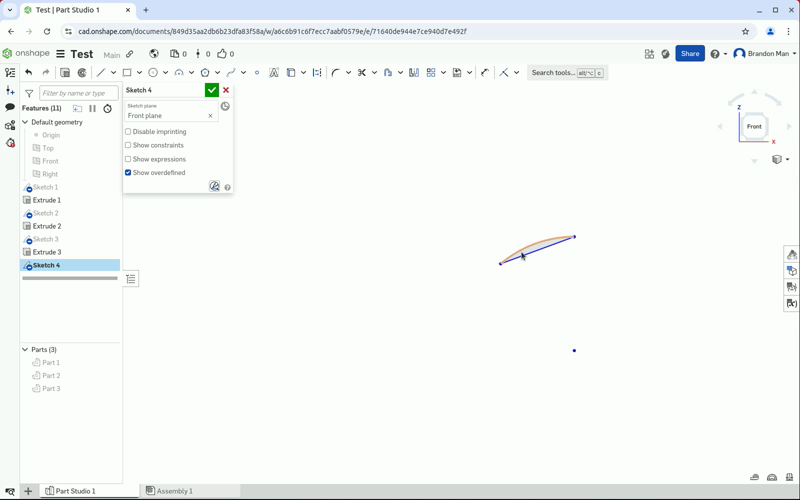
scroll(6)
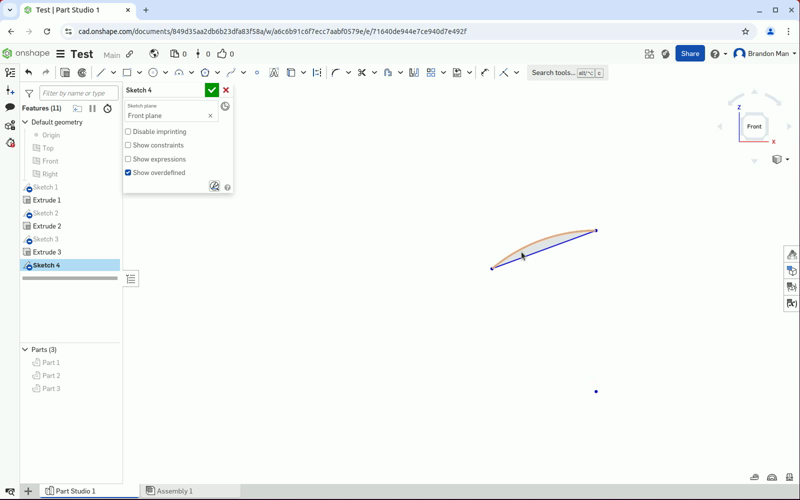
scroll(6)
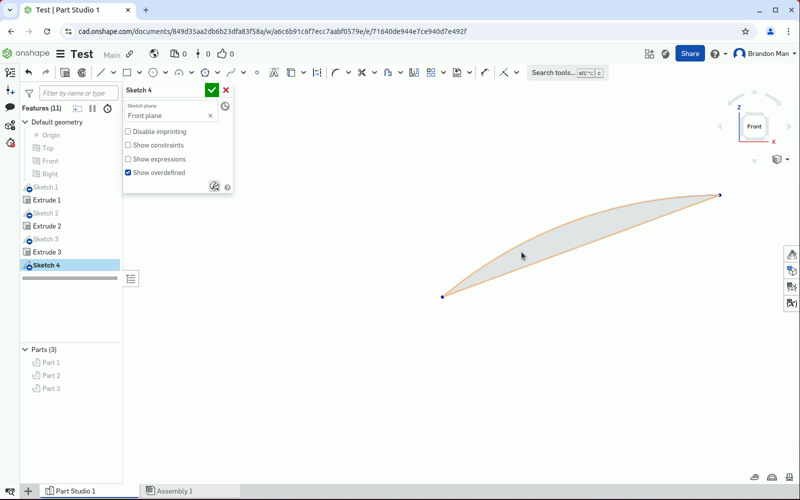
click(521, 251)
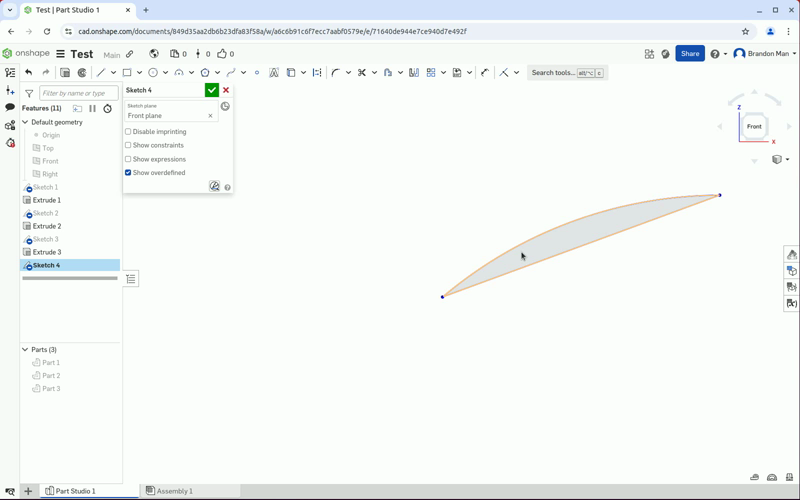
scroll(-6)
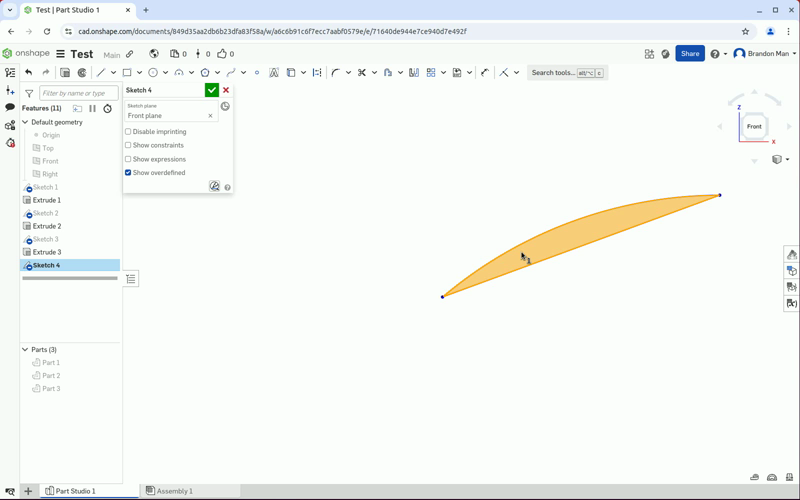
scroll(-6)
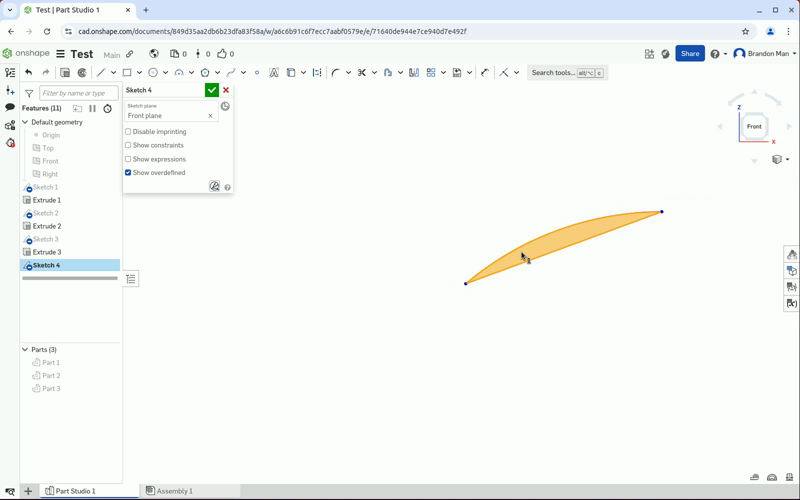
scroll(-6)
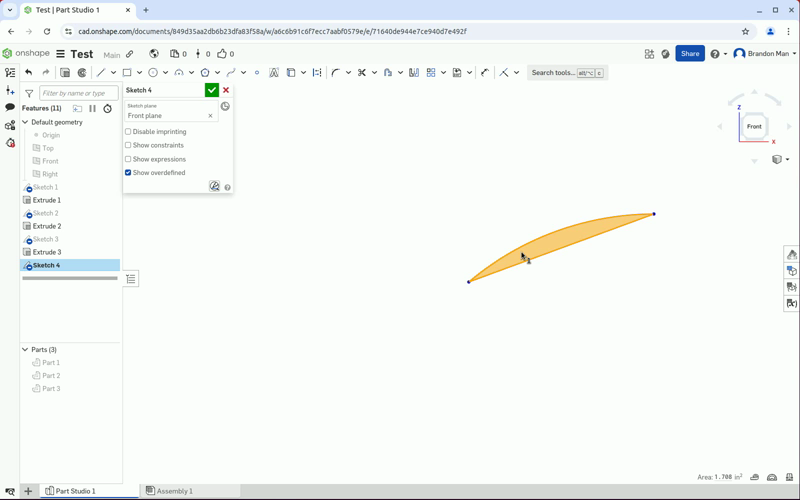
scroll(-6)
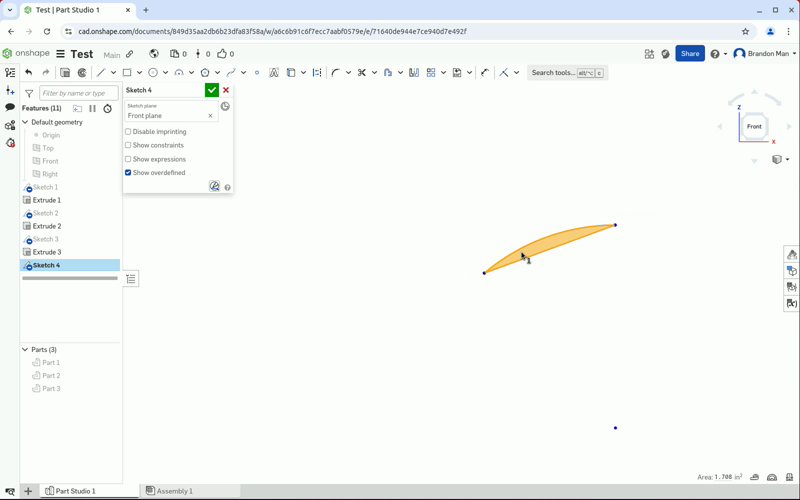
scroll(-6)
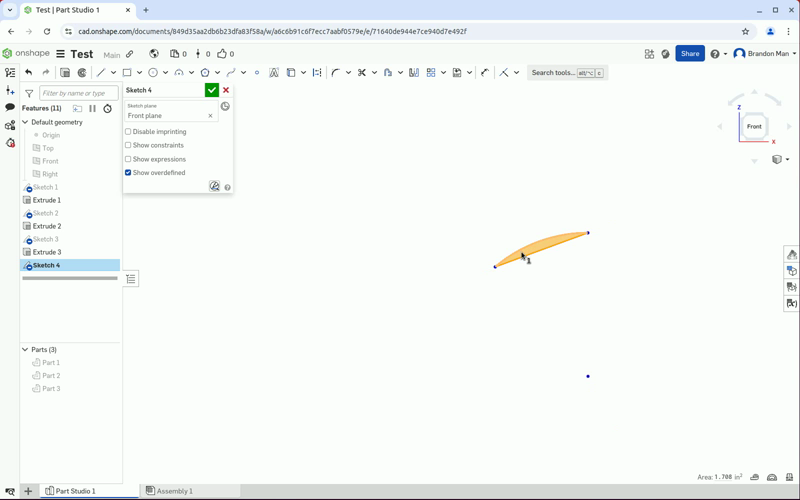
scroll(-6)
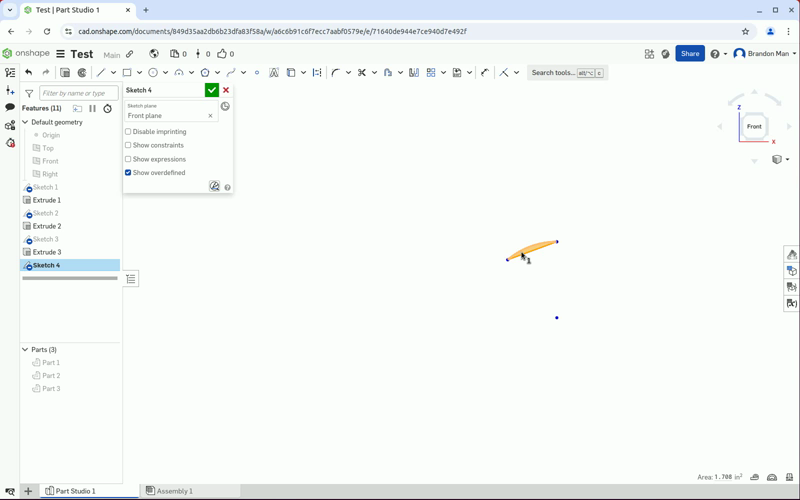
scroll(-6)
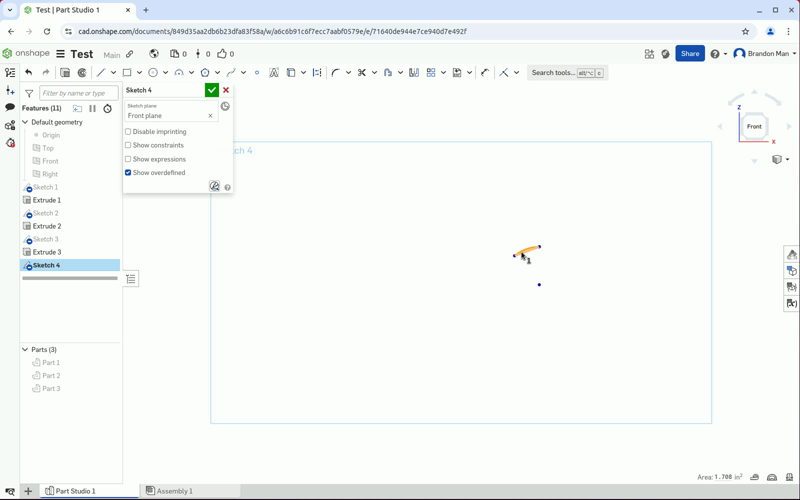
mouse_move(73, 352)
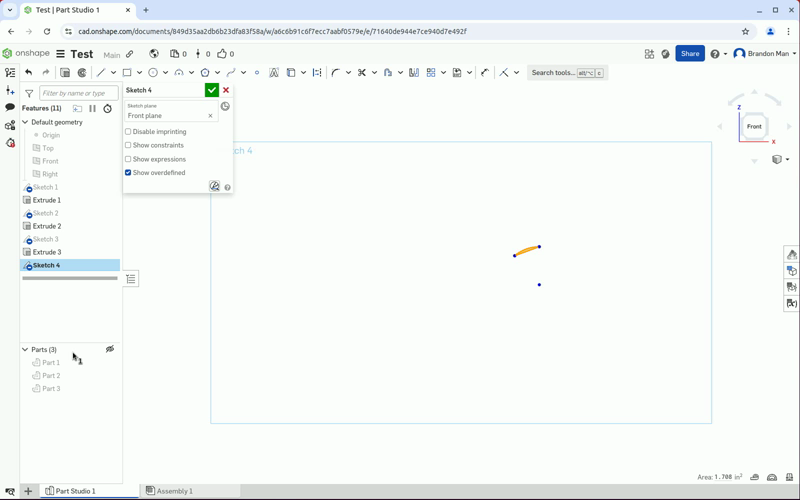
key(shift+y)
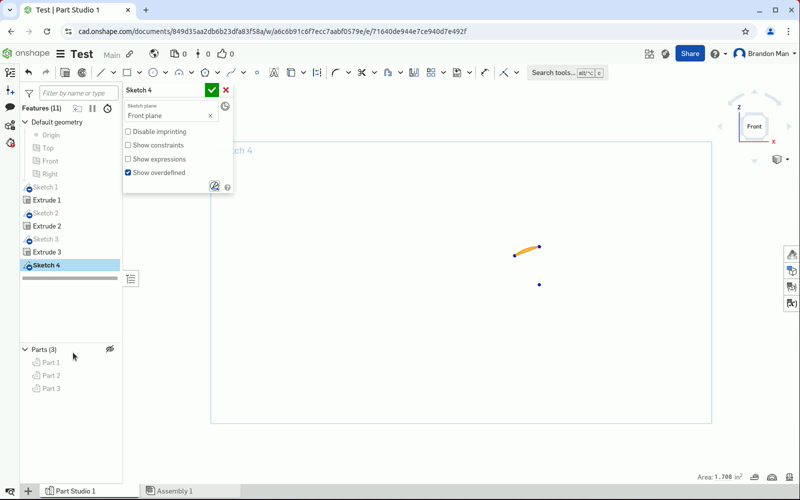
key(shift+e)
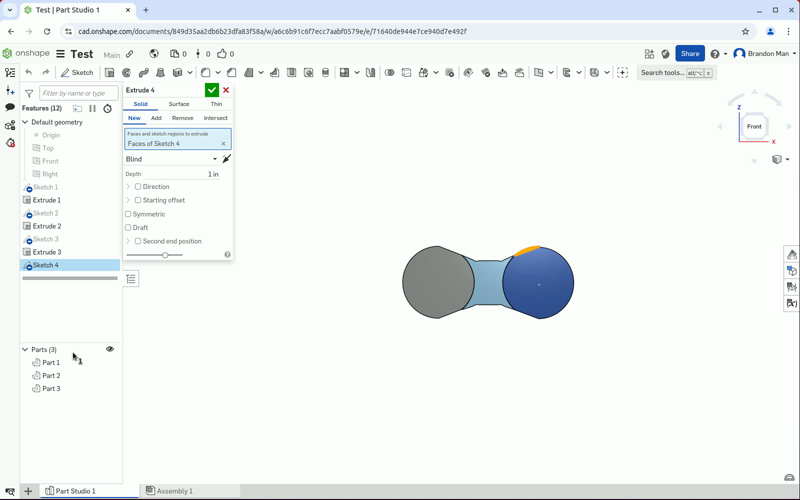
mouse_move(143, 106)
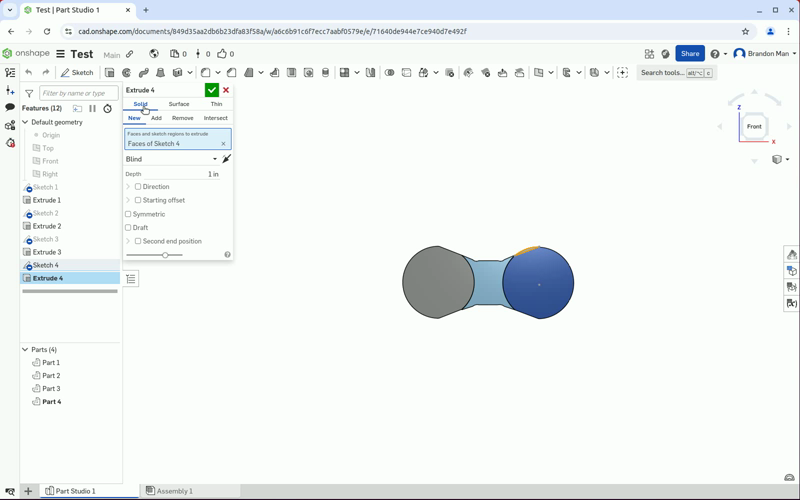
click(143, 106)
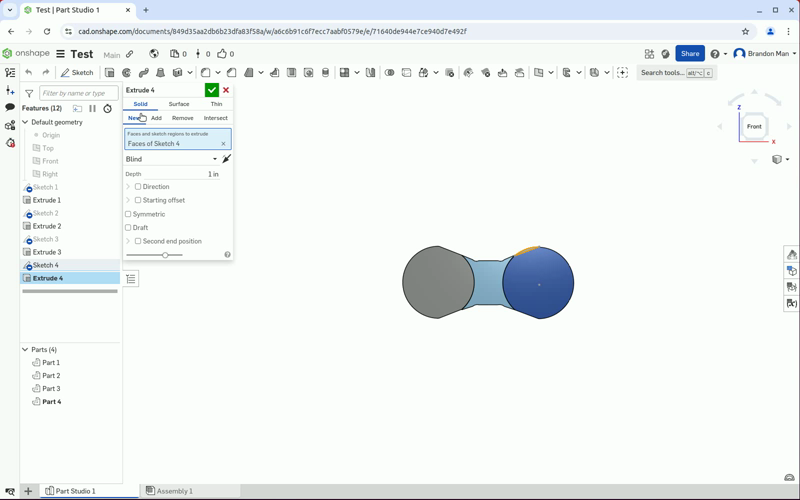
mouse_move(137, 120)
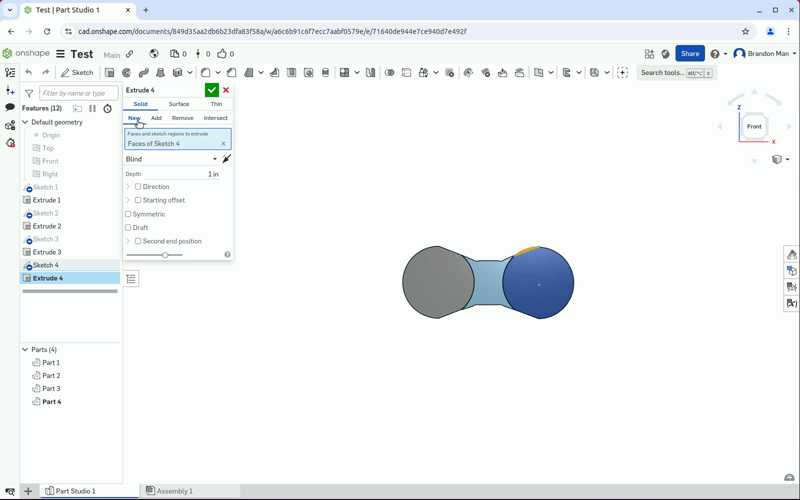
click(137, 120)
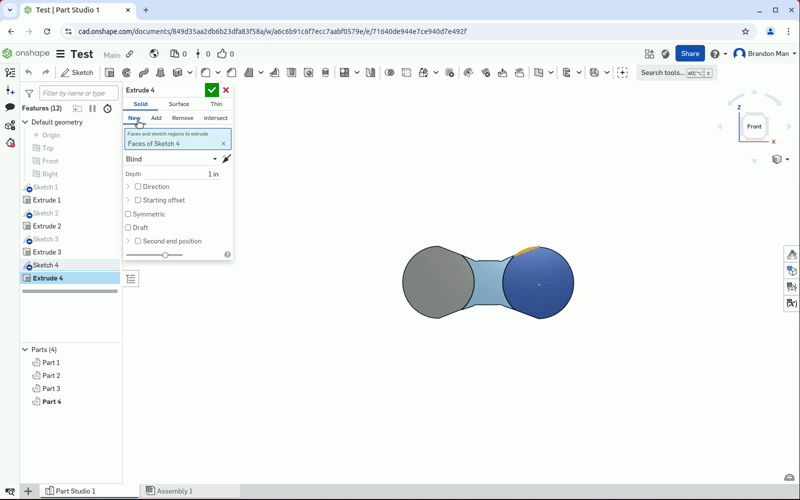
key(tab, 4)
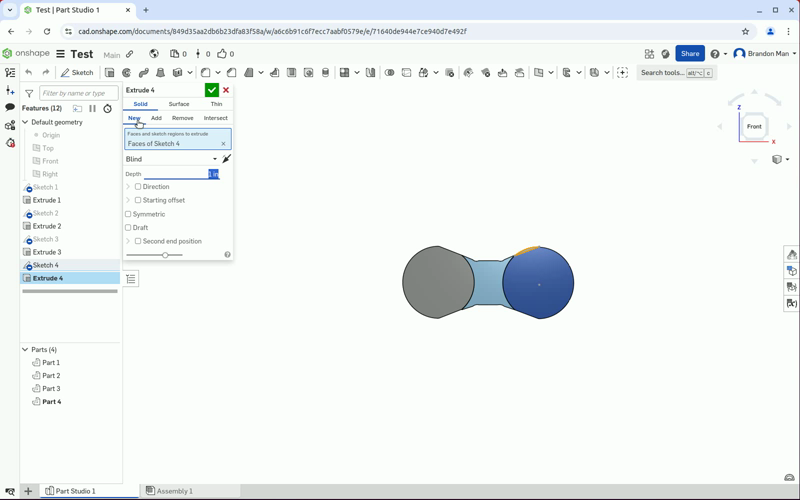
text(2.407)
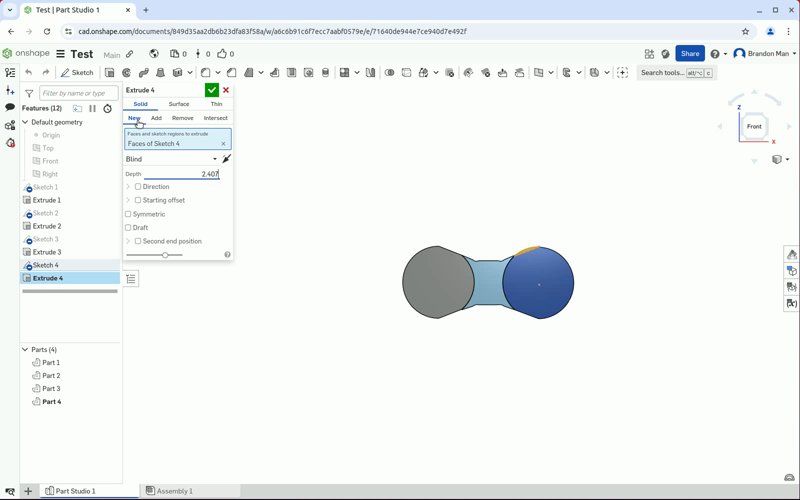
key(enter)
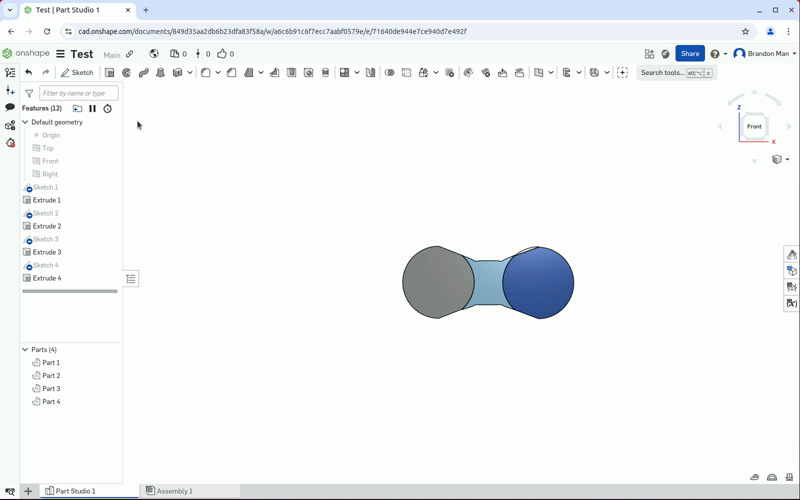
key(shift+h)
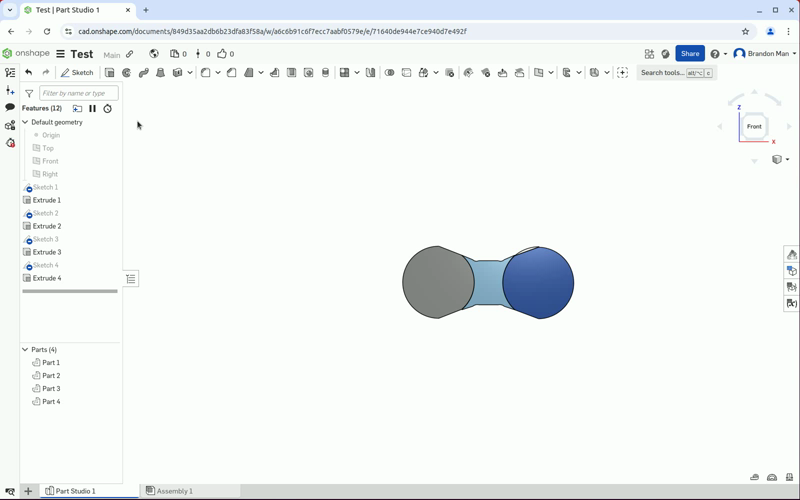
key(shift+h)
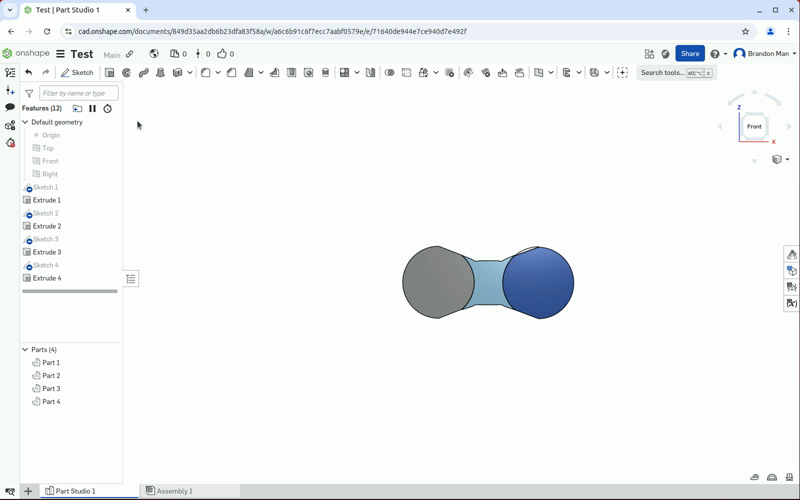
mouse_move(73, 189)
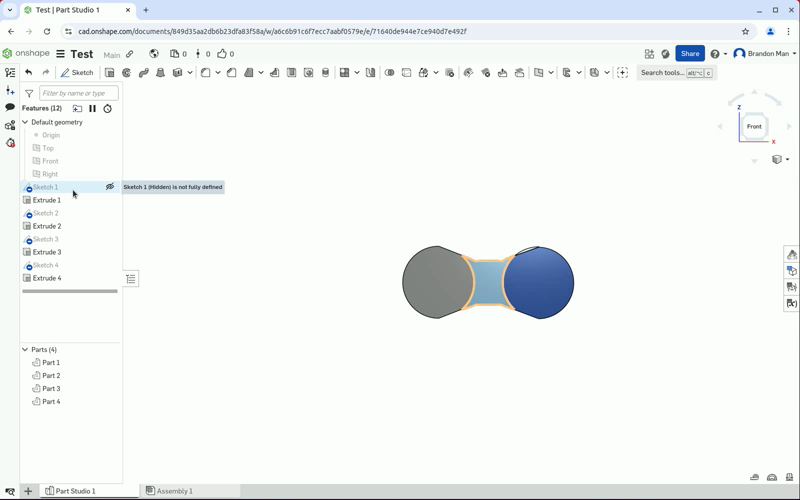
click(73, 189)
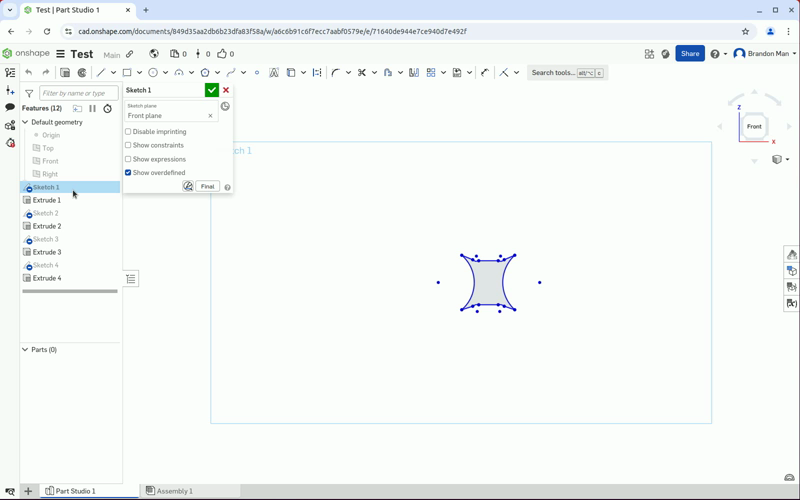
mouse_move(229, 92)
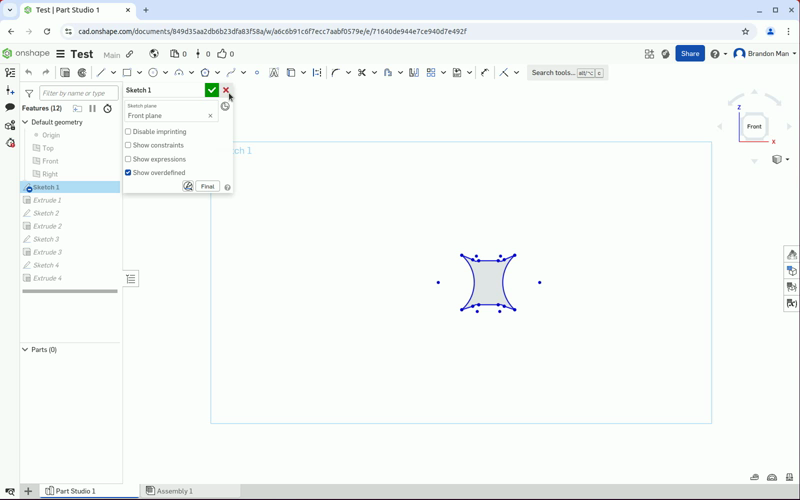
click(229, 92)
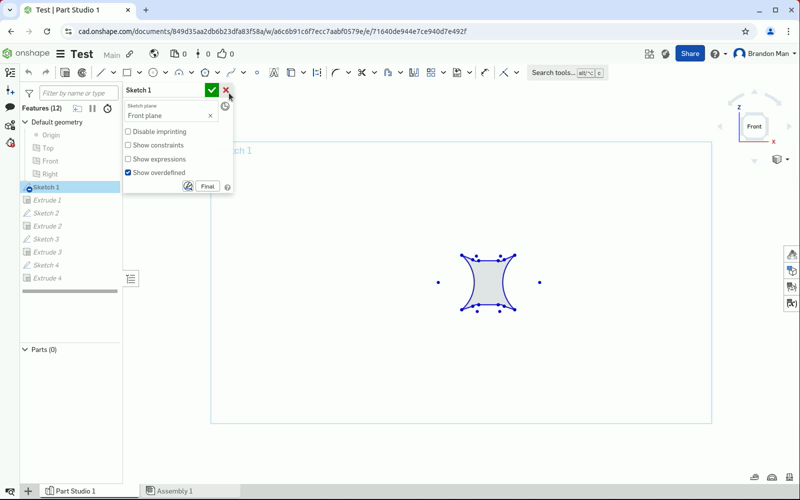
key(shift+s)
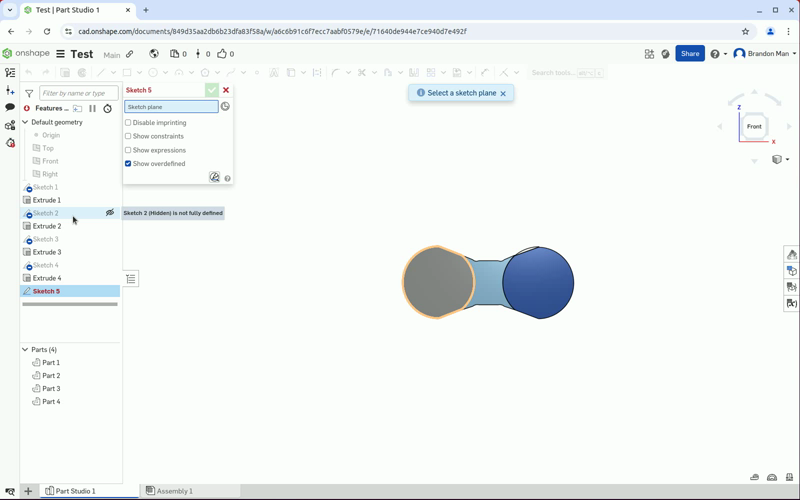
scroll(3)
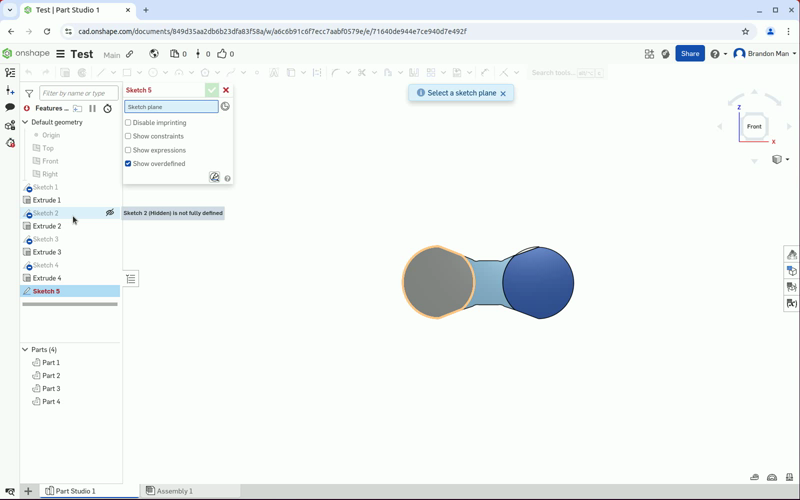
mouse_move(73, 163)
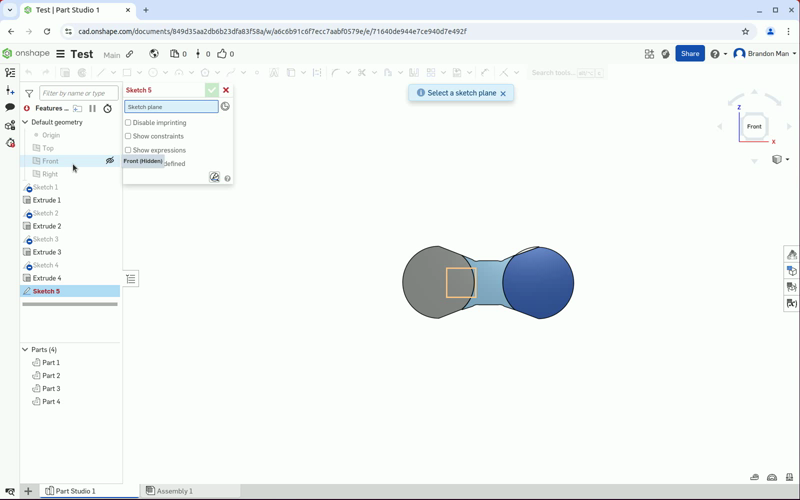
click(73, 163)
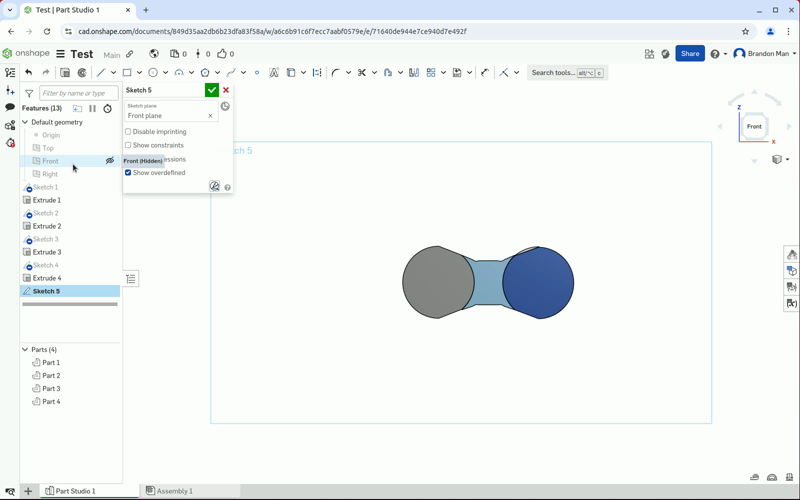
mouse_move(73, 352)
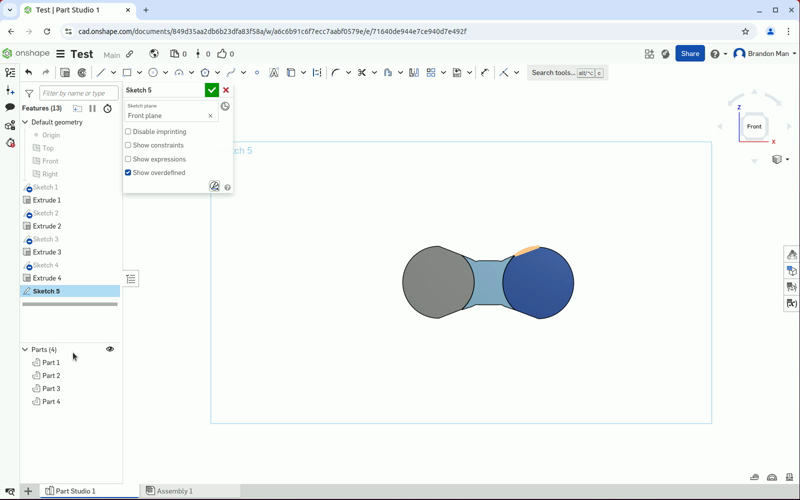
key(y)
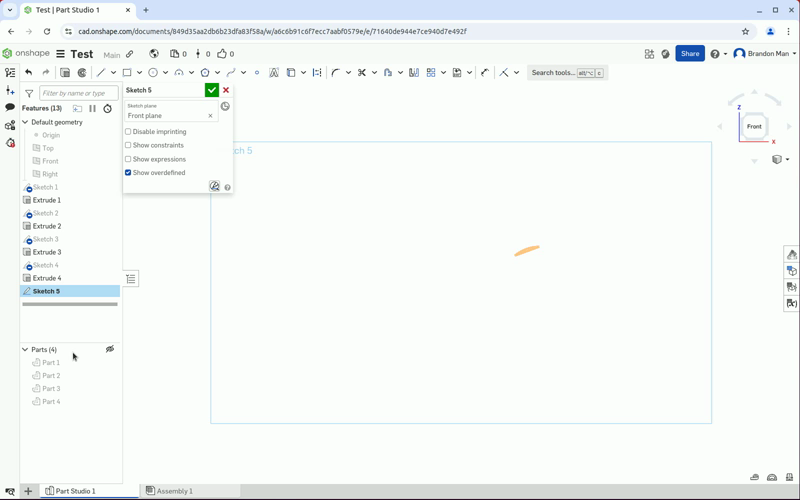
key(l)
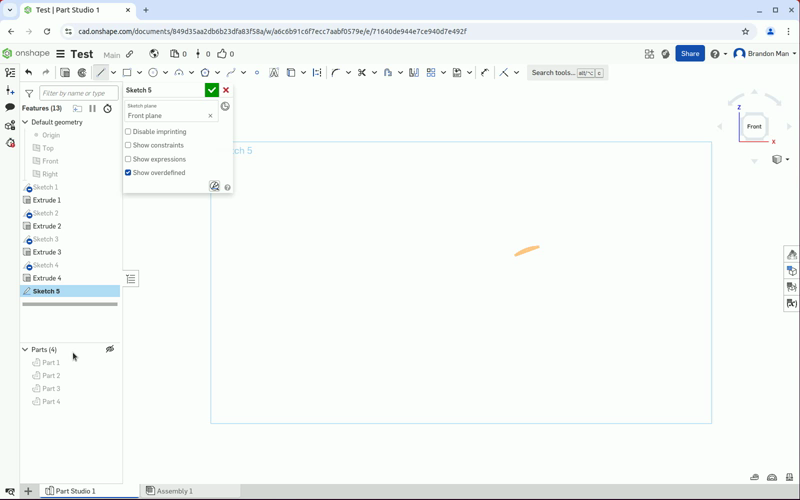
key_down(shift)
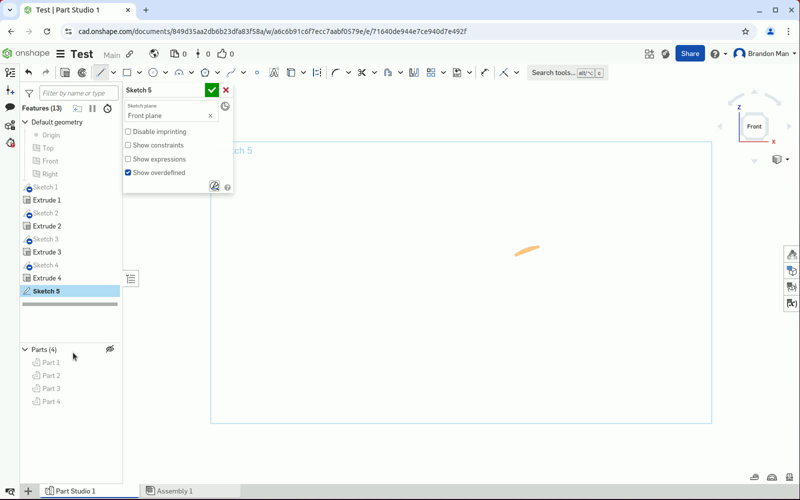
mouse_move(438, 247)
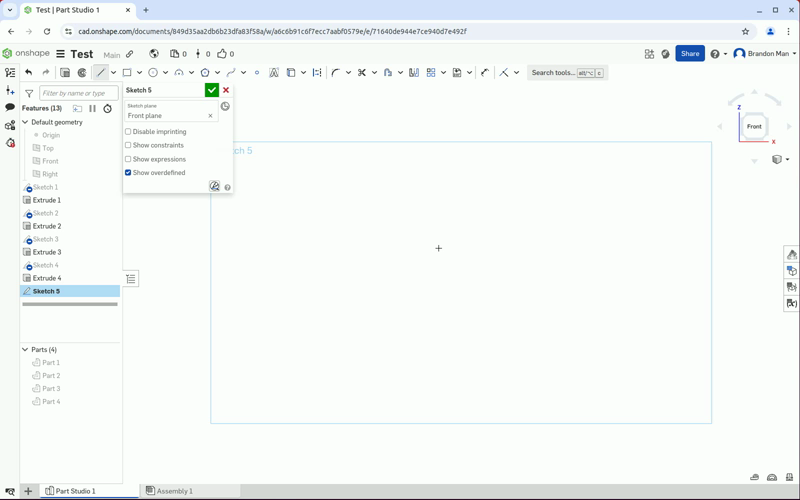
click(438, 247)
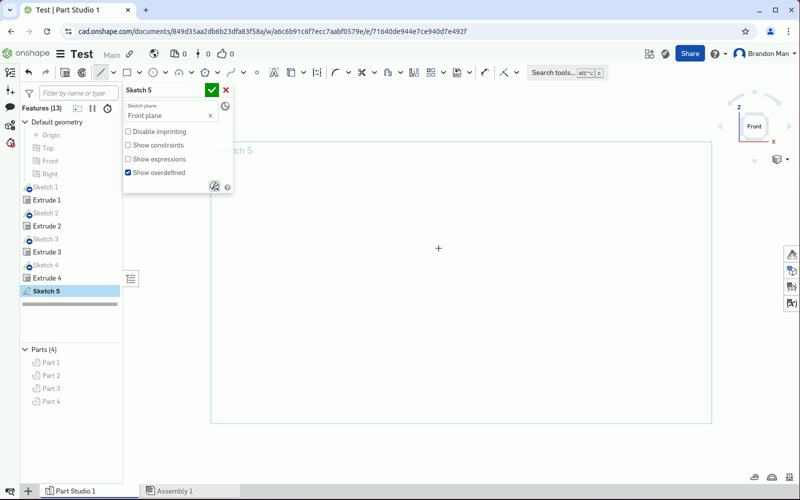
key_up(shift)
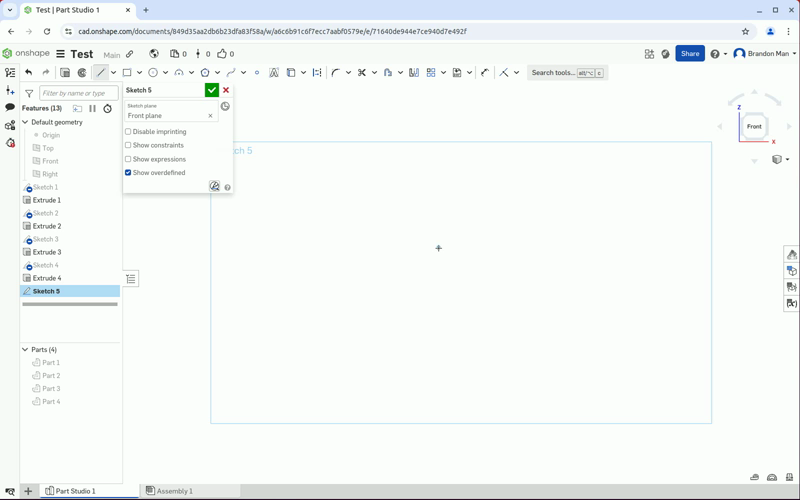
key_down(shift)
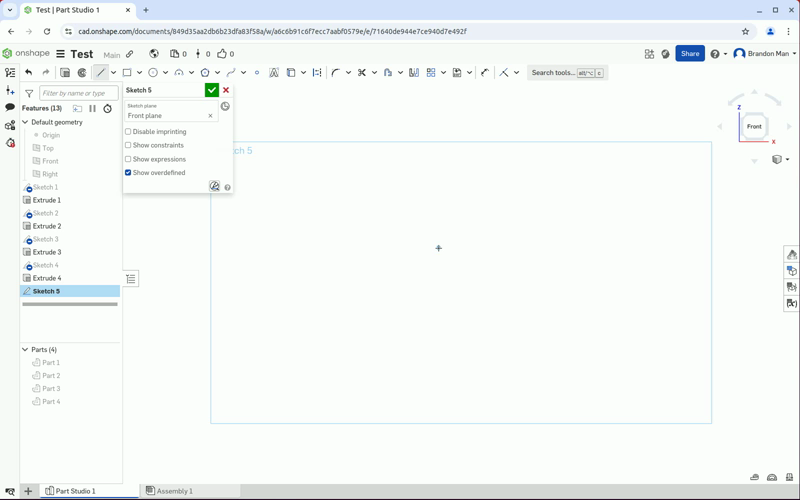
mouse_move(468, 247)
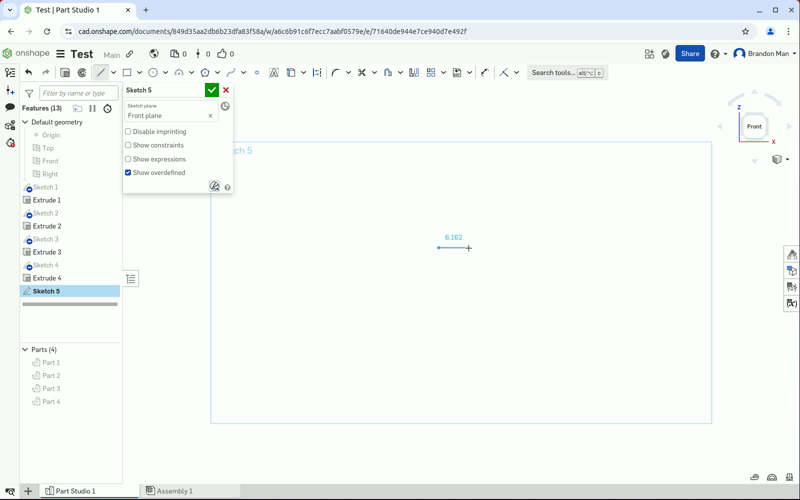
mouse_move(462, 257)
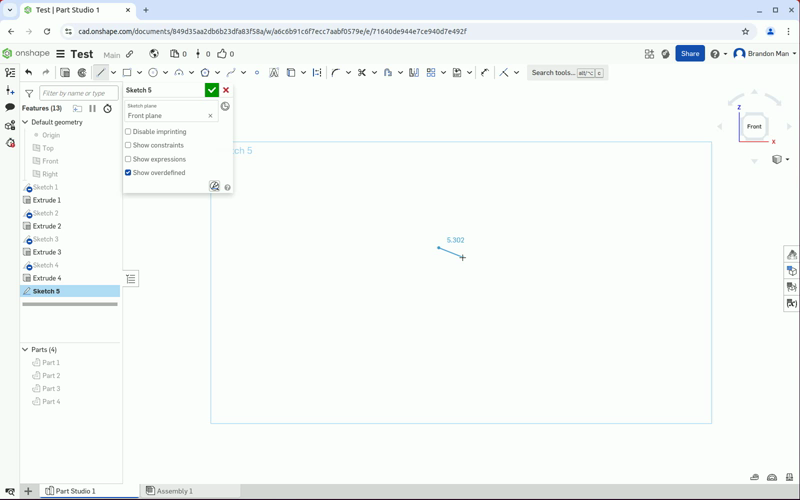
click(462, 257)
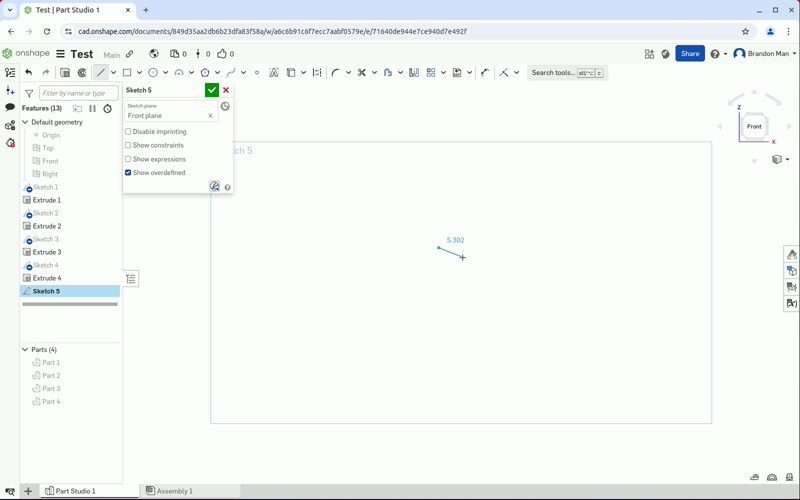
key_up(shift)
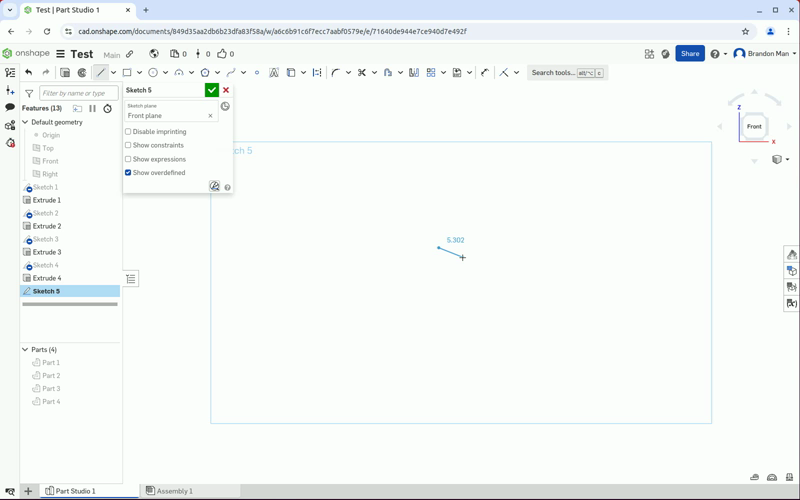
key(esc)
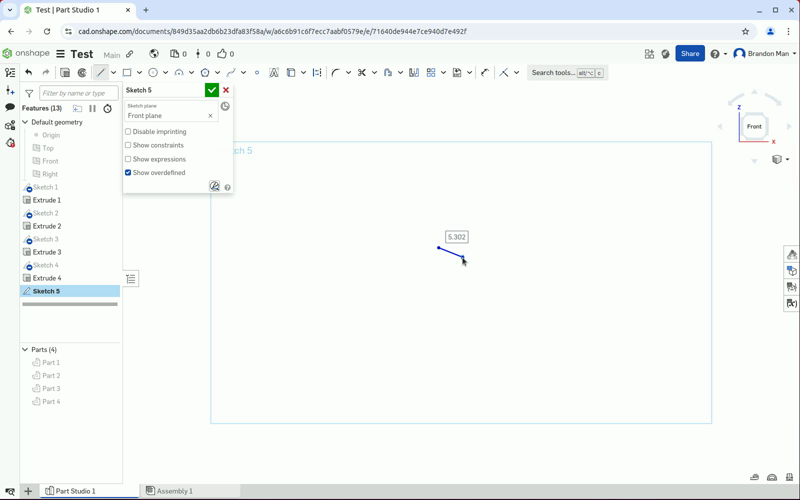
key(a)
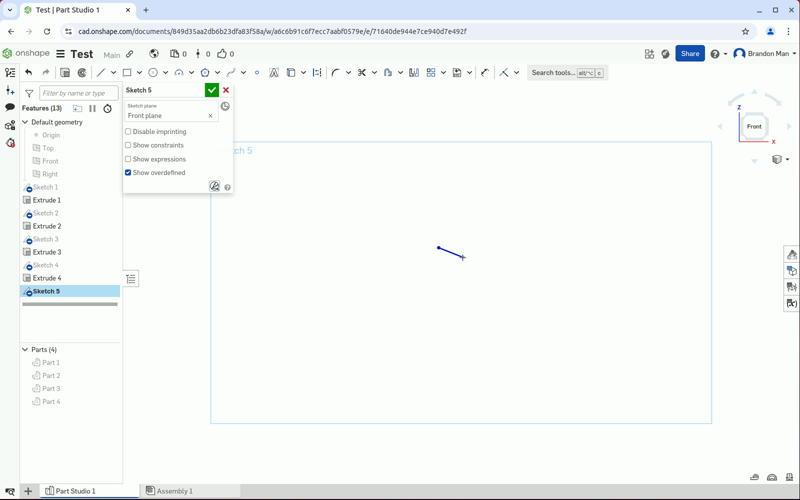
mouse_move(462, 257)
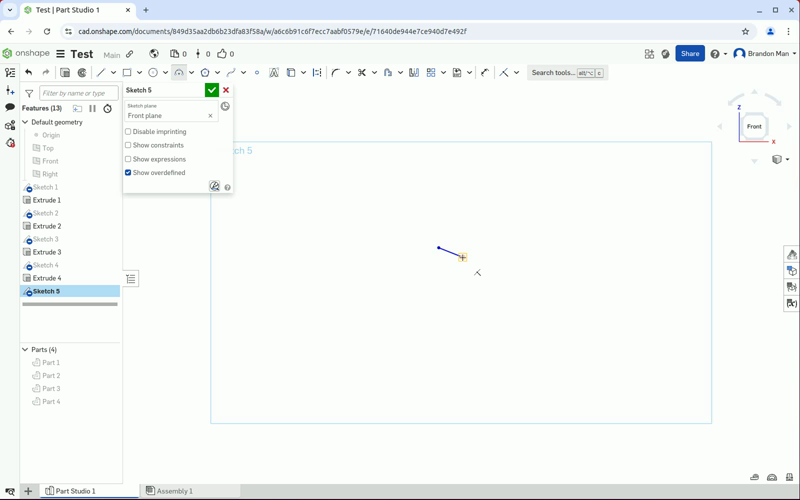
click(462, 257)
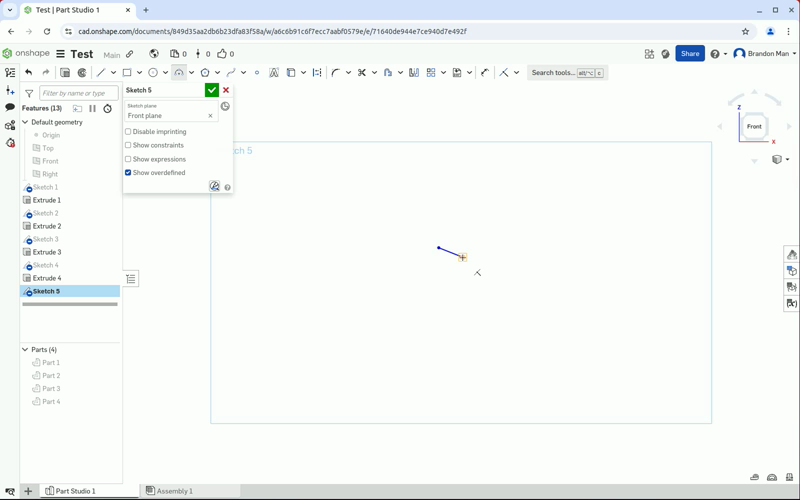
mouse_move(438, 247)
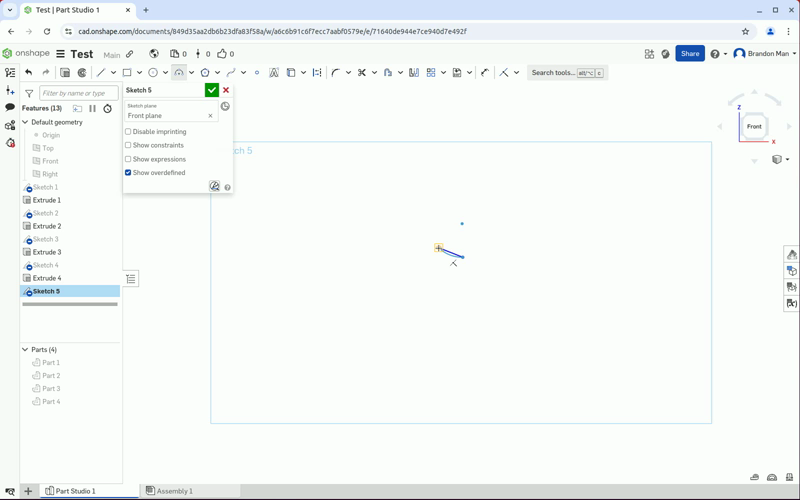
click(438, 247)
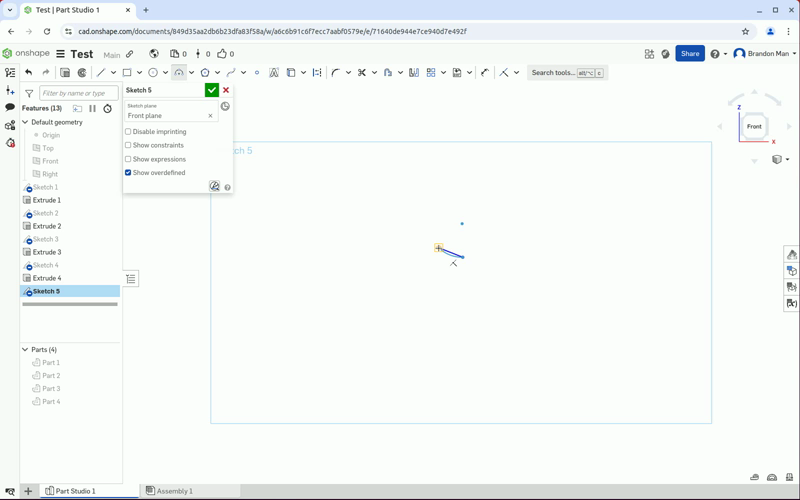
key_down(shift)
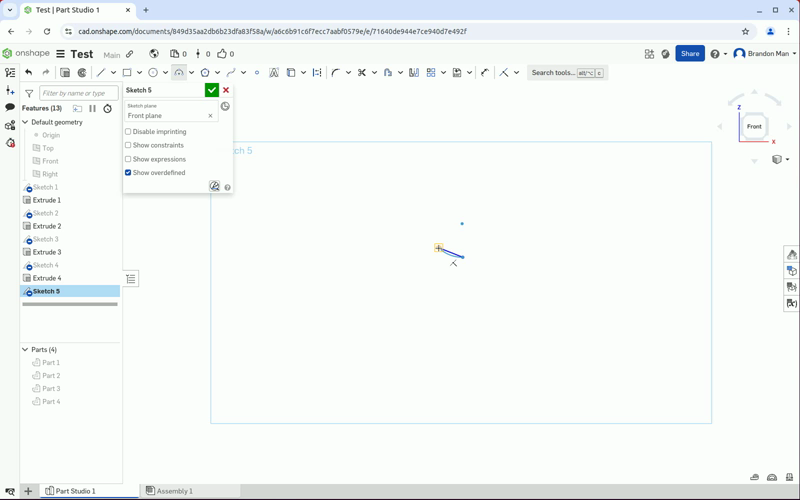
mouse_move(451, 250)
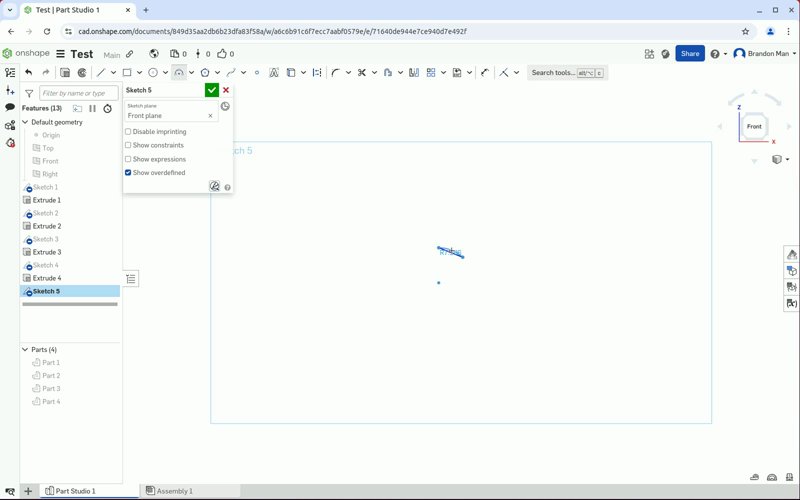
click(451, 250)
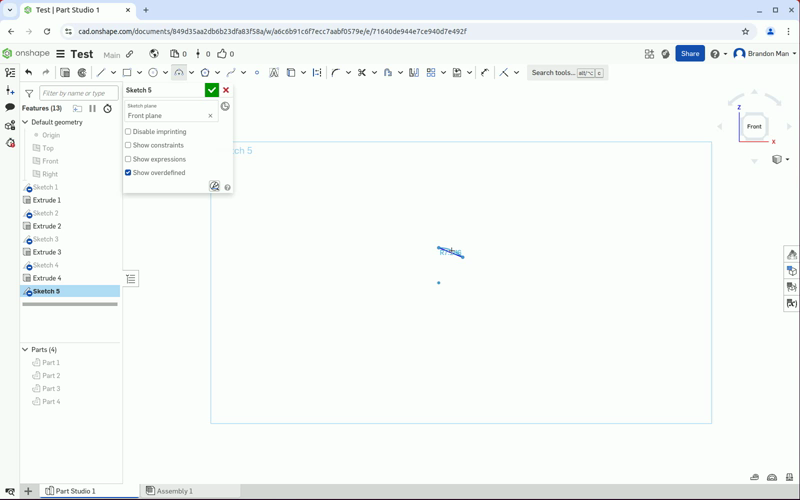
key_up(shift)
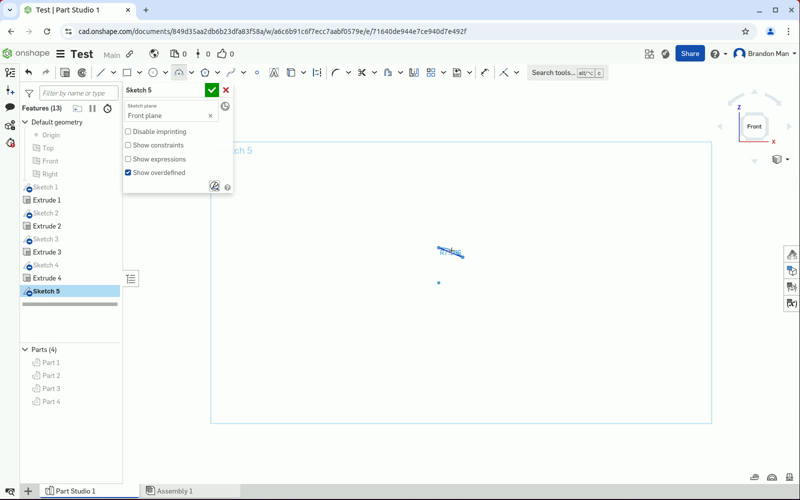
key(esc)
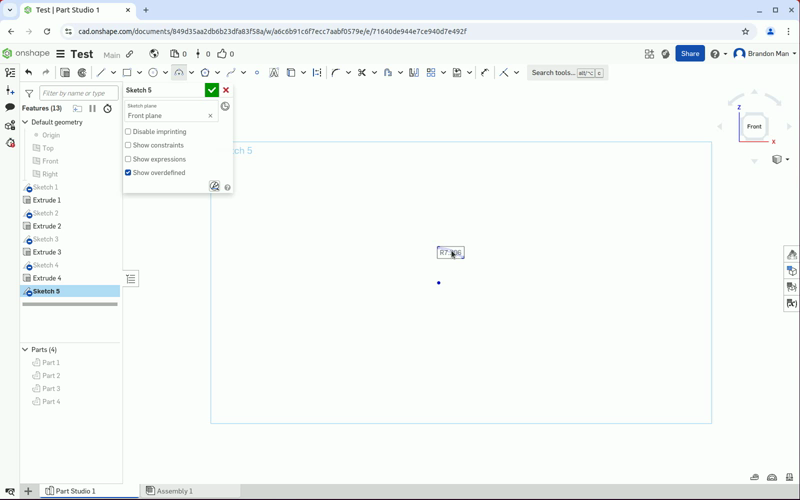
mouse_move(456, 253)
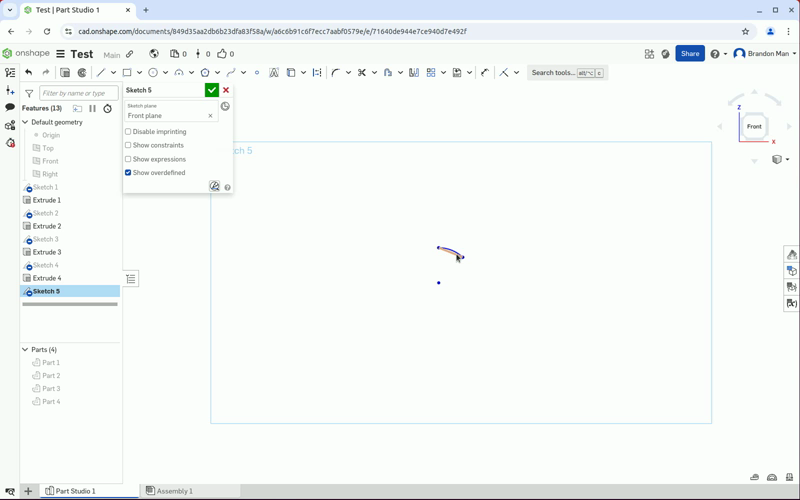
scroll(6)
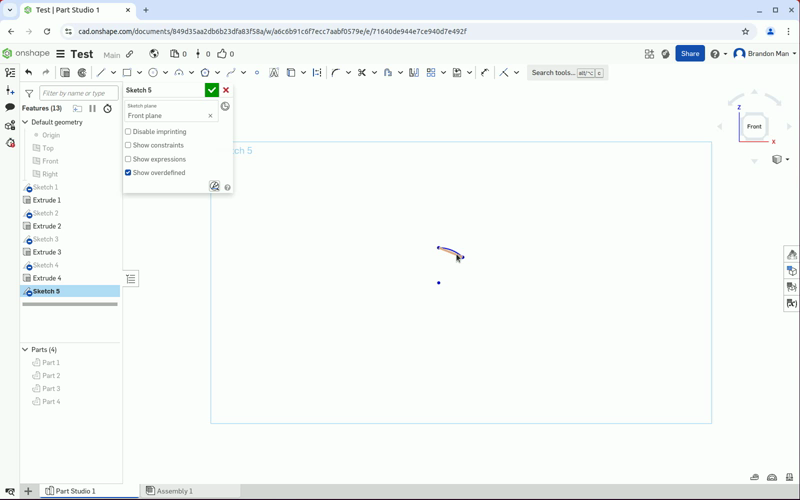
scroll(6)
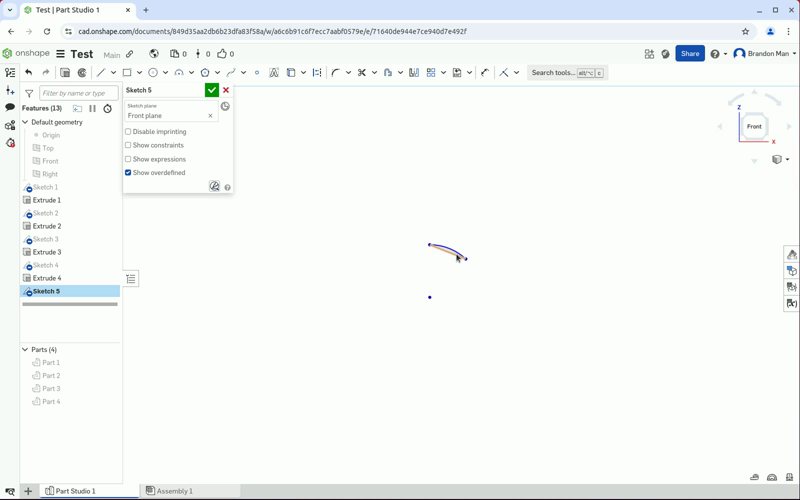
scroll(6)
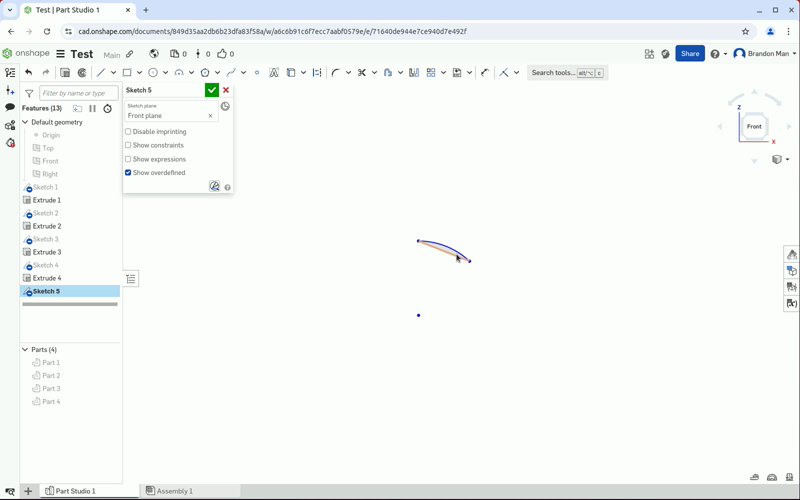
scroll(6)
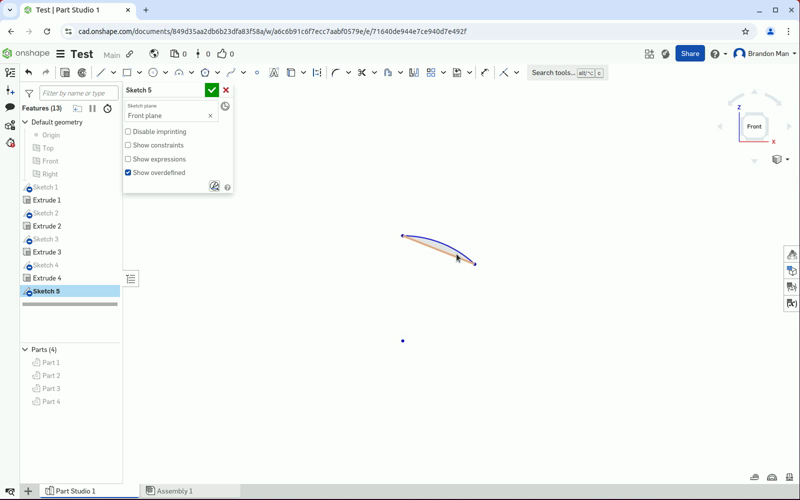
scroll(6)
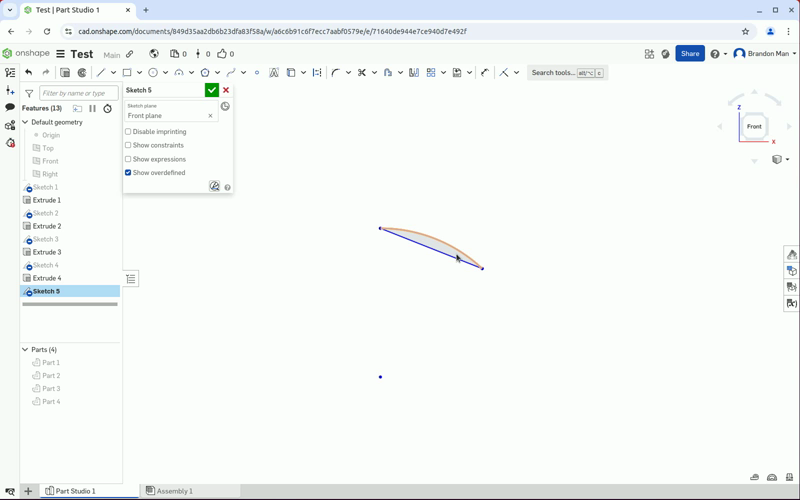
scroll(6)
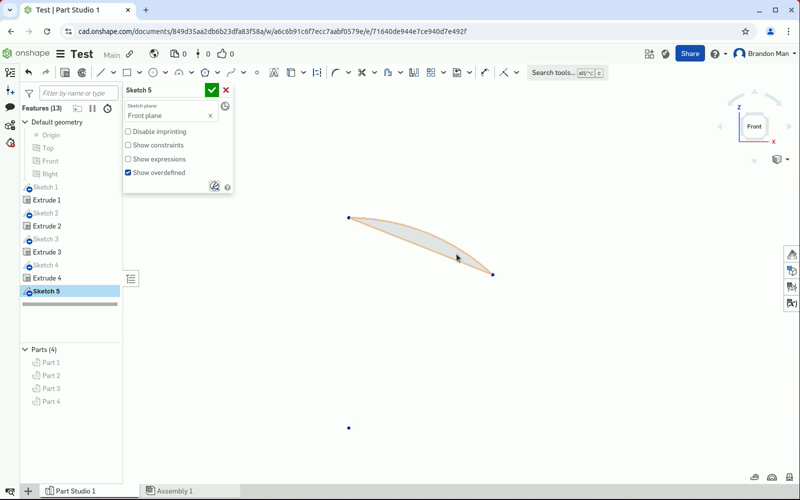
scroll(6)
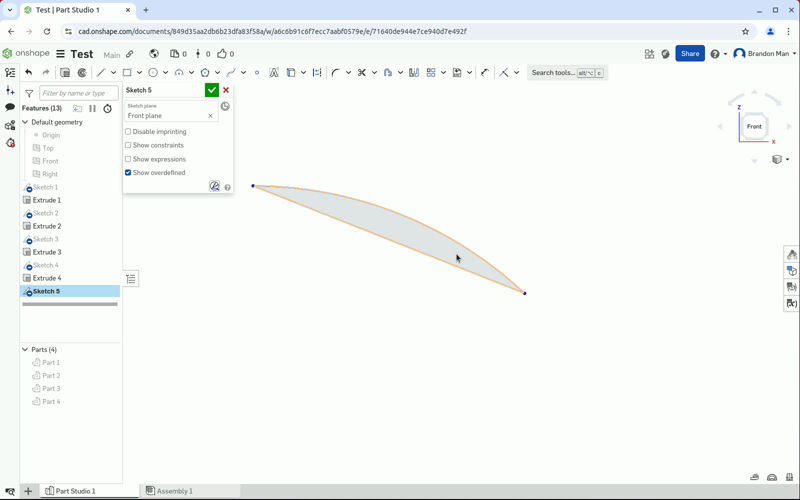
click(456, 253)
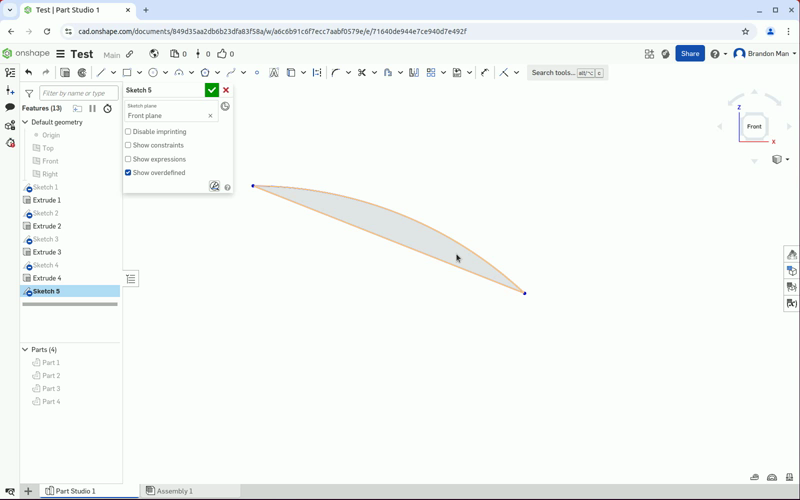
scroll(-6)
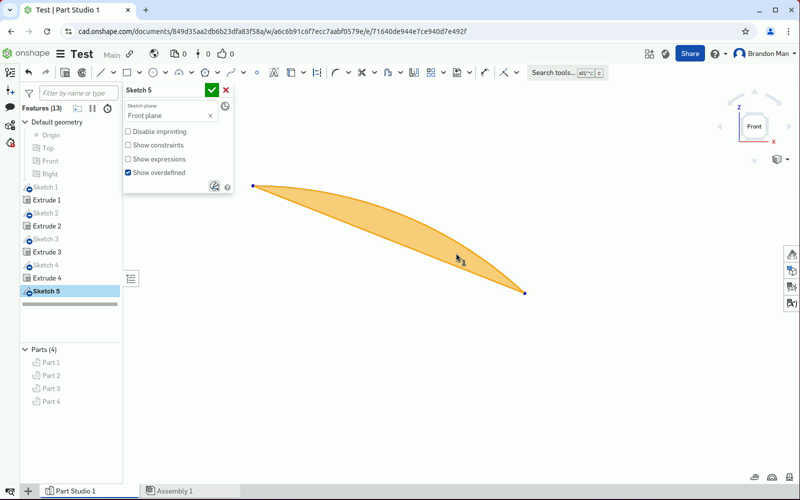
scroll(-6)
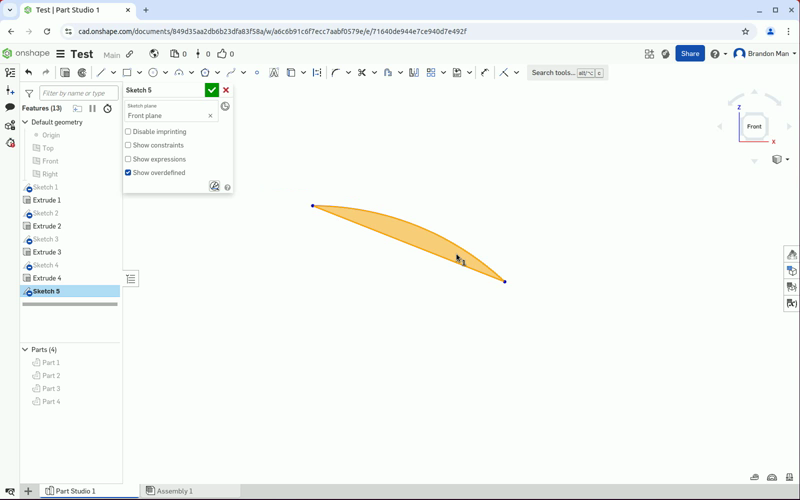
scroll(-6)
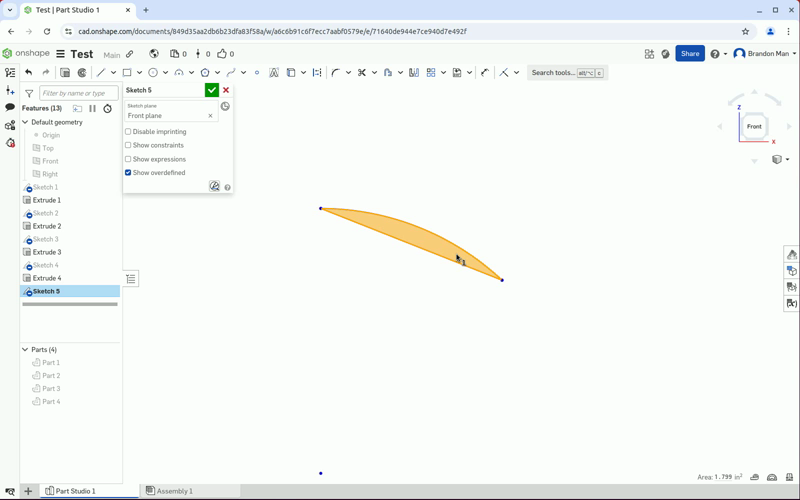
scroll(-6)
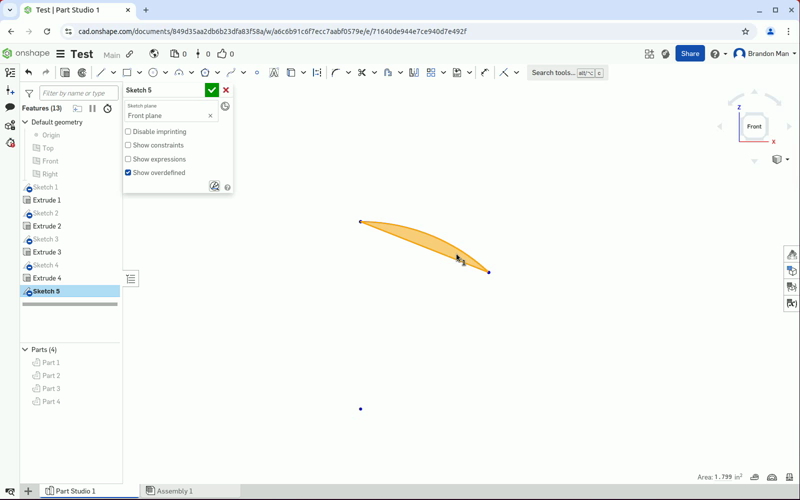
scroll(-6)
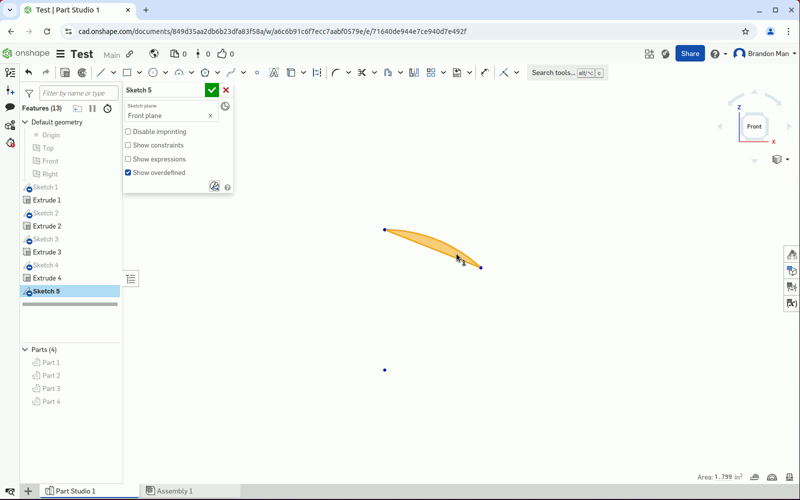
scroll(-6)
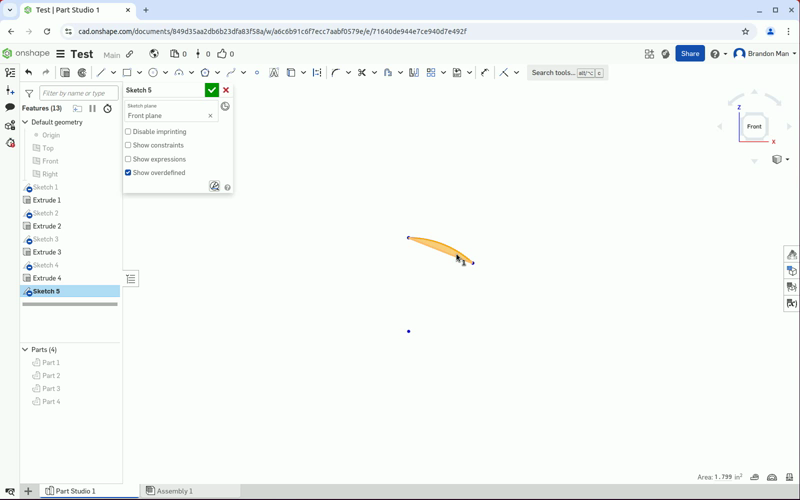
scroll(-6)
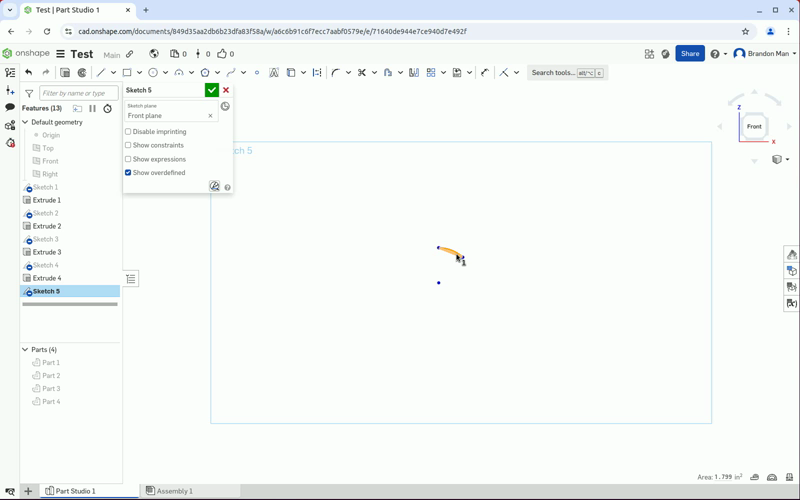
mouse_move(73, 352)
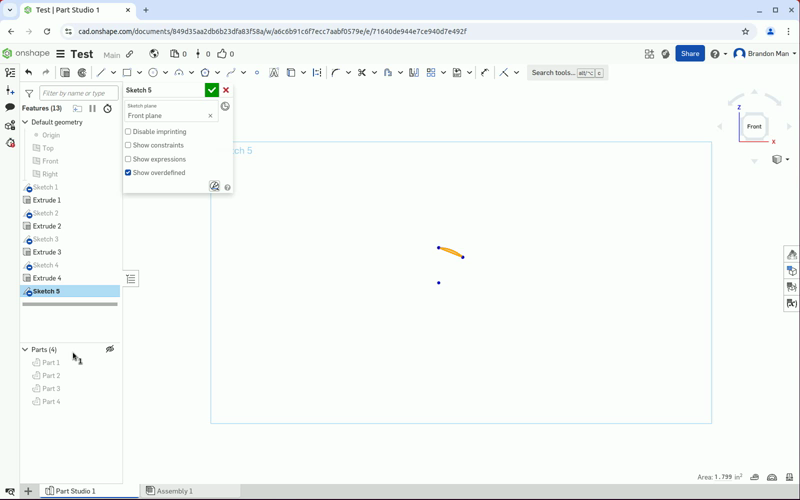
key(shift+y)
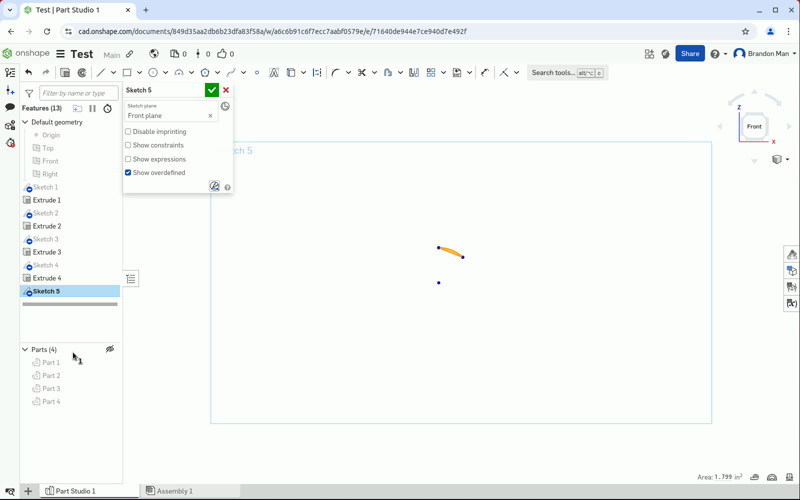
key(shift+e)
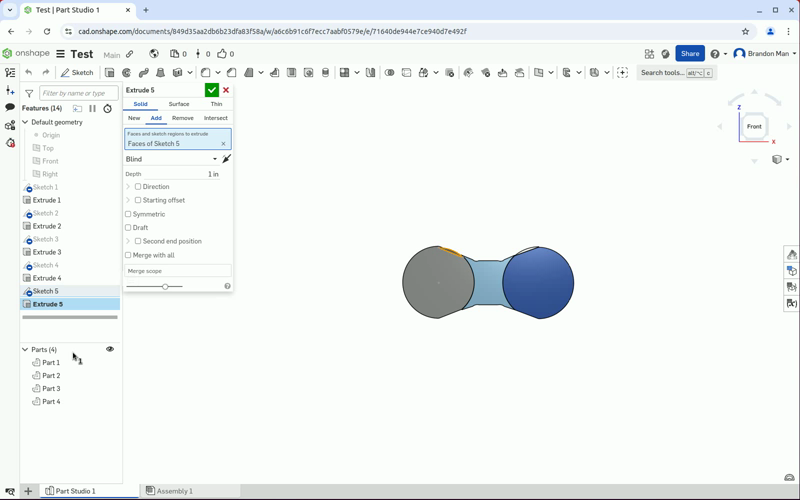
mouse_move(143, 106)
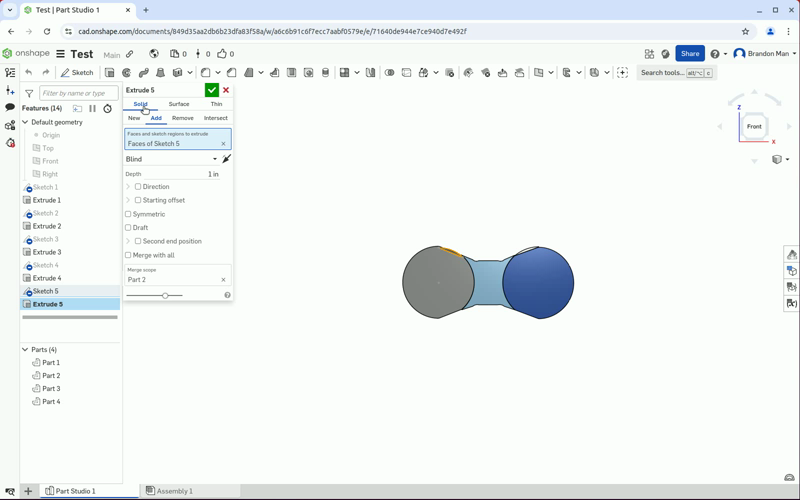
click(143, 106)
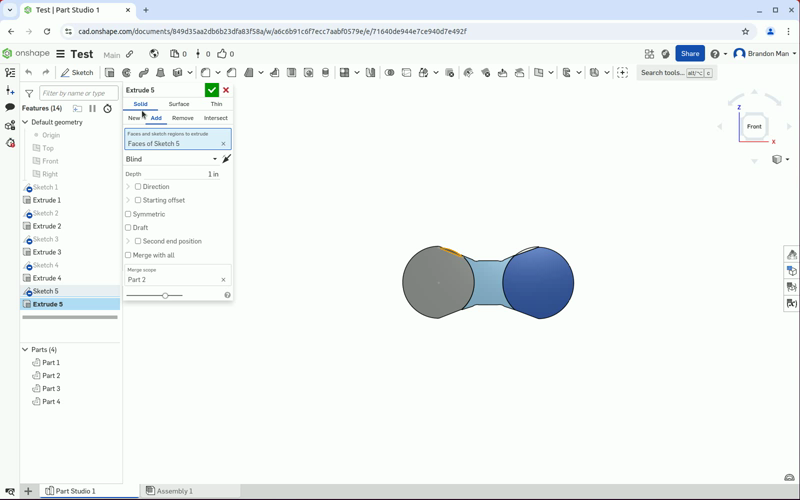
mouse_move(137, 120)
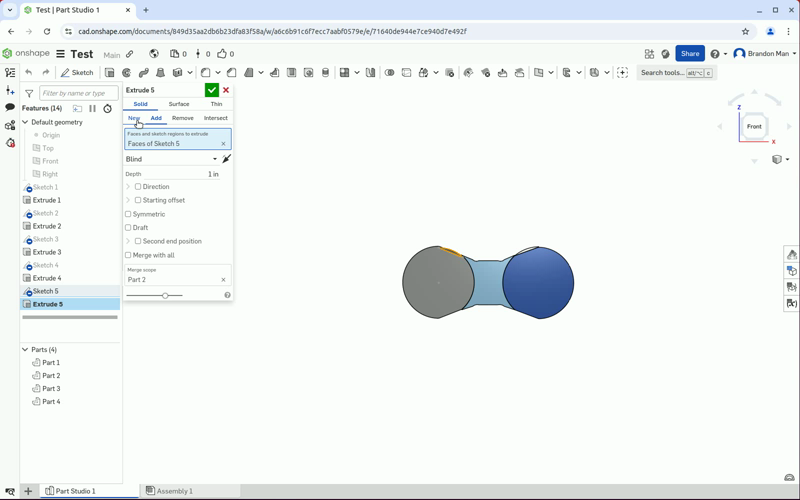
click(137, 120)
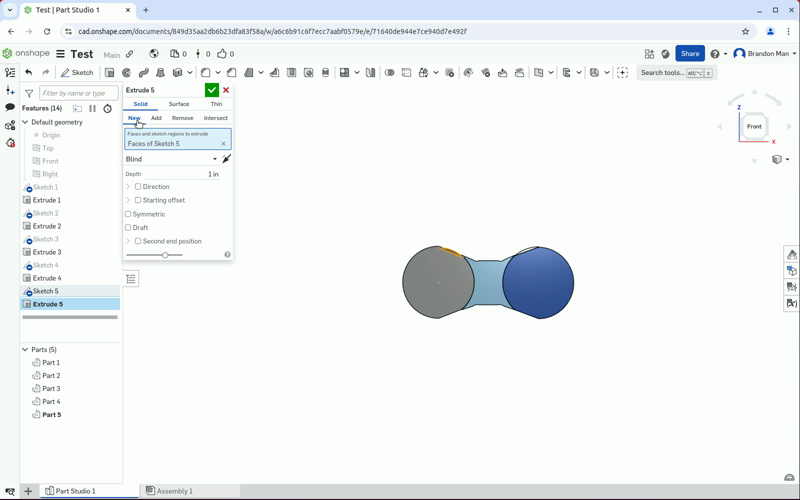
key(tab, 4)
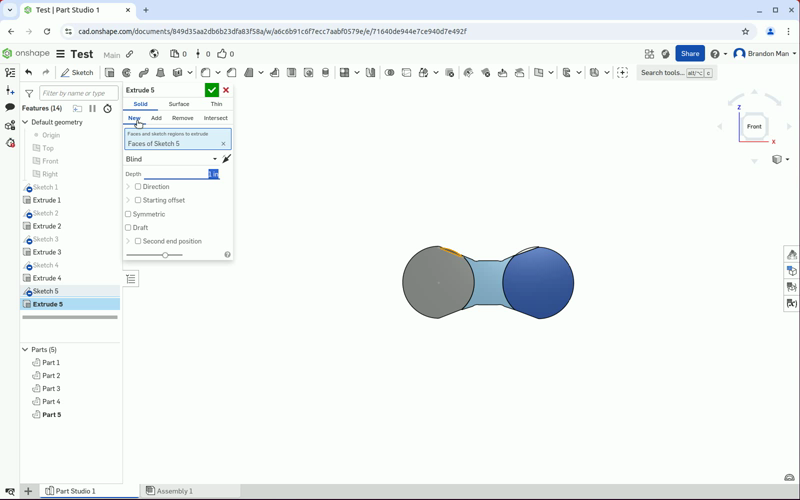
text(2.407)
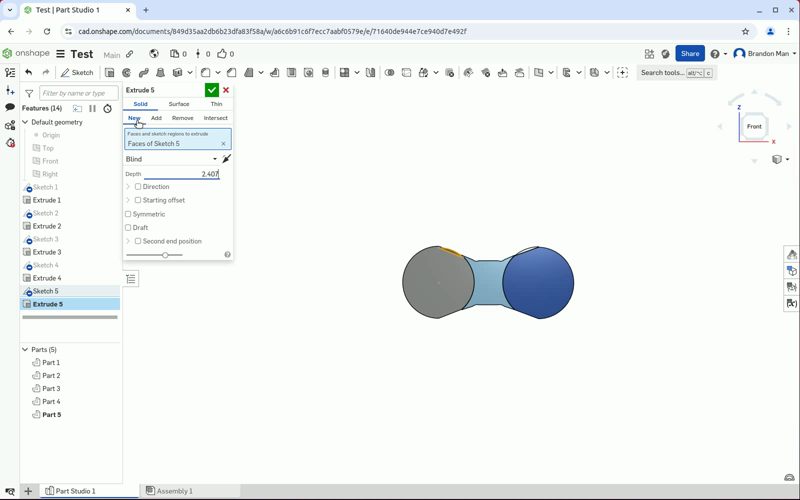
key(enter)
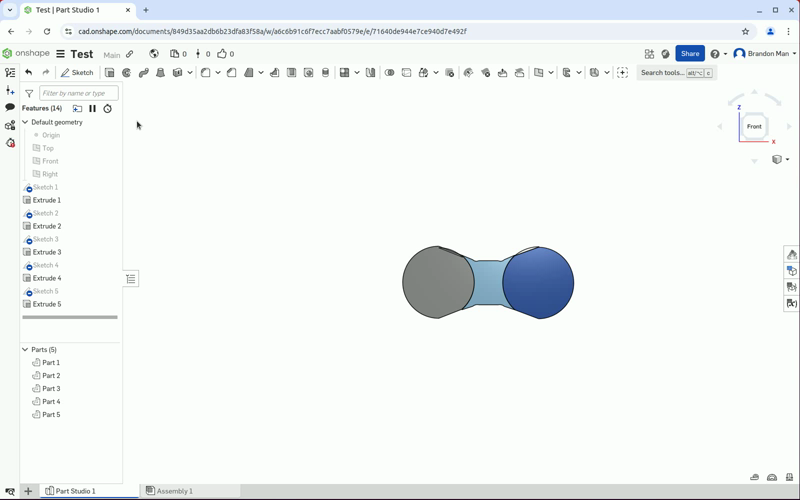
key(shift+h)
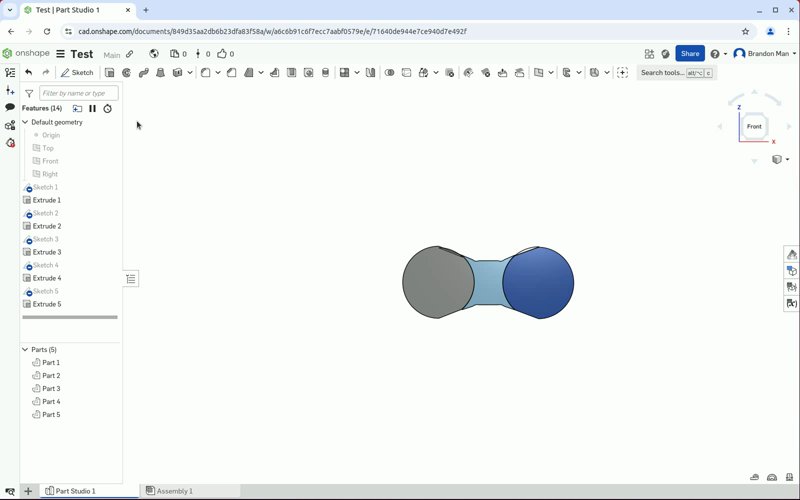
key(shift+h)
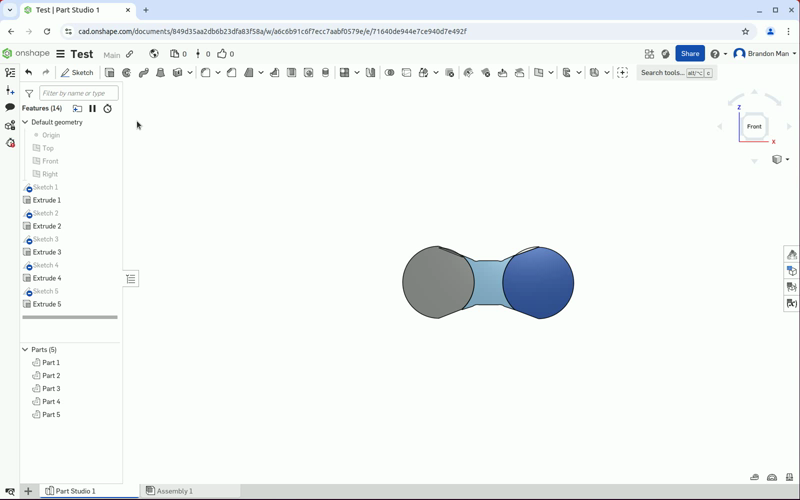
mouse_move(73, 189)
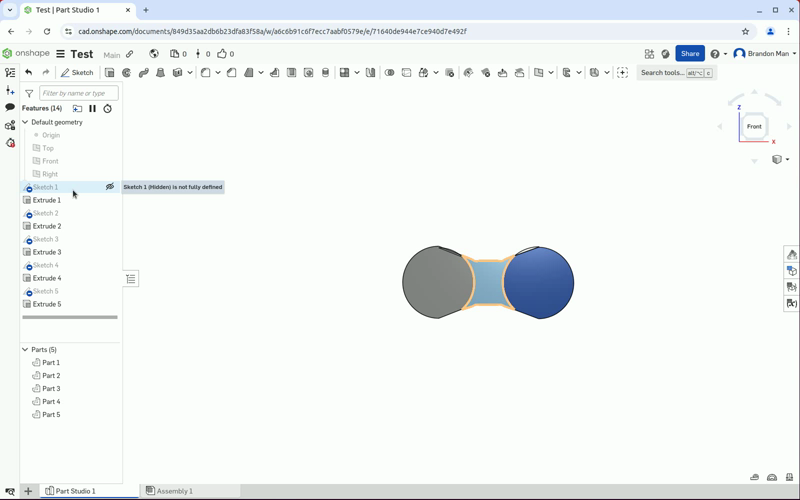
click(73, 189)
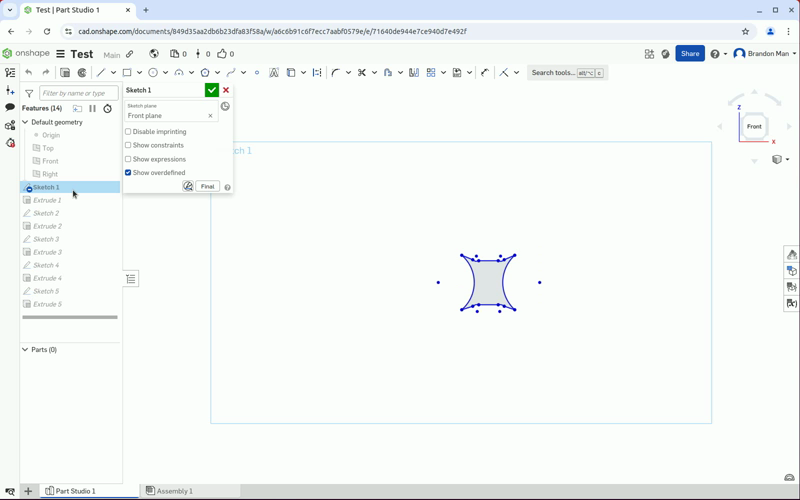
mouse_move(229, 92)
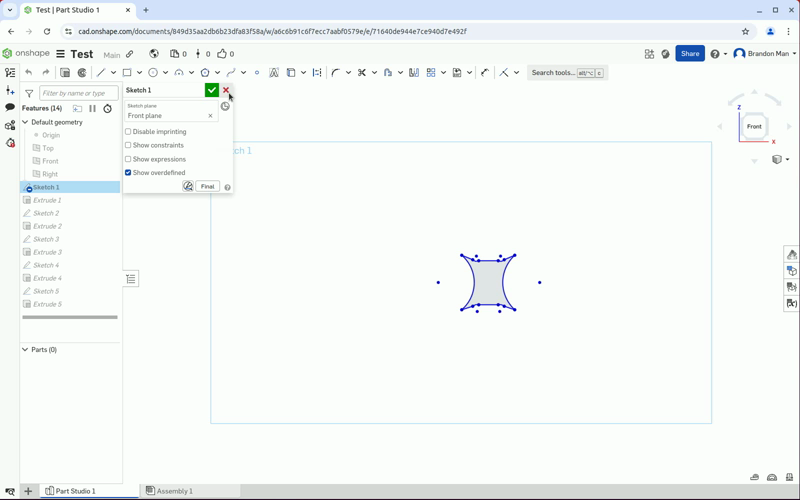
click(229, 92)
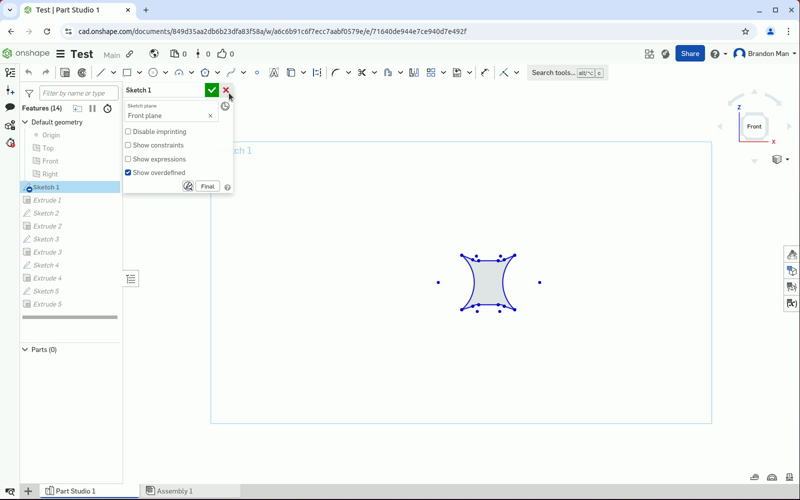
key(shift+s)
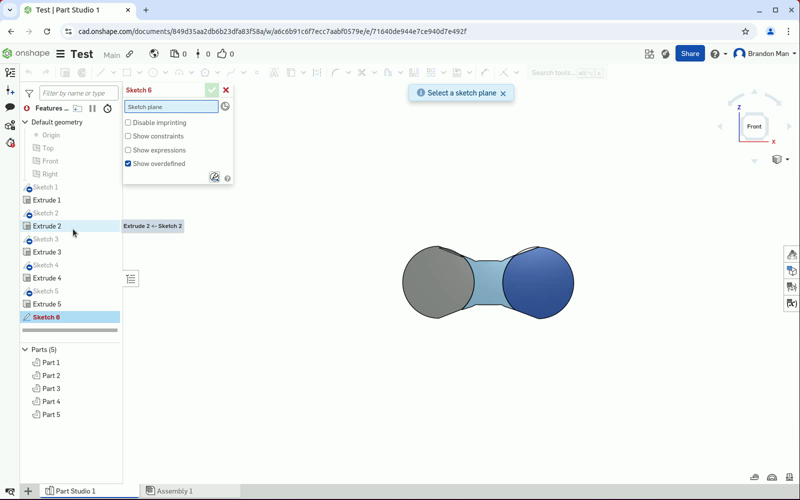
scroll(3)
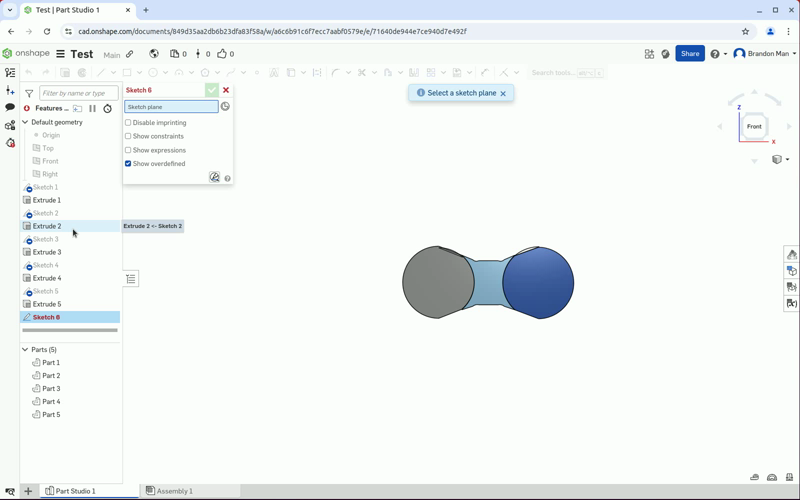
mouse_move(73, 163)
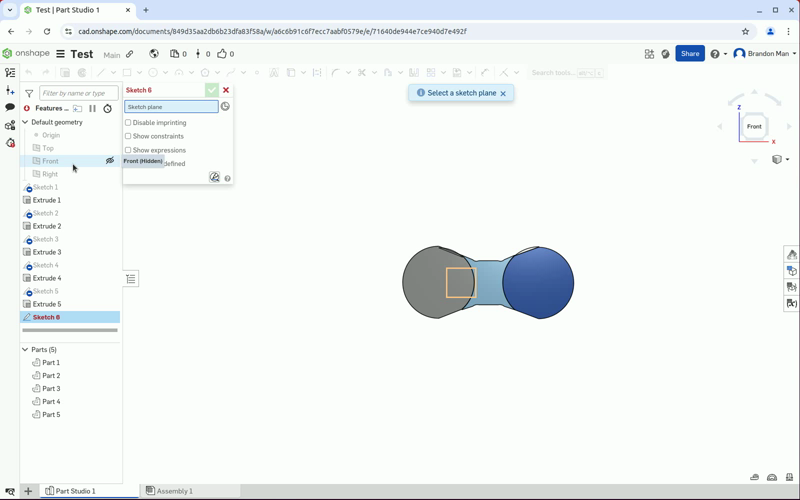
click(73, 163)
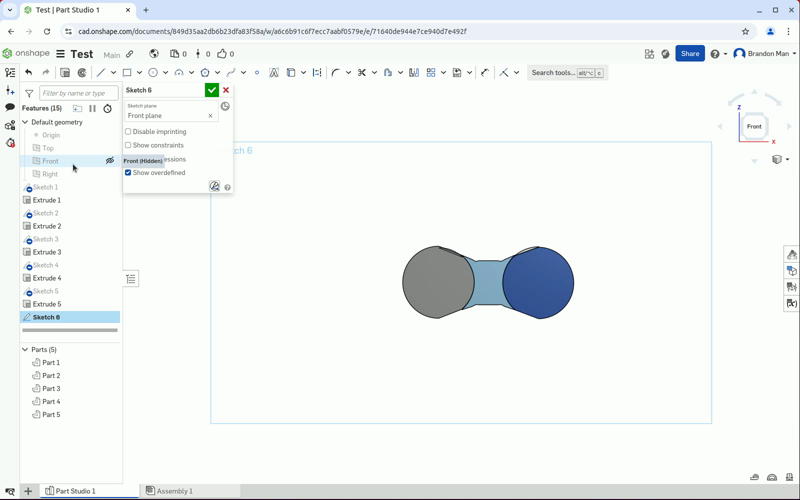
mouse_move(73, 352)
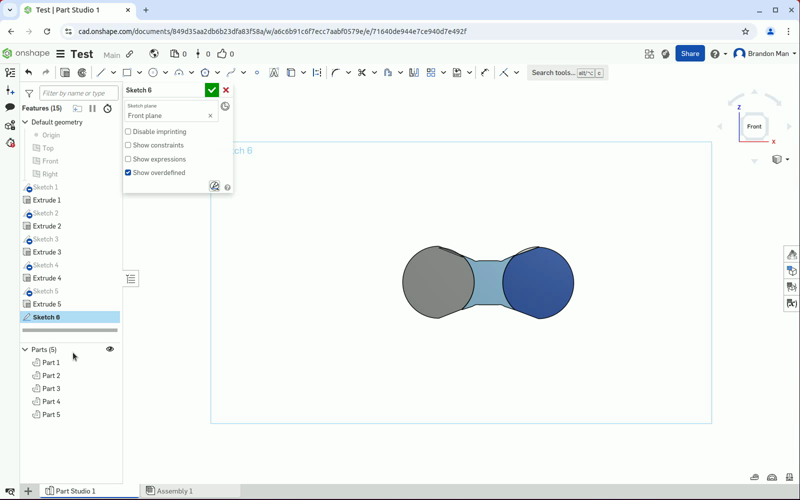
key(y)
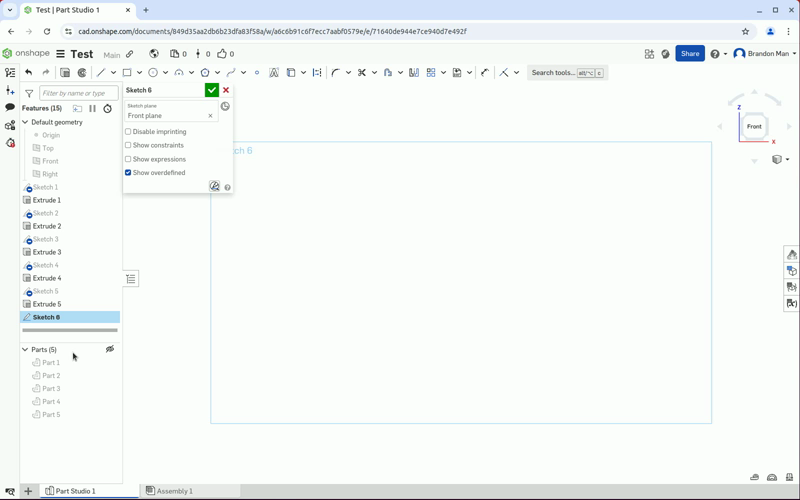
key(a)
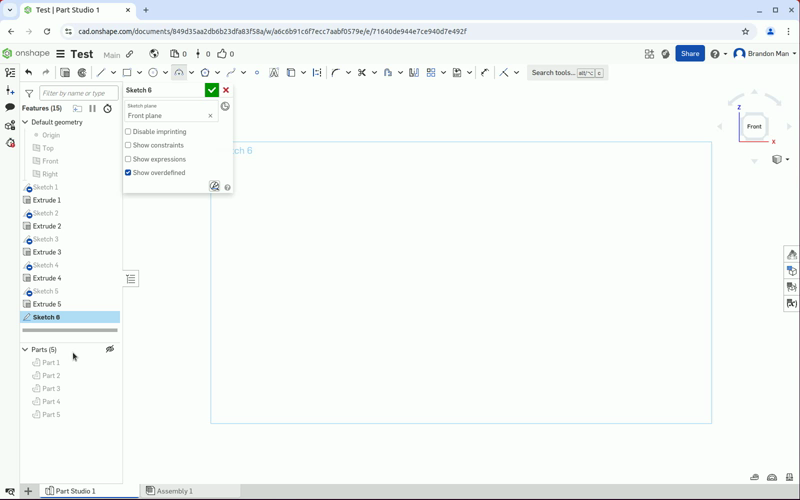
key_down(shift)
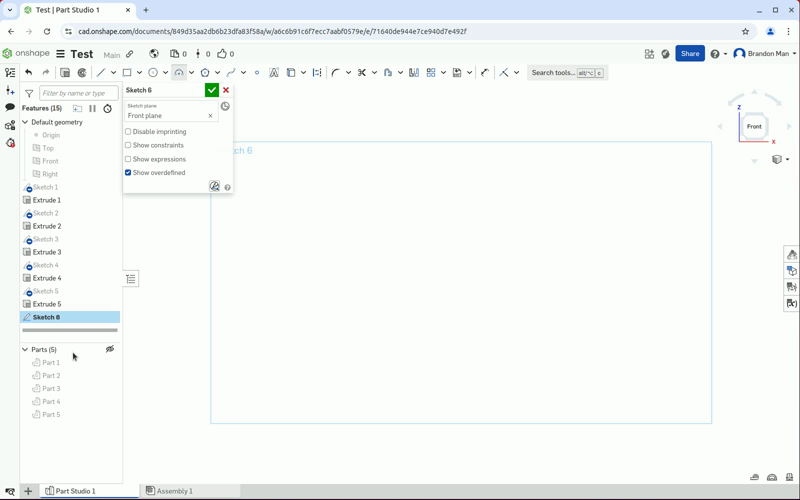
mouse_move(438, 318)
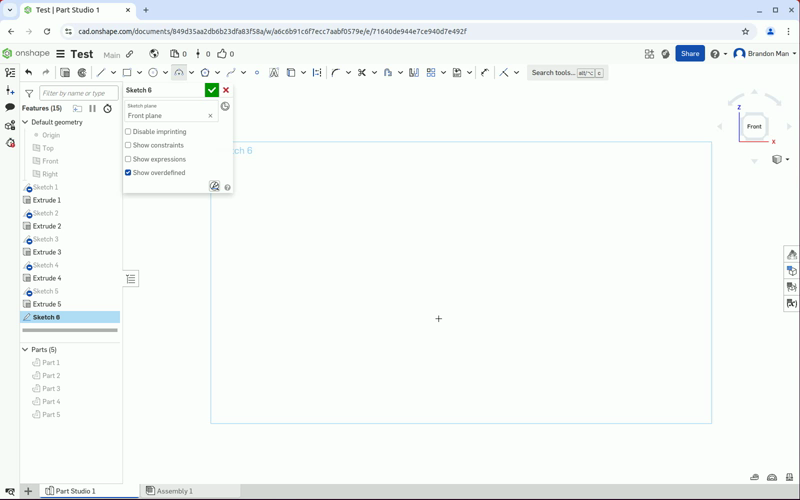
click(438, 318)
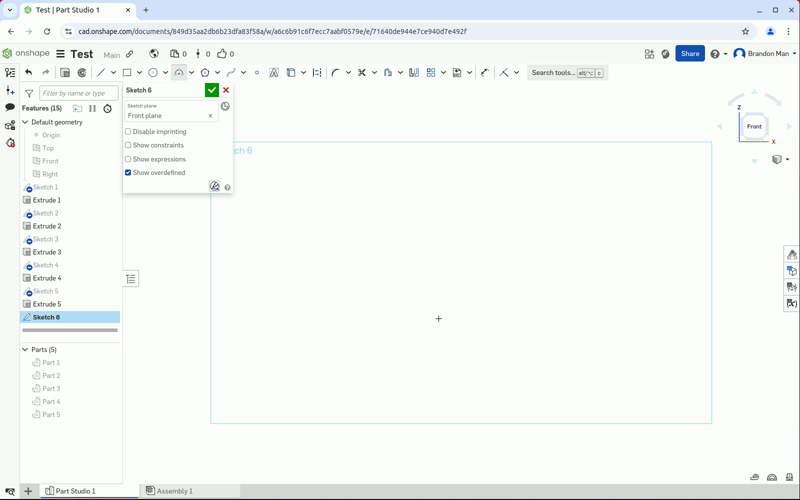
key_up(shift)
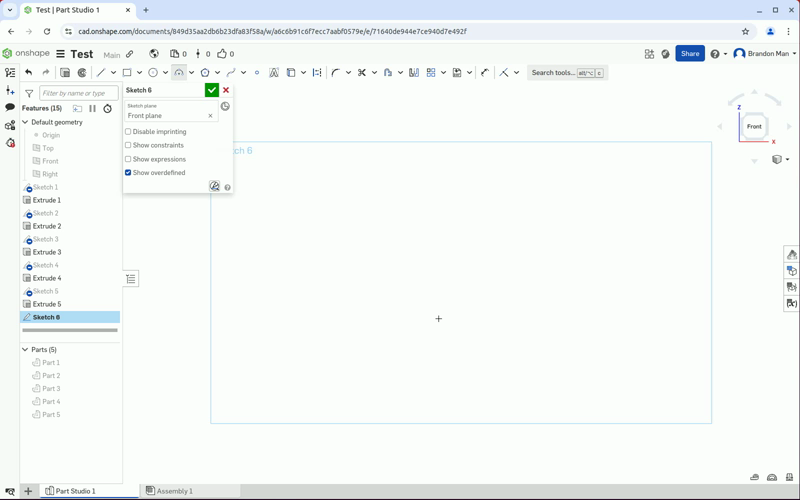
key_down(shift)
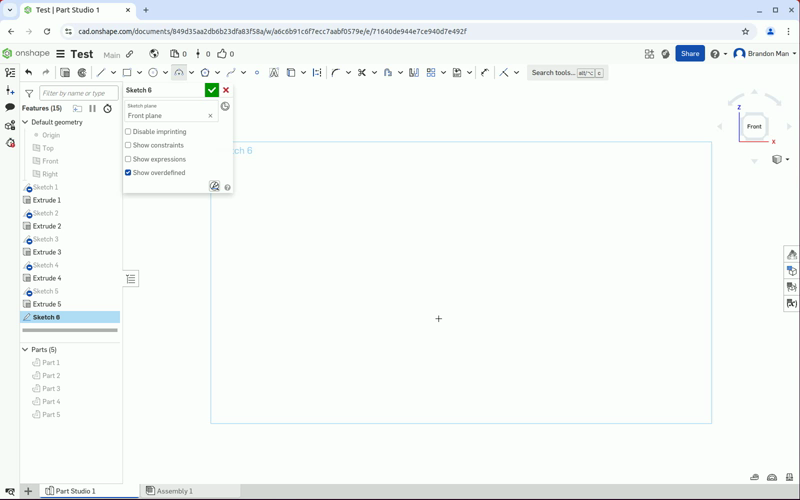
mouse_move(462, 308)
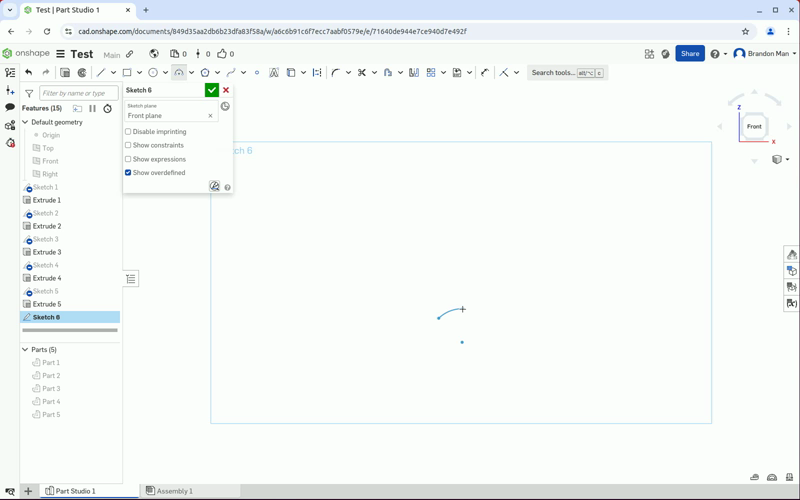
click(462, 308)
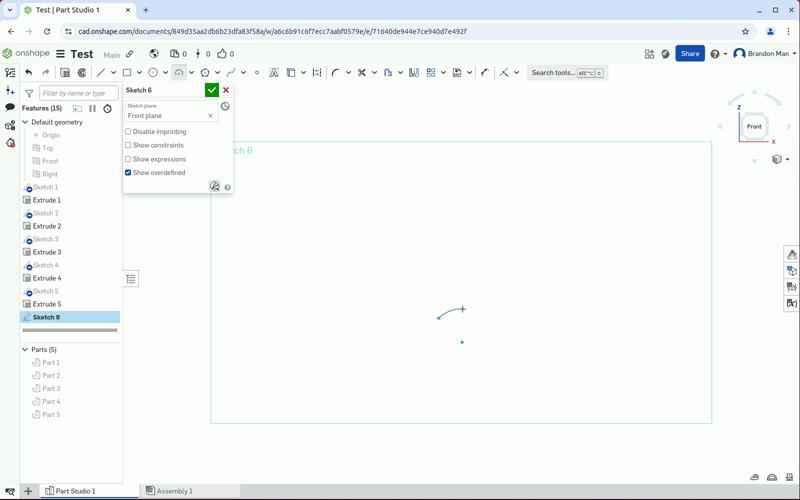
mouse_move(451, 315)
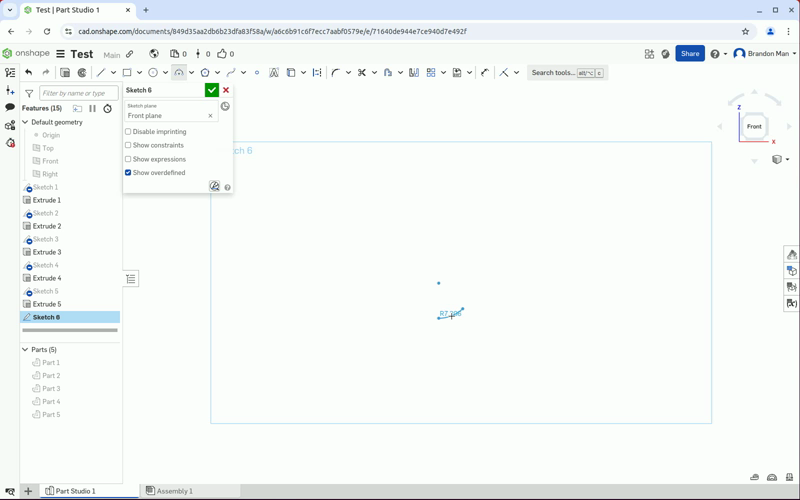
click(451, 315)
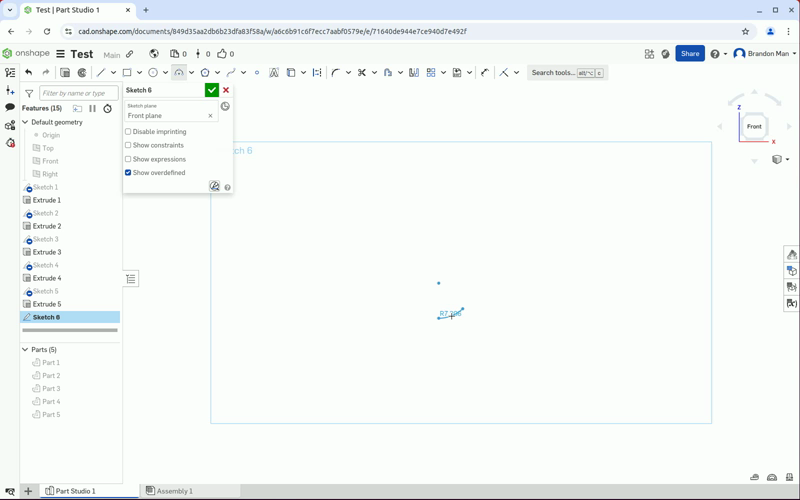
key_up(shift)
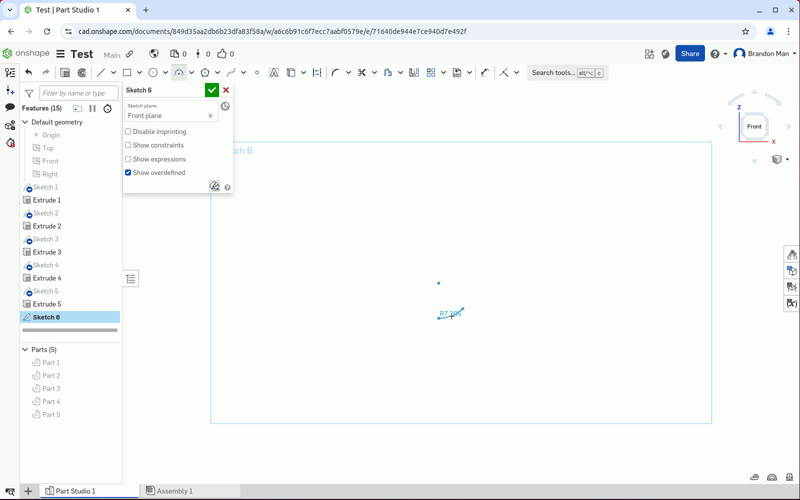
key(esc)
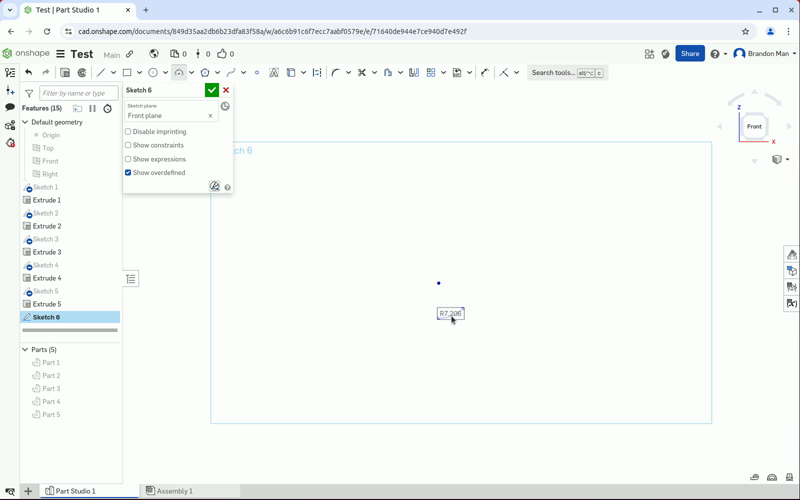
key(l)
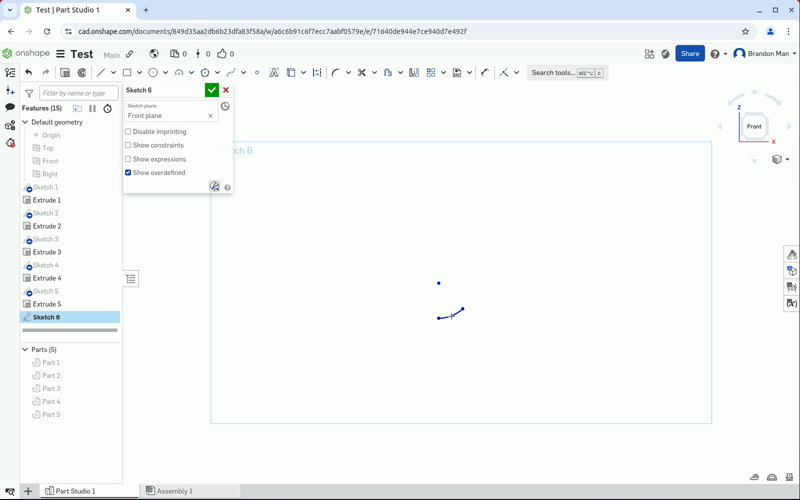
mouse_move(462, 308)
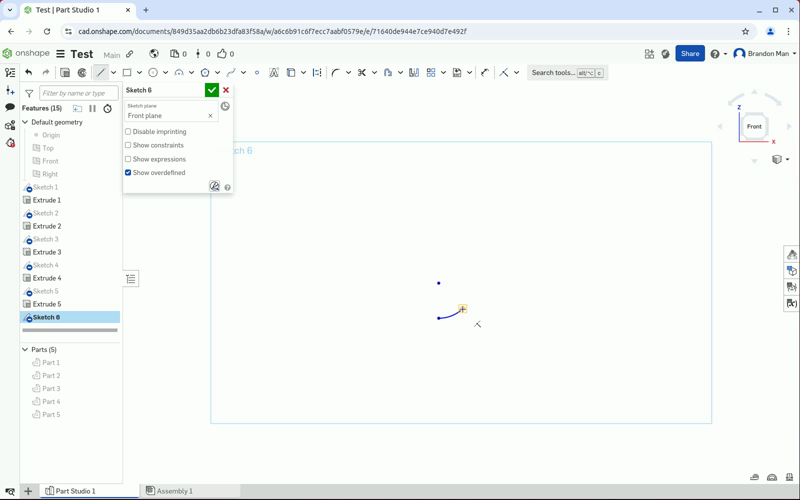
click(462, 308)
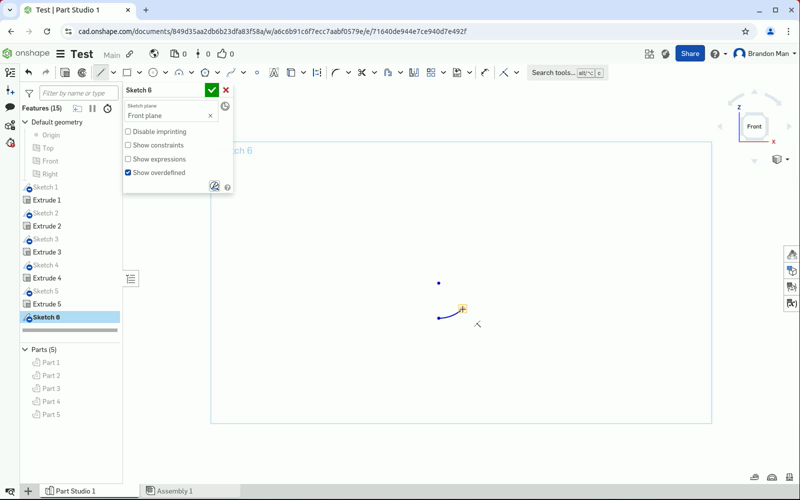
mouse_move(492, 308)
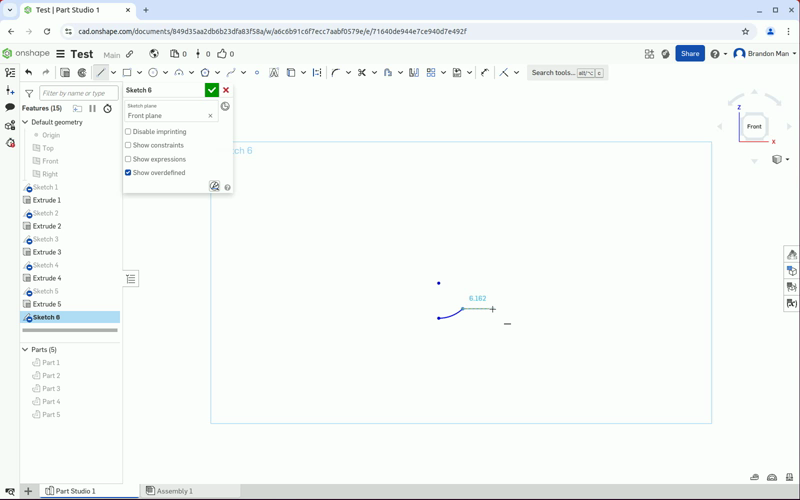
key_down(shift)
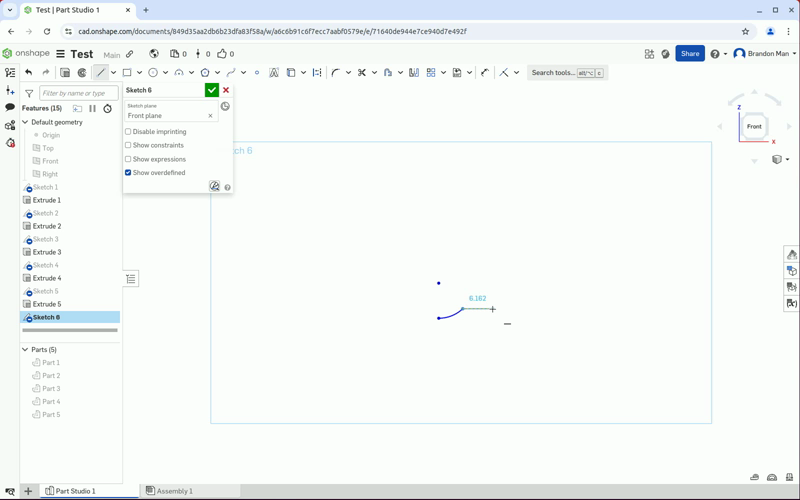
mouse_move(438, 318)
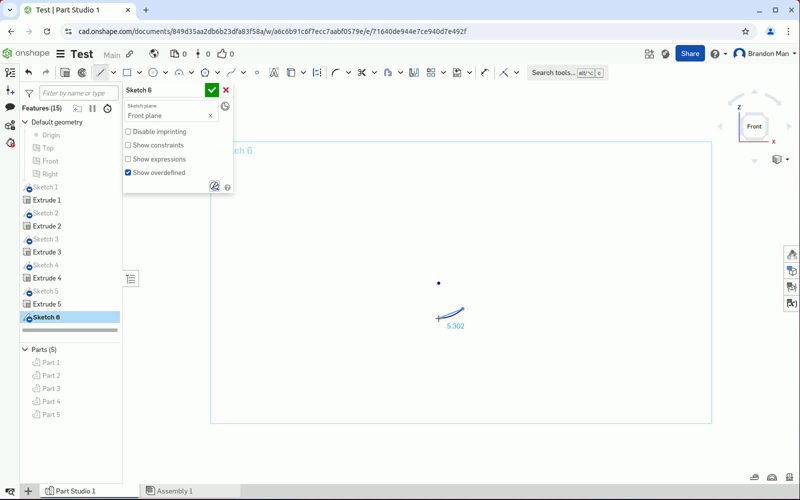
key_up(shift)
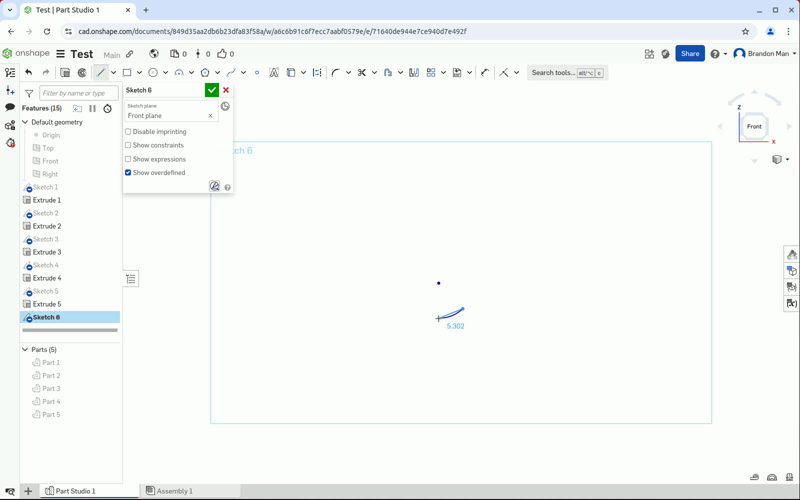
click(438, 318)
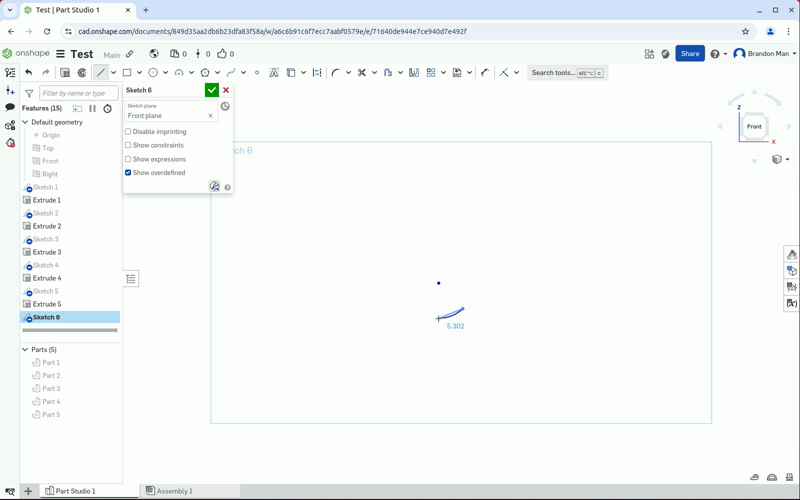
key(esc)
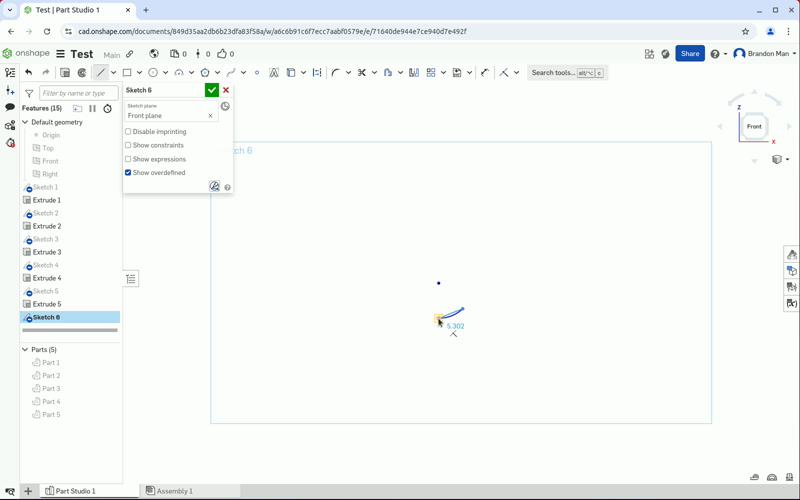
mouse_move(445, 316)
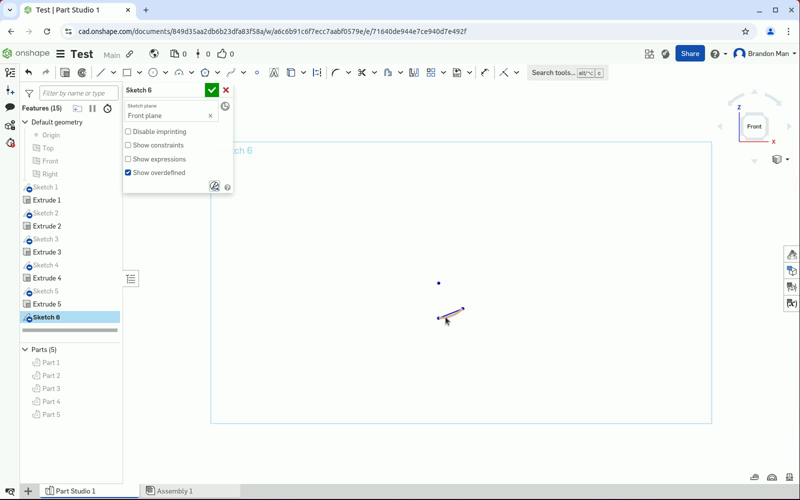
scroll(6)
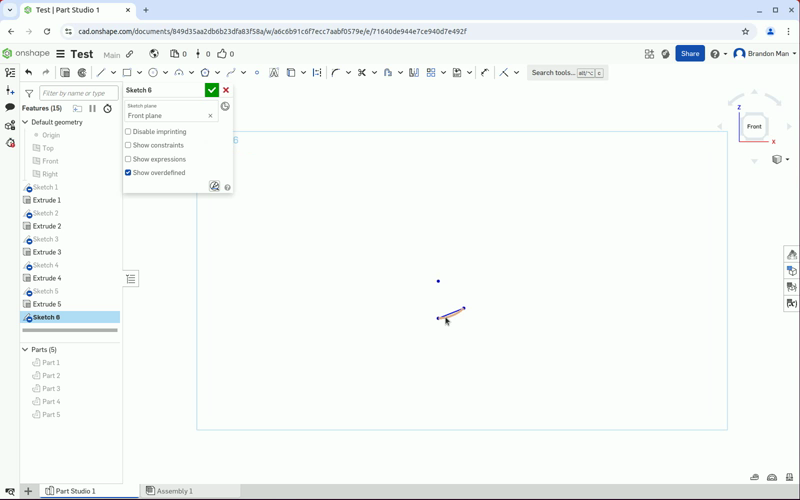
scroll(6)
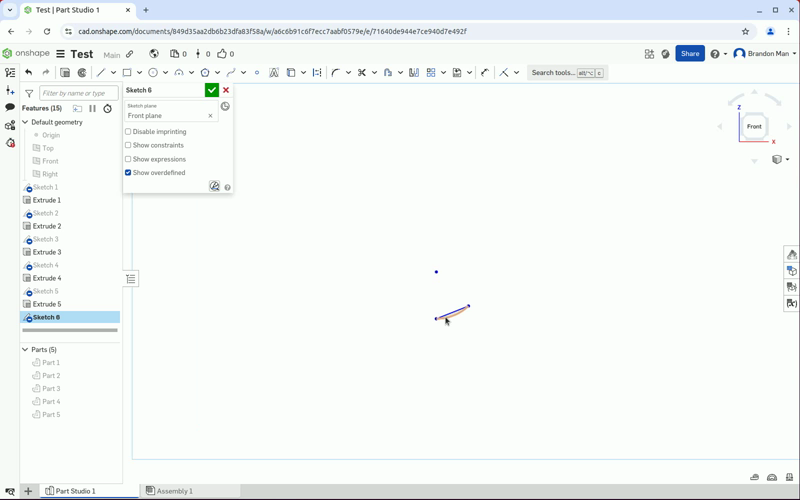
scroll(6)
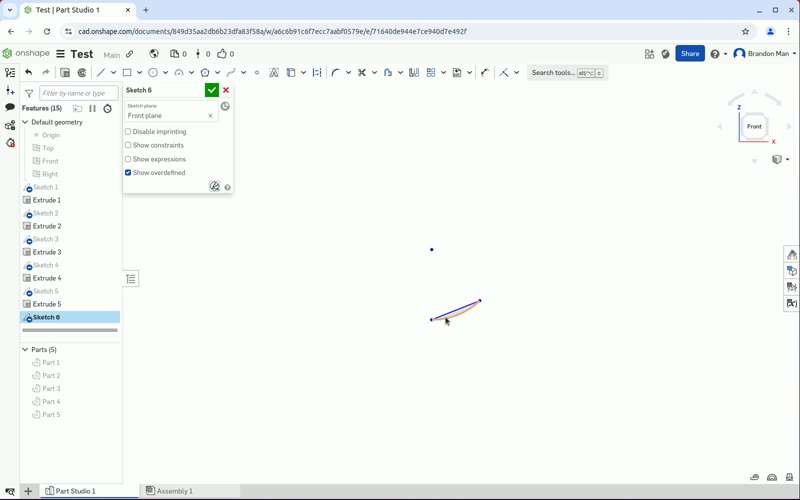
scroll(6)
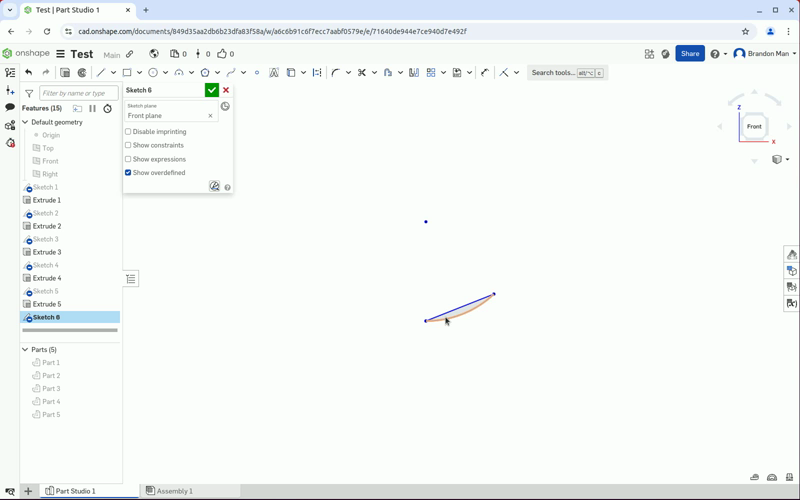
scroll(6)
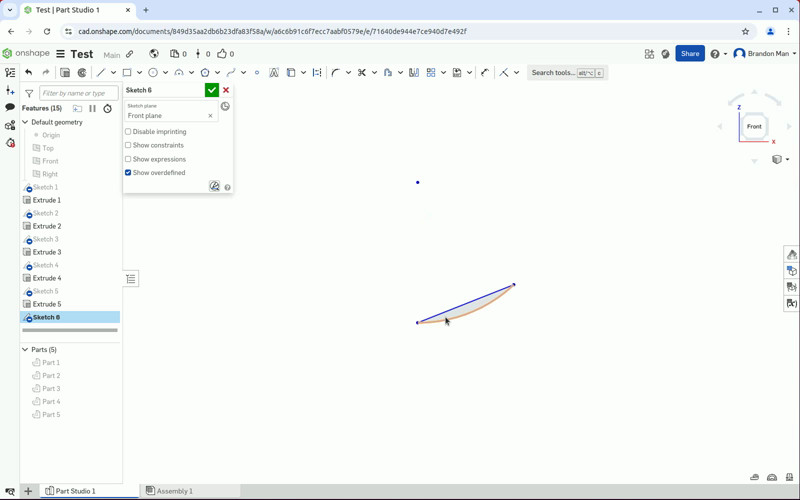
scroll(6)
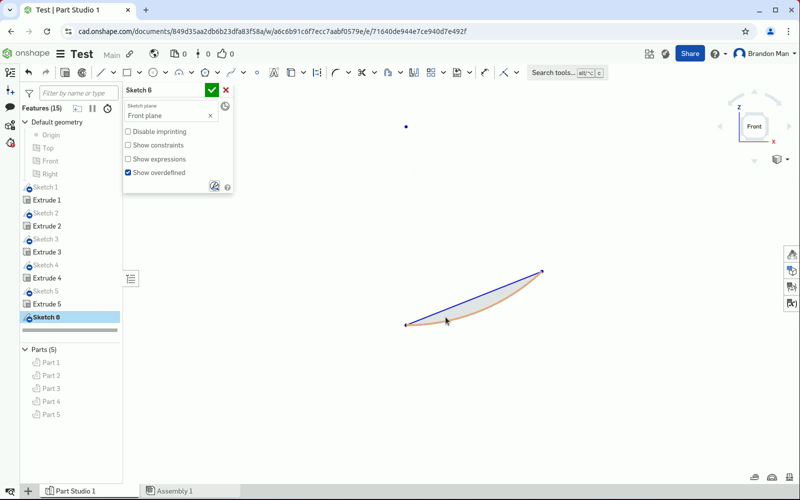
scroll(6)
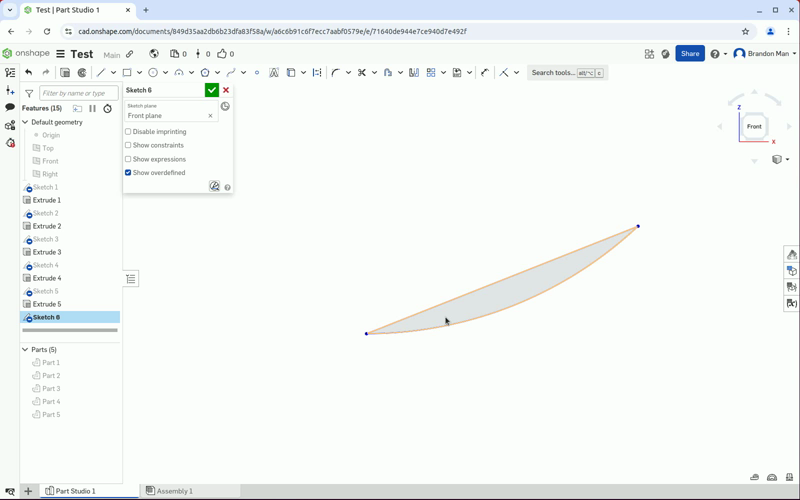
click(445, 316)
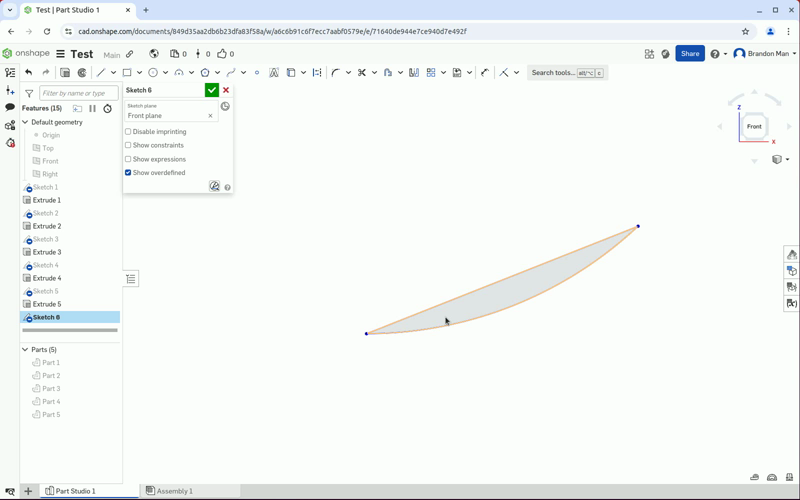
scroll(-6)
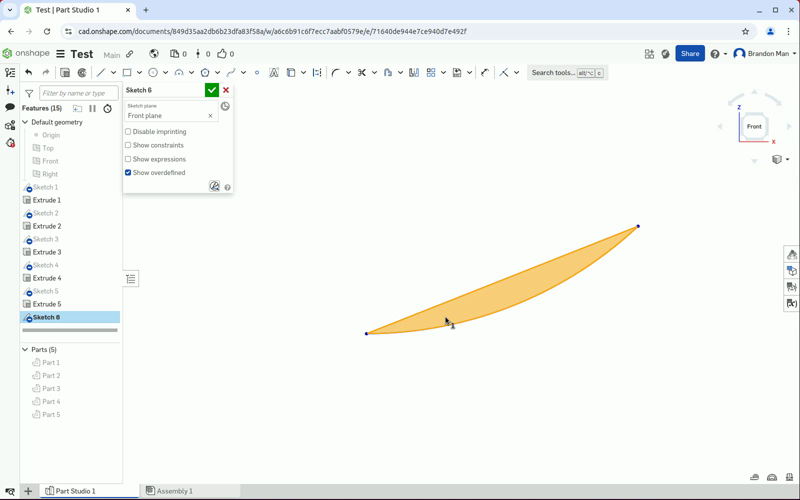
scroll(-6)
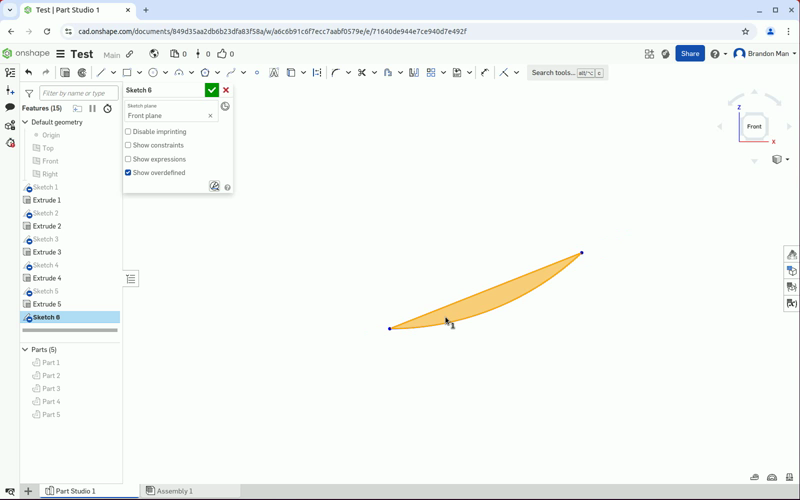
scroll(-6)
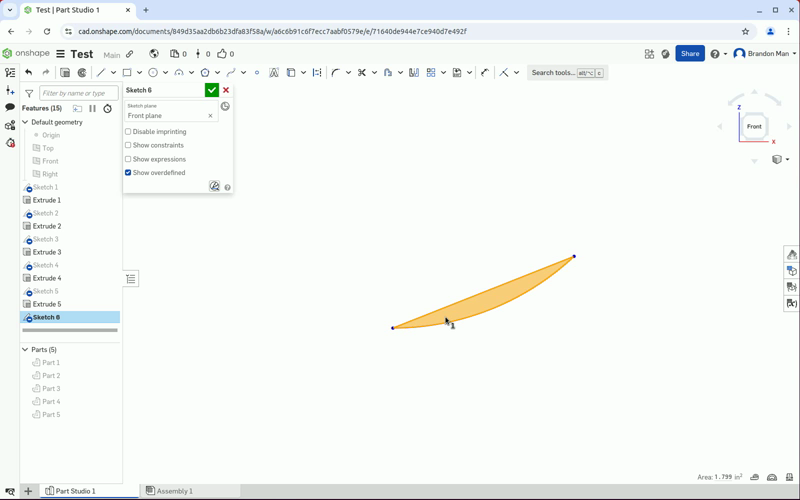
scroll(-6)
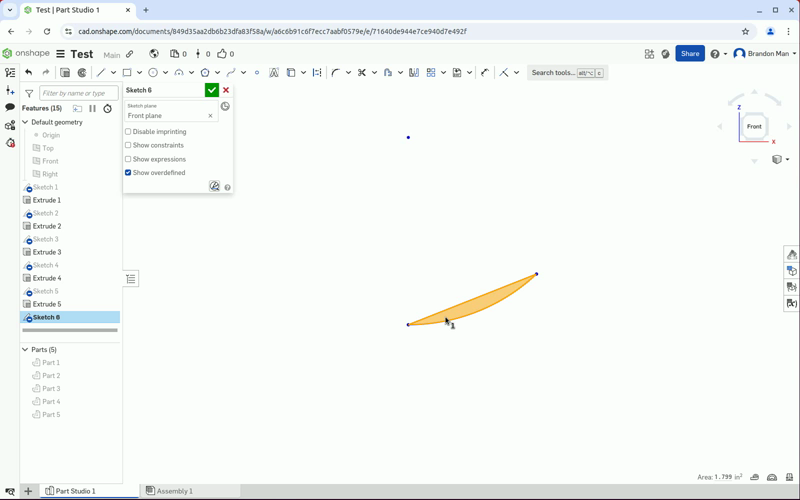
scroll(-6)
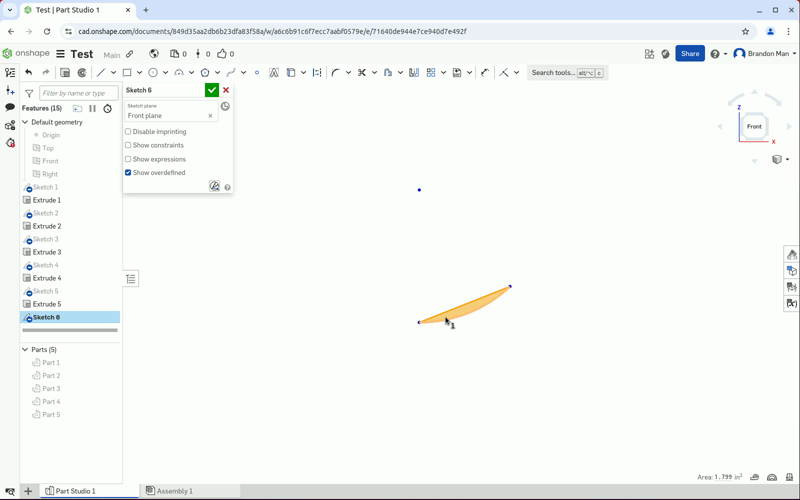
scroll(-6)
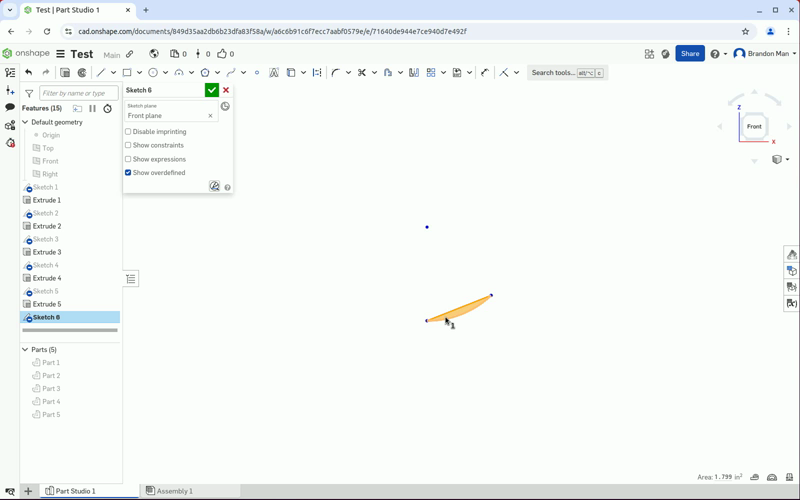
scroll(-6)
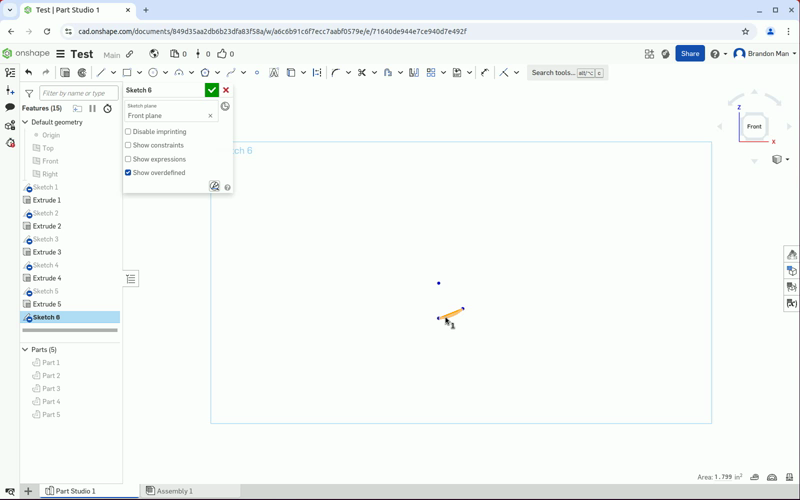
mouse_move(73, 352)
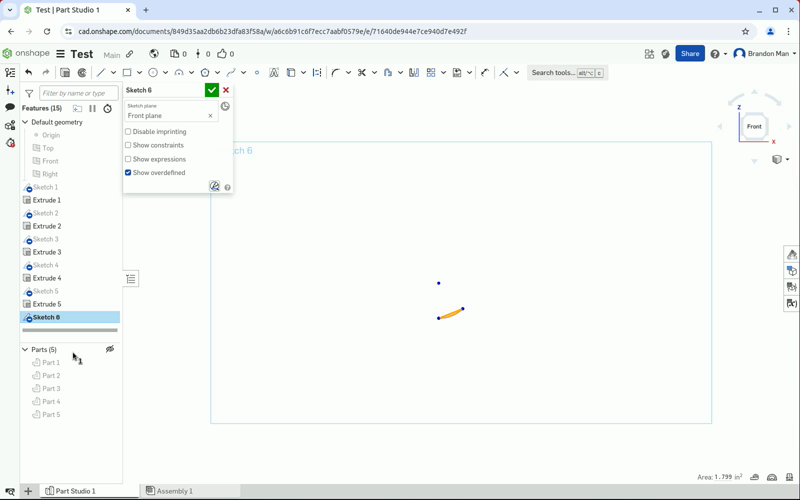
key(shift+y)
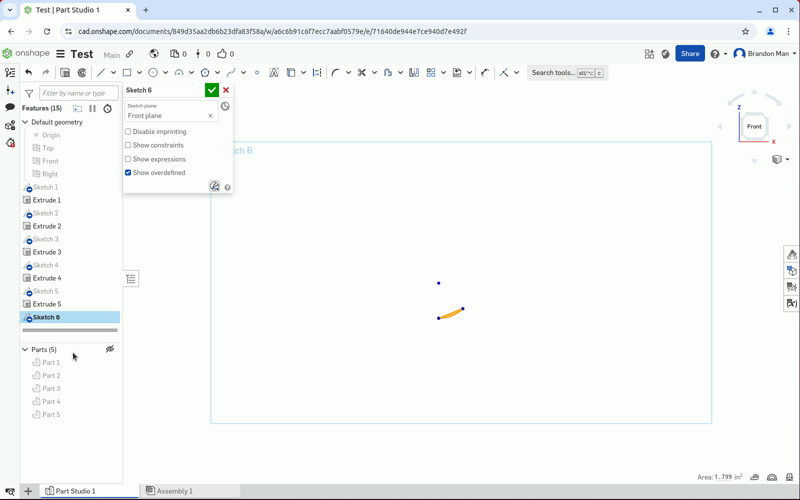
key(shift+e)
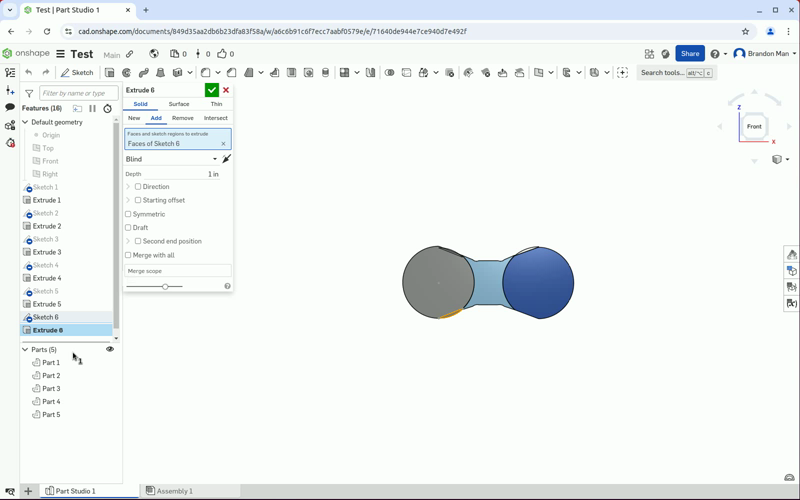
mouse_move(143, 106)
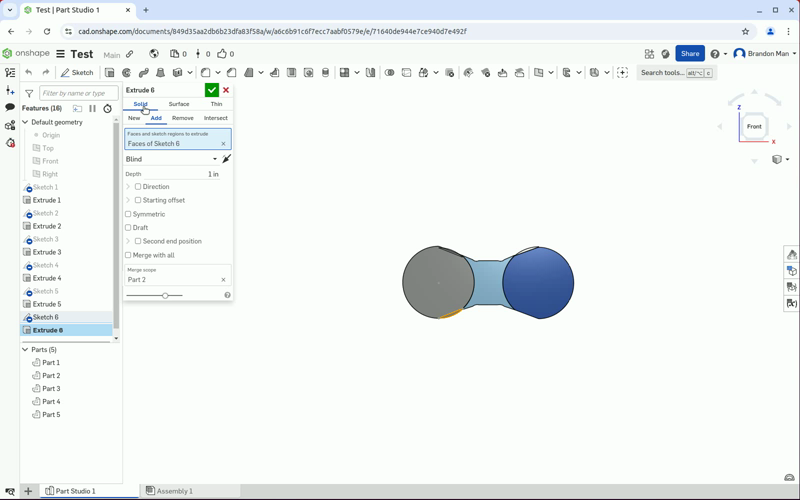
click(143, 106)
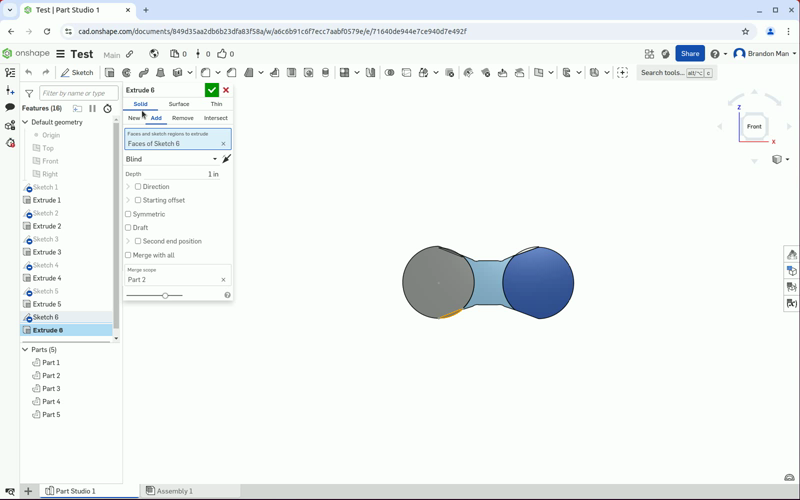
mouse_move(137, 120)
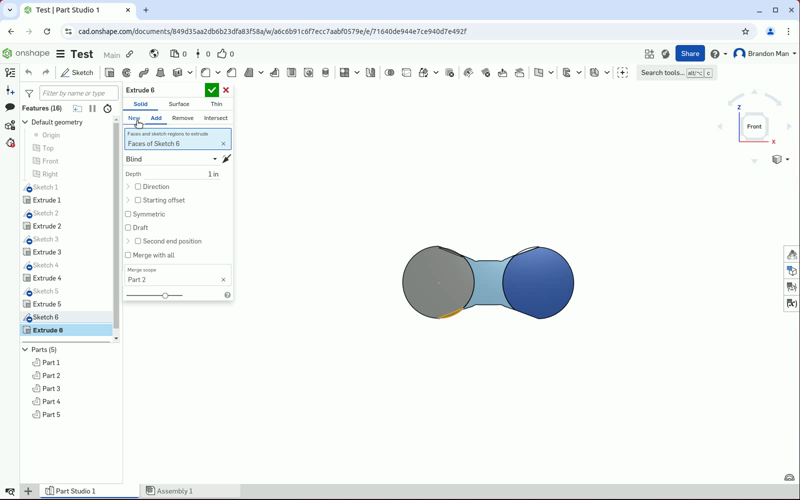
click(137, 120)
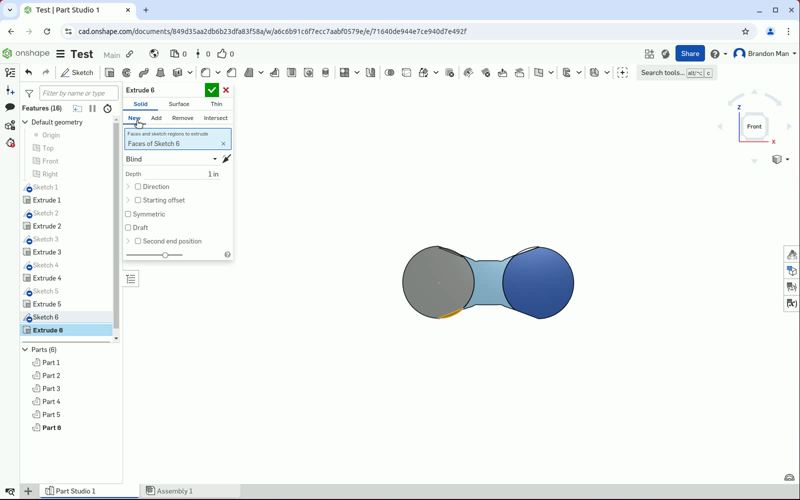
key(tab, 4)
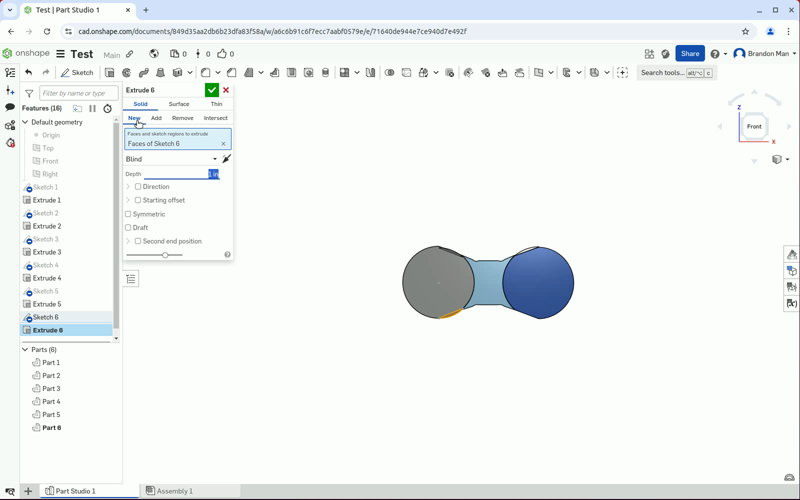
text(2.407)
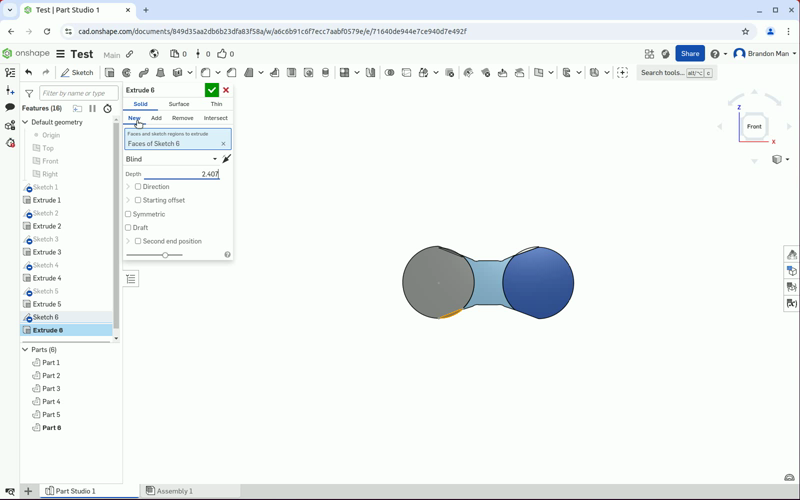
key(enter)
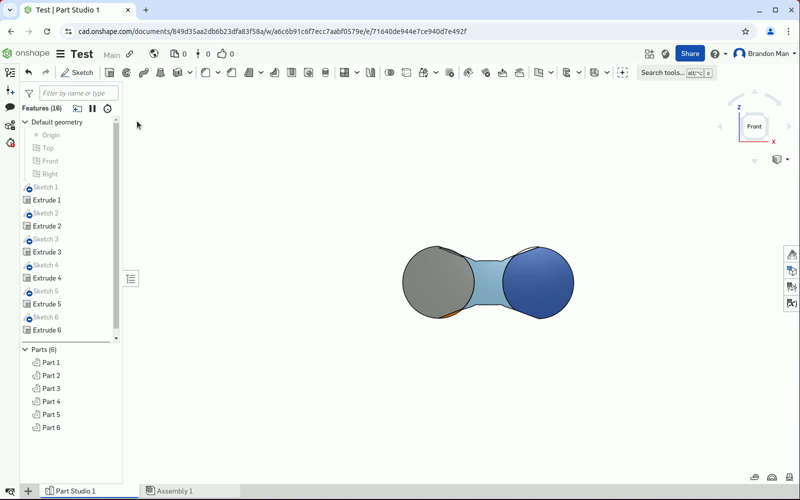
key(shift+h)
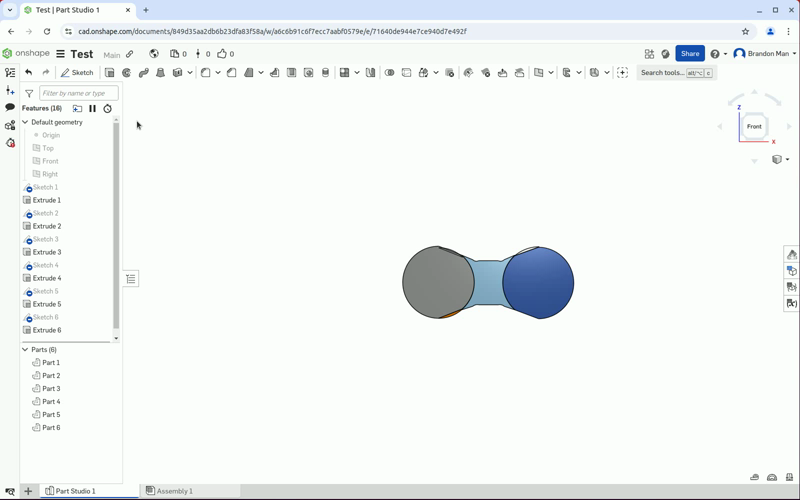
key(shift+h)
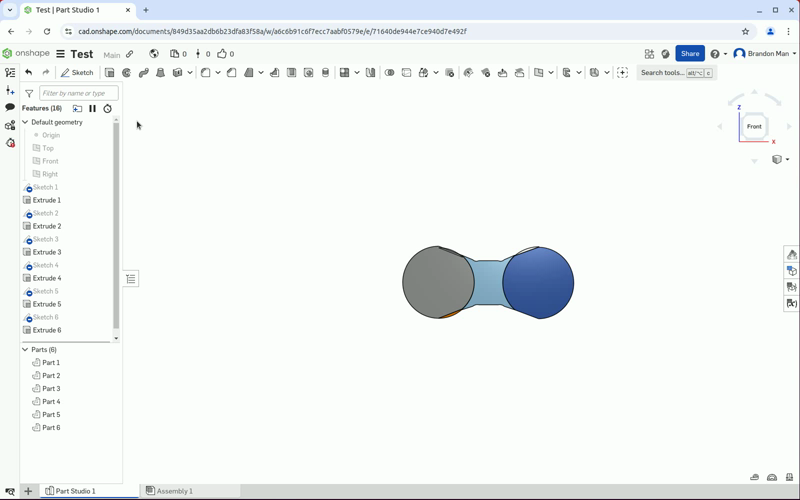
mouse_move(69, 189)
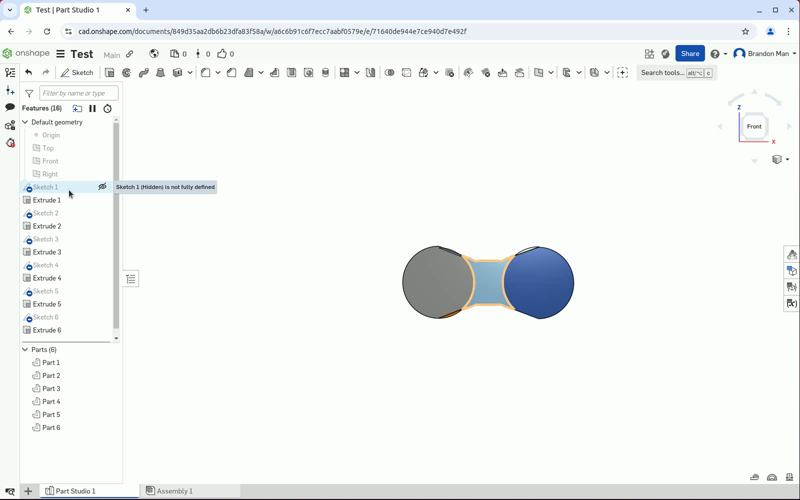
click(69, 189)
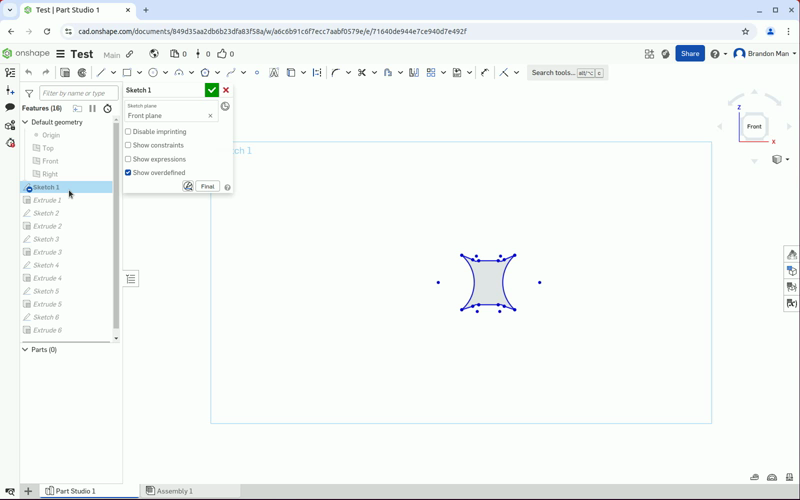
mouse_move(229, 92)
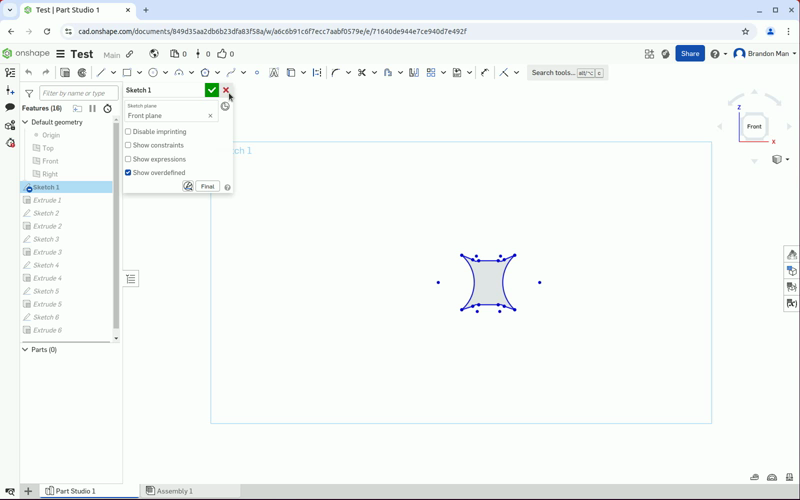
click(229, 92)
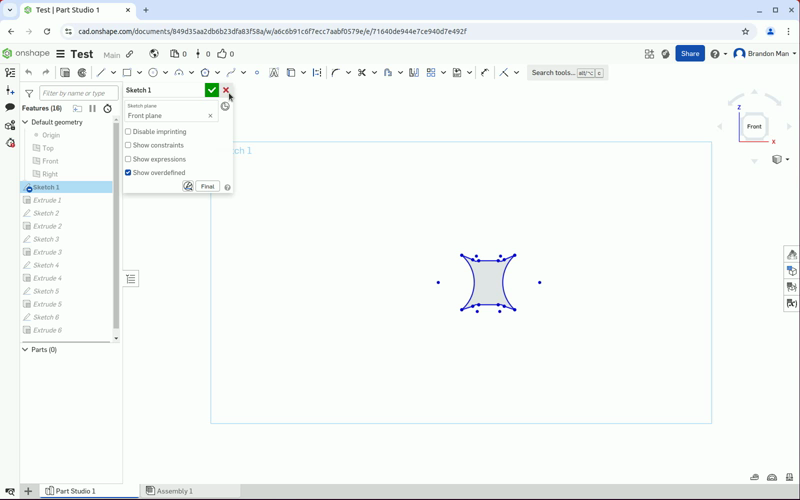
key(shift+s)
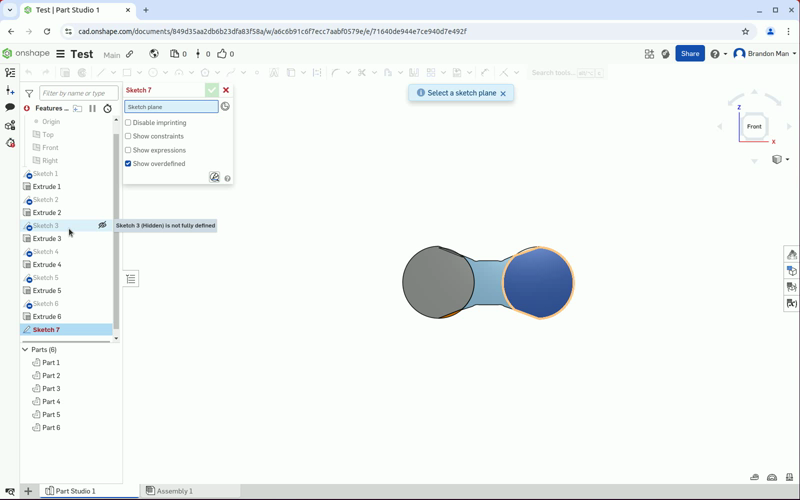
scroll(3)
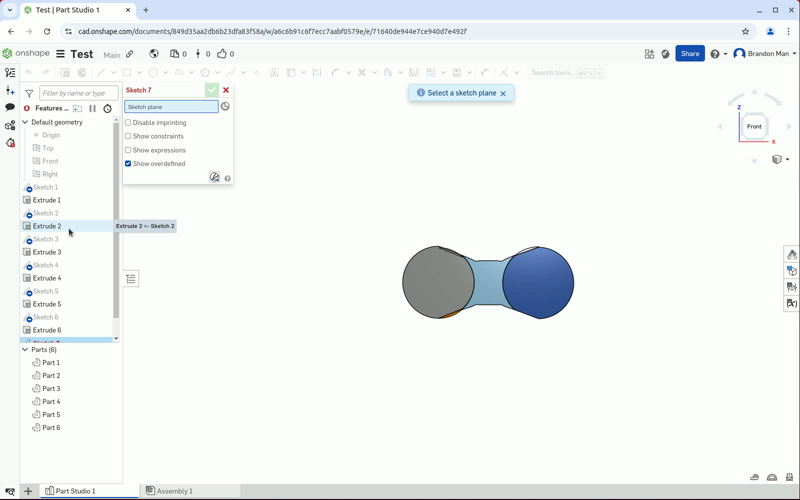
mouse_move(69, 163)
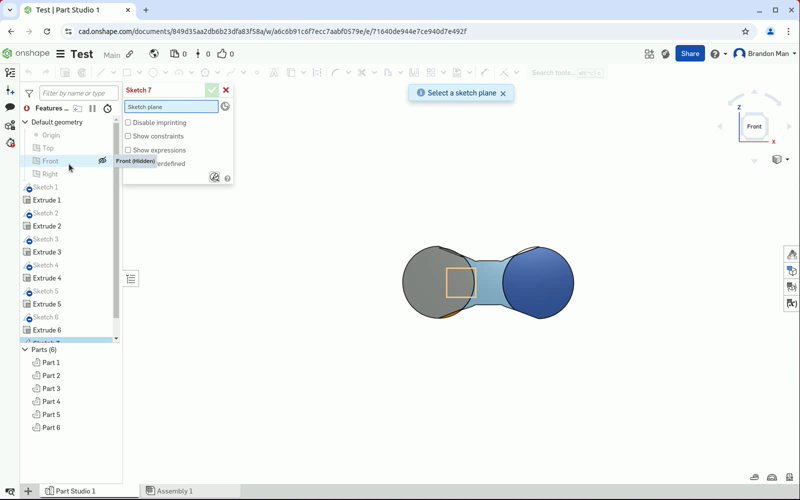
click(69, 163)
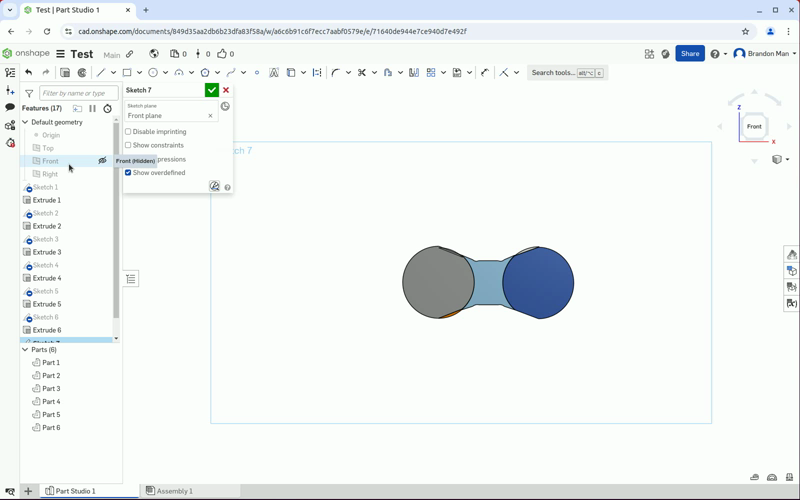
mouse_move(73, 352)
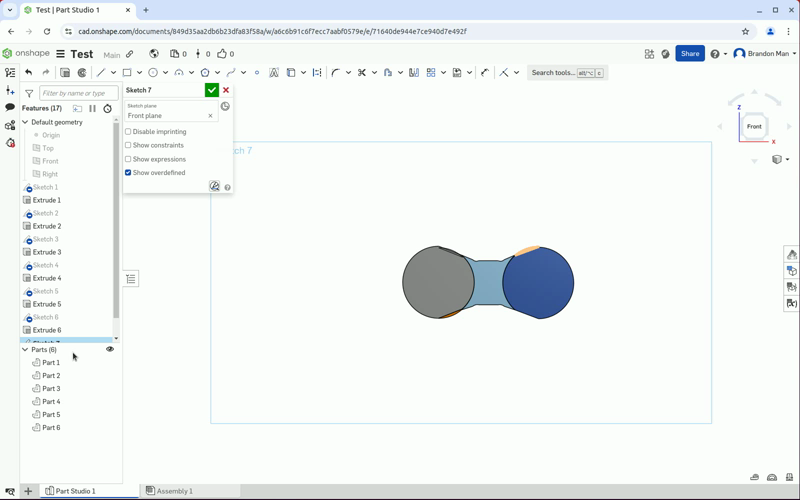
key(y)
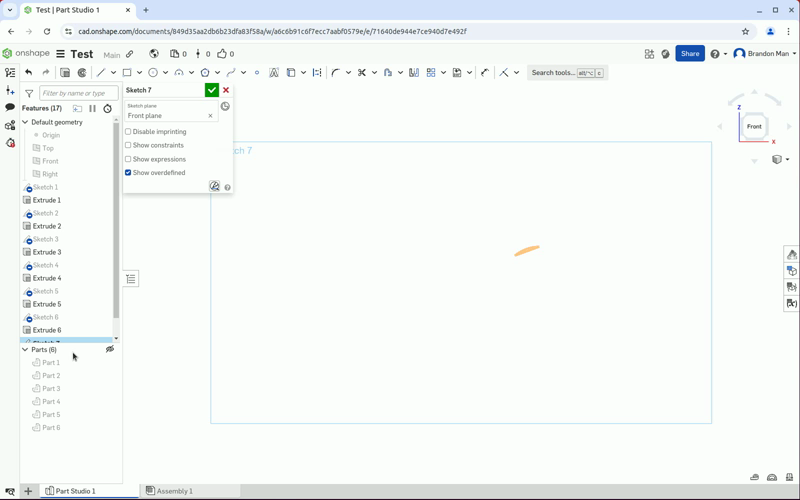
key(a)
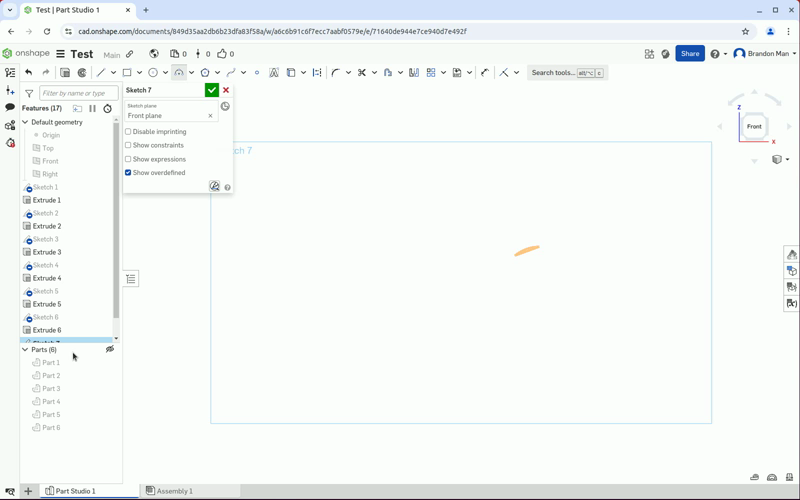
key_down(shift)
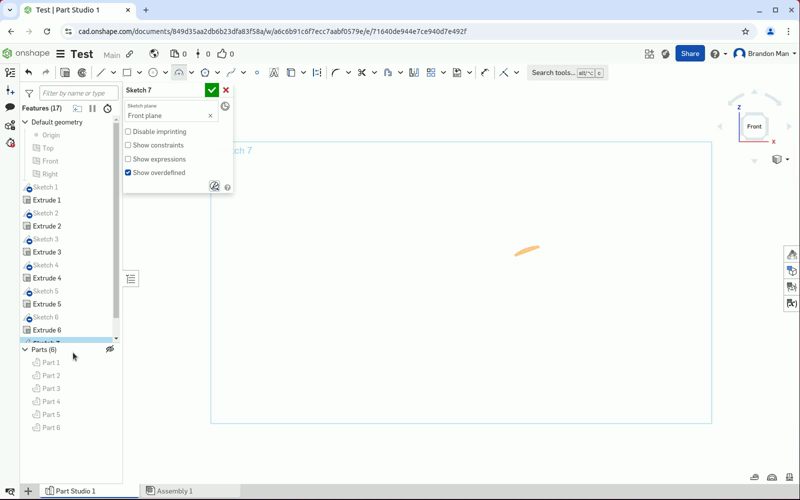
mouse_move(514, 309)
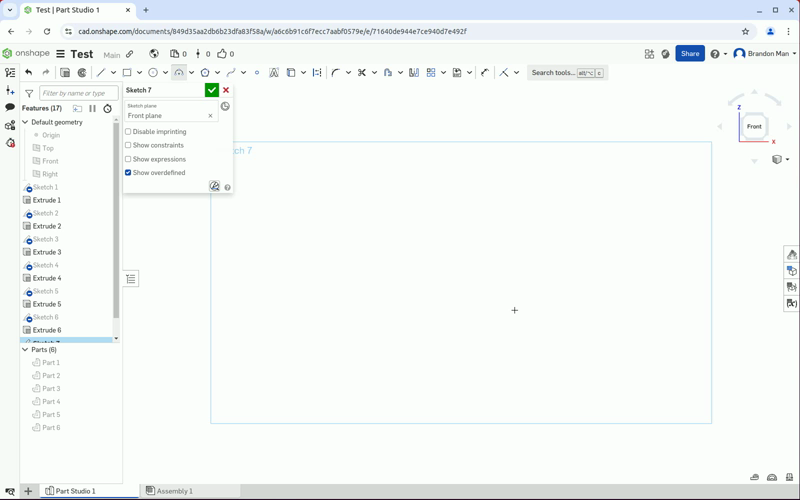
click(514, 309)
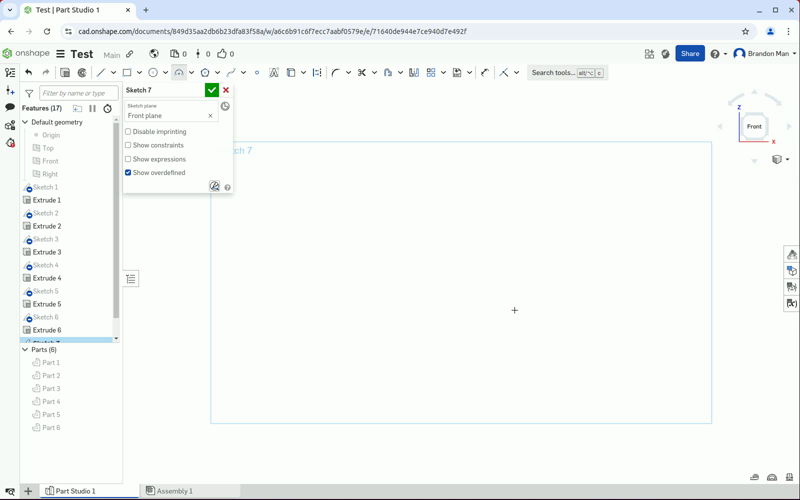
key_up(shift)
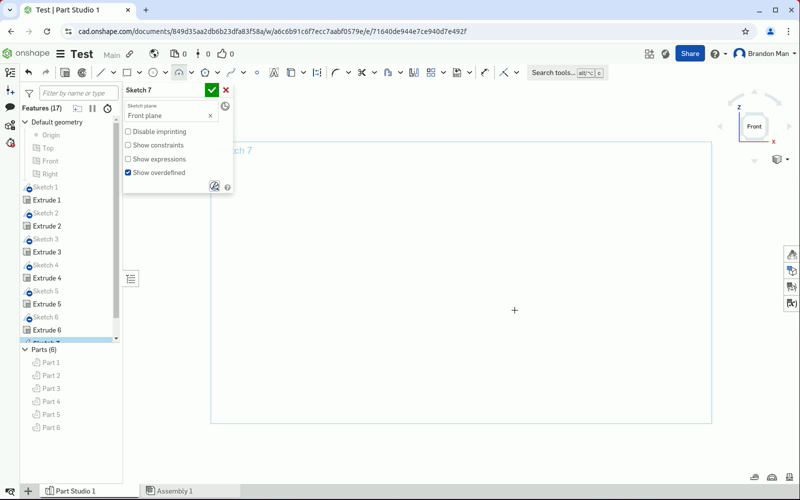
key_down(shift)
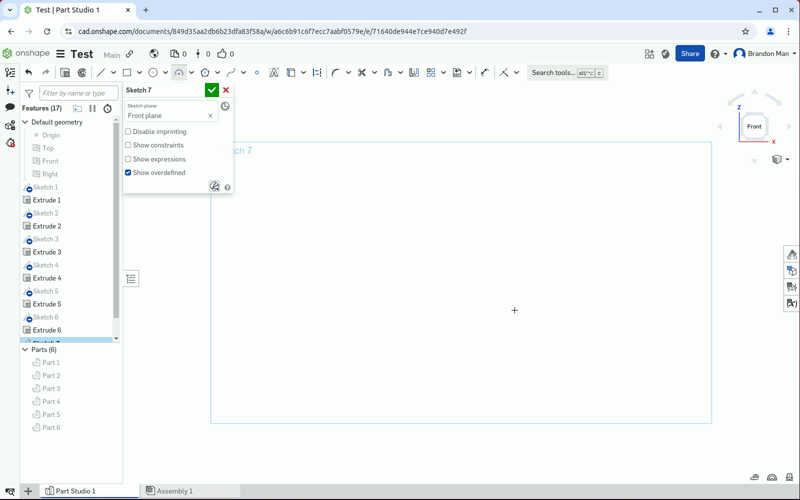
mouse_move(539, 319)
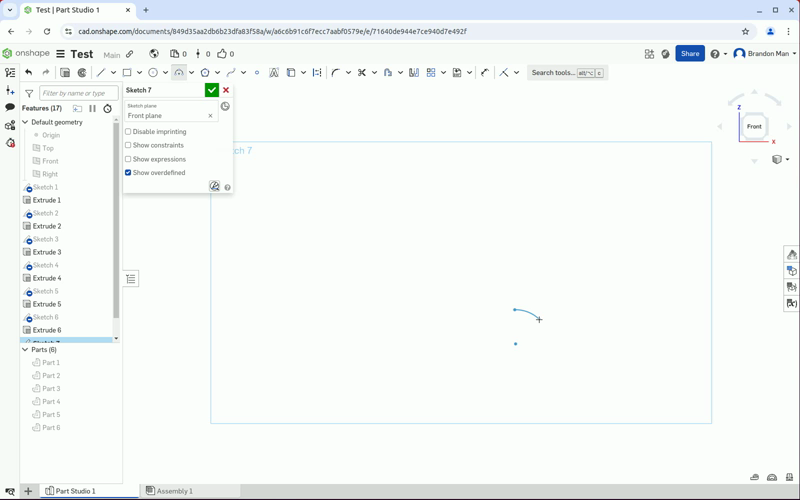
click(539, 319)
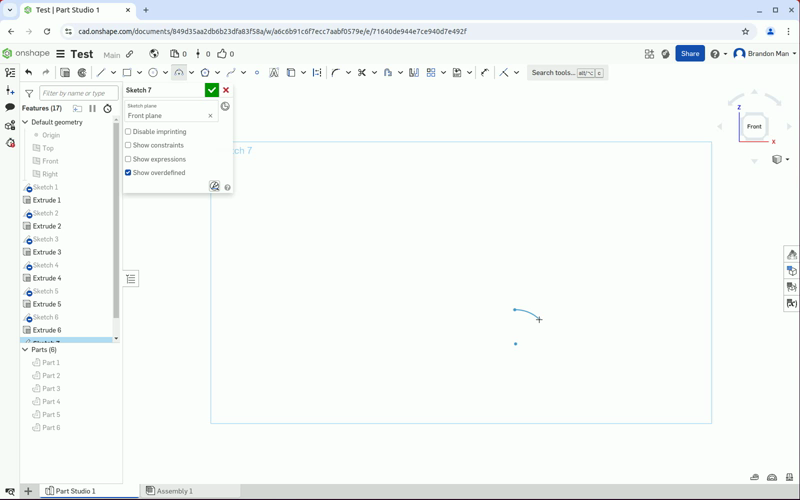
mouse_move(525, 316)
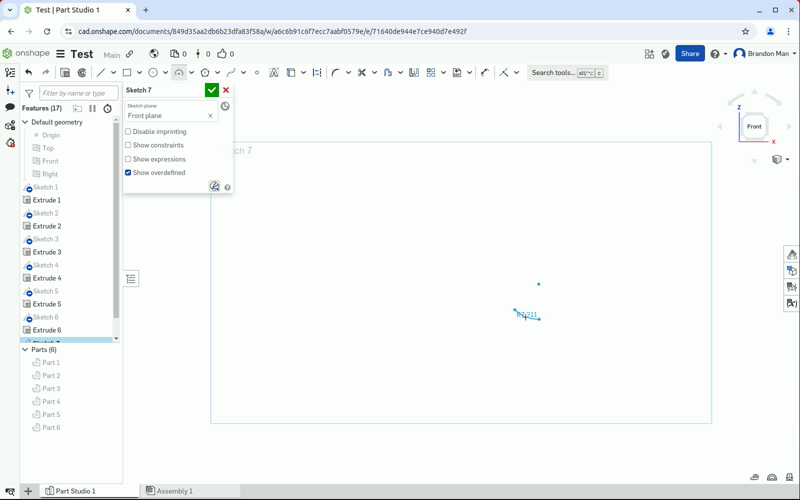
click(525, 316)
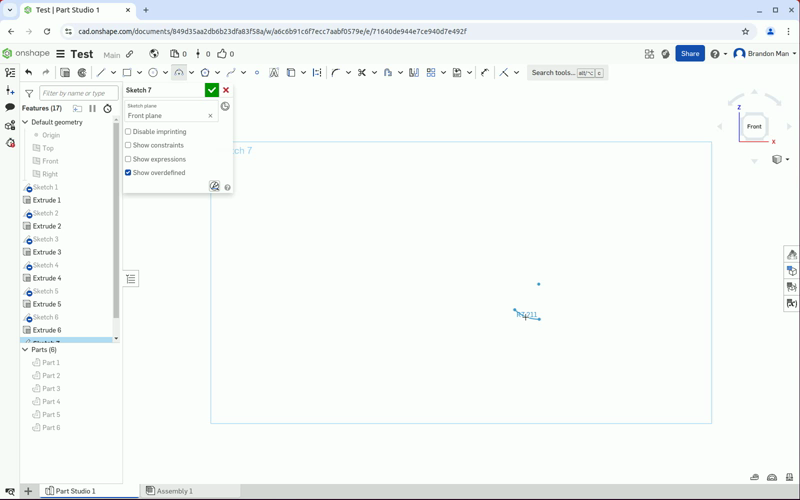
key_up(shift)
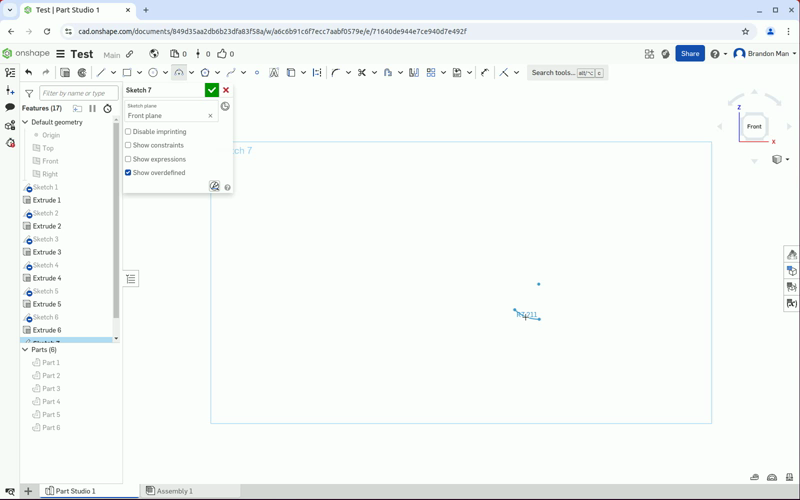
key(esc)
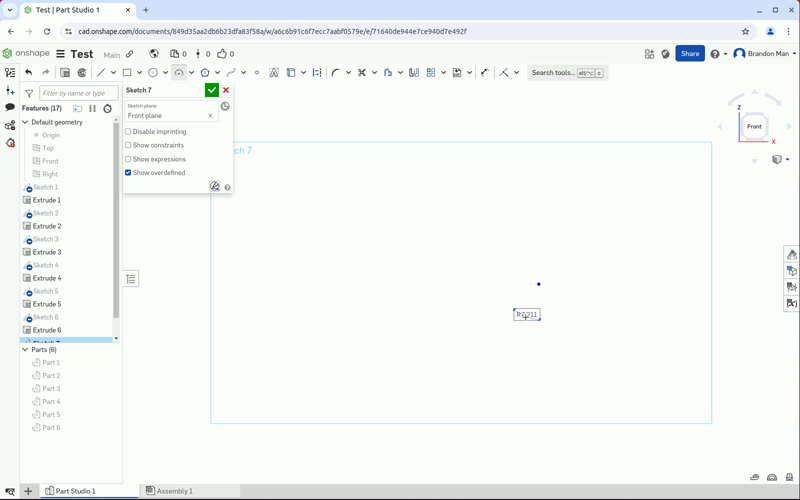
key(l)
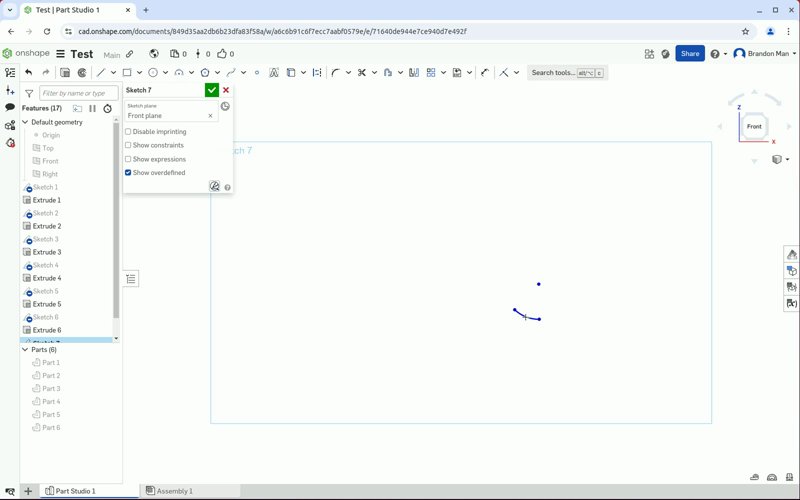
mouse_move(539, 319)
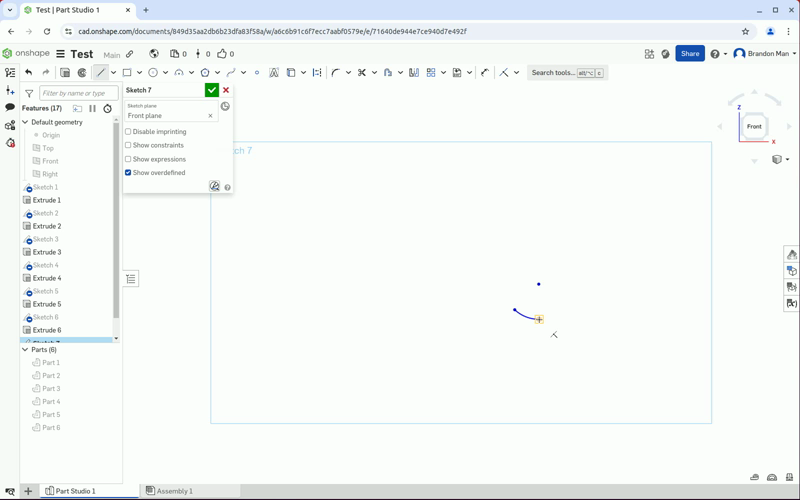
click(539, 319)
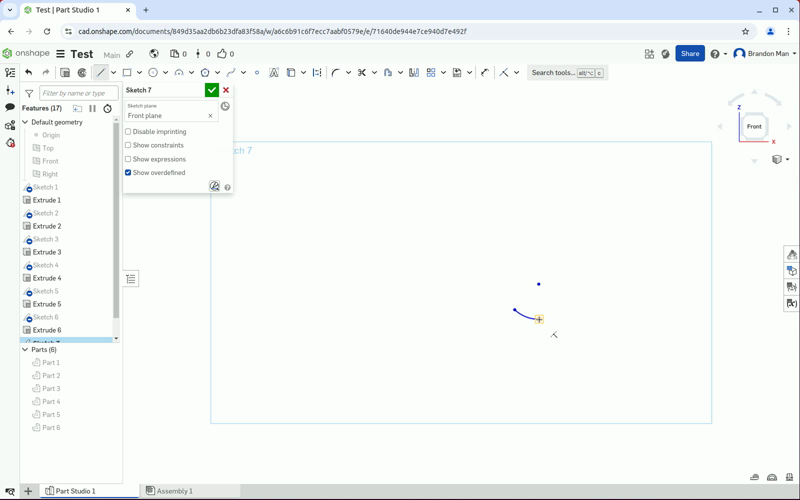
mouse_move(569, 319)
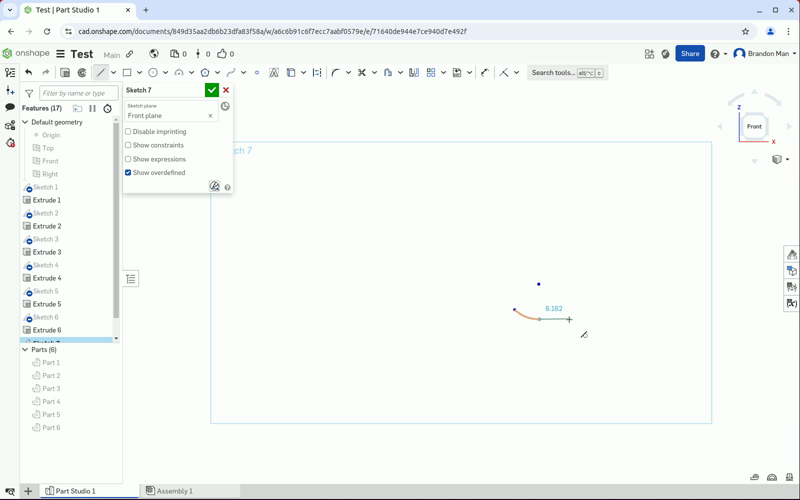
key_down(shift)
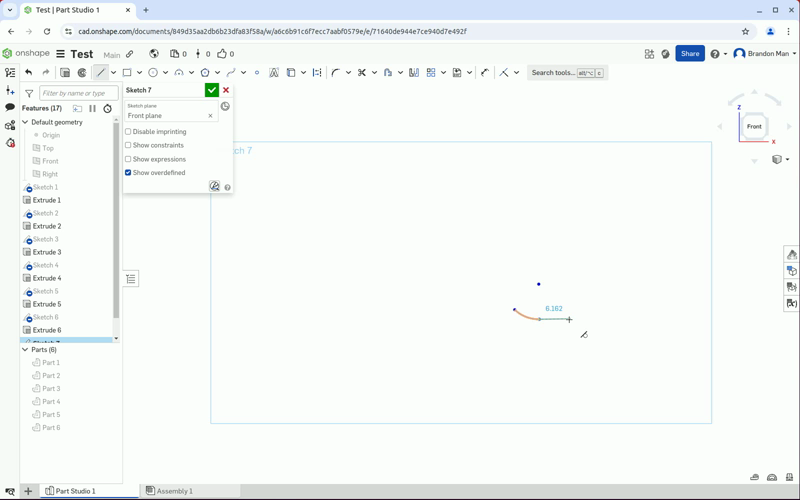
mouse_move(514, 309)
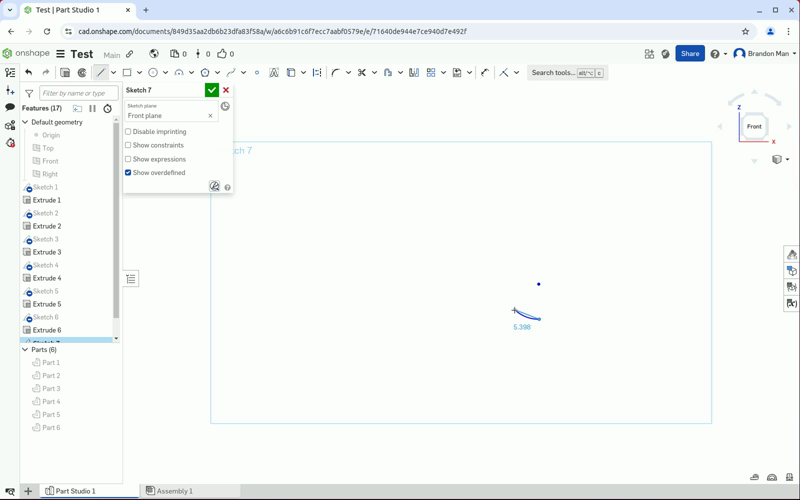
key_up(shift)
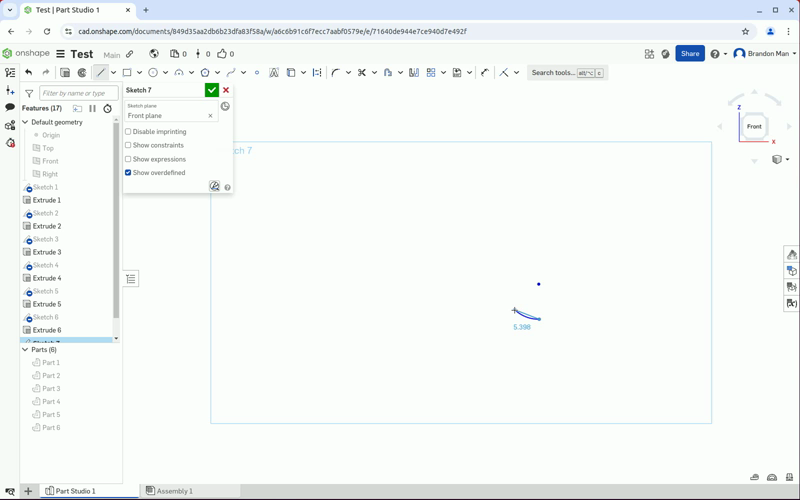
click(514, 309)
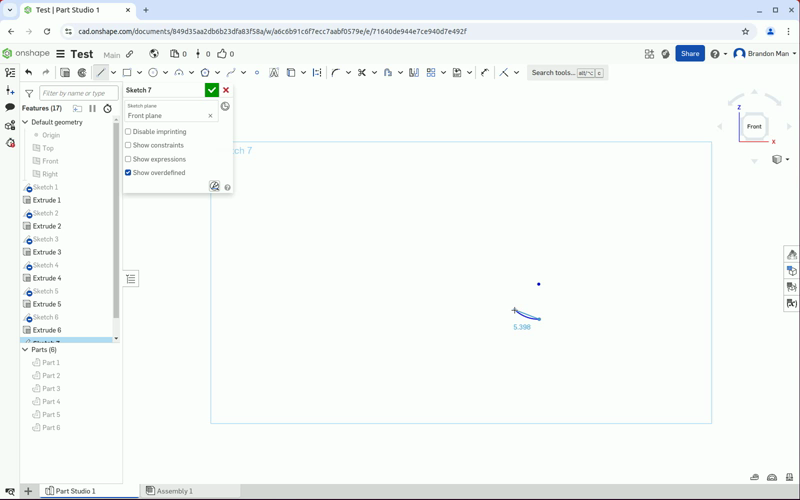
key(esc)
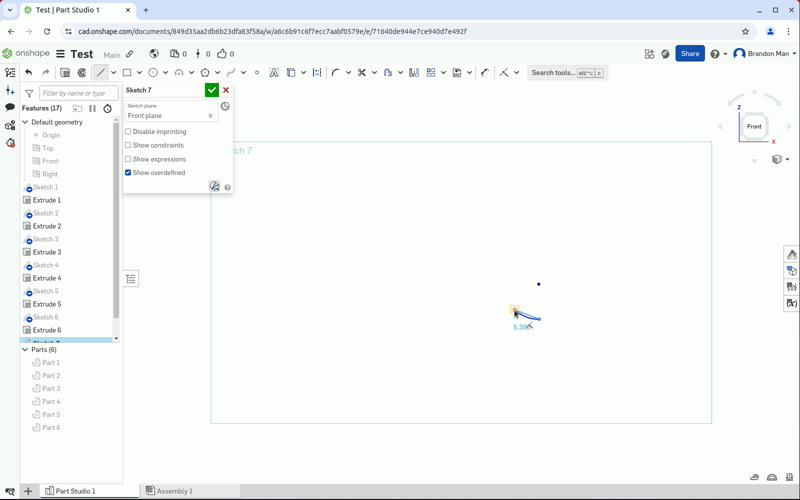
mouse_move(533, 318)
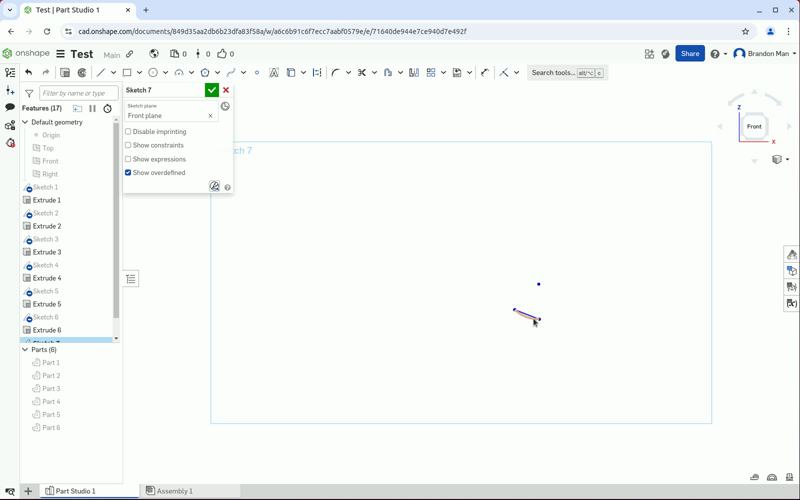
scroll(6)
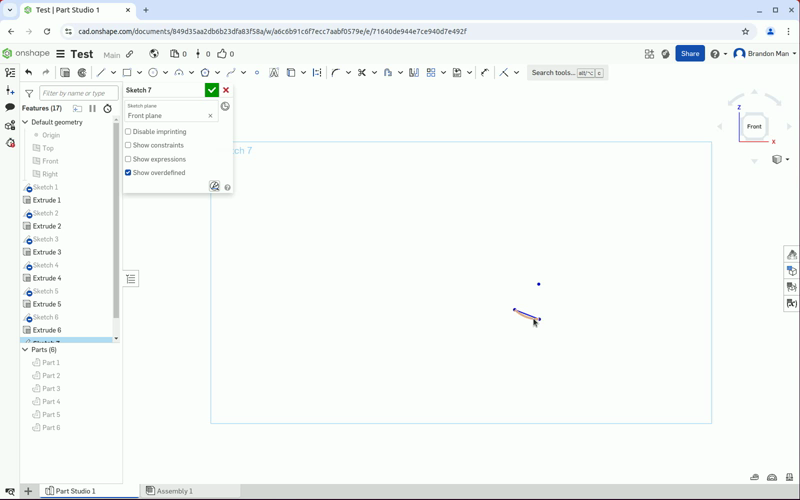
scroll(6)
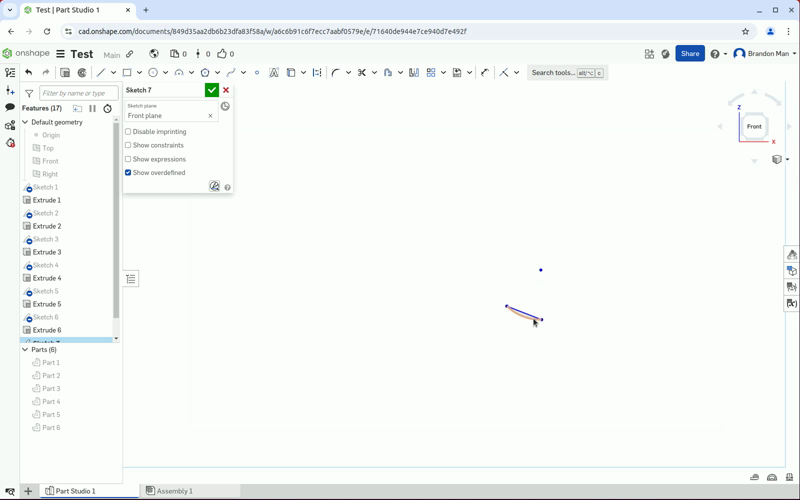
scroll(6)
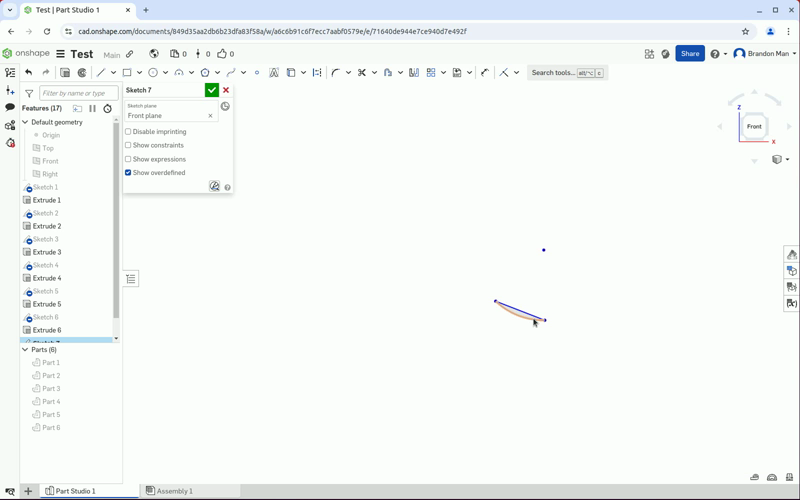
scroll(6)
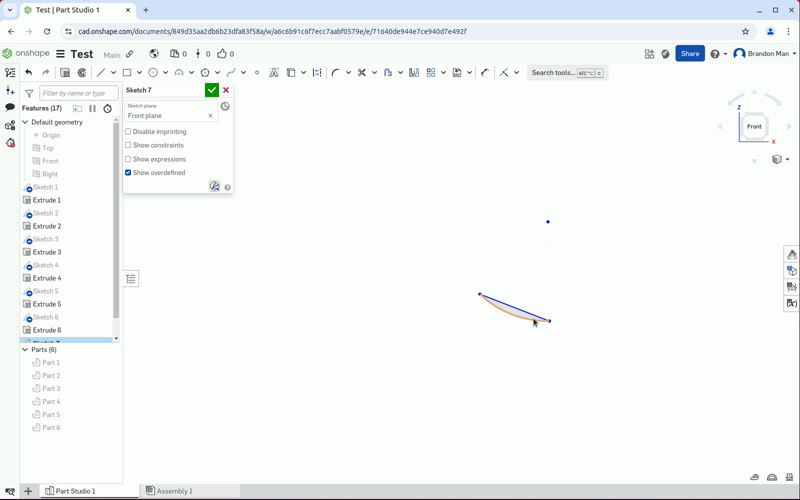
scroll(6)
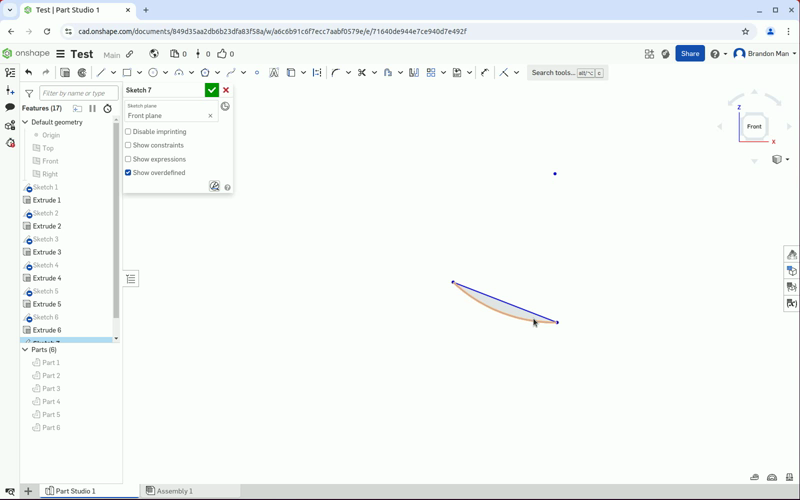
scroll(6)
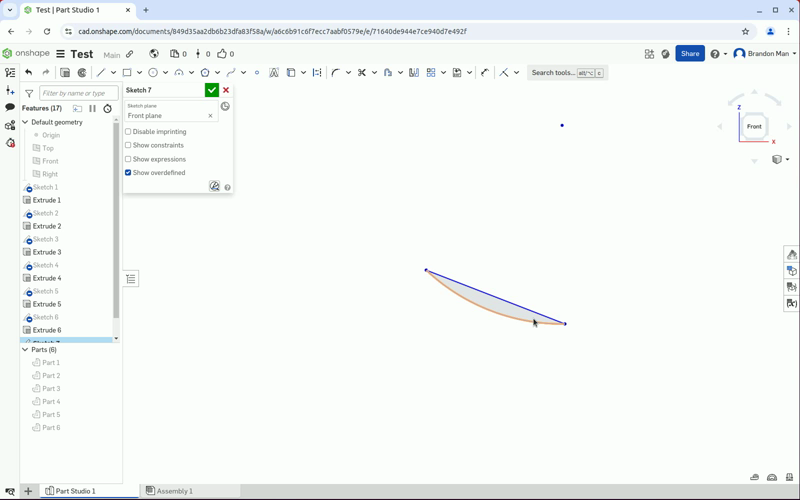
scroll(6)
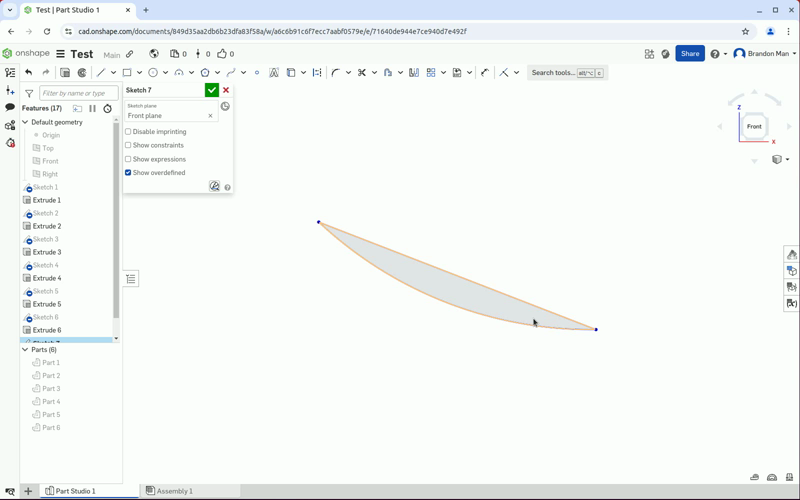
click(533, 318)
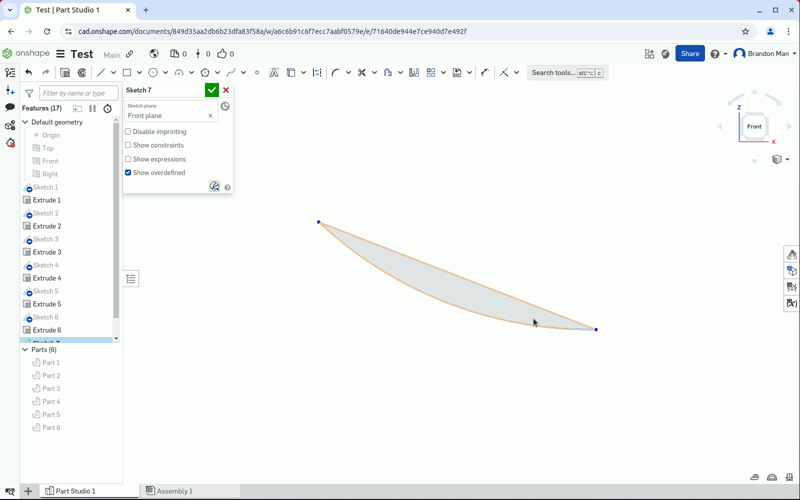
scroll(-6)
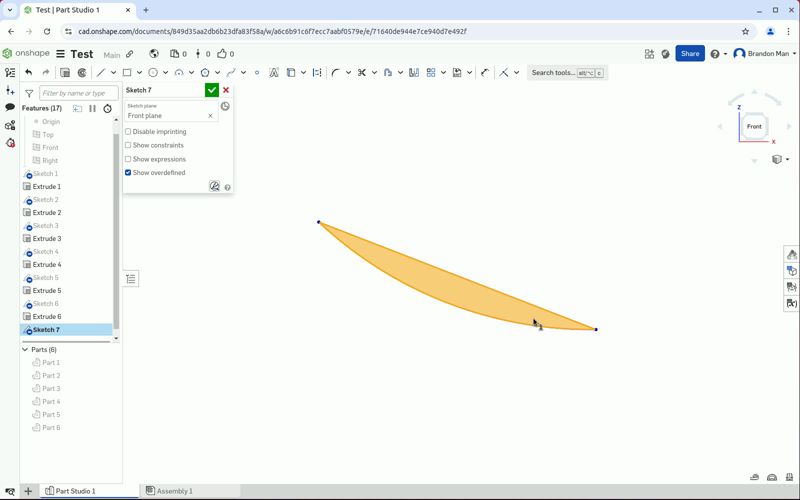
scroll(-6)
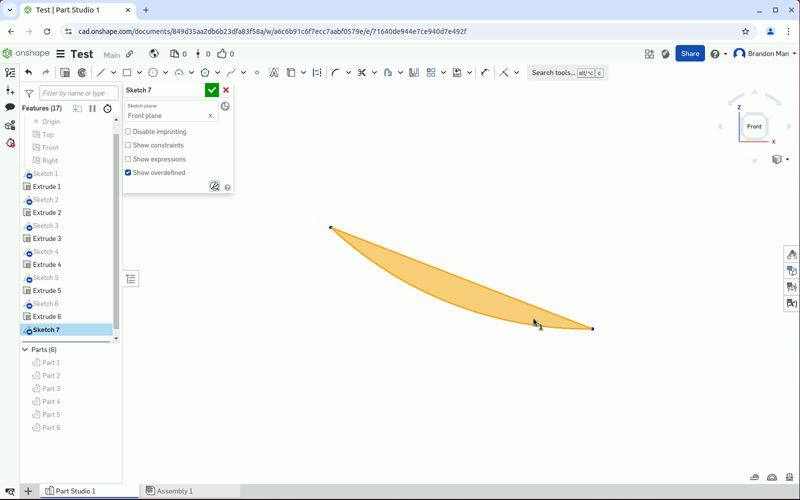
scroll(-6)
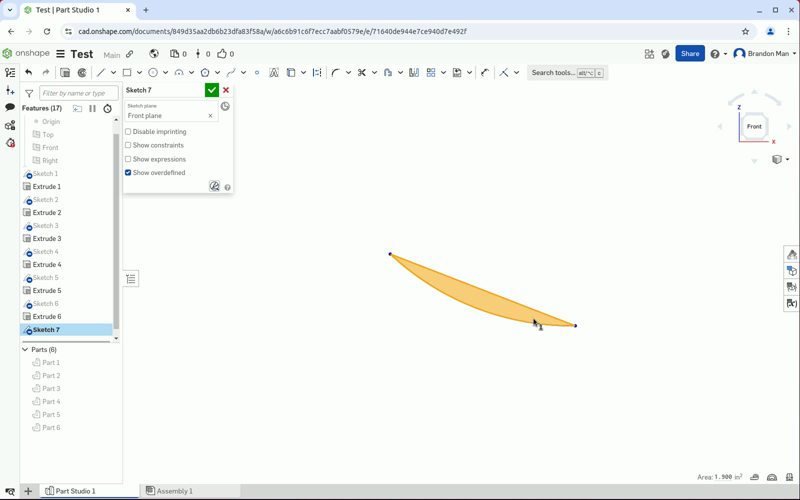
scroll(-6)
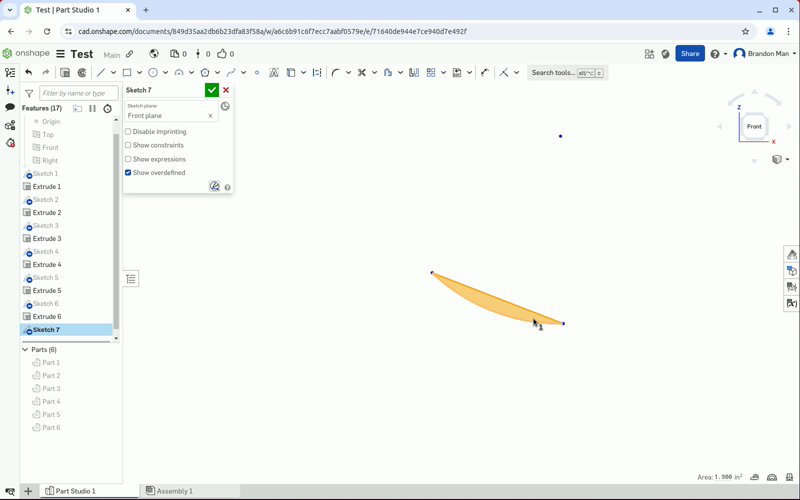
scroll(-6)
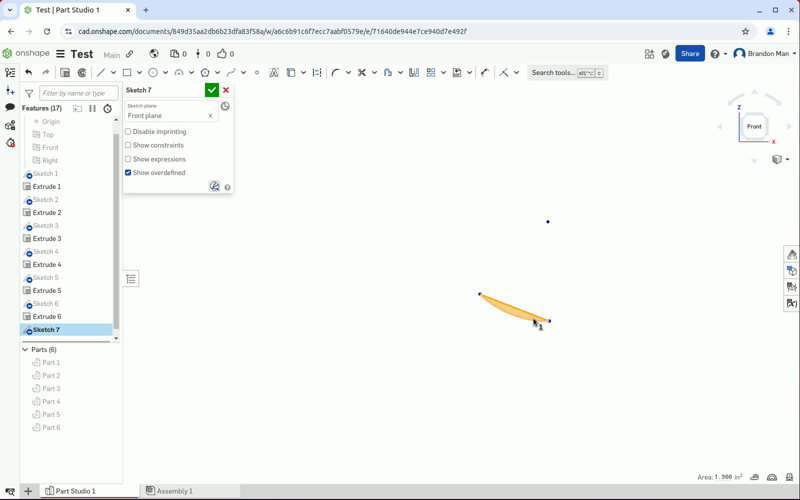
scroll(-6)
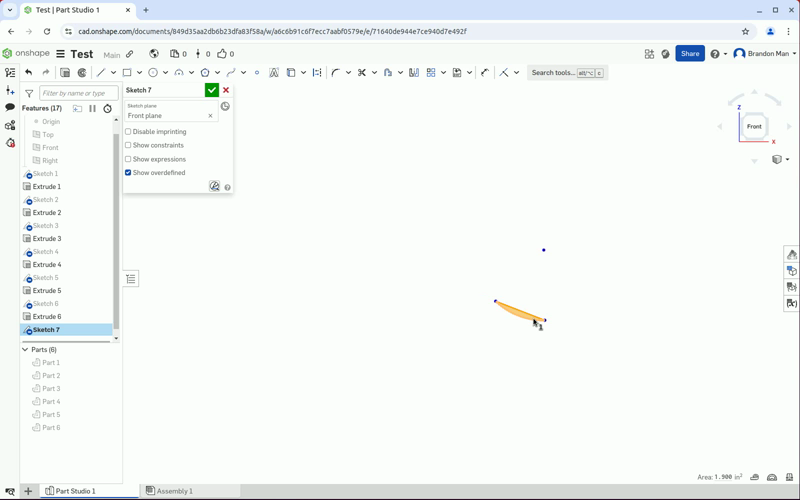
scroll(-6)
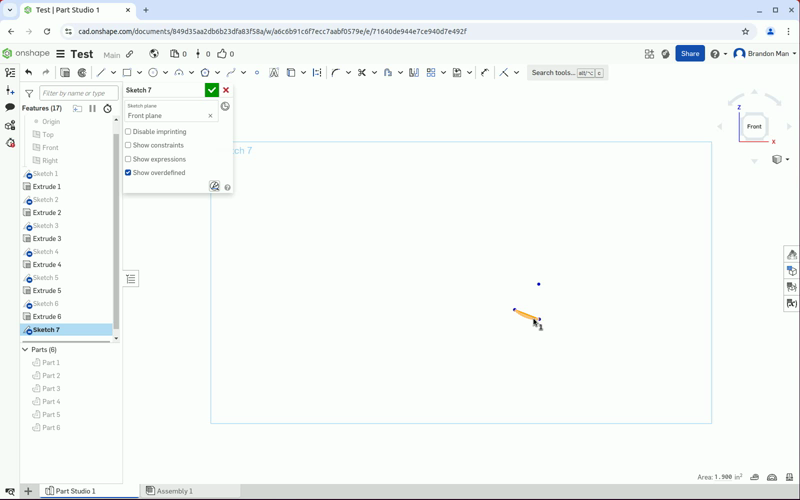
mouse_move(73, 352)
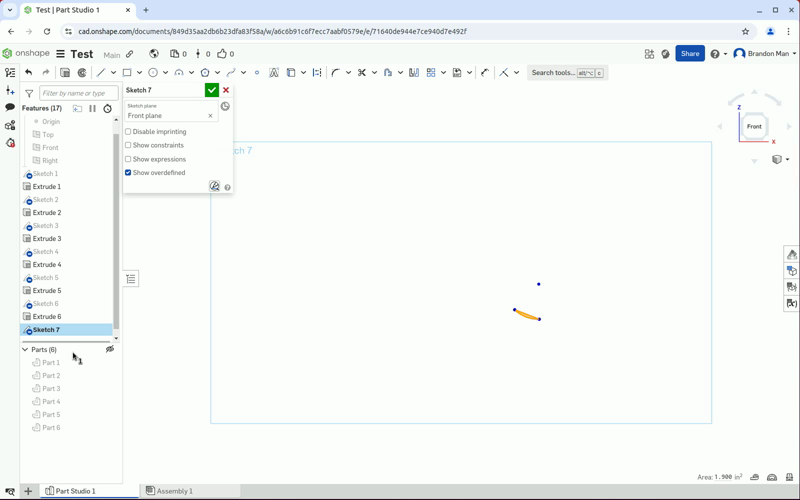
key(shift+y)
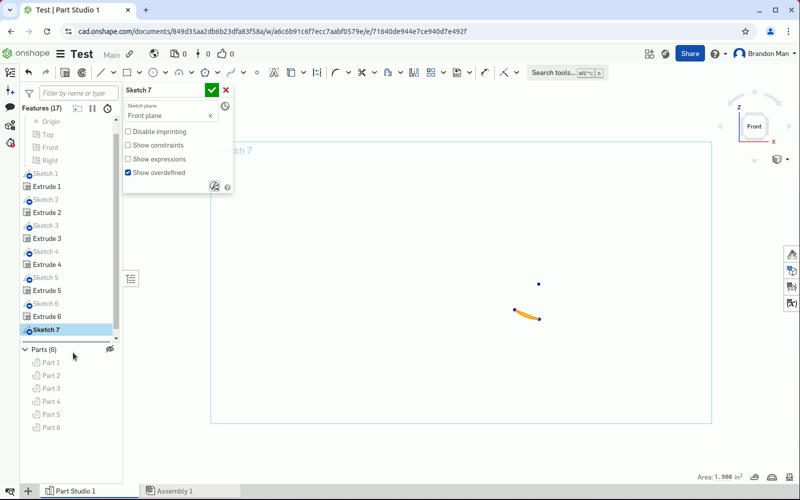
key(shift+e)
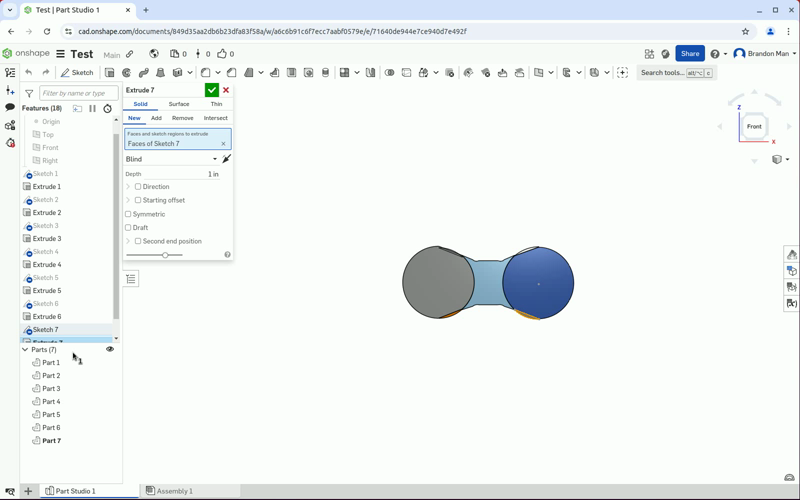
mouse_move(143, 106)
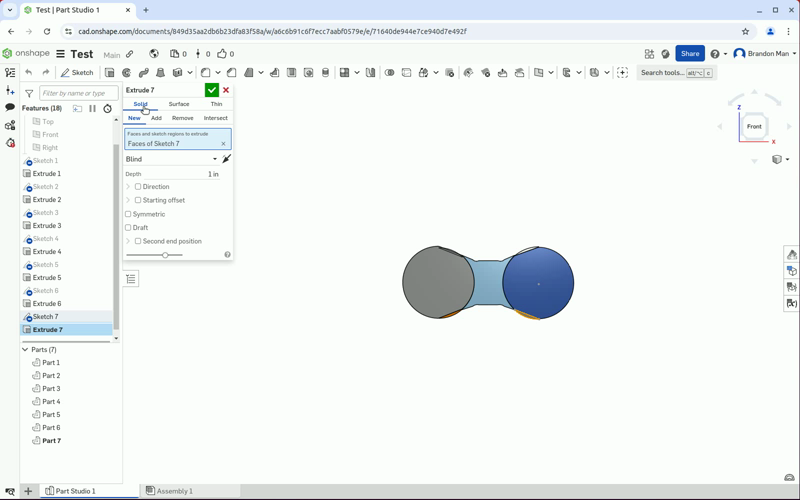
click(143, 106)
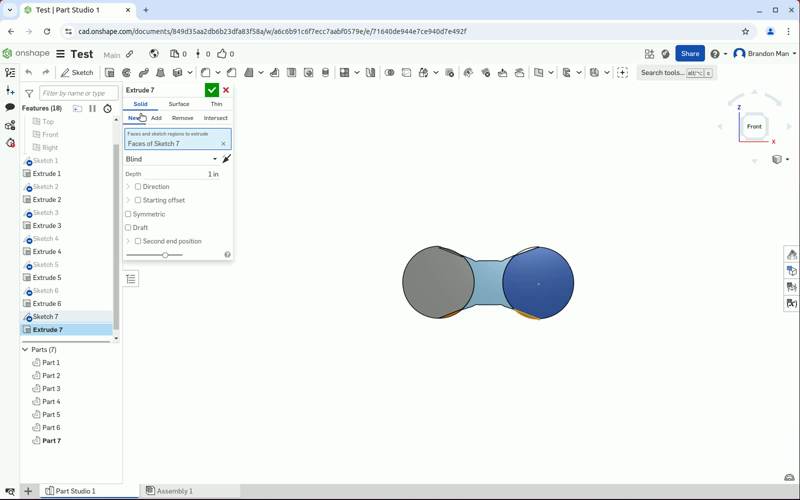
mouse_move(137, 120)
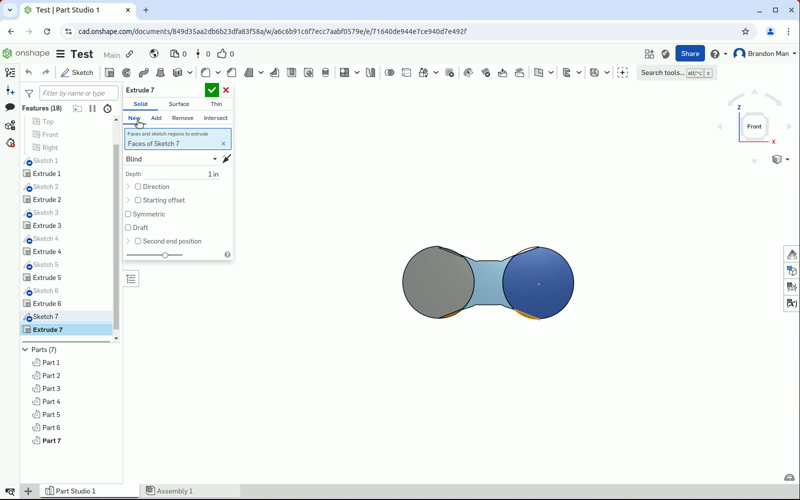
click(137, 120)
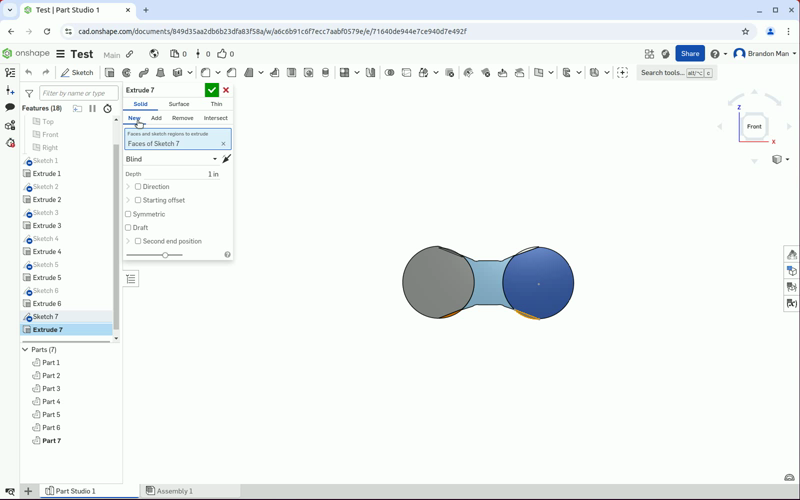
key(tab, 4)
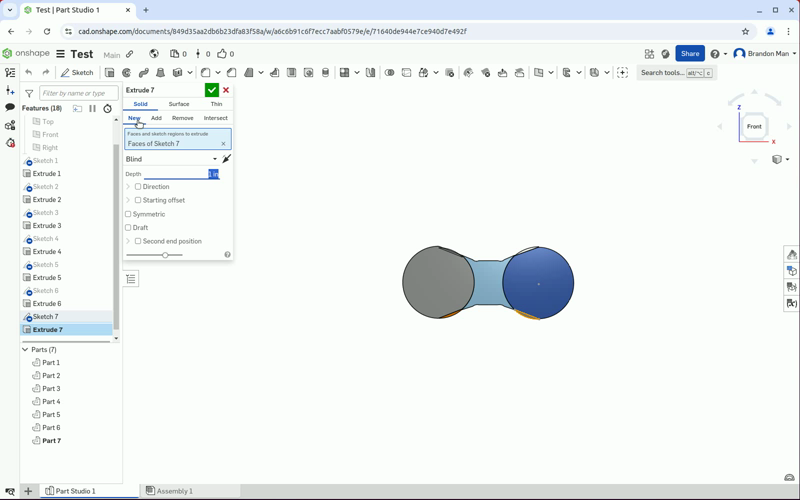
text(2.407)
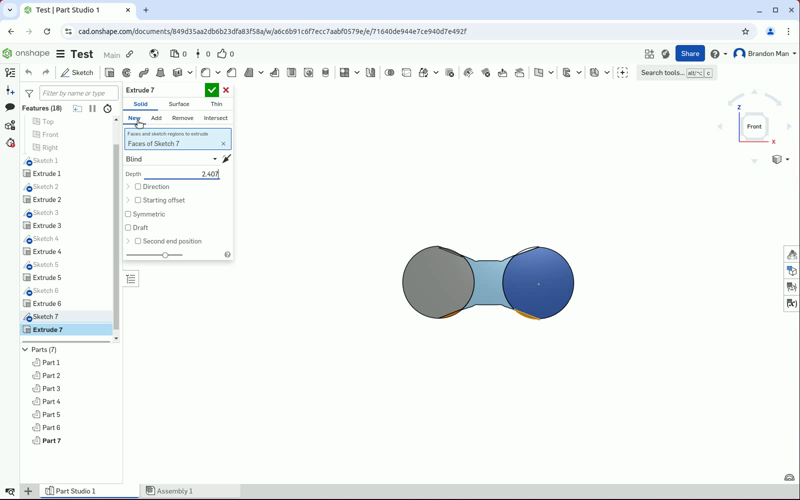
key(enter)
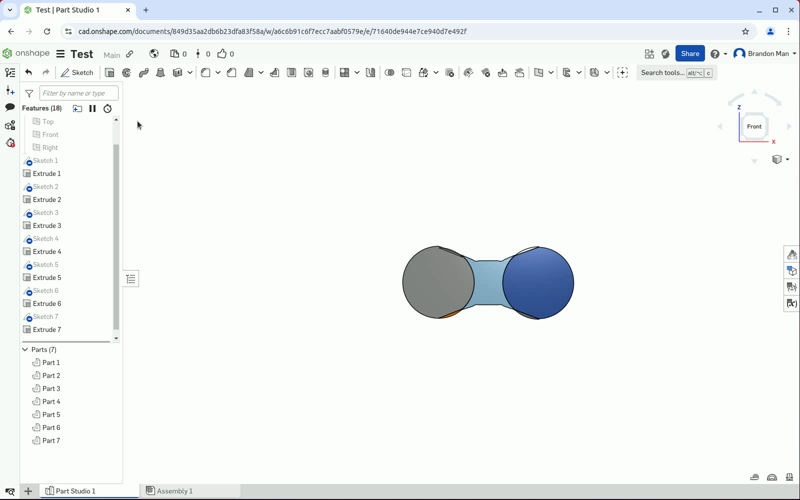
key(shift+h)
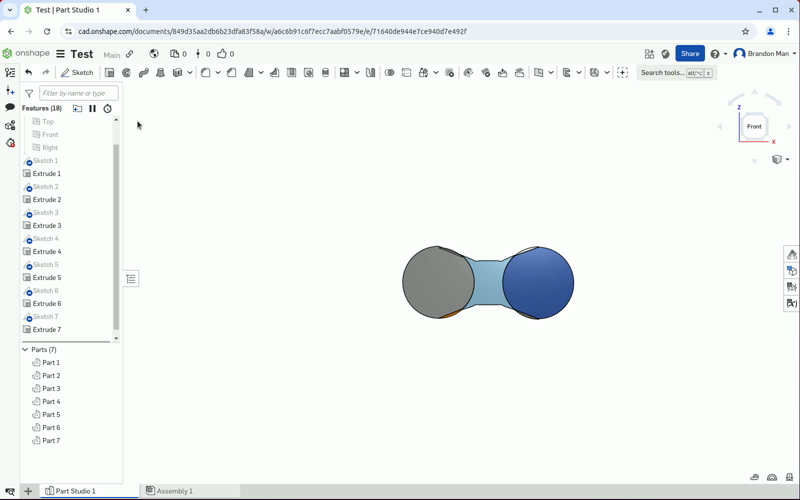
key(shift+h)
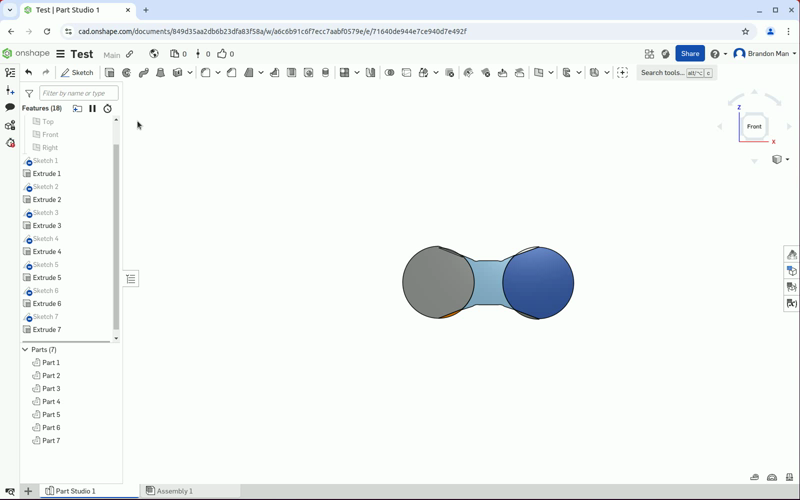
mouse_move(69, 163)
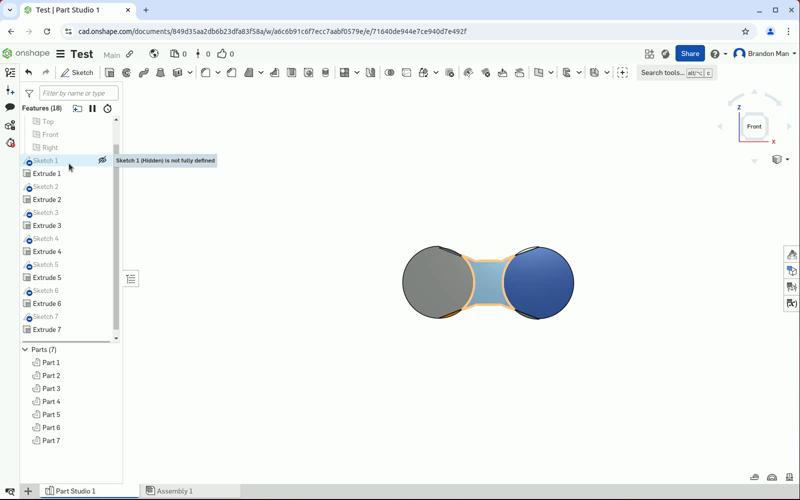
click(69, 163)
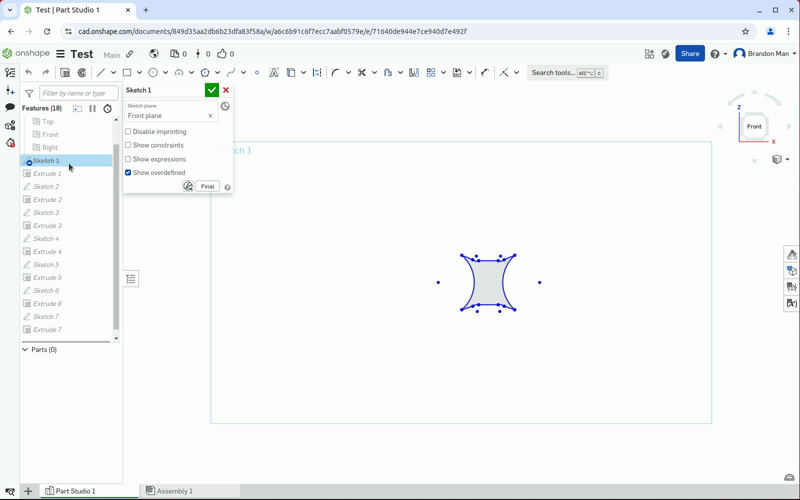
mouse_move(229, 92)
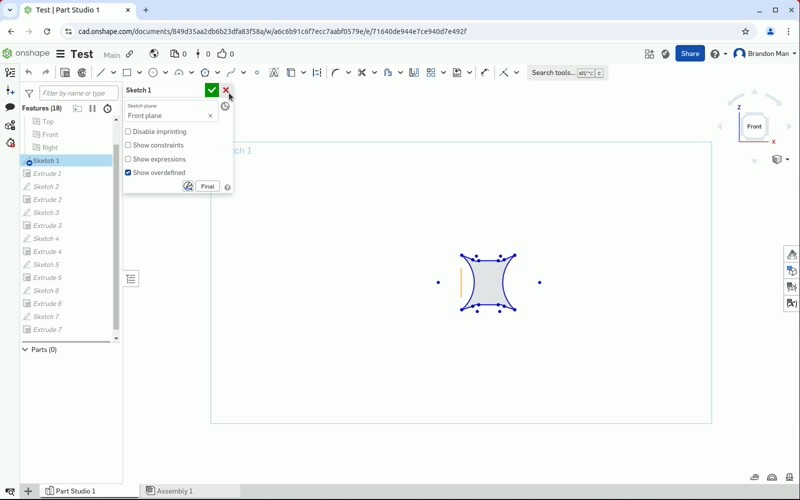
click(229, 92)
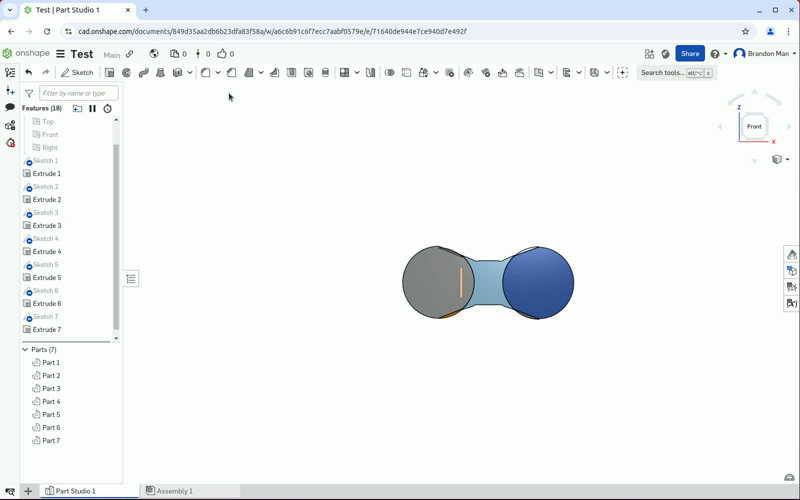
mouse_move(541, 75)
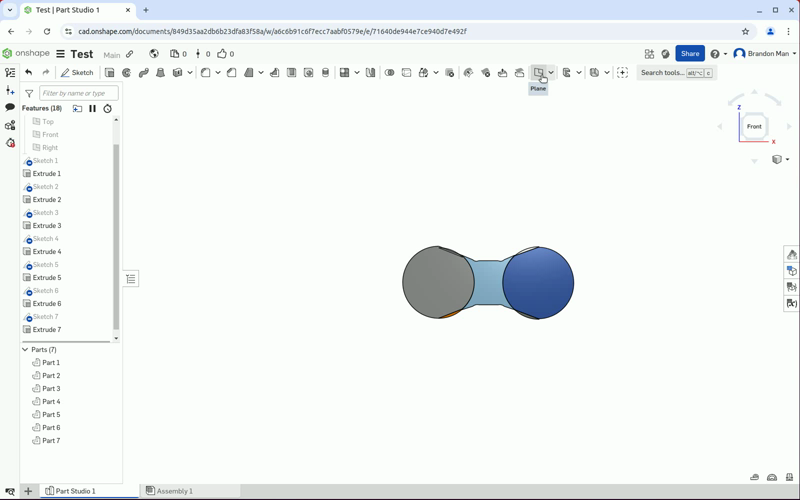
click(541, 75)
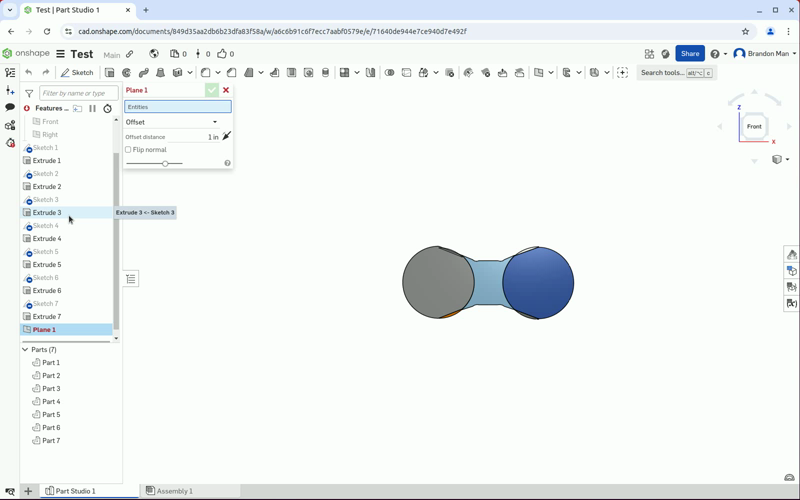
scroll(3)
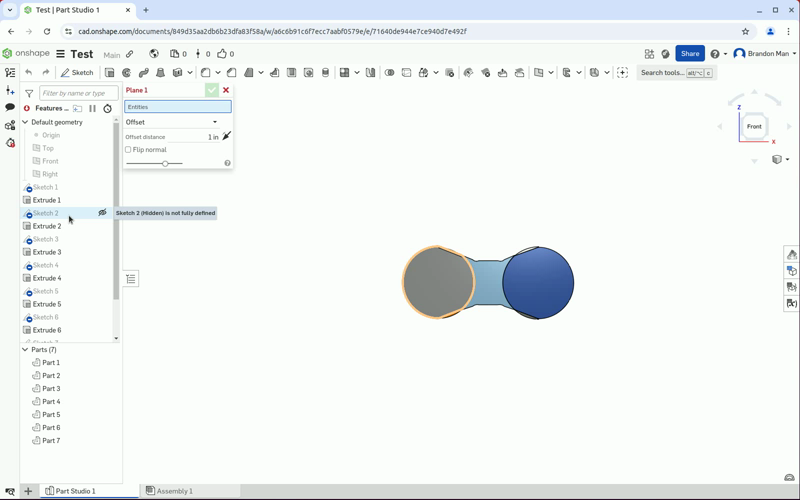
mouse_move(69, 163)
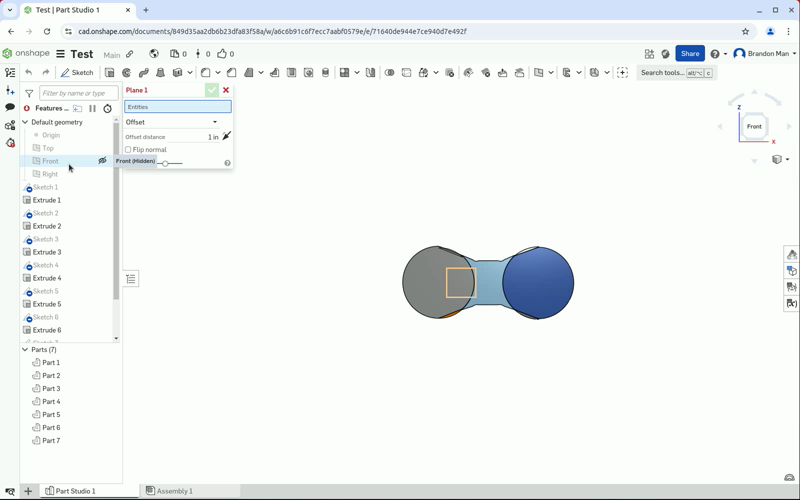
click(69, 163)
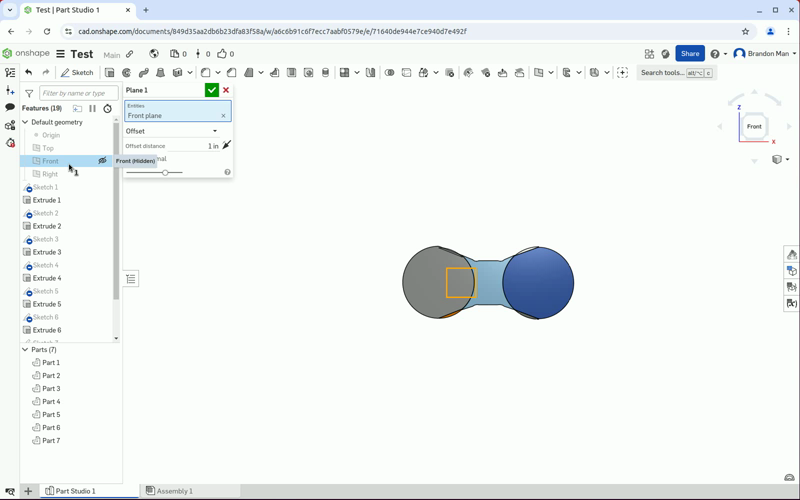
key(tab, 2)
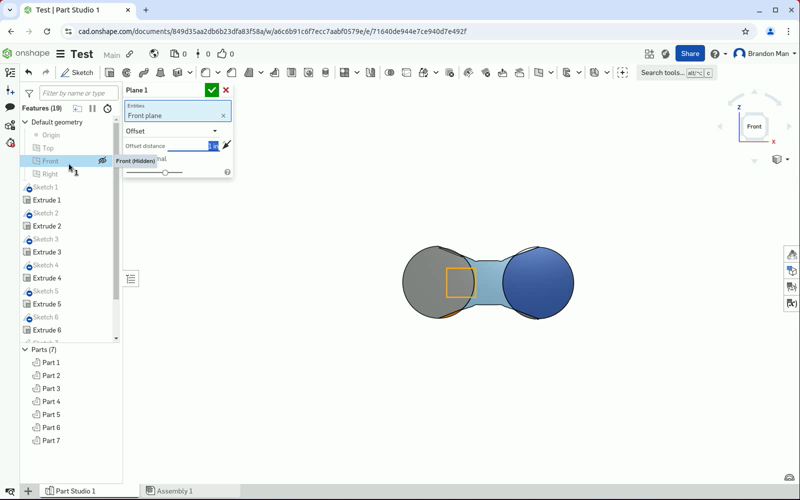
text(2.403)
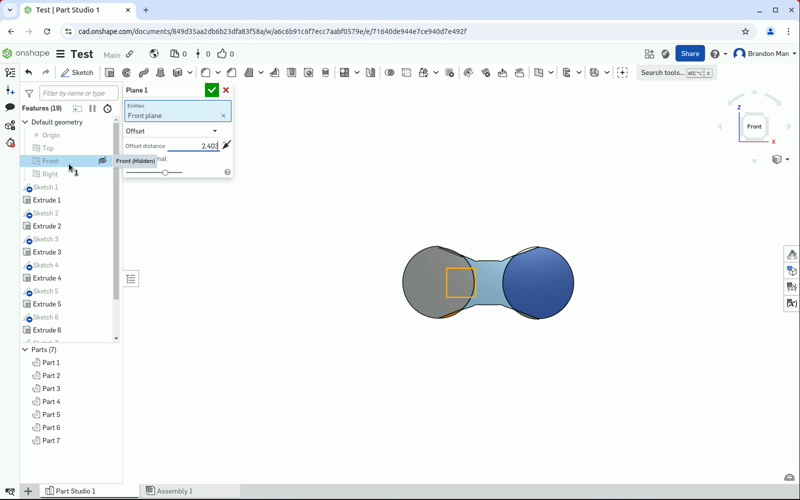
key(enter, 2)
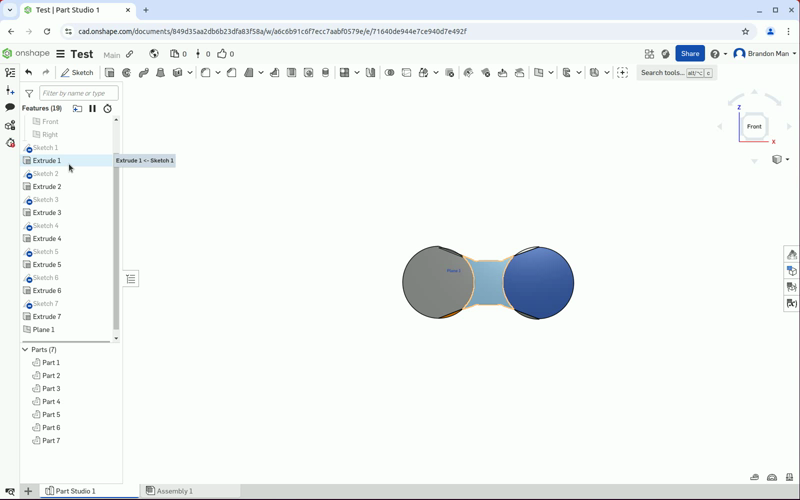
key(shift+s)
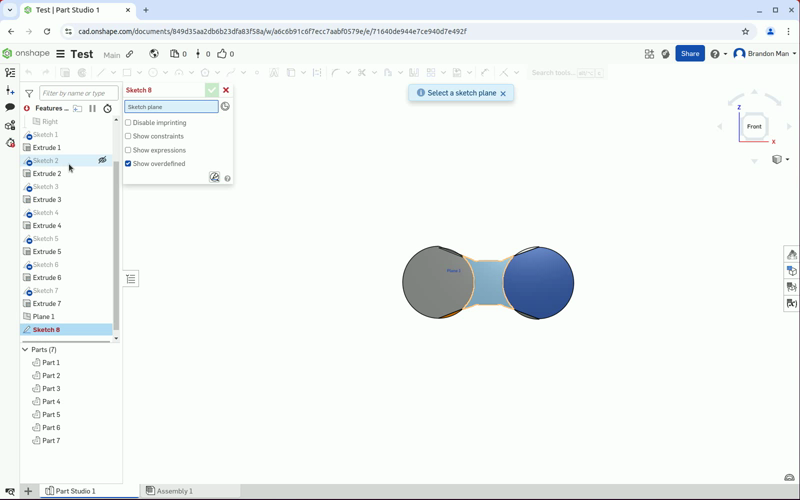
mouse_move(69, 319)
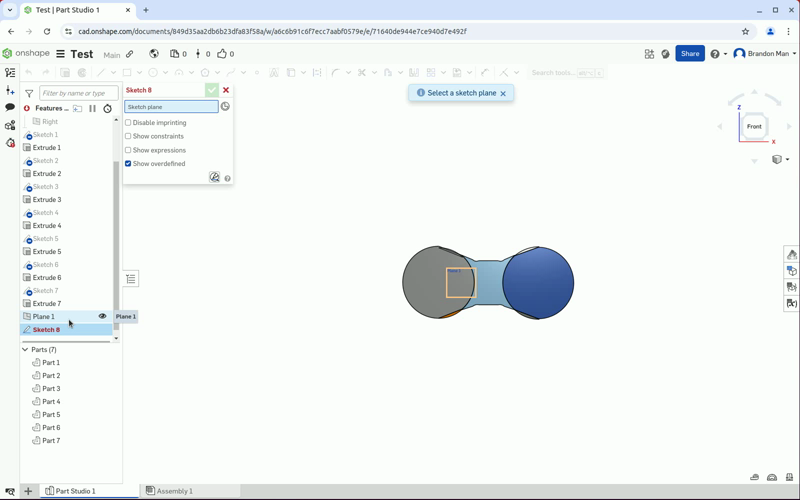
click(69, 319)
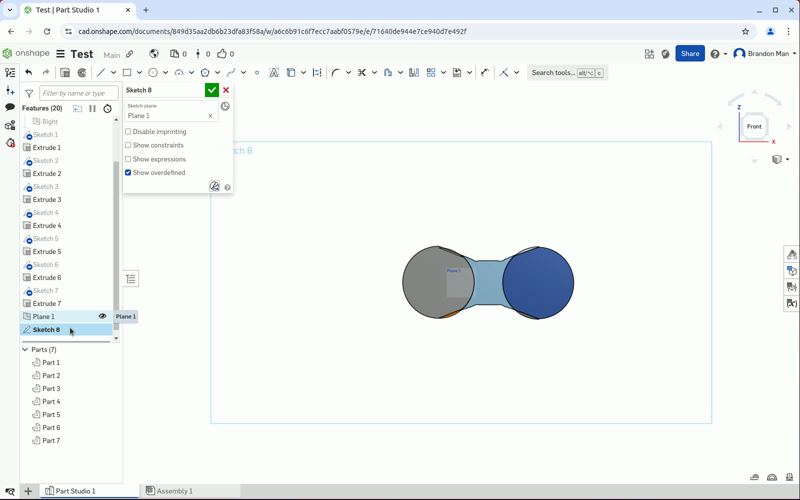
mouse_move(73, 352)
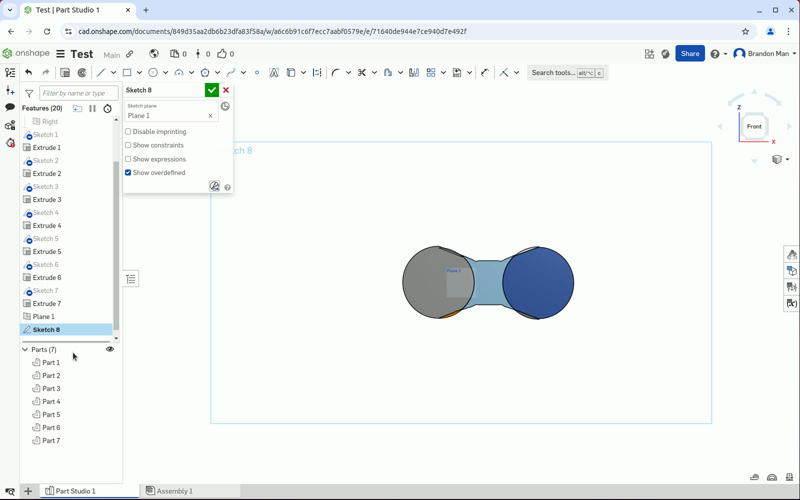
key(y)
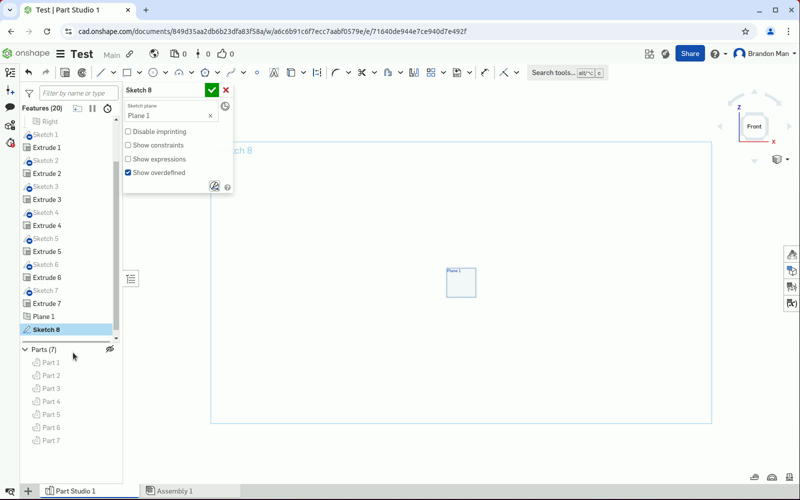
key(c)
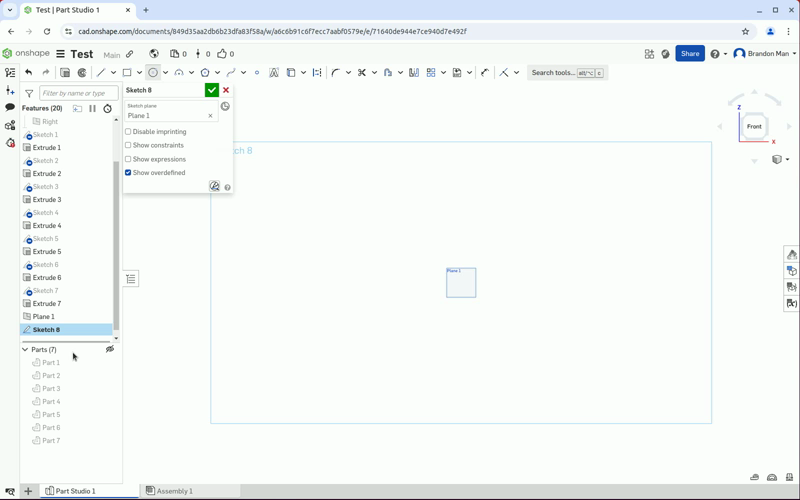
key_down(shift)
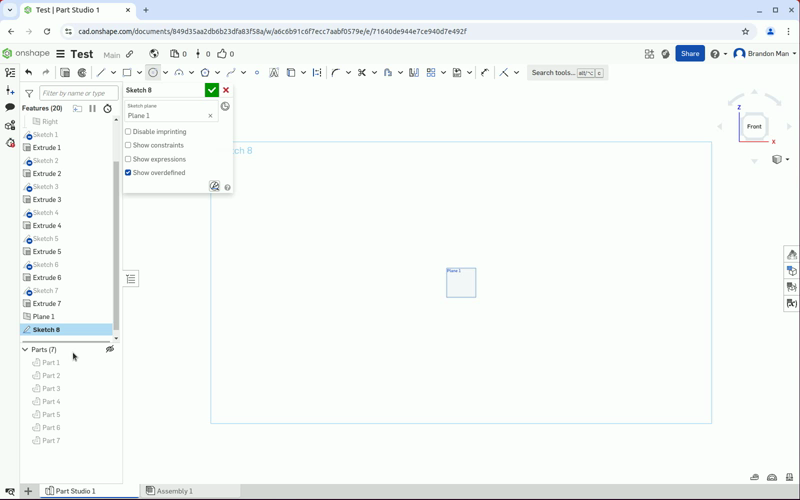
mouse_move(439, 282)
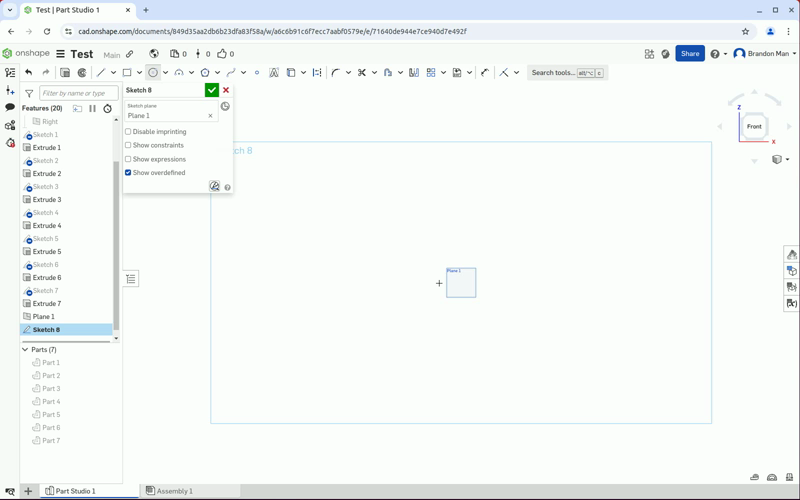
click(439, 282)
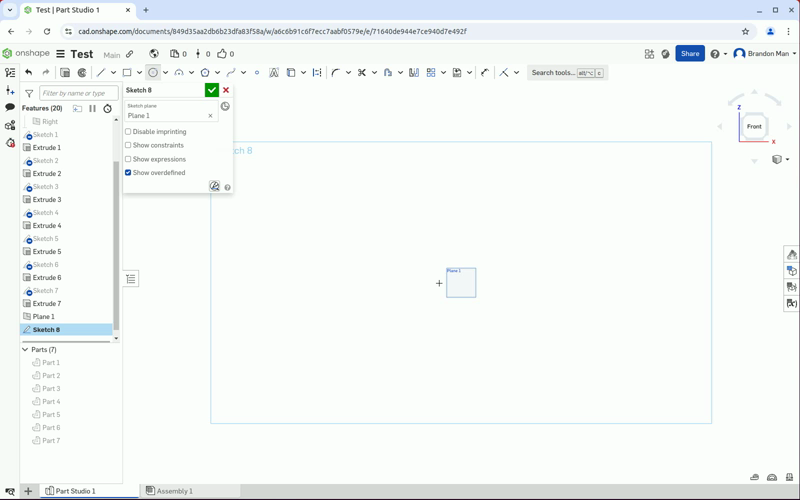
key_up(shift)
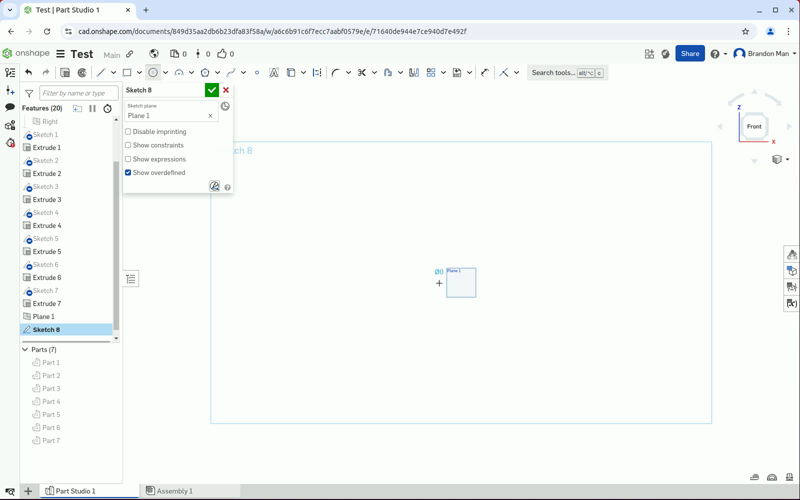
mouse_move(463, 282)
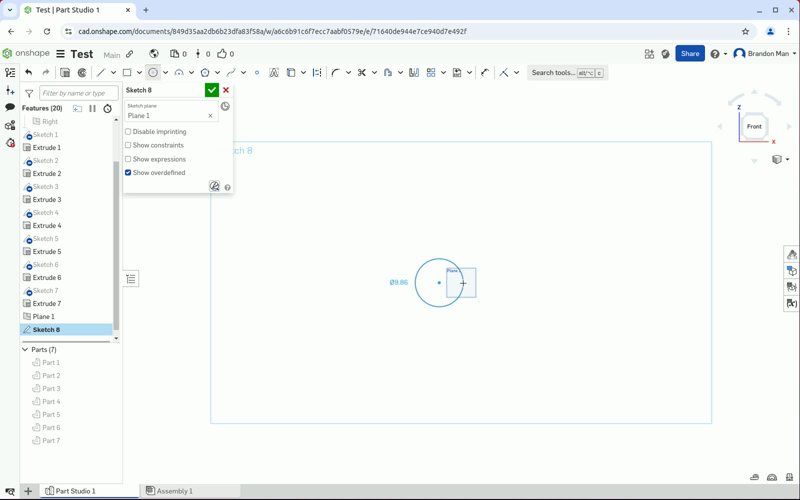
click(463, 282)
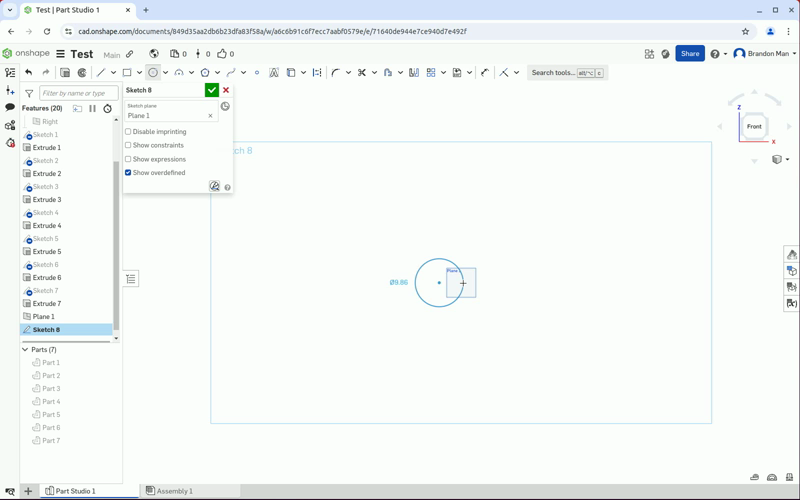
key(esc)
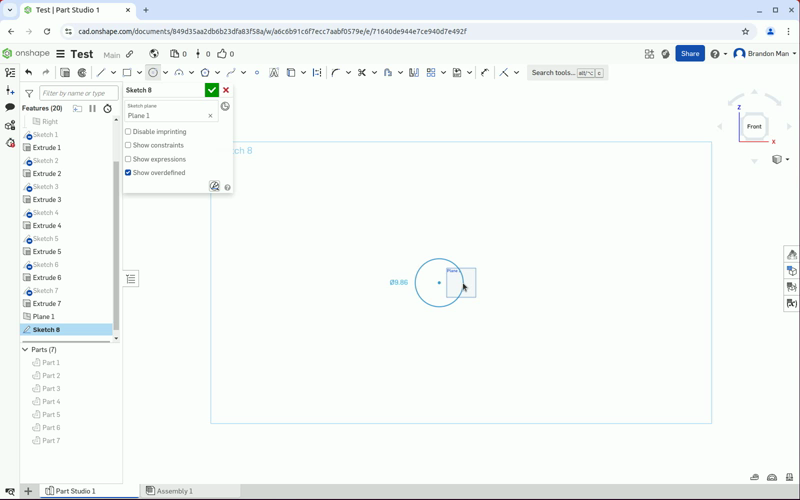
mouse_move(458, 270)
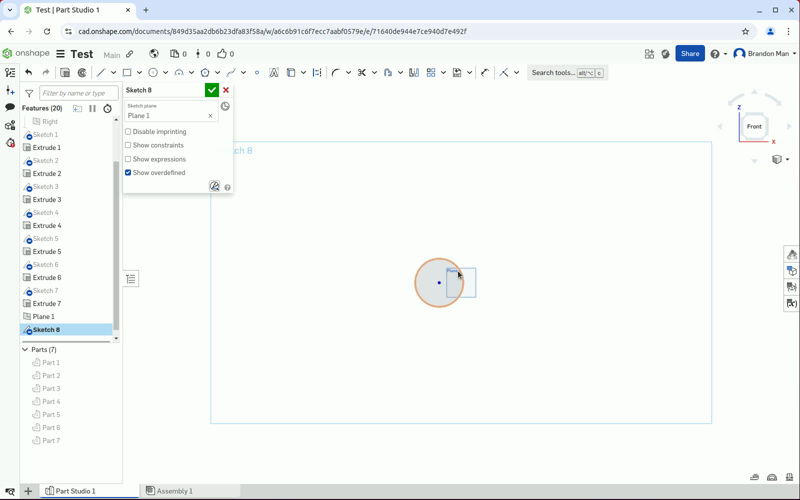
click(458, 270)
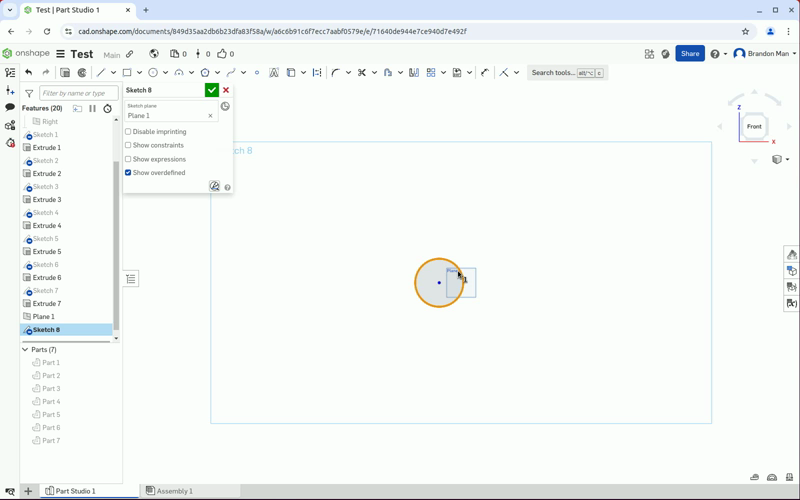
mouse_move(73, 352)
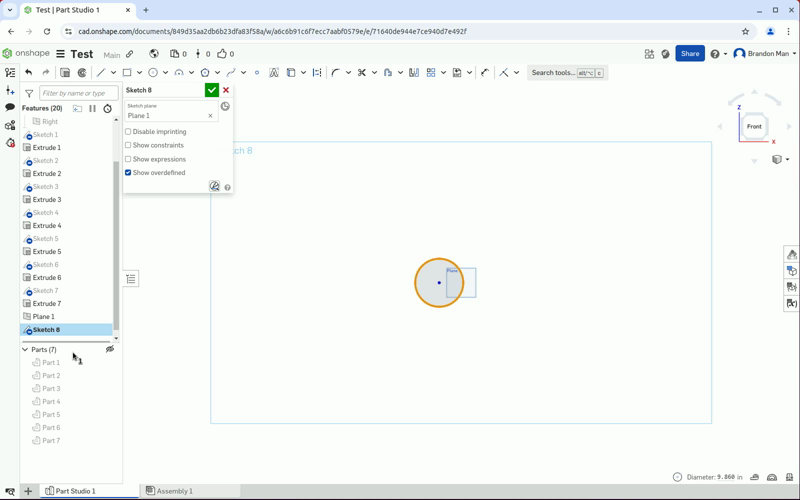
key(shift+y)
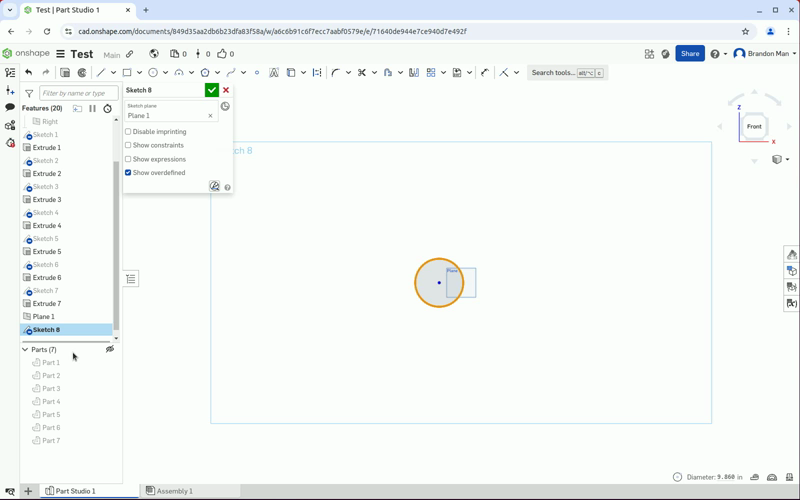
key(shift+e)
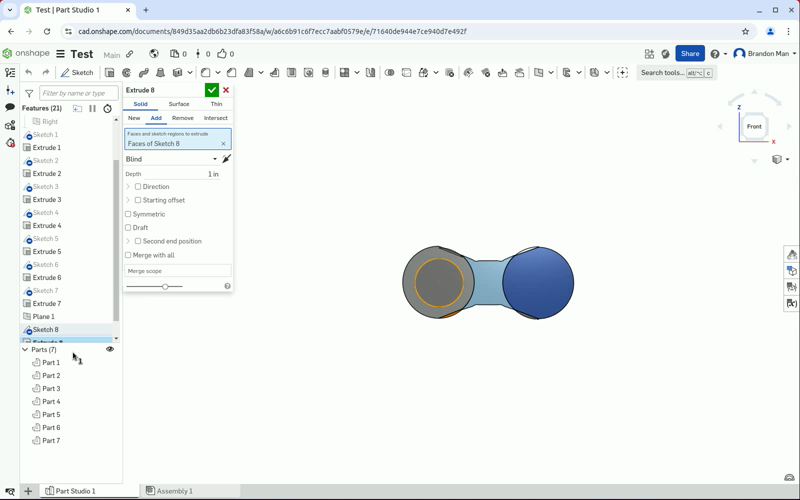
mouse_move(143, 106)
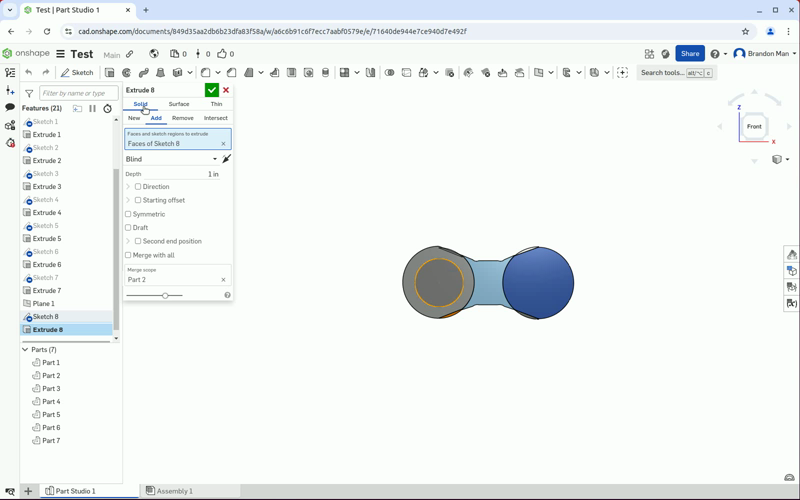
click(143, 106)
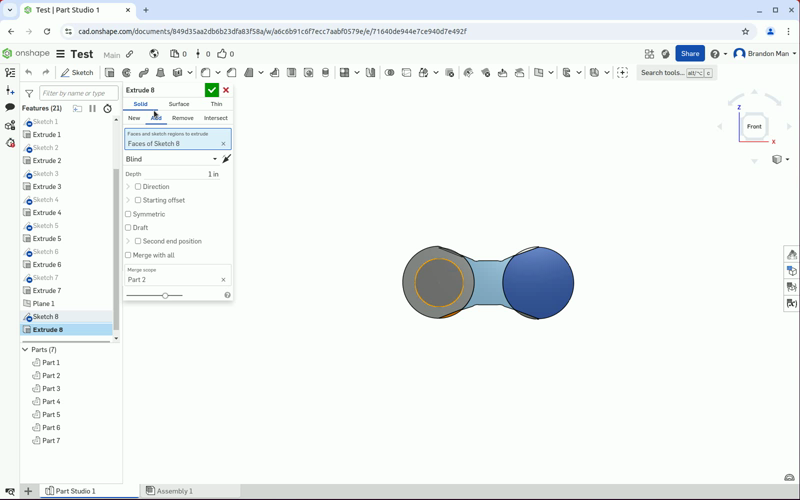
mouse_move(186, 120)
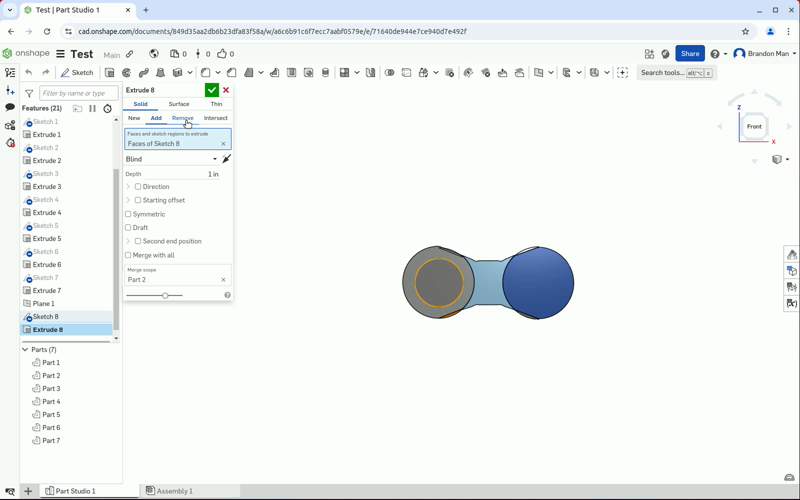
click(186, 120)
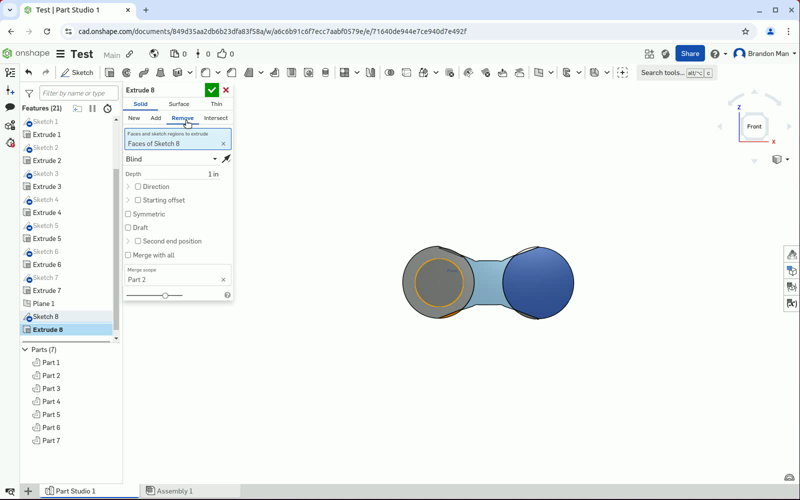
key(tab, 4)
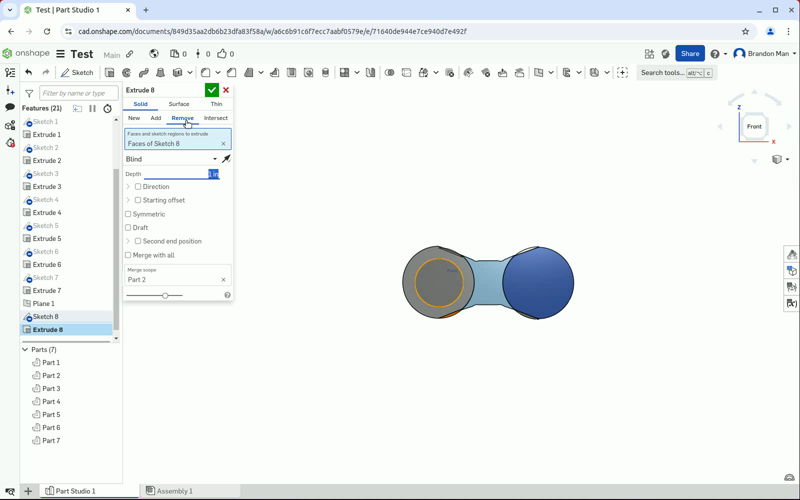
text(3.129)
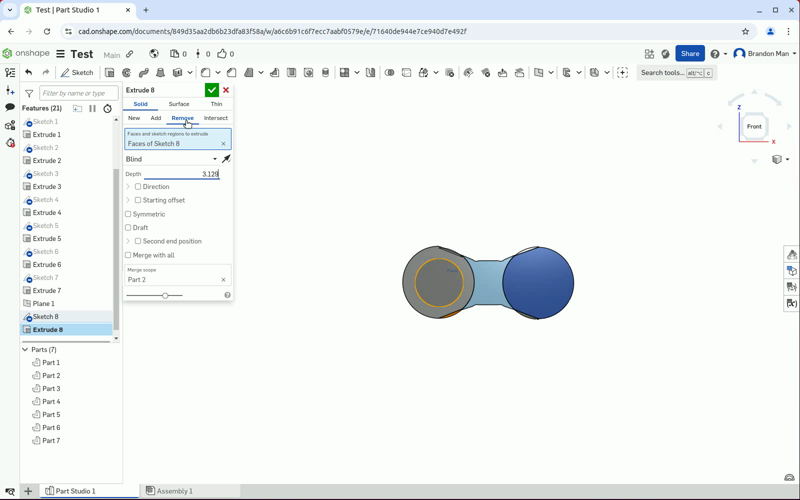
key(tab, 6)
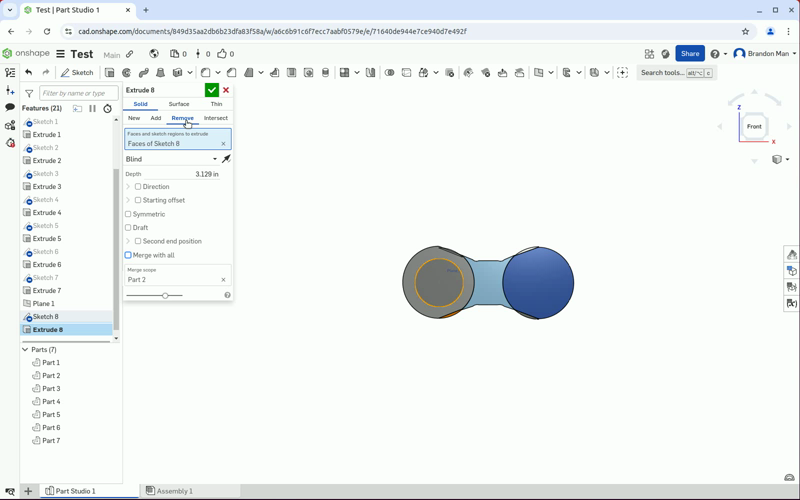
key(space)
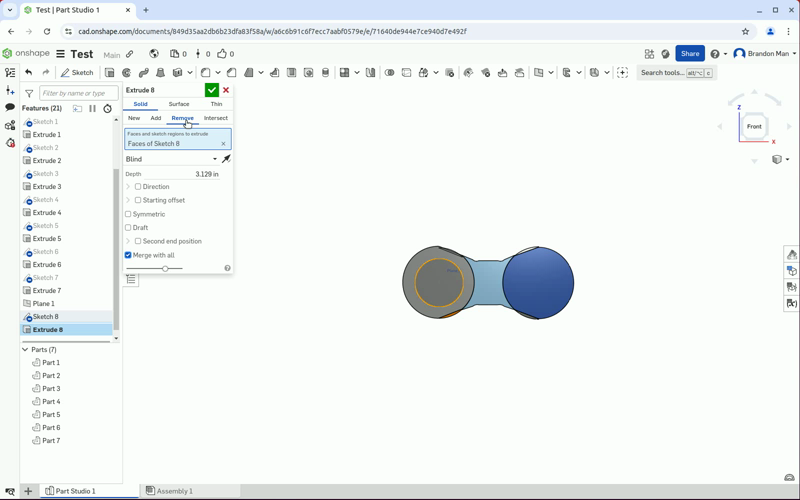
key(enter)
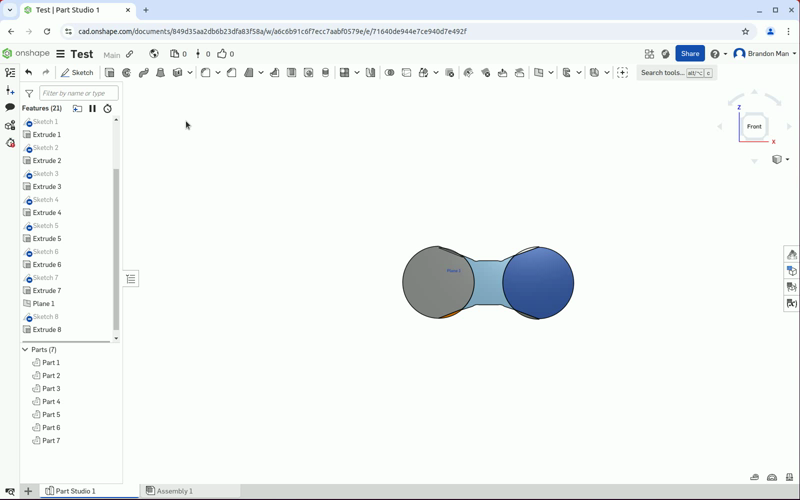
key(shift+h)
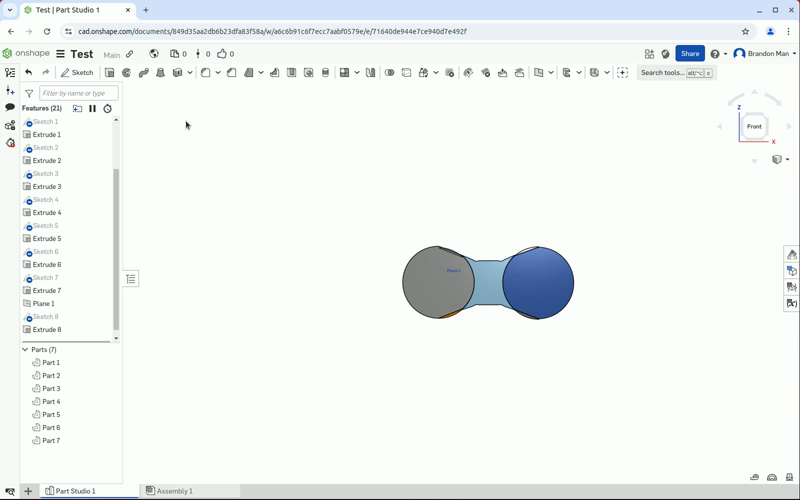
key(shift+h)
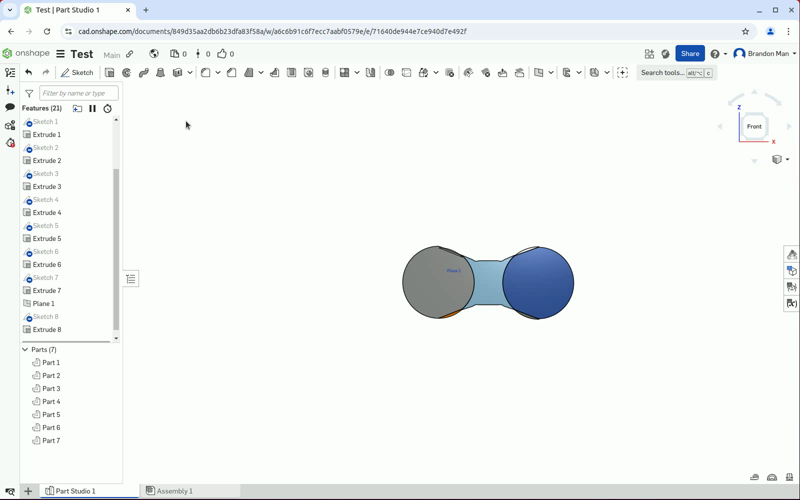
mouse_move(69, 124)
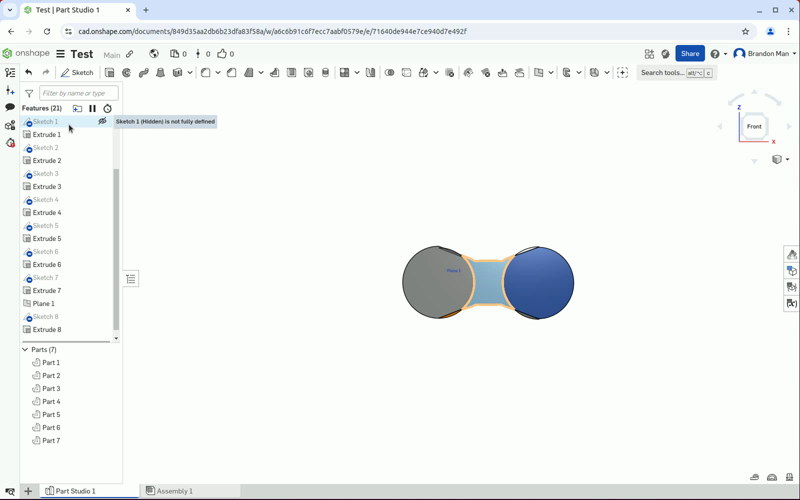
click(69, 124)
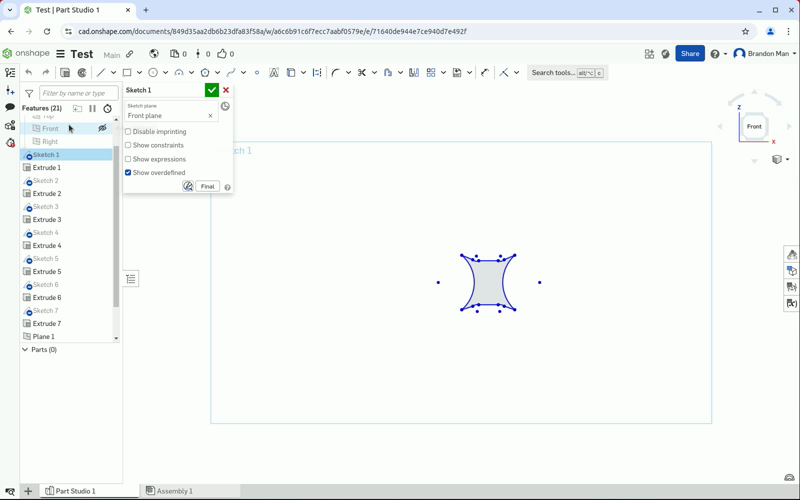
mouse_move(229, 92)
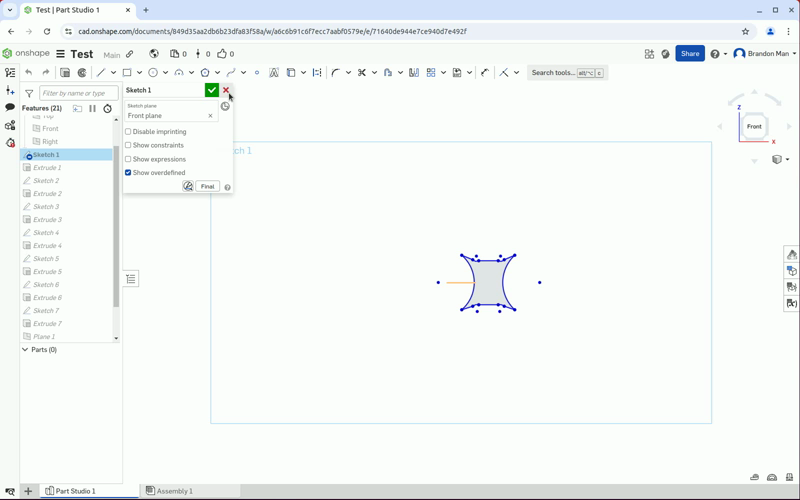
click(229, 92)
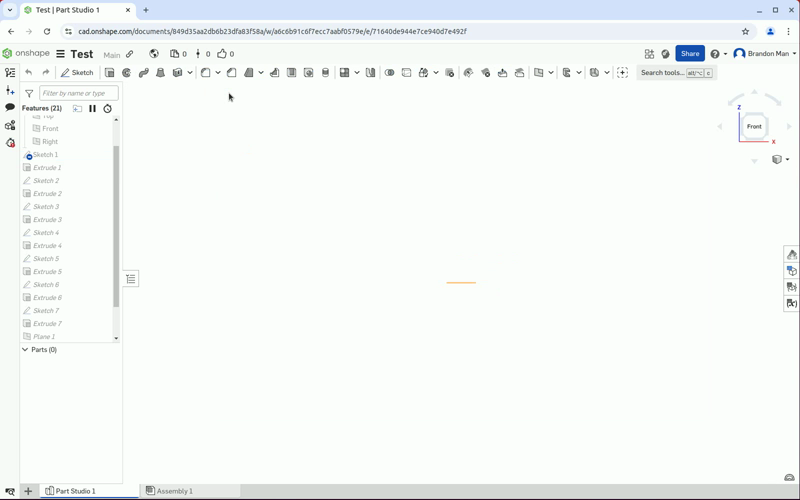
key(shift+s)
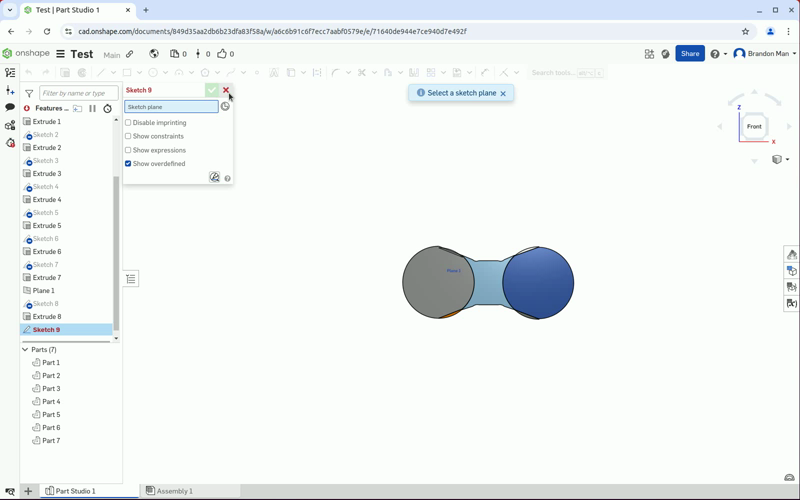
mouse_move(69, 293)
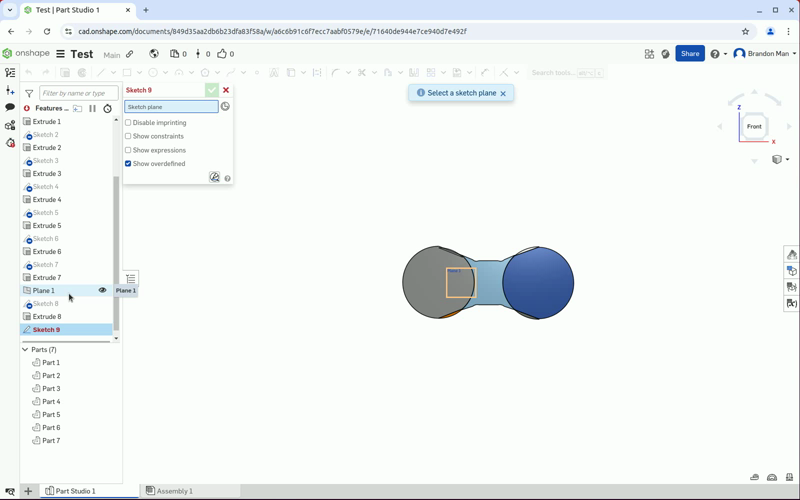
click(69, 293)
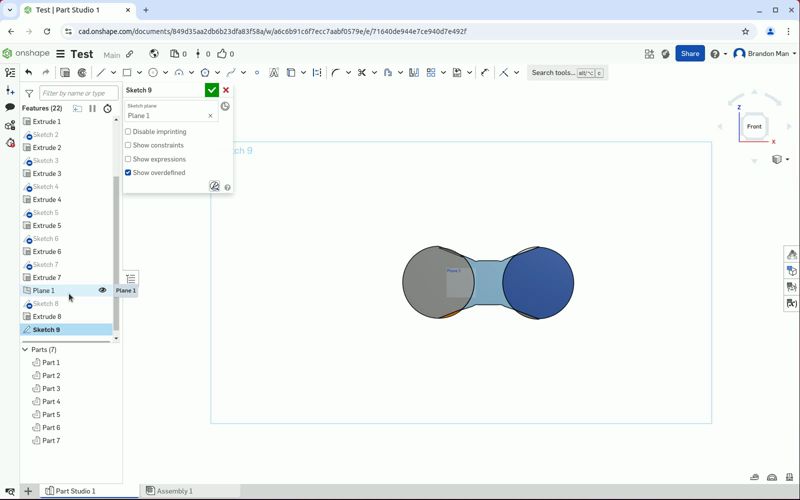
mouse_move(73, 352)
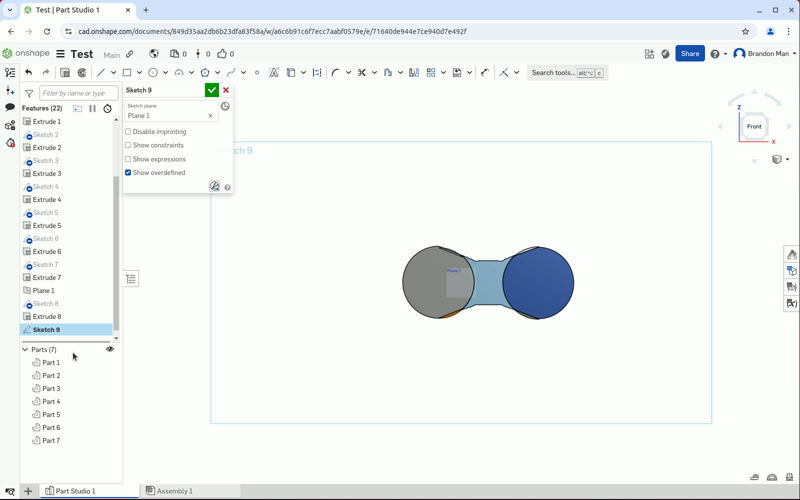
key(y)
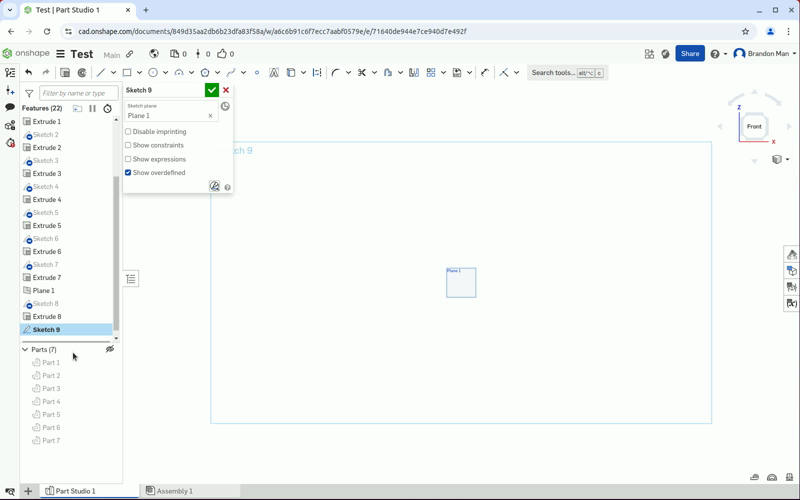
key(c)
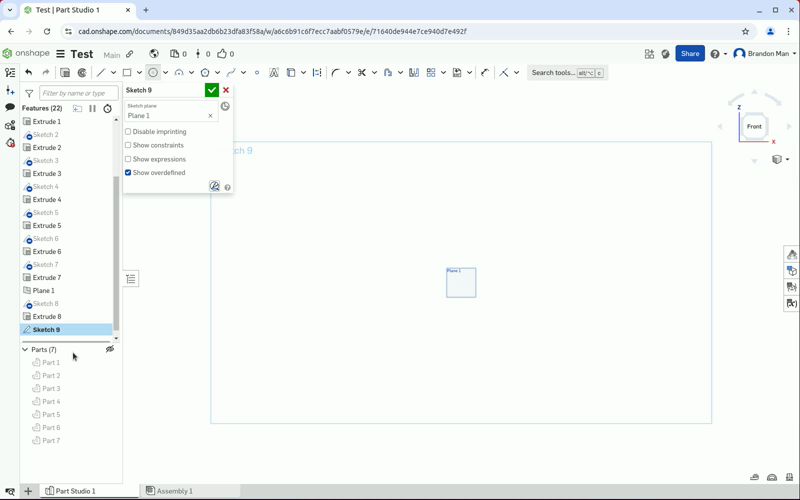
key_down(shift)
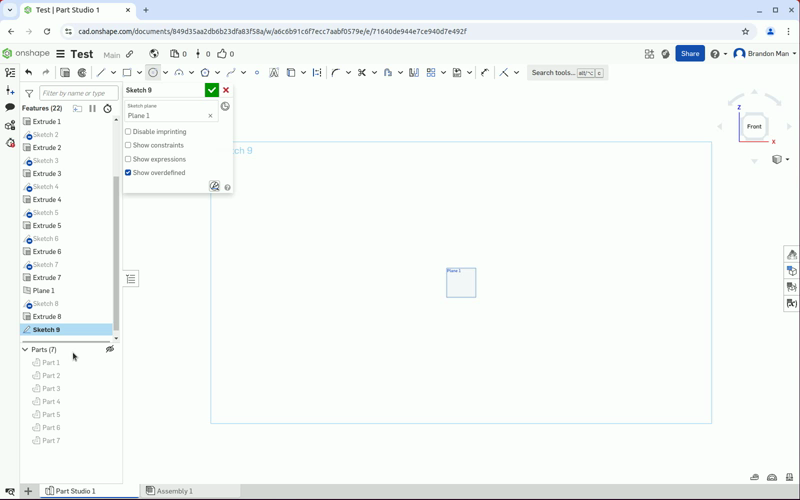
mouse_move(537, 282)
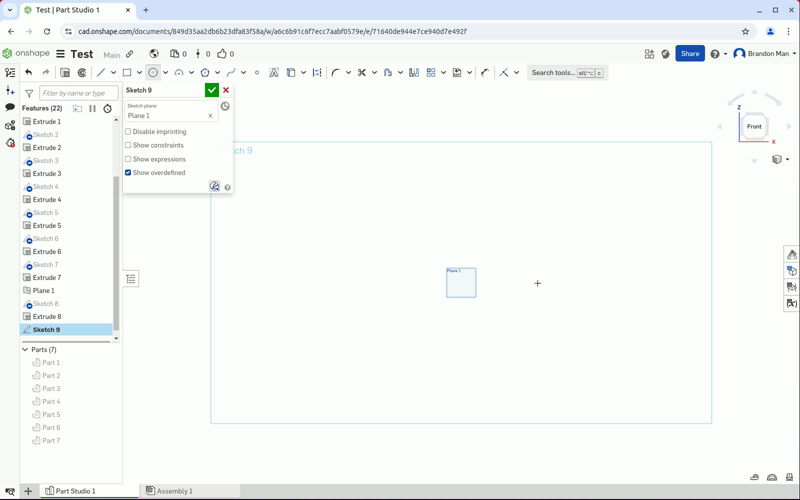
click(537, 282)
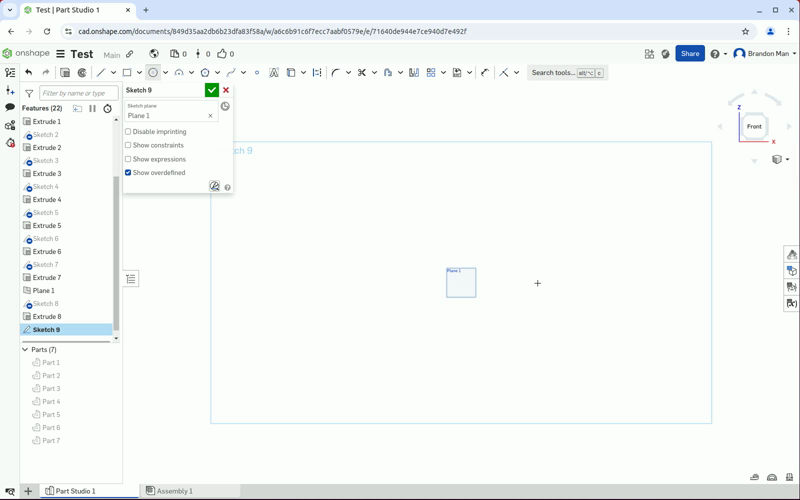
key_up(shift)
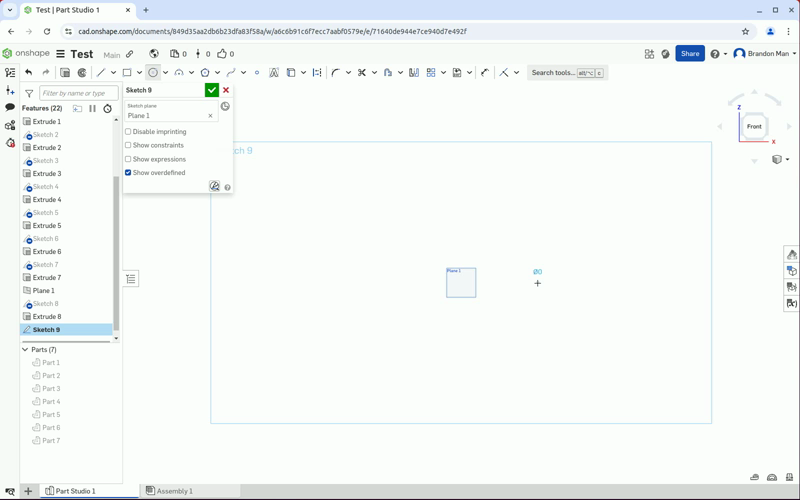
mouse_move(561, 282)
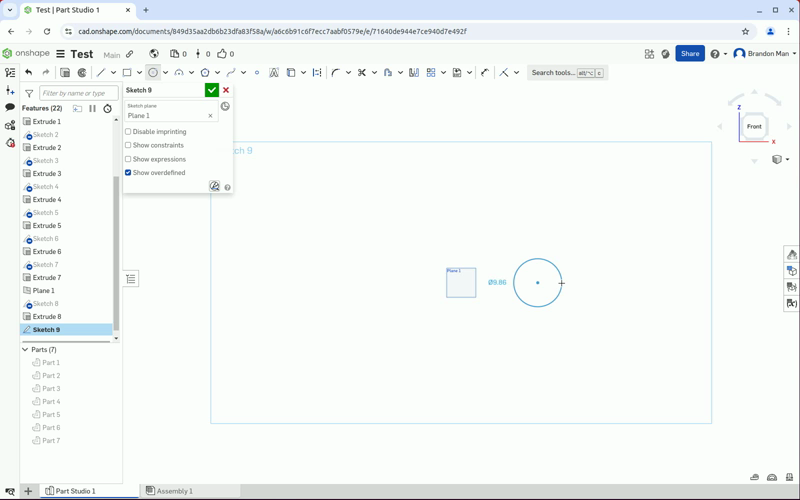
click(561, 282)
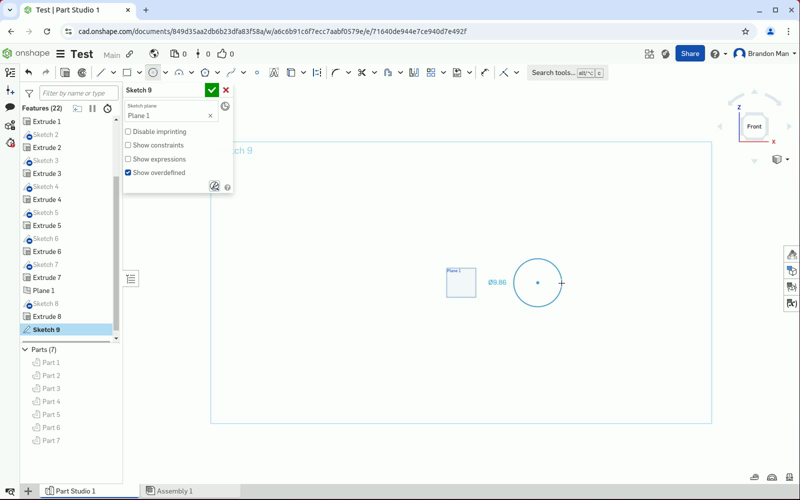
key(esc)
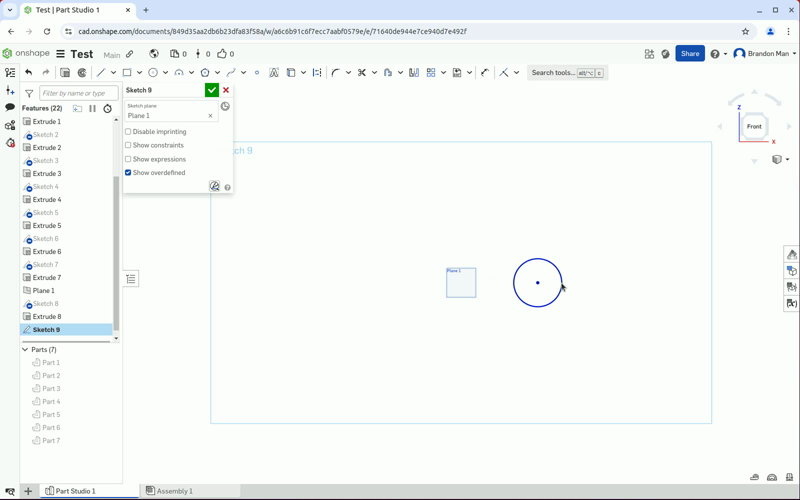
mouse_move(549, 283)
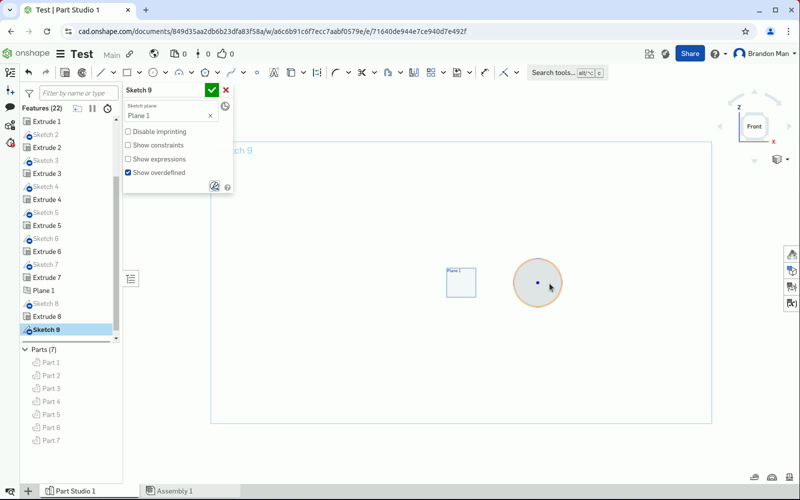
click(549, 283)
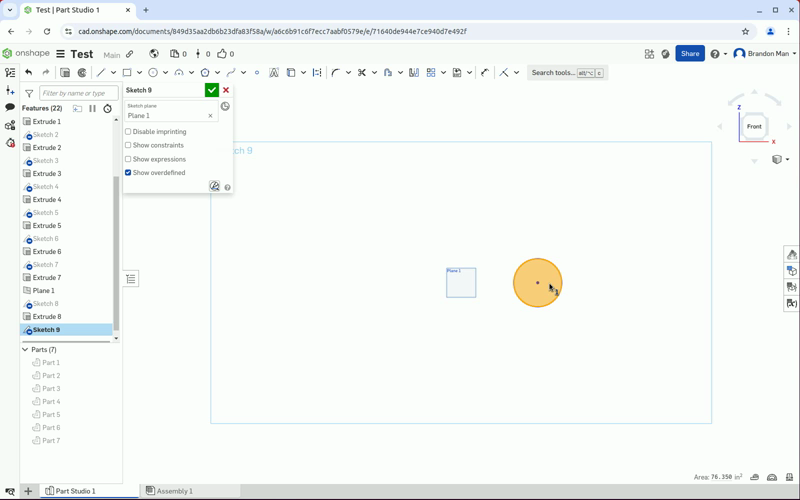
mouse_move(73, 352)
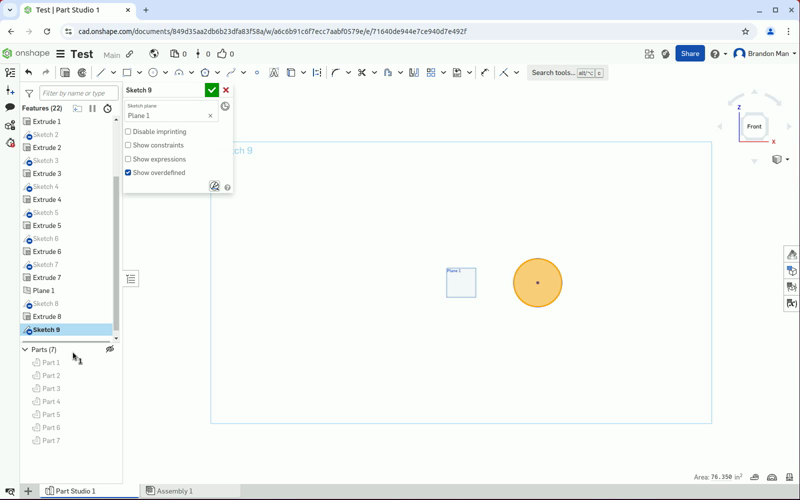
key(shift+y)
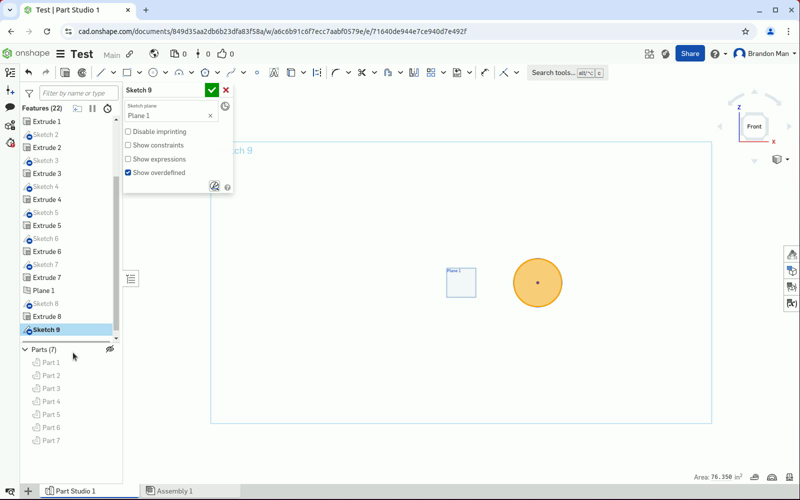
key(shift+e)
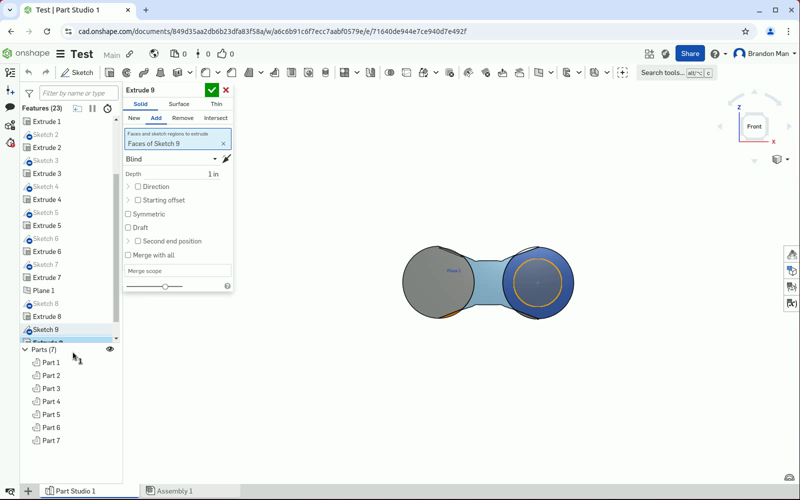
mouse_move(143, 106)
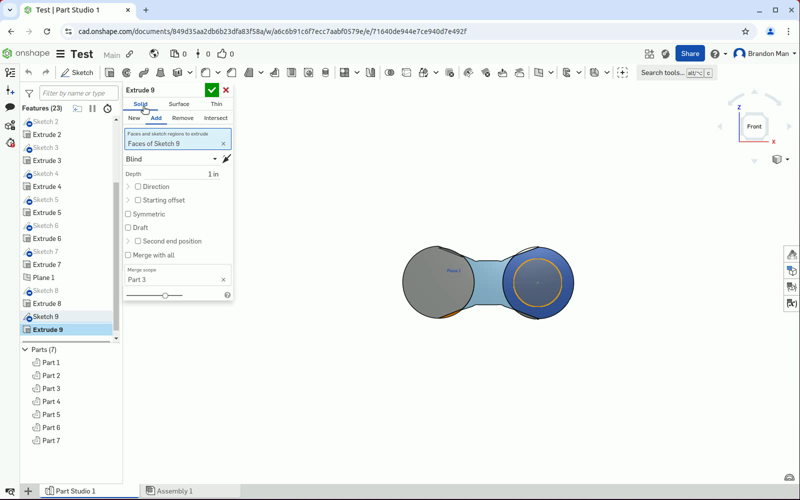
click(143, 106)
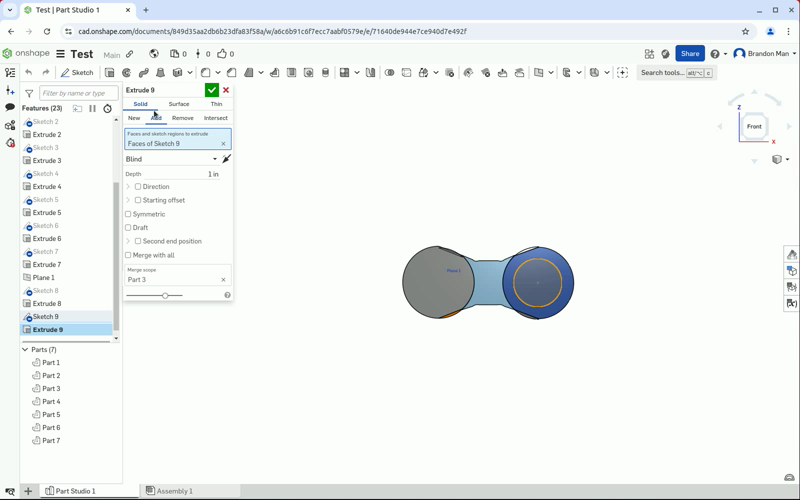
mouse_move(186, 120)
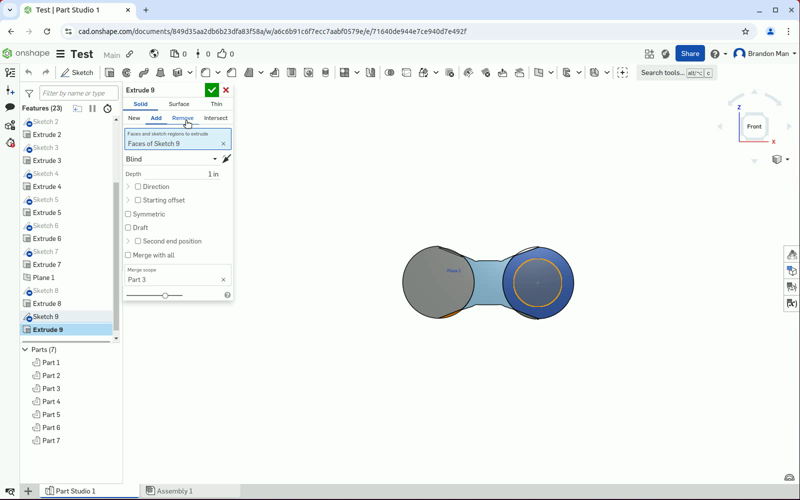
click(186, 120)
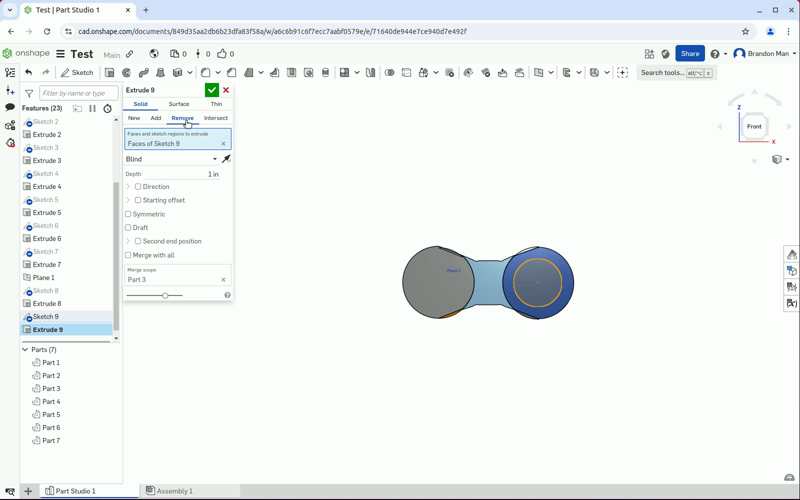
key(tab, 4)
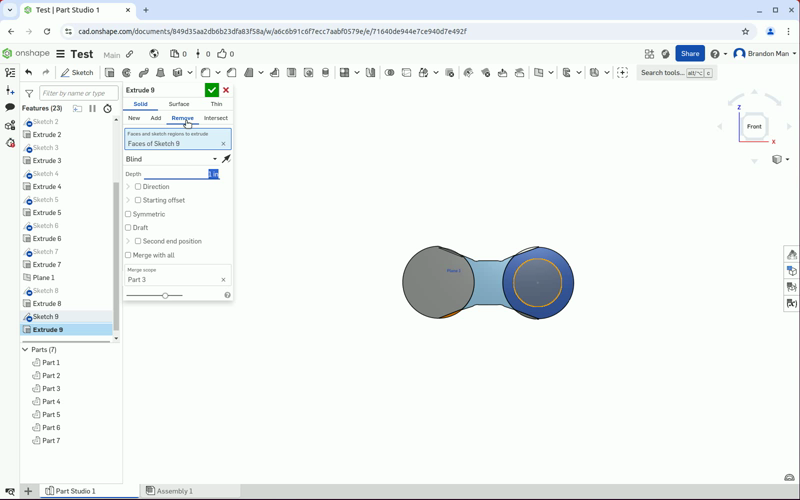
text(3.129)
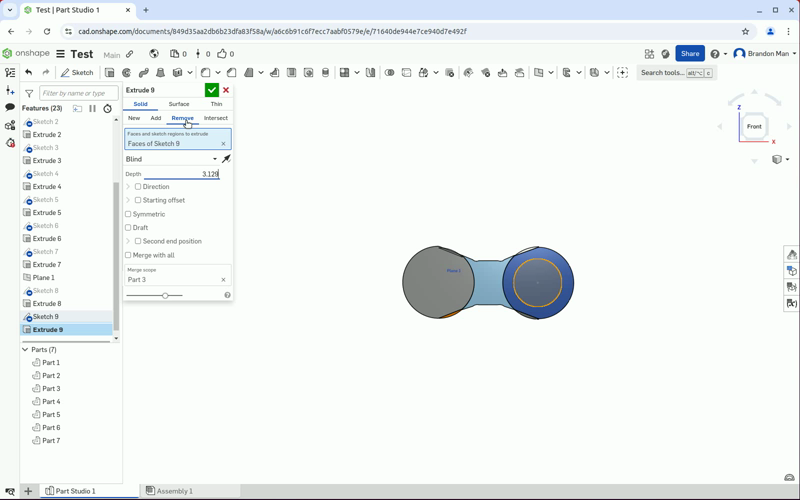
key(tab, 6)
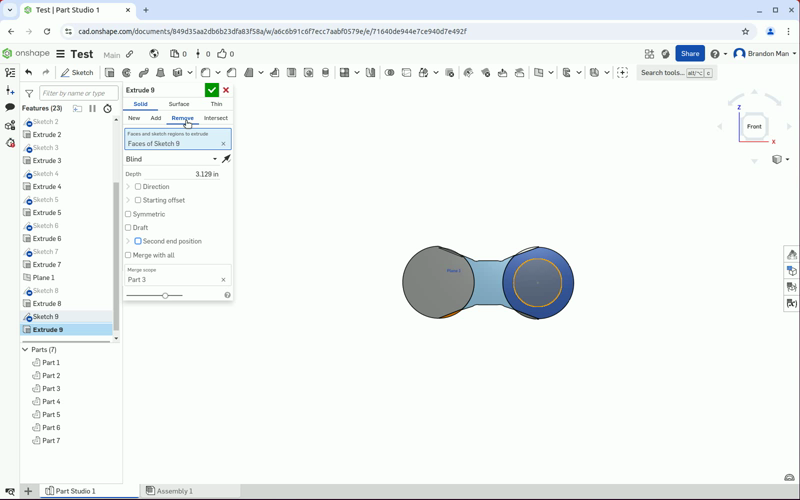
key(space)
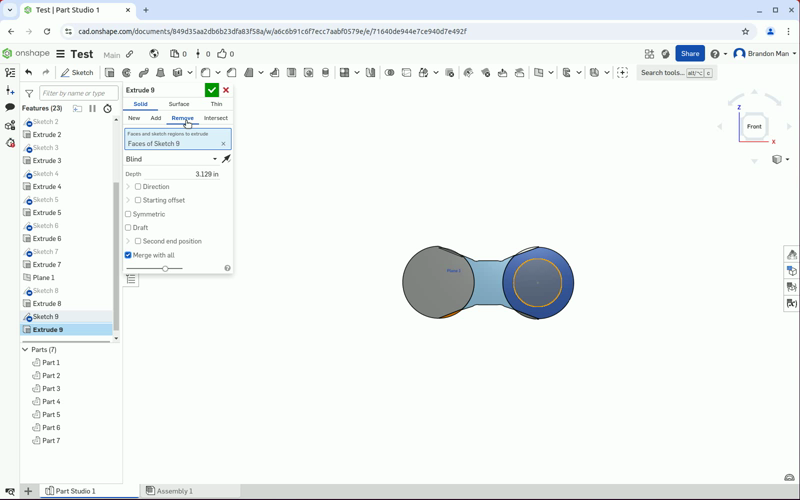
key(enter)
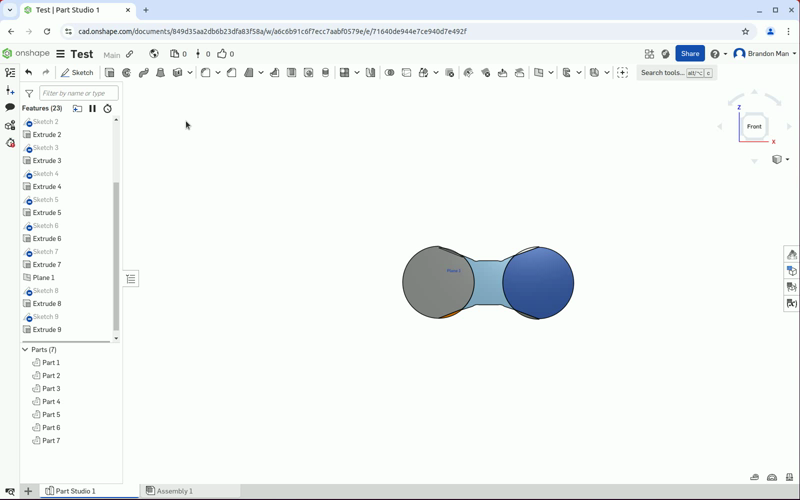
key(shift+h)
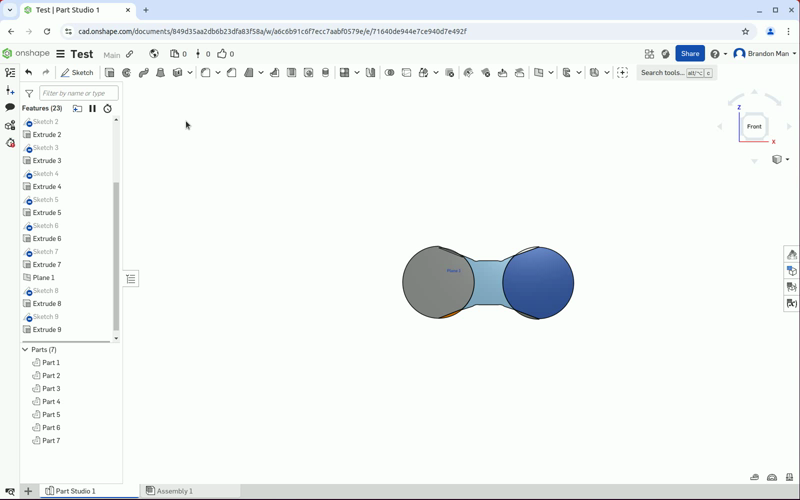
key(shift+h)
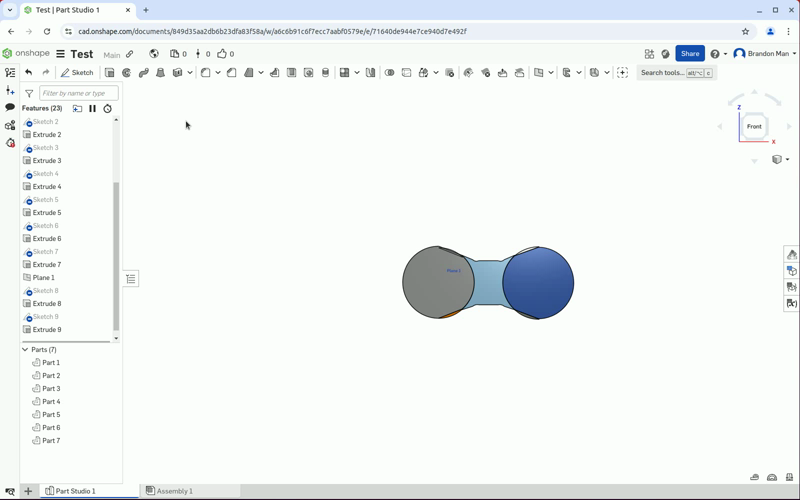
key(shift+7)
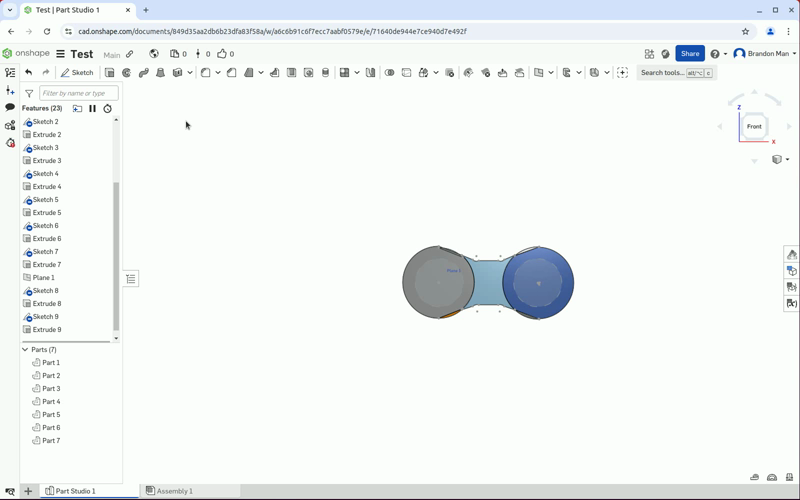
key(left, 2)
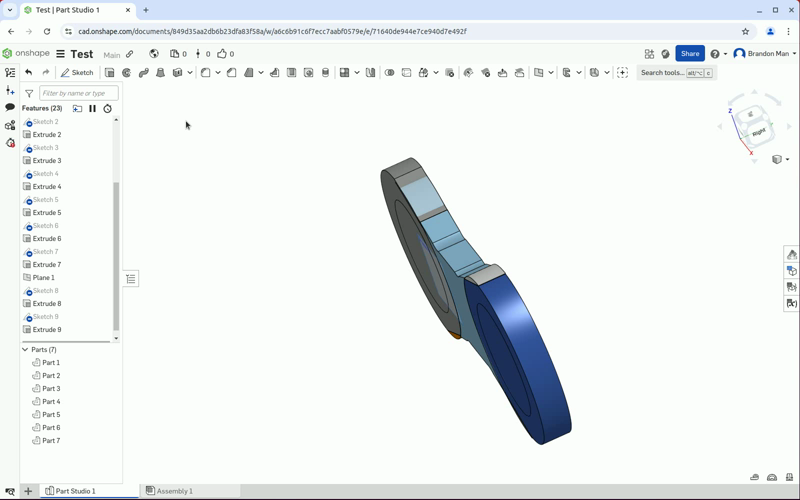
key(down, 2)
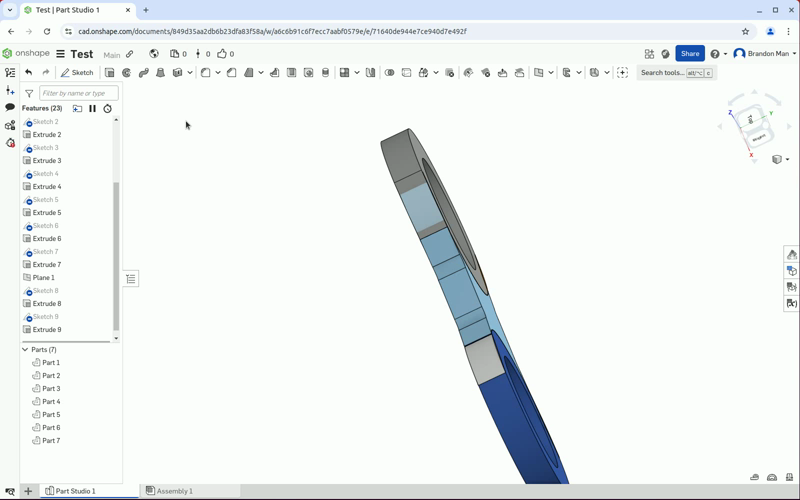
key(up, 2)
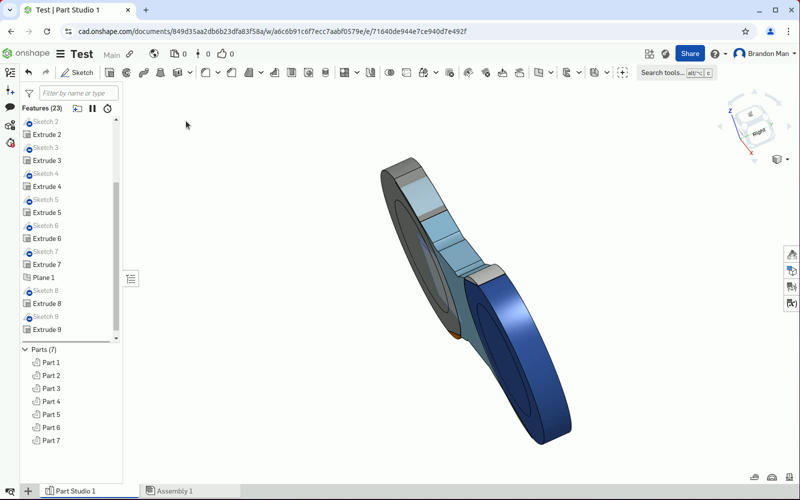
key(right, 2)
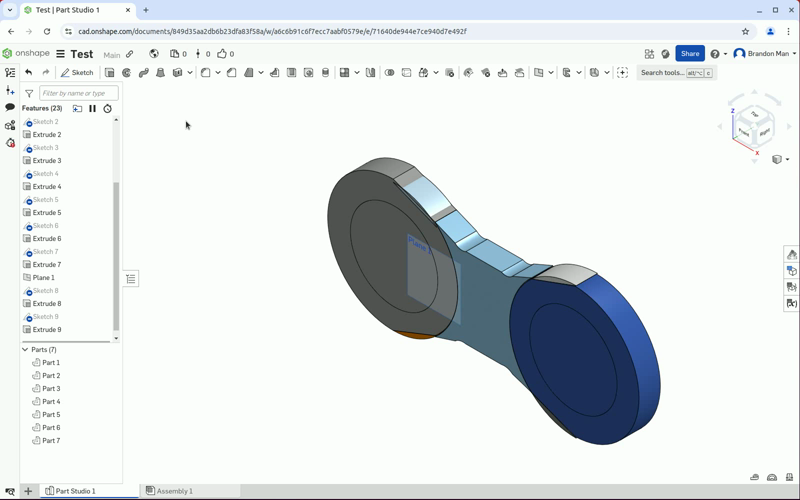
mouse_move(69, 98)
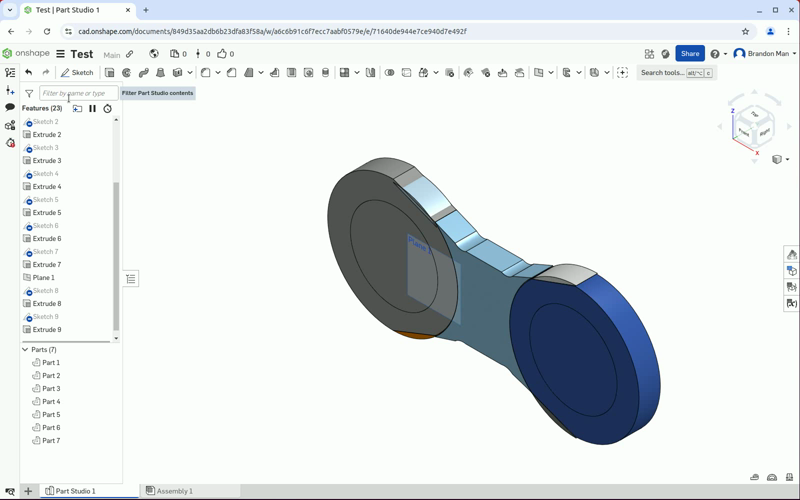
click(69, 98)